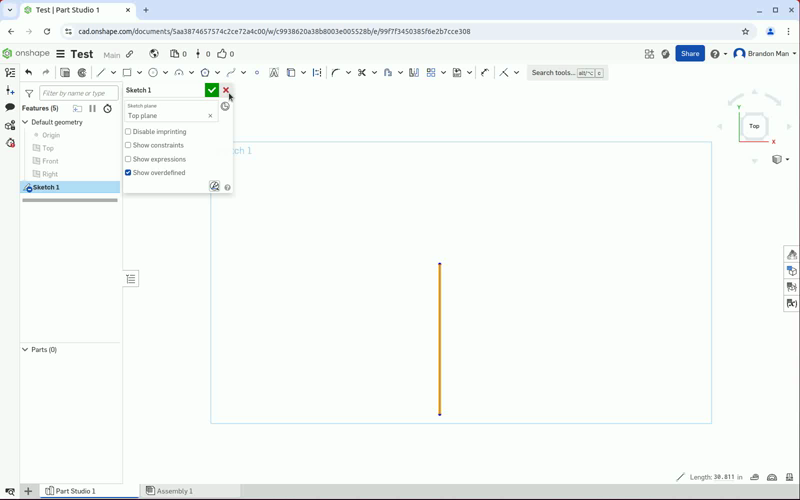
key(shift+h)
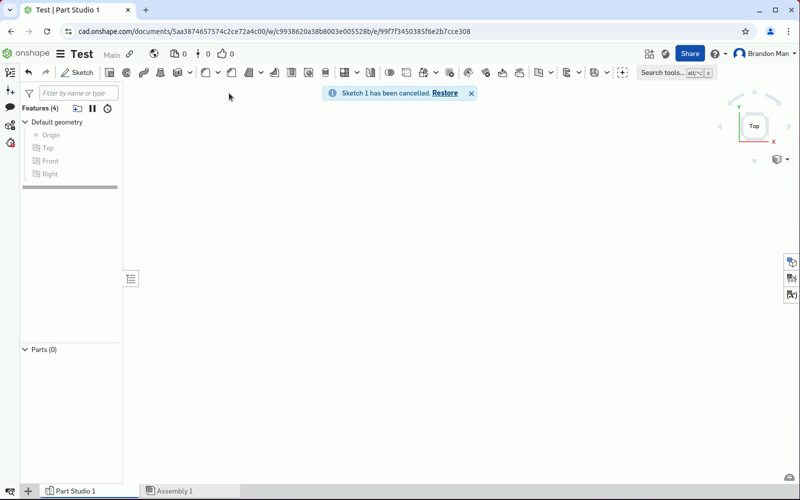
mouse_move(73, 352)
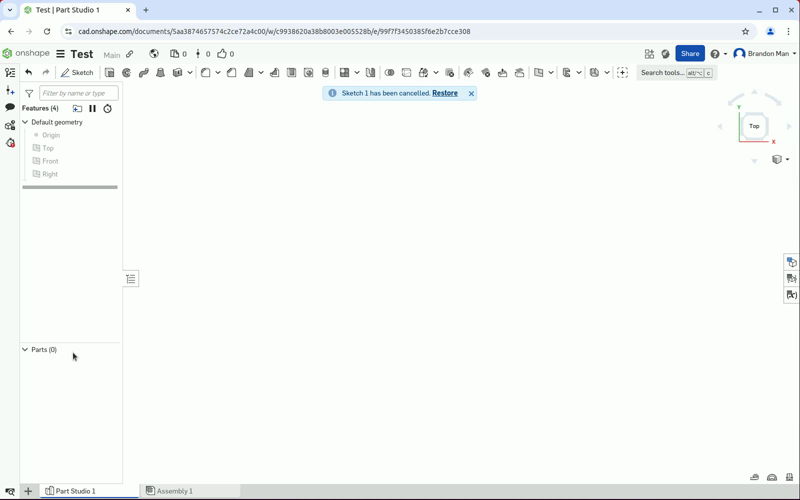
key(y)
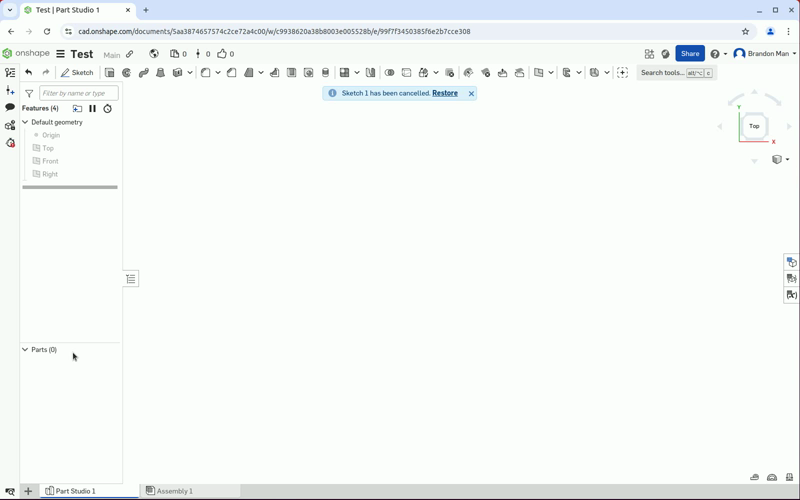
key(shift+p)
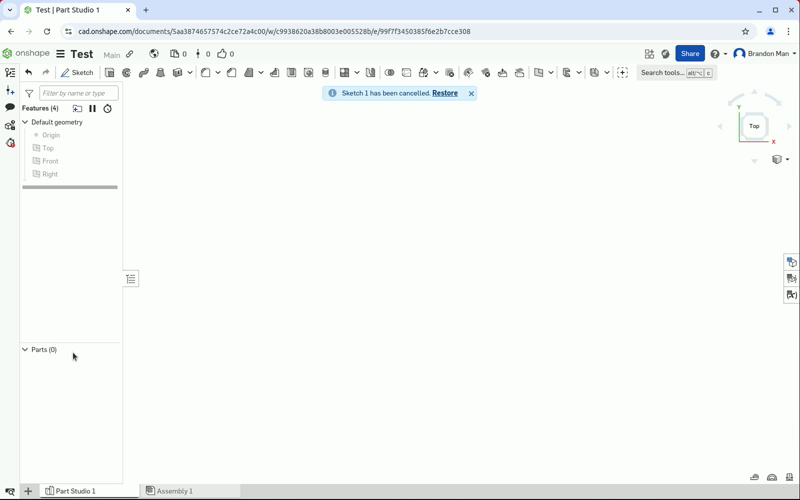
key(space)
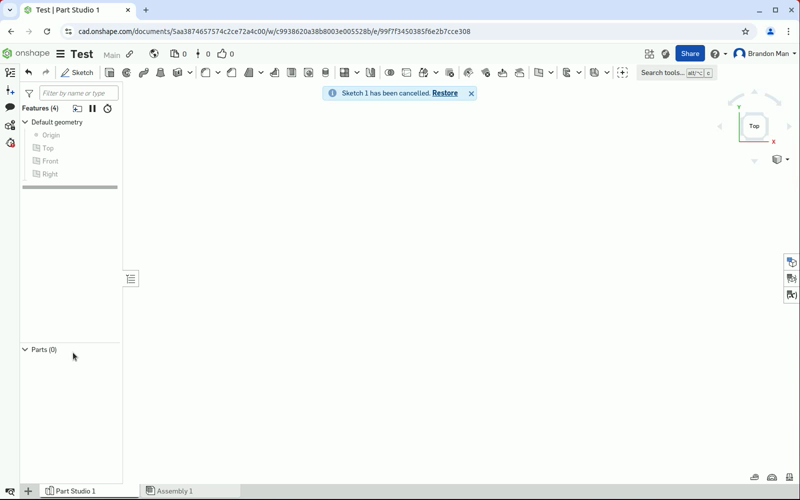
key_down(shift)
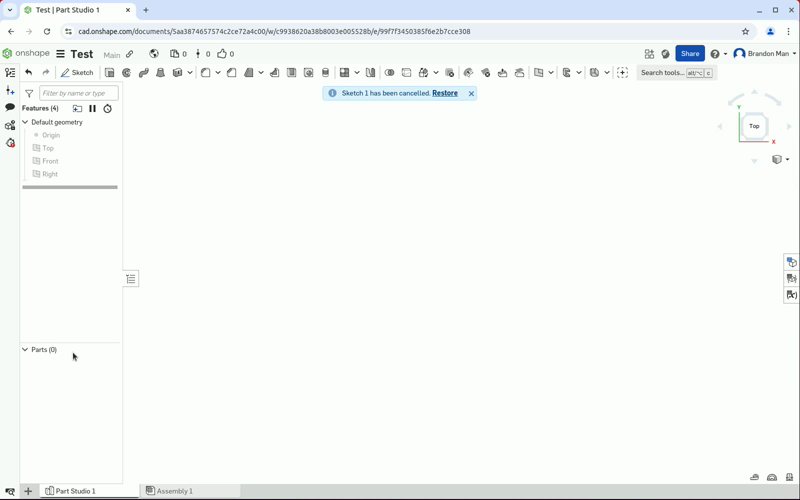
key(up)
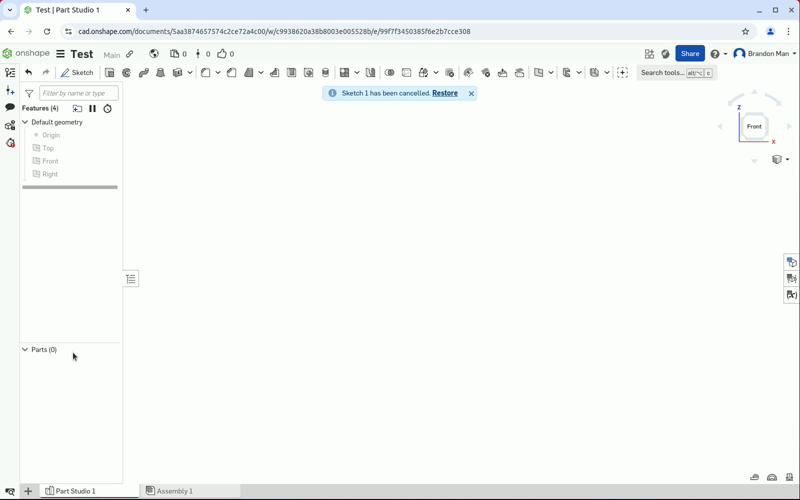
key_up(shift)
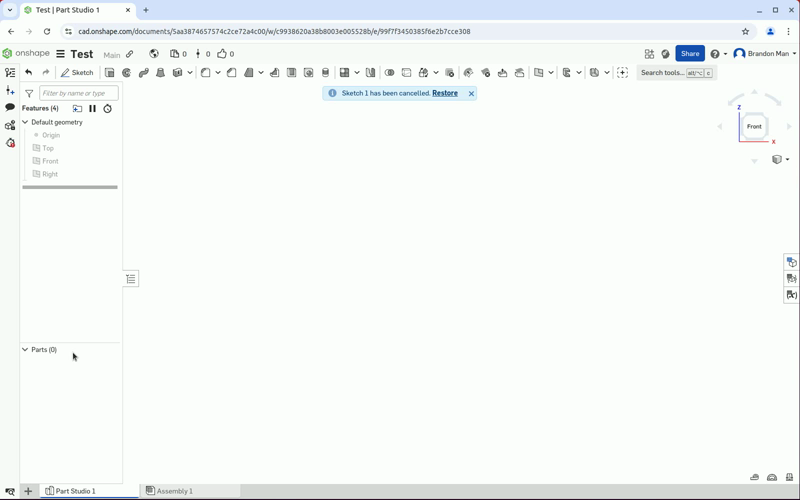
mouse_move(73, 352)
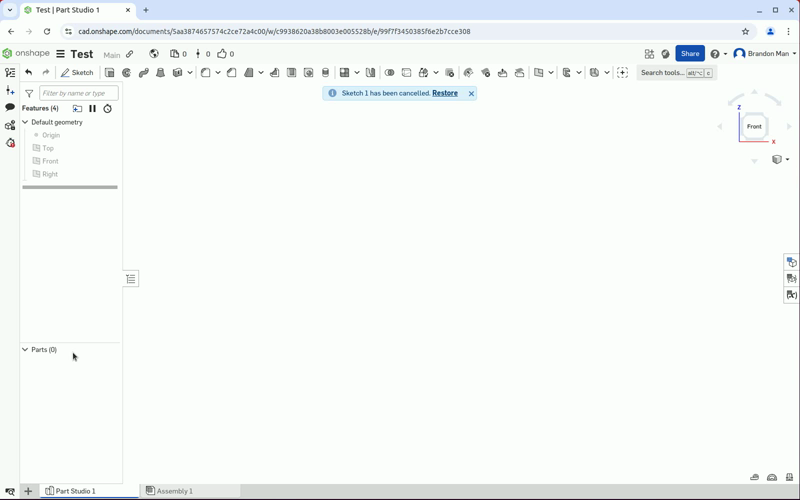
key(shift+y)
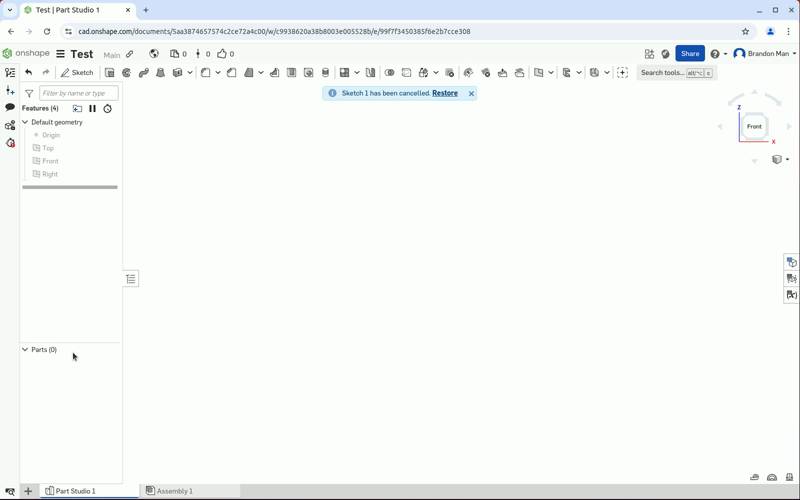
key(shift+s)
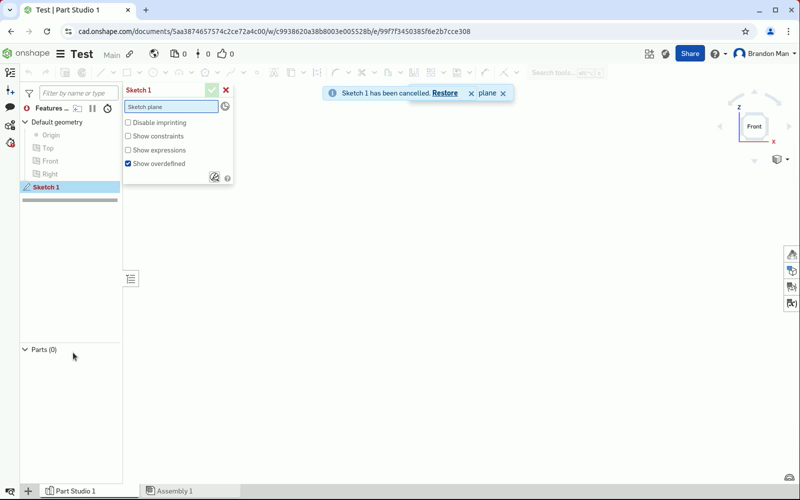
mouse_move(73, 163)
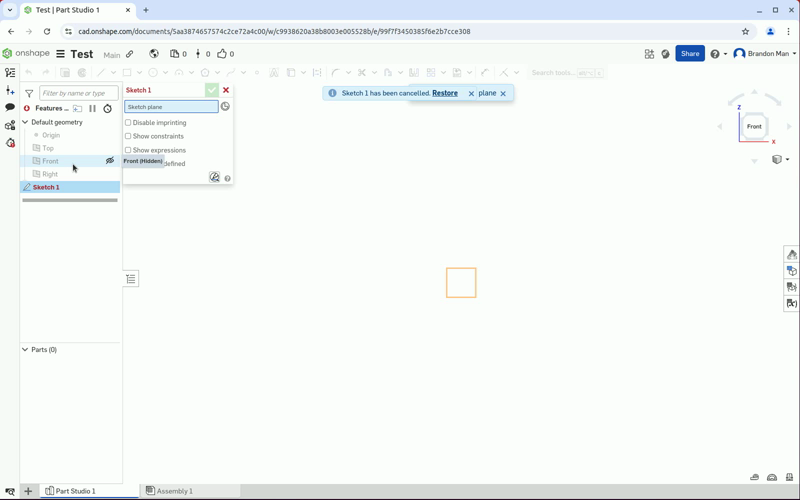
click(73, 163)
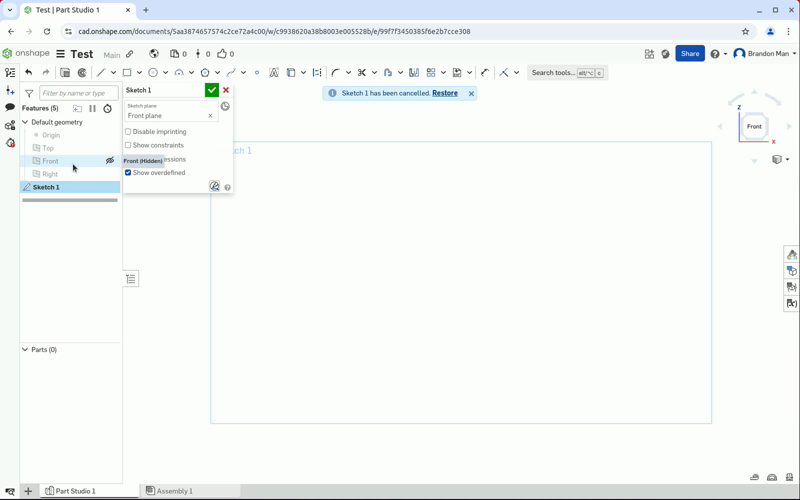
mouse_move(73, 352)
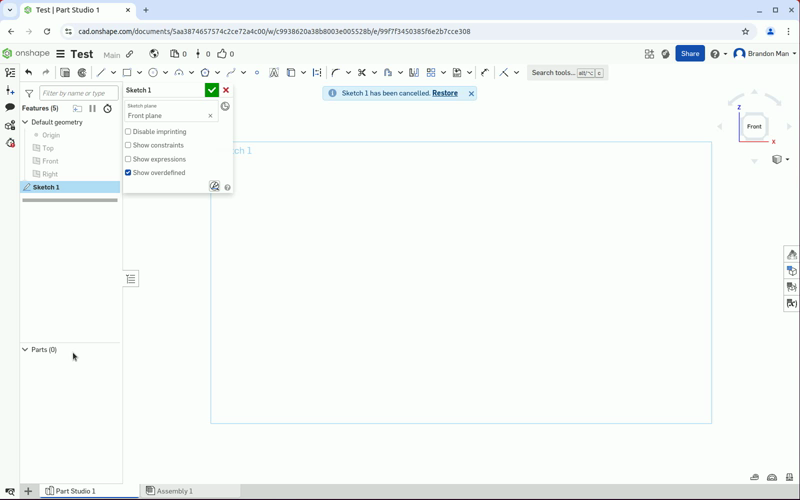
key(y)
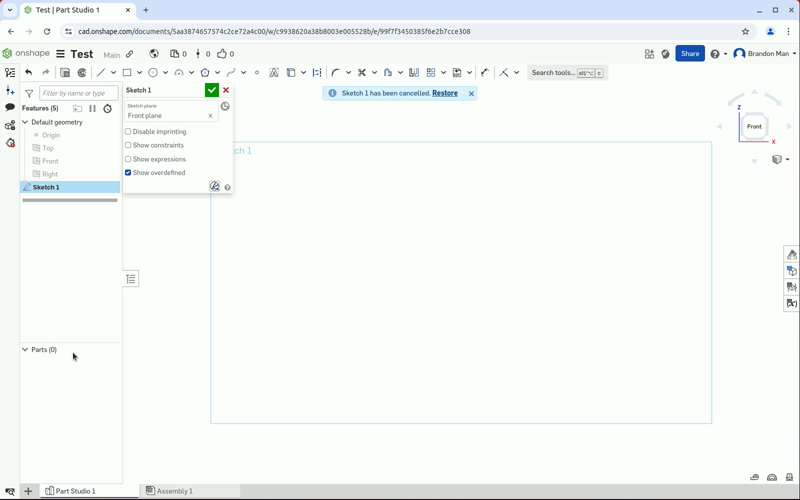
key(l)
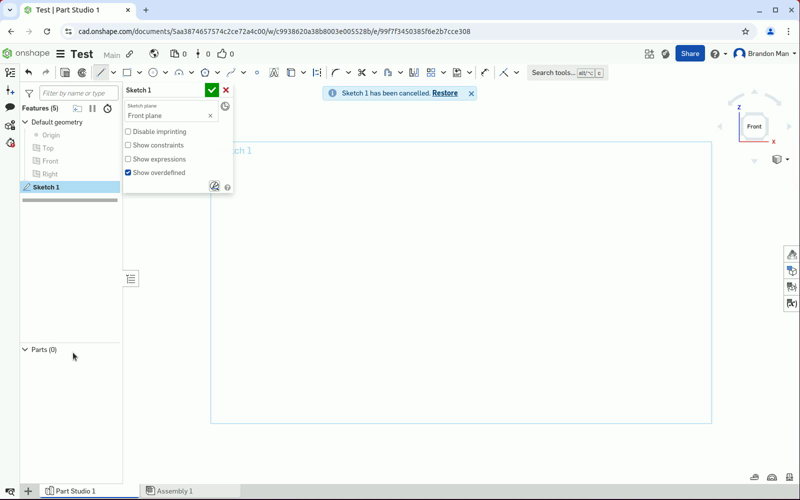
key_down(shift)
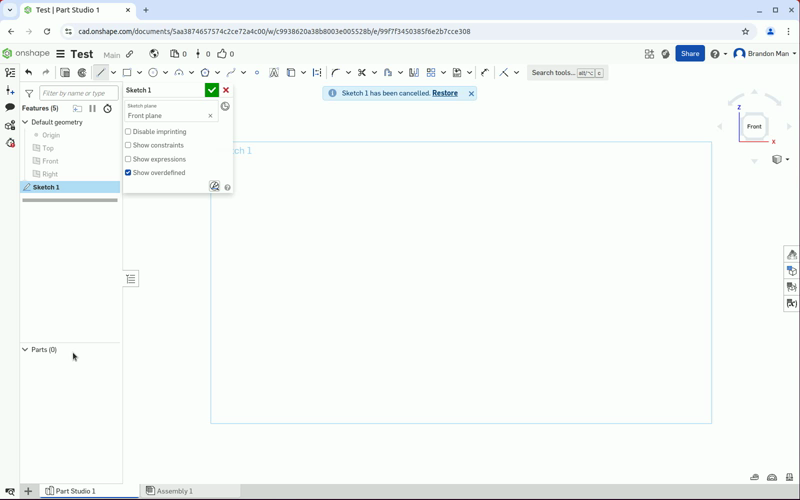
mouse_move(369, 268)
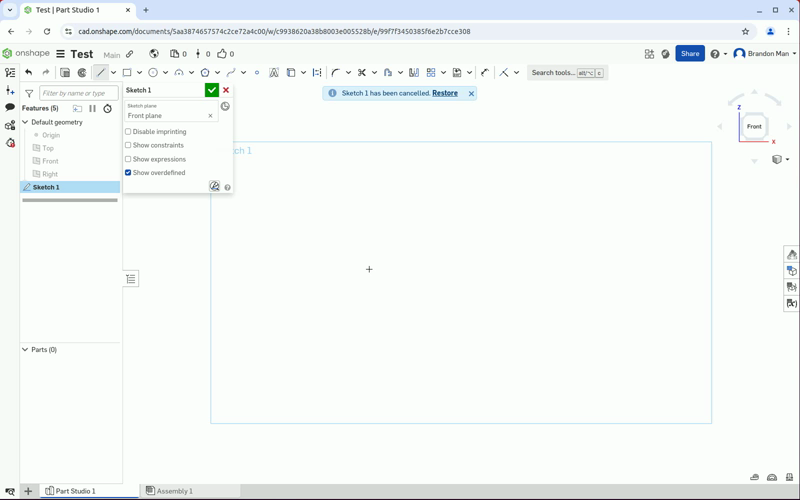
click(369, 268)
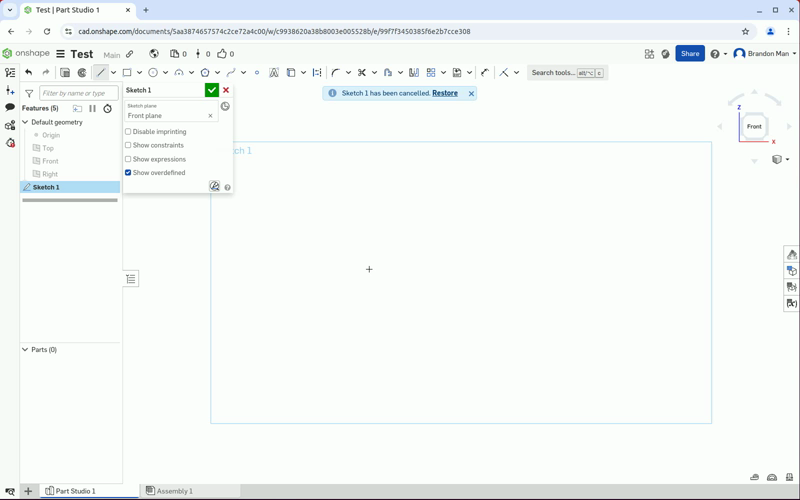
key_up(shift)
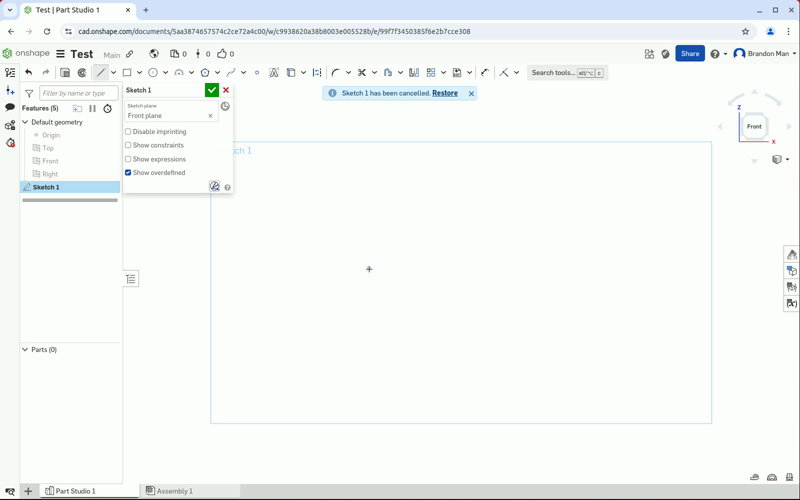
key_down(shift)
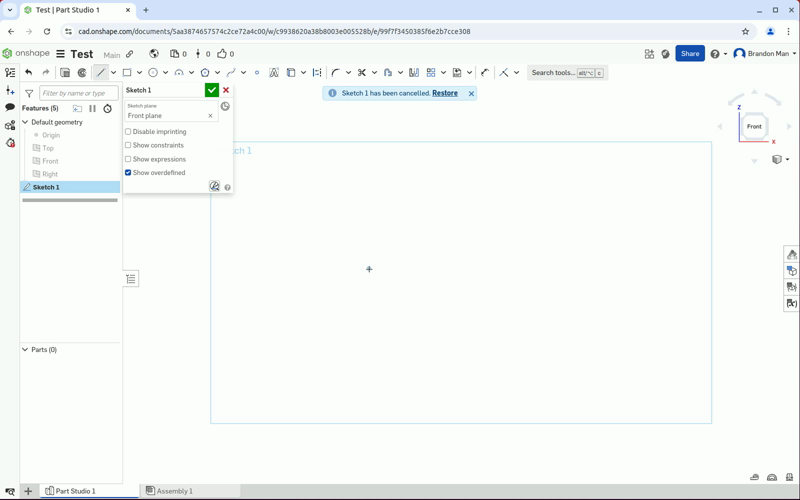
mouse_move(552, 268)
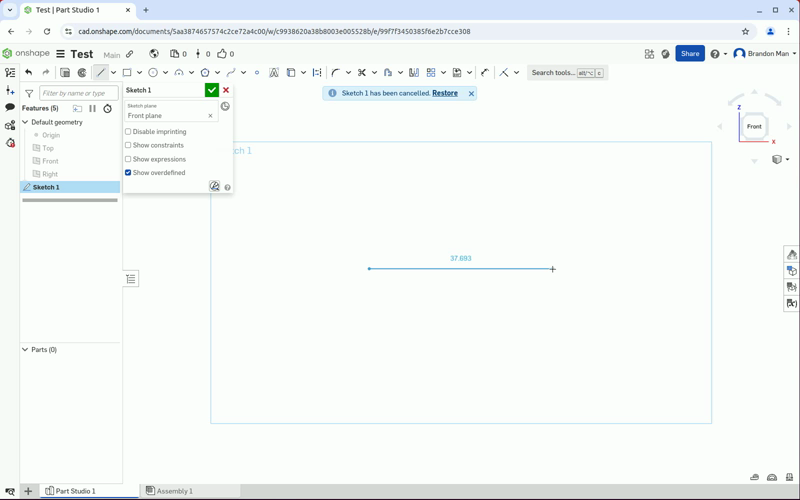
click(552, 268)
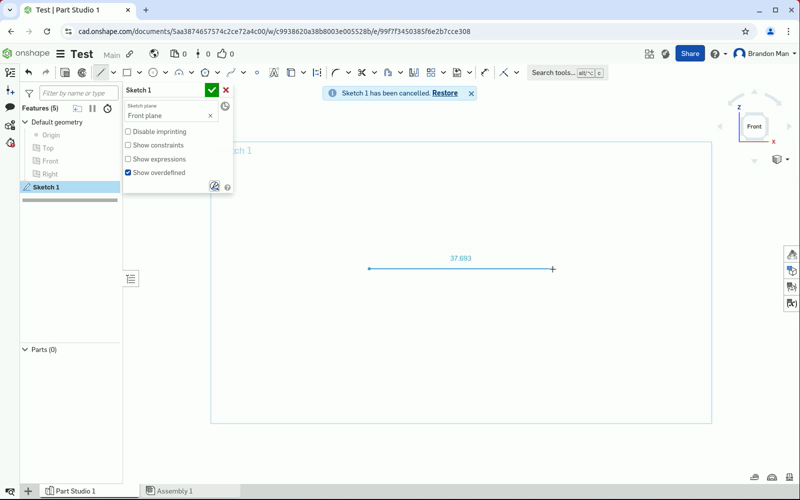
key_up(shift)
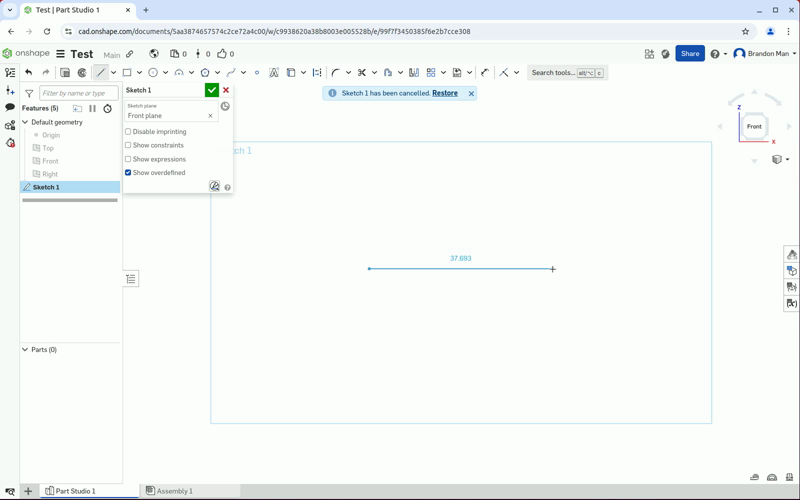
key_down(shift)
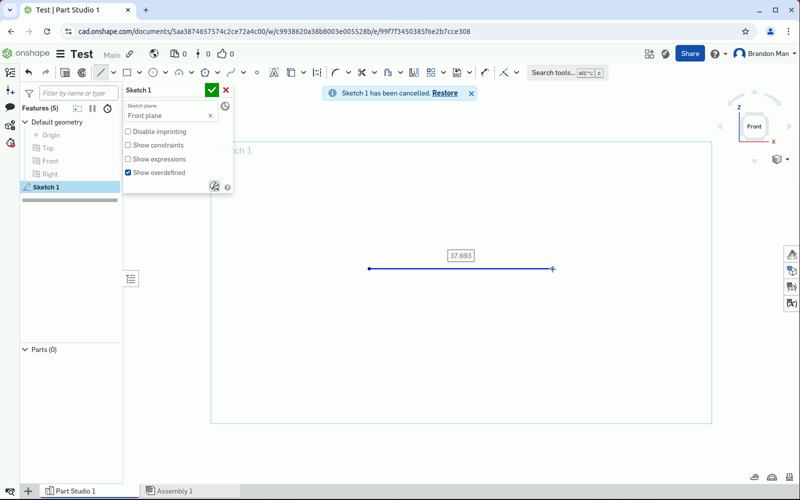
mouse_move(582, 268)
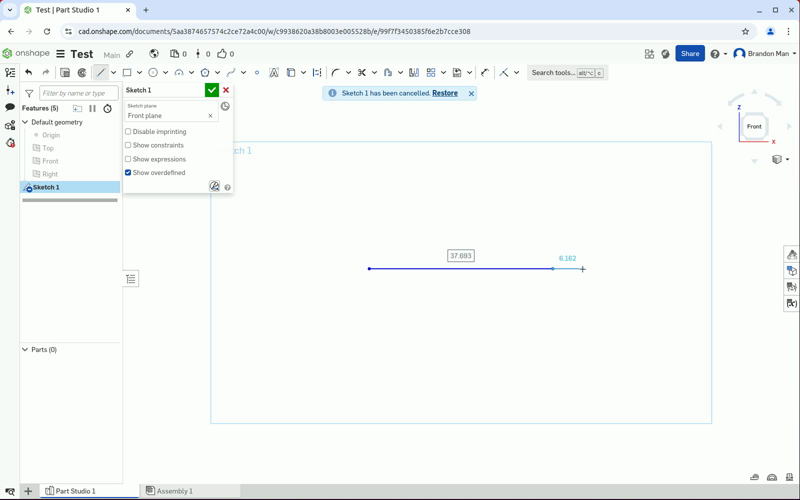
mouse_move(552, 263)
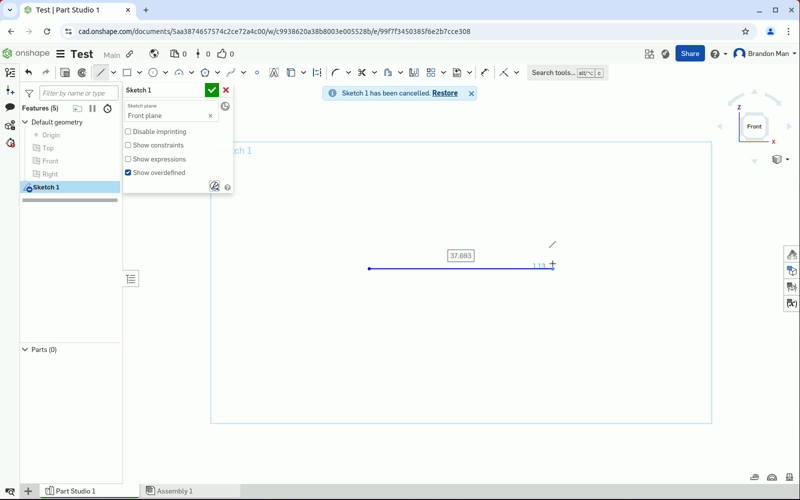
scroll(6)
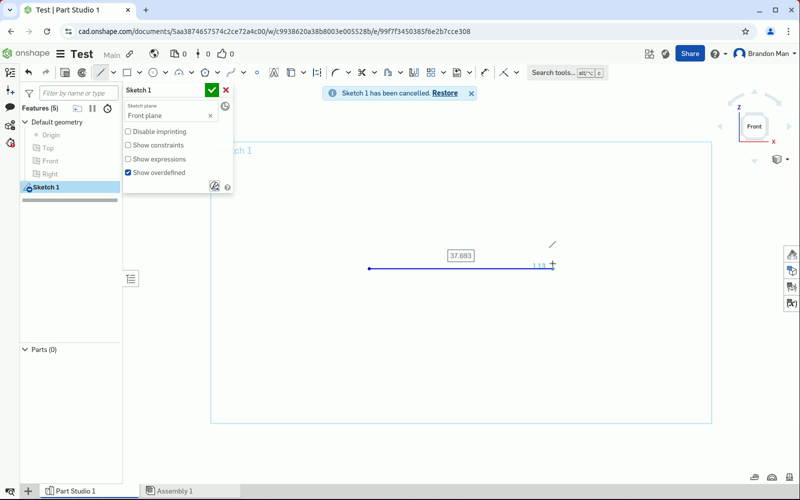
scroll(6)
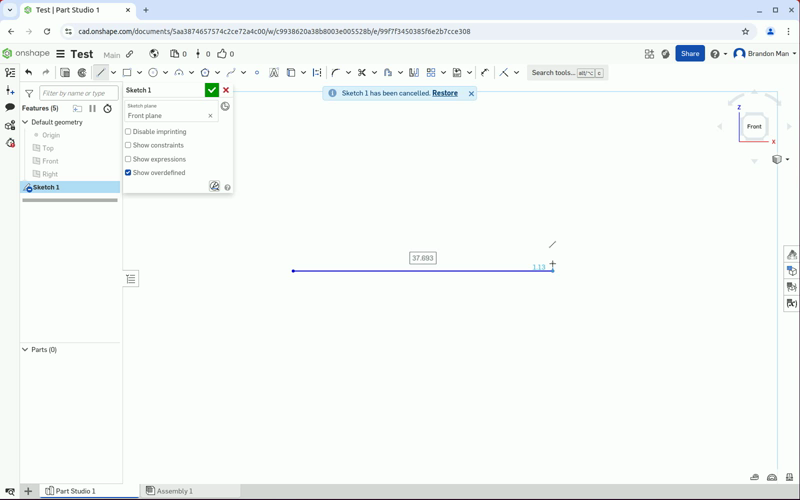
scroll(6)
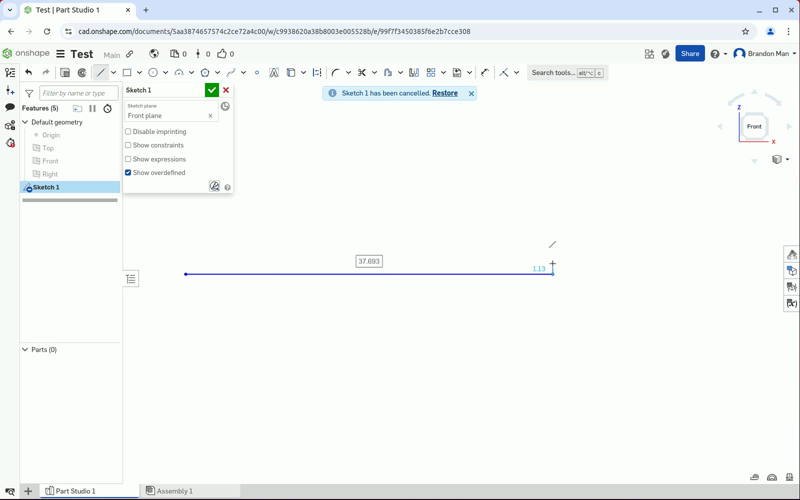
scroll(6)
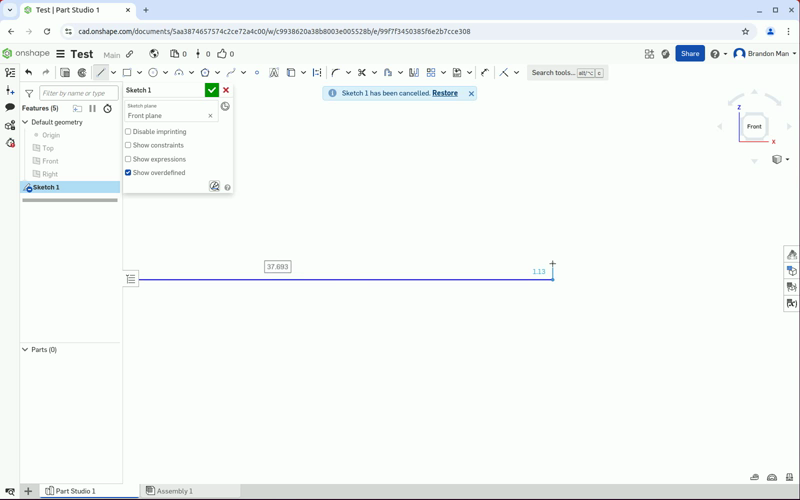
scroll(6)
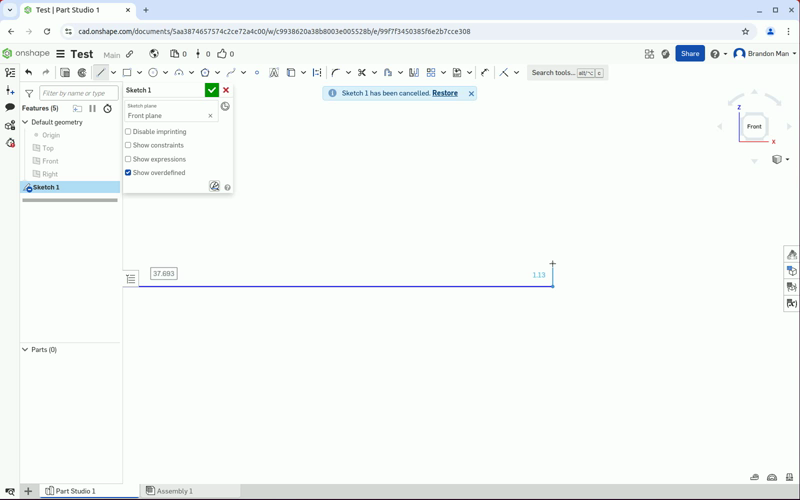
scroll(6)
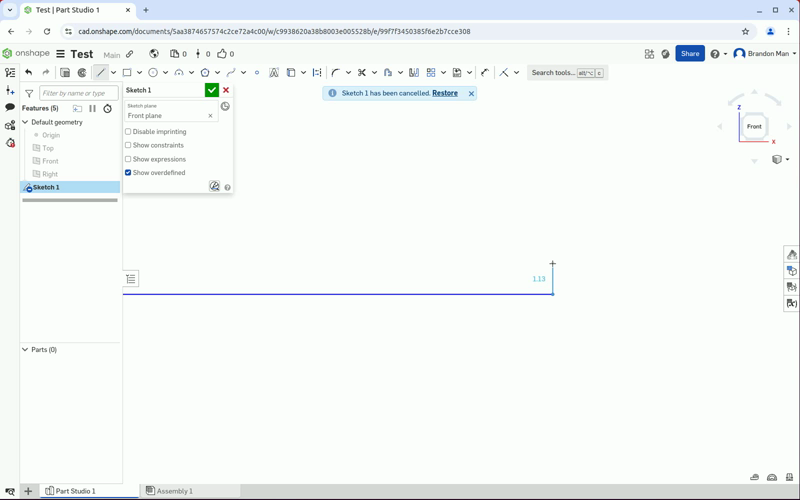
scroll(6)
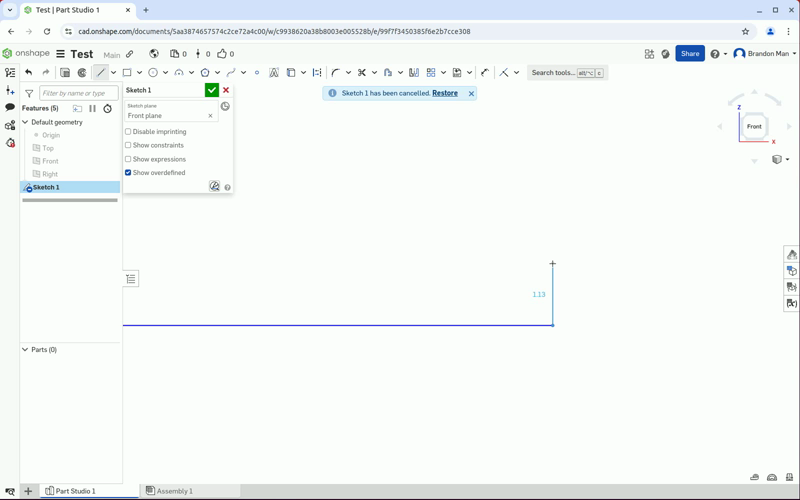
click(552, 263)
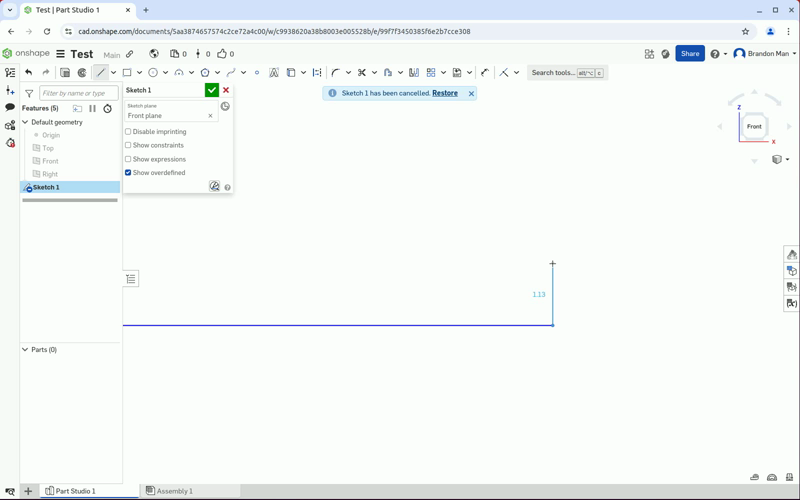
scroll(-6)
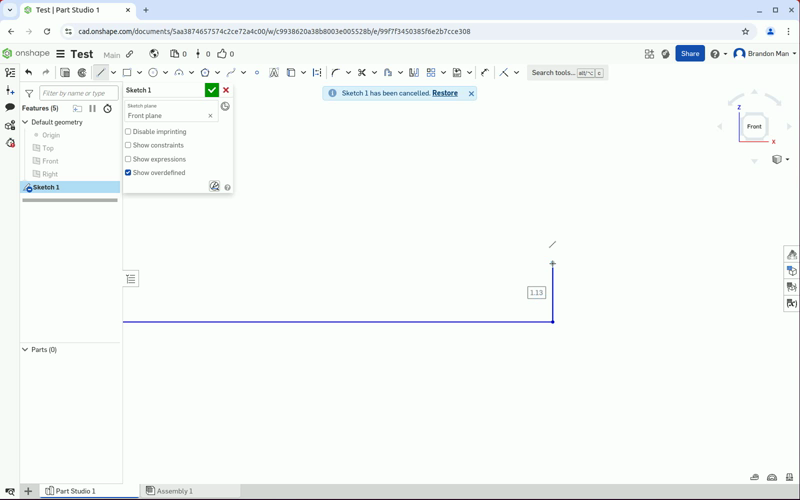
scroll(-6)
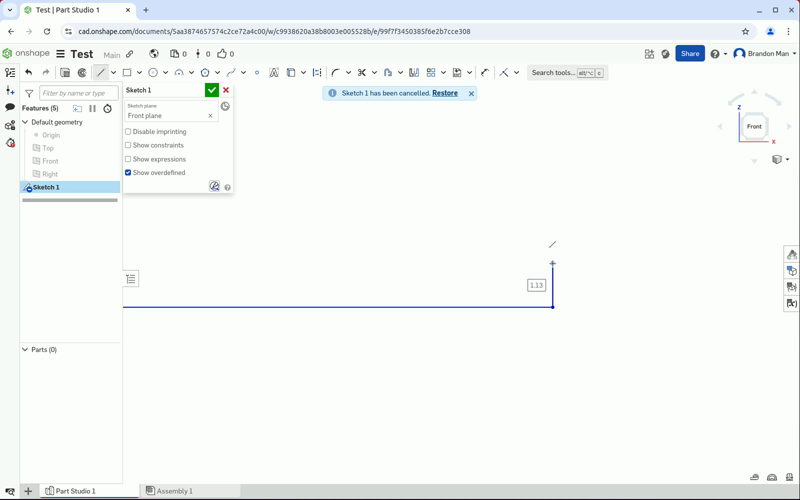
scroll(-6)
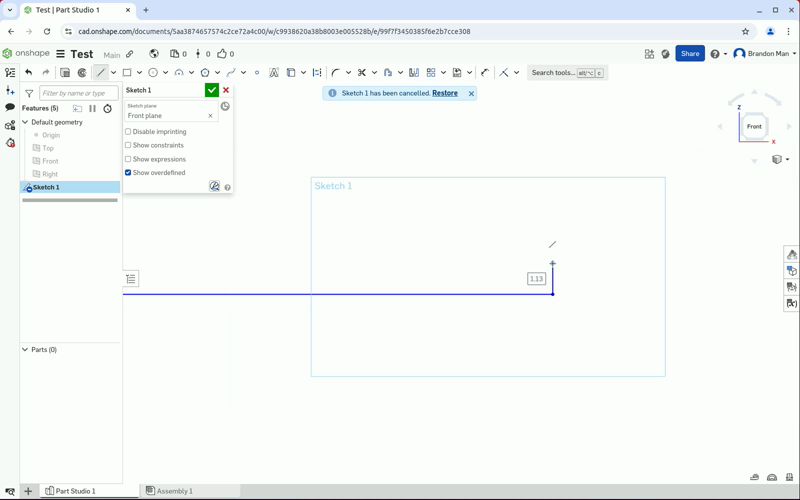
scroll(-6)
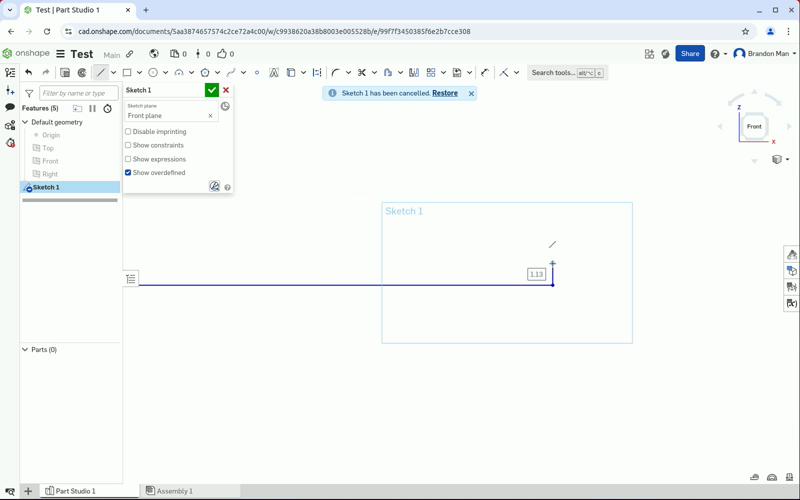
scroll(-6)
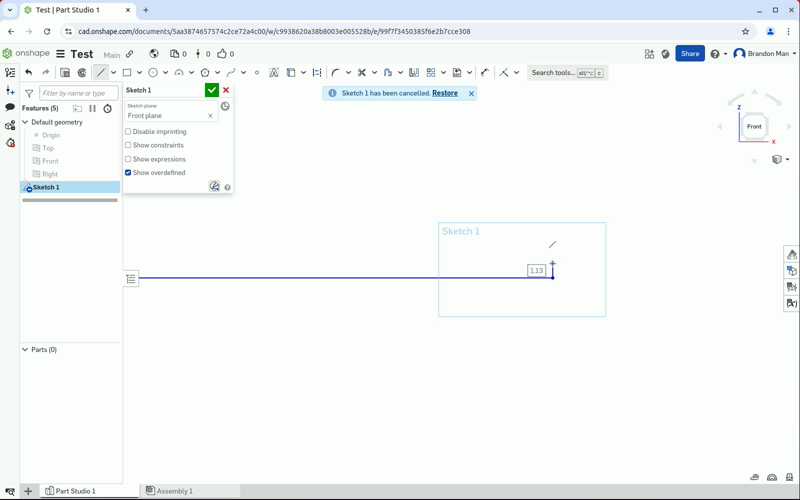
scroll(-6)
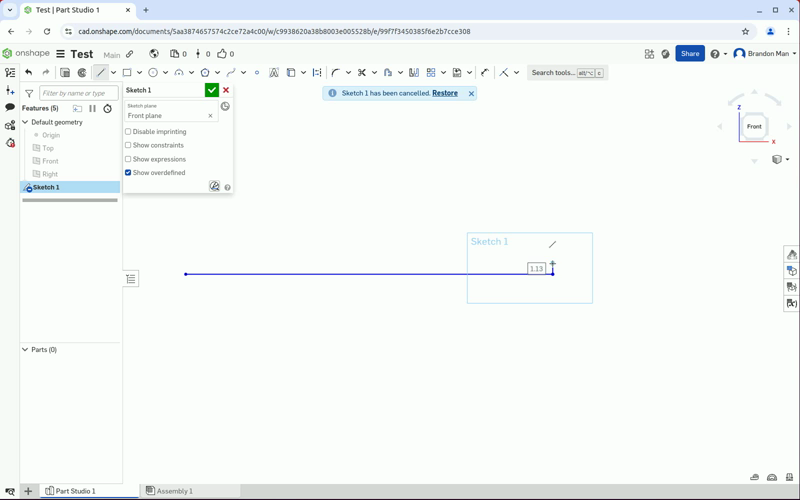
scroll(-6)
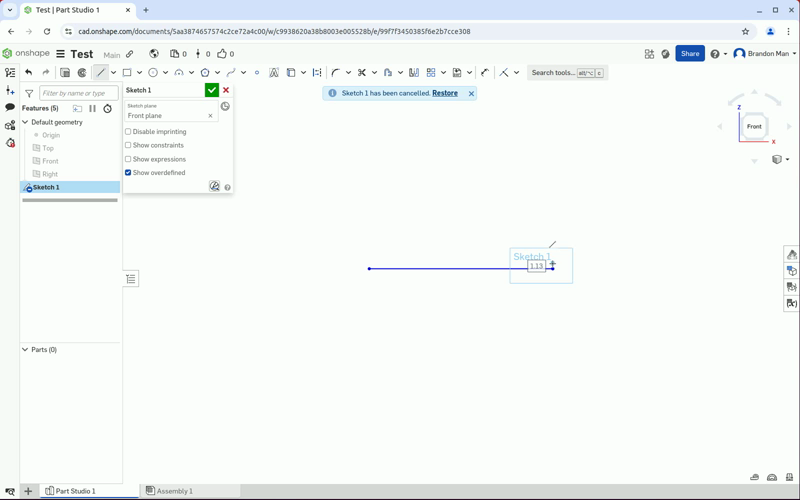
key_up(shift)
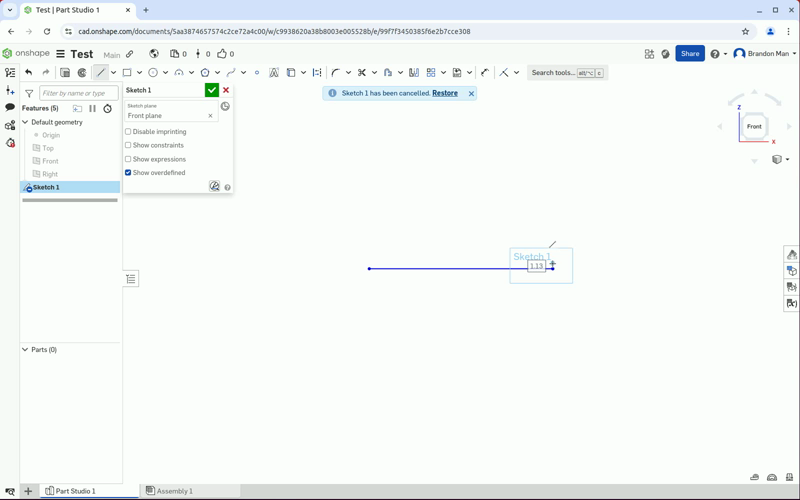
key_down(shift)
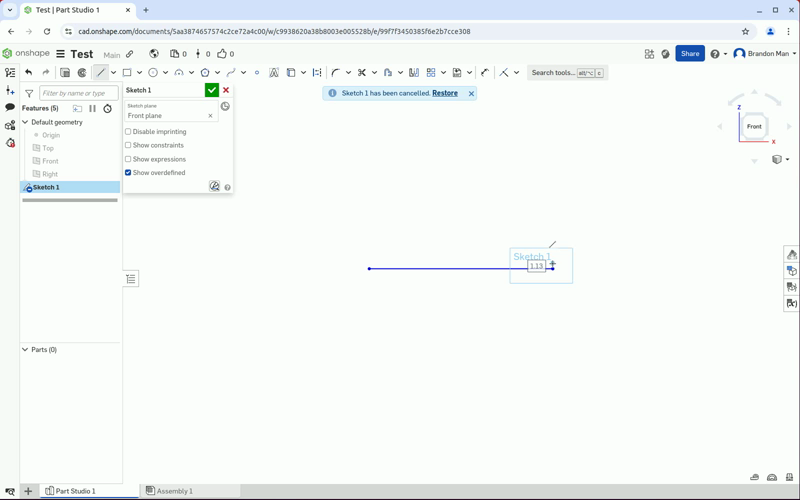
mouse_move(369, 263)
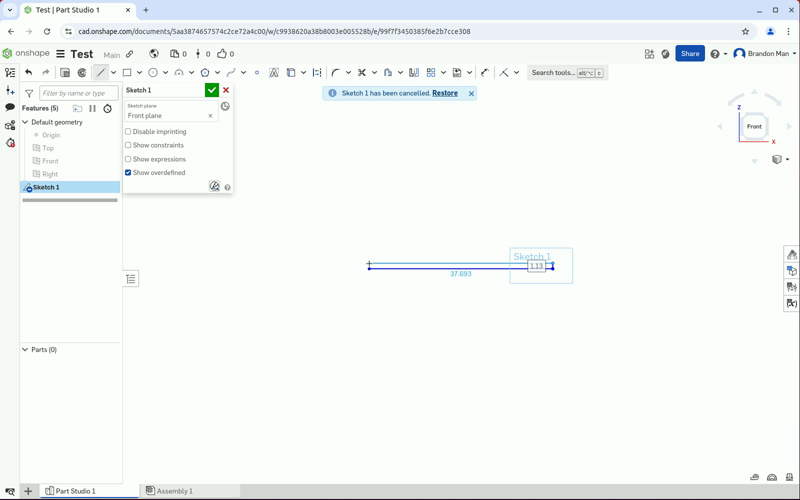
click(369, 263)
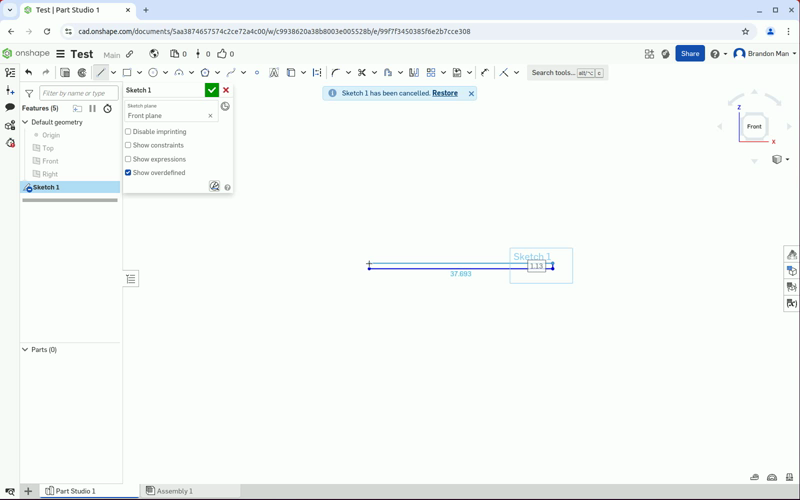
key_up(shift)
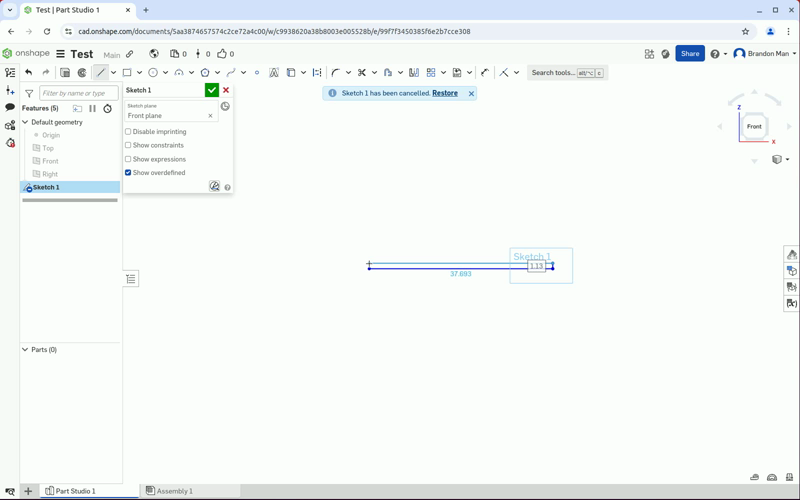
mouse_move(399, 263)
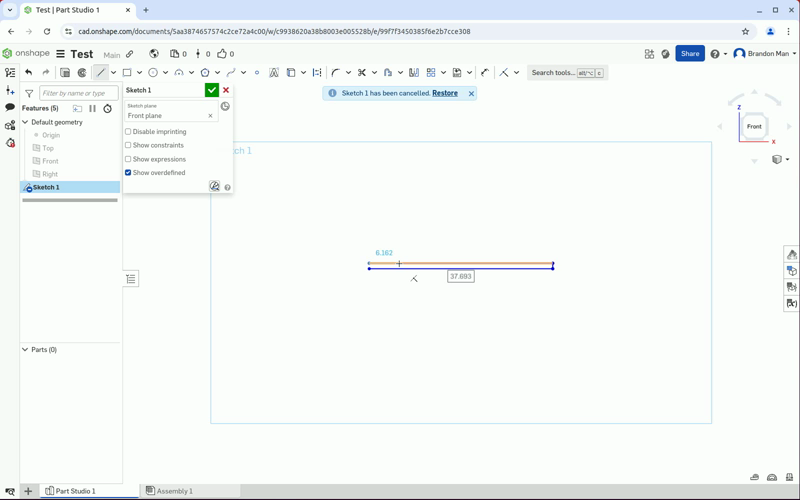
key_down(shift)
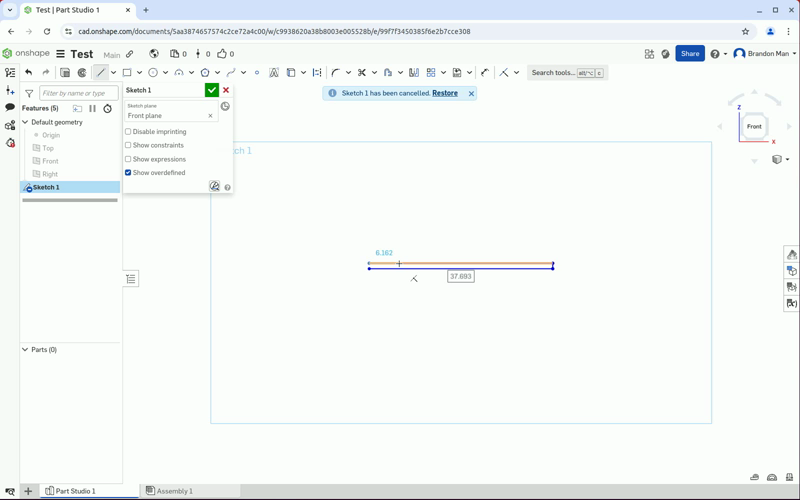
mouse_move(369, 268)
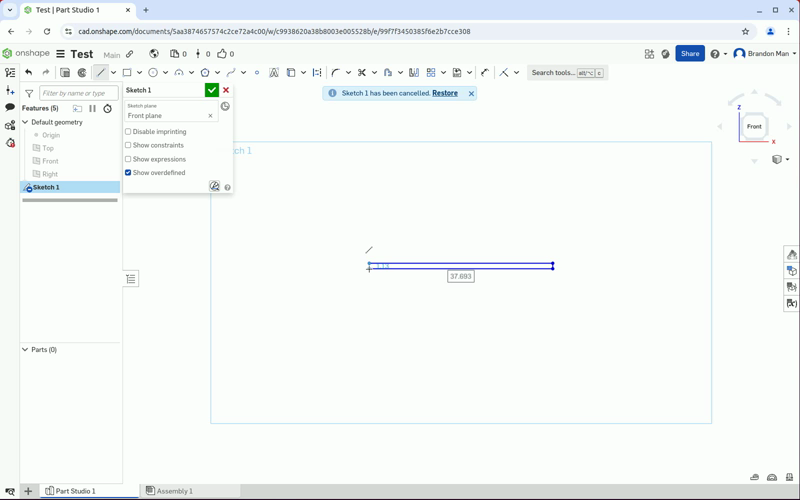
scroll(6)
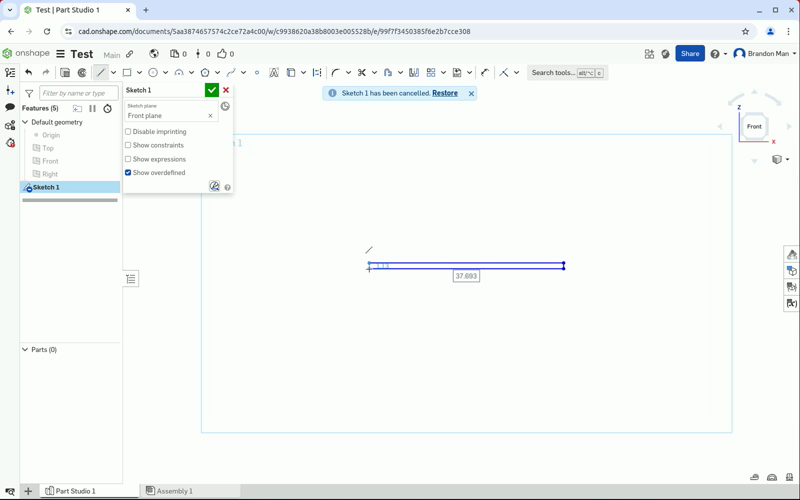
scroll(6)
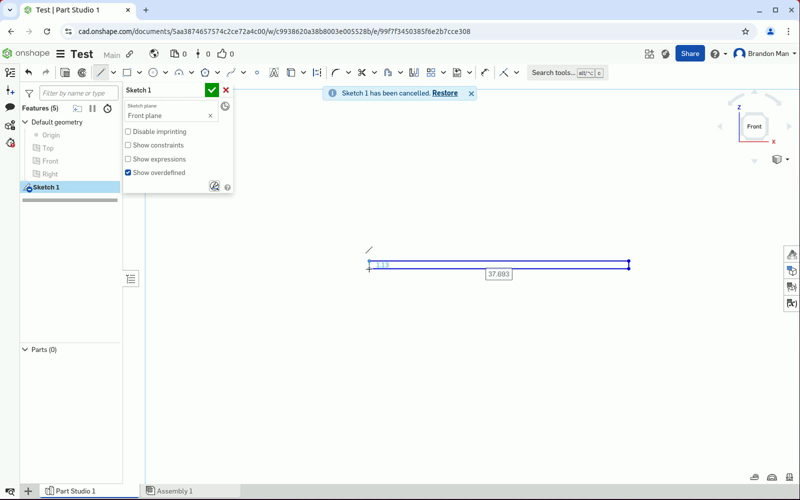
scroll(6)
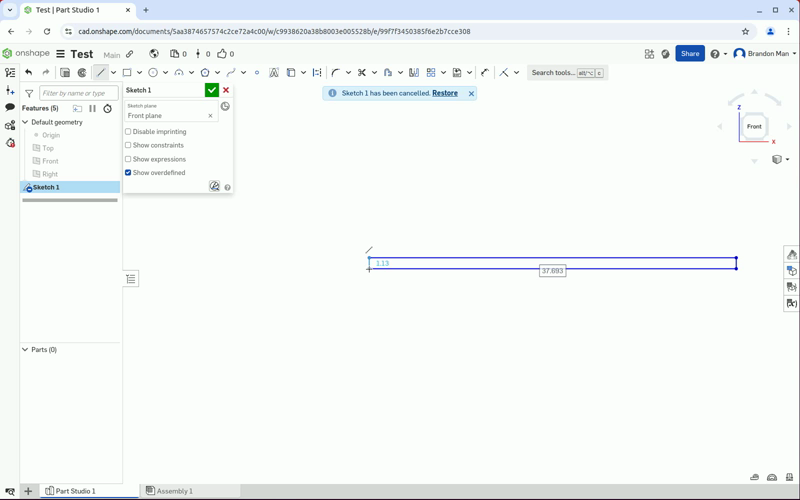
scroll(6)
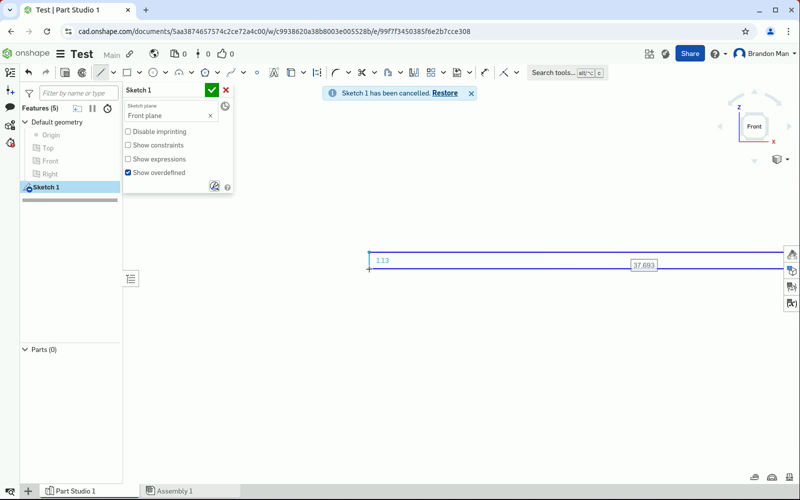
scroll(6)
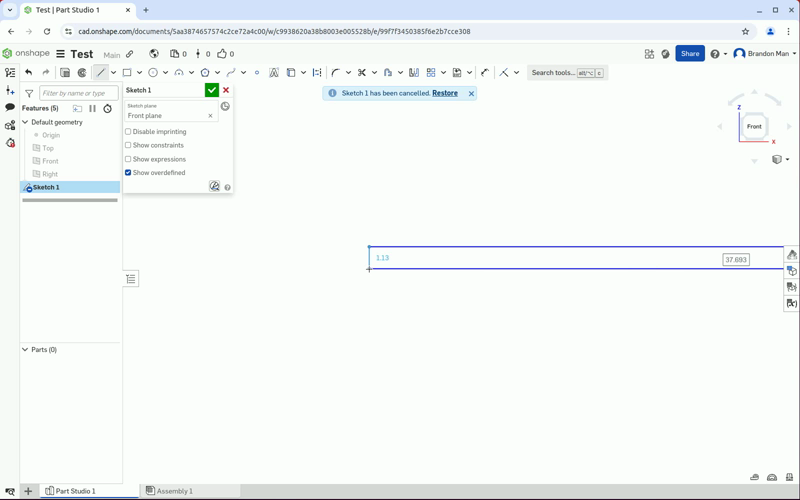
scroll(6)
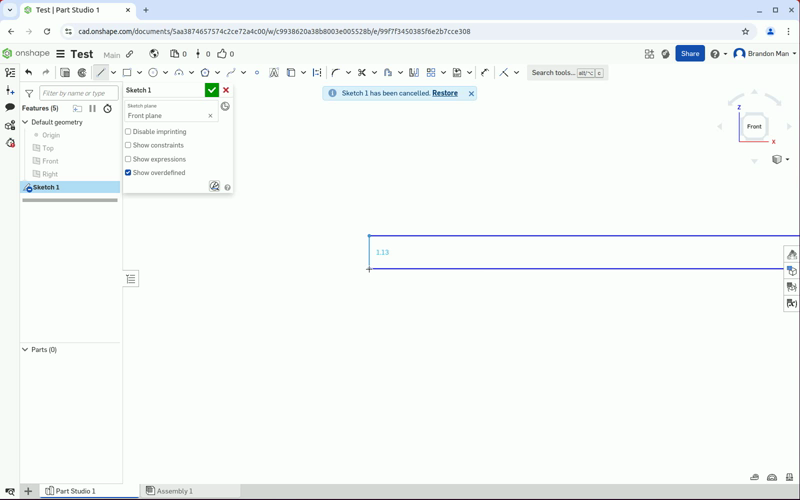
scroll(6)
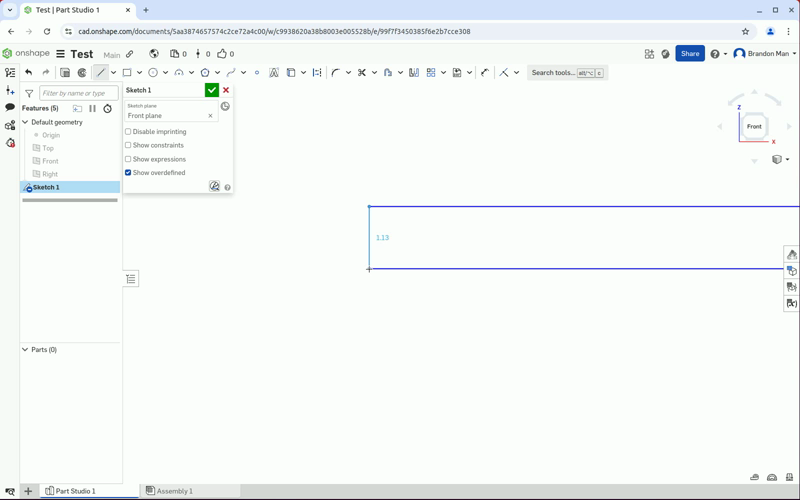
key_up(shift)
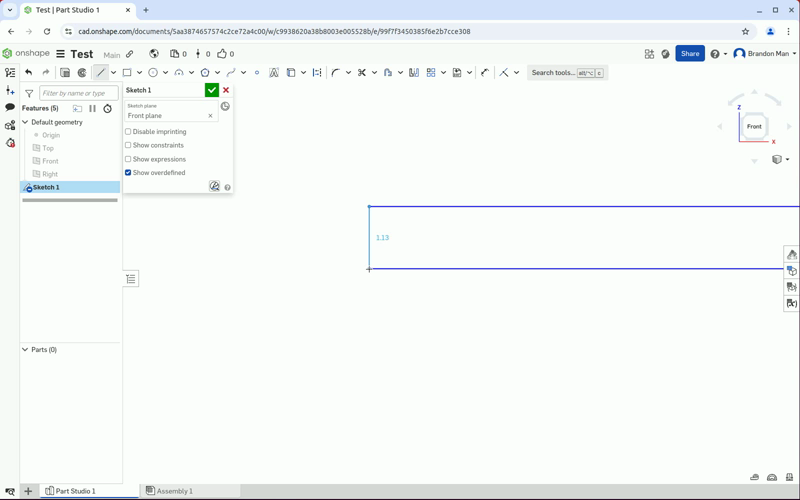
click(369, 268)
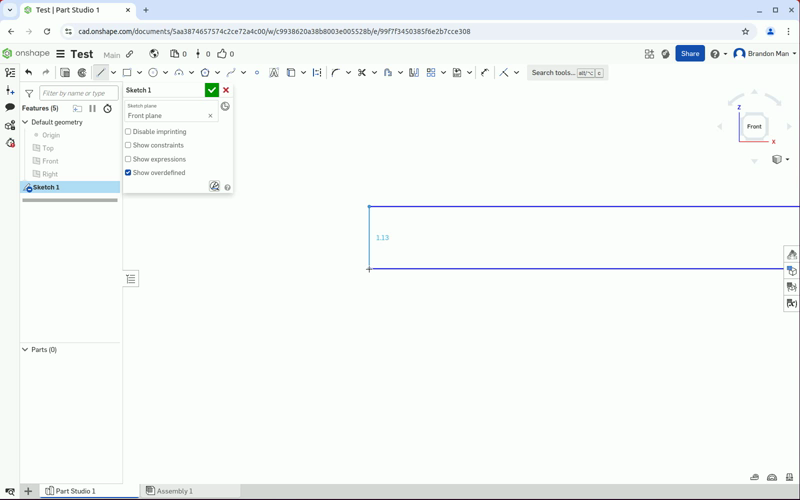
scroll(-6)
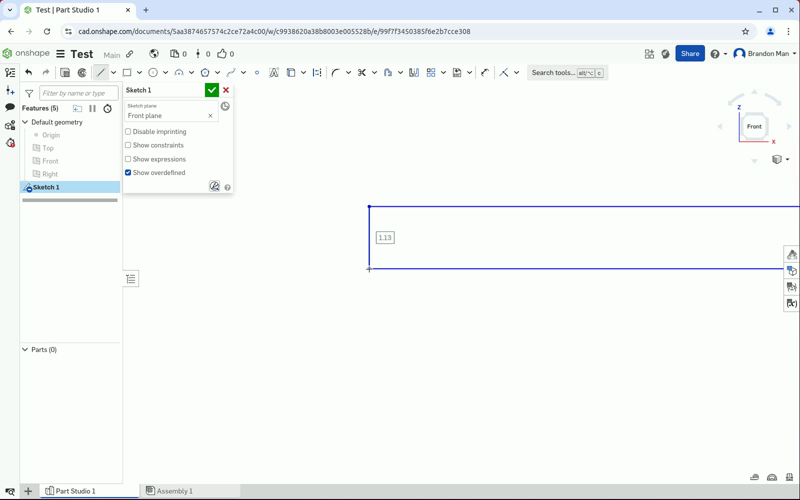
scroll(-6)
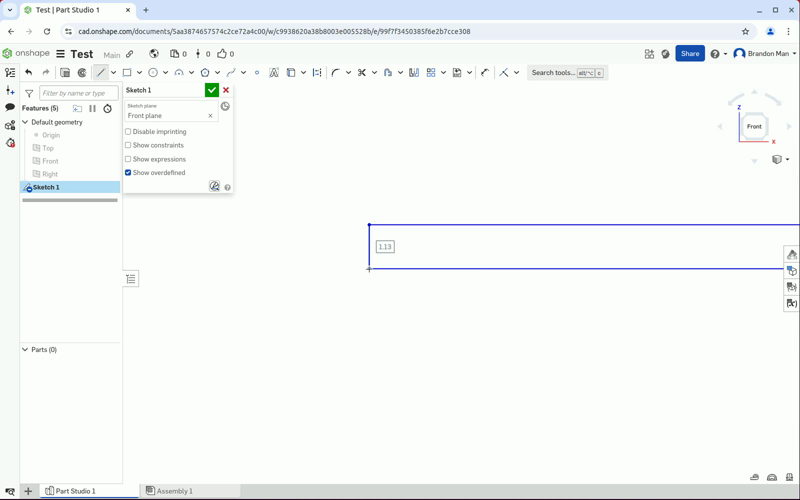
scroll(-6)
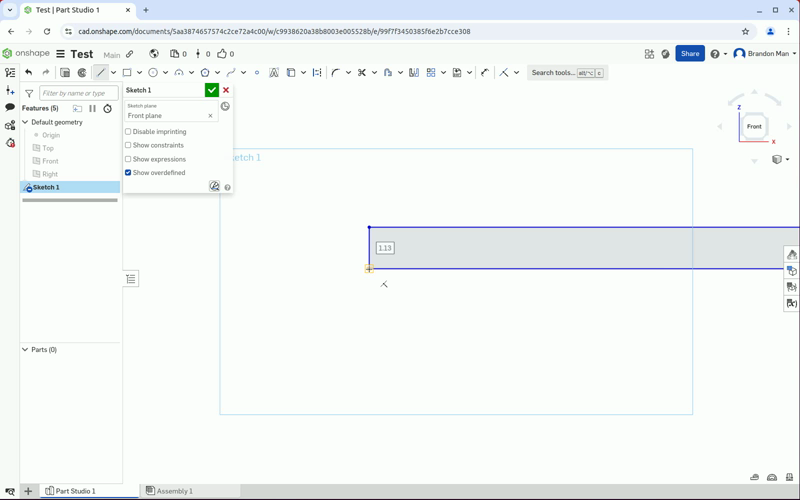
scroll(-6)
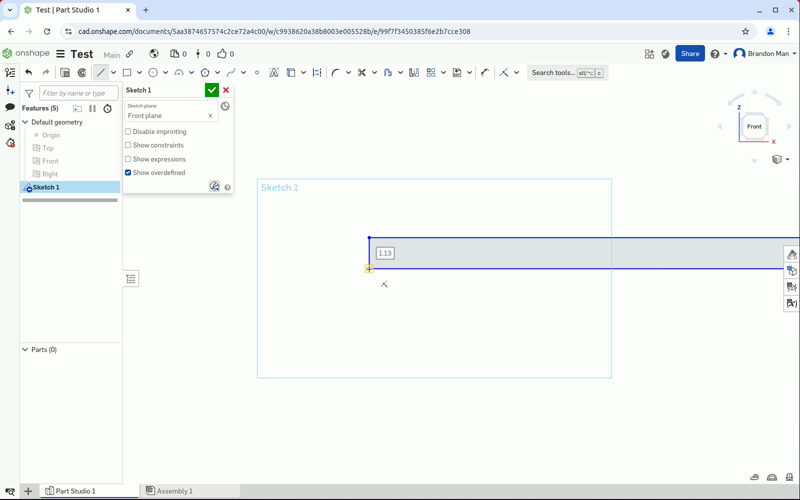
scroll(-6)
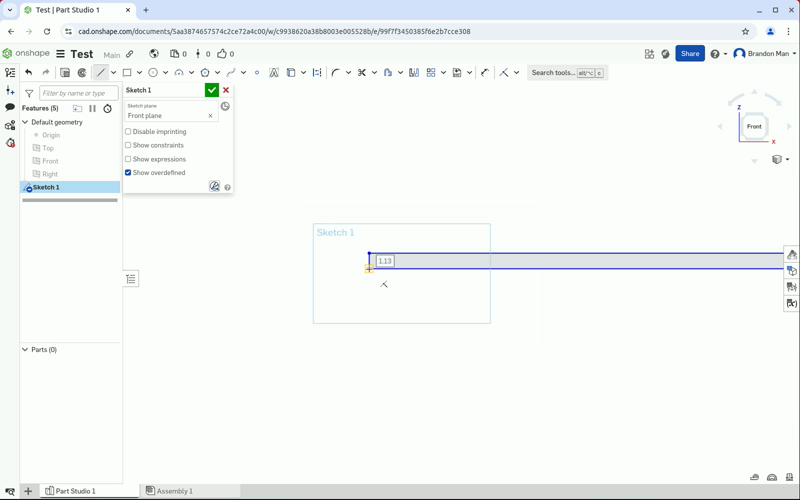
scroll(-6)
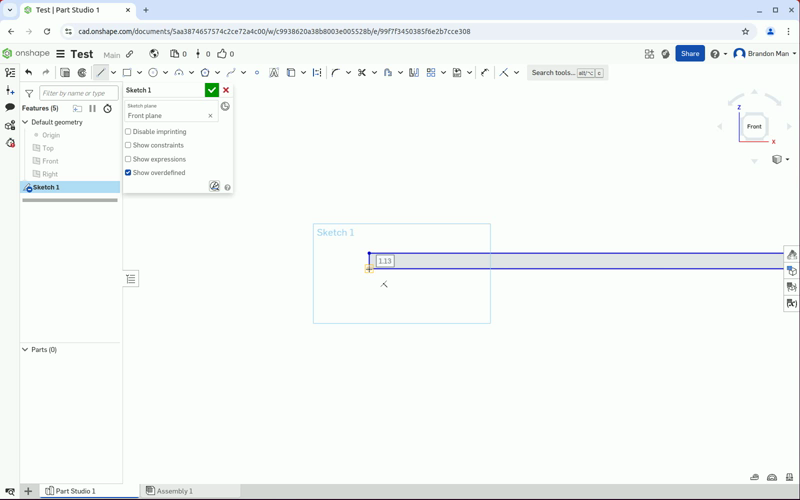
scroll(-6)
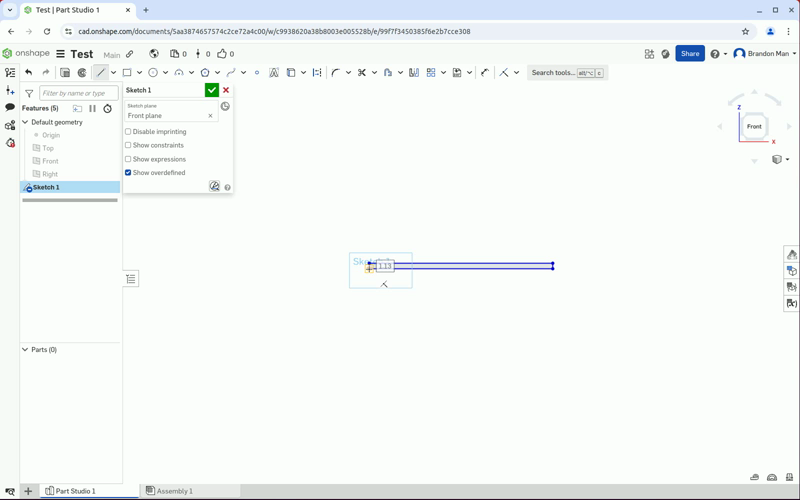
key(esc)
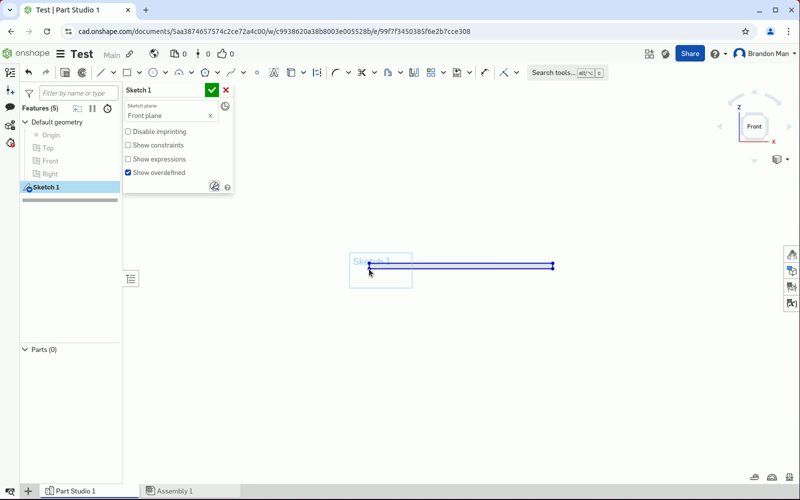
mouse_move(446, 266)
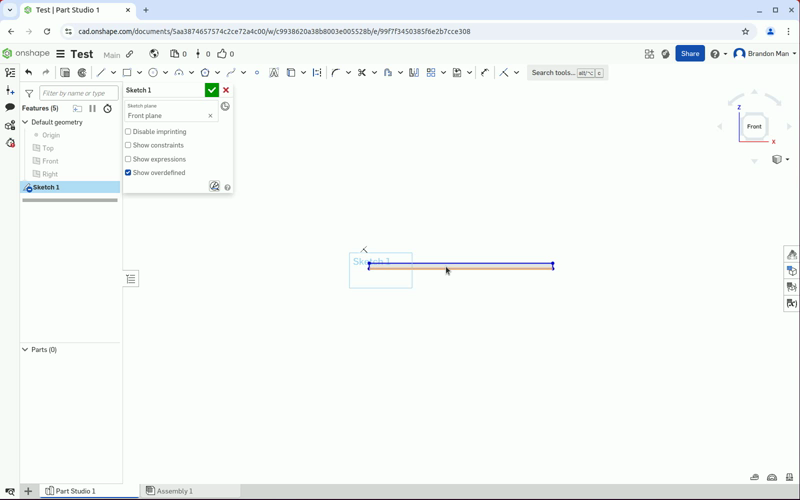
scroll(6)
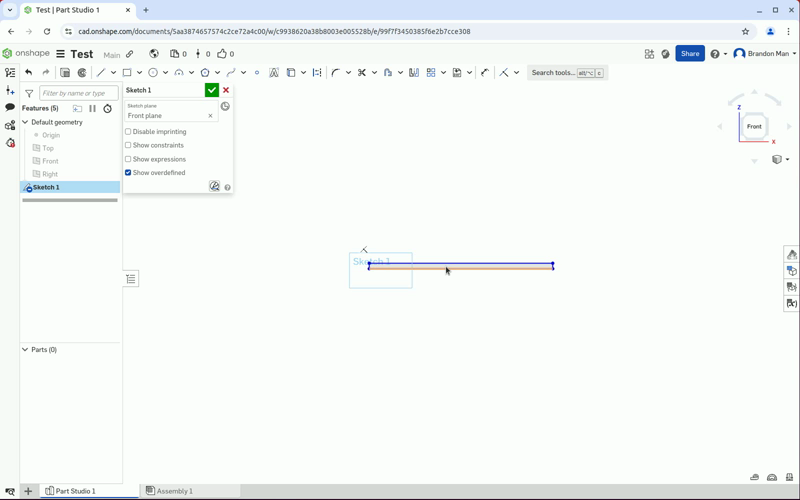
scroll(6)
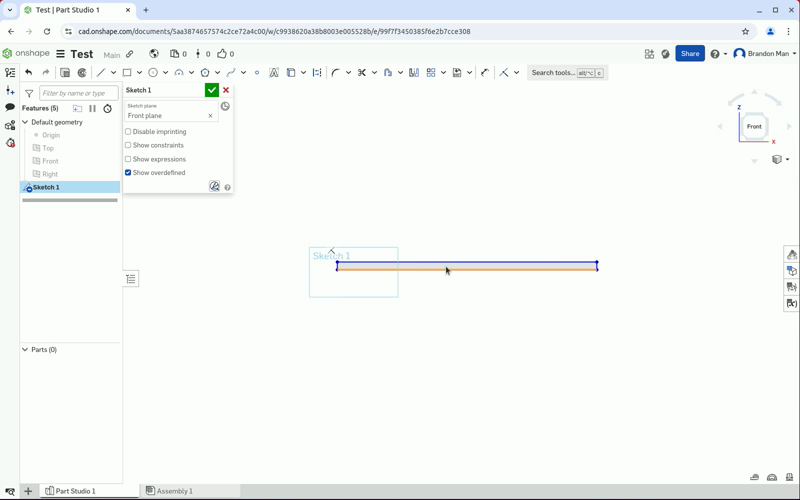
scroll(6)
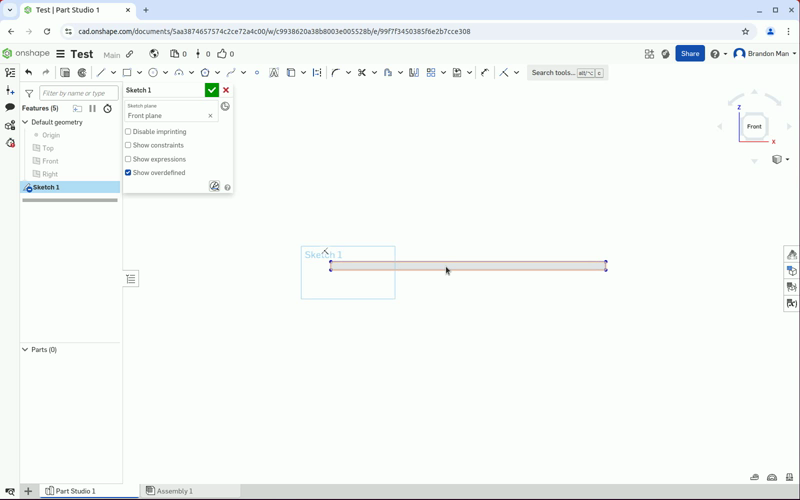
scroll(6)
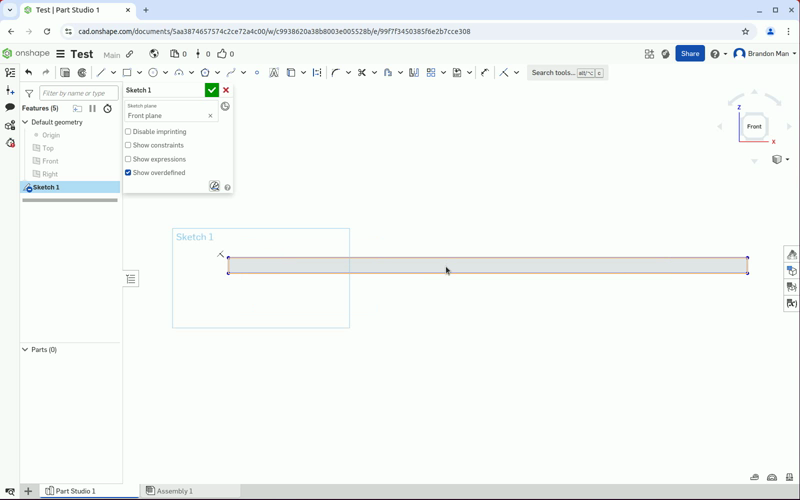
scroll(6)
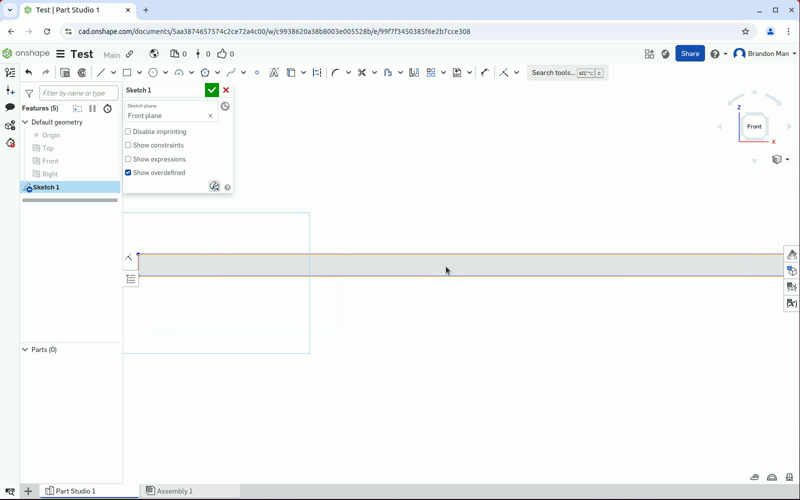
scroll(6)
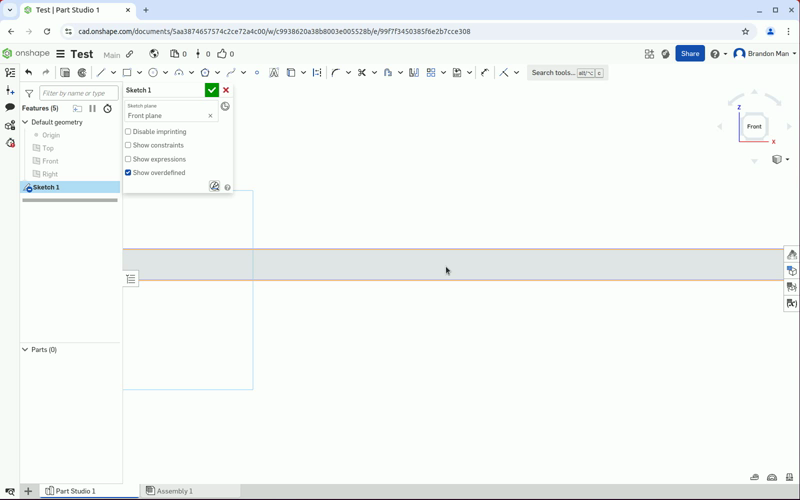
scroll(6)
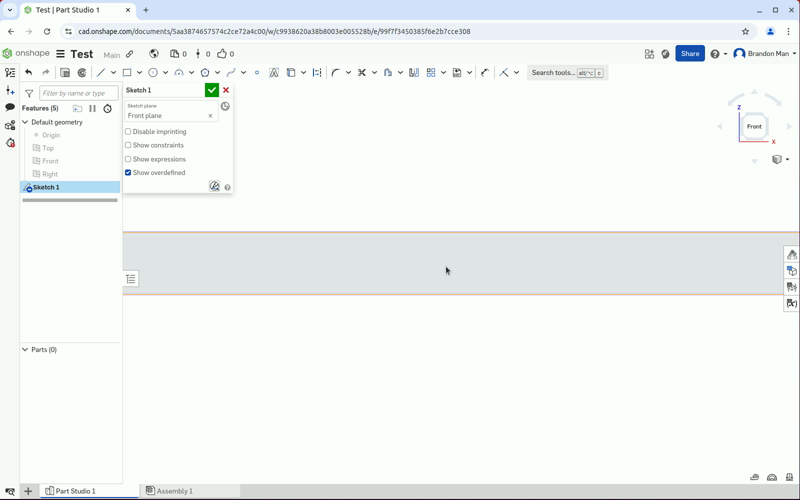
click(446, 266)
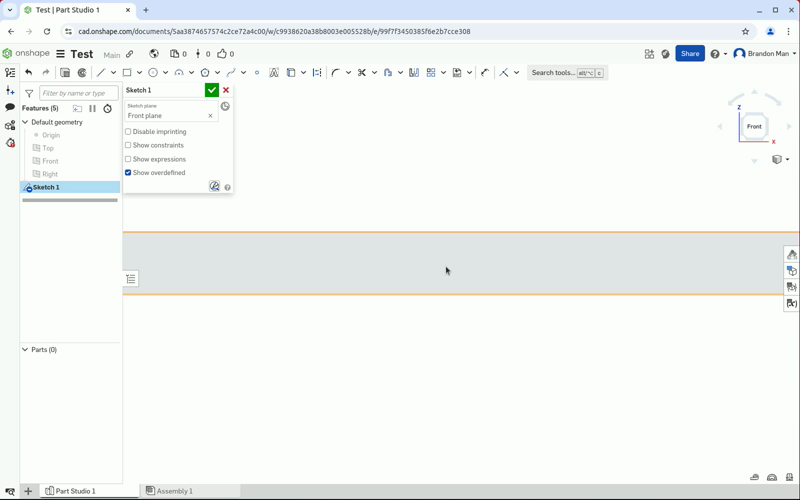
scroll(-6)
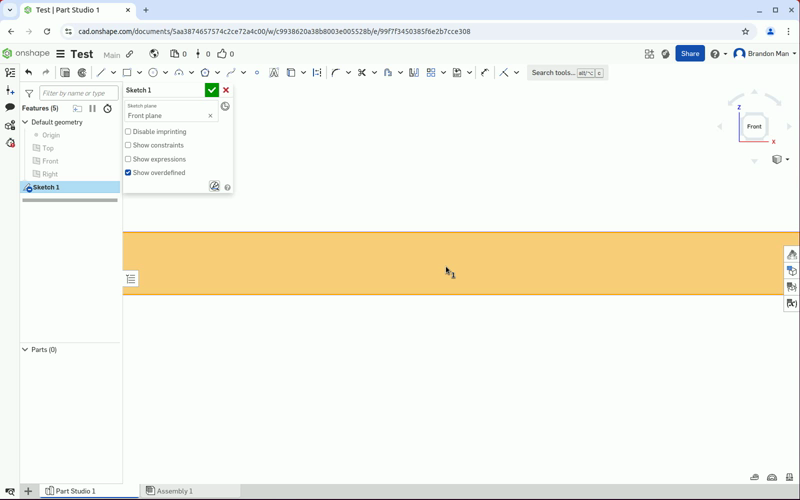
scroll(-6)
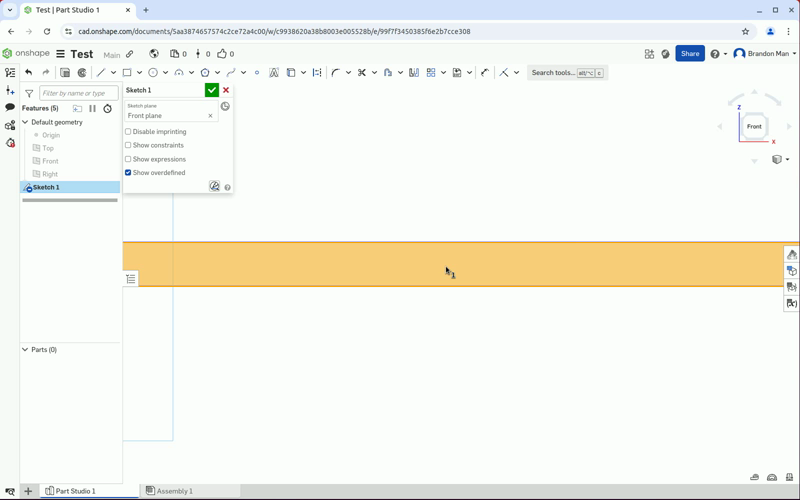
scroll(-6)
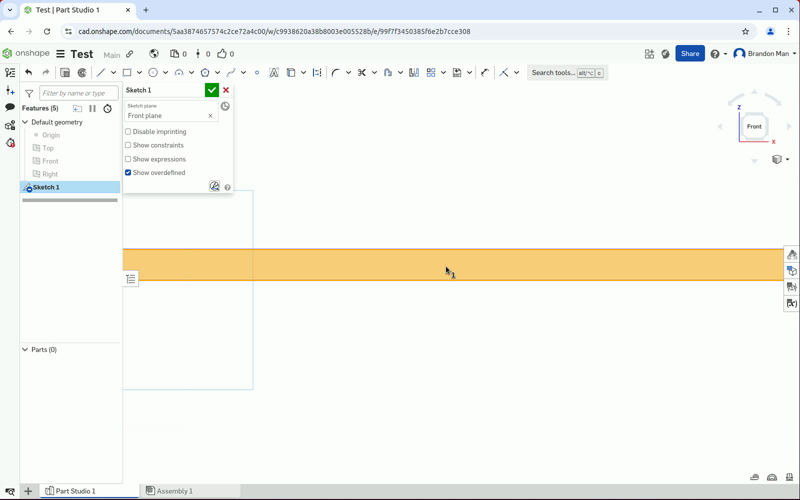
scroll(-6)
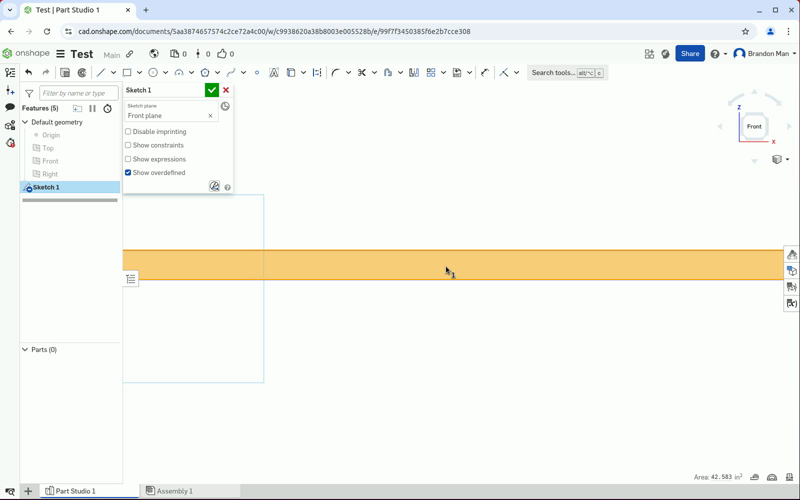
scroll(-6)
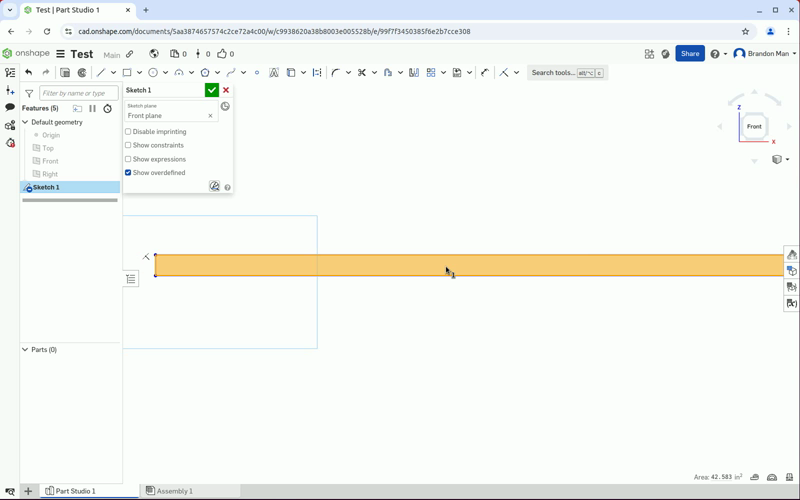
scroll(-6)
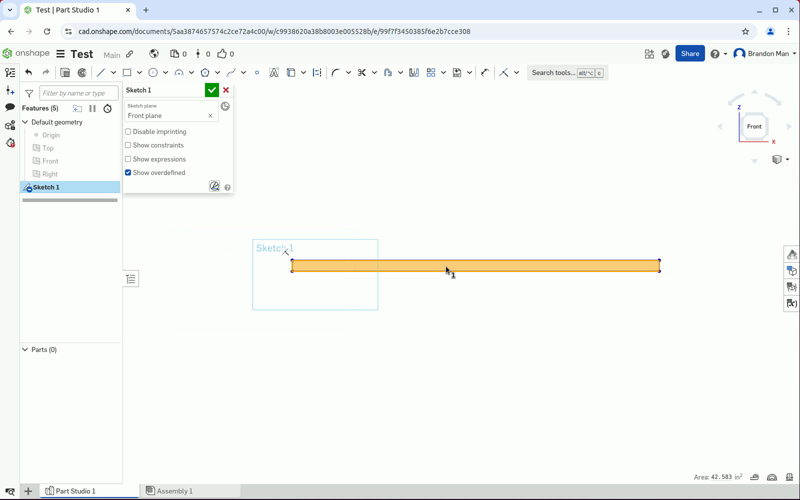
scroll(-6)
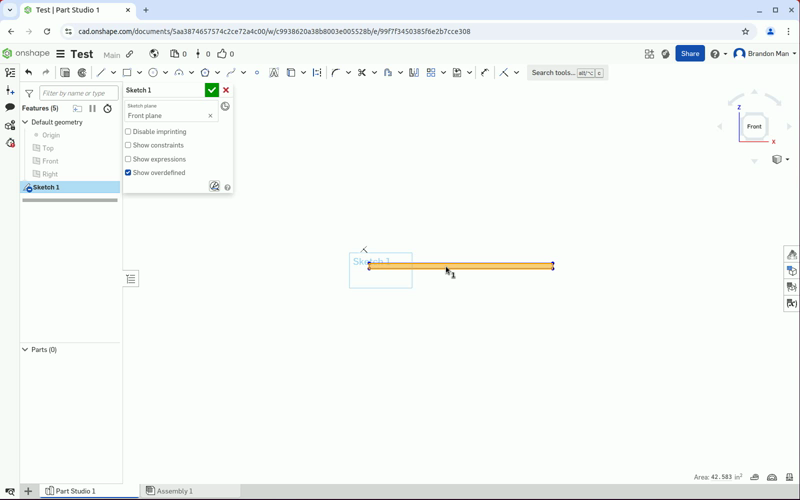
mouse_move(73, 352)
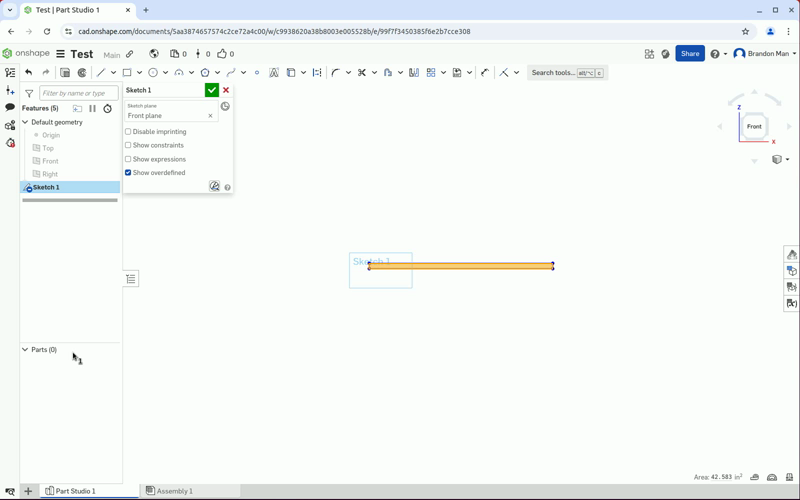
key(shift+y)
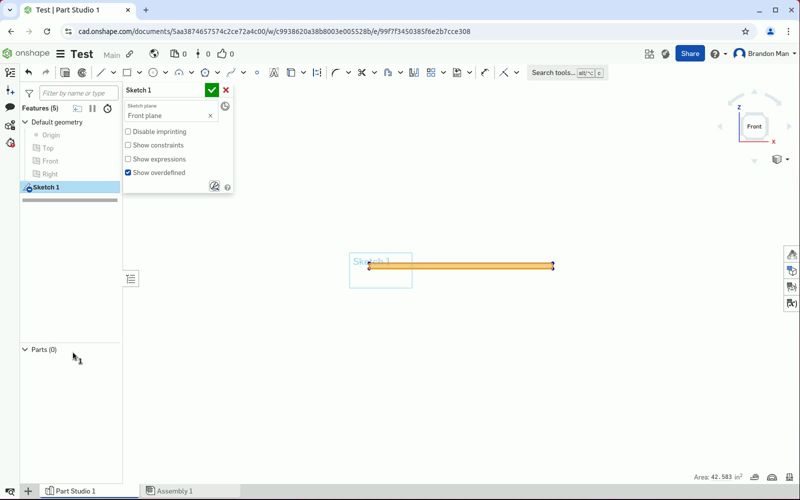
key(shift+e)
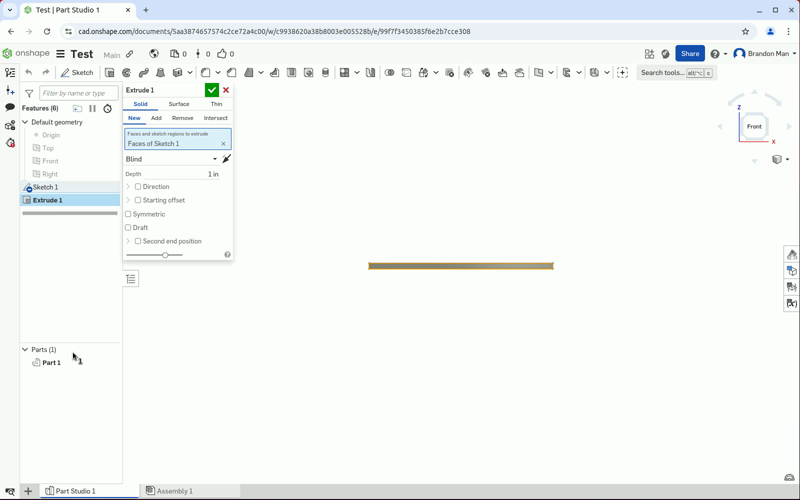
mouse_move(143, 106)
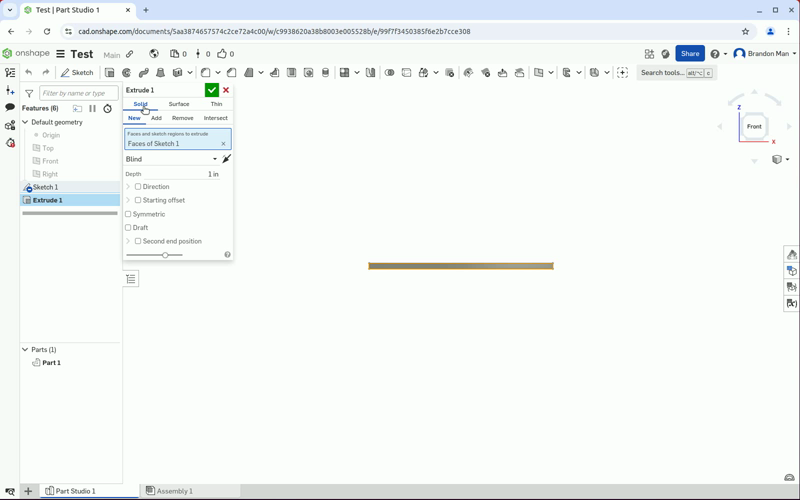
click(143, 106)
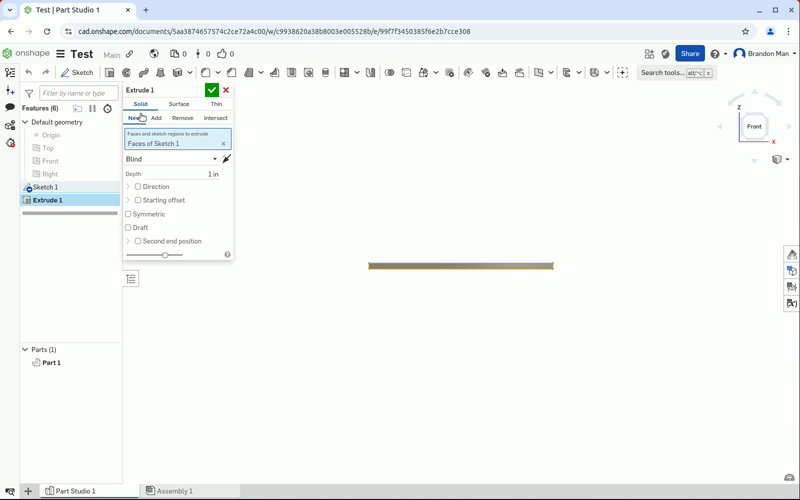
mouse_move(137, 120)
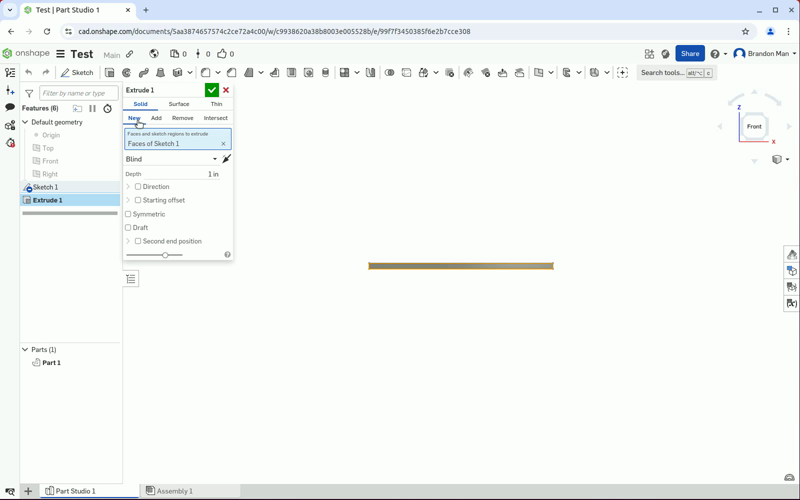
click(137, 120)
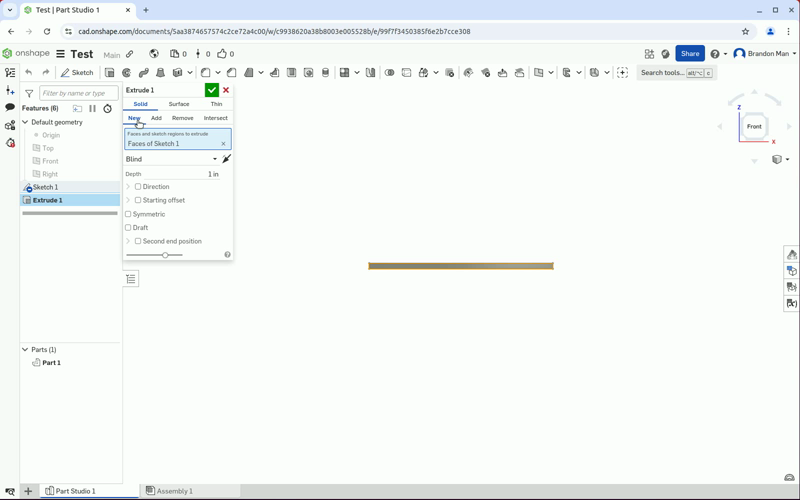
key(tab, 4)
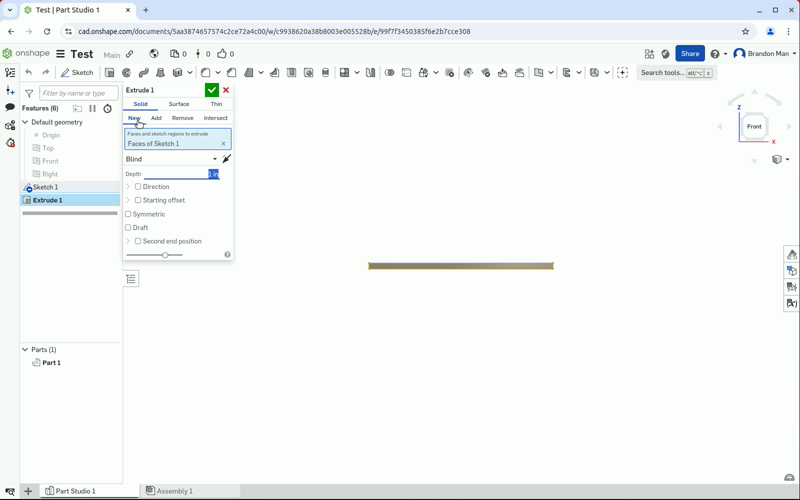
text(2.166)
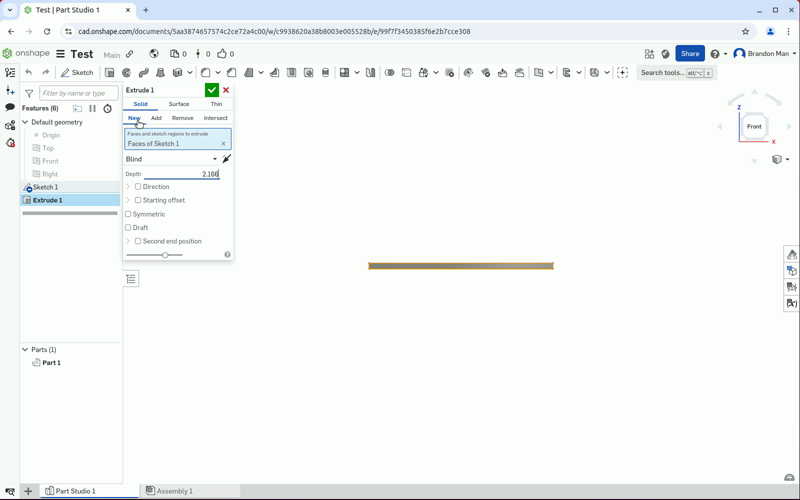
key(enter)
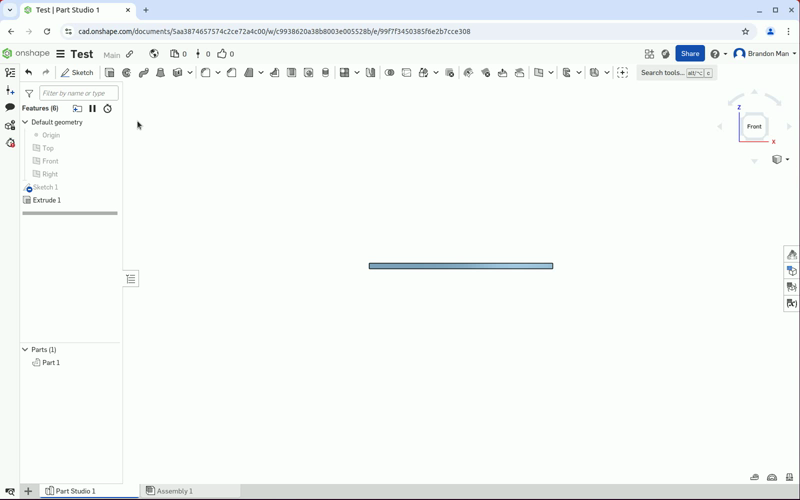
key(shift+h)
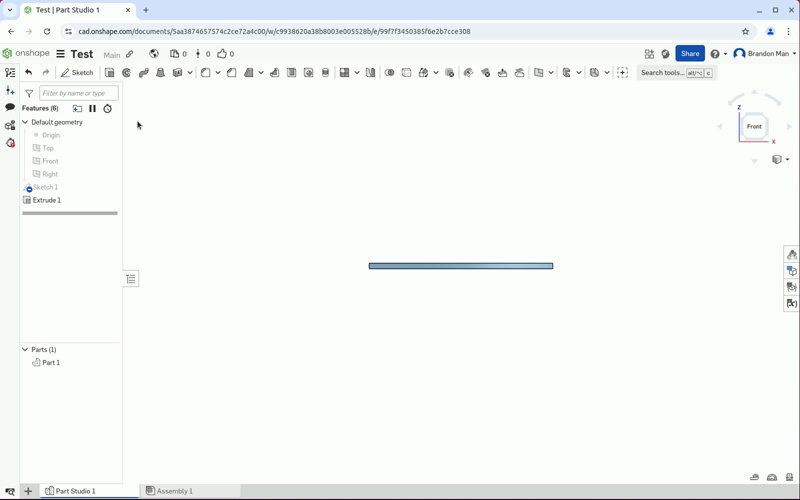
key(shift+h)
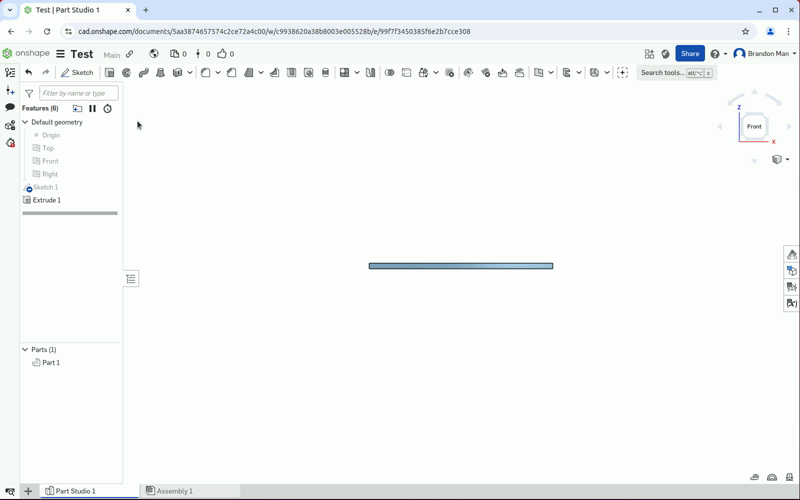
mouse_move(73, 189)
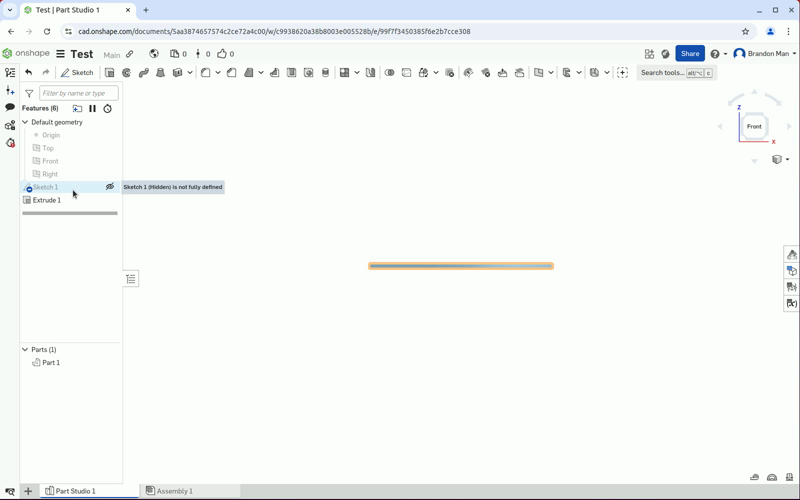
click(73, 189)
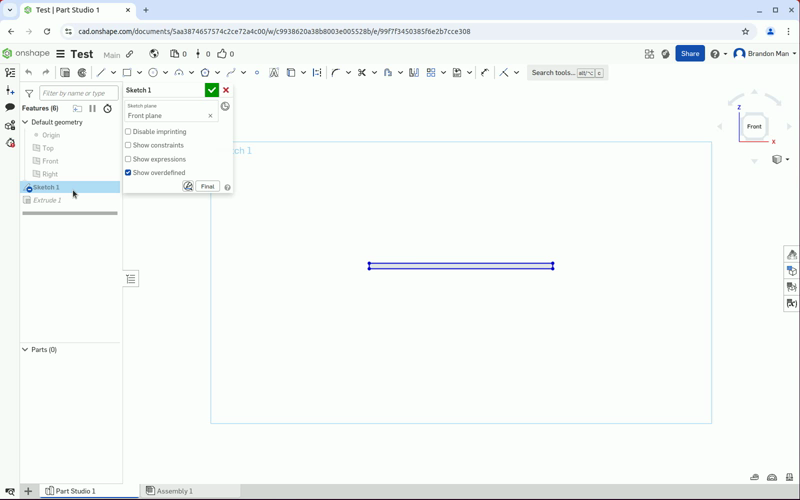
mouse_move(229, 92)
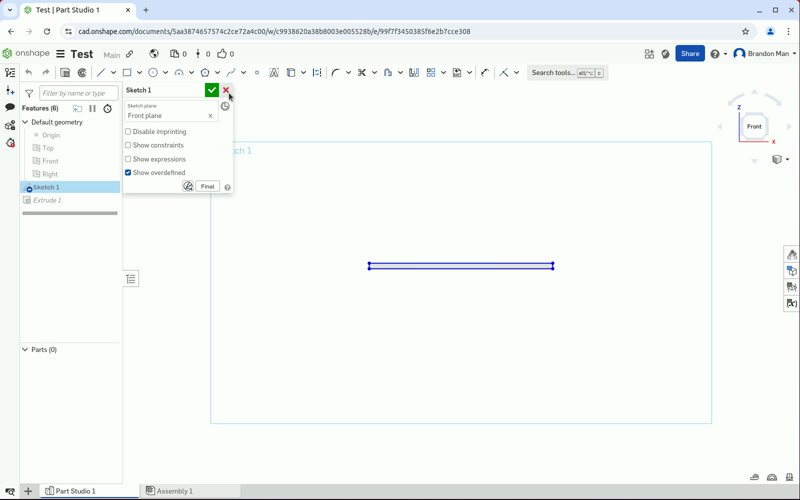
click(229, 92)
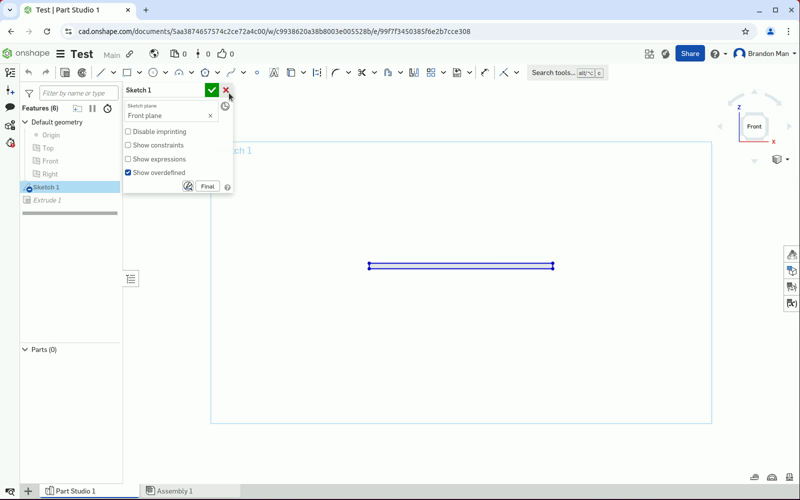
key(shift+s)
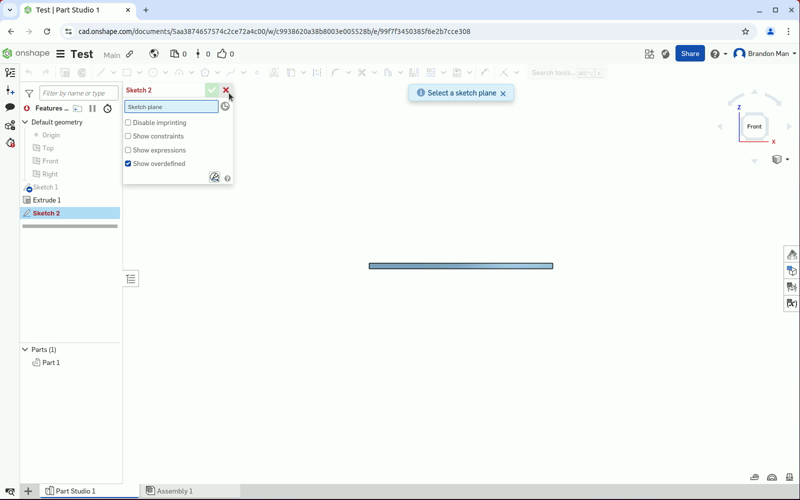
mouse_move(73, 163)
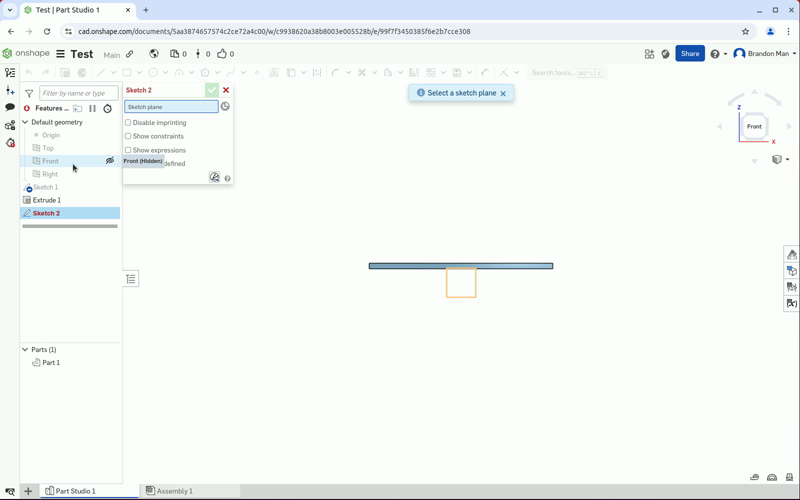
click(73, 163)
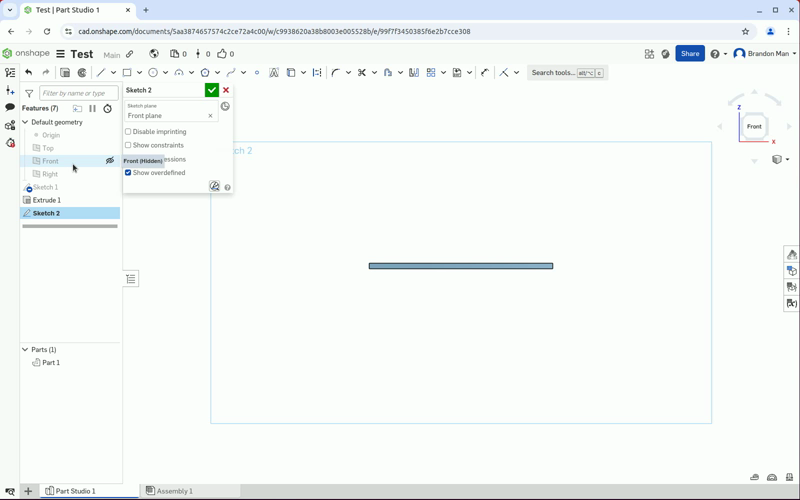
mouse_move(73, 352)
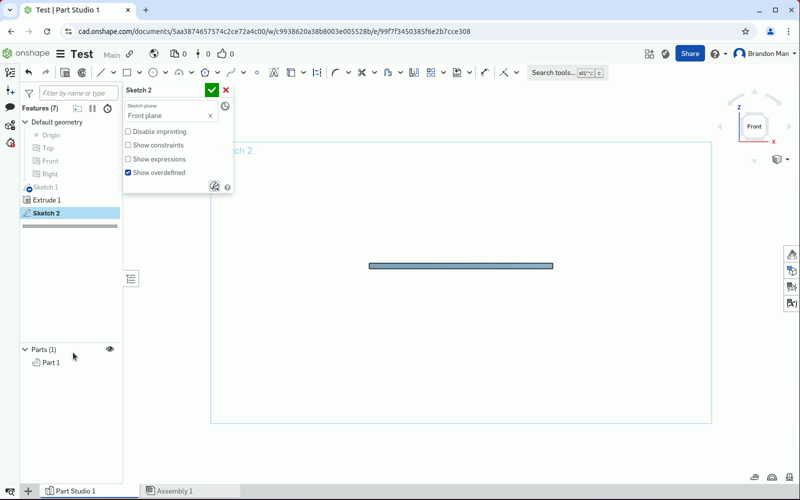
key(y)
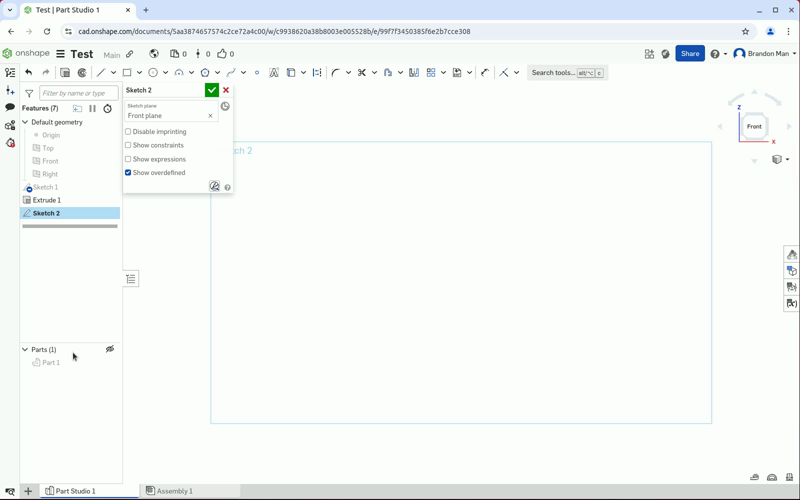
key(l)
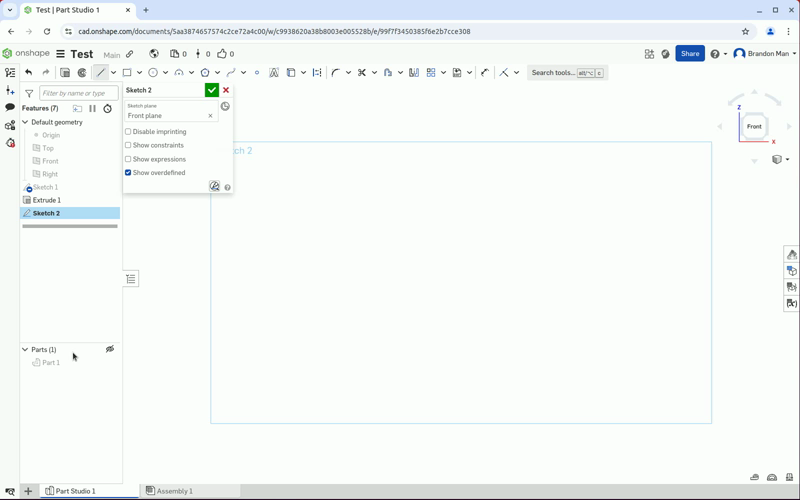
key_down(shift)
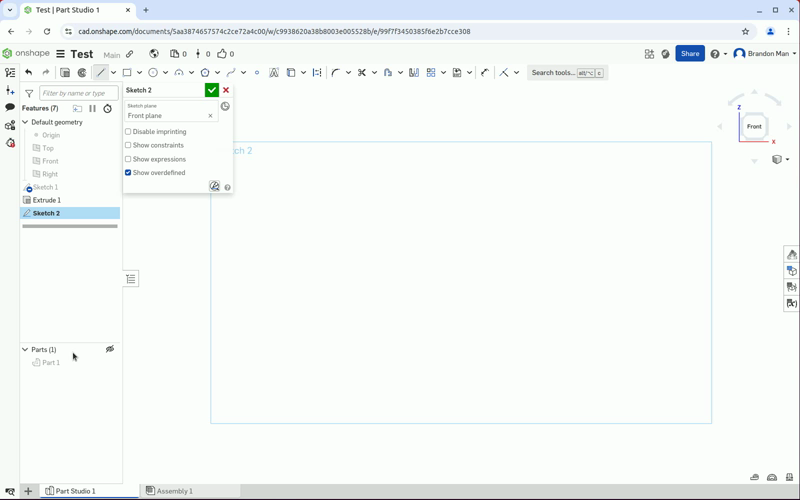
mouse_move(369, 303)
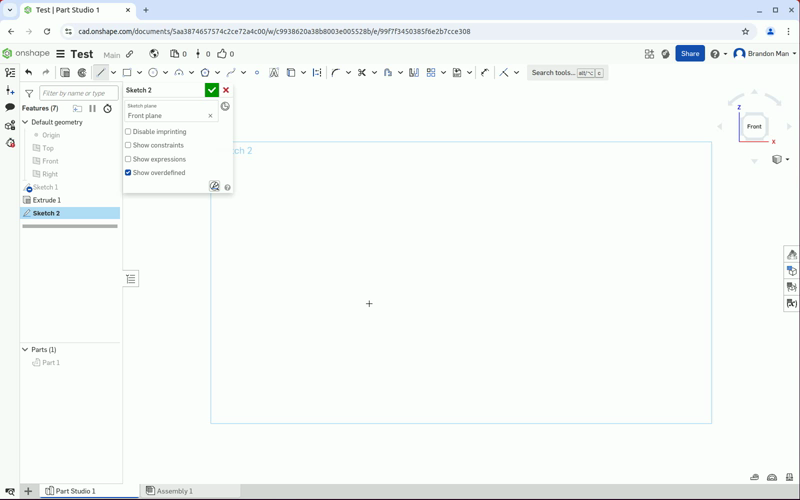
click(369, 303)
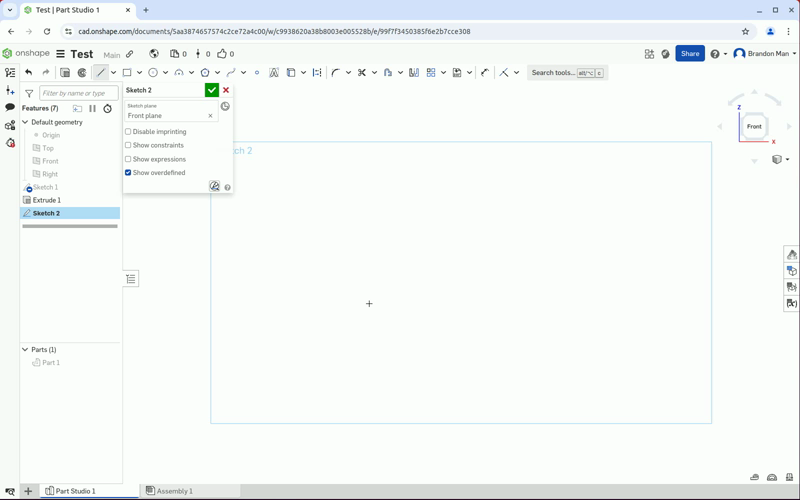
key_up(shift)
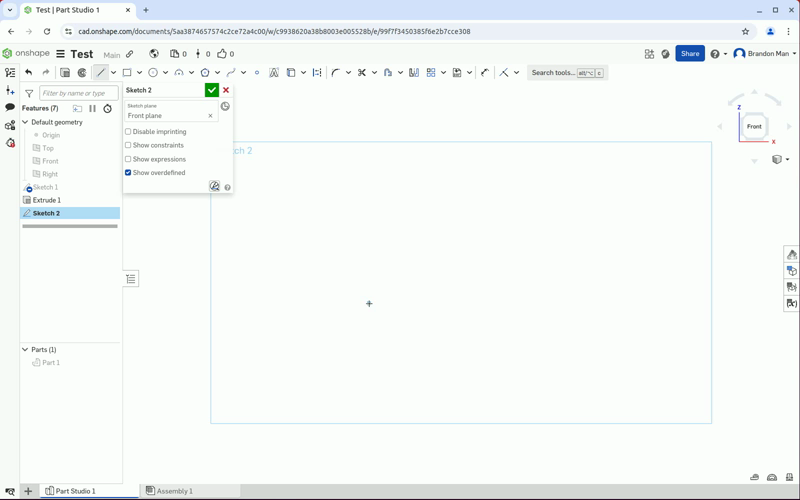
key_down(shift)
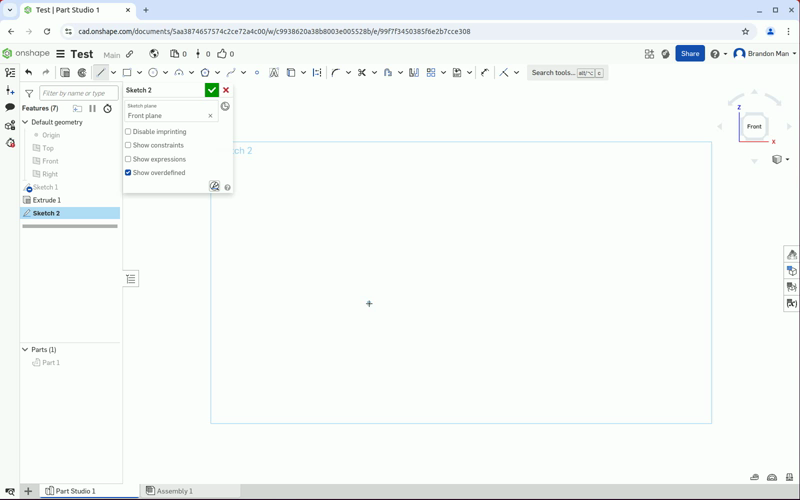
mouse_move(552, 303)
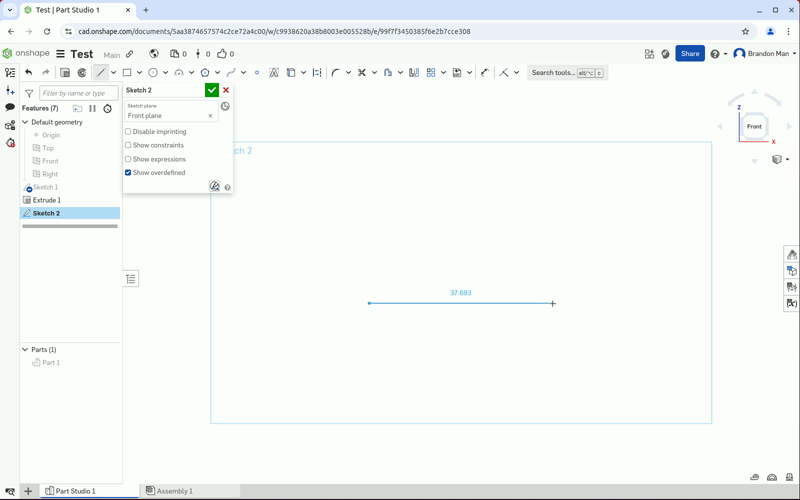
click(552, 303)
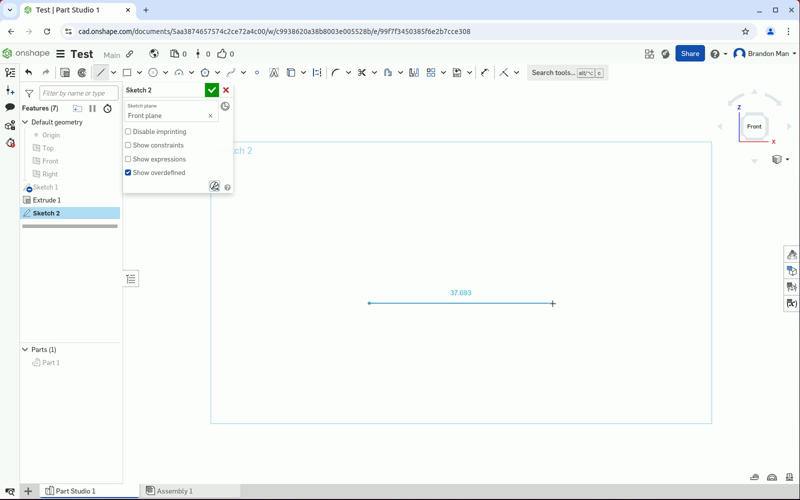
key_up(shift)
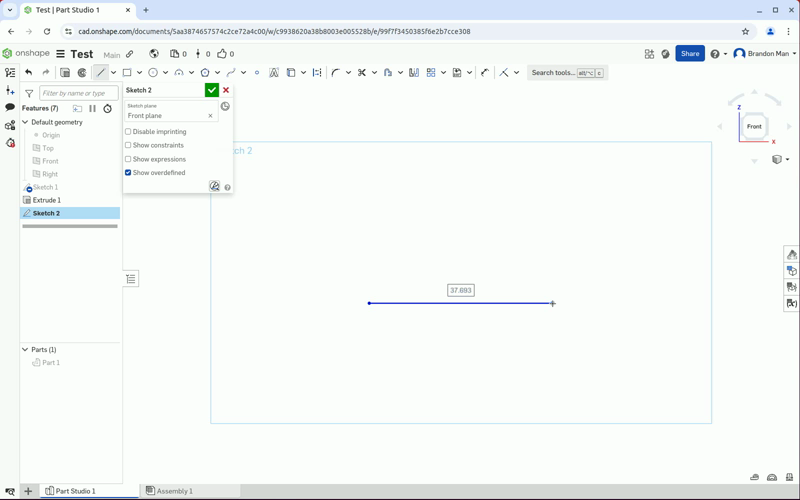
key_down(shift)
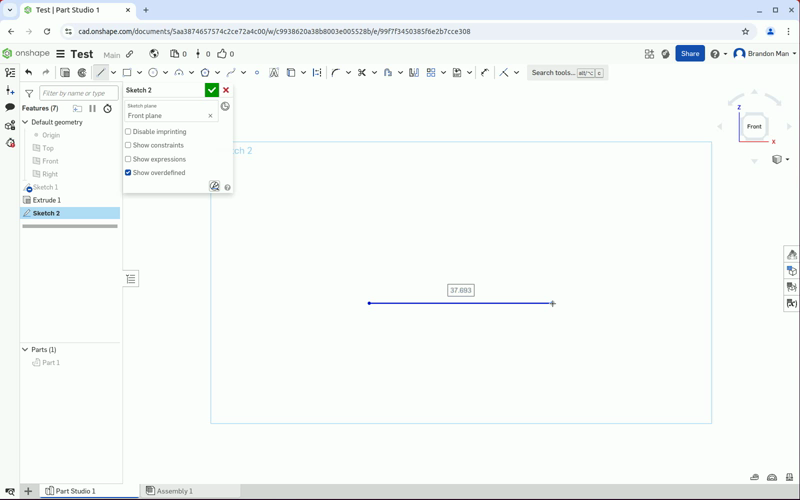
mouse_move(582, 303)
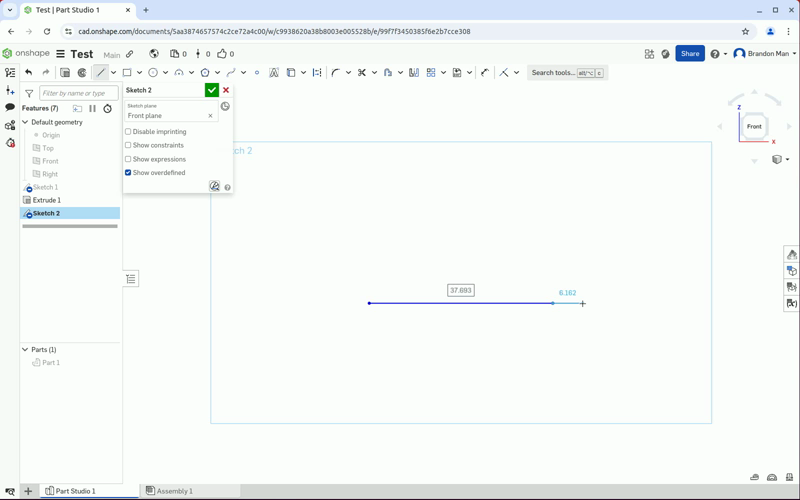
mouse_move(552, 297)
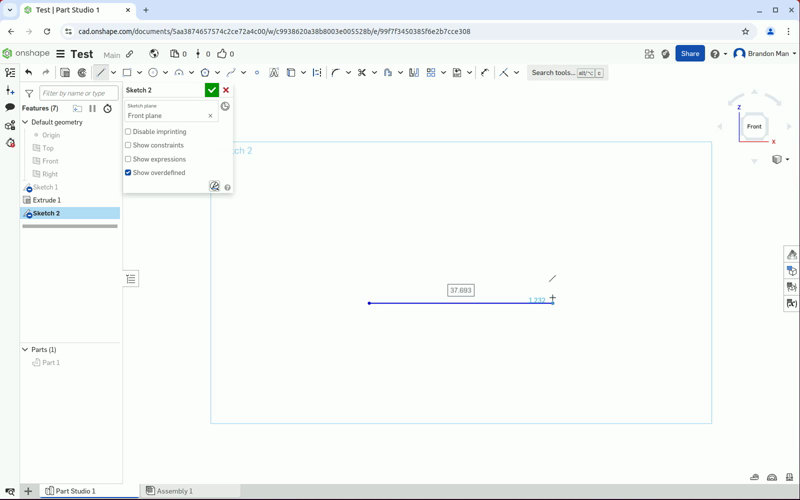
scroll(6)
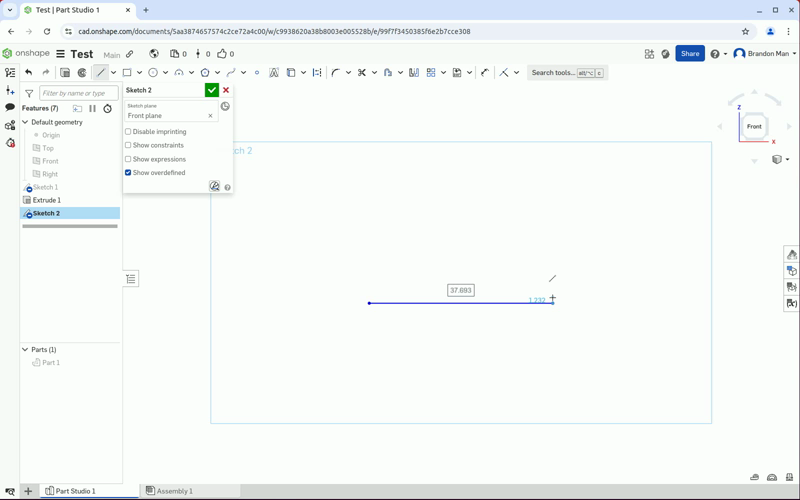
scroll(6)
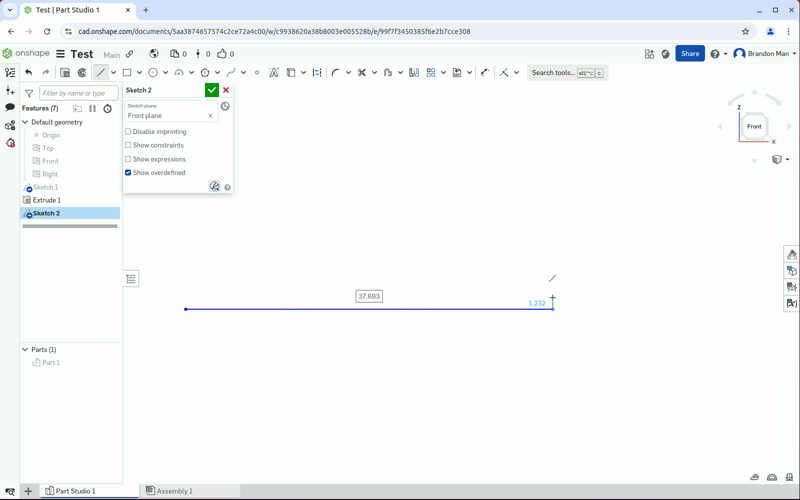
scroll(6)
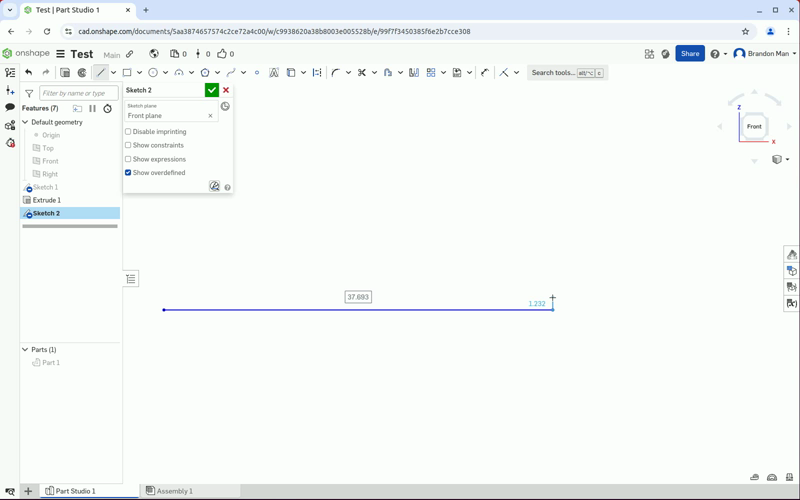
scroll(6)
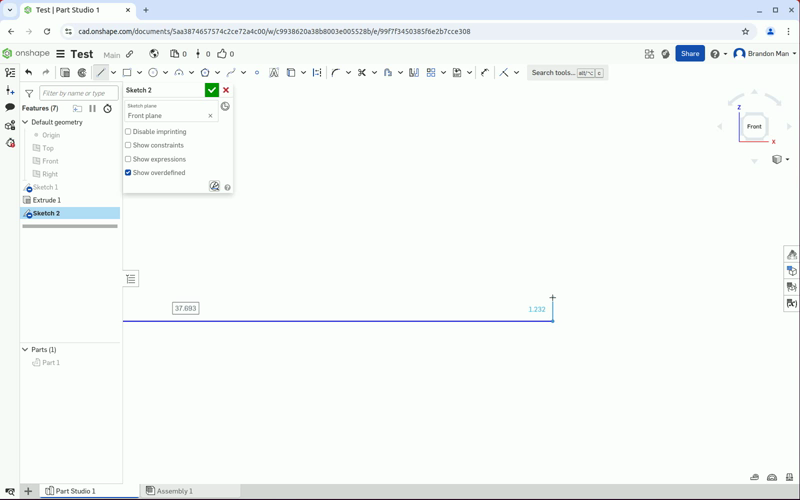
scroll(6)
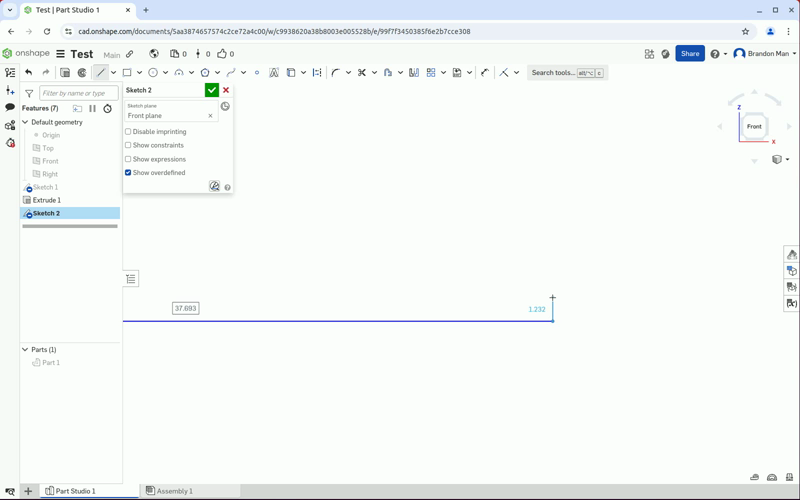
scroll(6)
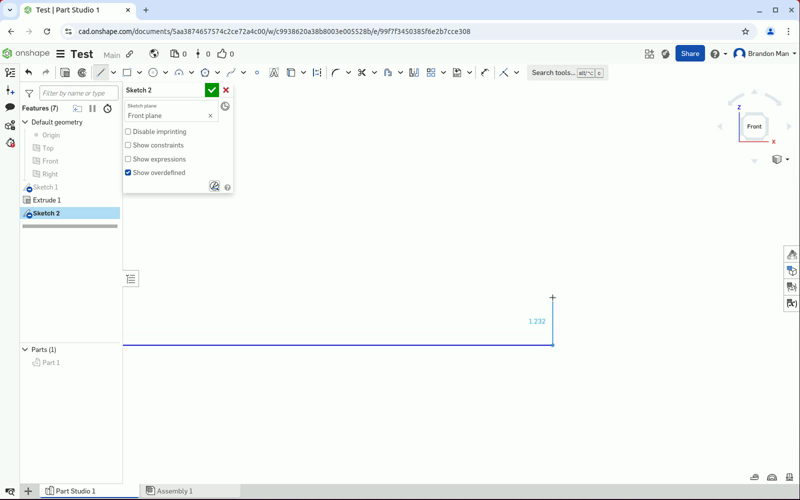
scroll(6)
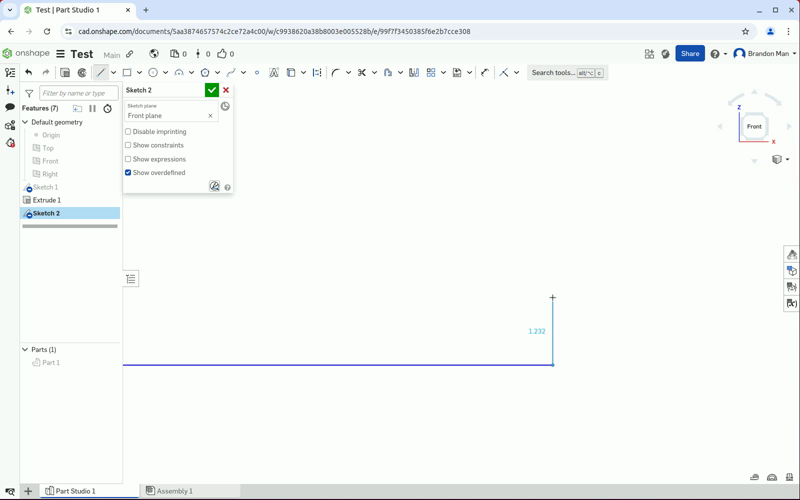
click(552, 297)
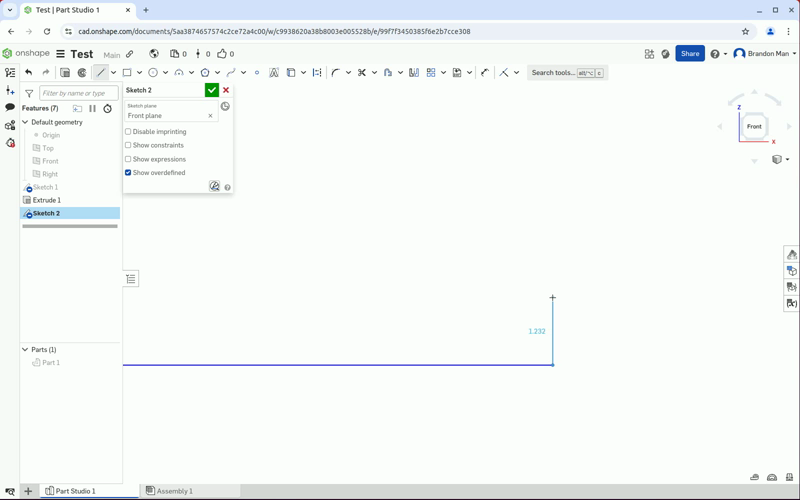
scroll(-6)
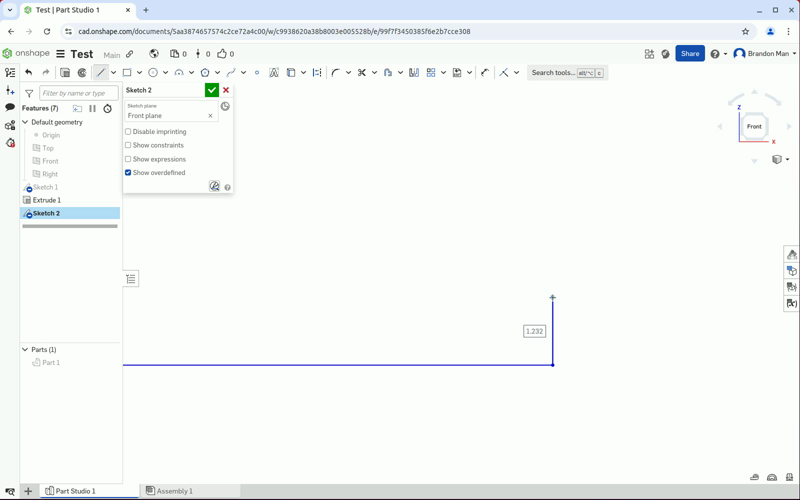
scroll(-6)
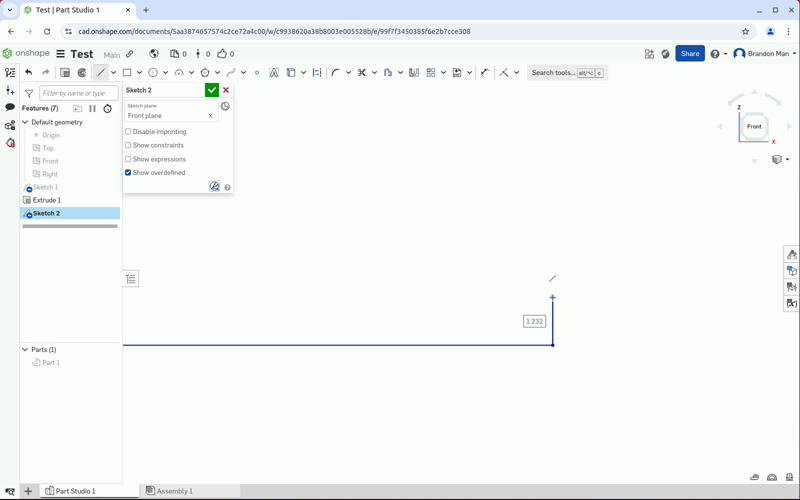
scroll(-6)
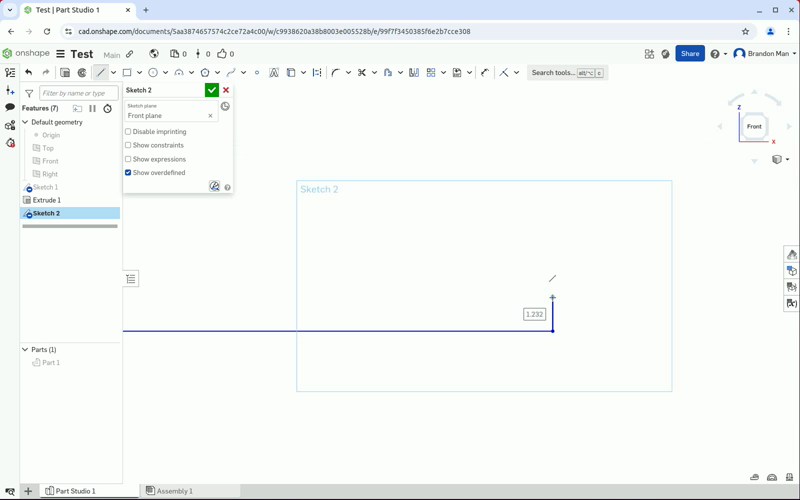
scroll(-6)
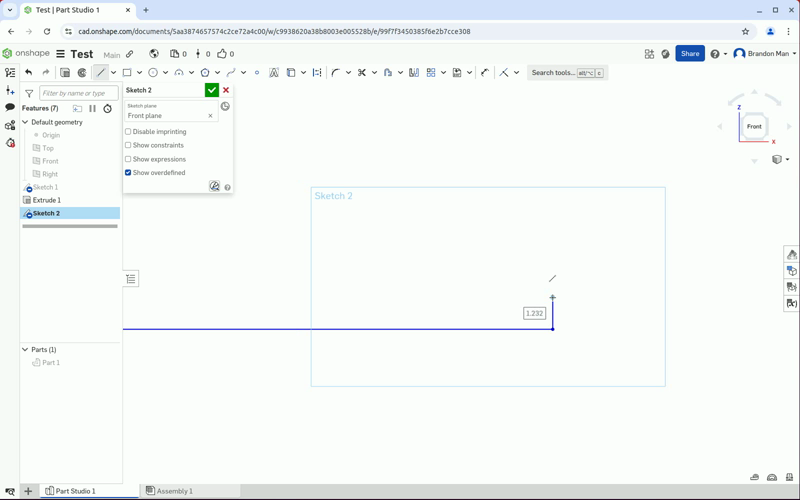
scroll(-6)
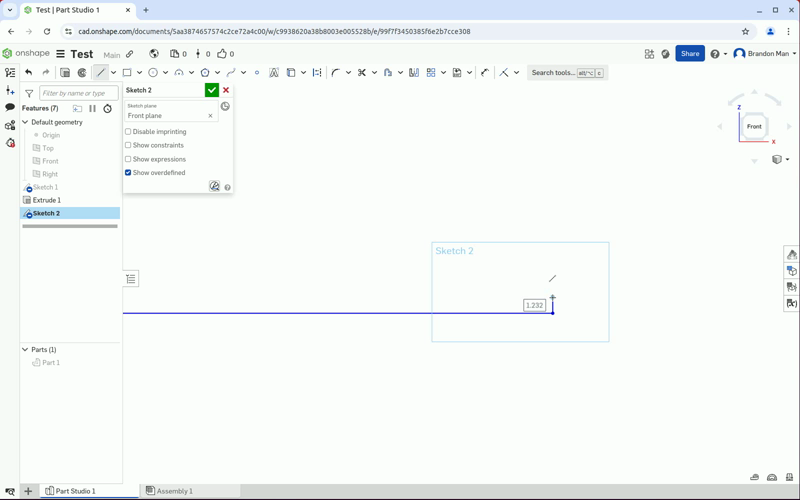
scroll(-6)
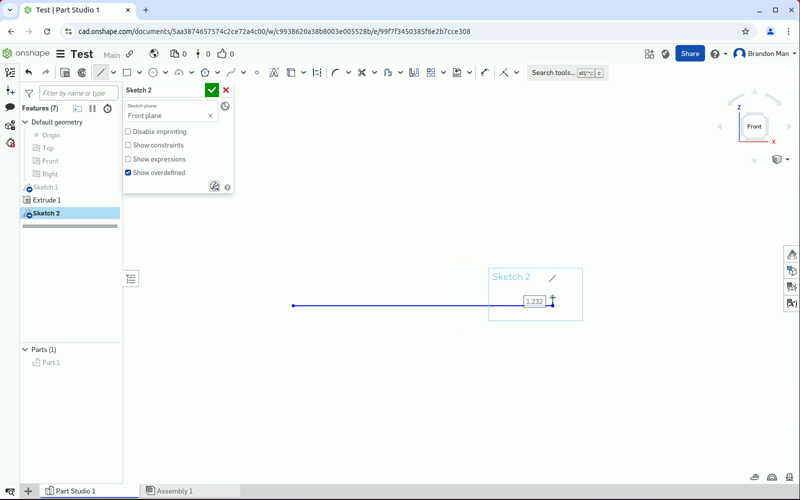
scroll(-6)
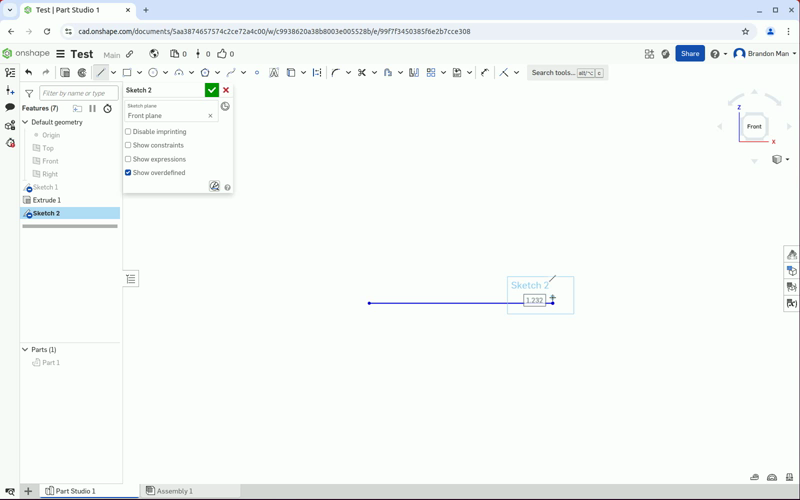
key_up(shift)
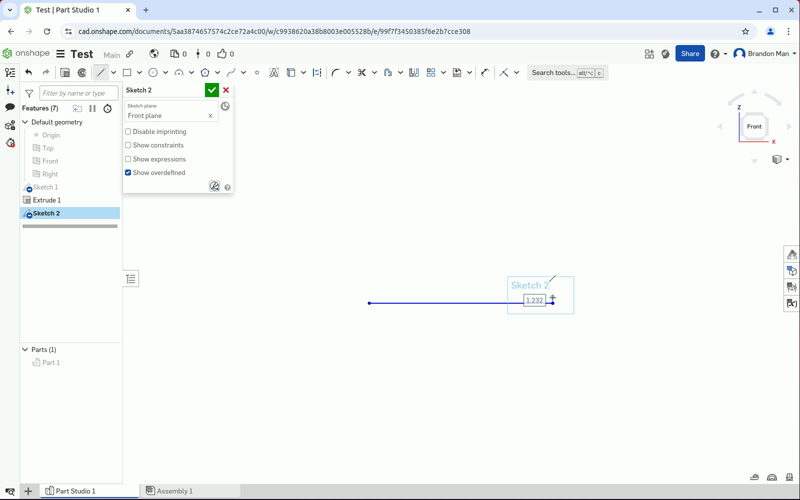
key_down(shift)
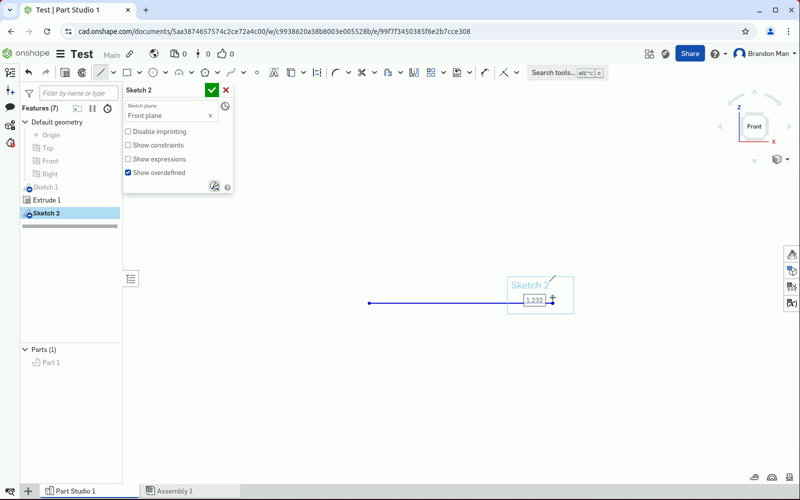
mouse_move(369, 297)
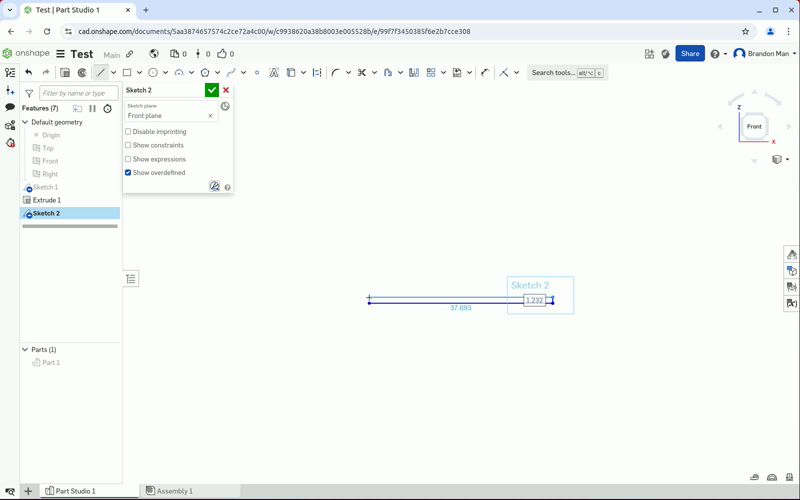
click(369, 297)
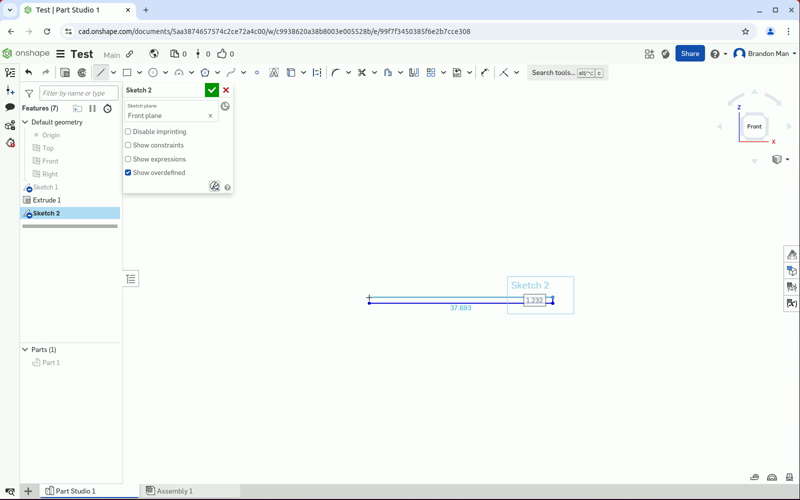
key_up(shift)
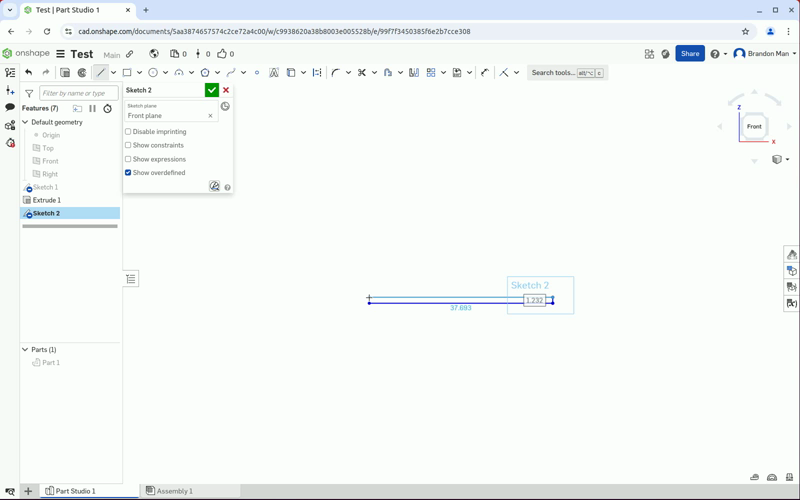
mouse_move(399, 297)
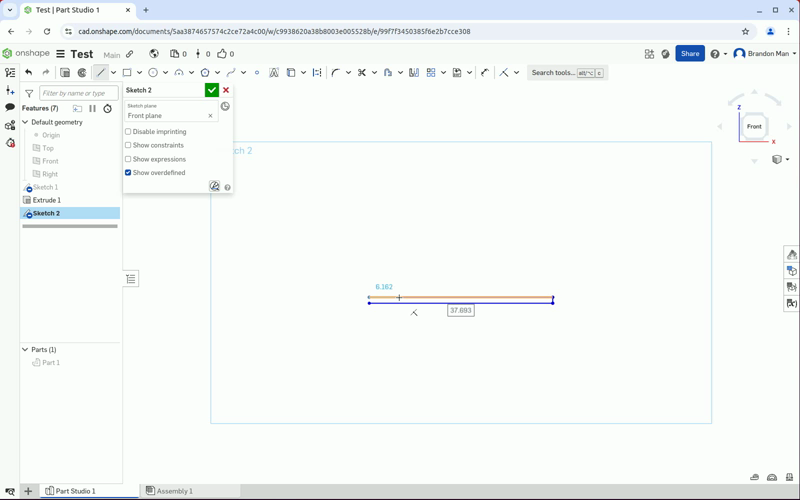
key_down(shift)
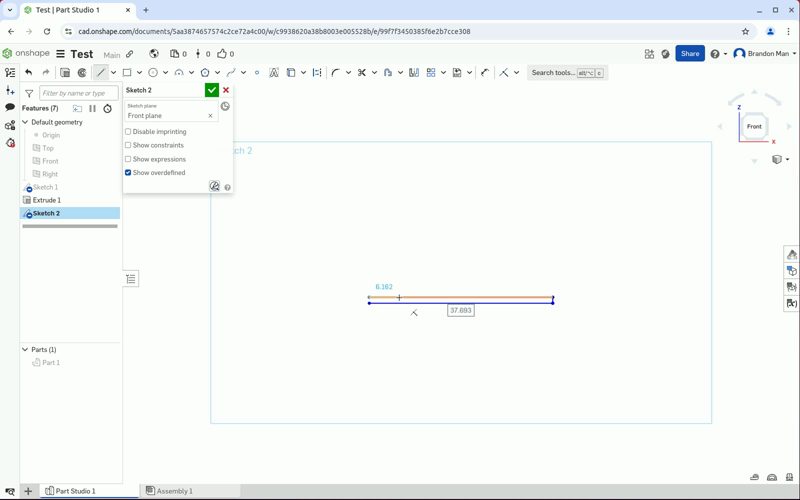
mouse_move(369, 303)
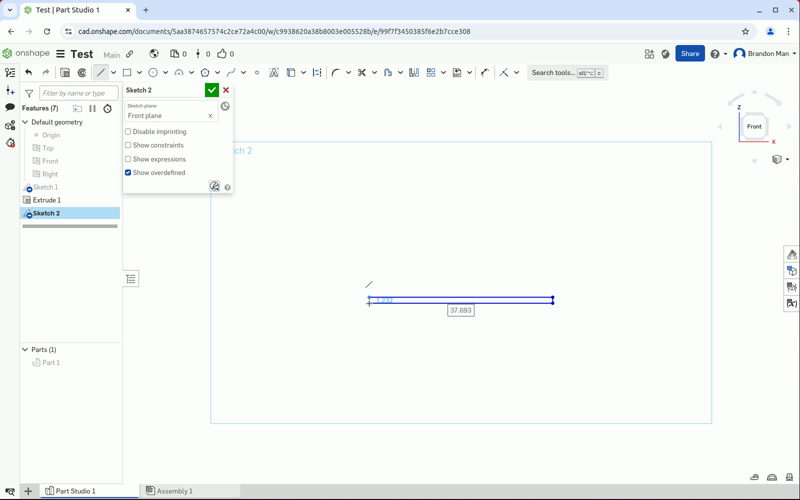
scroll(6)
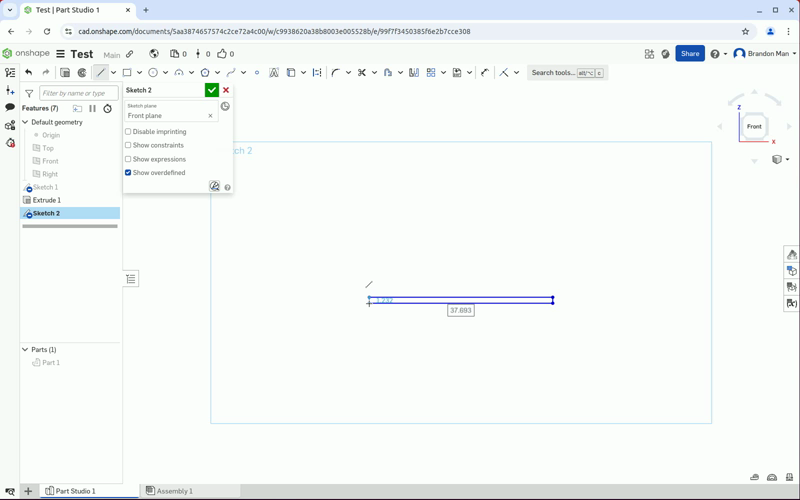
scroll(6)
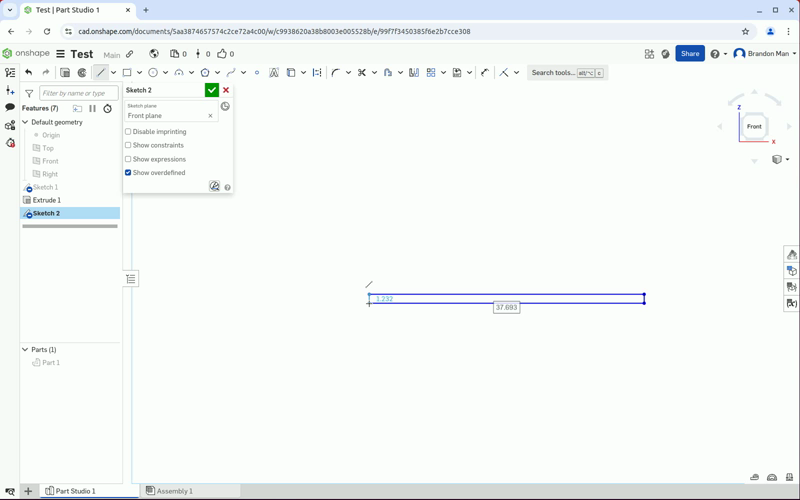
scroll(6)
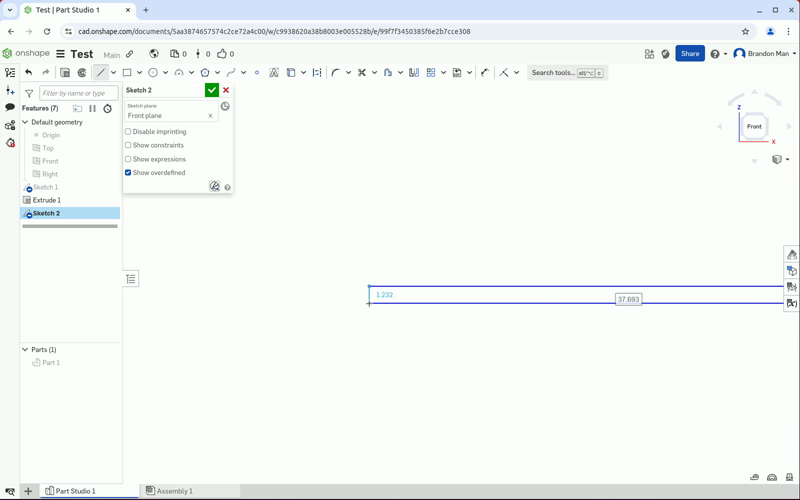
scroll(6)
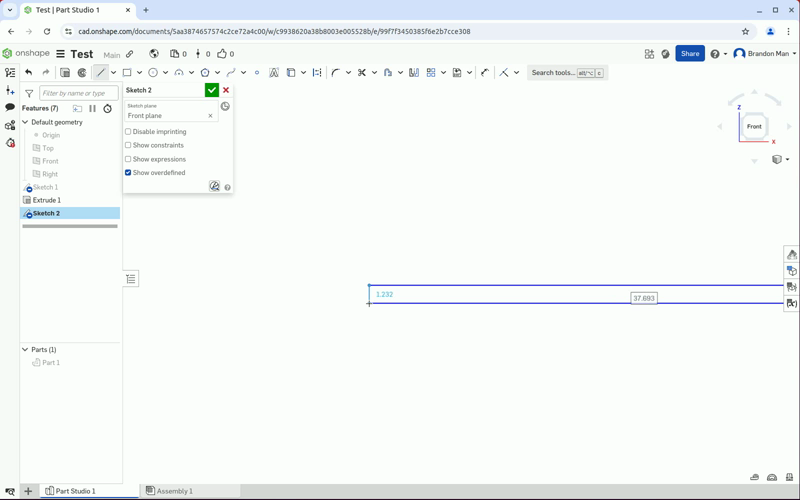
scroll(6)
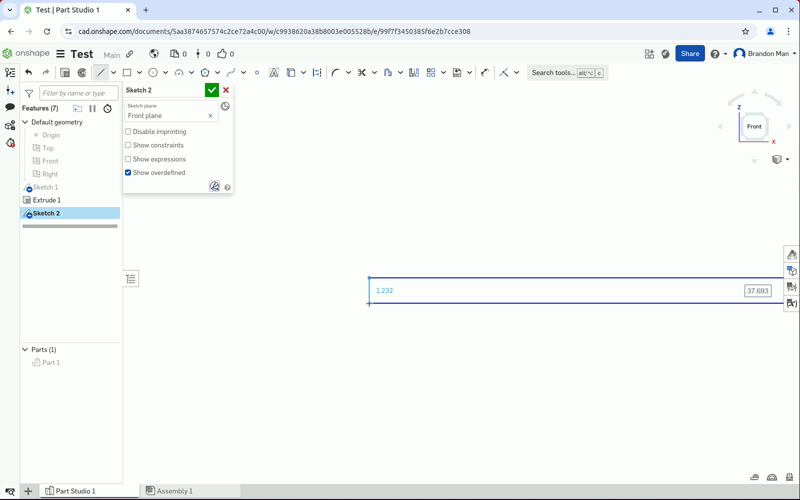
scroll(6)
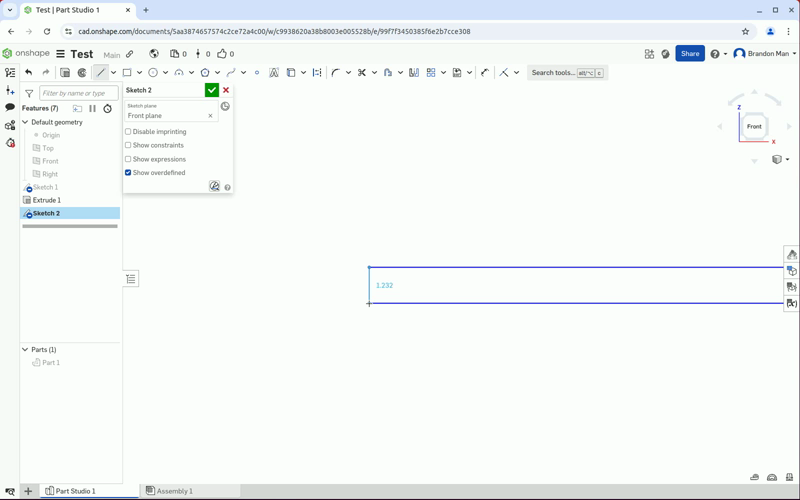
scroll(6)
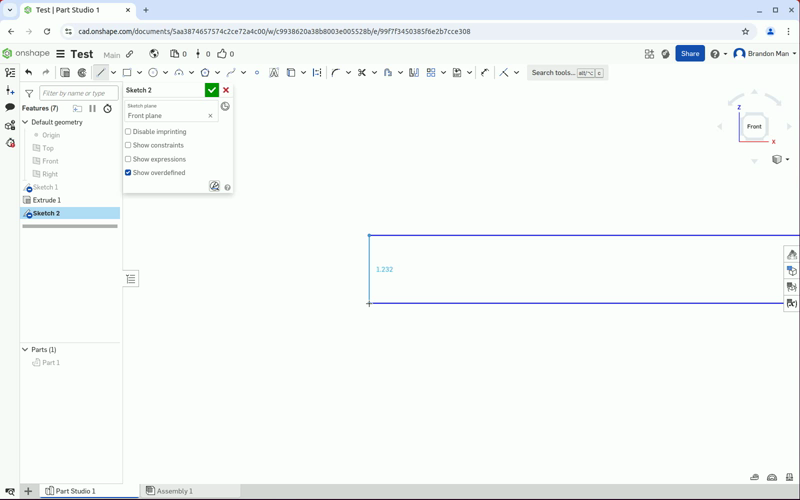
key_up(shift)
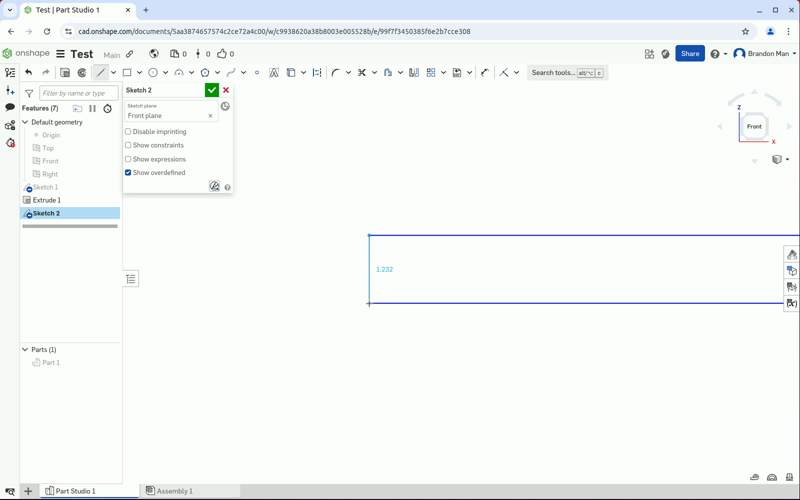
click(369, 303)
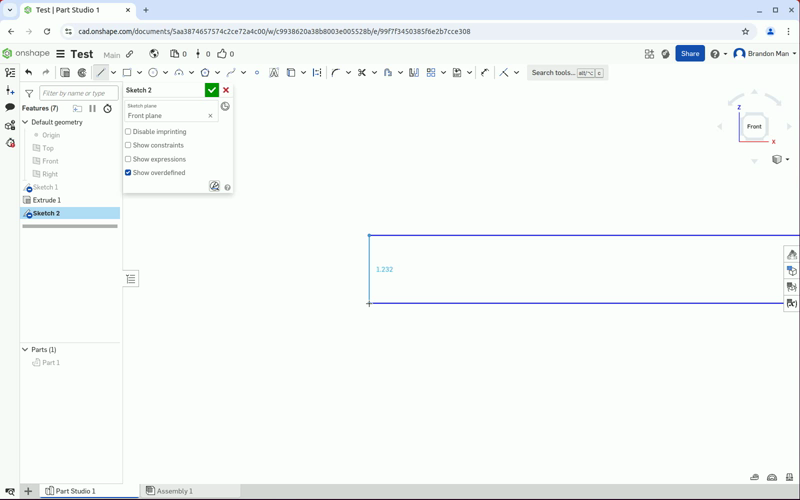
scroll(-6)
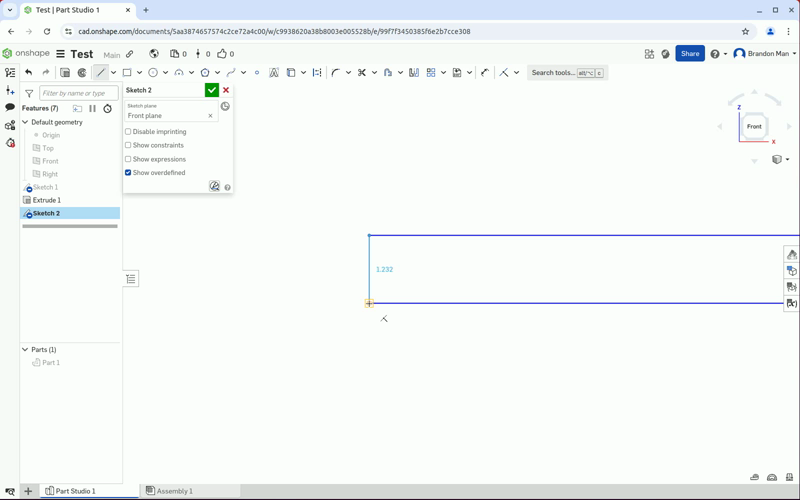
scroll(-6)
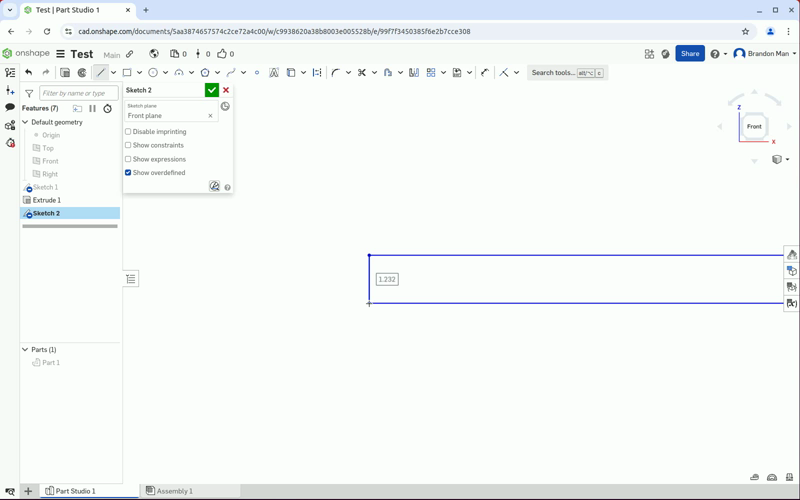
scroll(-6)
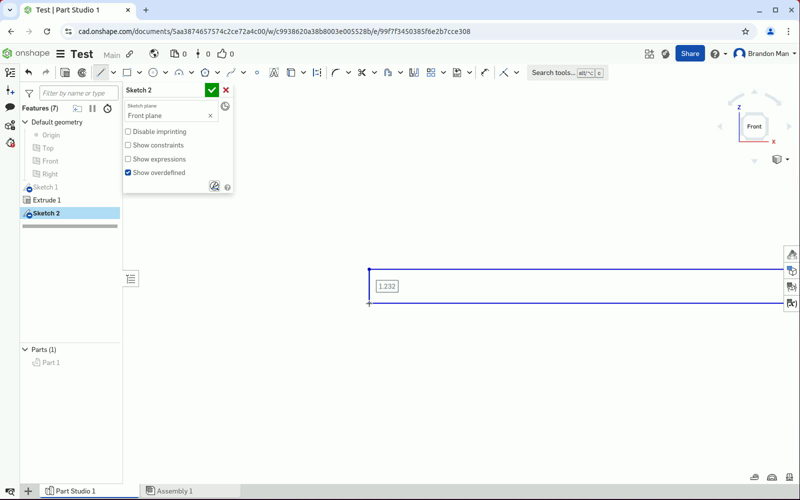
scroll(-6)
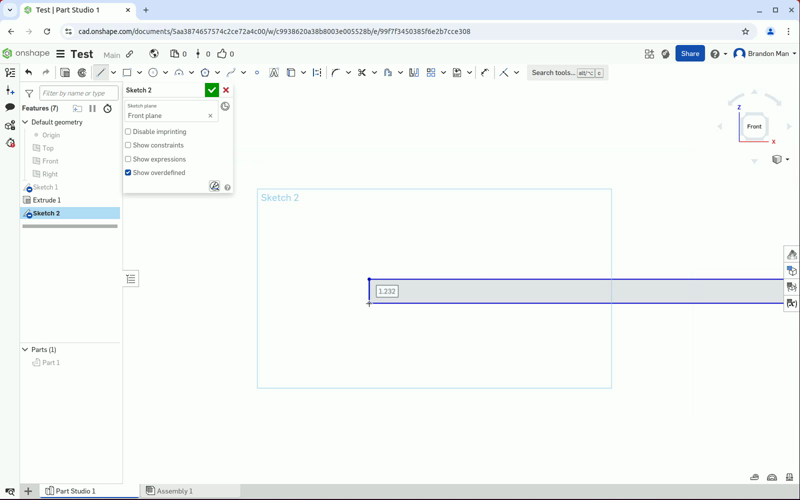
scroll(-6)
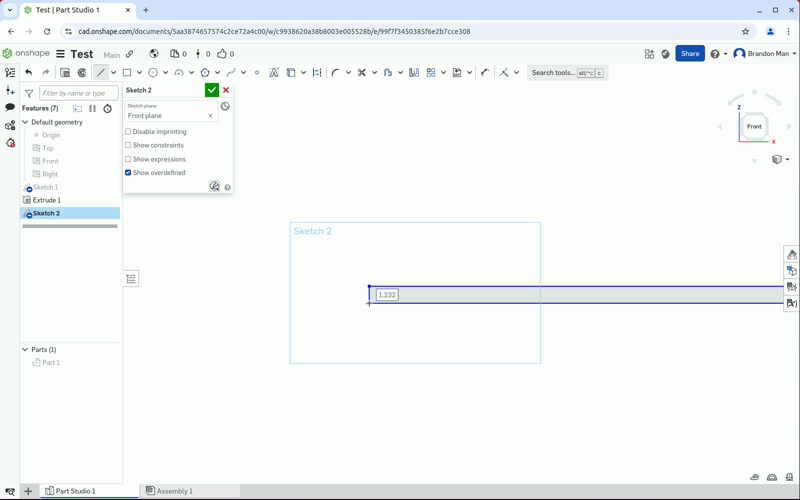
scroll(-6)
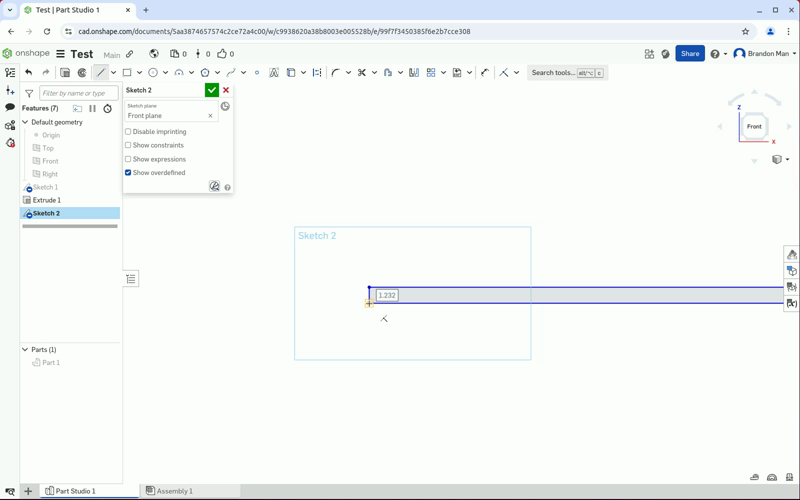
scroll(-6)
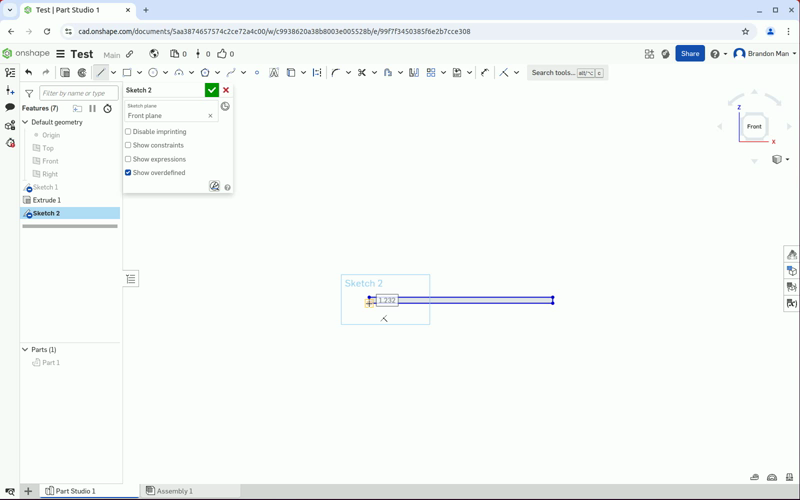
key(esc)
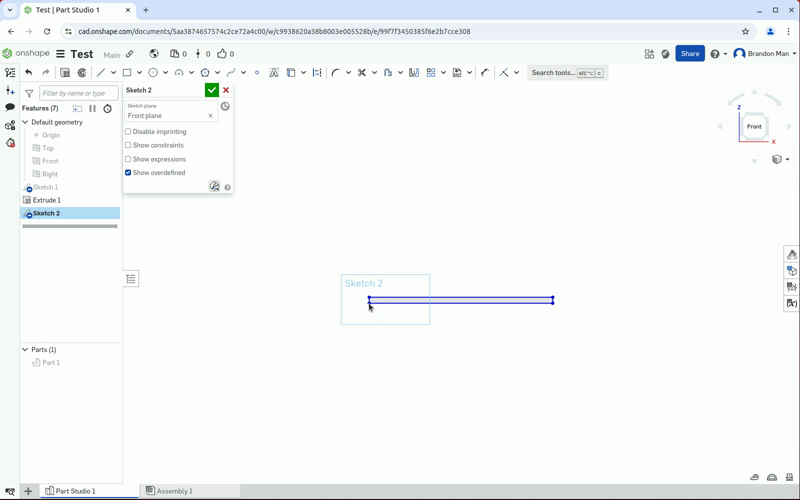
mouse_move(400, 301)
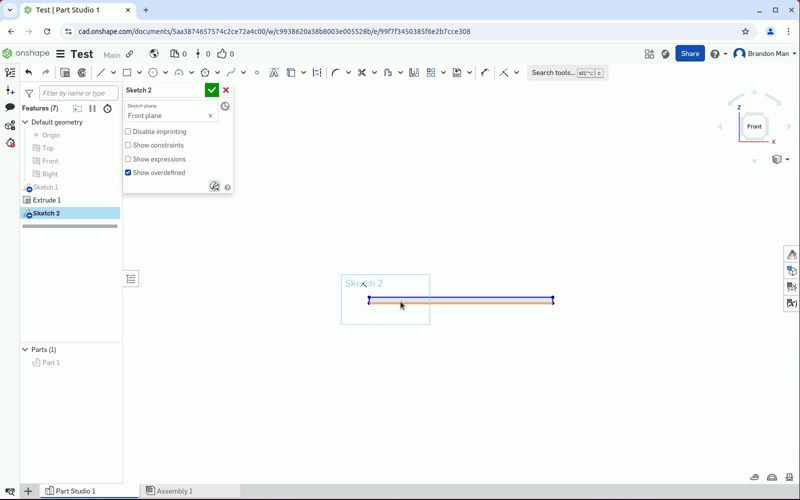
scroll(6)
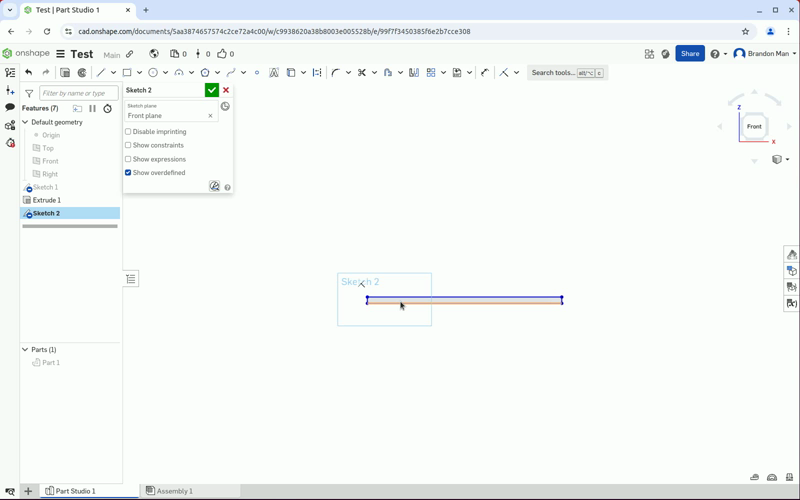
scroll(6)
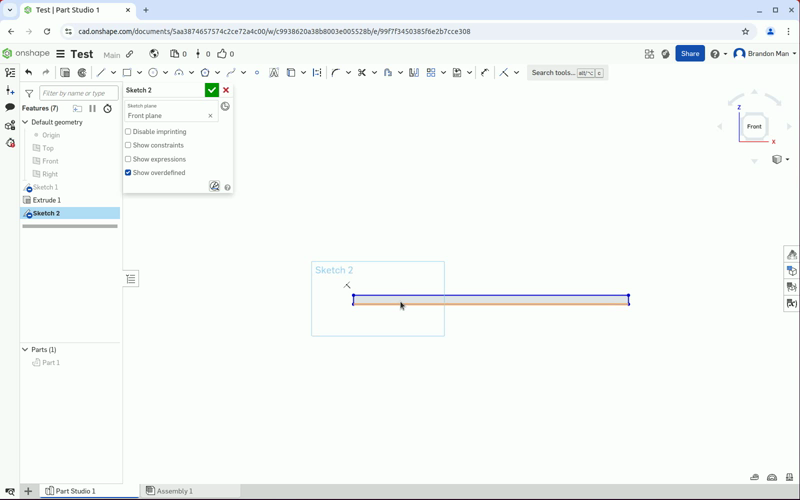
scroll(6)
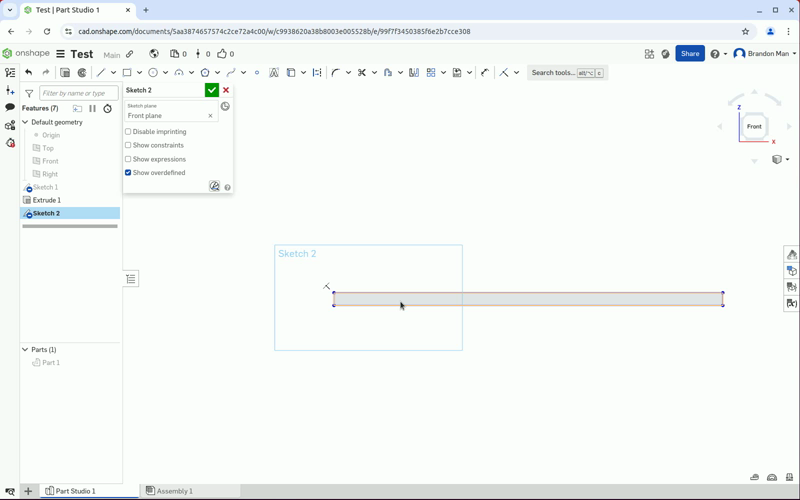
scroll(6)
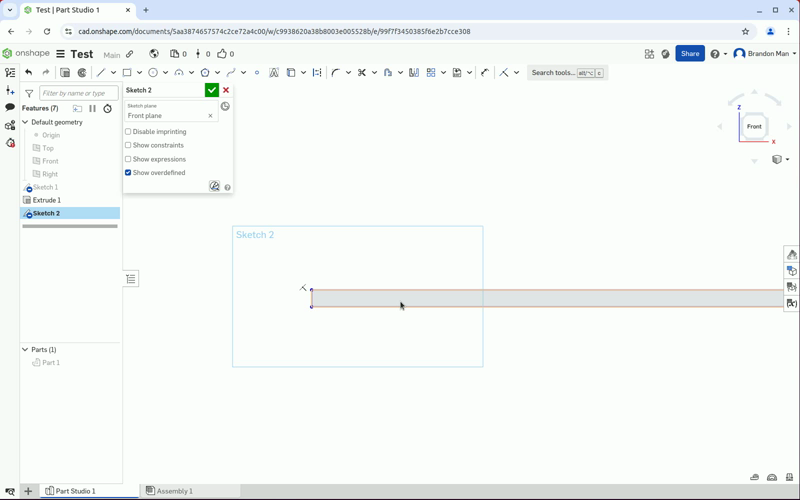
scroll(6)
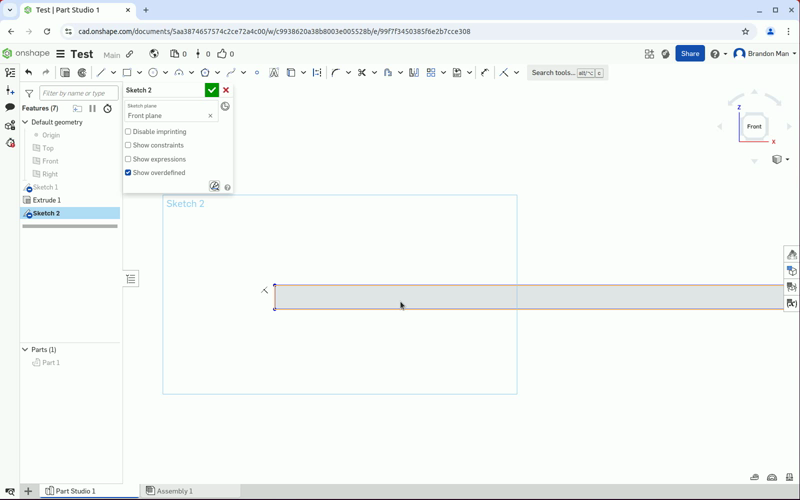
scroll(6)
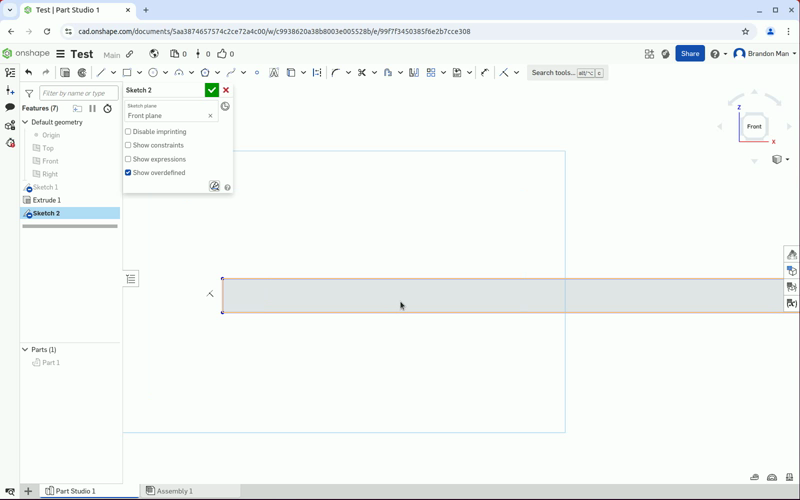
scroll(6)
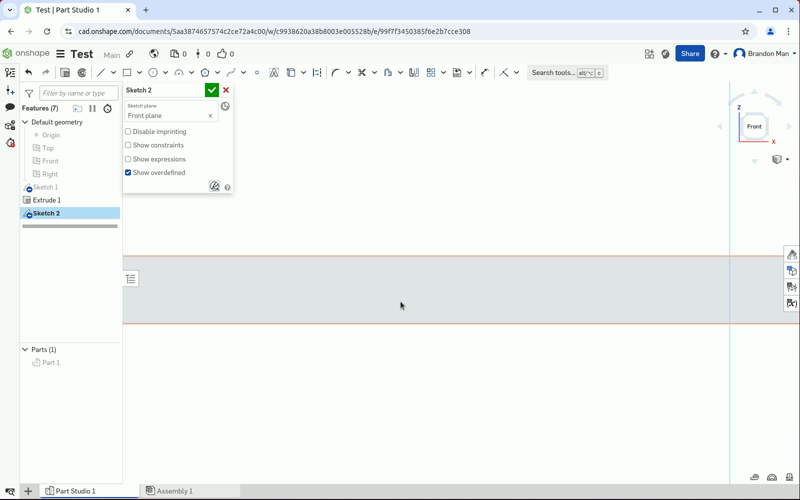
click(400, 301)
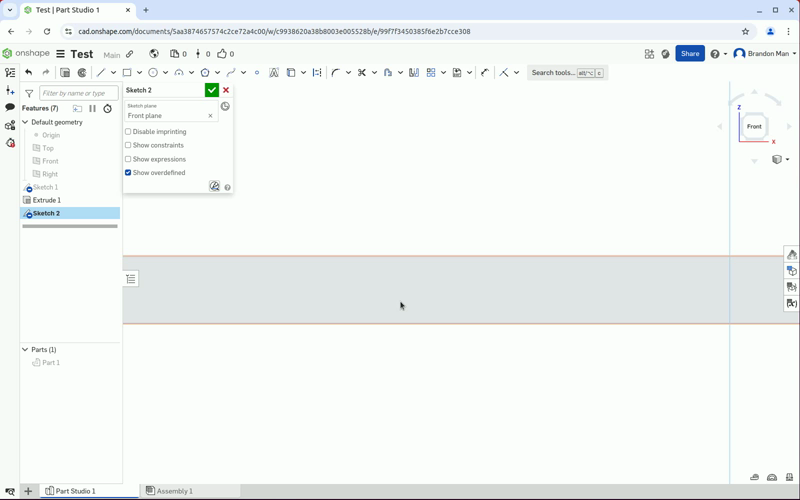
scroll(-6)
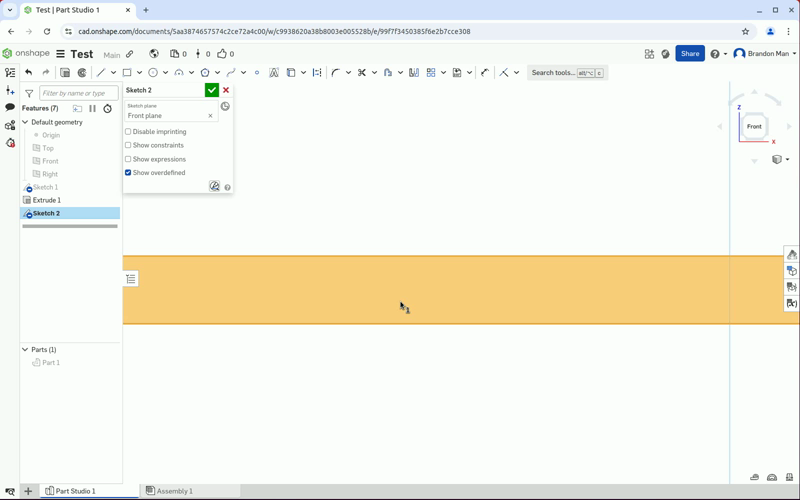
scroll(-6)
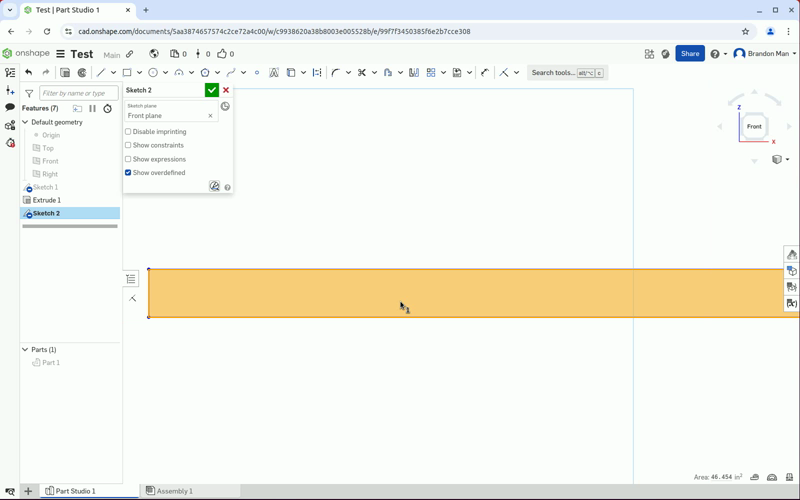
scroll(-6)
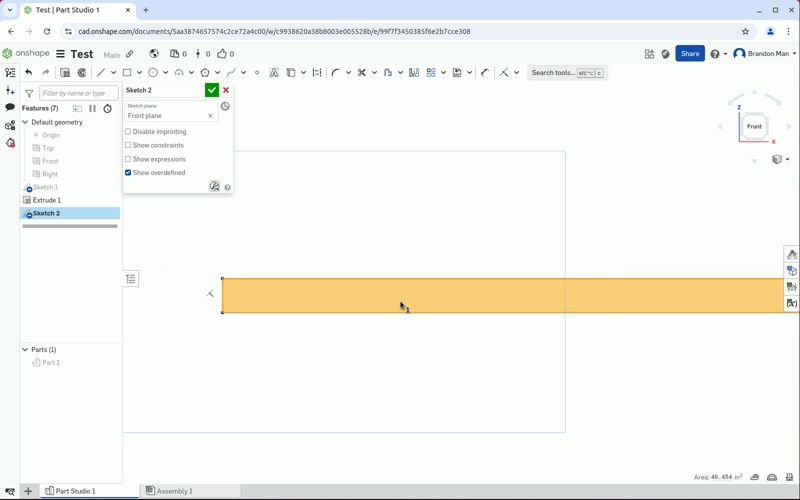
scroll(-6)
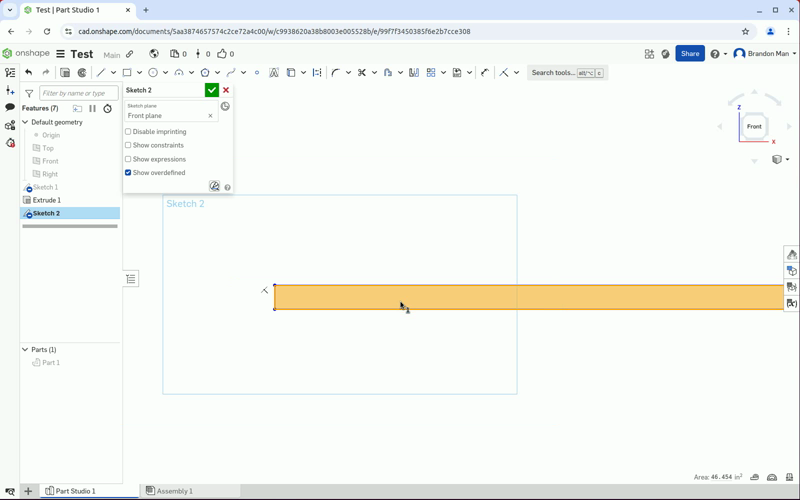
scroll(-6)
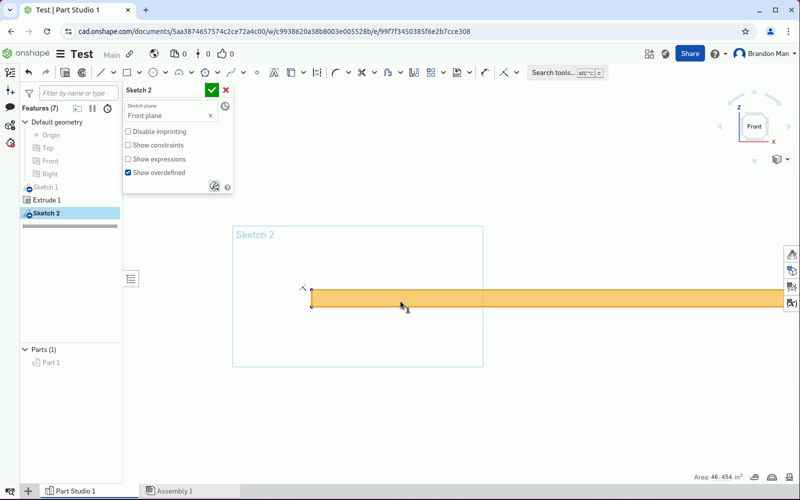
scroll(-6)
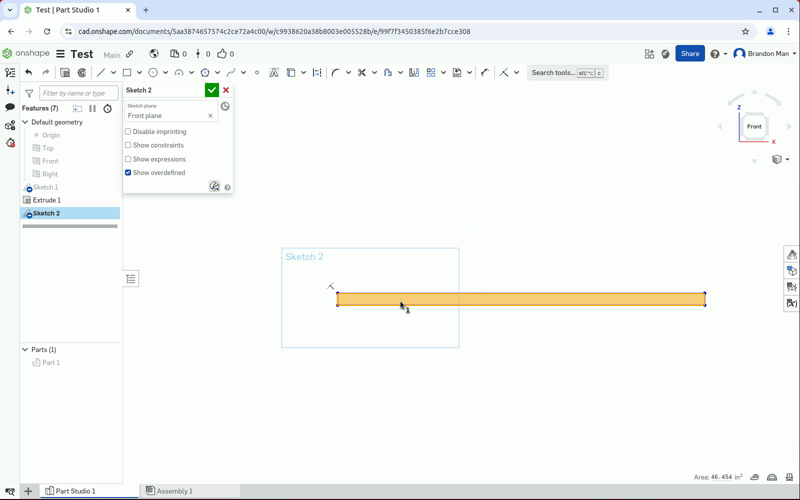
scroll(-6)
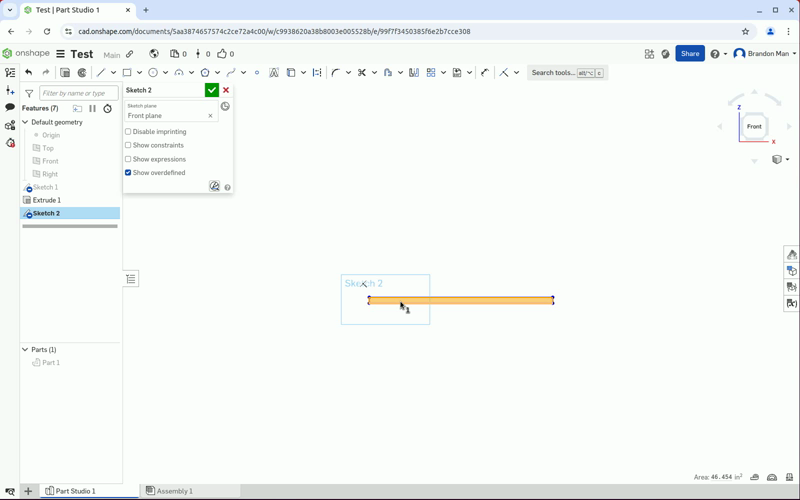
mouse_move(73, 352)
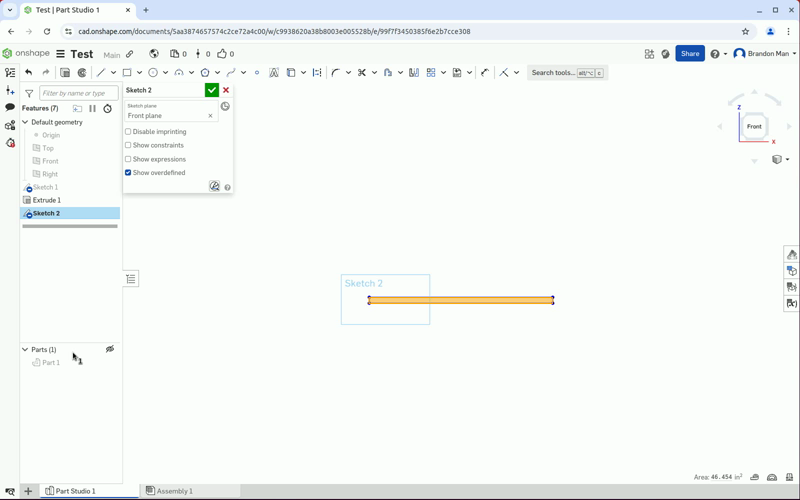
key(shift+y)
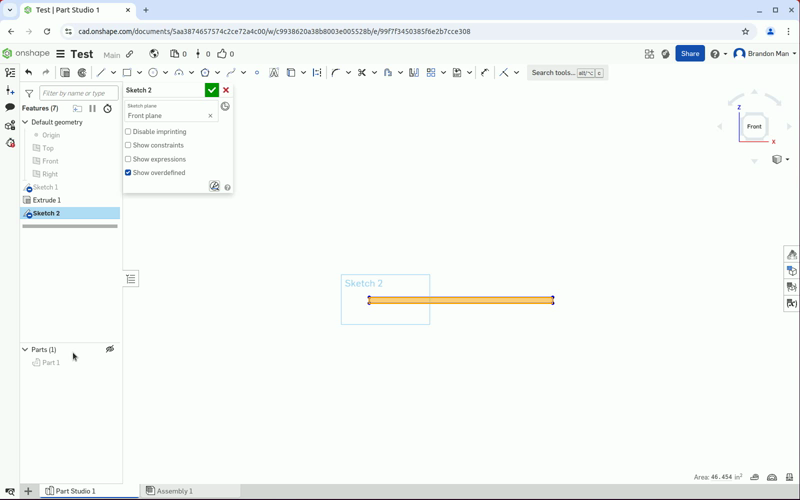
key(shift+e)
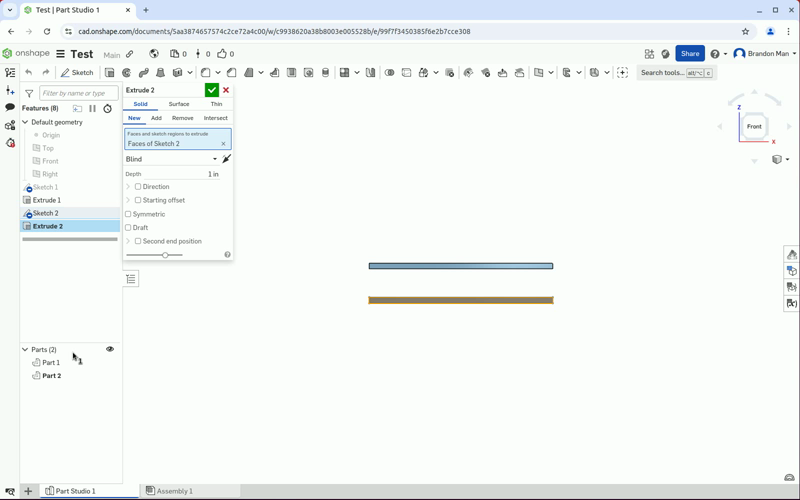
mouse_move(143, 106)
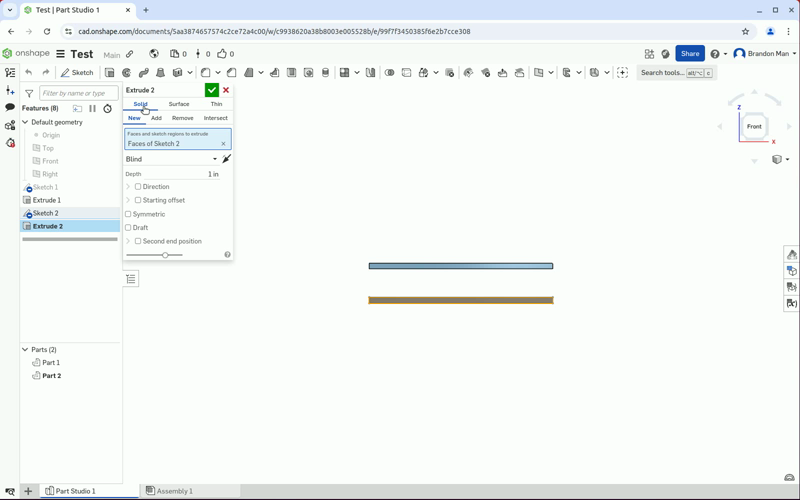
click(143, 106)
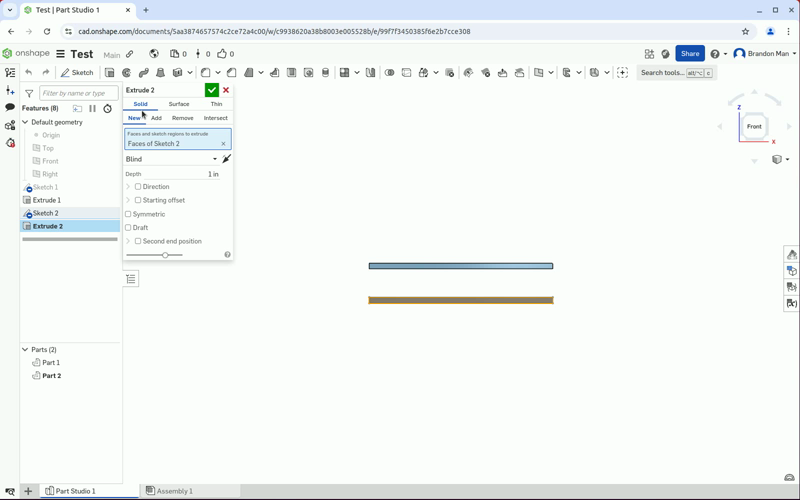
mouse_move(137, 120)
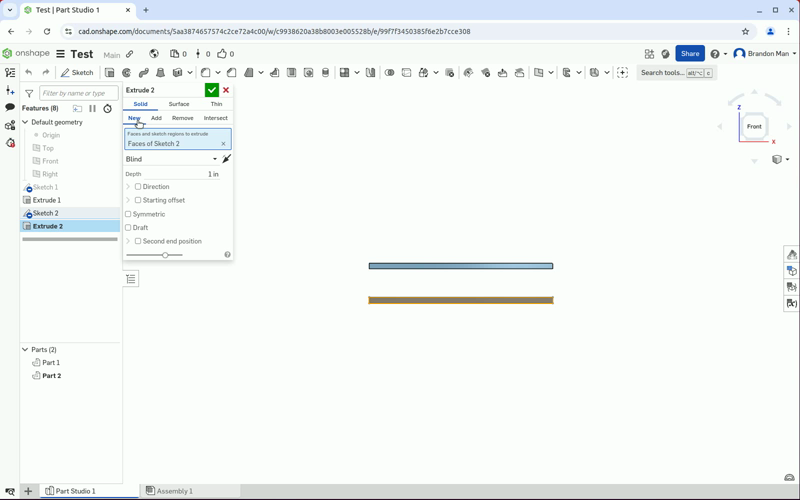
click(137, 120)
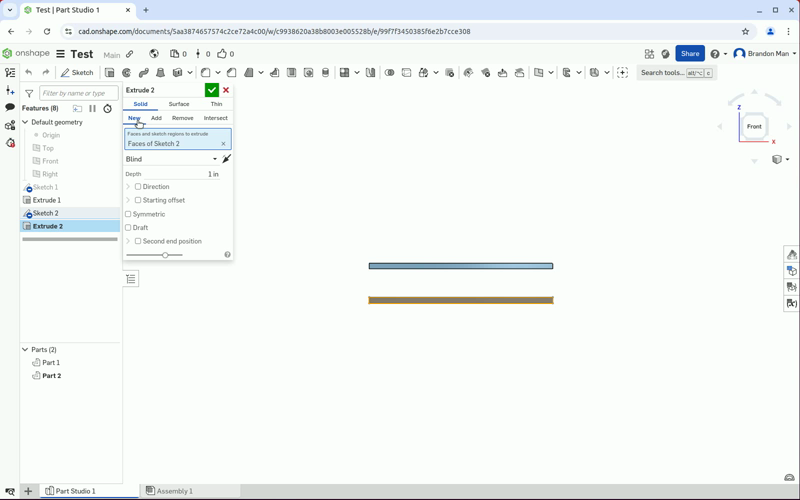
key(tab, 4)
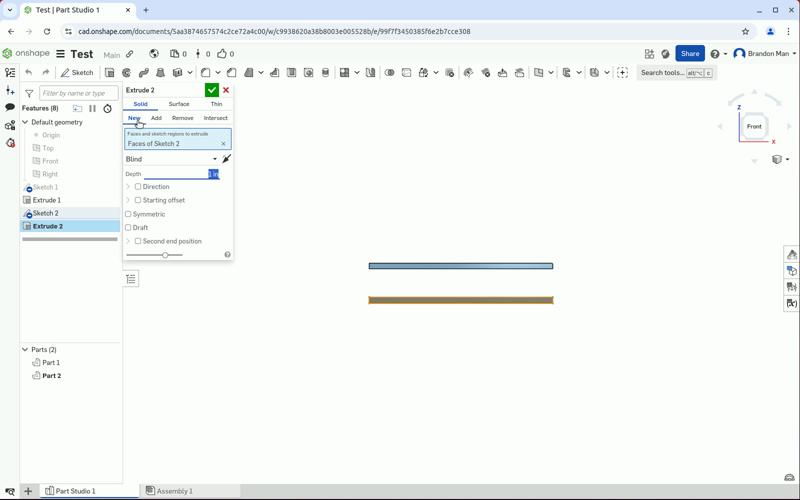
text(2.166)
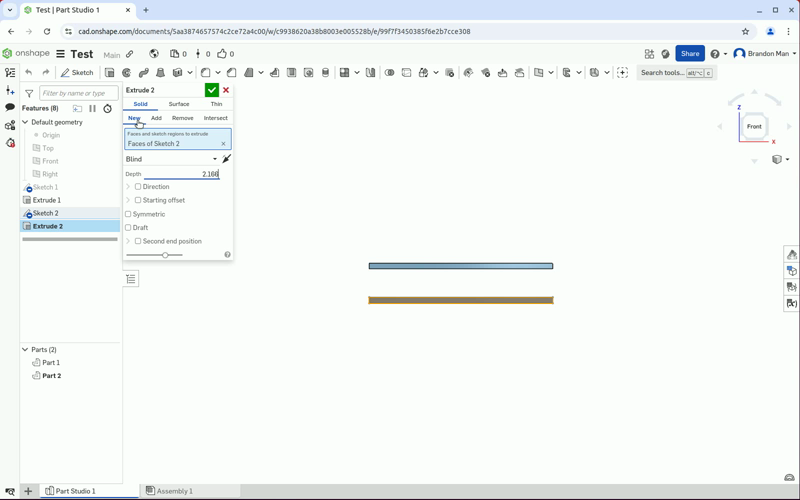
key(enter)
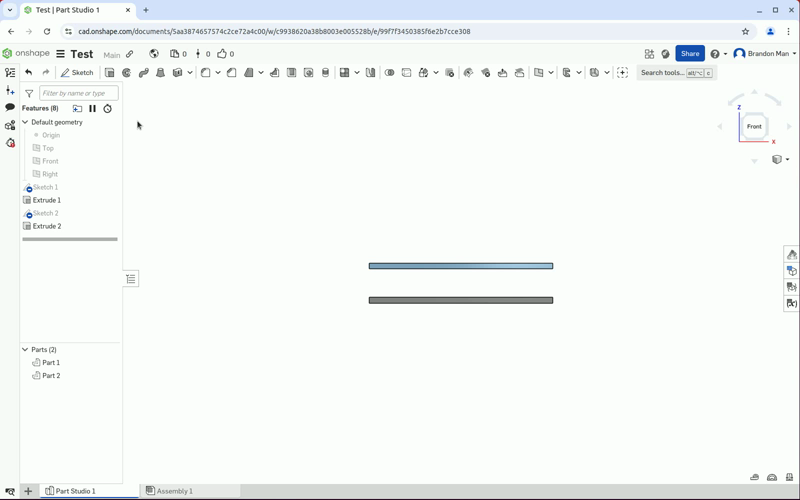
key(shift+h)
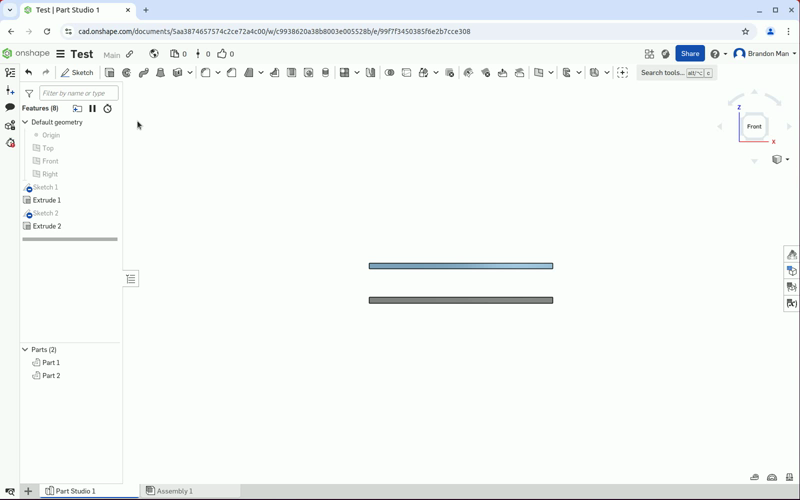
key(shift+h)
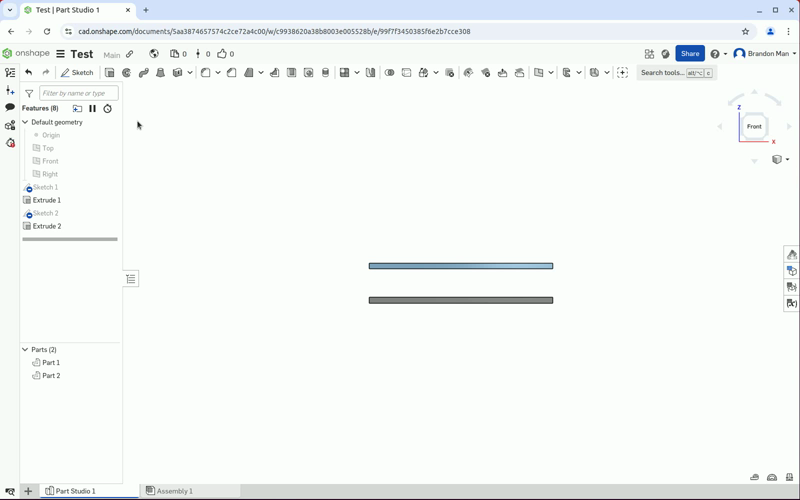
mouse_move(73, 189)
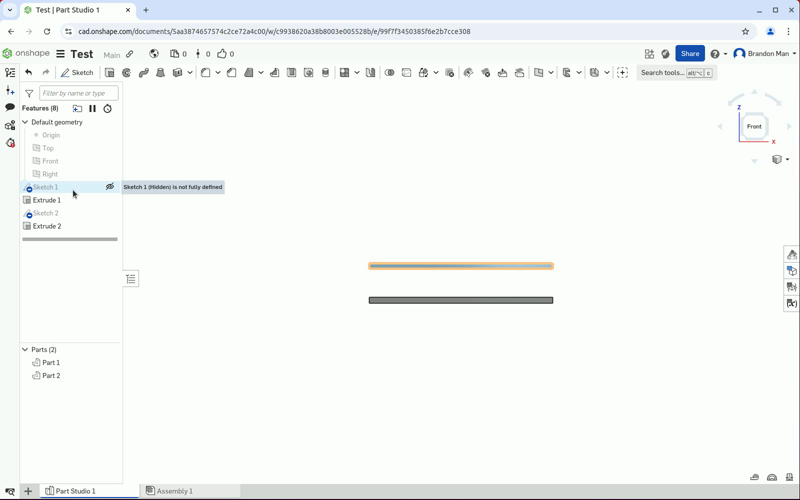
click(73, 189)
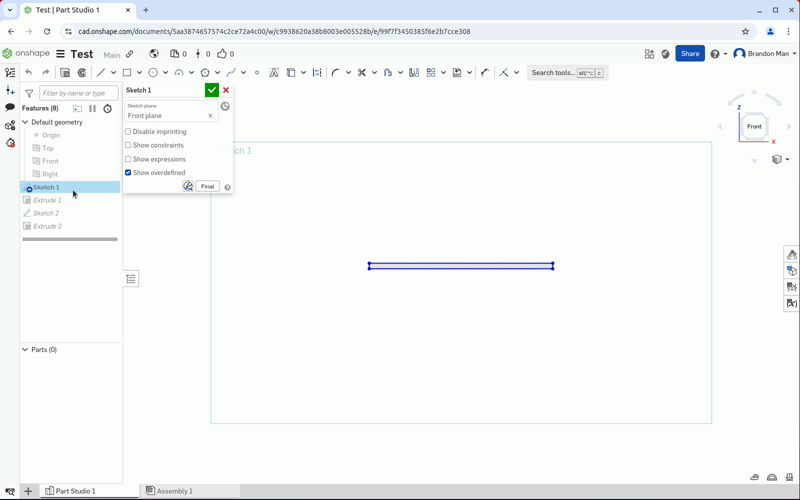
mouse_move(229, 92)
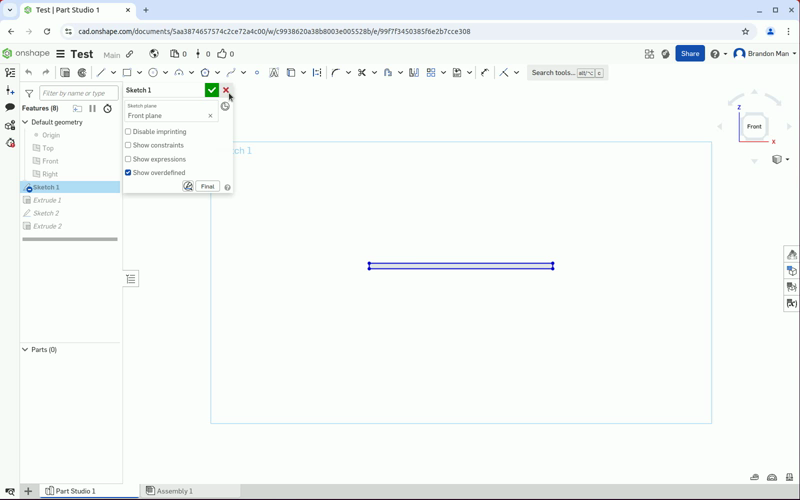
click(229, 92)
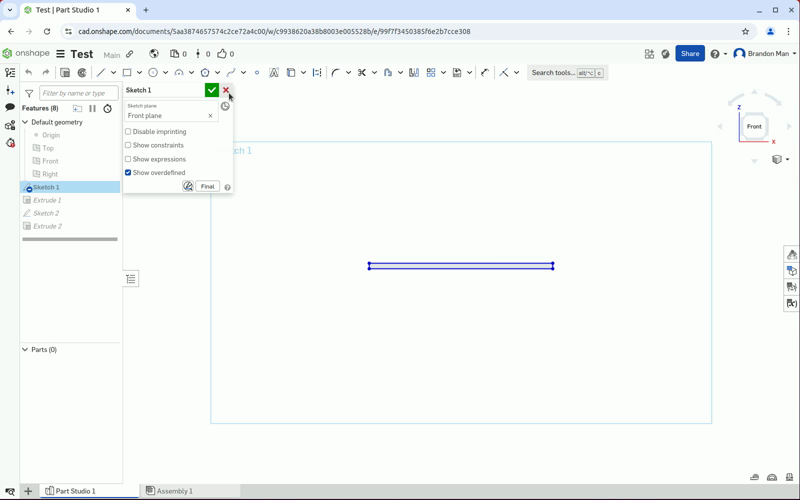
key(shift+s)
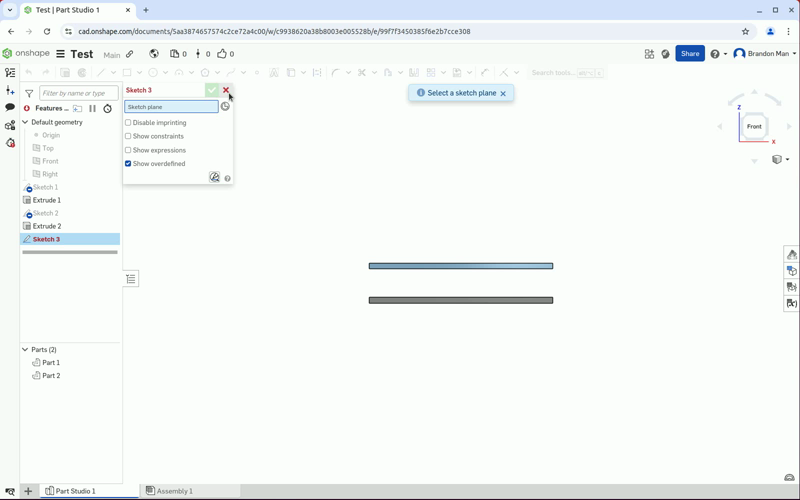
mouse_move(73, 163)
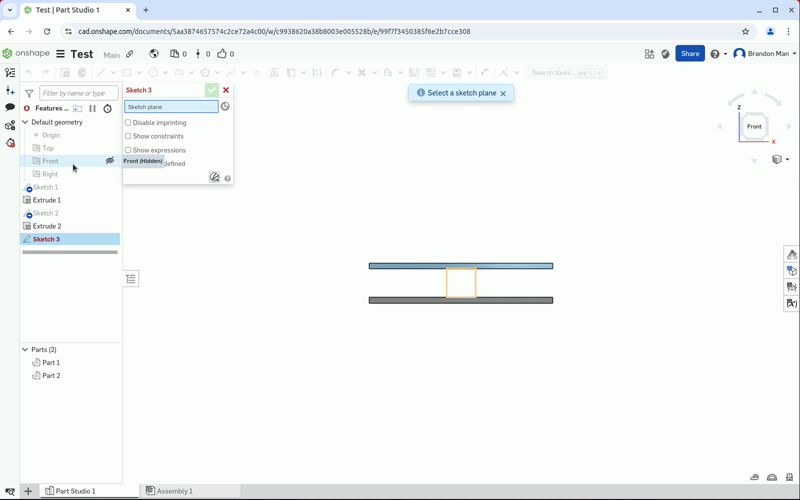
click(73, 163)
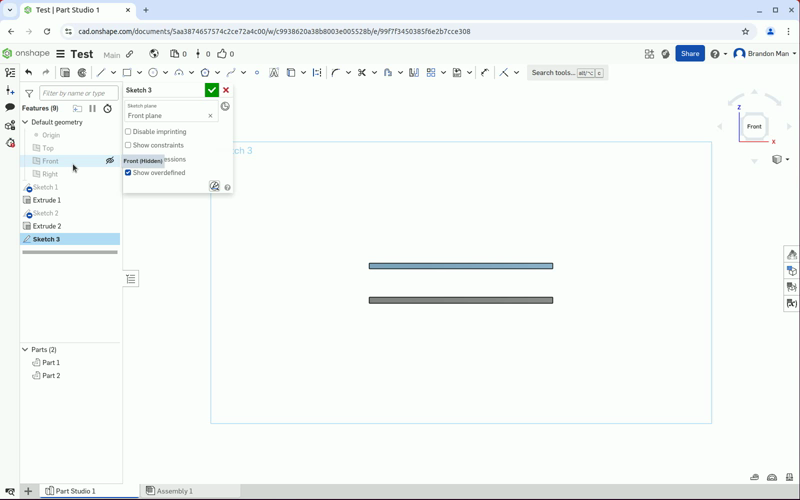
mouse_move(73, 352)
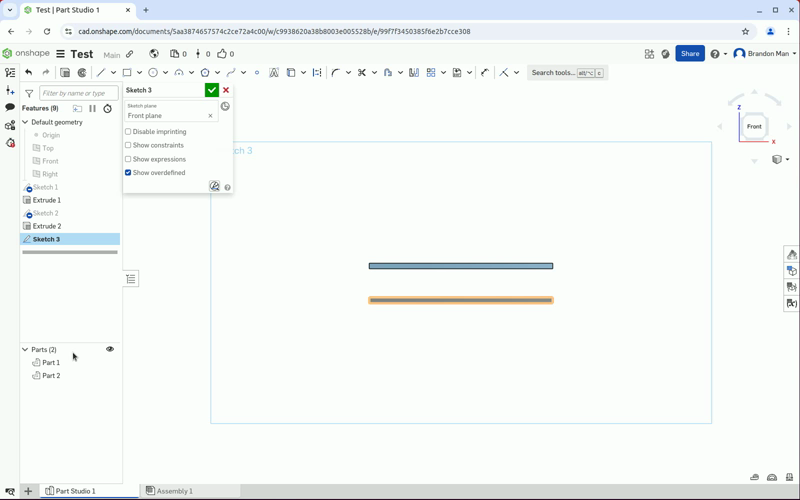
key(y)
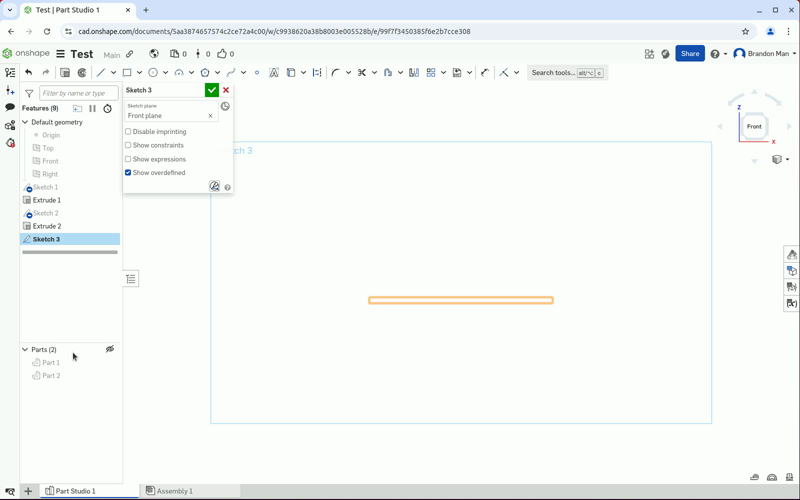
key(l)
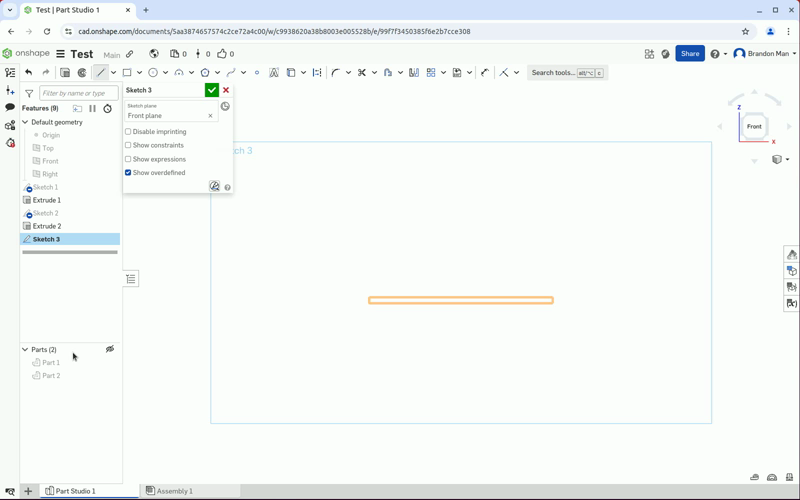
key_down(shift)
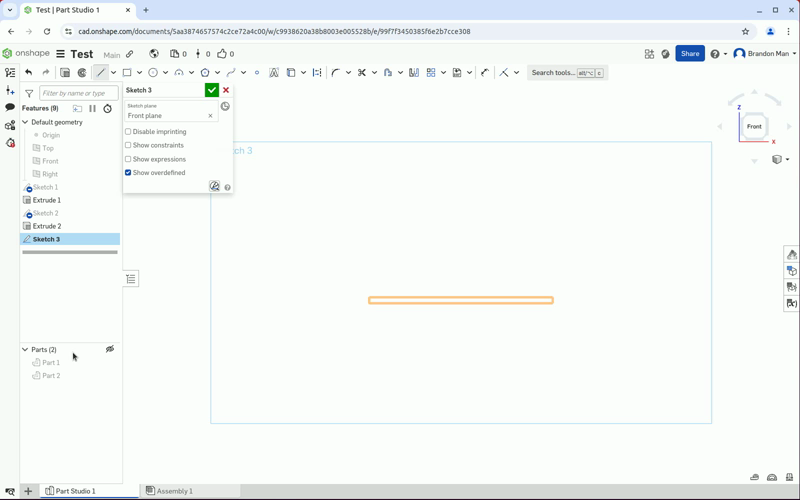
mouse_move(348, 288)
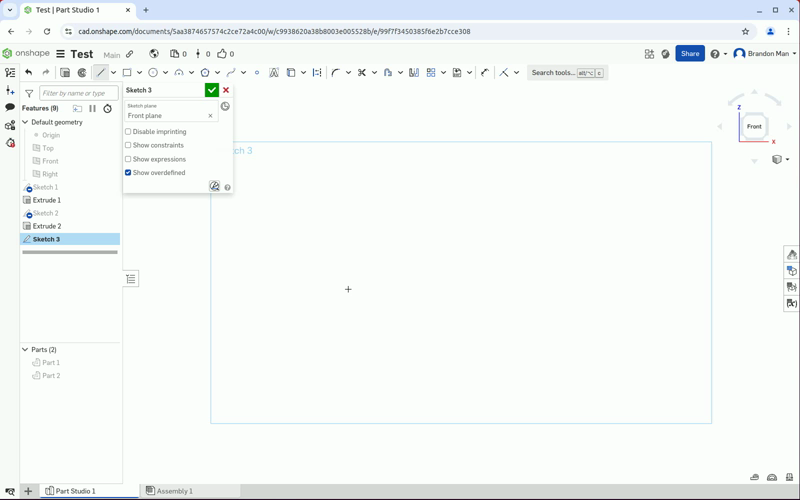
click(348, 288)
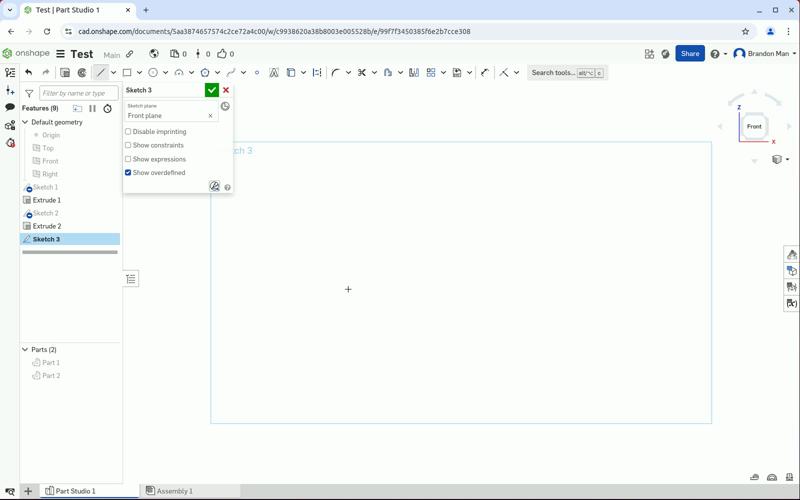
key_up(shift)
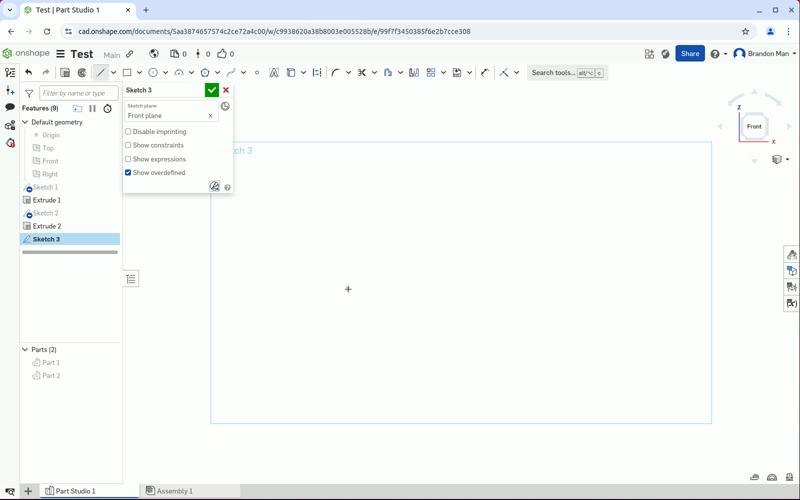
key_down(shift)
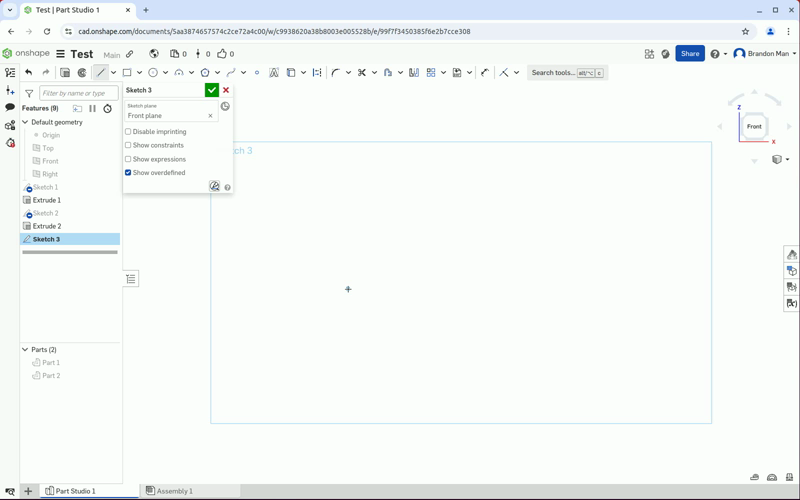
mouse_move(378, 288)
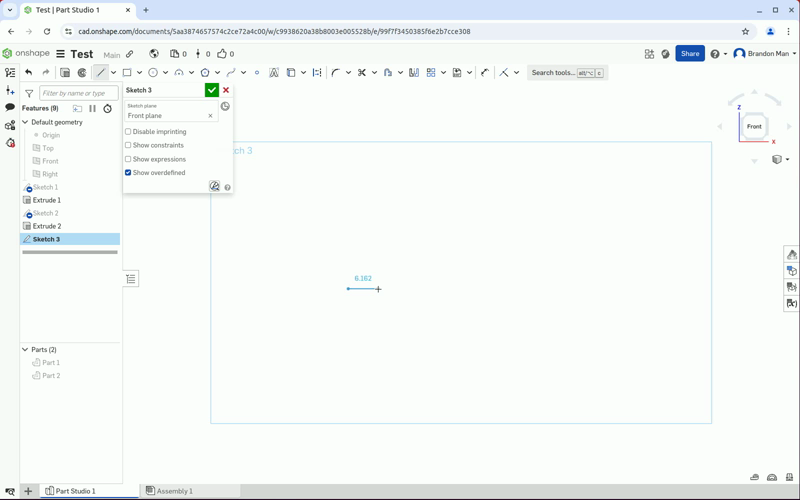
mouse_move(370, 288)
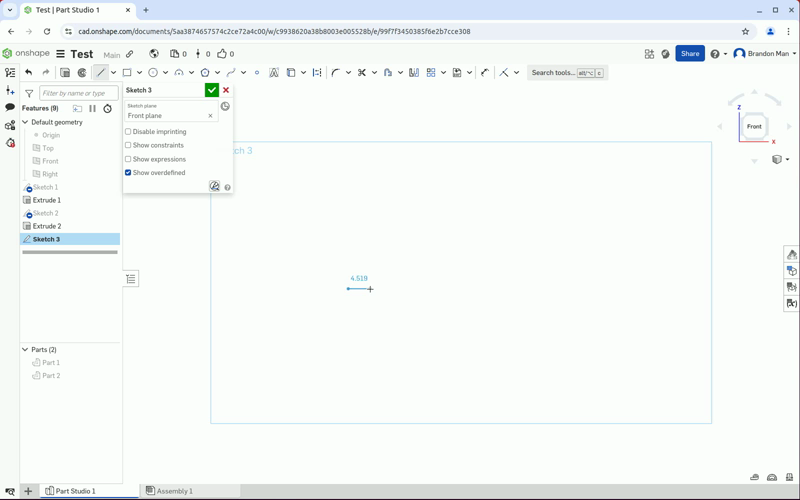
click(370, 288)
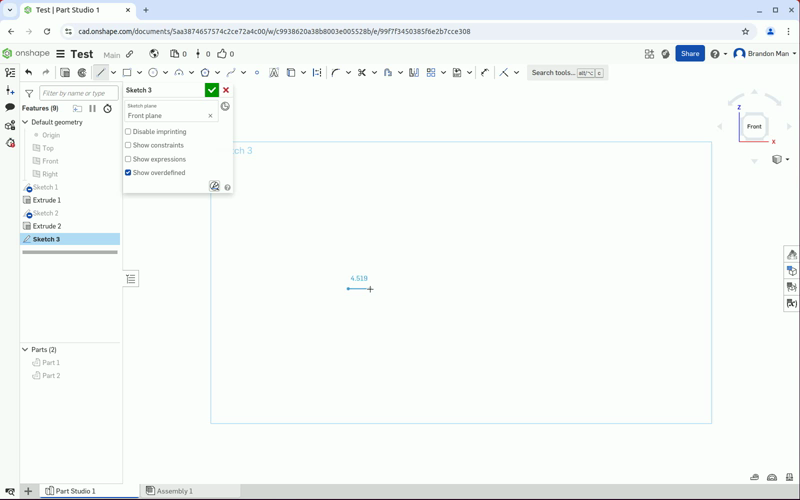
key_up(shift)
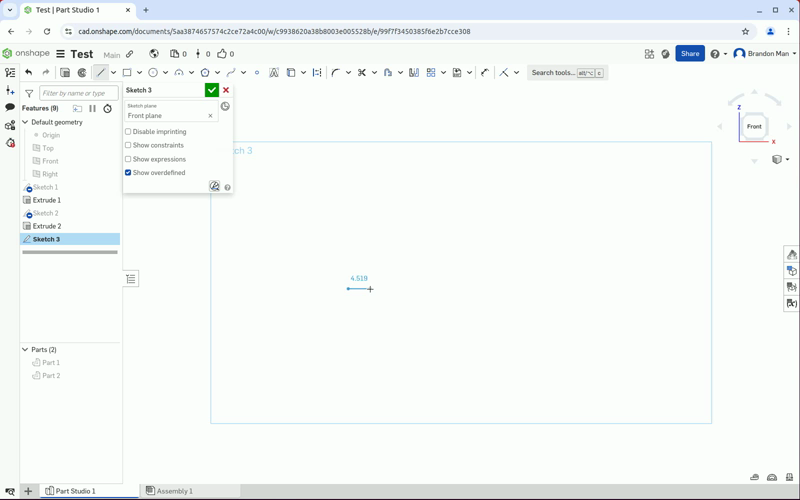
key_down(shift)
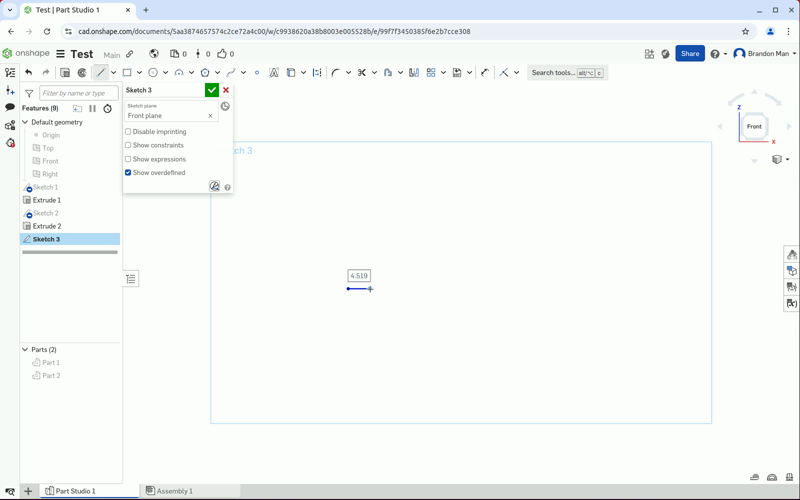
mouse_move(400, 288)
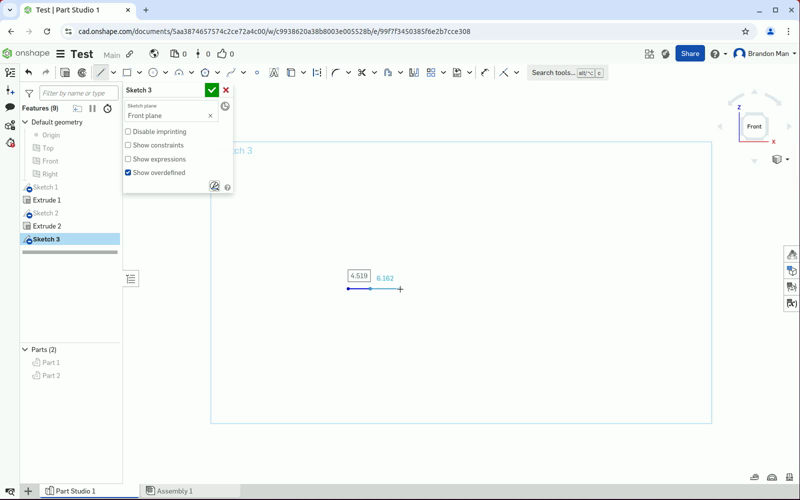
mouse_move(370, 282)
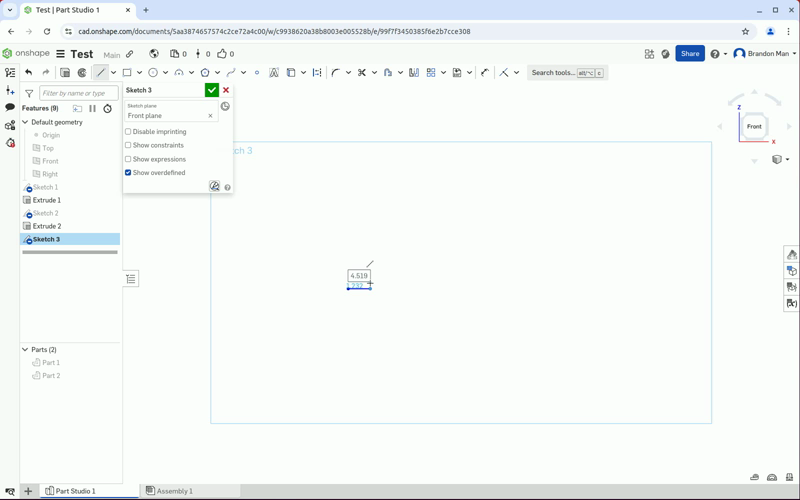
scroll(6)
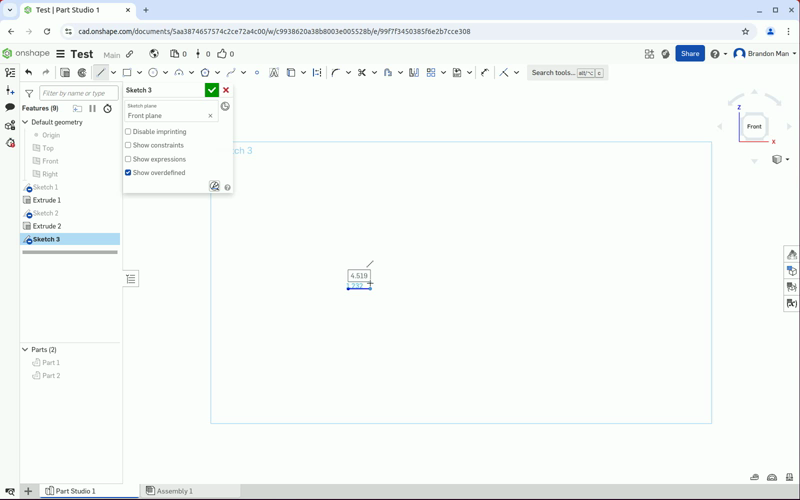
scroll(6)
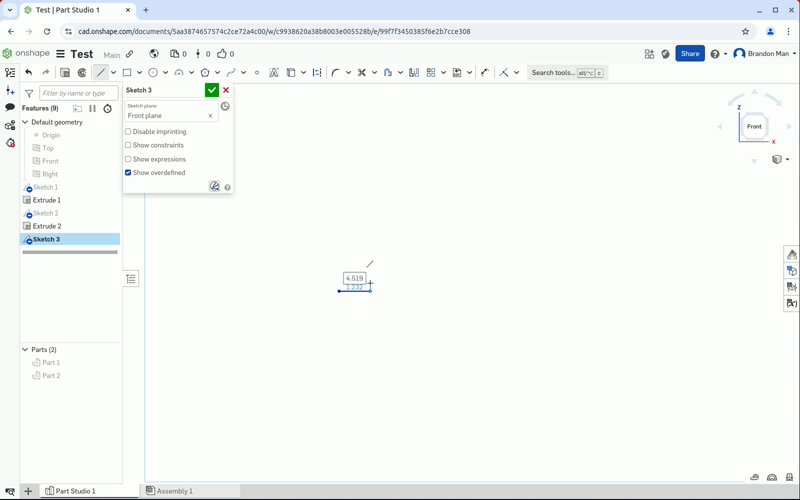
scroll(6)
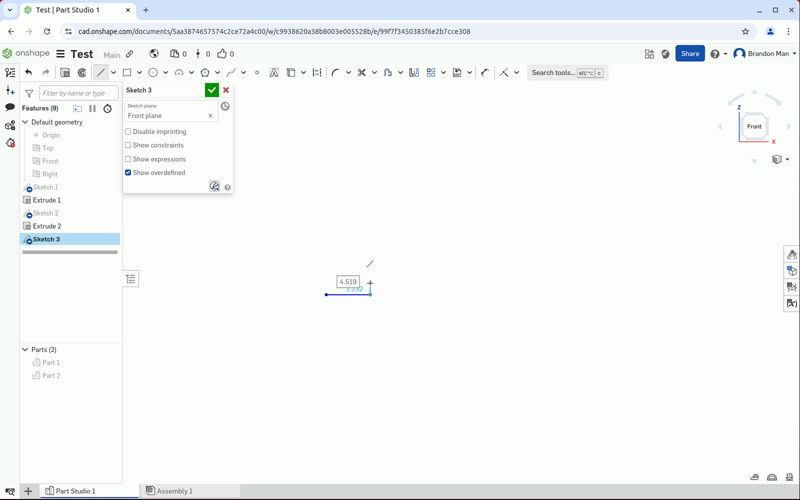
scroll(6)
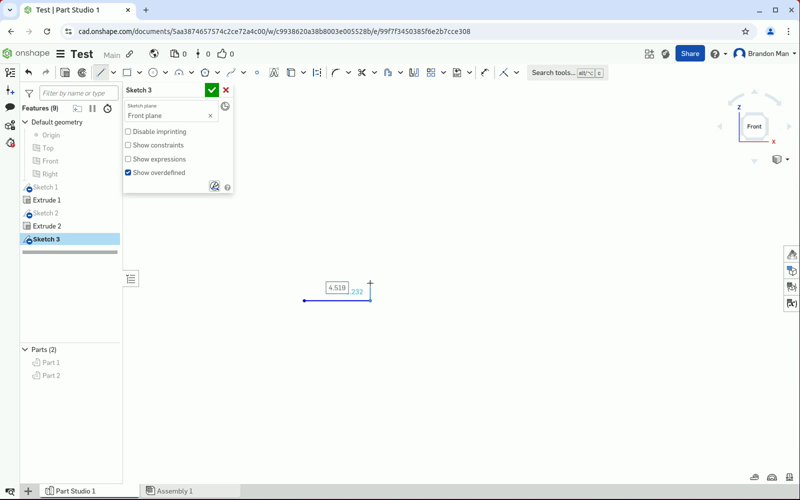
scroll(6)
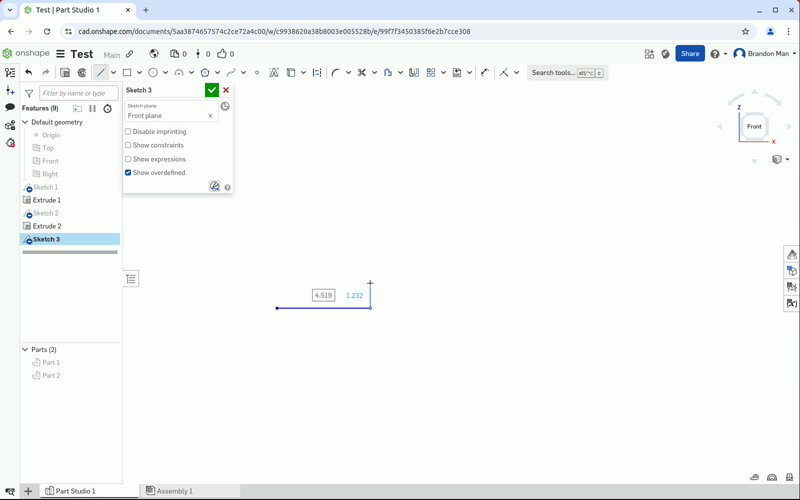
scroll(6)
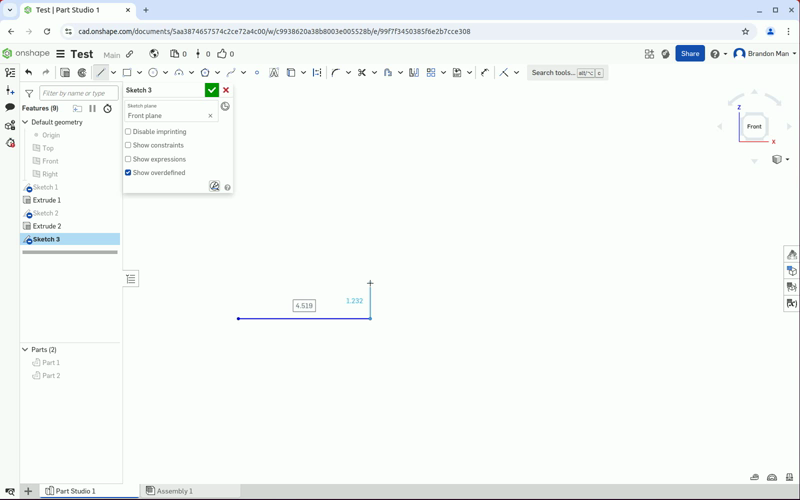
scroll(6)
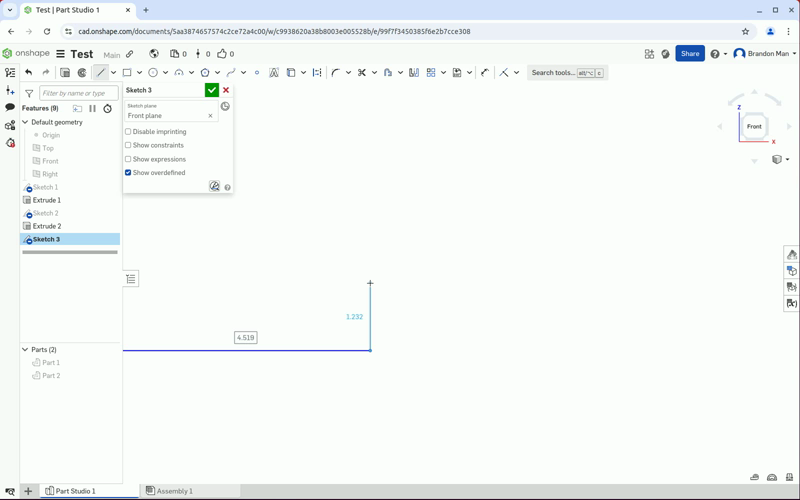
click(370, 282)
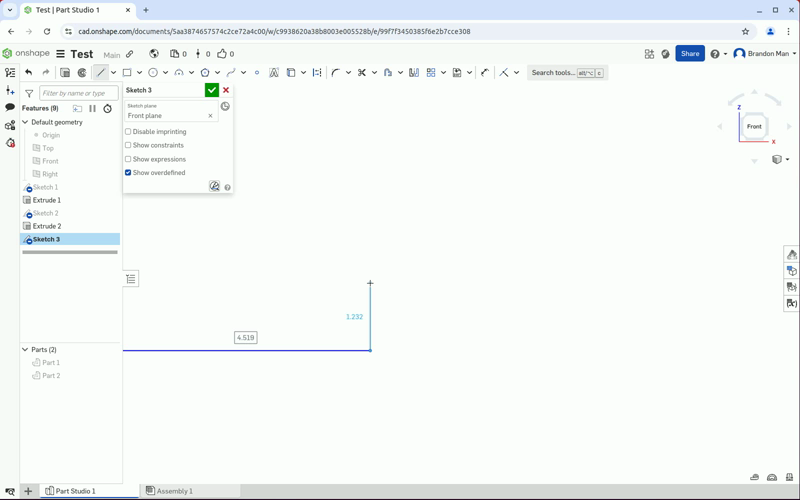
scroll(-6)
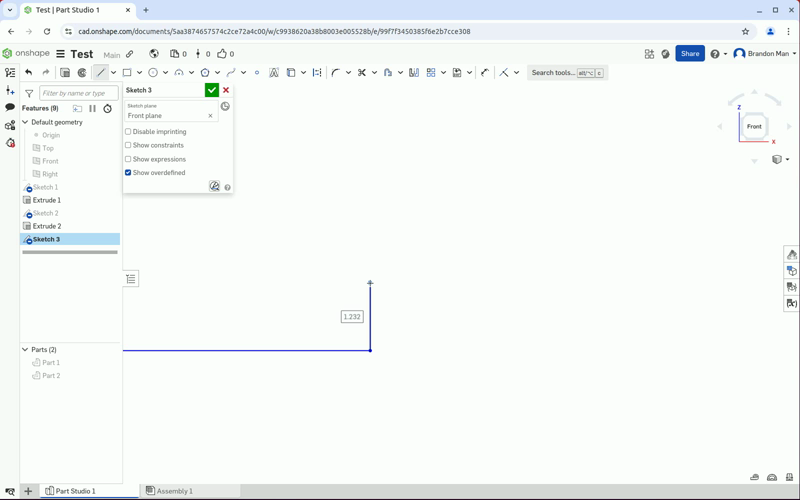
scroll(-6)
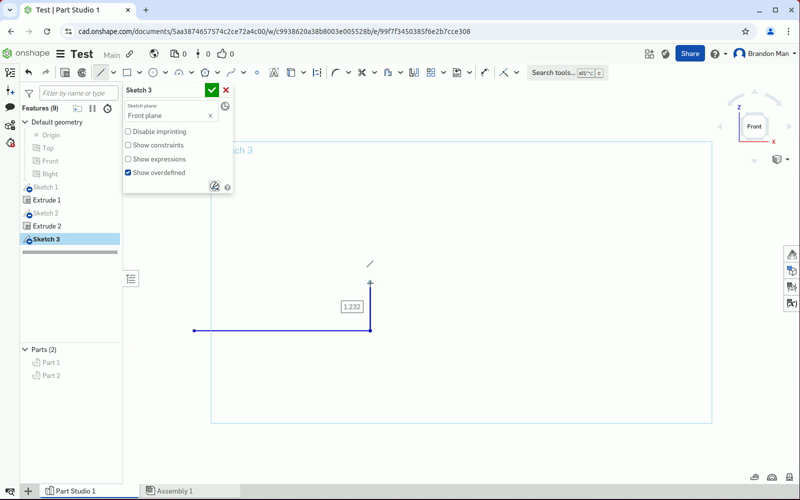
scroll(-6)
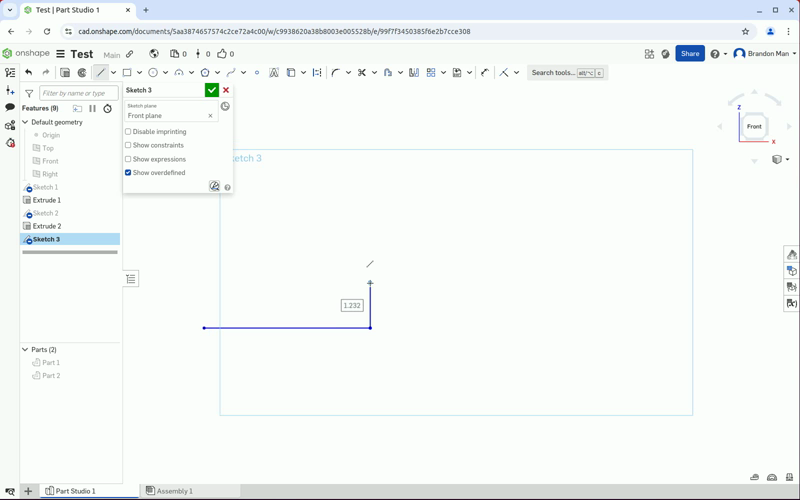
scroll(-6)
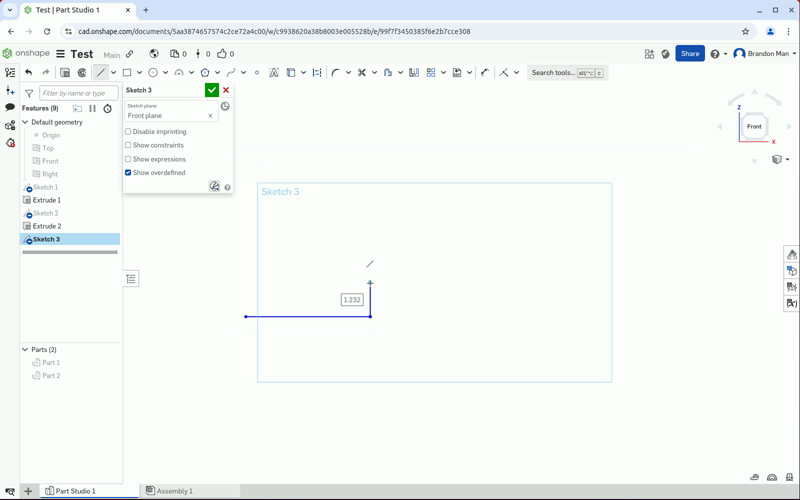
scroll(-6)
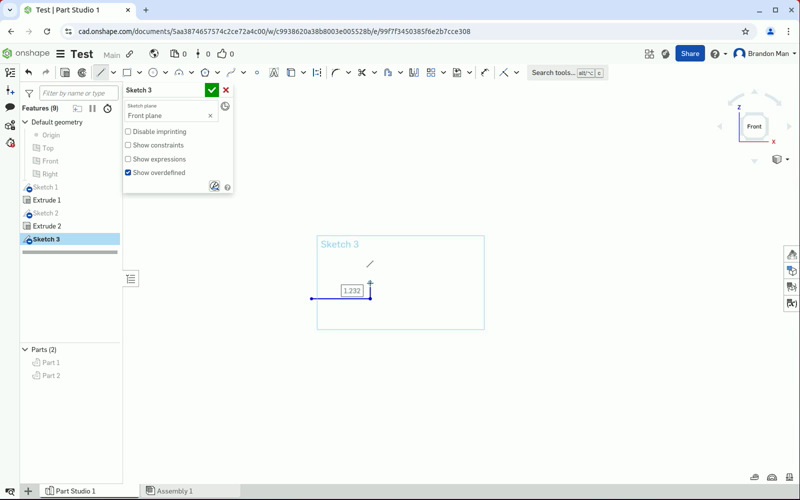
scroll(-6)
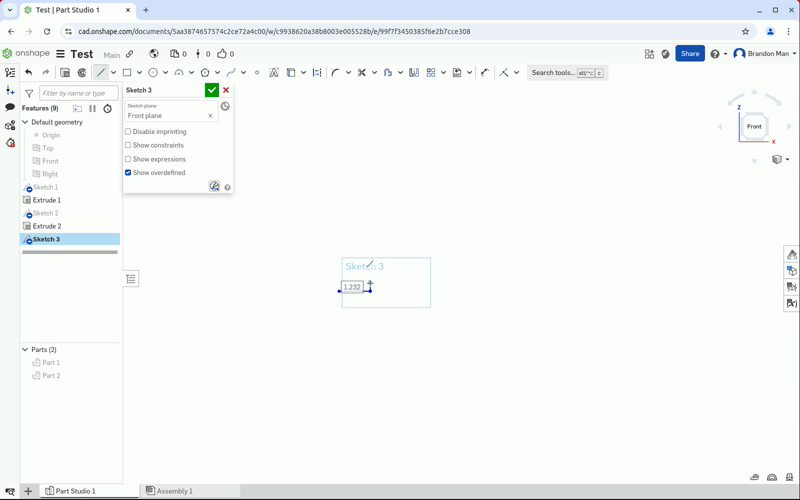
scroll(-6)
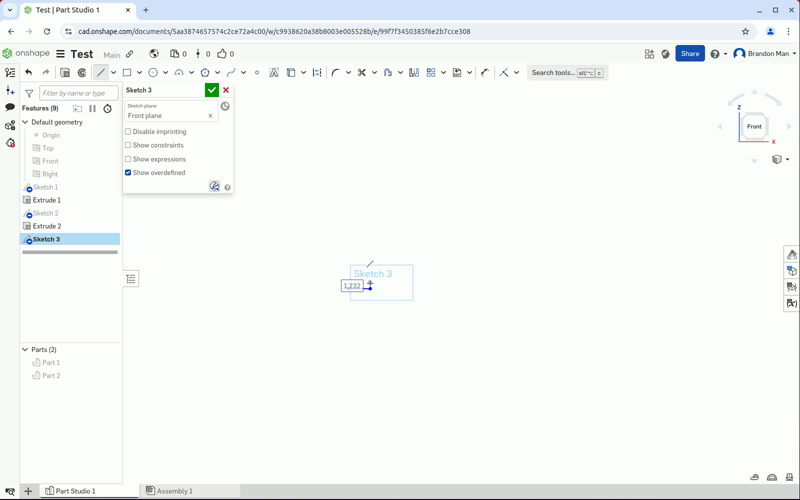
key_up(shift)
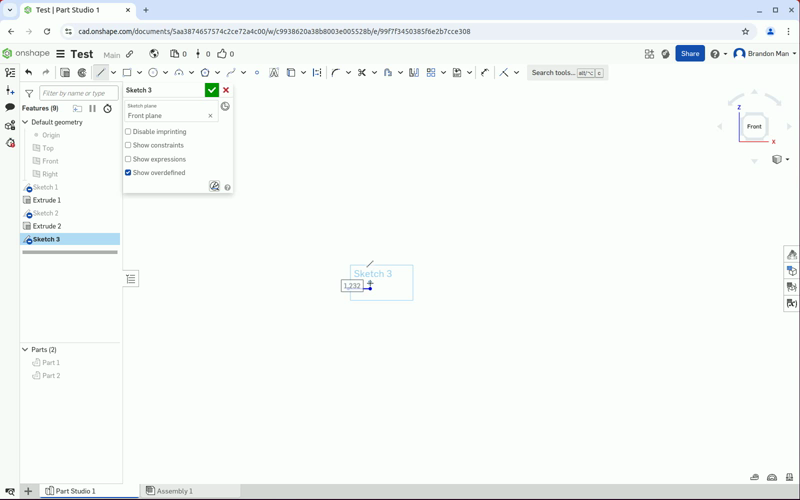
key_down(shift)
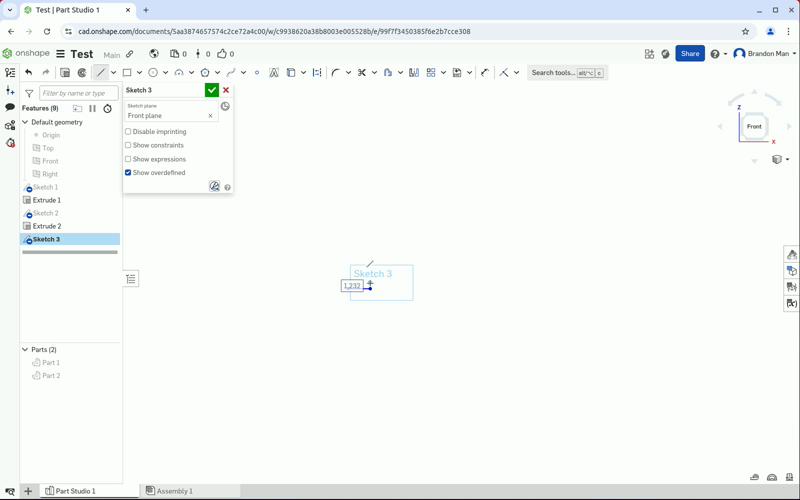
mouse_move(400, 282)
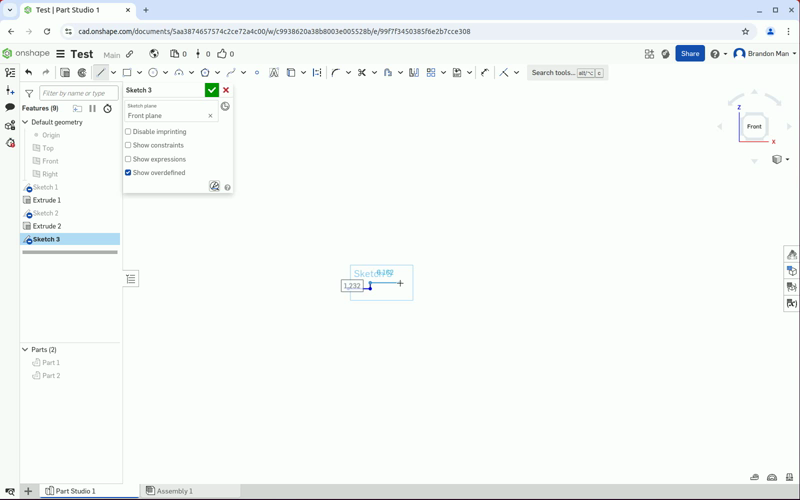
mouse_move(370, 276)
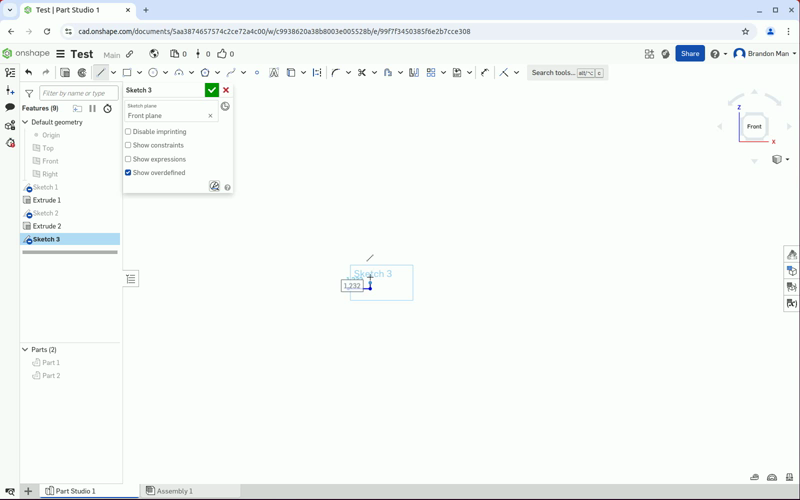
scroll(6)
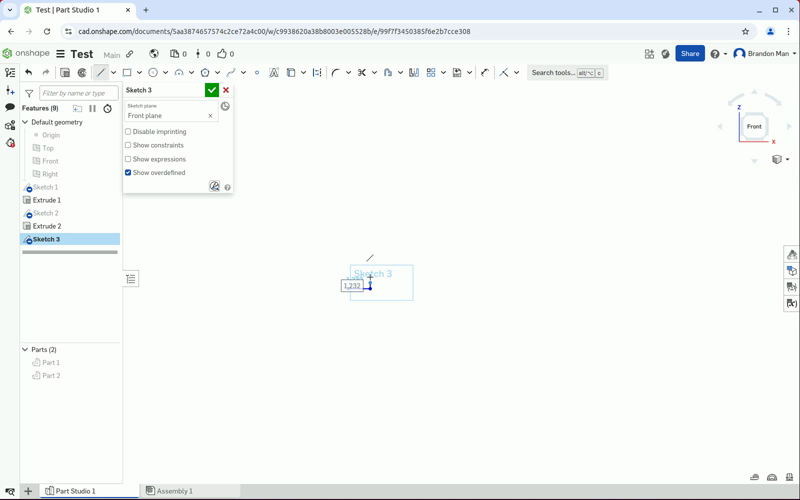
scroll(6)
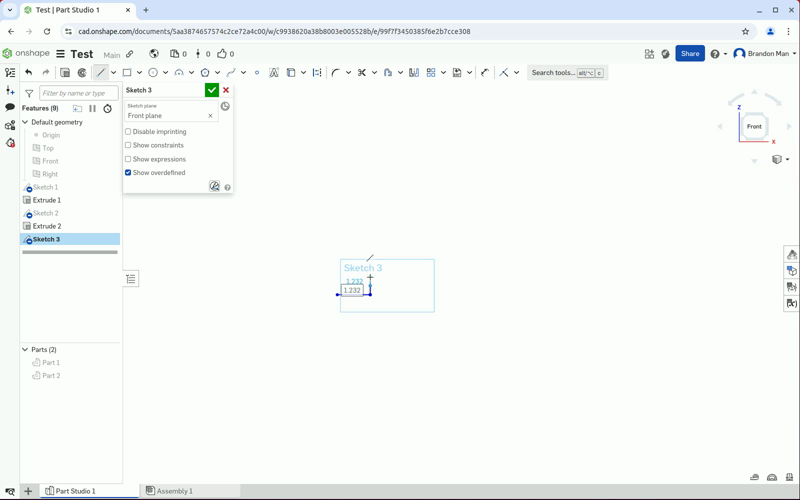
scroll(6)
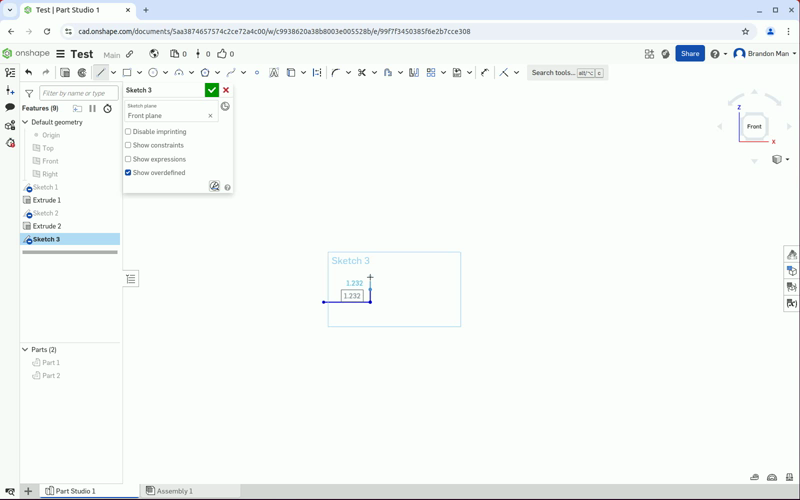
scroll(6)
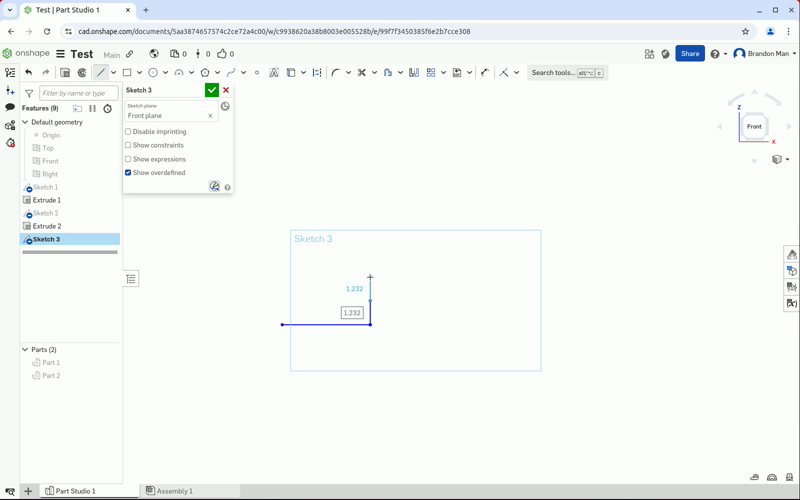
scroll(6)
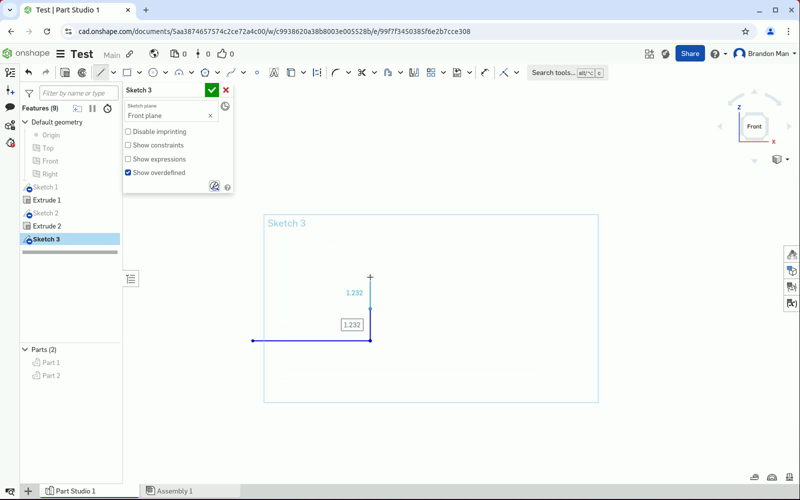
scroll(6)
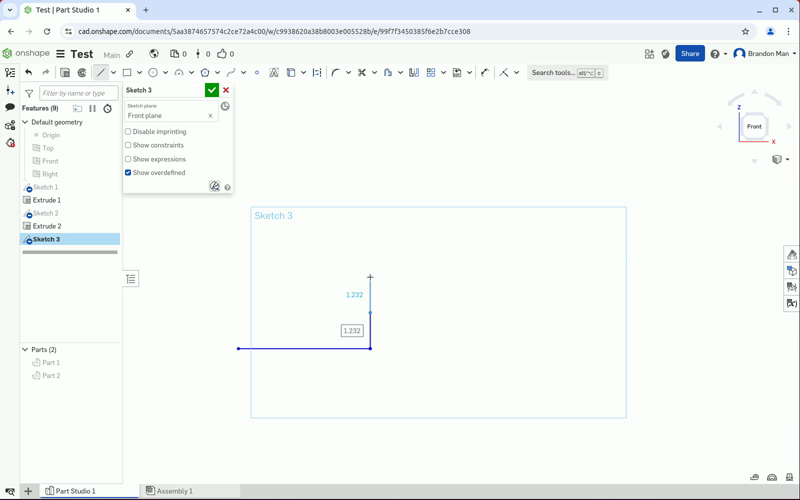
scroll(6)
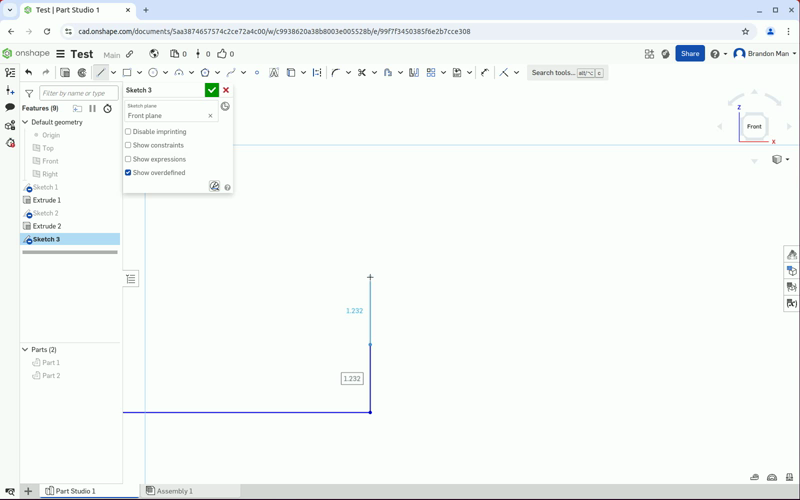
click(370, 276)
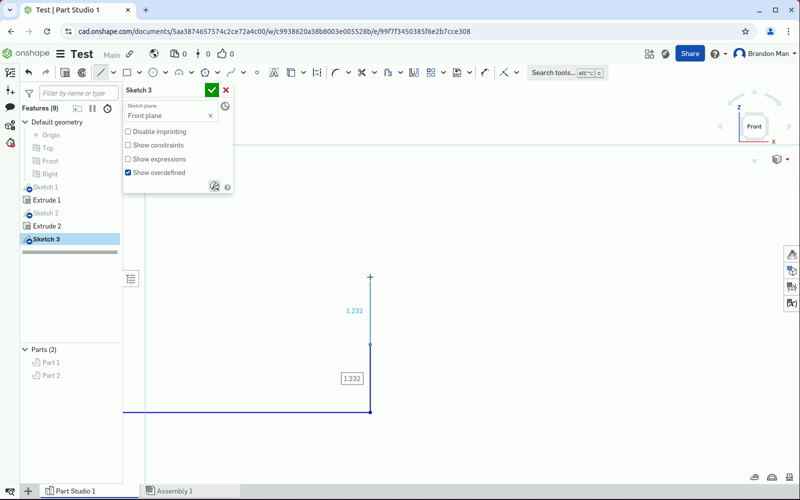
scroll(-6)
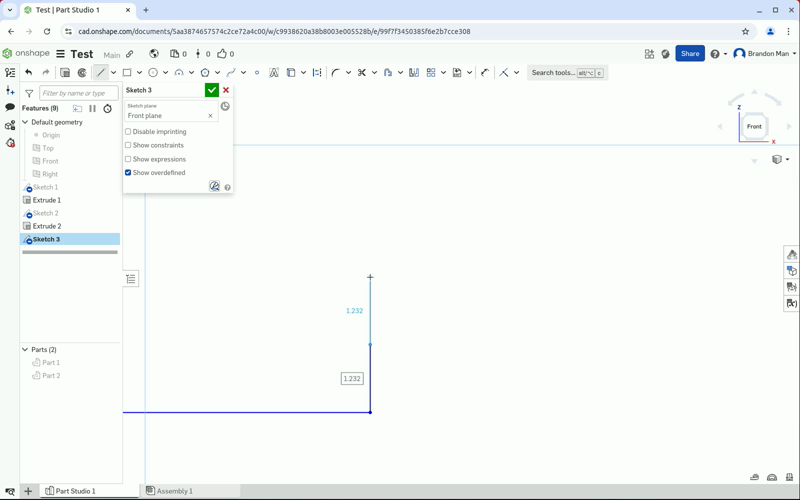
scroll(-6)
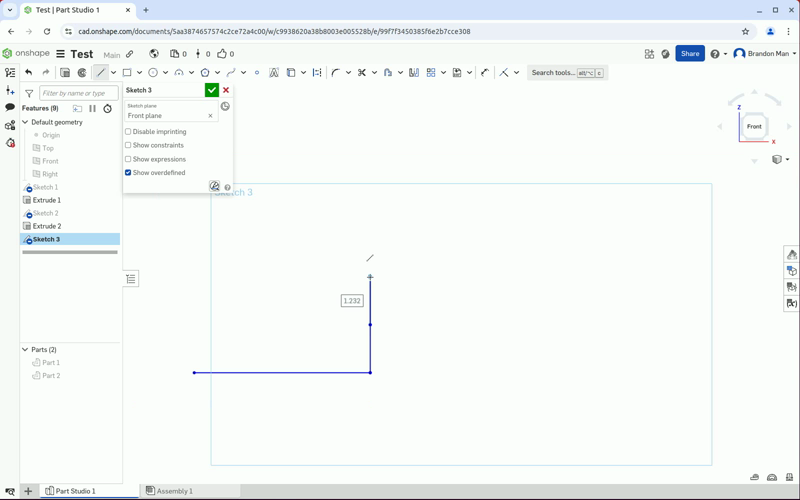
scroll(-6)
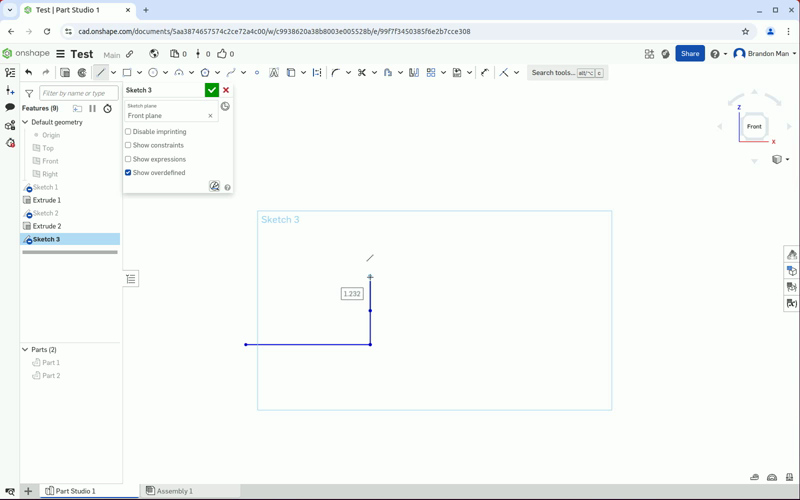
scroll(-6)
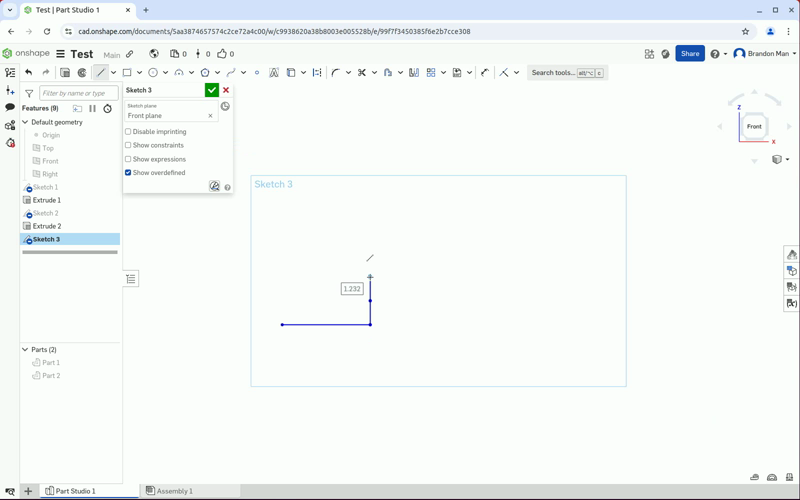
scroll(-6)
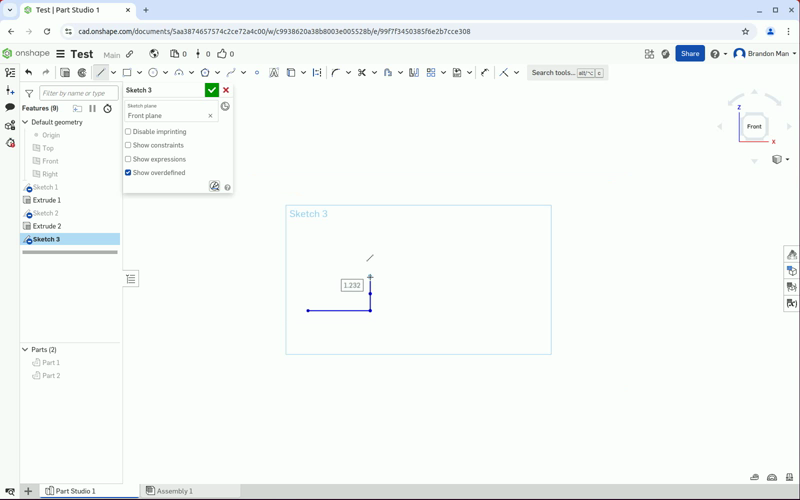
scroll(-6)
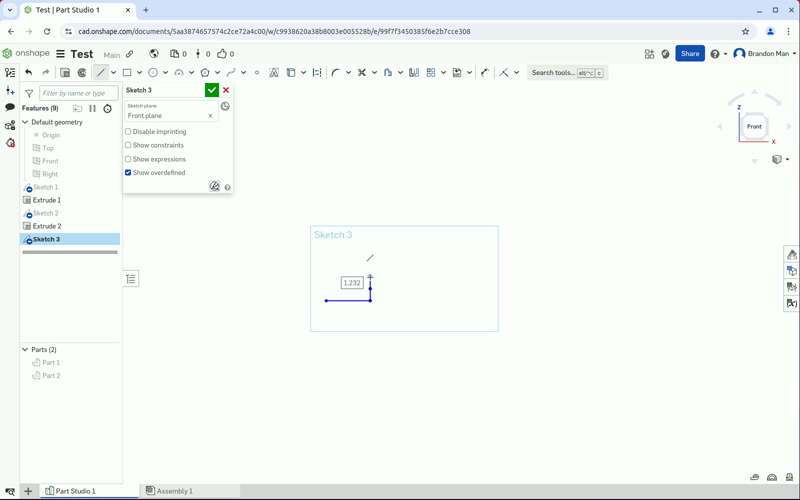
scroll(-6)
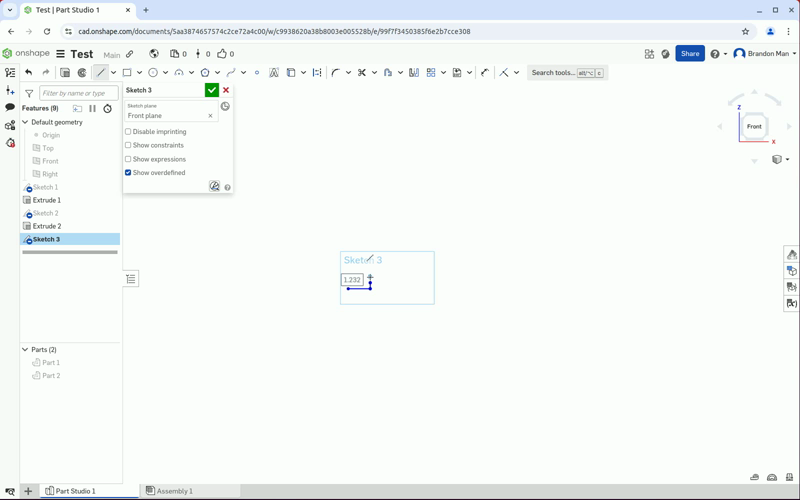
key_up(shift)
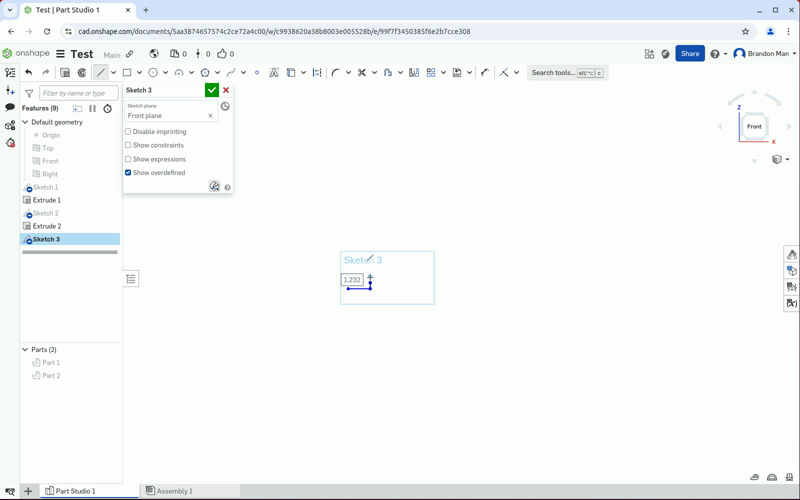
key_down(shift)
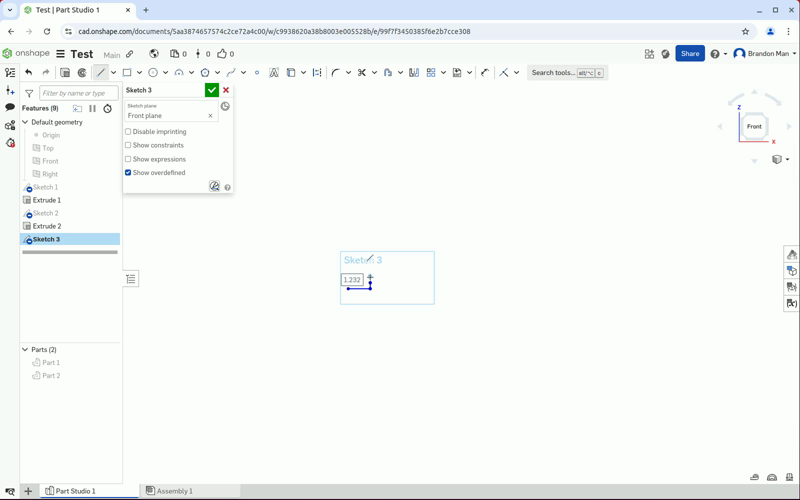
mouse_move(400, 276)
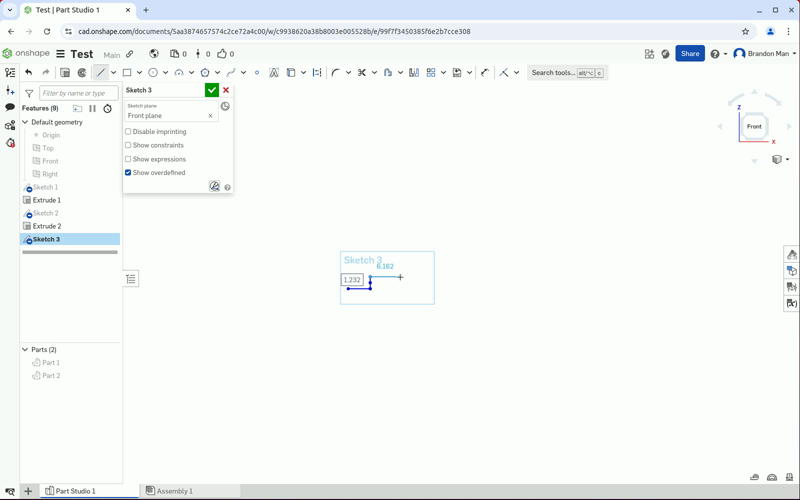
mouse_move(348, 276)
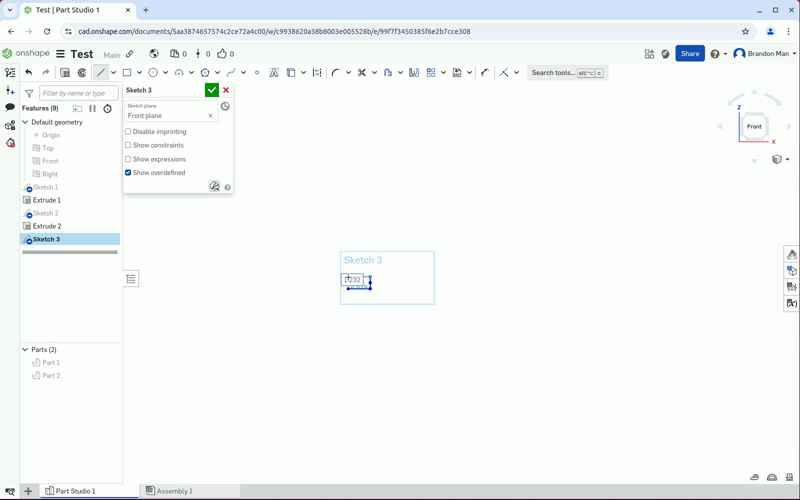
click(348, 276)
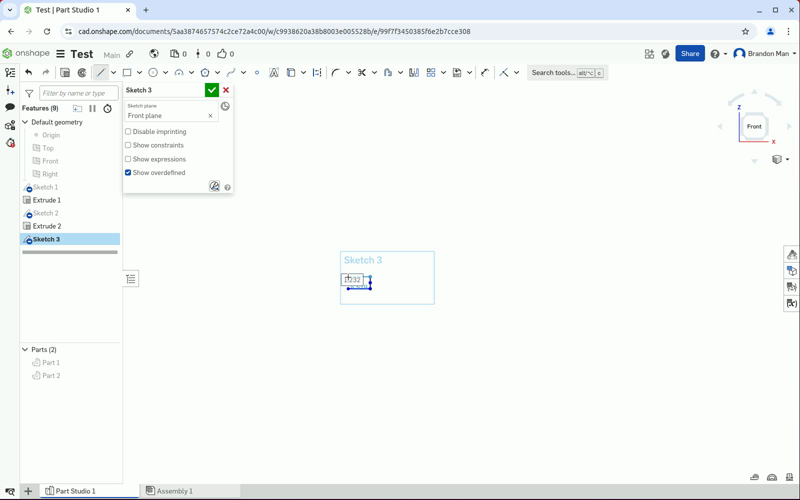
key_up(shift)
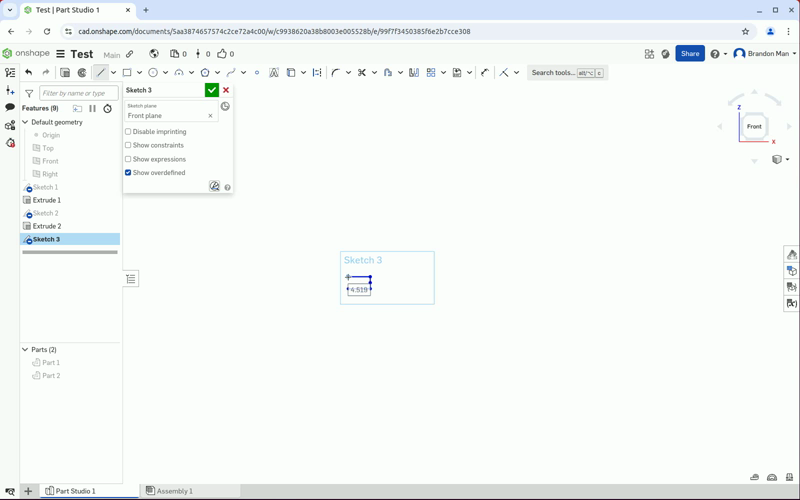
key_down(shift)
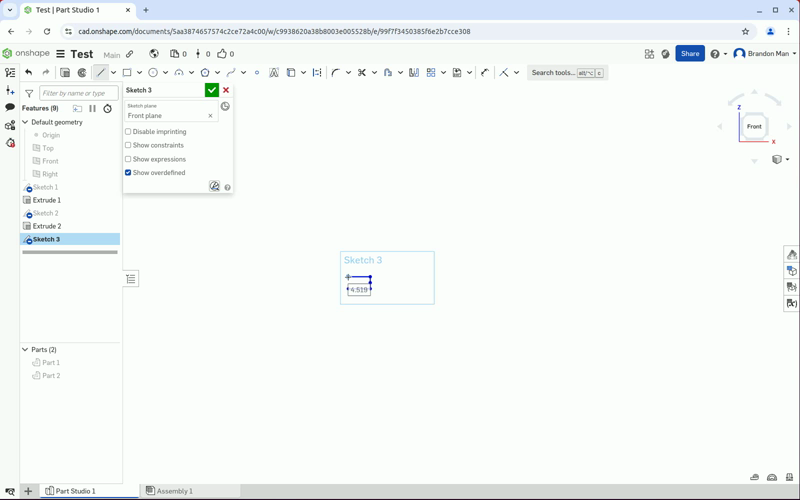
mouse_move(378, 276)
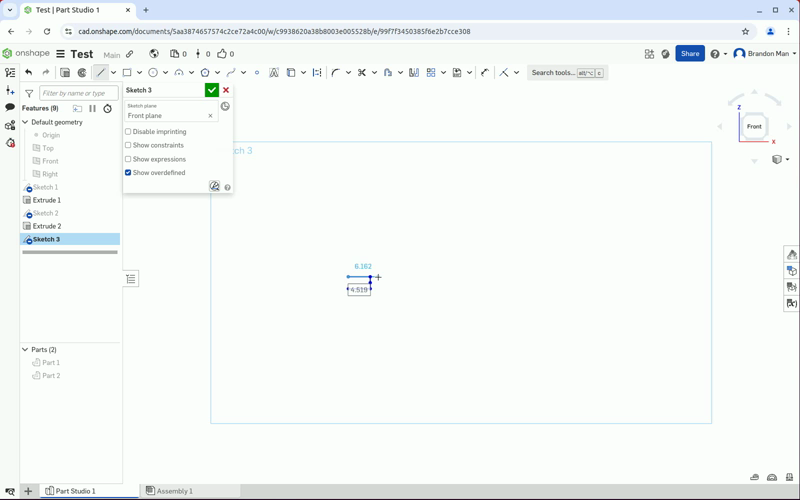
mouse_move(348, 282)
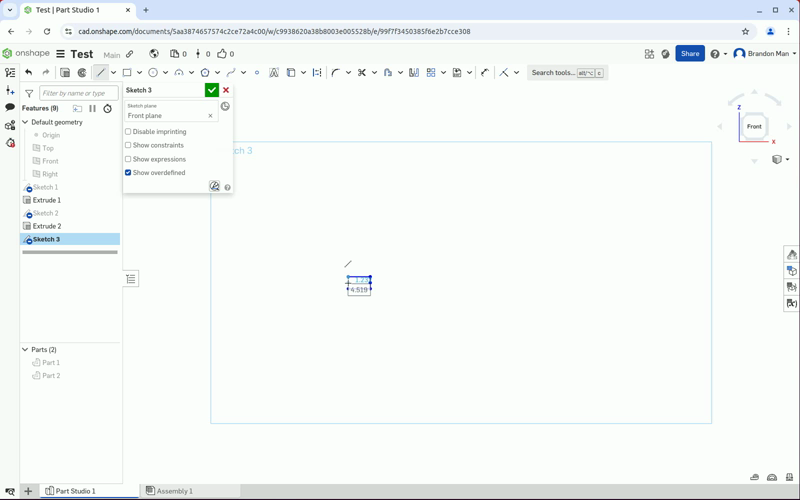
scroll(6)
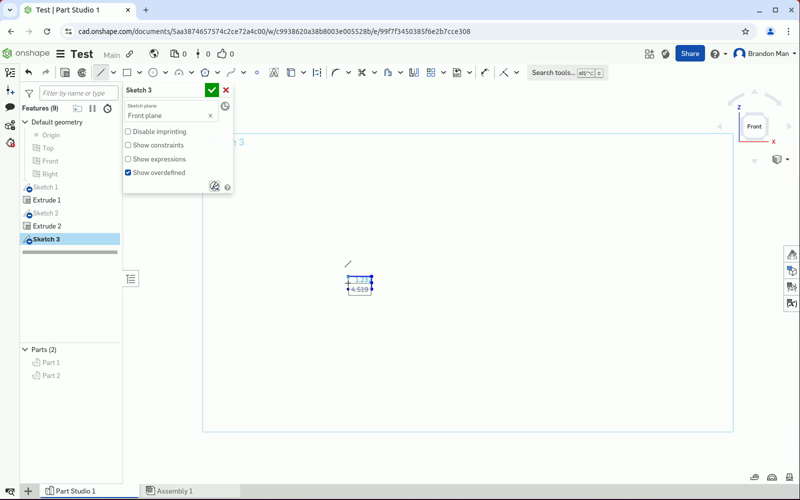
scroll(6)
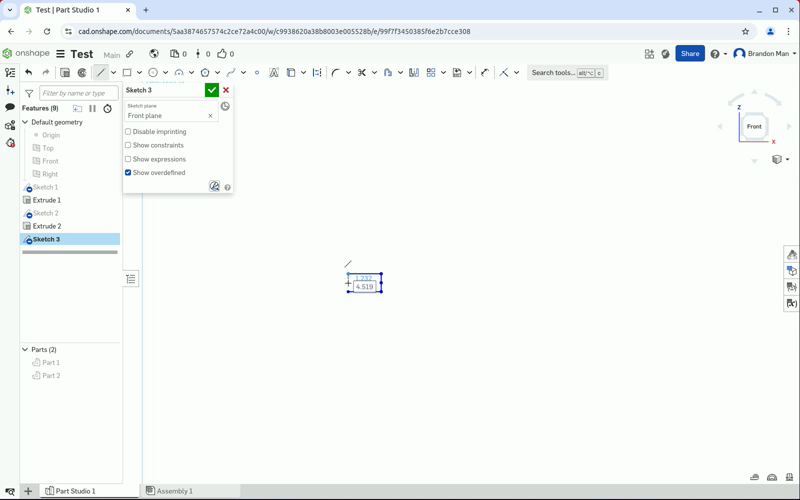
scroll(6)
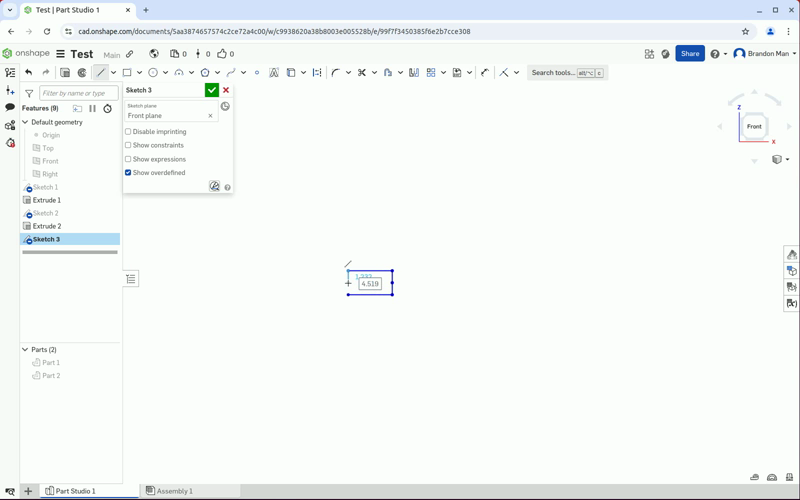
scroll(6)
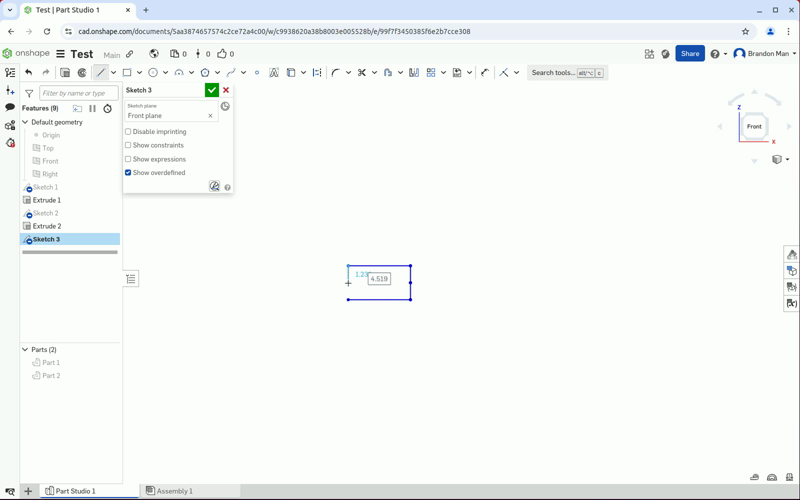
scroll(6)
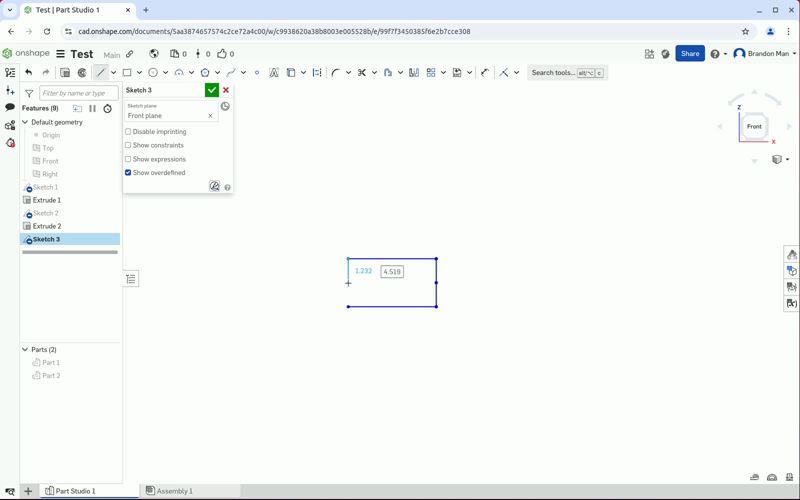
scroll(6)
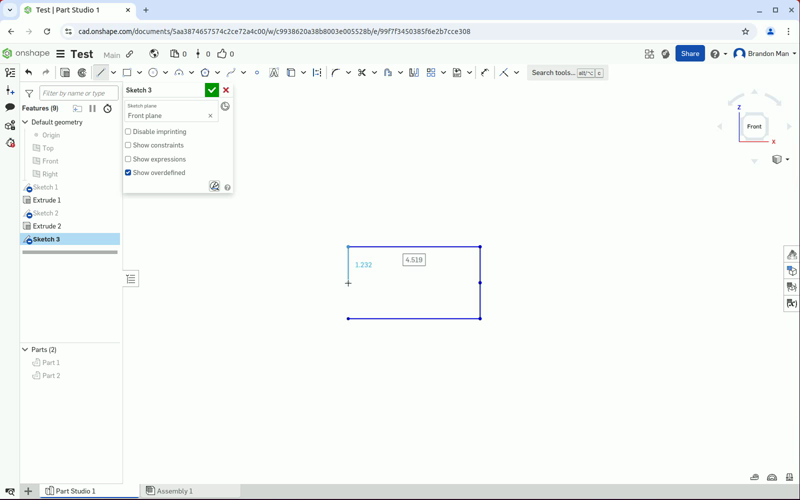
scroll(6)
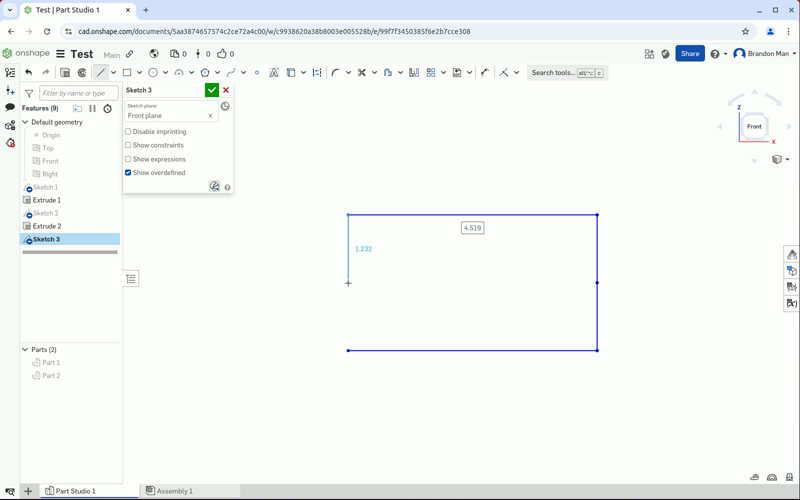
click(348, 282)
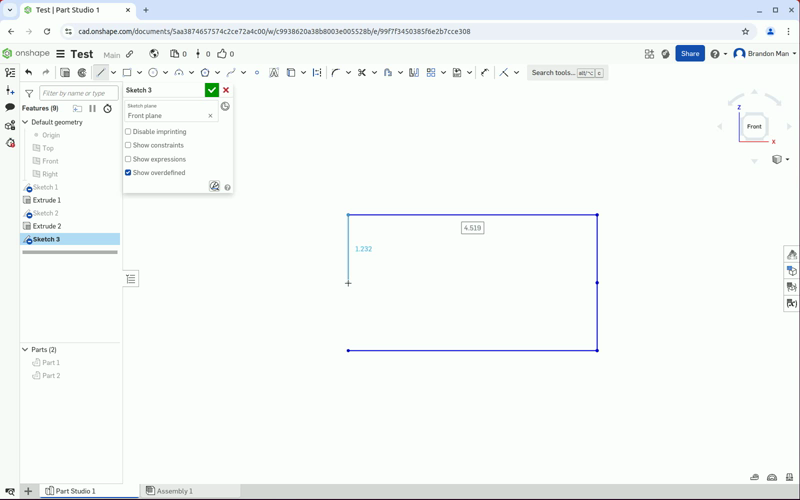
scroll(-6)
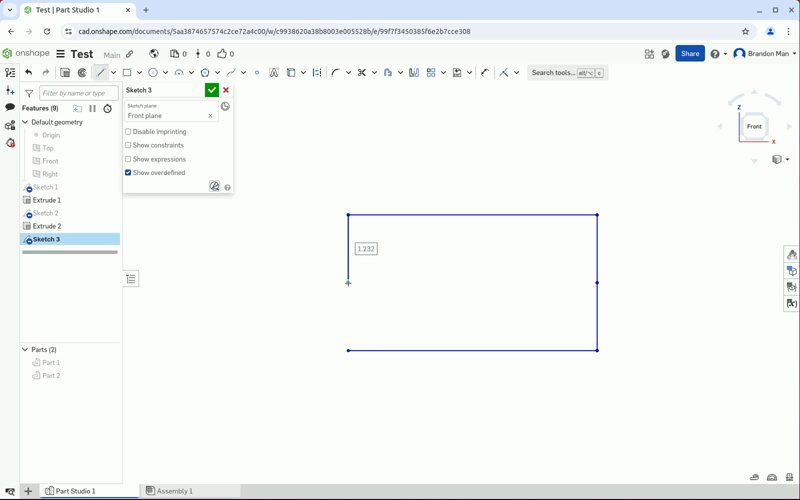
scroll(-6)
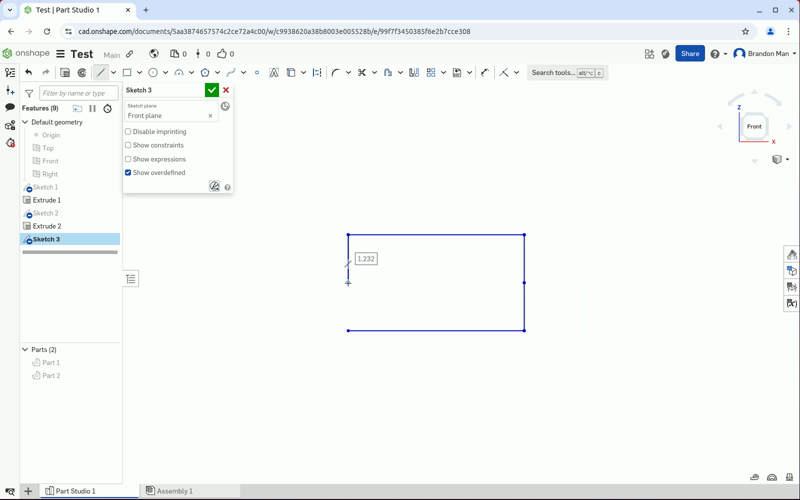
scroll(-6)
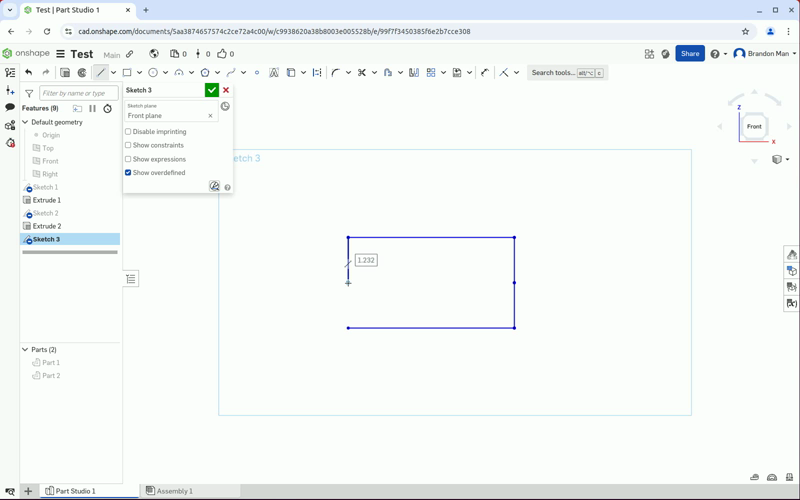
scroll(-6)
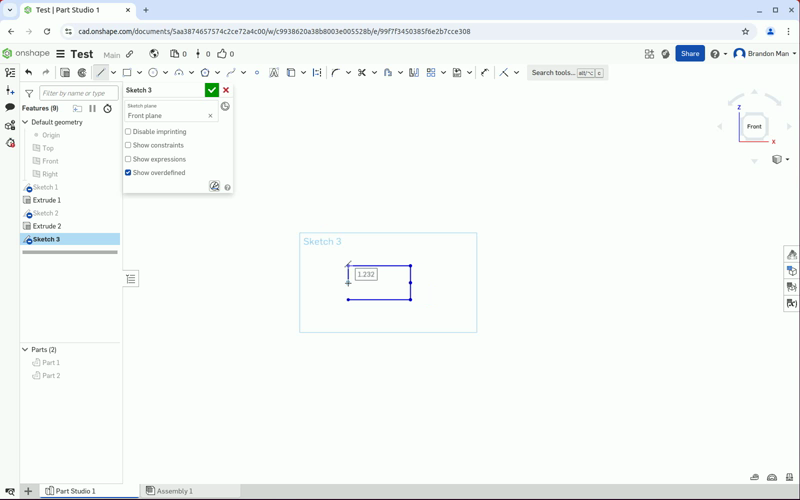
scroll(-6)
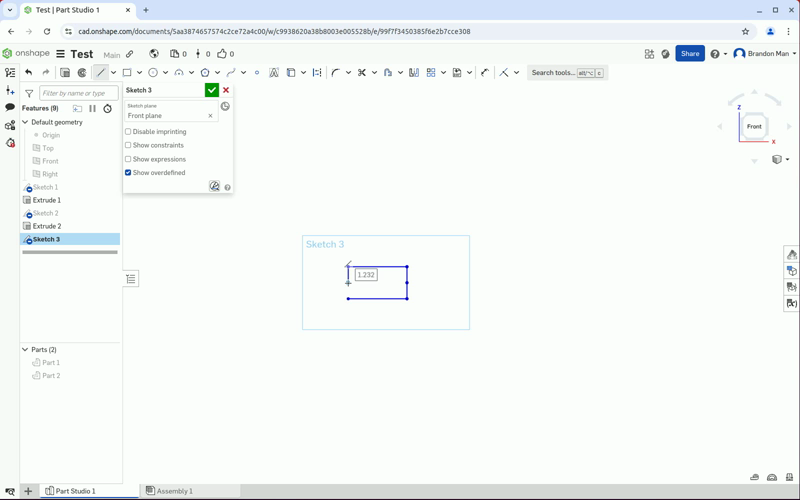
scroll(-6)
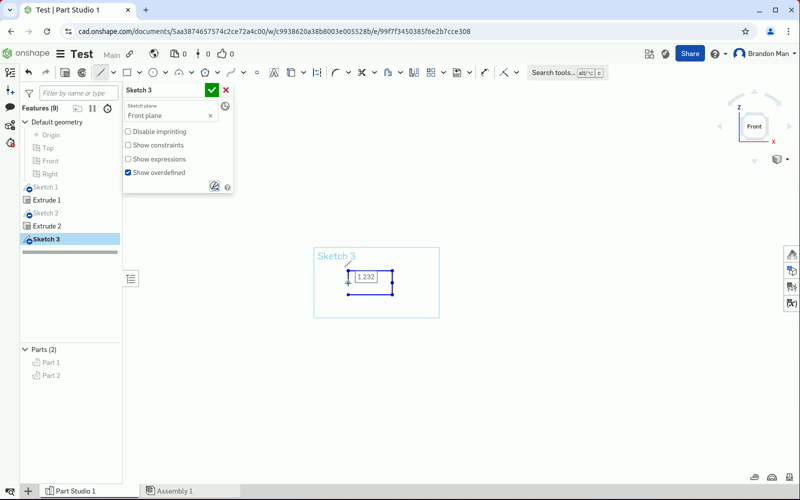
scroll(-6)
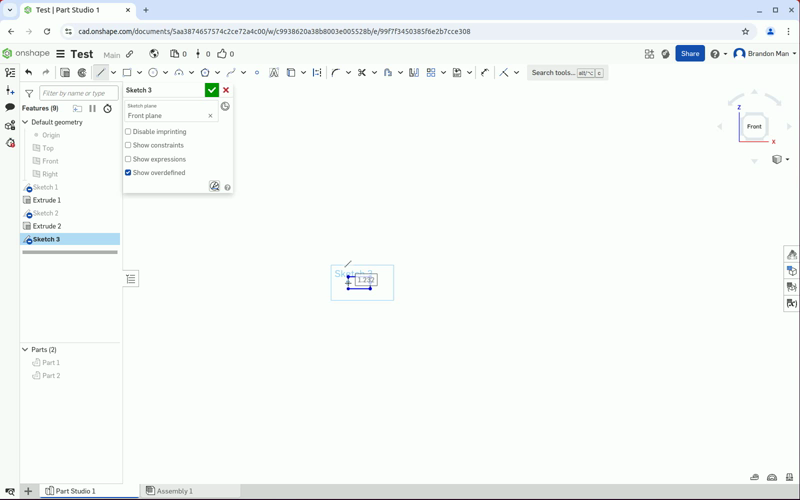
key_up(shift)
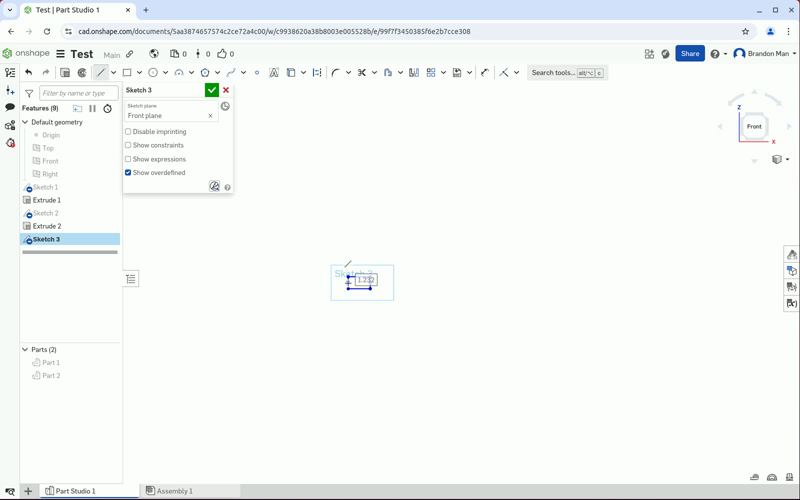
mouse_move(378, 282)
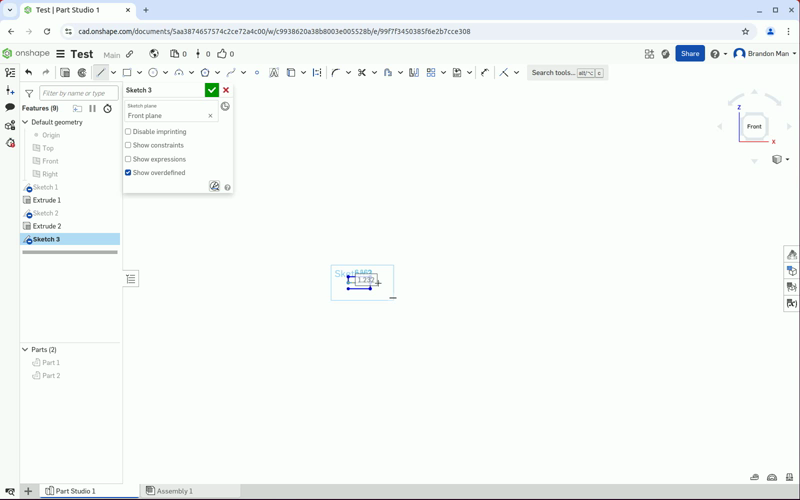
key_down(shift)
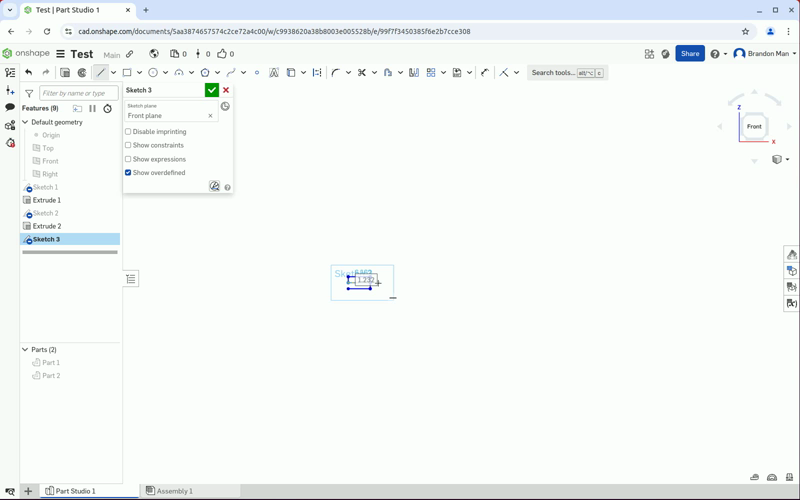
mouse_move(348, 288)
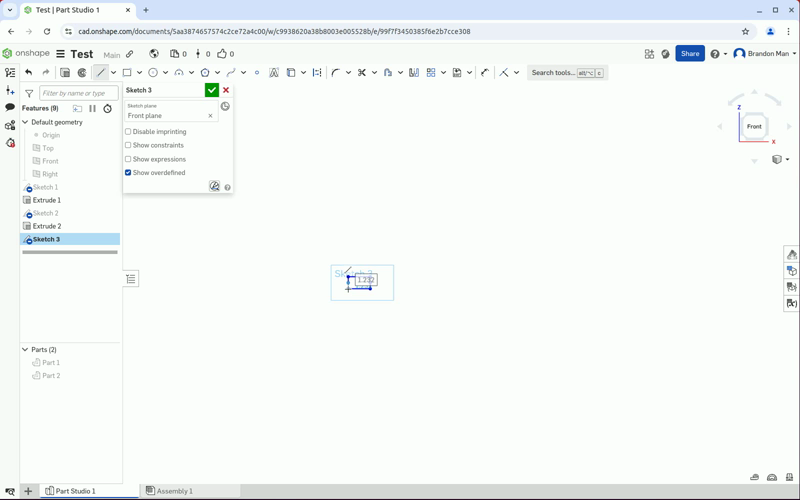
scroll(6)
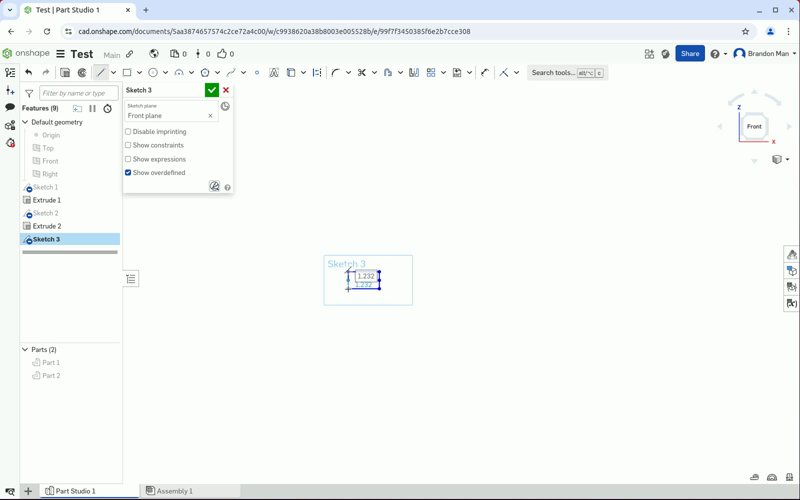
scroll(6)
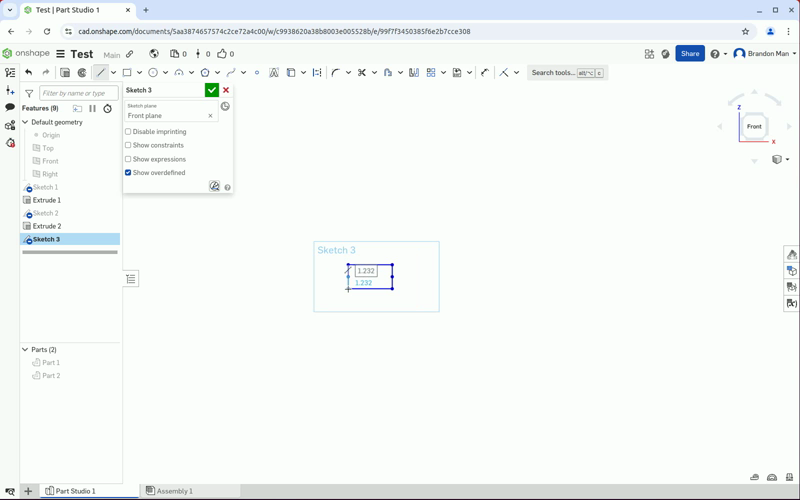
scroll(6)
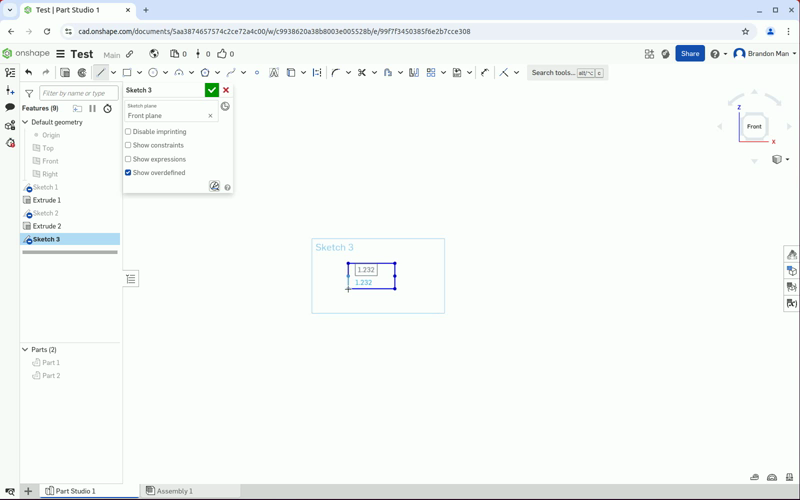
scroll(6)
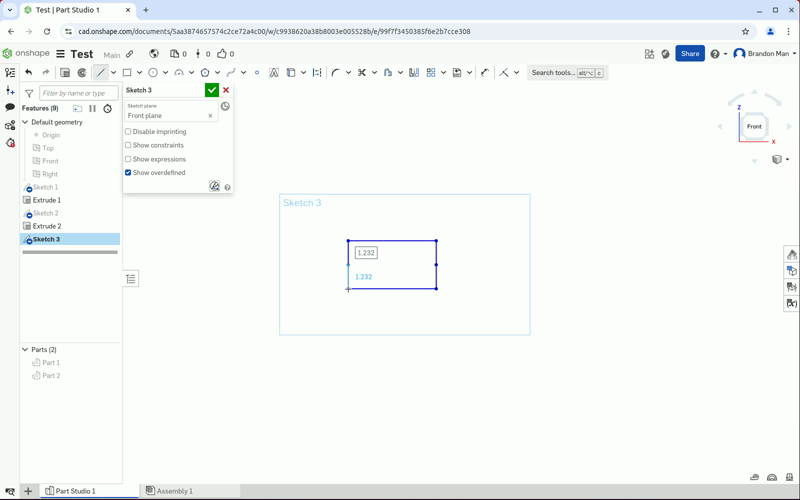
scroll(6)
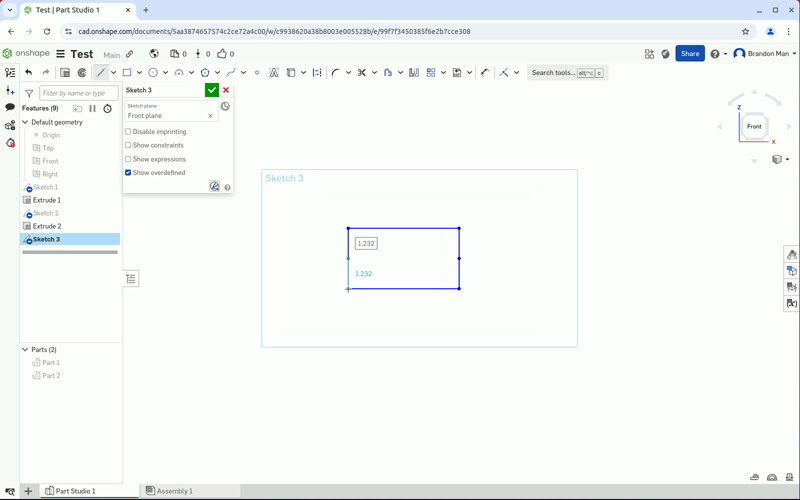
scroll(6)
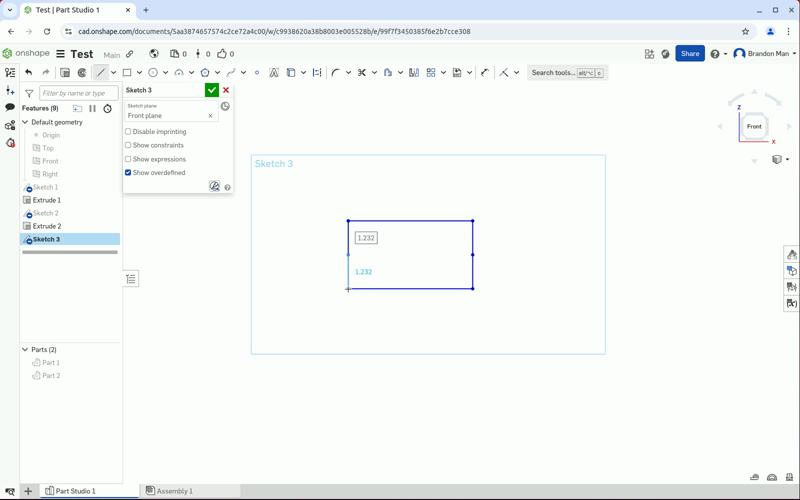
scroll(6)
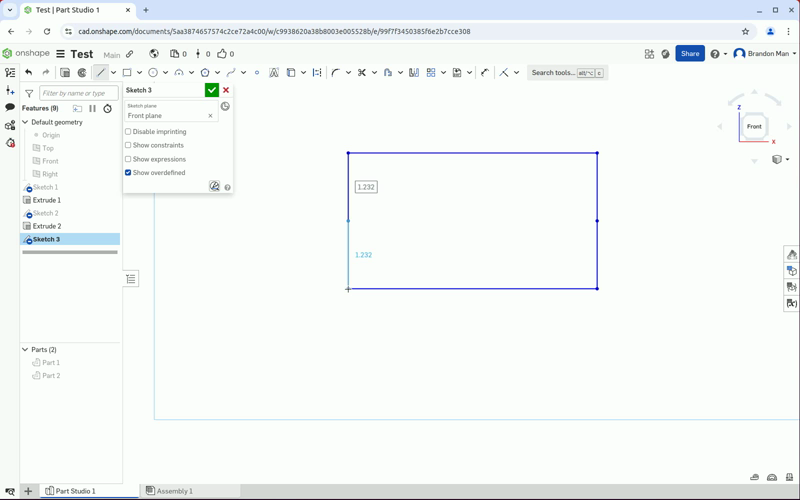
key_up(shift)
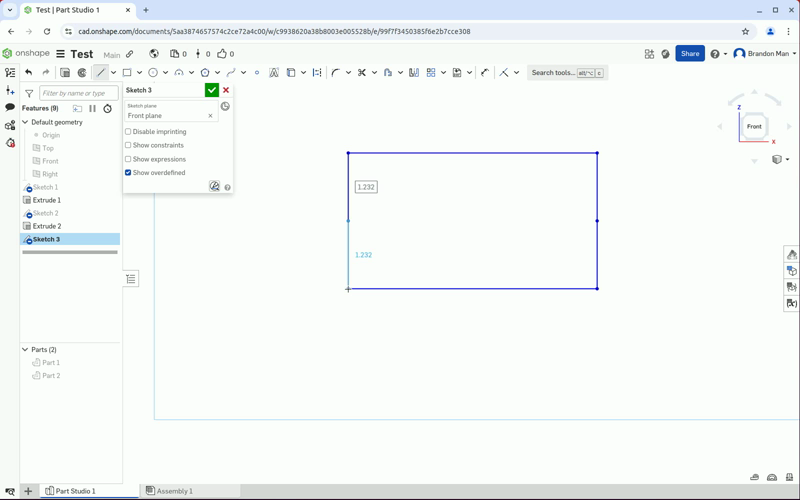
click(348, 288)
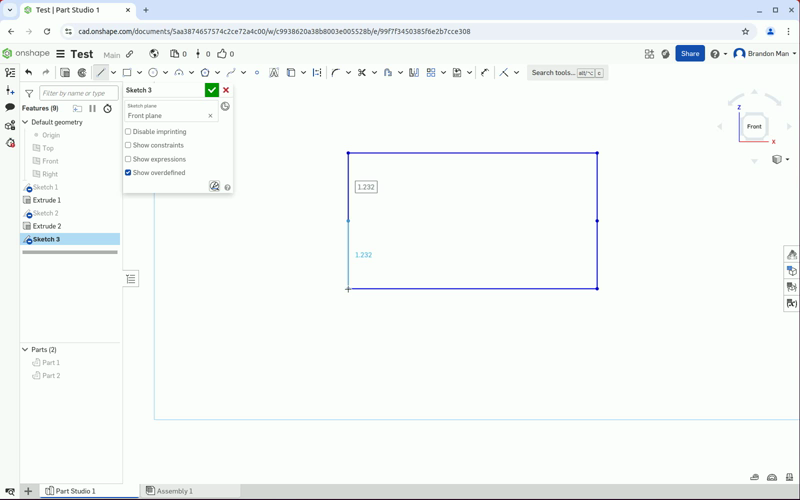
scroll(-6)
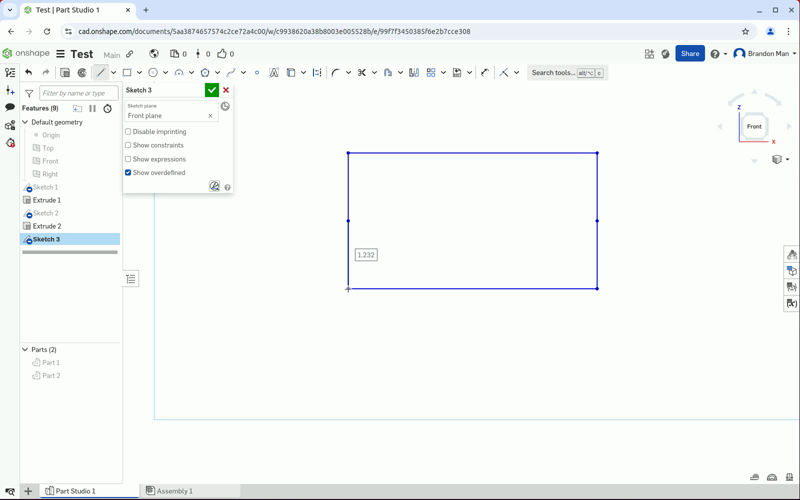
scroll(-6)
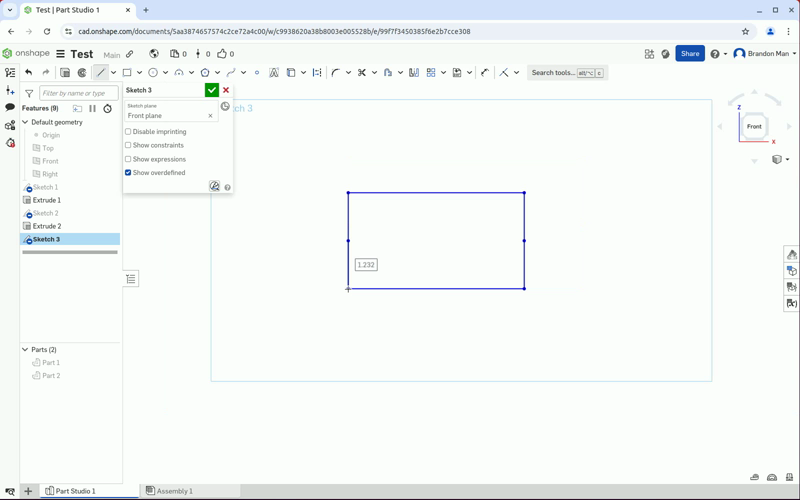
scroll(-6)
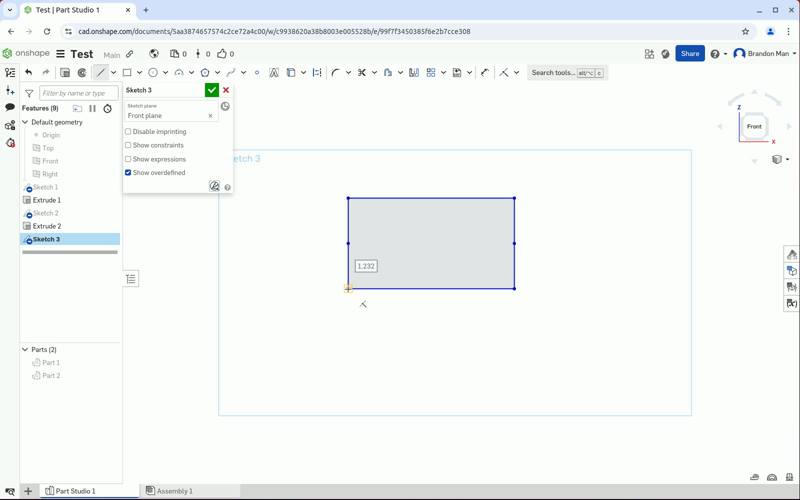
scroll(-6)
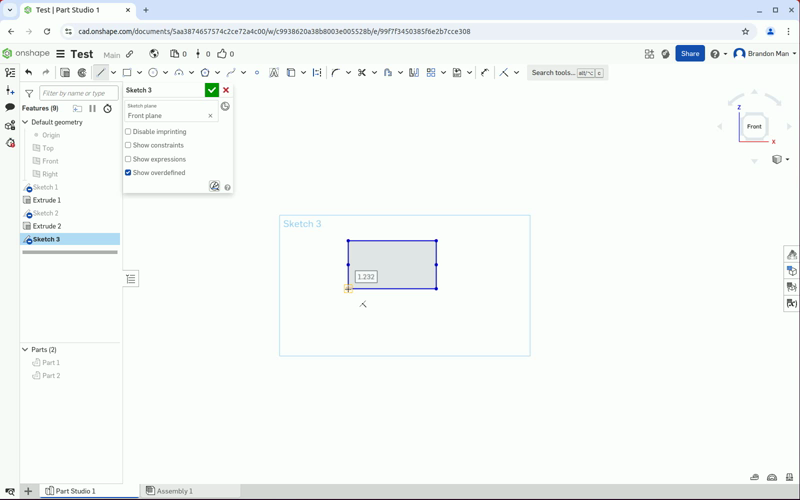
scroll(-6)
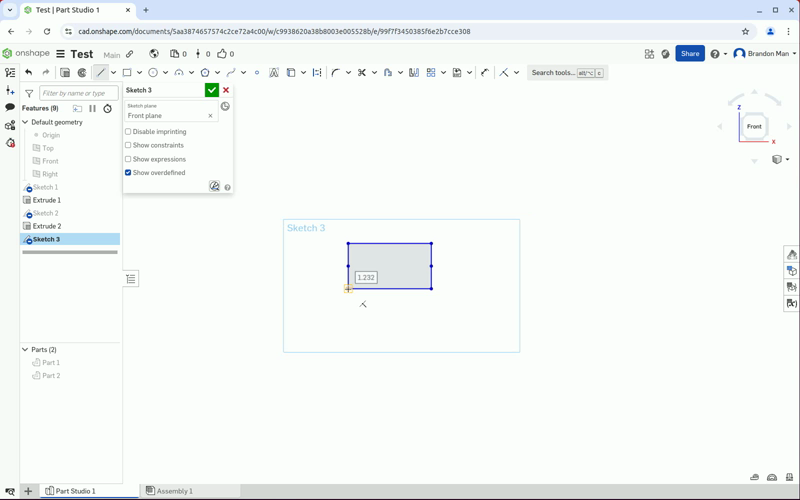
scroll(-6)
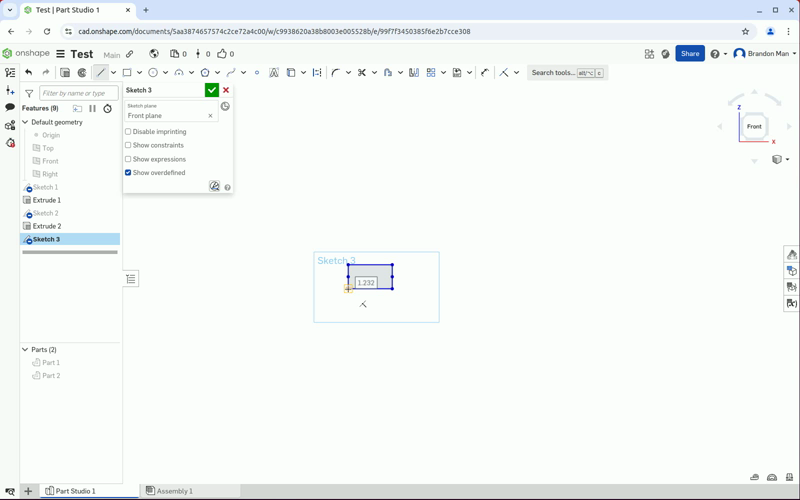
scroll(-6)
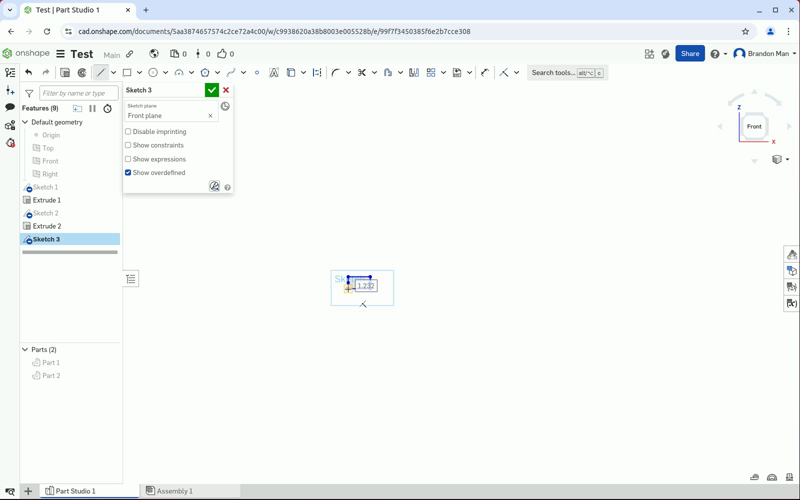
key(esc)
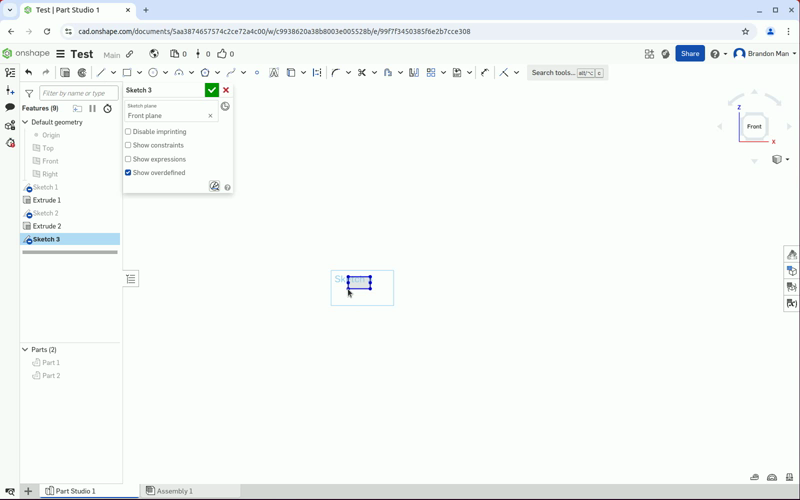
mouse_move(354, 282)
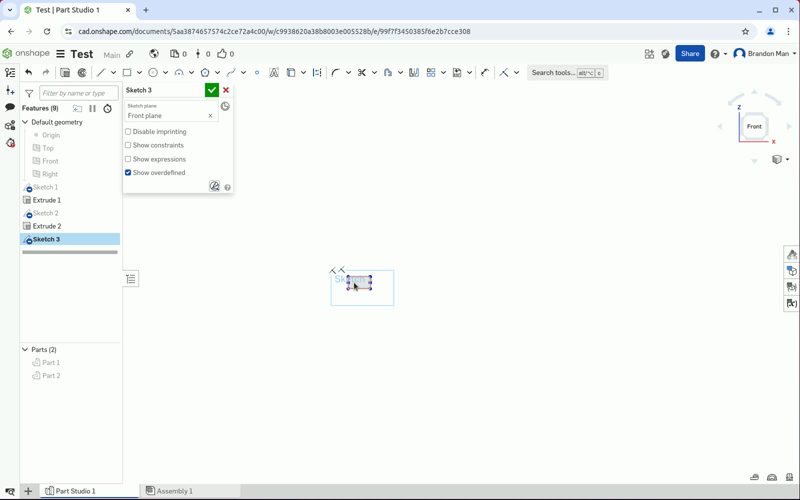
scroll(6)
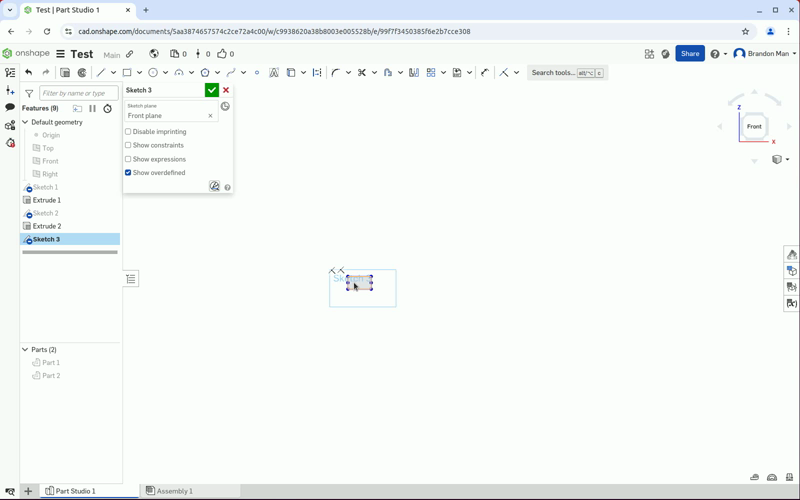
scroll(6)
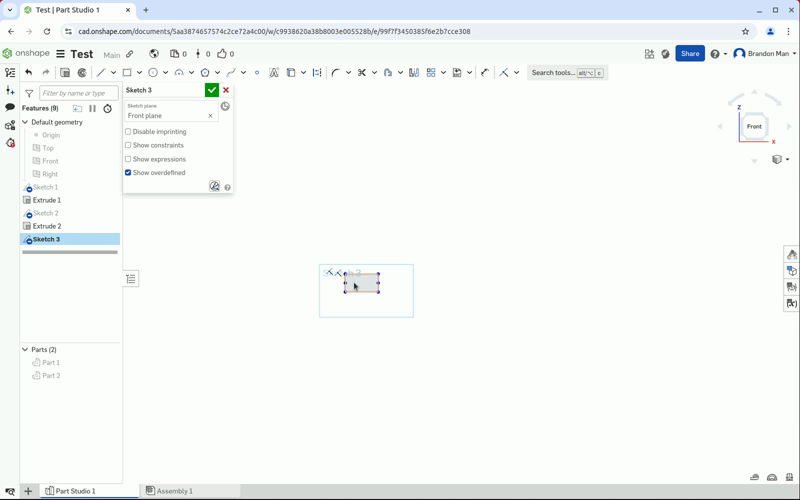
scroll(6)
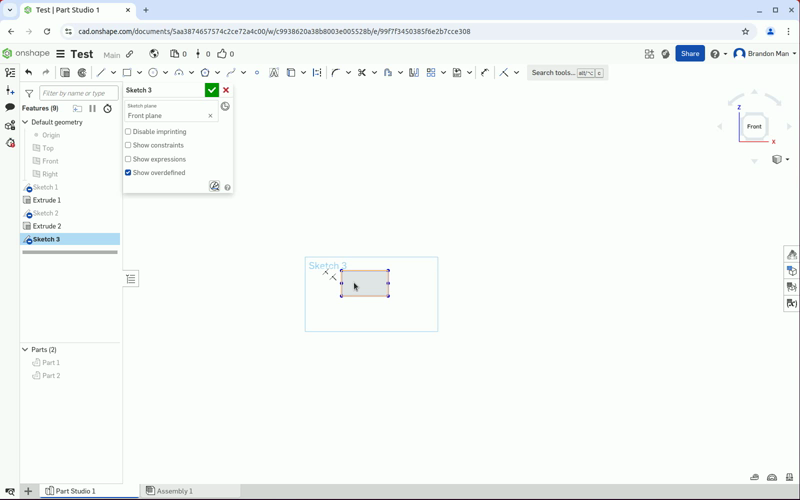
scroll(6)
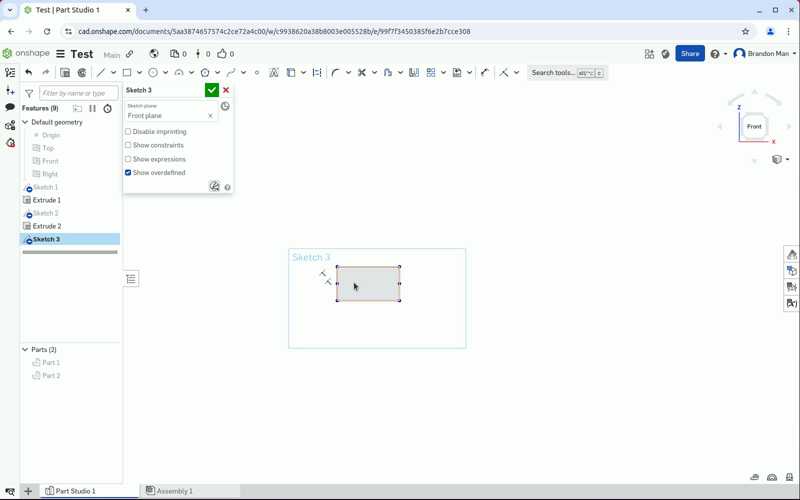
scroll(6)
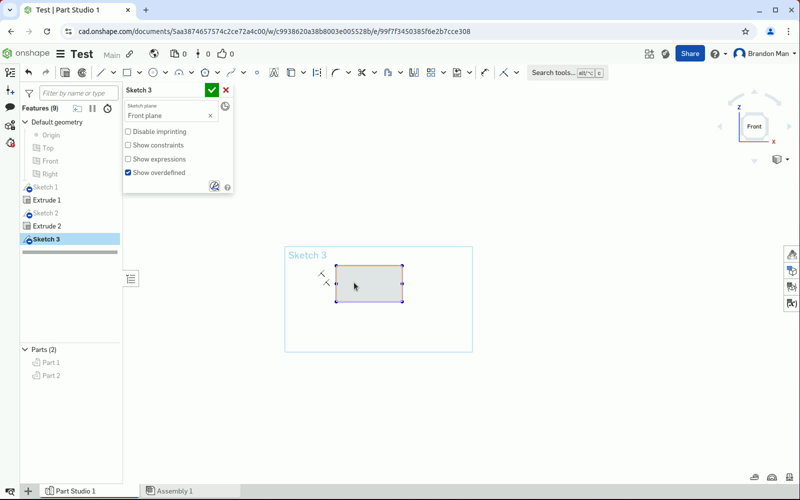
scroll(6)
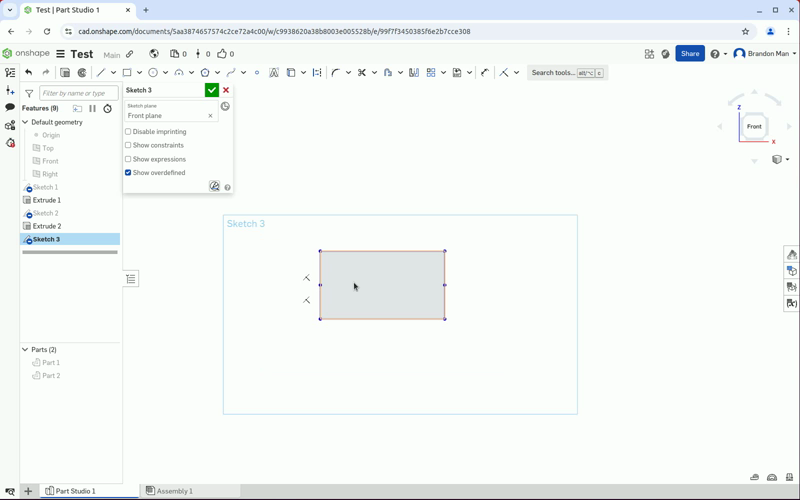
scroll(6)
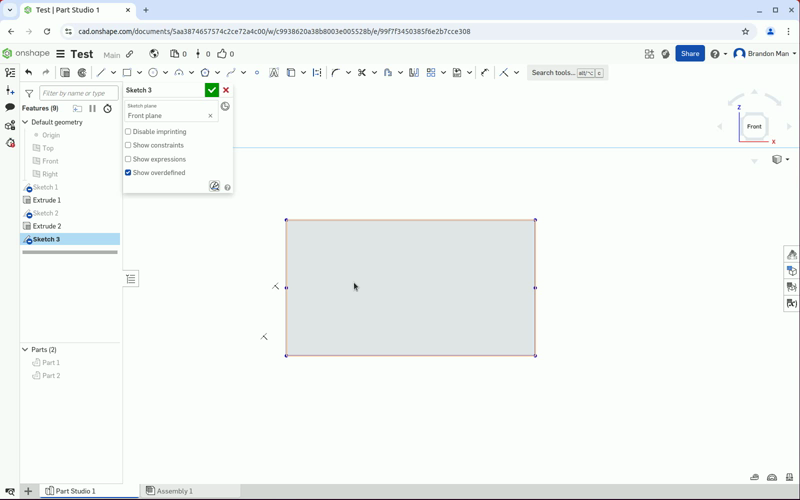
click(354, 282)
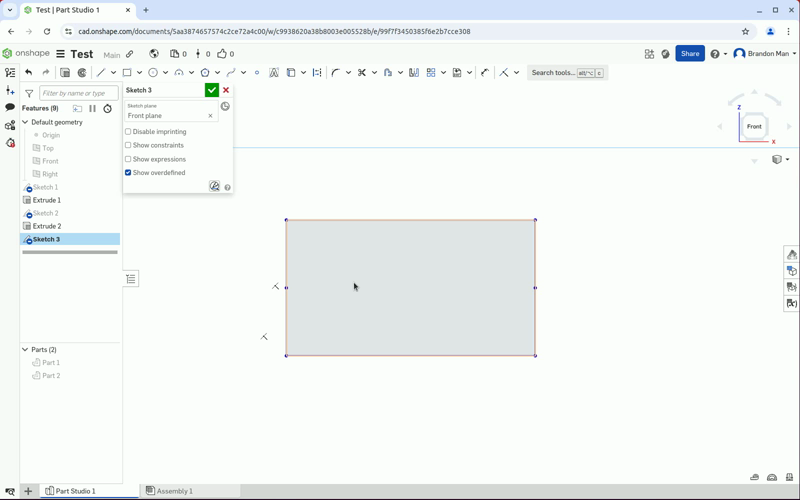
scroll(-6)
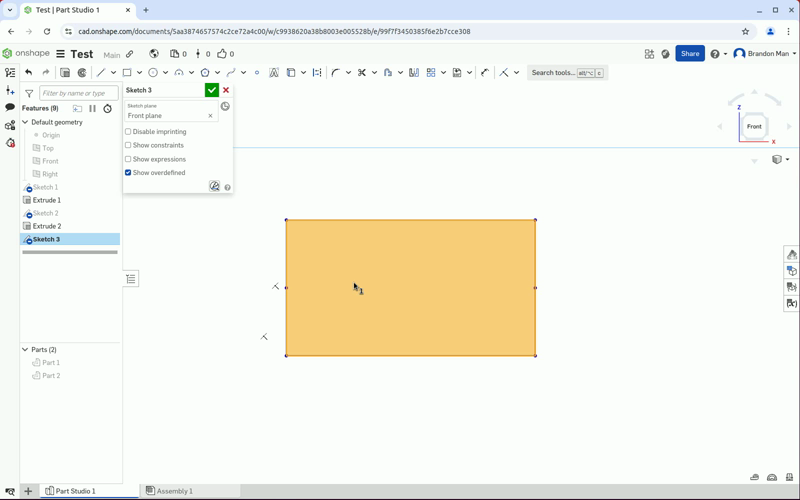
scroll(-6)
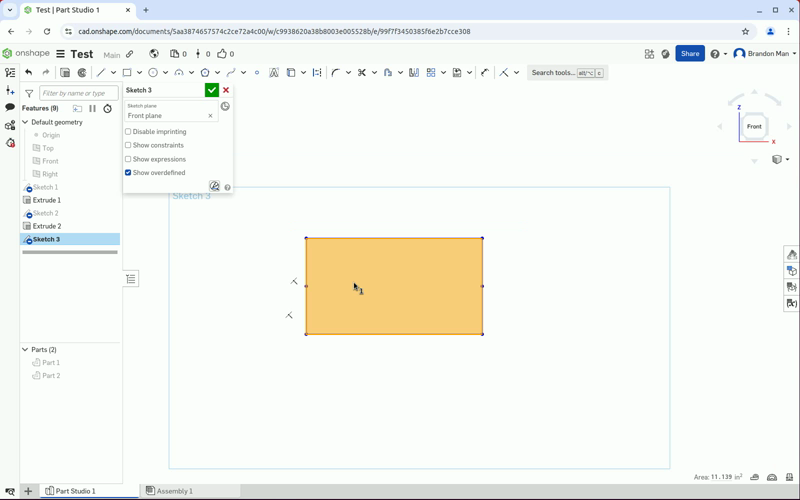
scroll(-6)
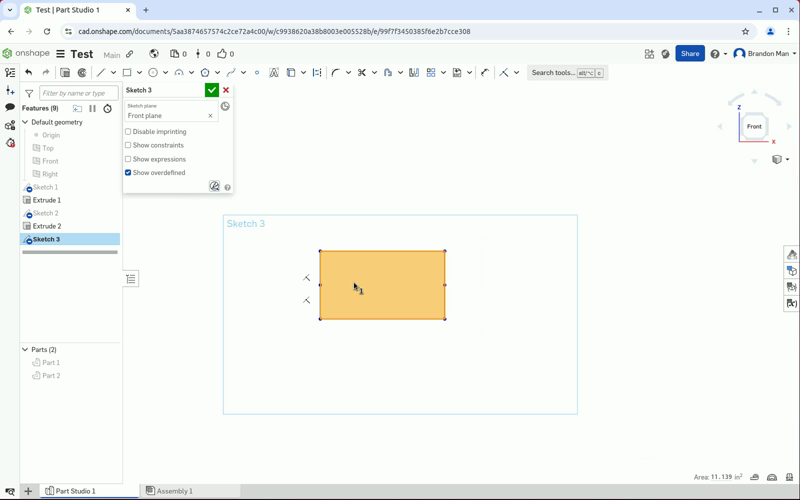
scroll(-6)
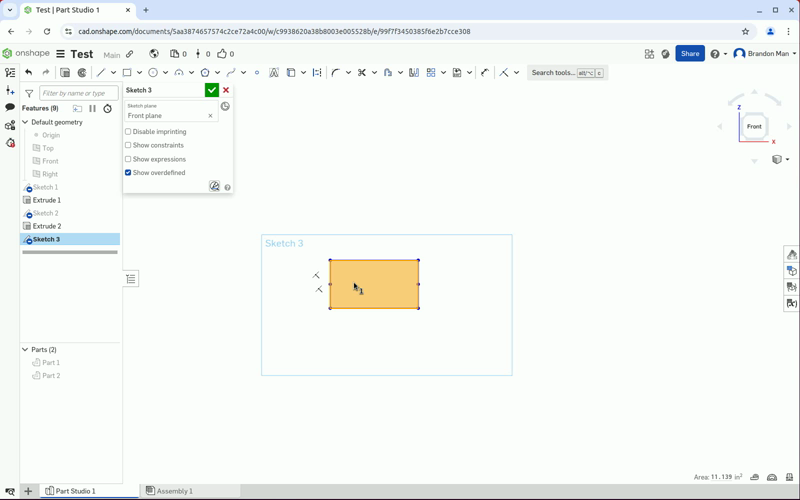
scroll(-6)
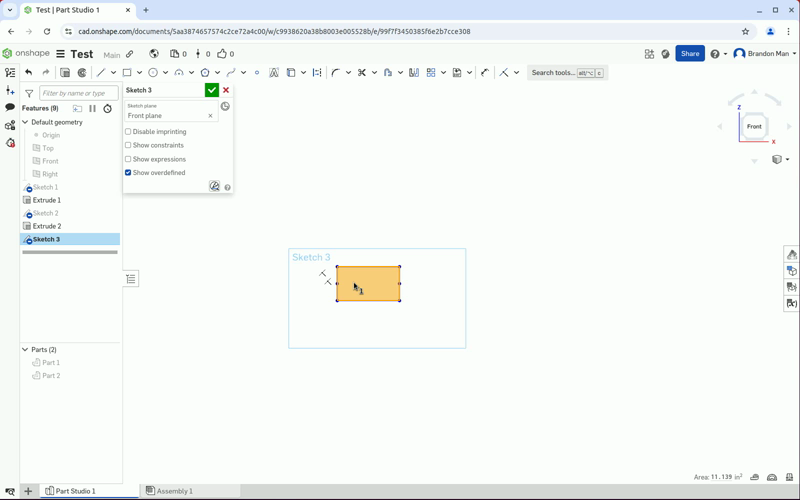
scroll(-6)
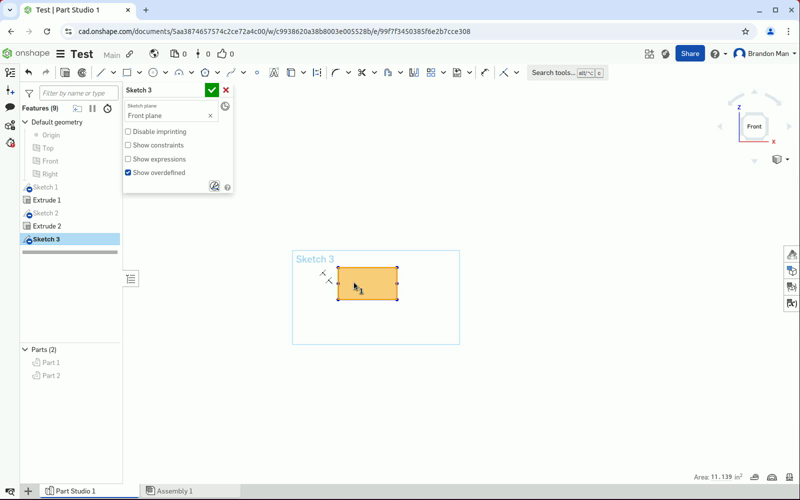
scroll(-6)
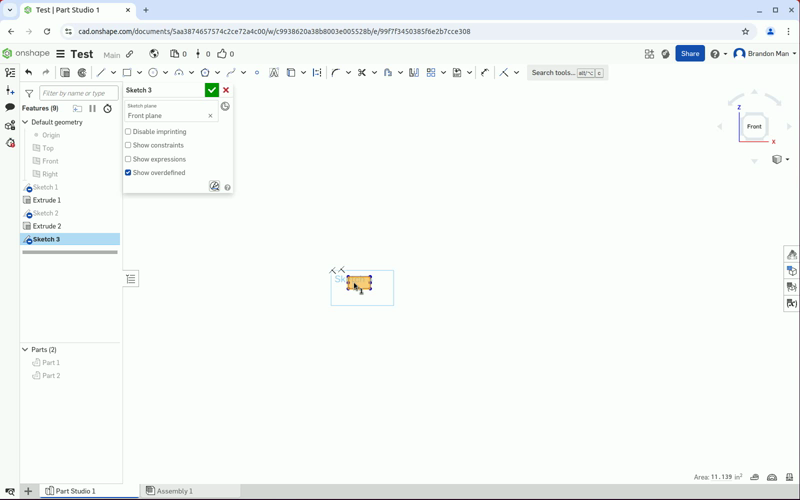
mouse_move(73, 352)
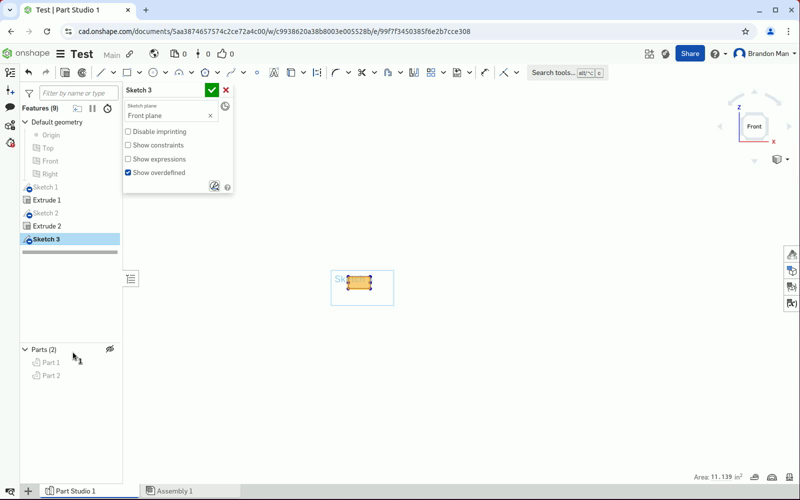
key(shift+y)
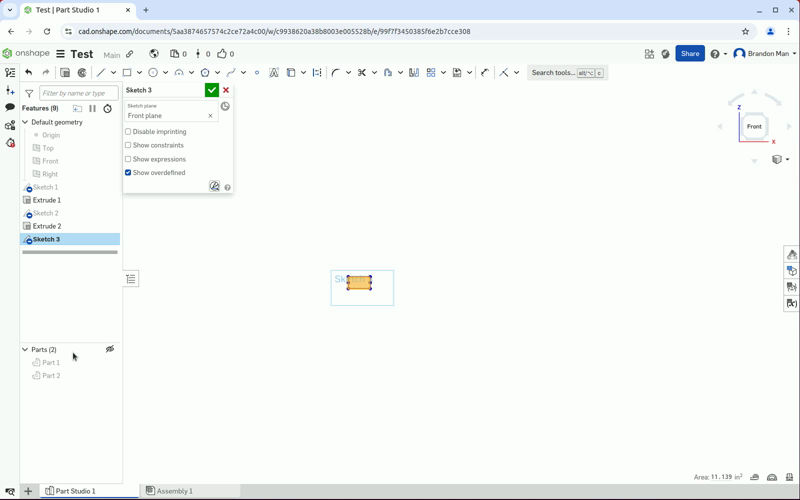
key(shift+e)
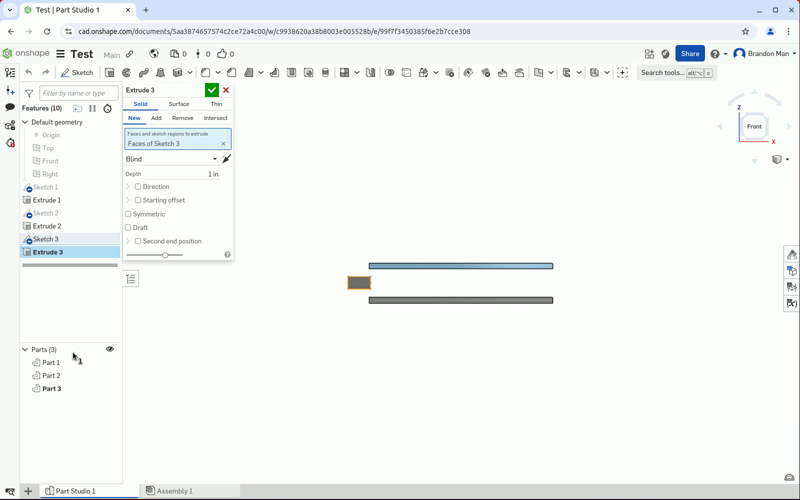
mouse_move(143, 106)
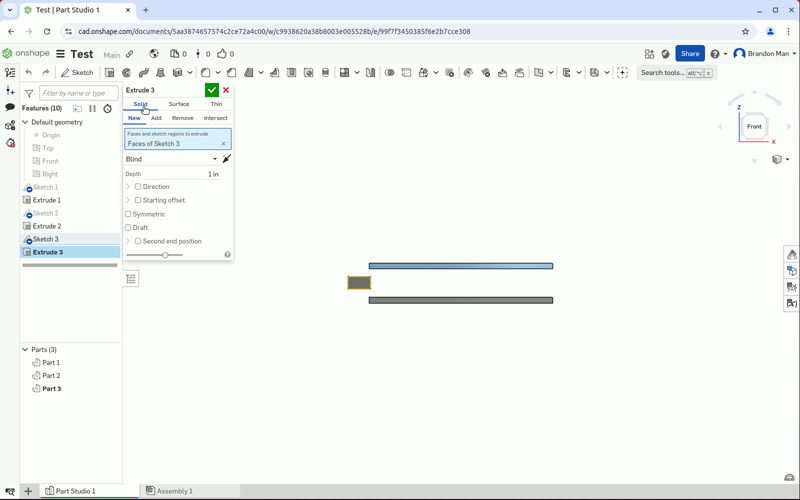
click(143, 106)
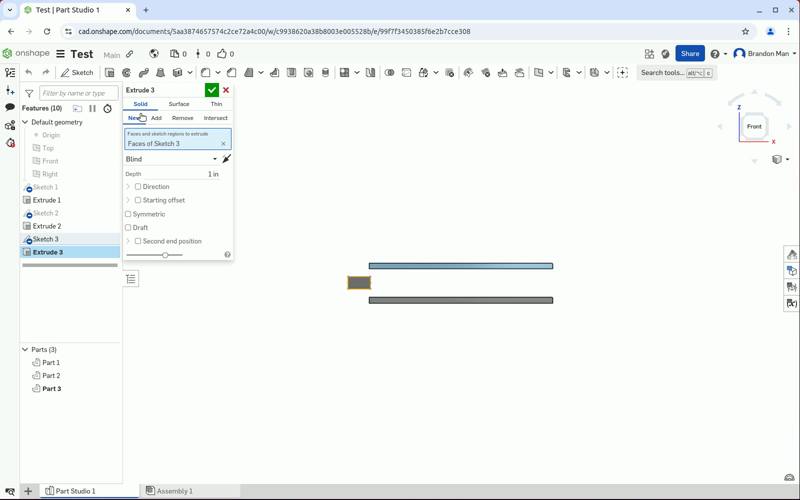
mouse_move(137, 120)
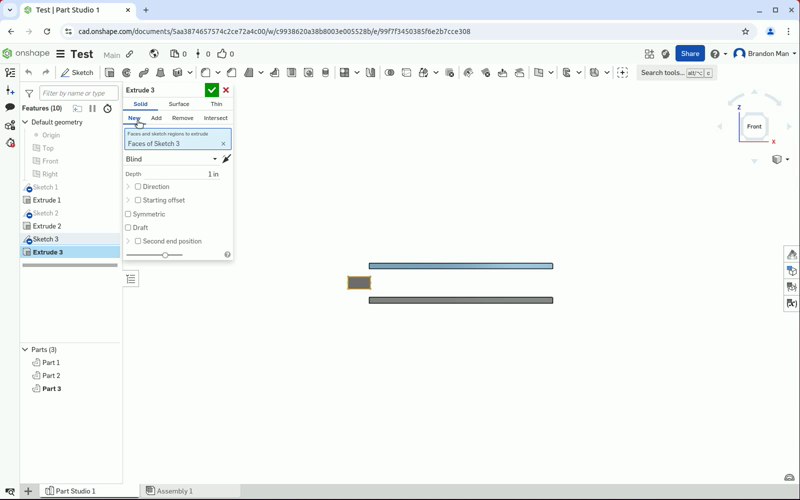
click(137, 120)
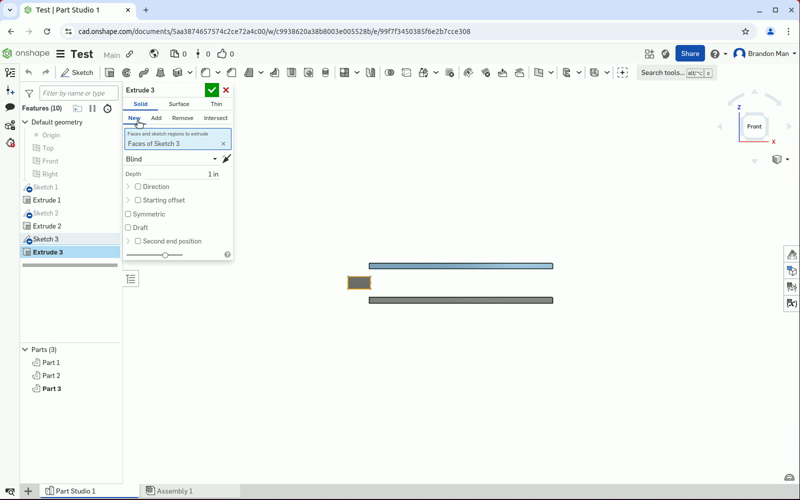
key(tab, 4)
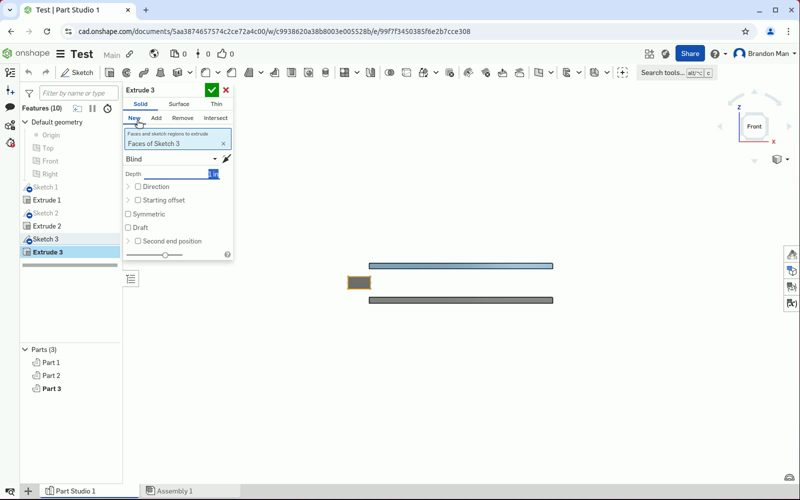
text(2.166)
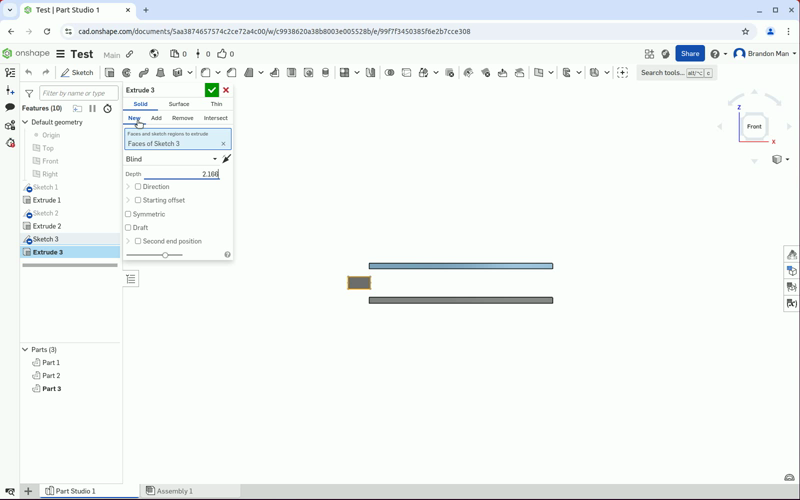
key(enter)
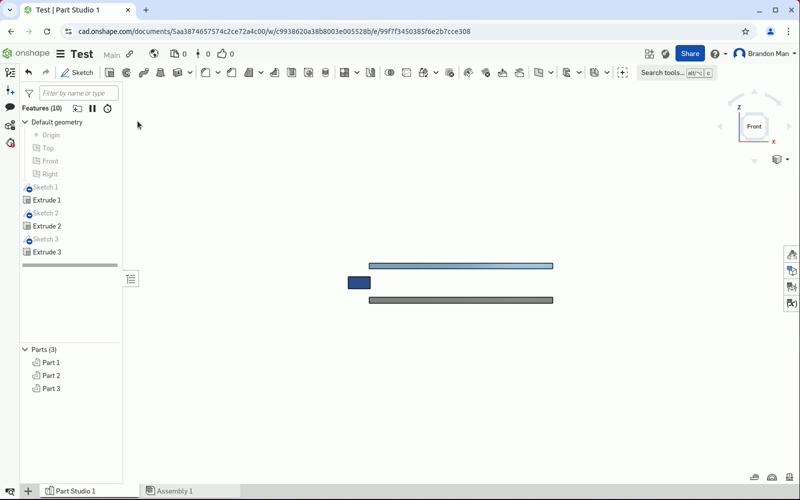
key(shift+h)
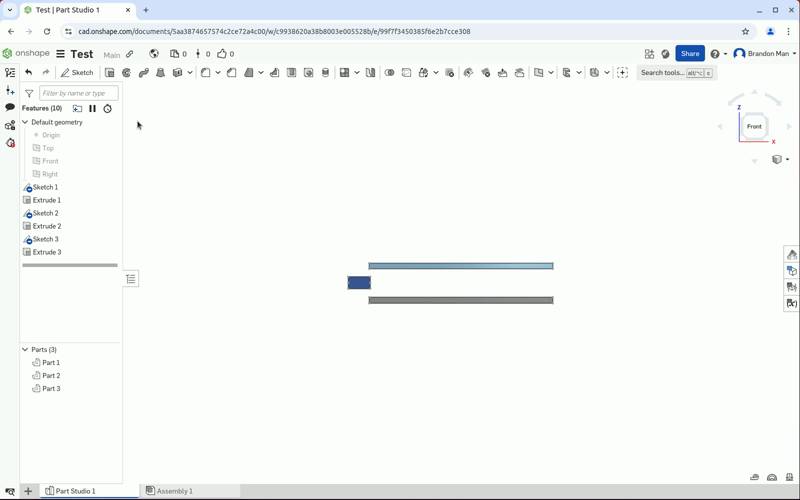
key(shift+h)
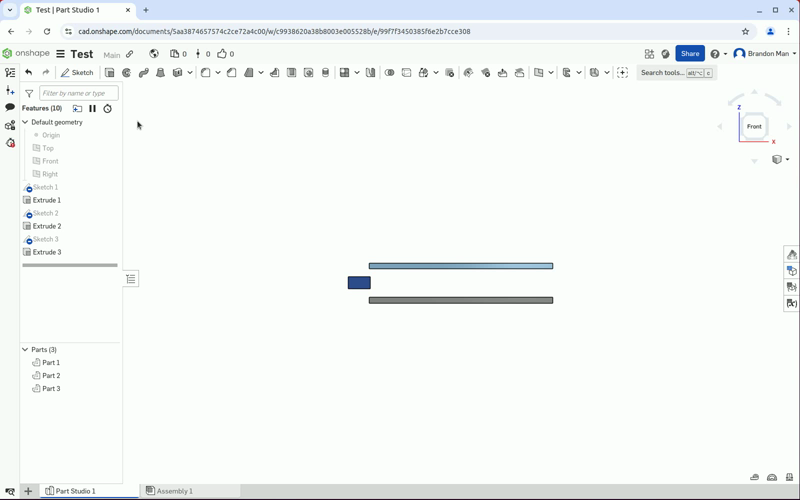
mouse_move(73, 189)
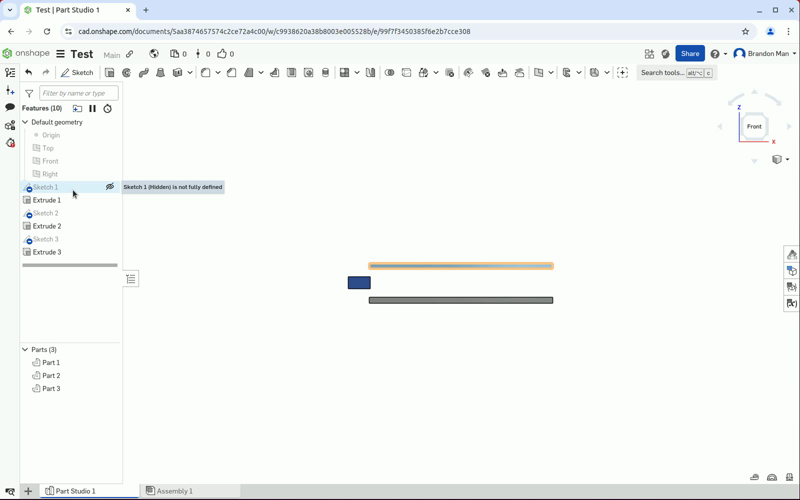
click(73, 189)
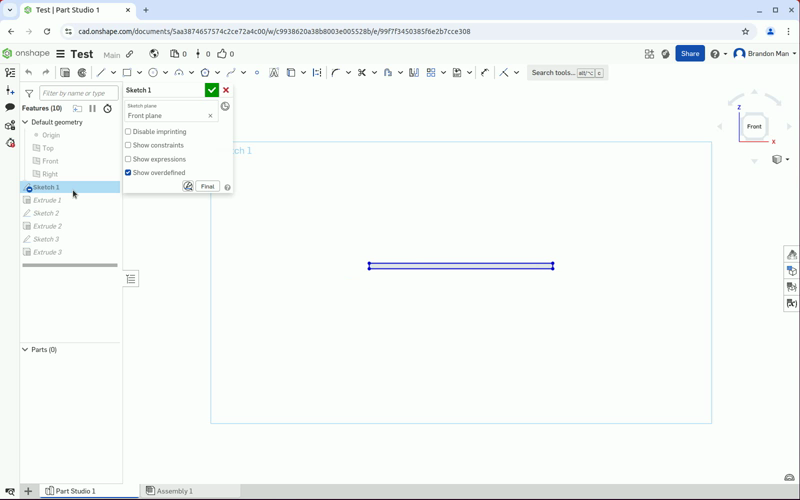
mouse_move(229, 92)
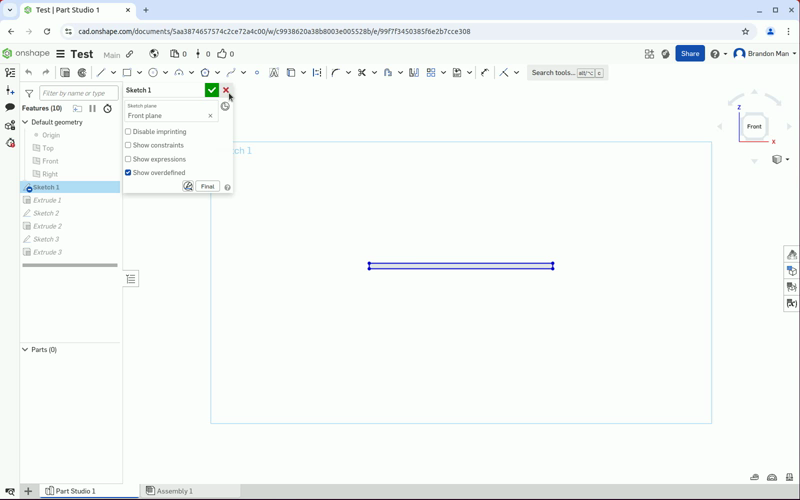
click(229, 92)
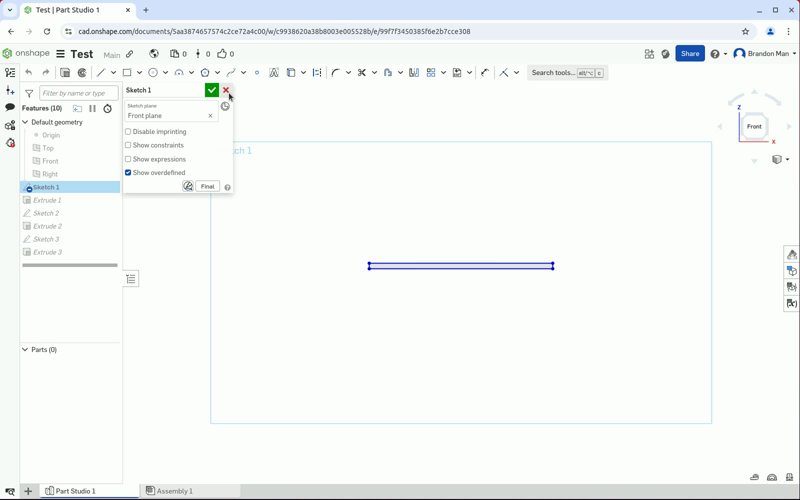
key(shift+s)
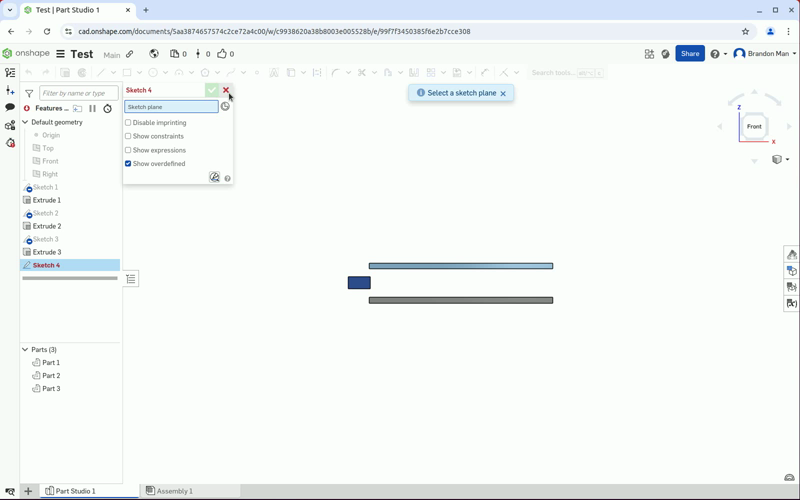
mouse_move(73, 163)
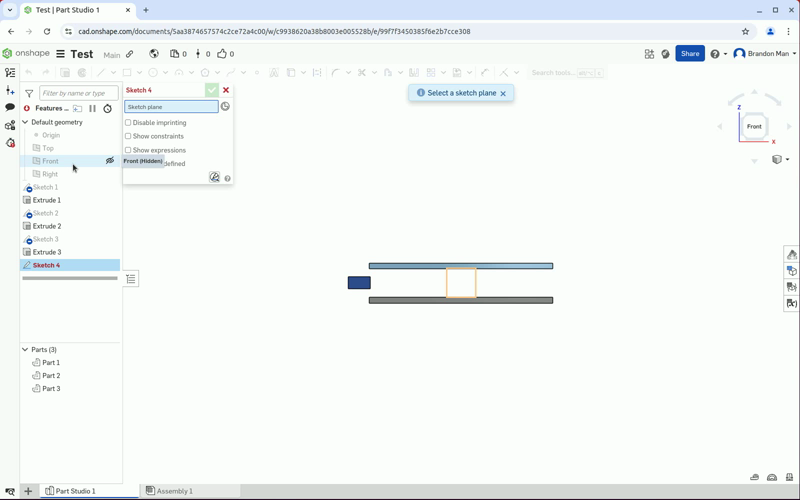
click(73, 163)
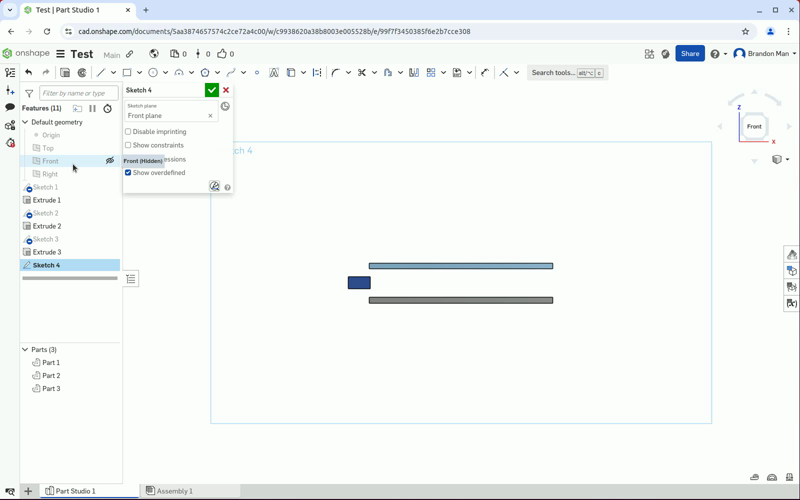
mouse_move(73, 352)
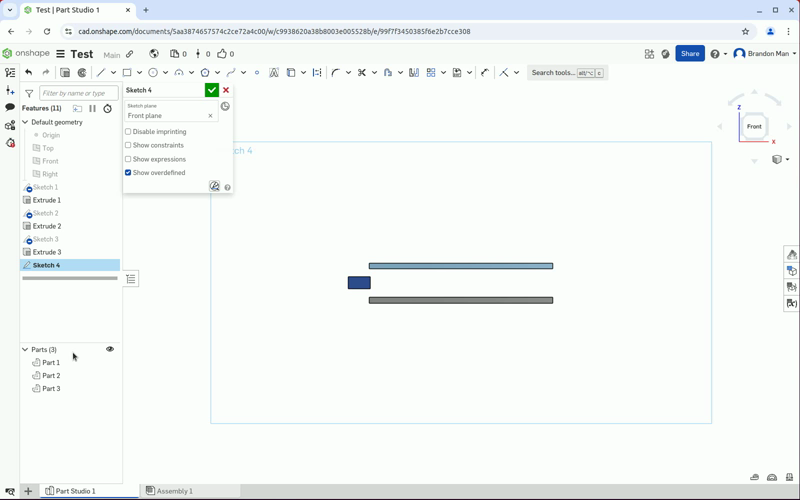
key(y)
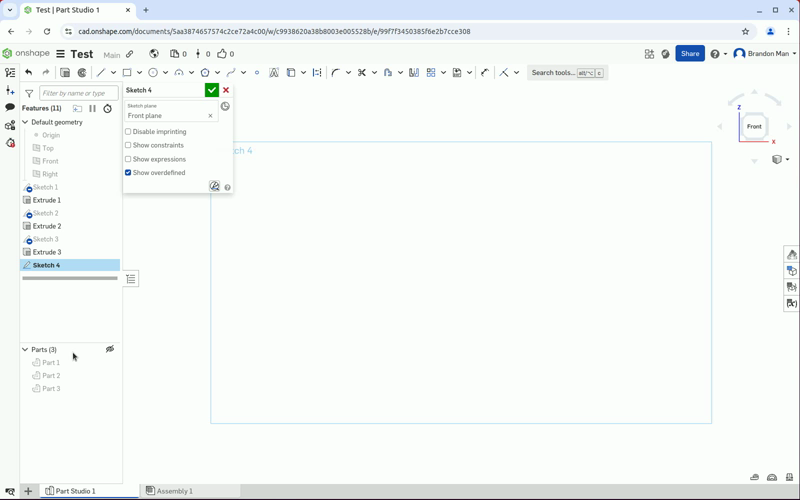
key(l)
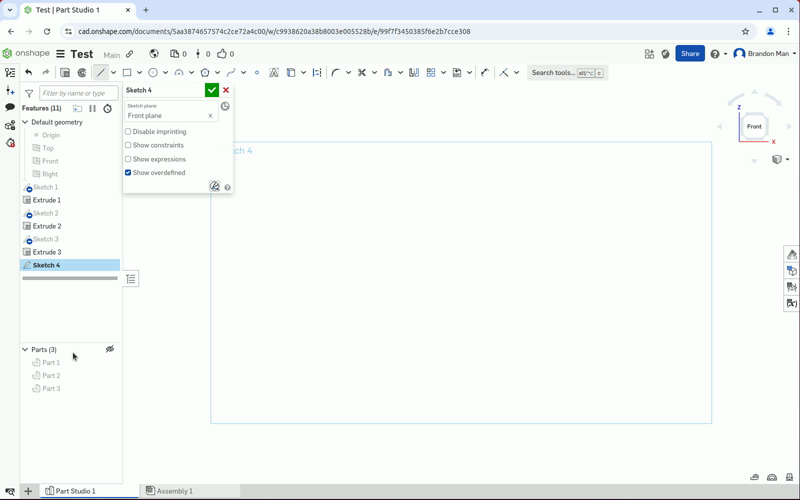
key_down(shift)
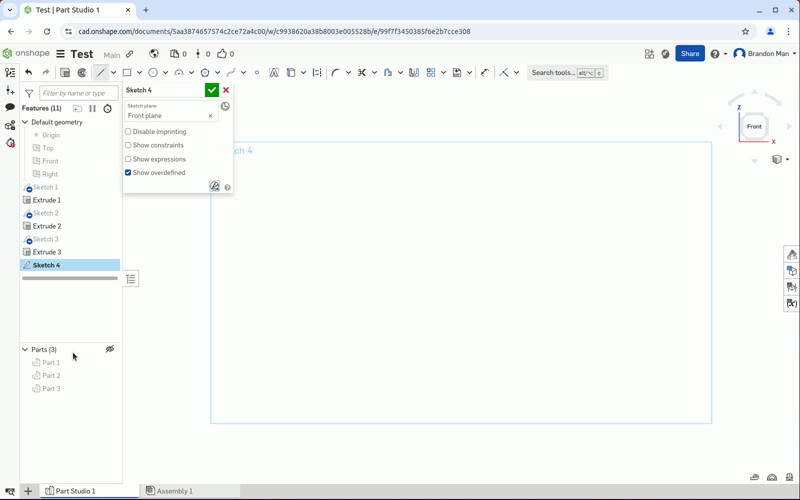
mouse_move(552, 288)
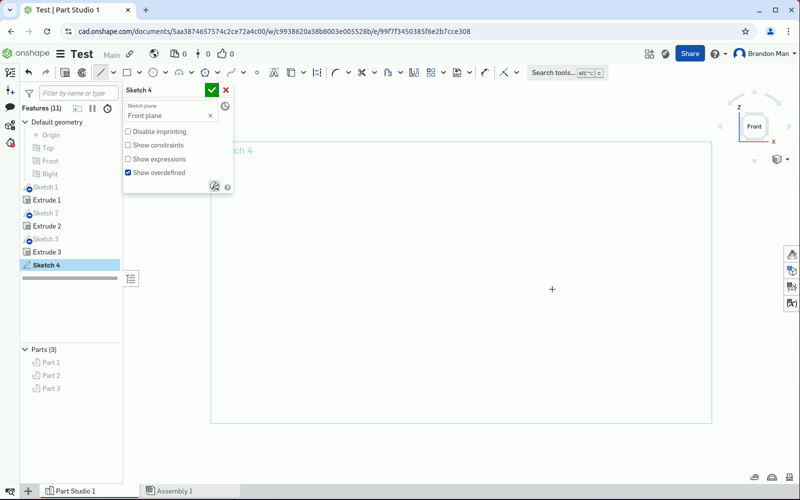
click(552, 288)
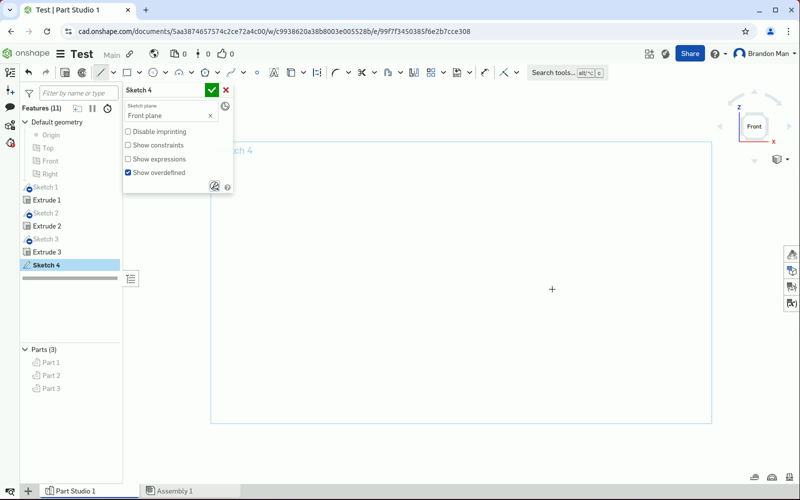
key_up(shift)
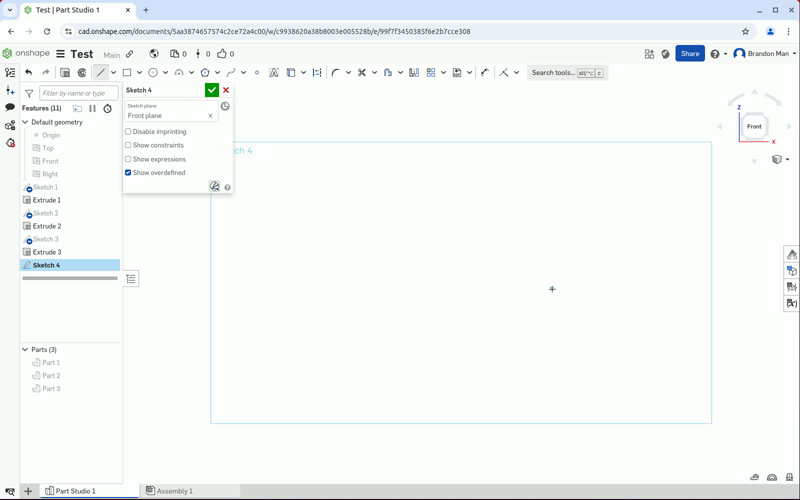
key_down(shift)
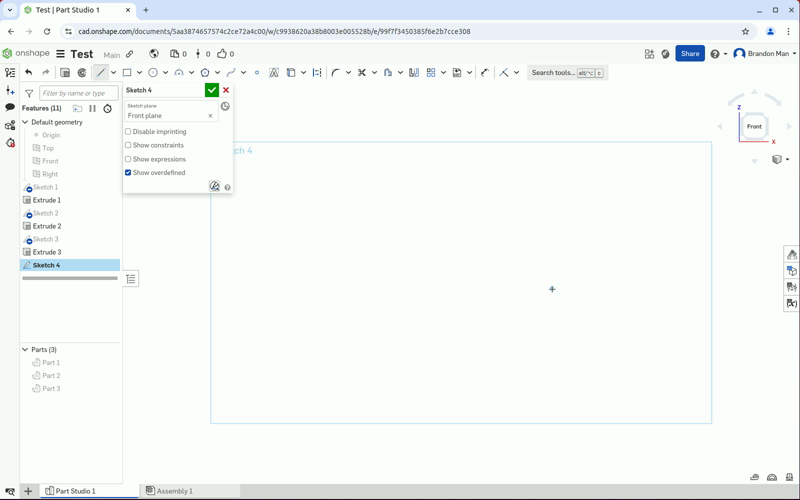
mouse_move(582, 288)
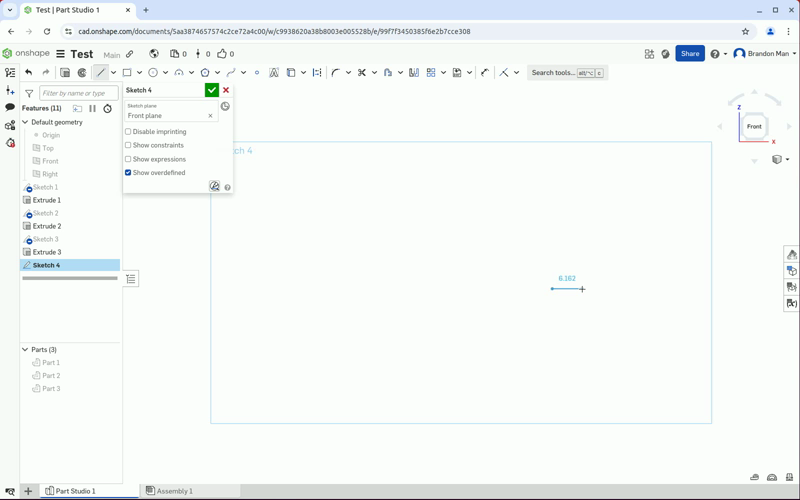
mouse_move(574, 288)
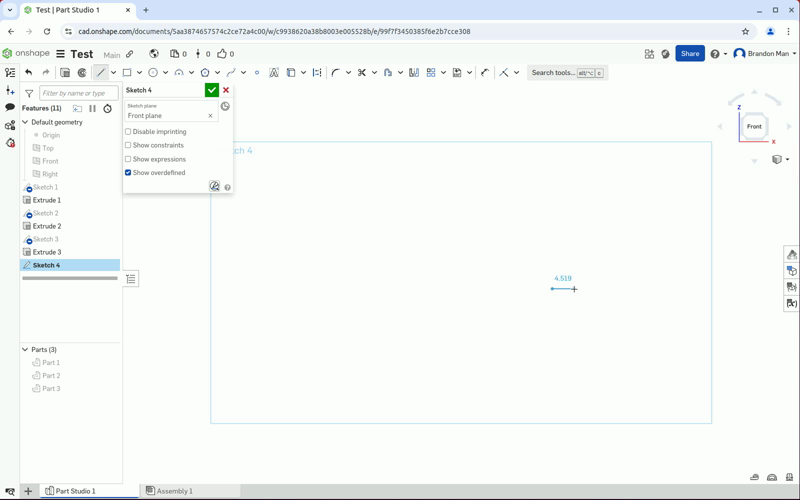
click(574, 288)
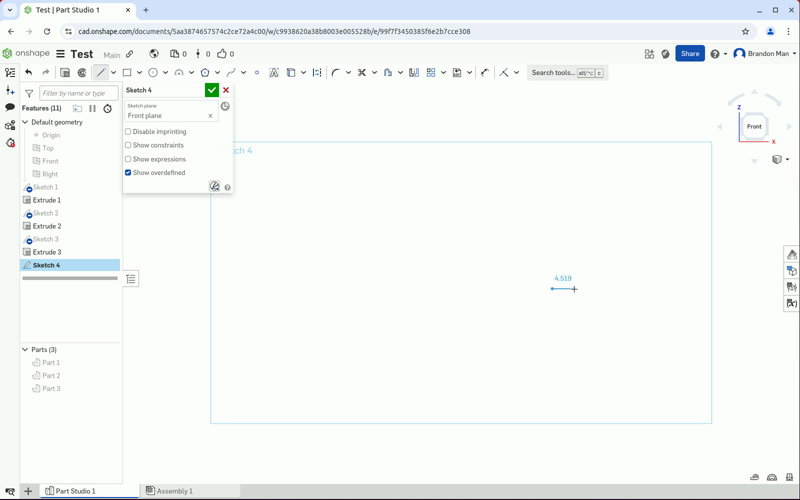
key_up(shift)
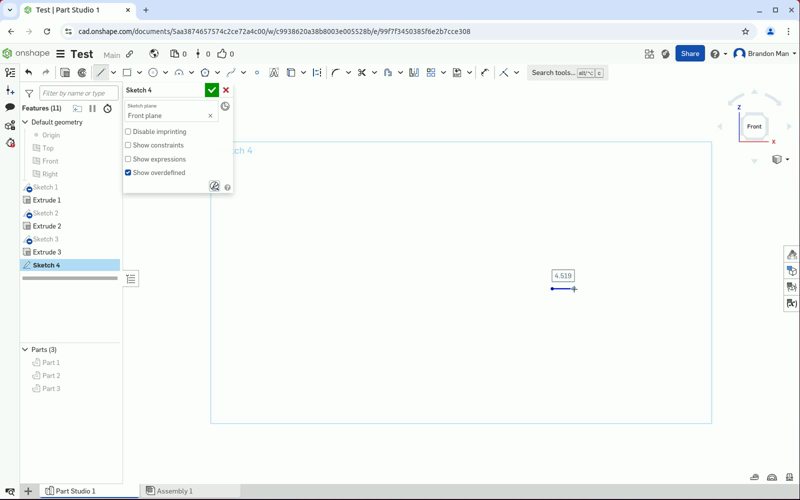
key_down(shift)
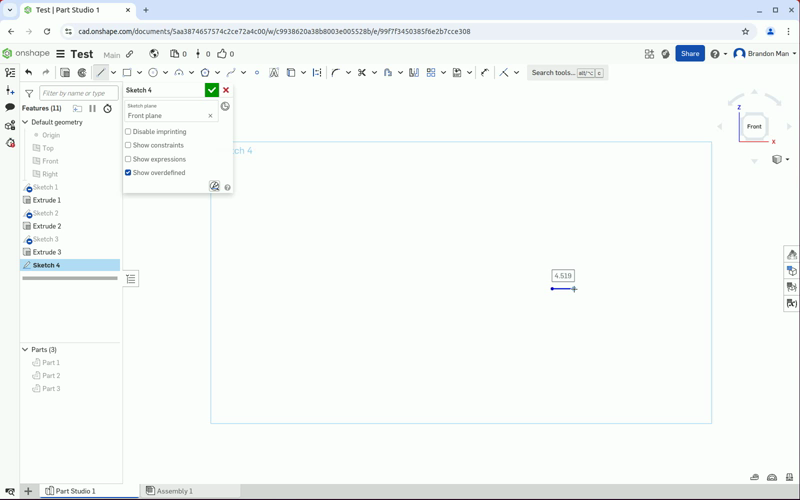
mouse_move(589, 288)
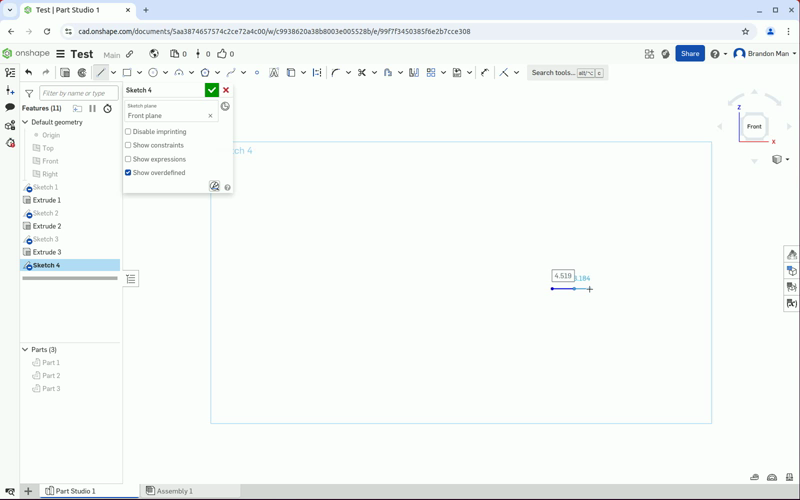
mouse_move(574, 282)
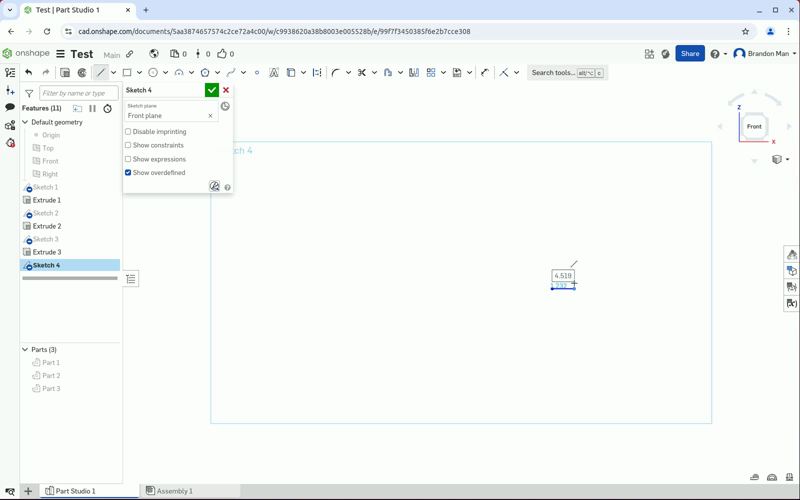
scroll(6)
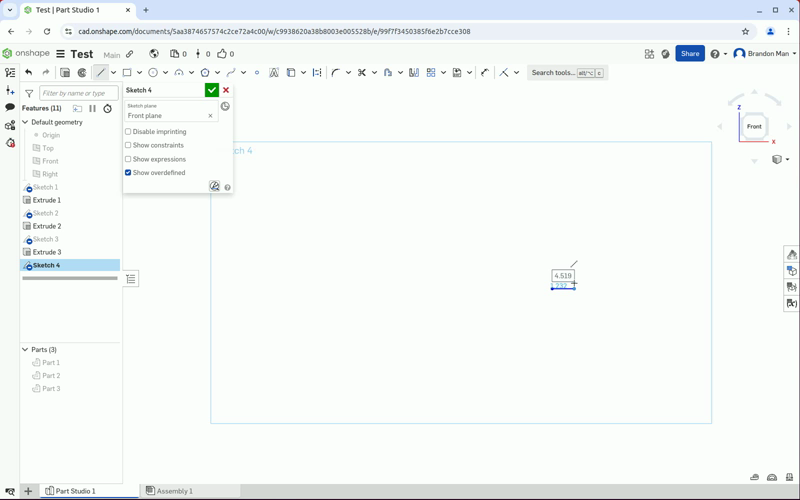
scroll(6)
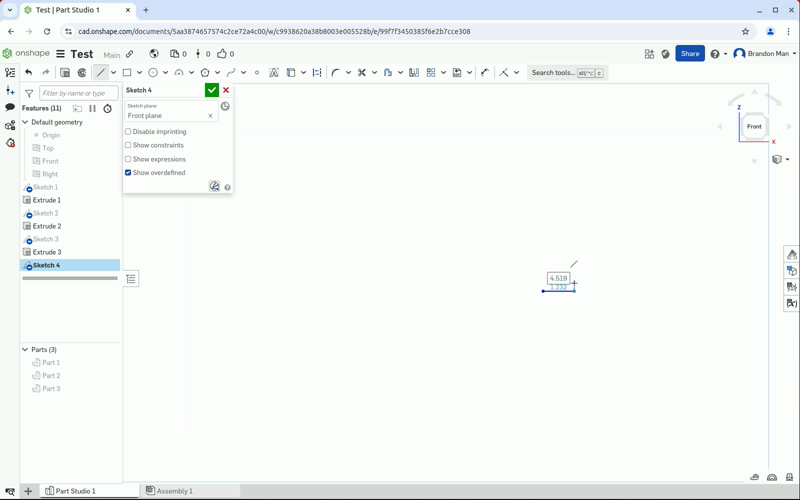
scroll(6)
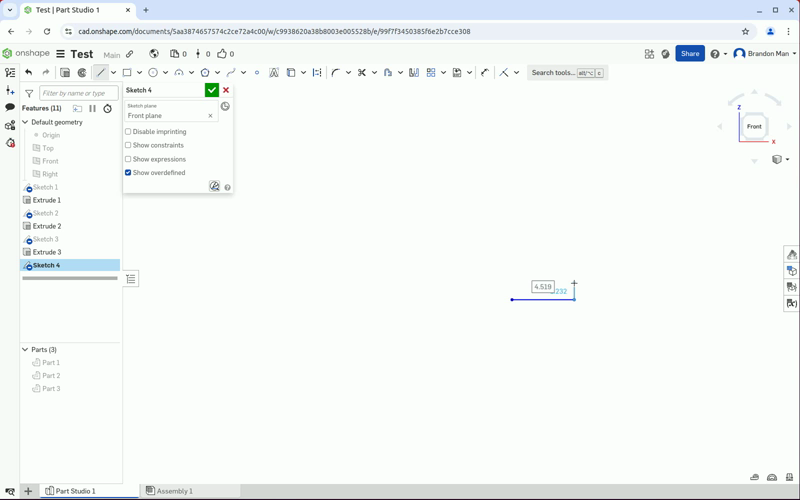
scroll(6)
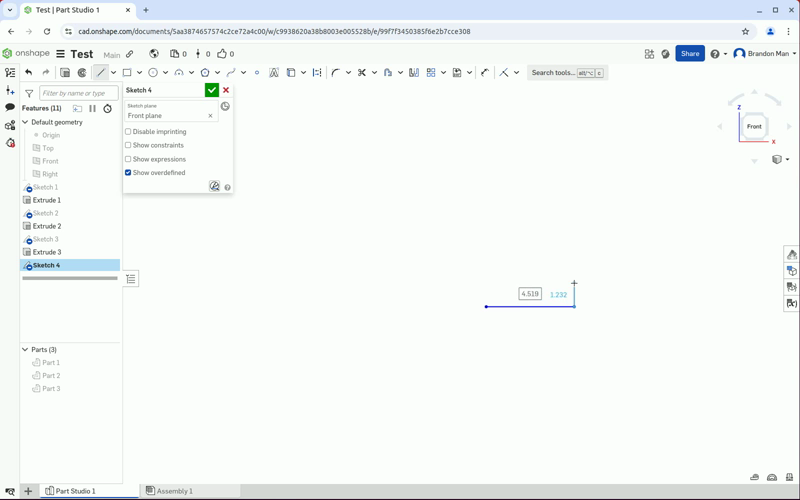
scroll(6)
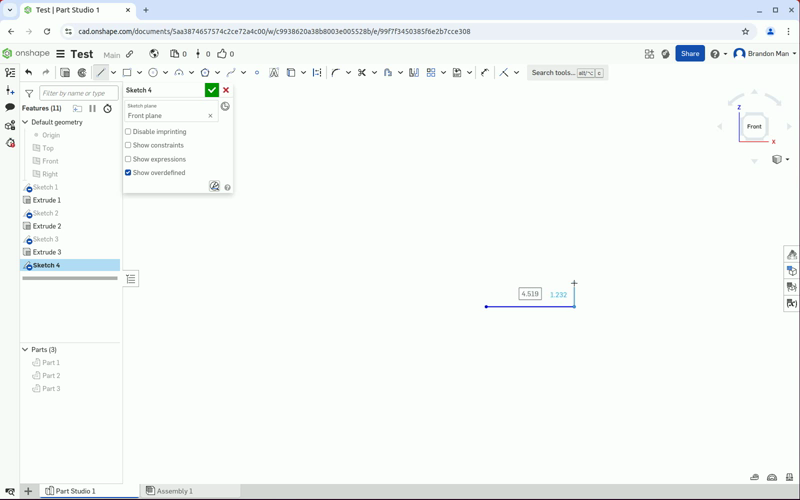
scroll(6)
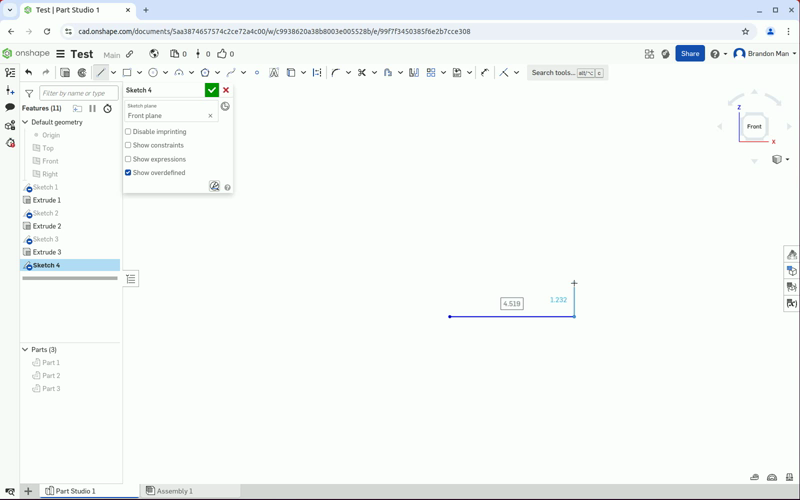
scroll(6)
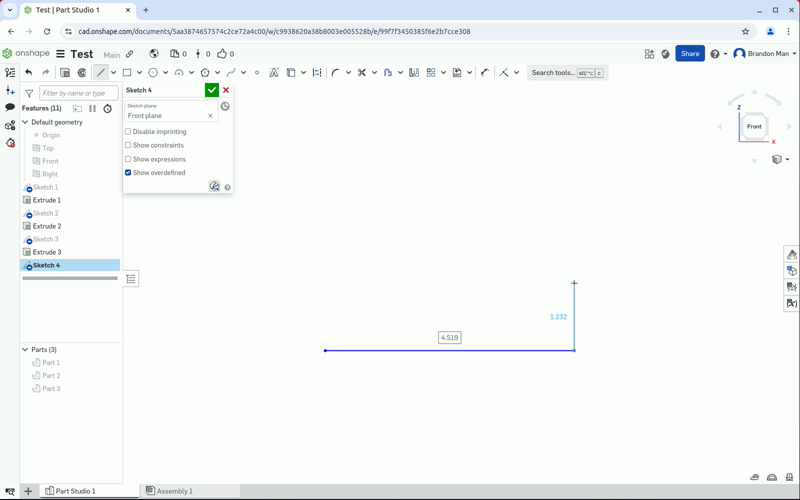
click(574, 282)
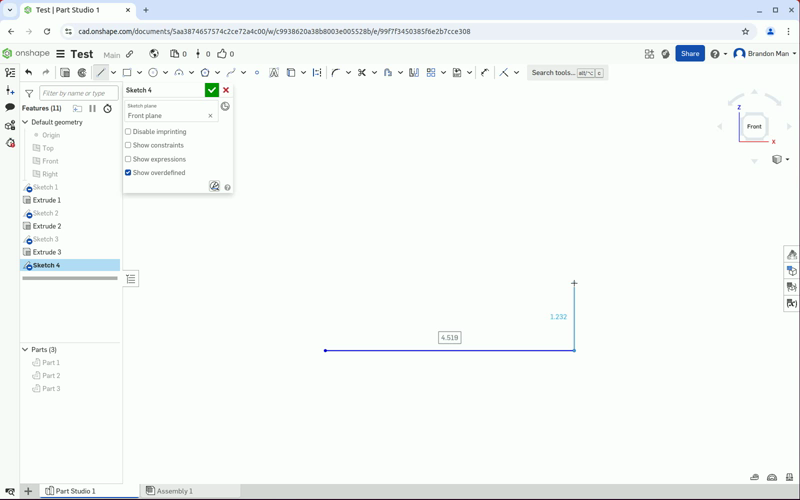
scroll(-6)
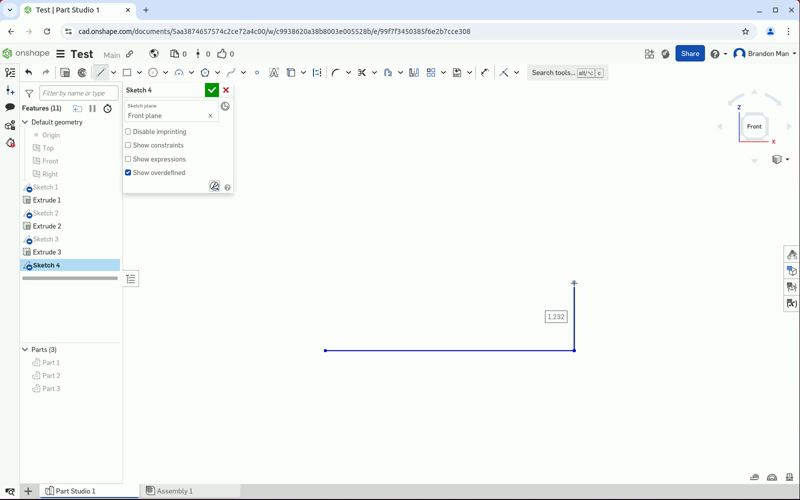
scroll(-6)
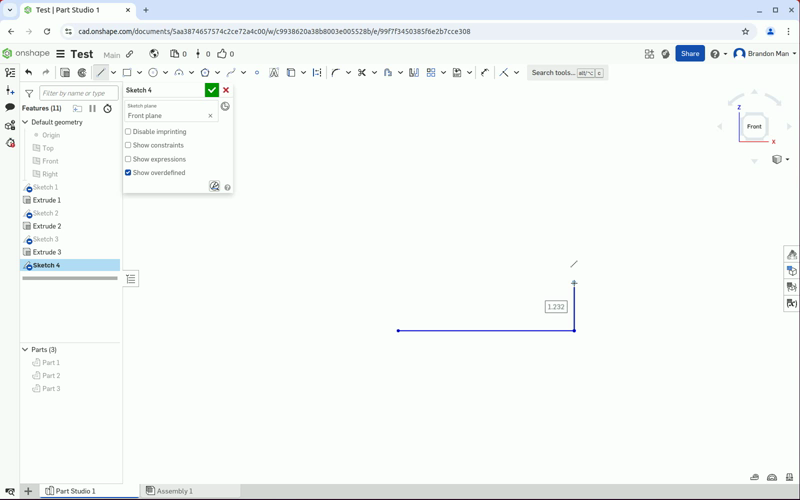
scroll(-6)
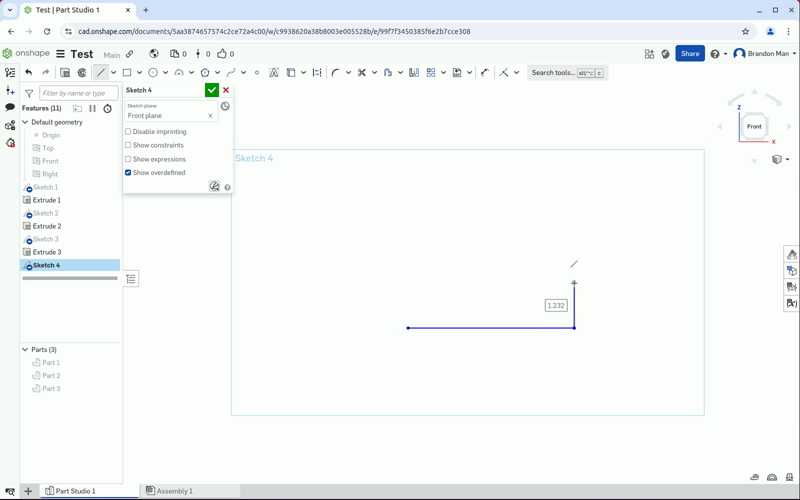
scroll(-6)
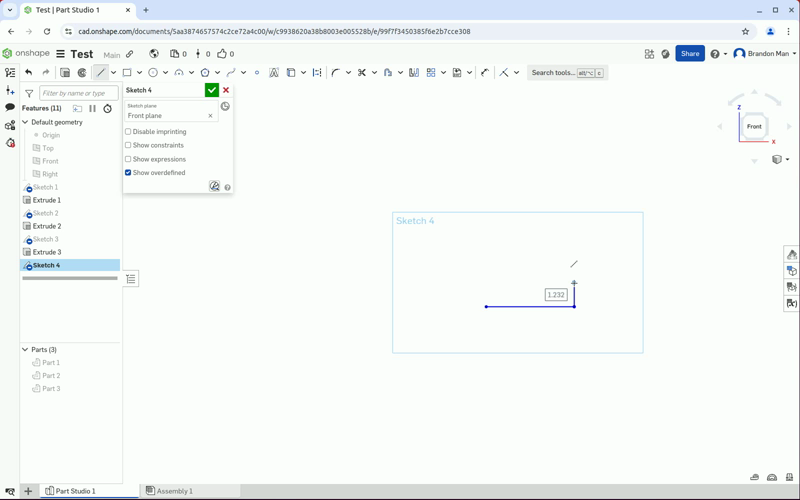
scroll(-6)
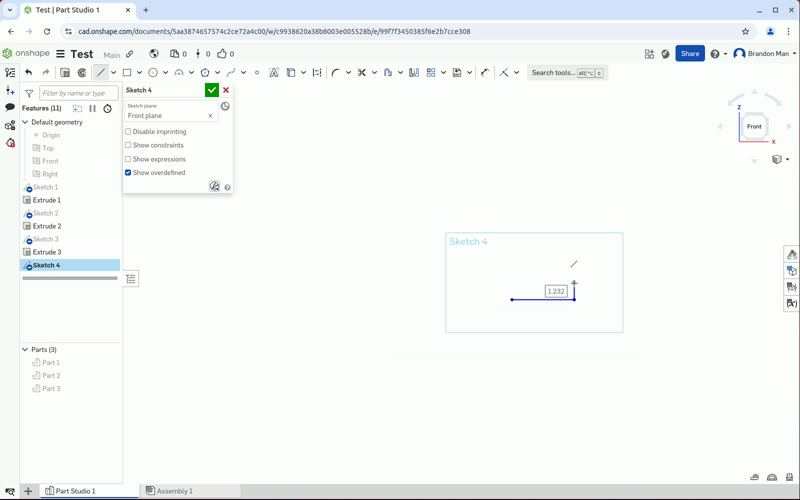
scroll(-6)
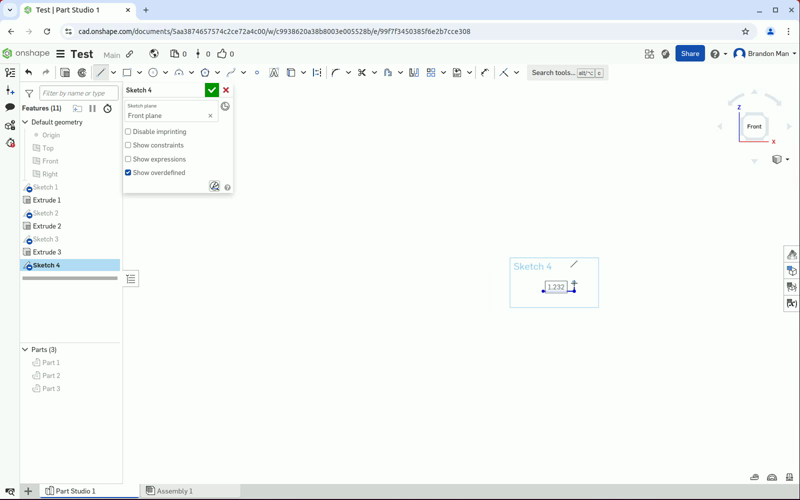
scroll(-6)
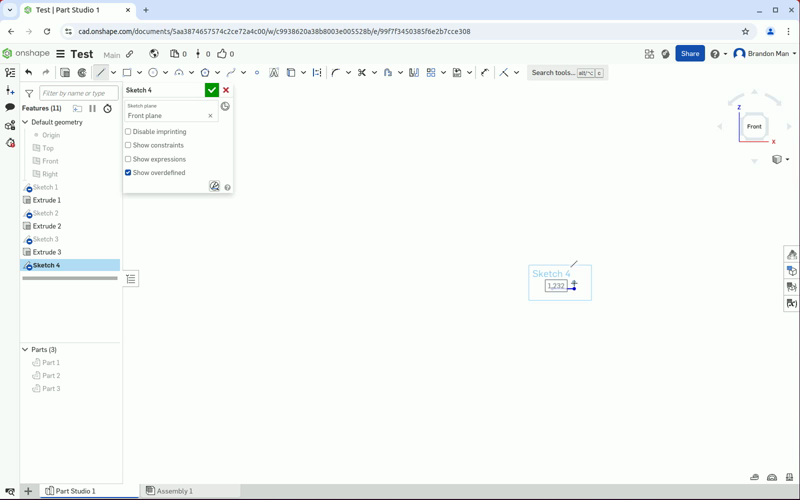
key_up(shift)
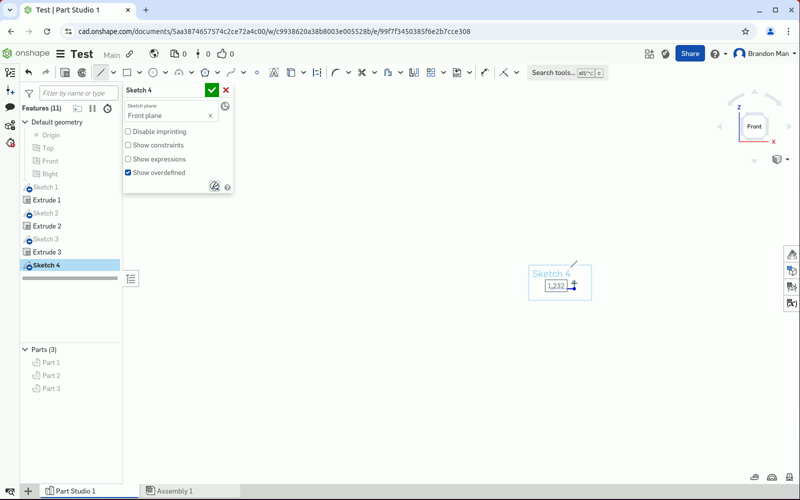
key_down(shift)
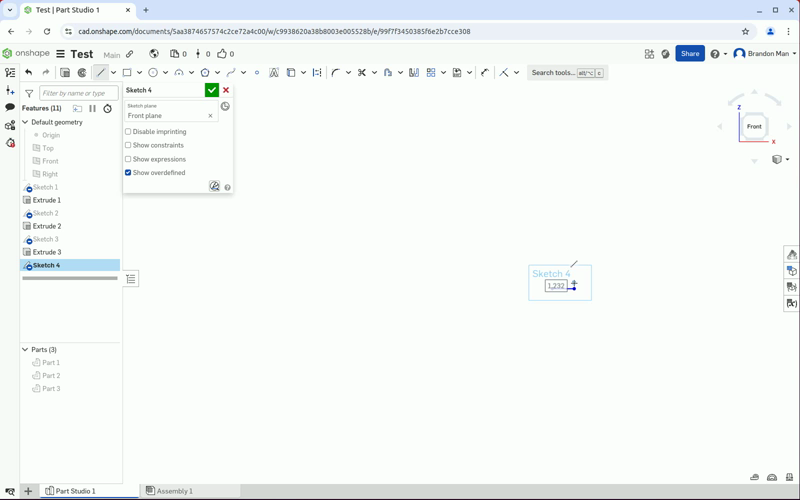
mouse_move(589, 282)
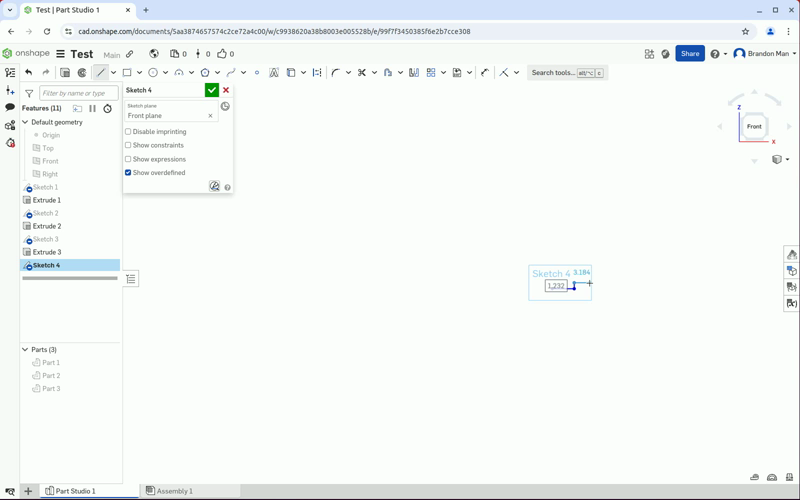
mouse_move(574, 276)
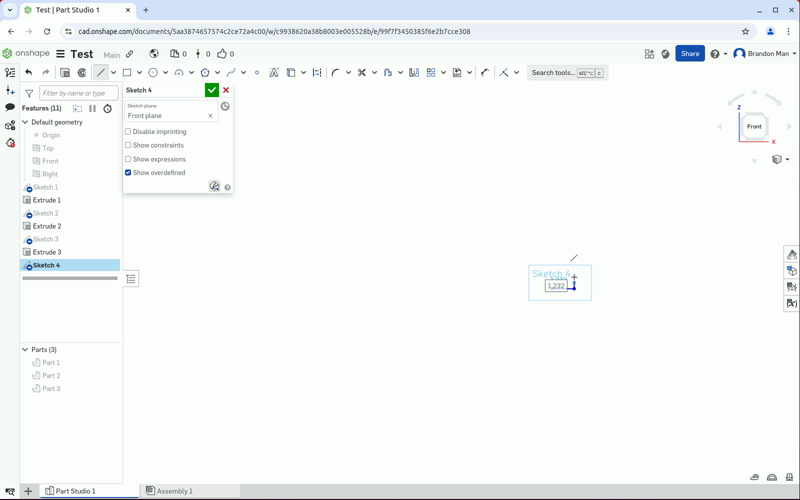
scroll(6)
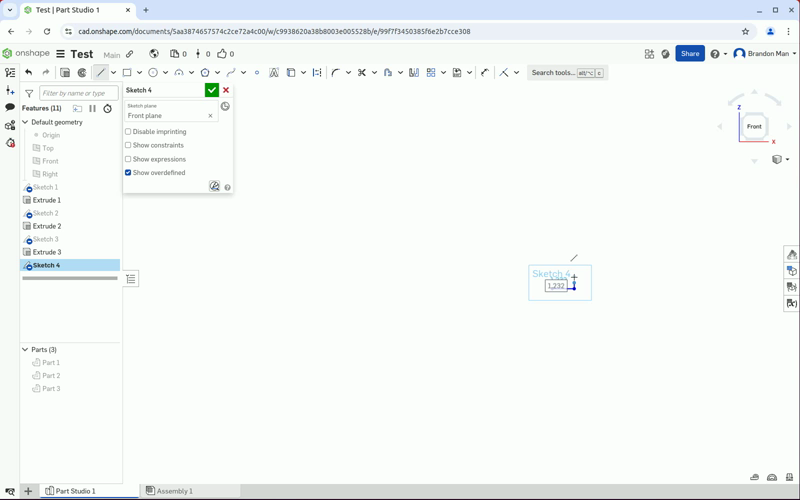
scroll(6)
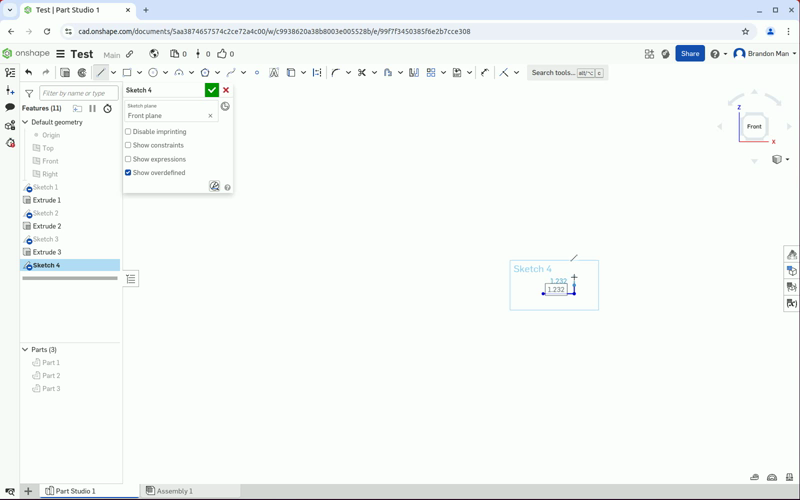
scroll(6)
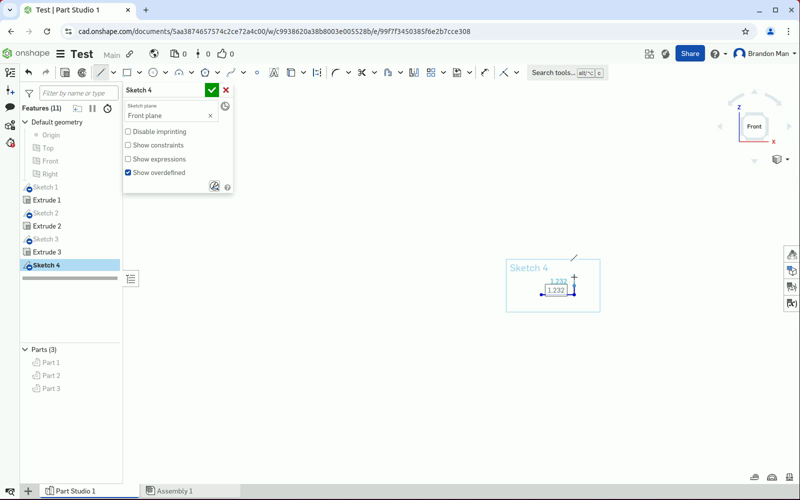
scroll(6)
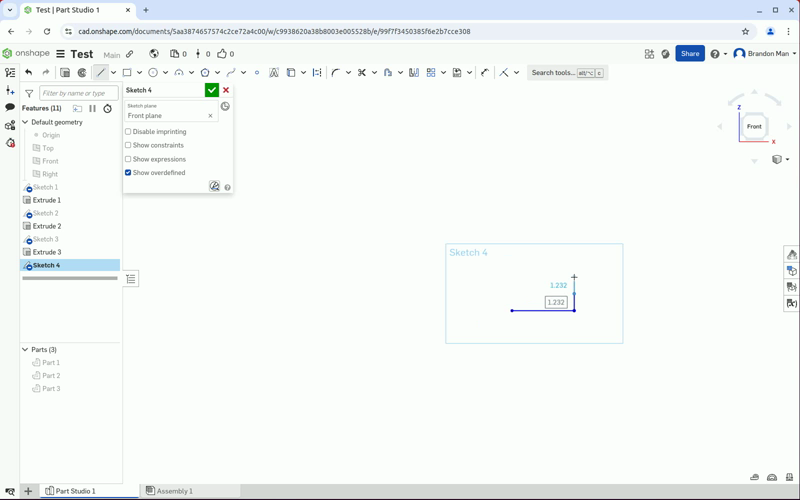
scroll(6)
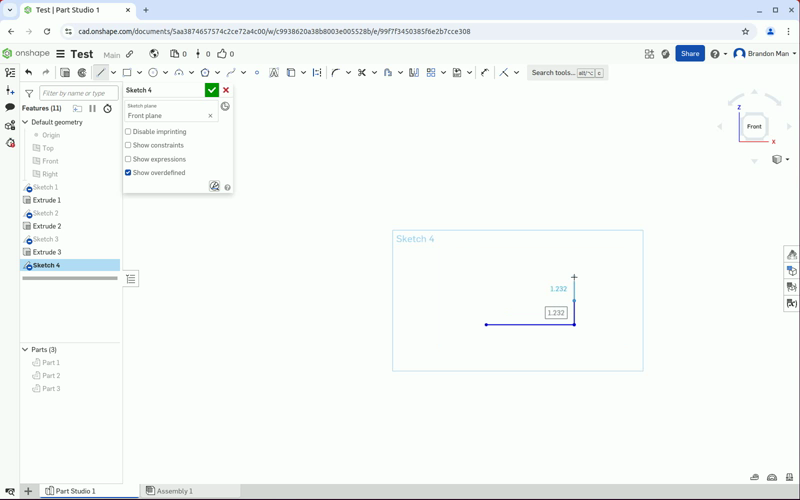
scroll(6)
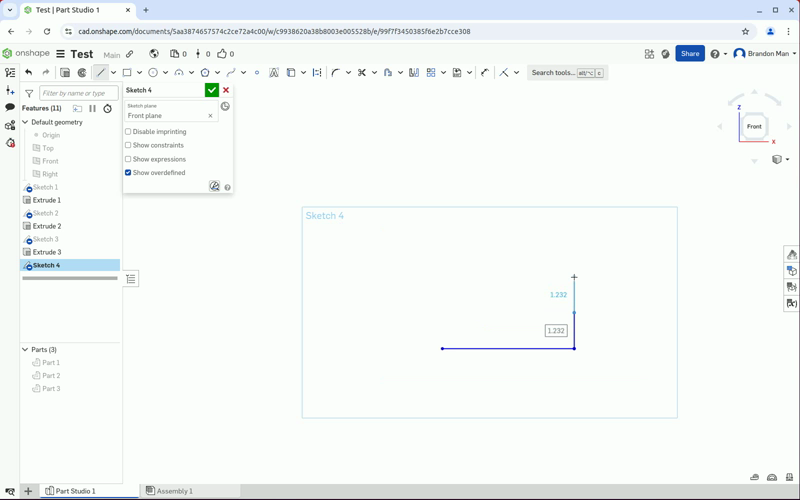
scroll(6)
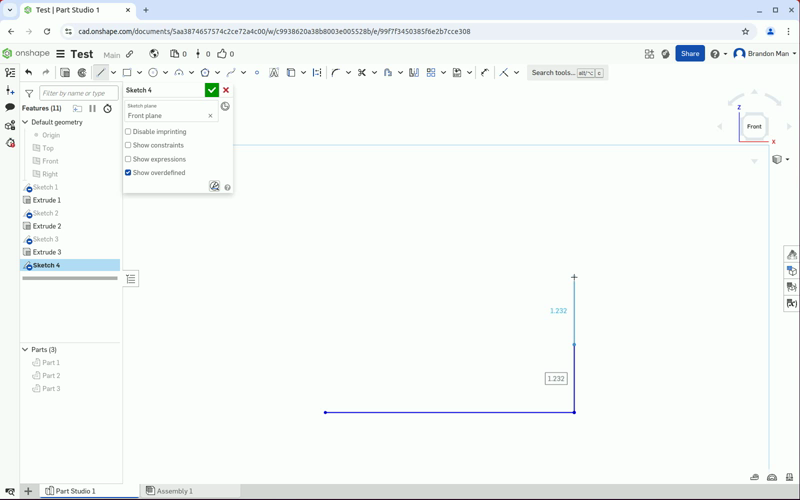
click(574, 276)
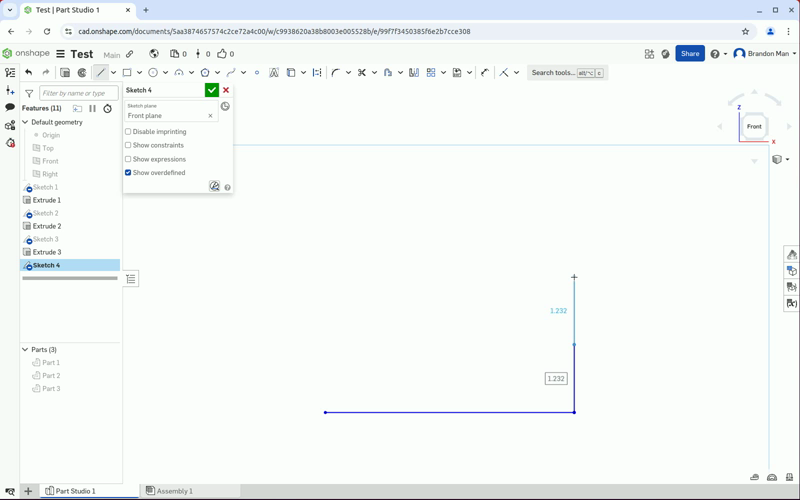
scroll(-6)
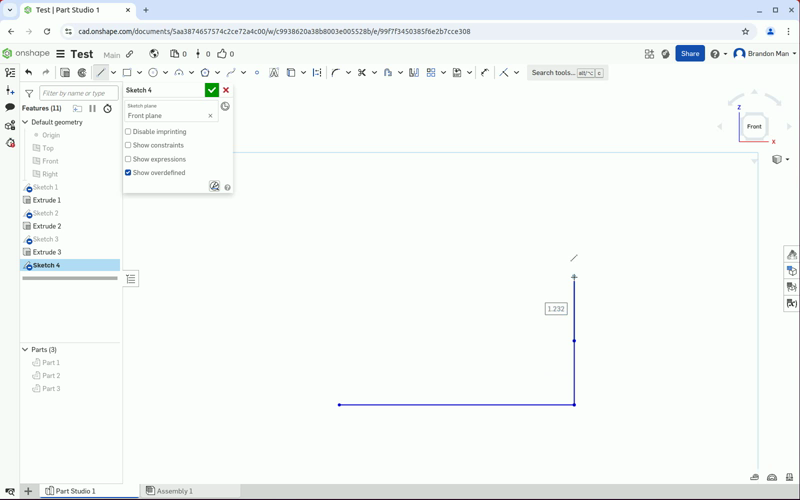
scroll(-6)
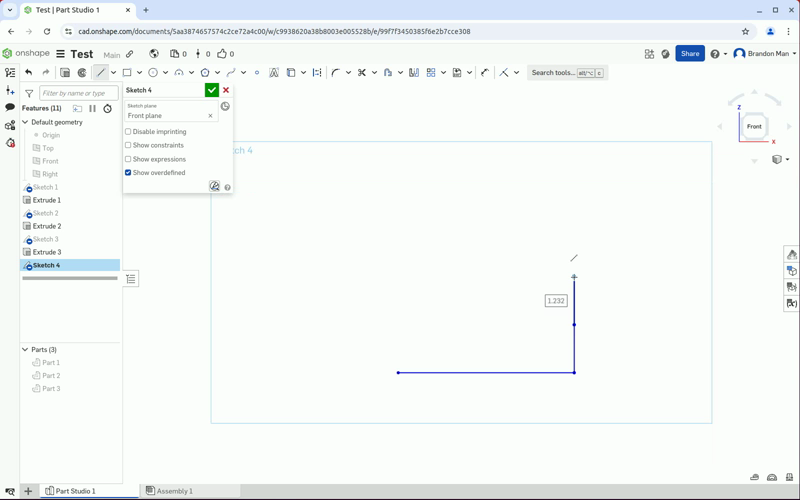
scroll(-6)
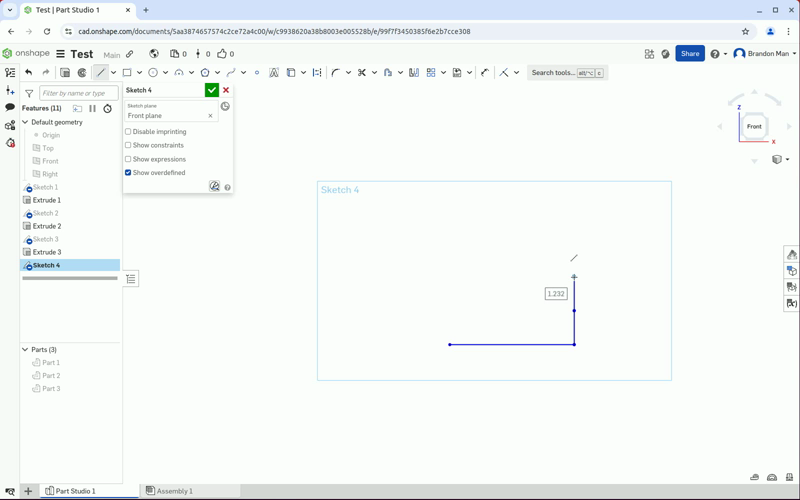
scroll(-6)
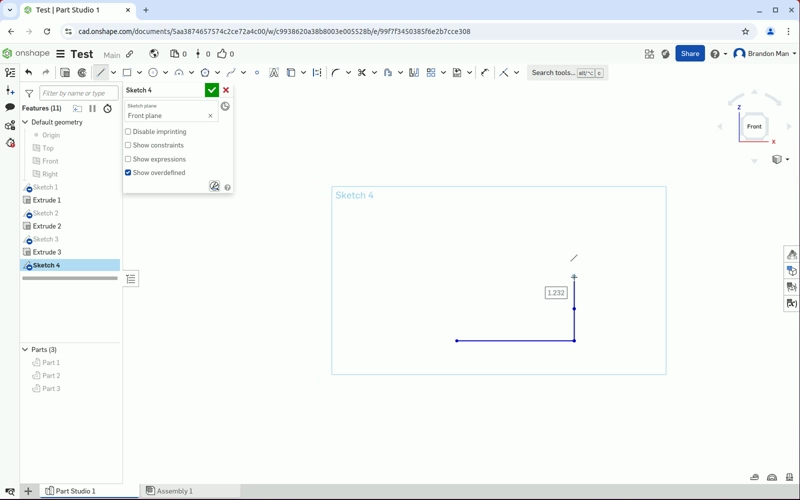
scroll(-6)
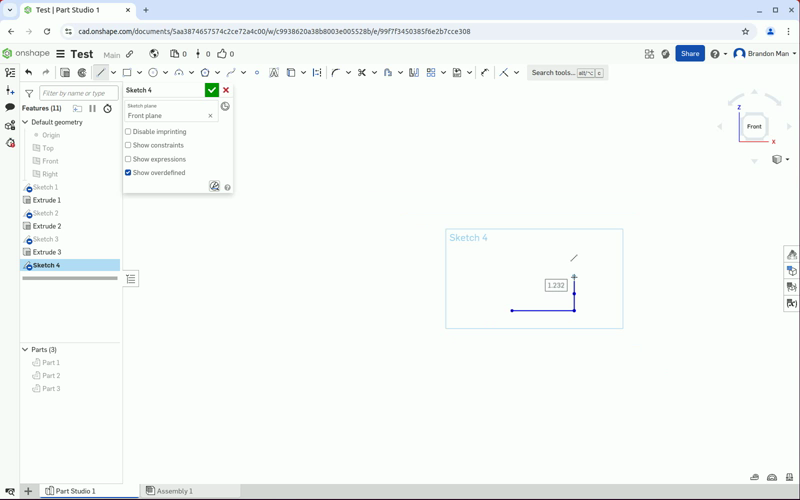
scroll(-6)
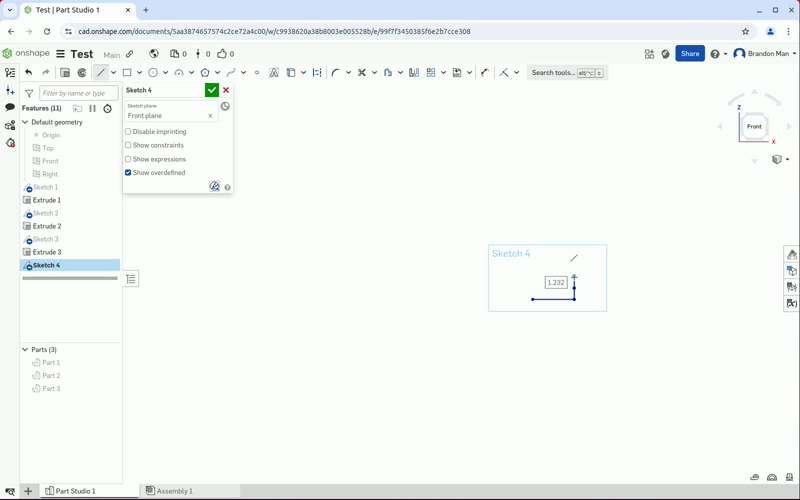
scroll(-6)
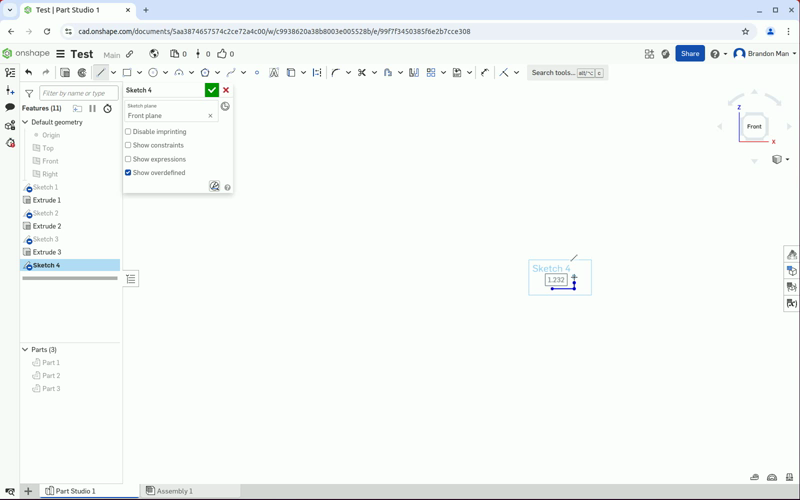
key_up(shift)
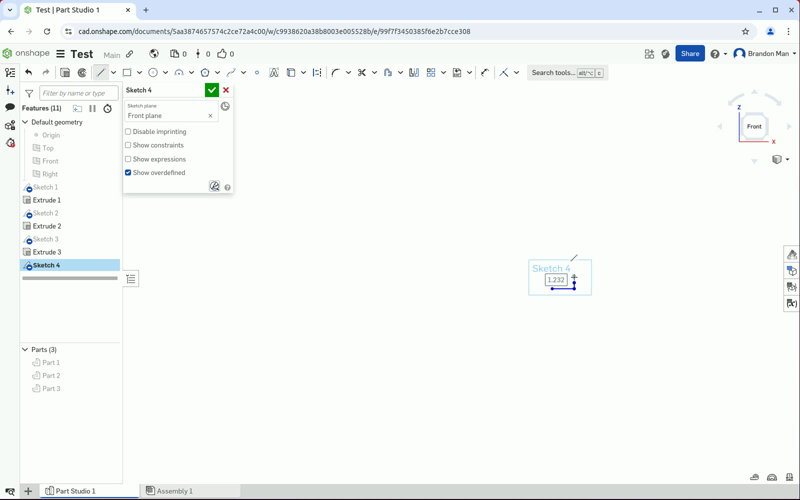
key_down(shift)
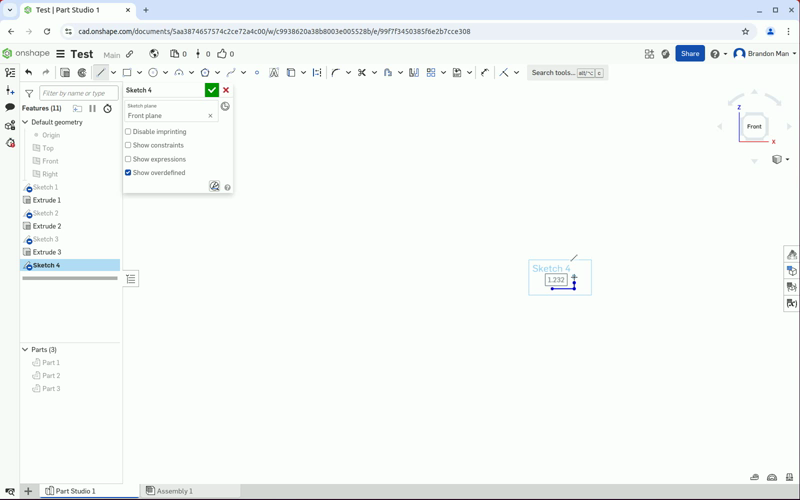
mouse_move(589, 276)
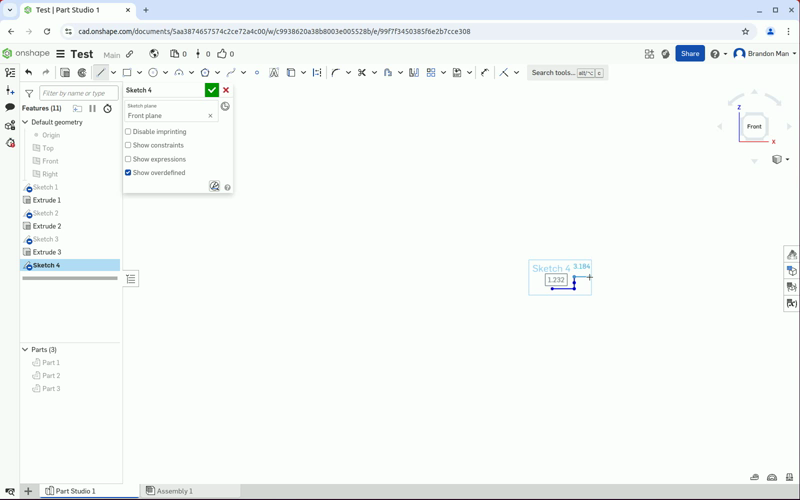
mouse_move(552, 276)
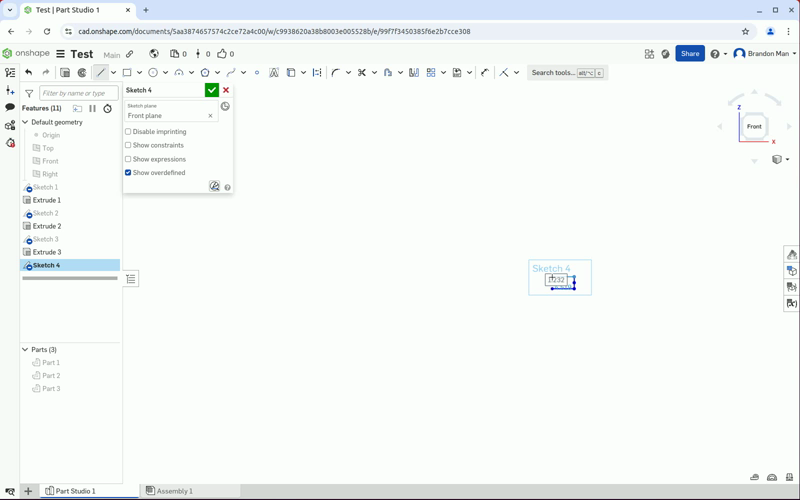
click(552, 276)
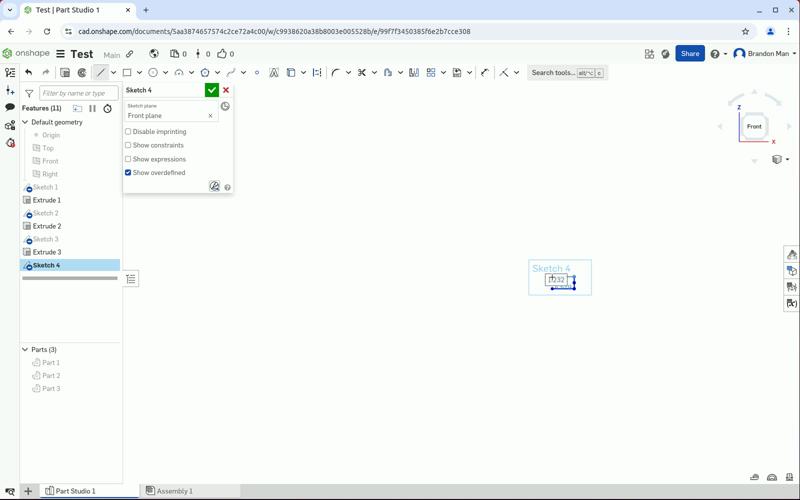
key_up(shift)
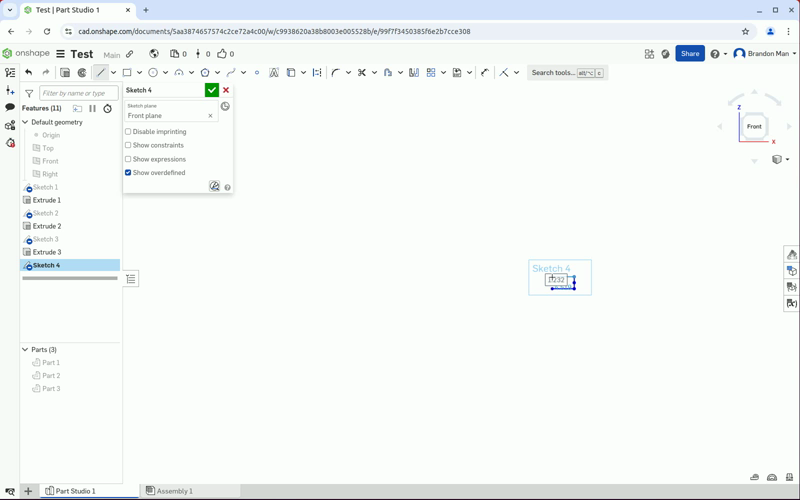
key_down(shift)
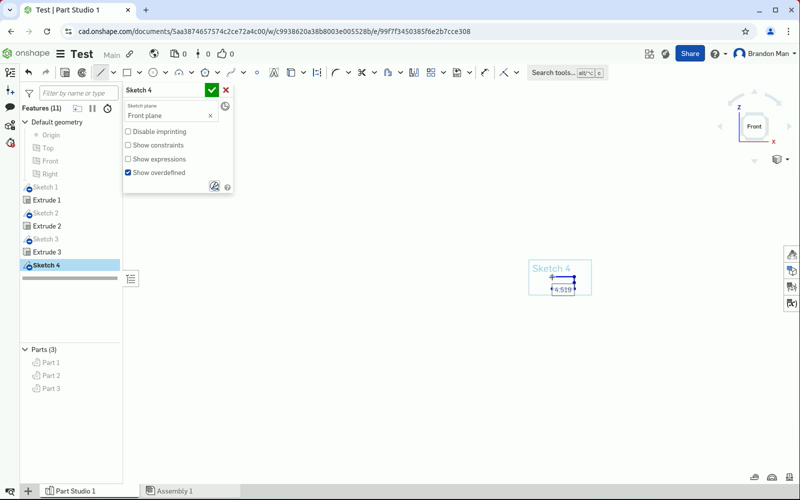
mouse_move(582, 276)
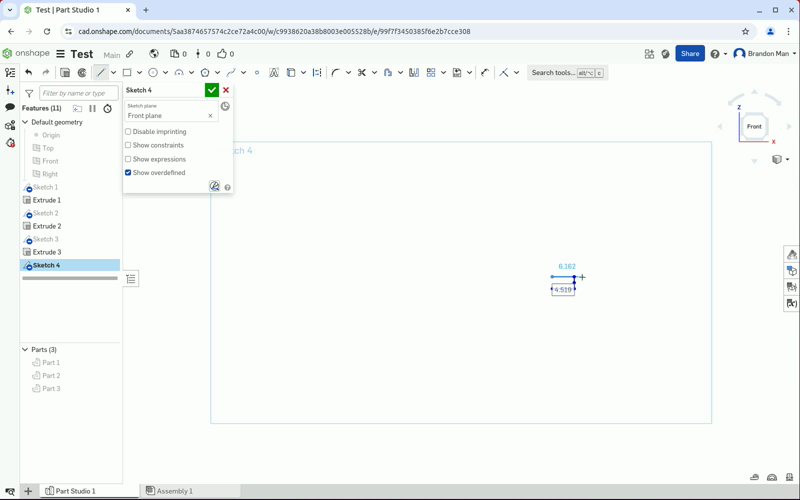
mouse_move(552, 282)
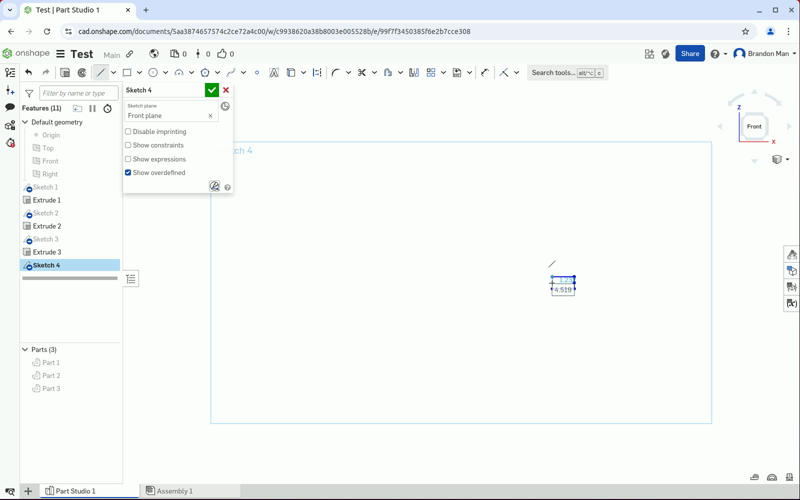
scroll(6)
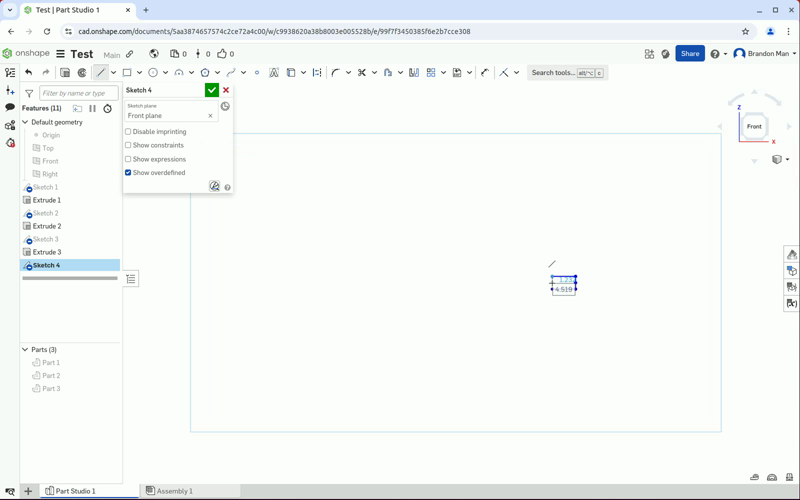
scroll(6)
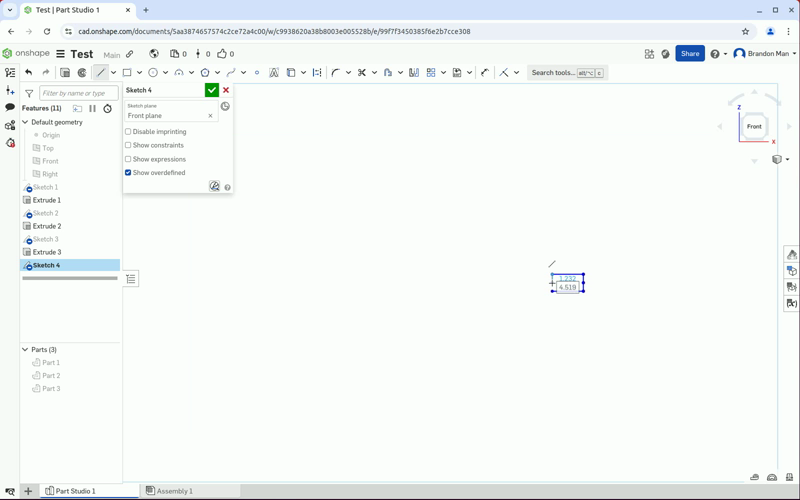
scroll(6)
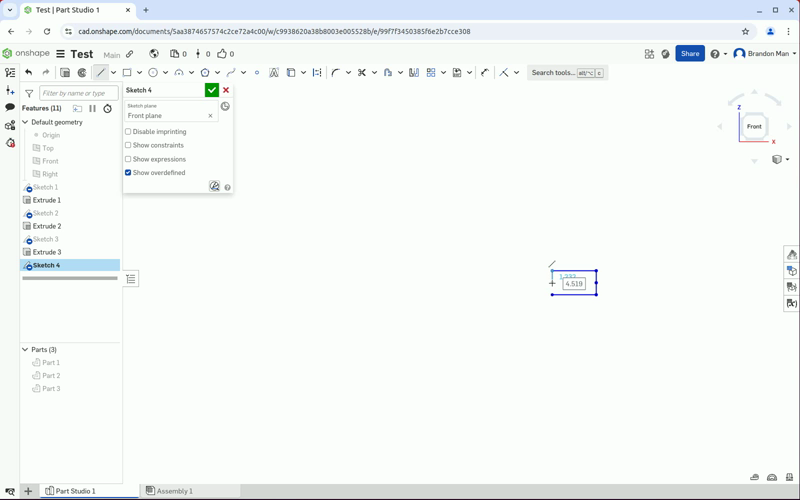
scroll(6)
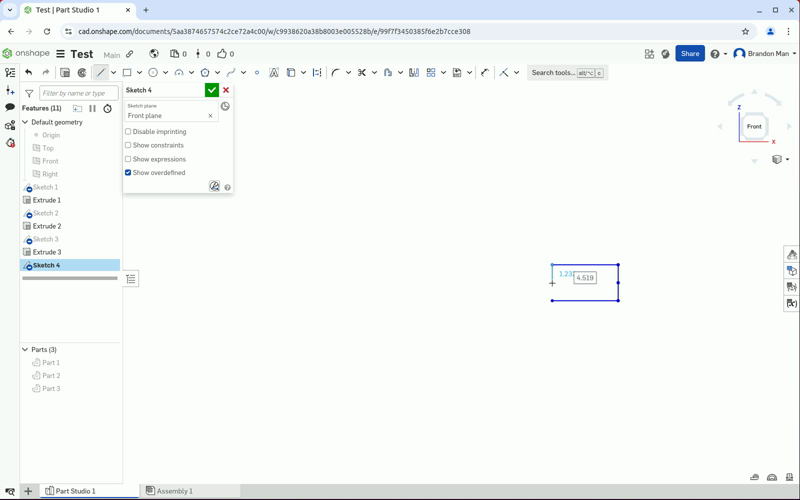
scroll(6)
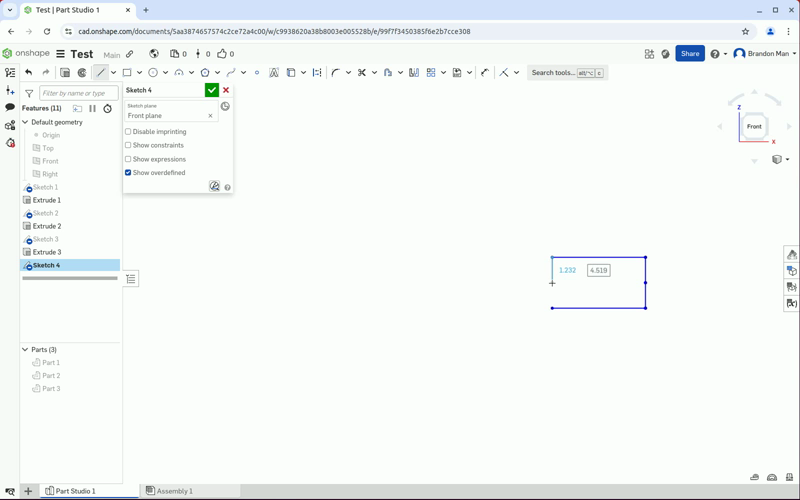
scroll(6)
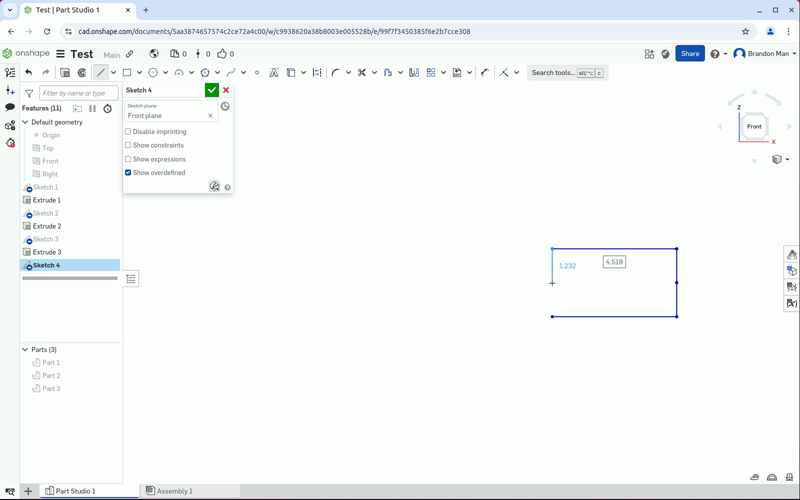
scroll(6)
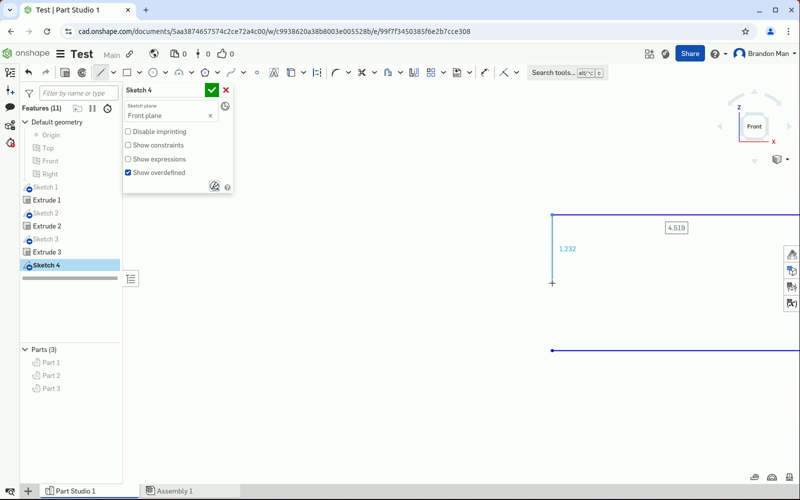
click(552, 282)
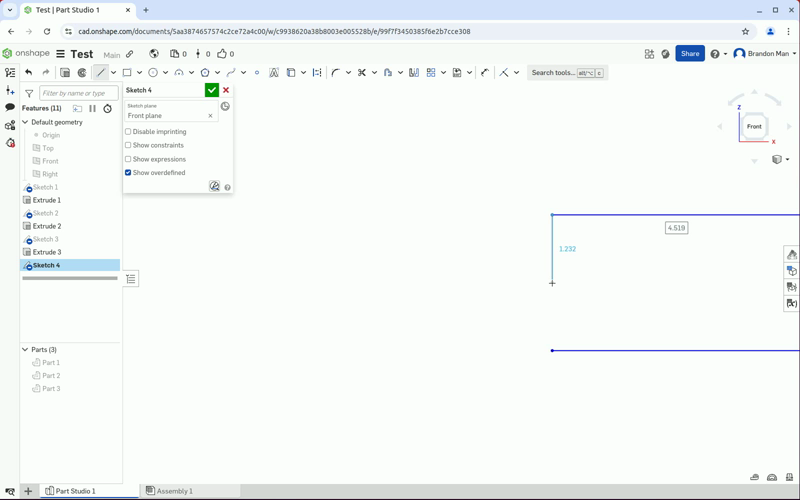
scroll(-6)
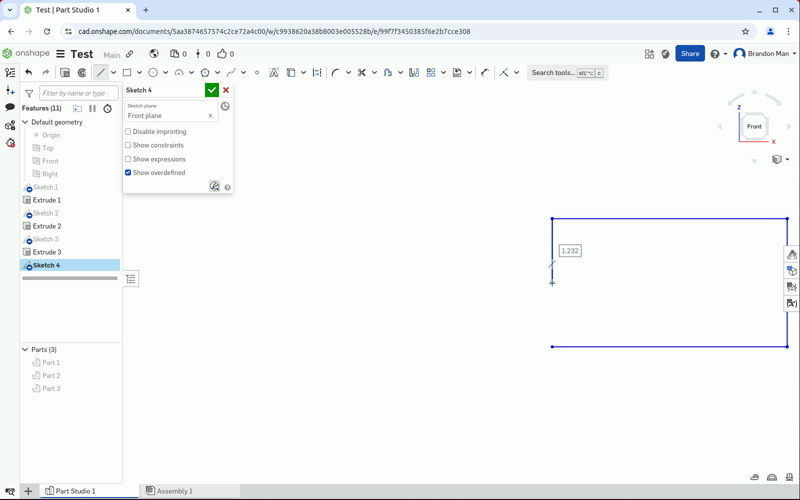
scroll(-6)
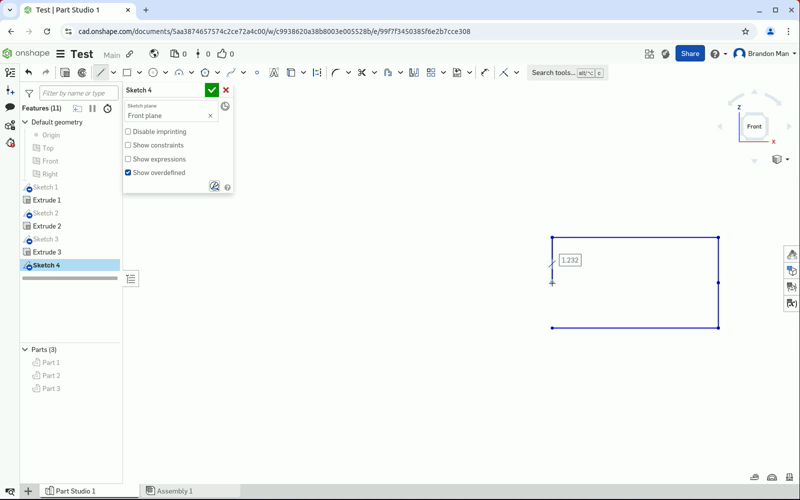
scroll(-6)
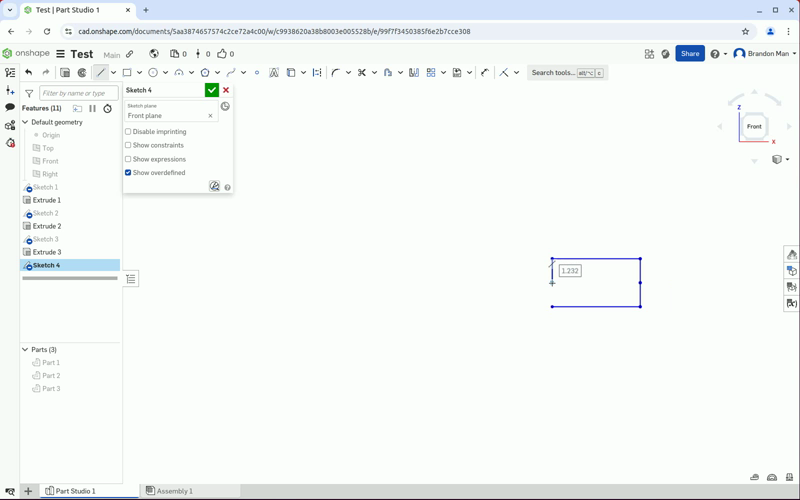
scroll(-6)
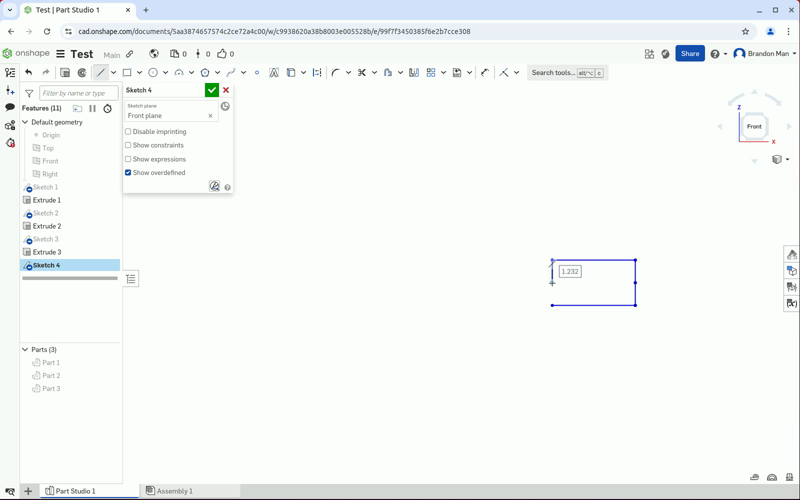
scroll(-6)
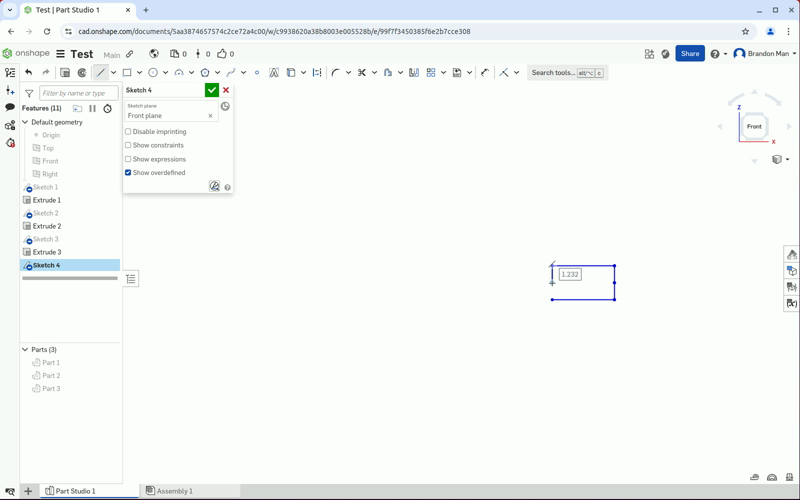
scroll(-6)
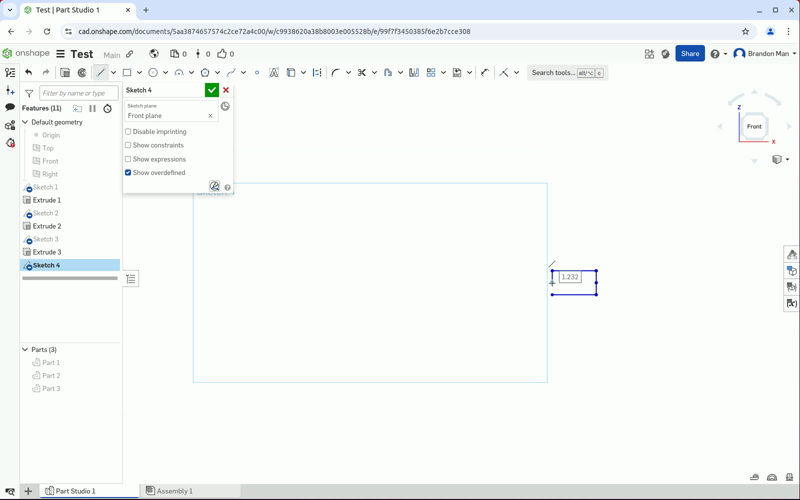
scroll(-6)
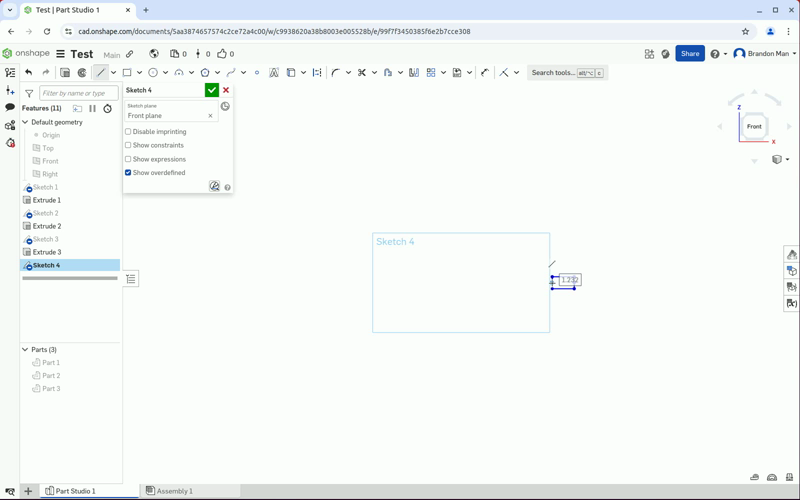
key_up(shift)
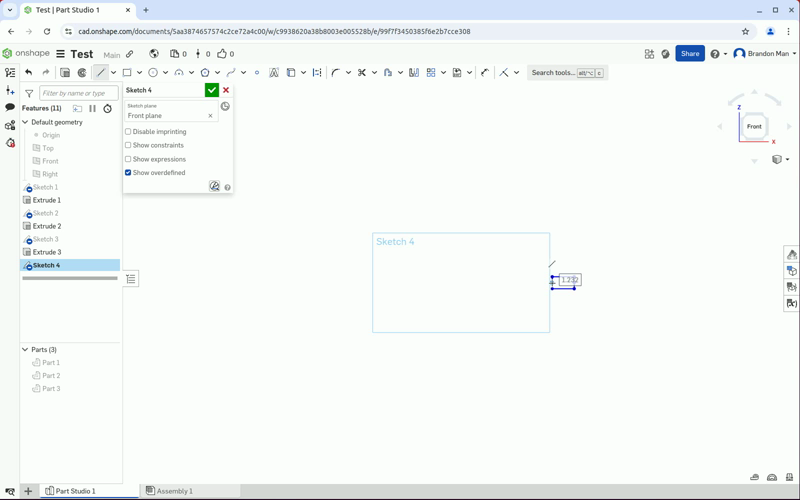
mouse_move(582, 282)
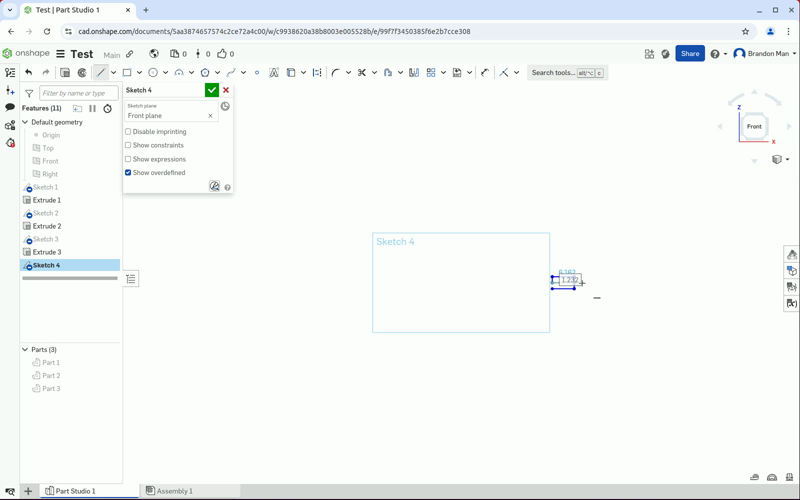
key_down(shift)
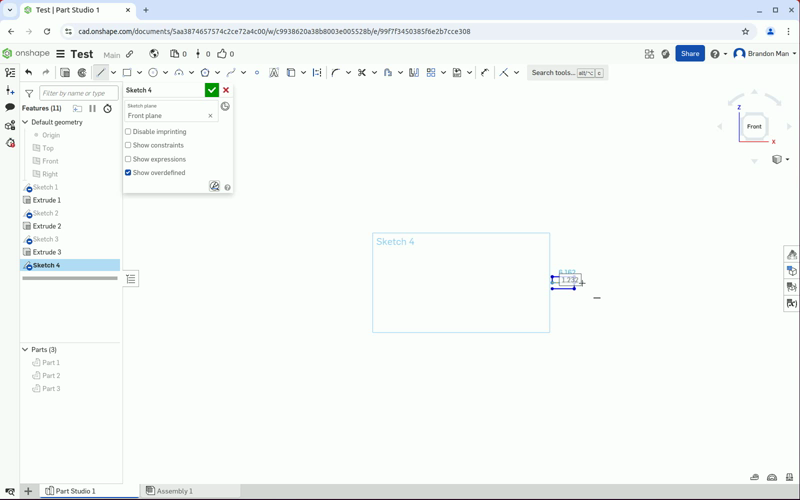
mouse_move(552, 288)
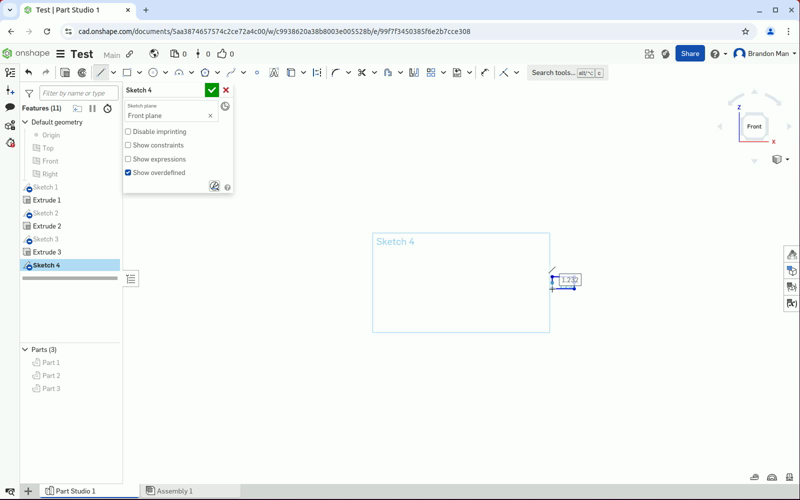
scroll(6)
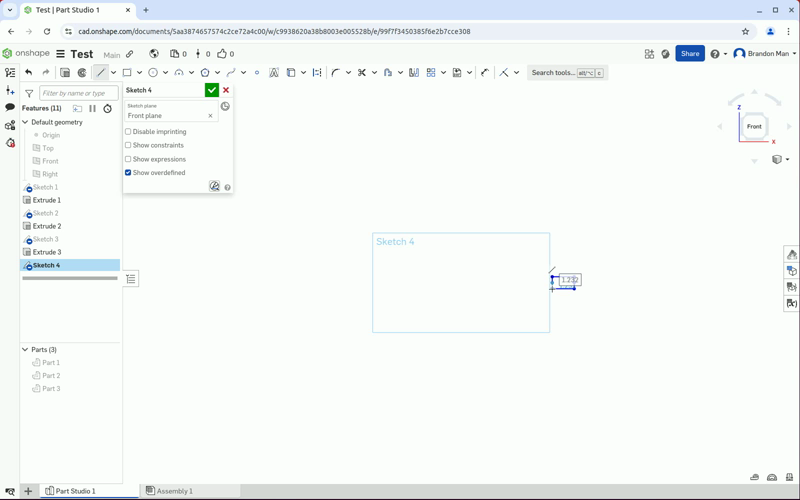
scroll(6)
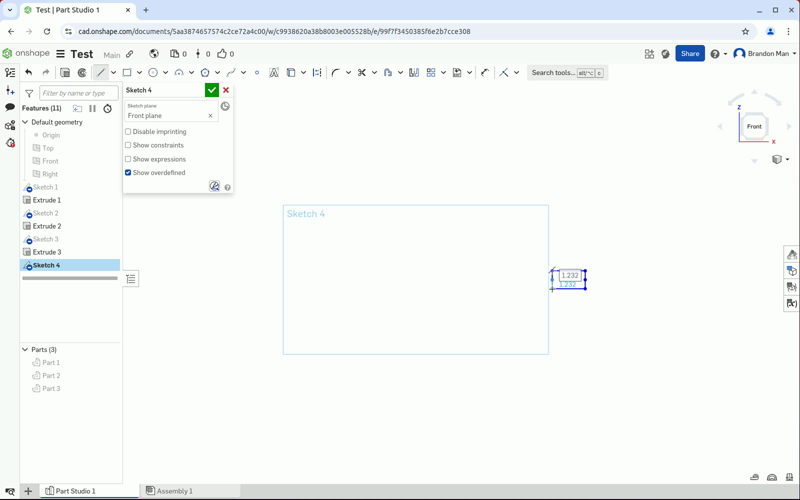
scroll(6)
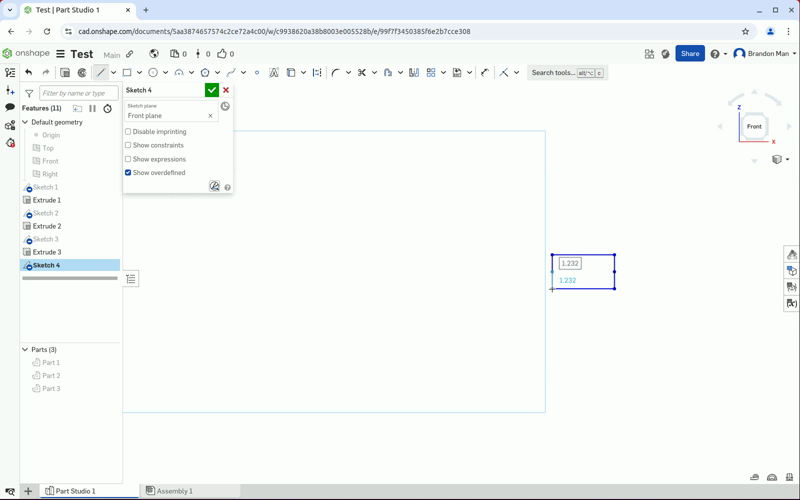
scroll(6)
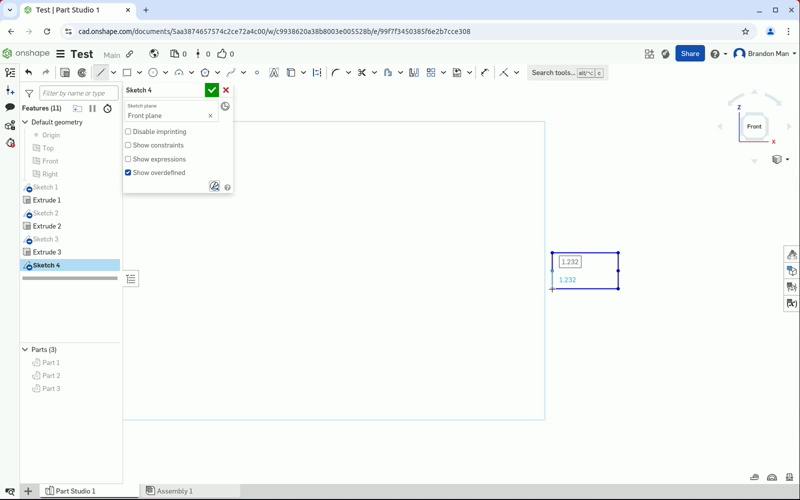
scroll(6)
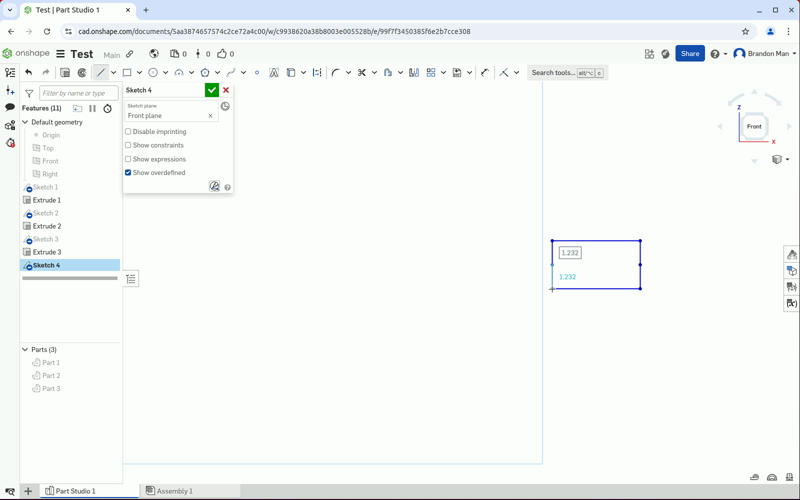
scroll(6)
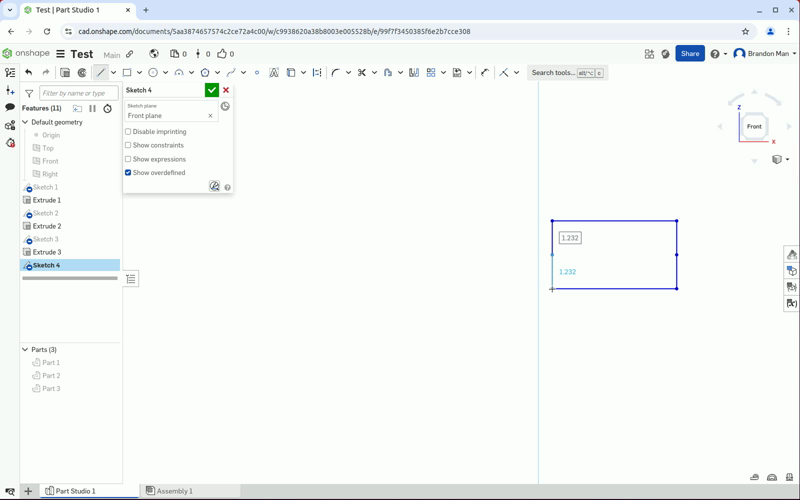
scroll(6)
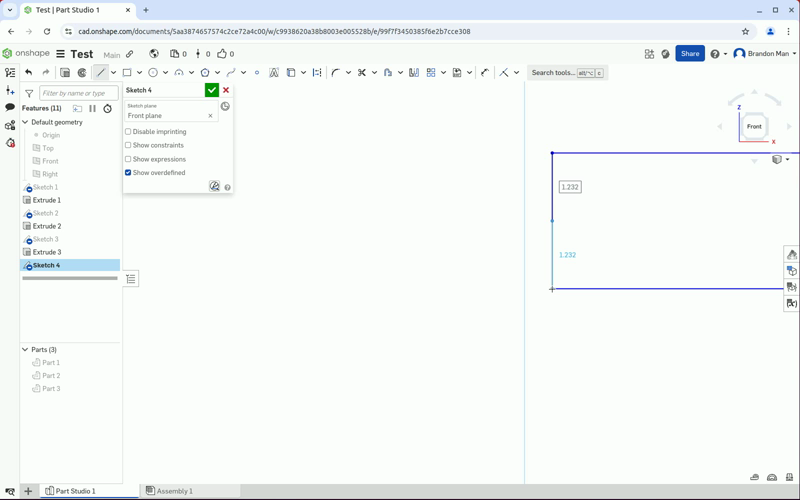
key_up(shift)
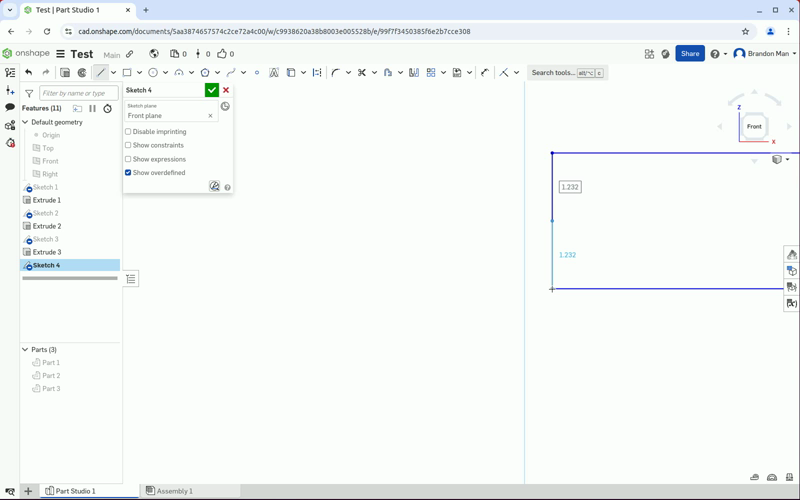
click(552, 288)
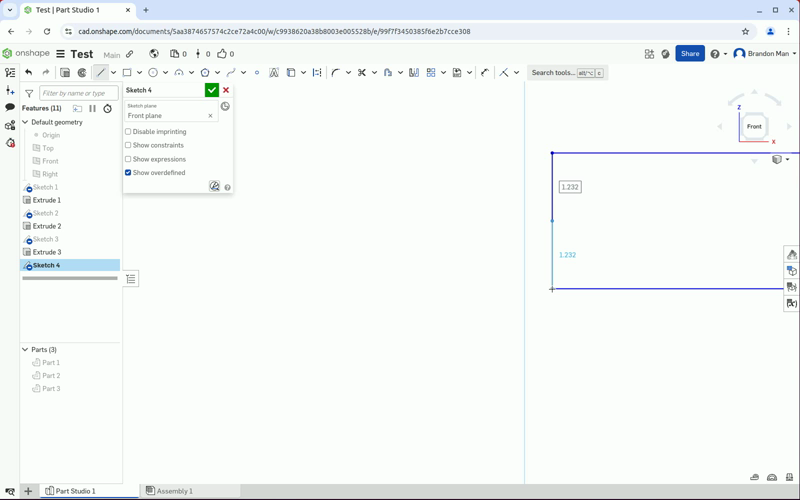
scroll(-6)
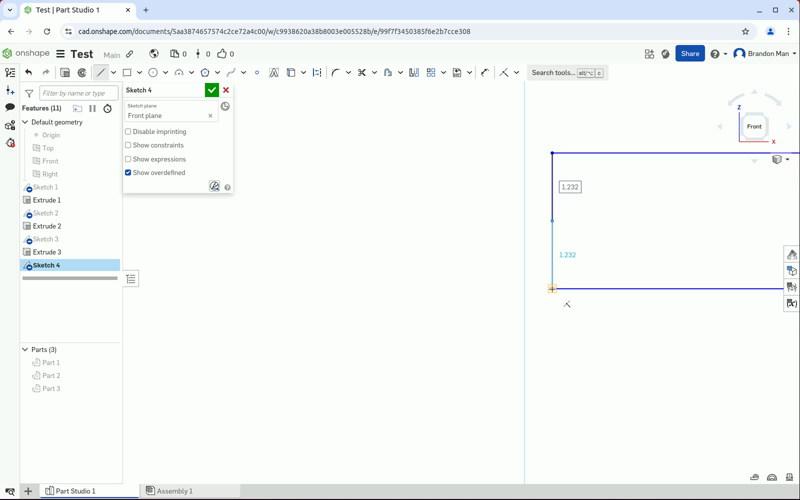
scroll(-6)
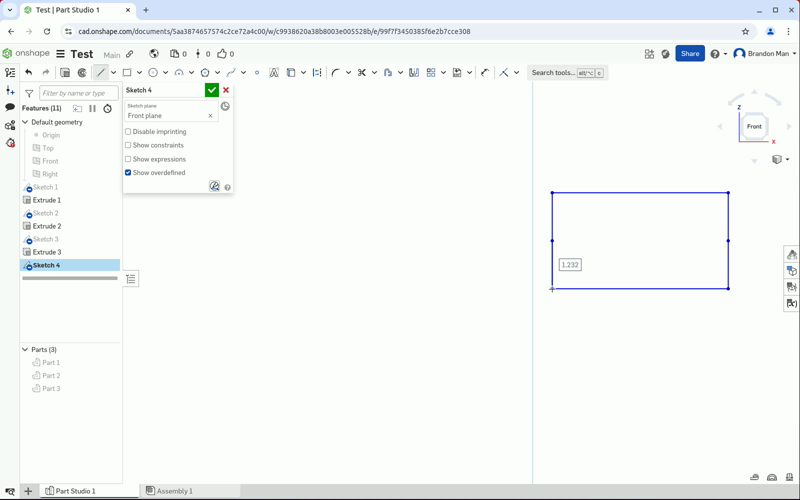
scroll(-6)
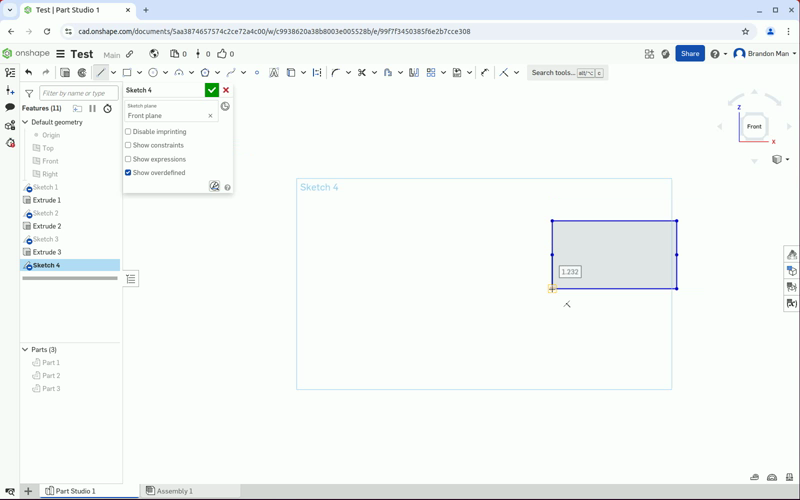
scroll(-6)
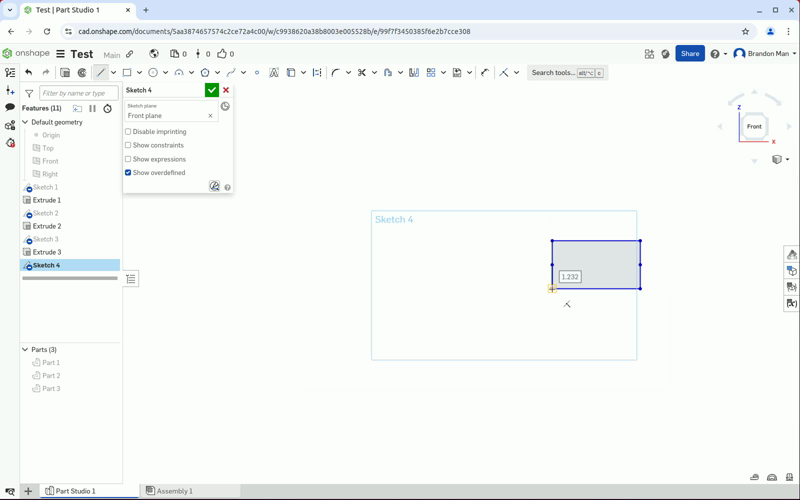
scroll(-6)
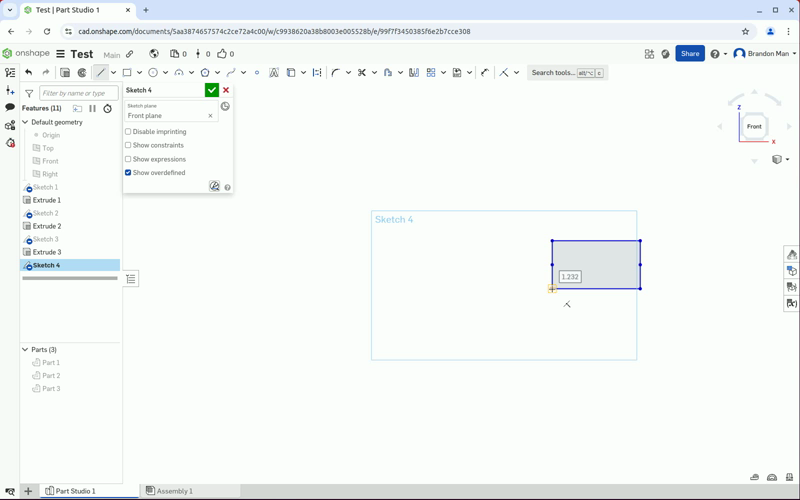
scroll(-6)
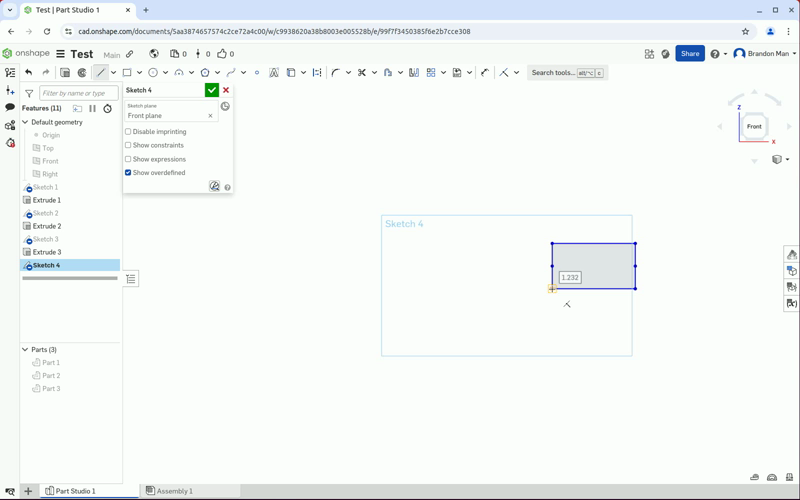
scroll(-6)
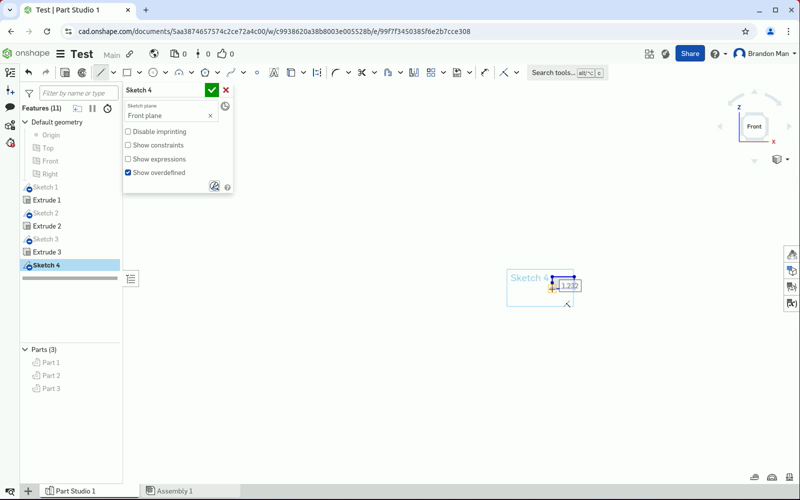
key(esc)
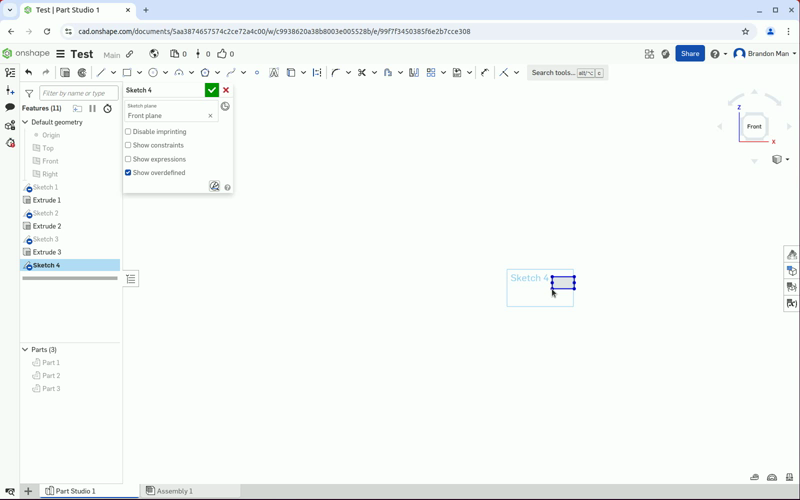
mouse_move(567, 287)
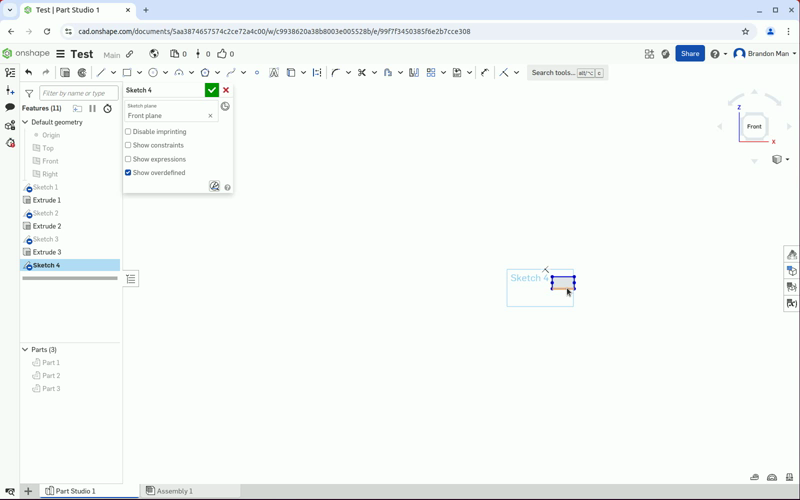
scroll(6)
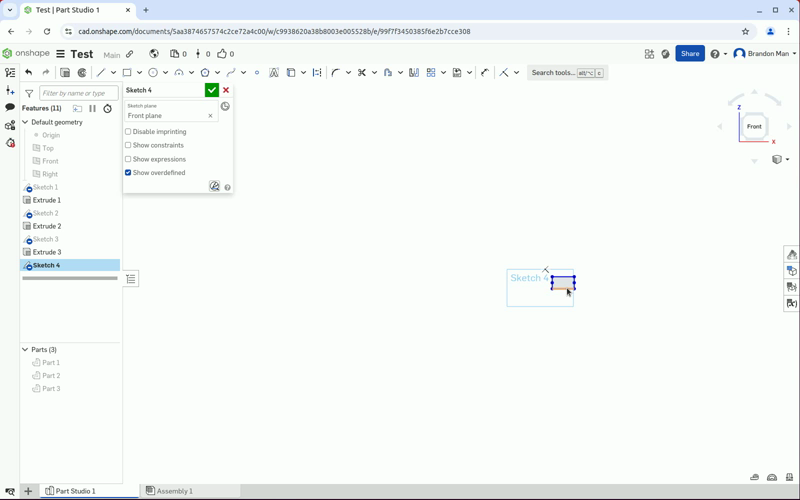
scroll(6)
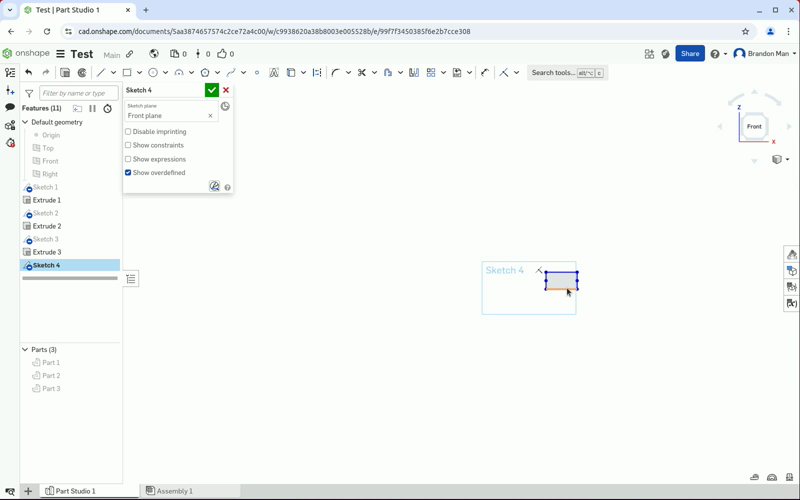
scroll(6)
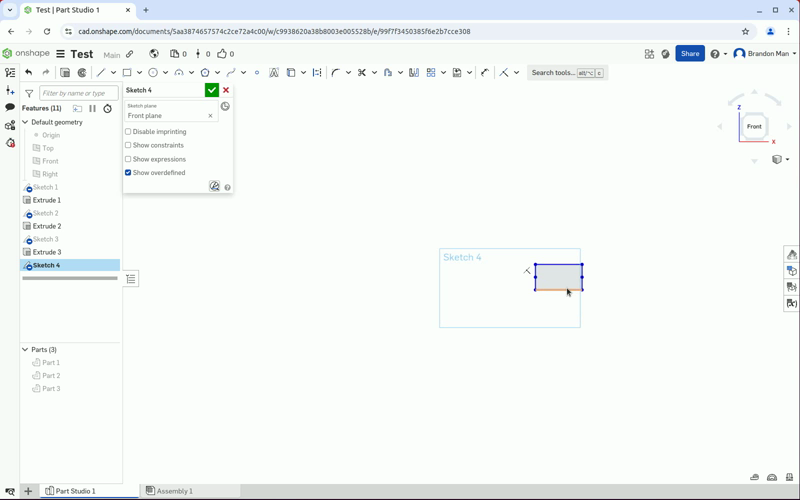
scroll(6)
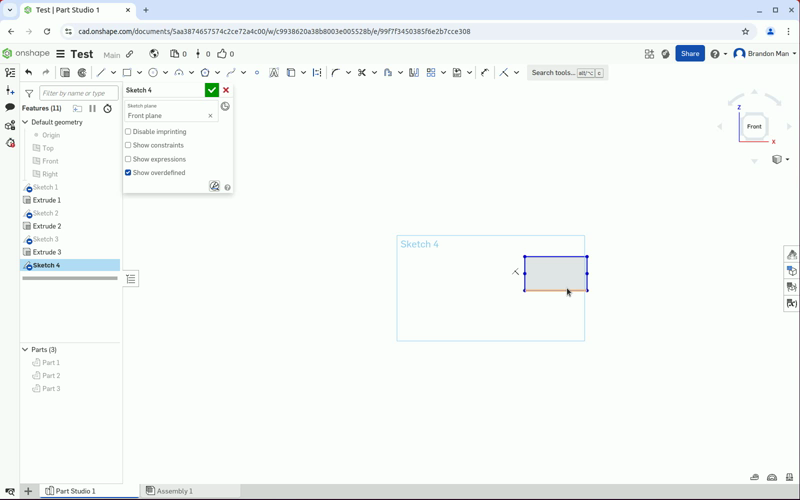
scroll(6)
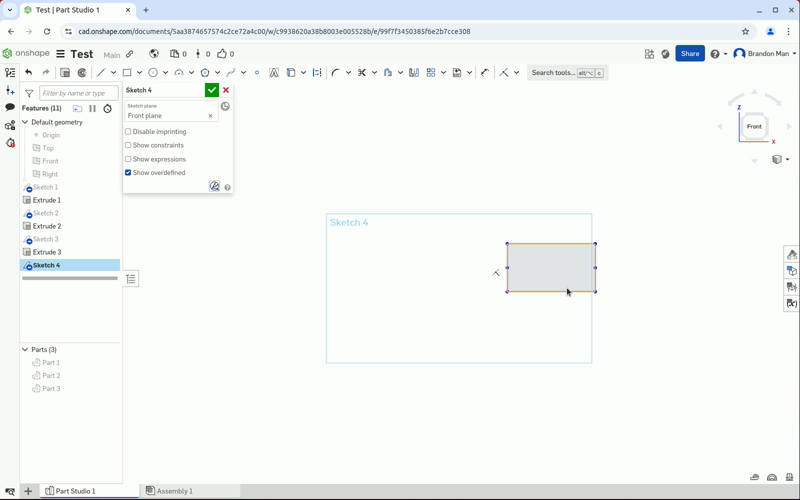
scroll(6)
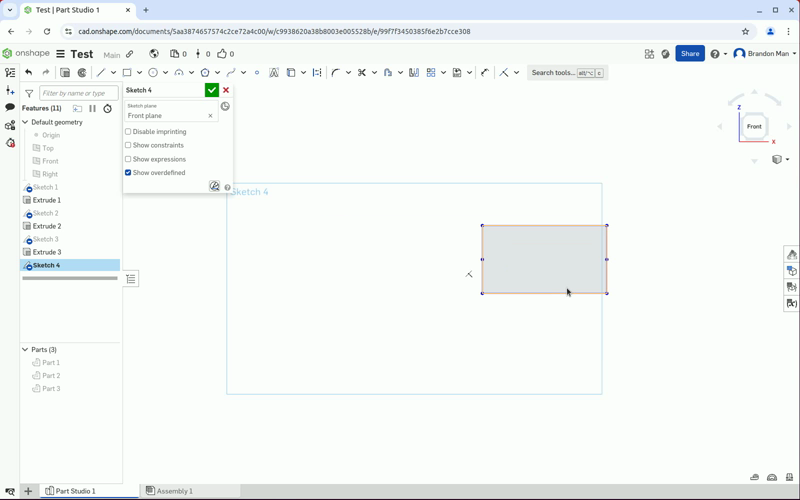
scroll(6)
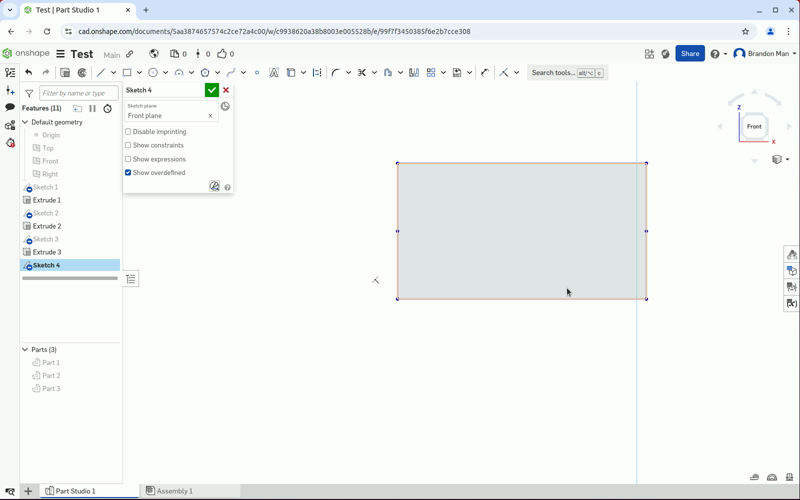
click(567, 287)
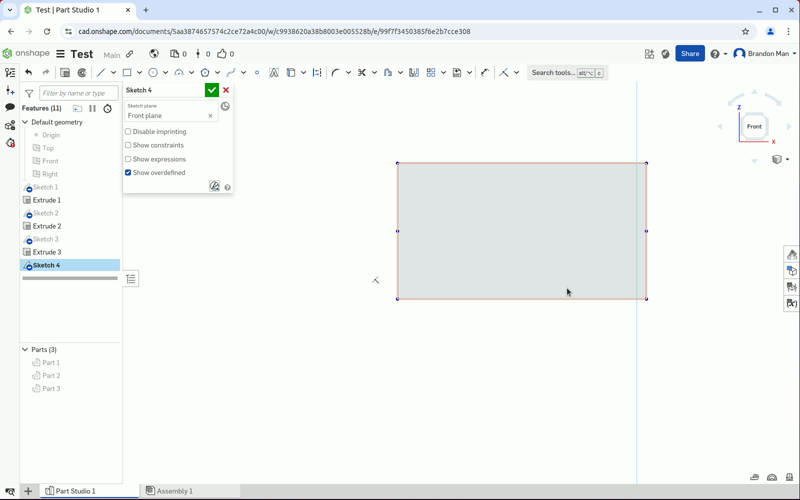
scroll(-6)
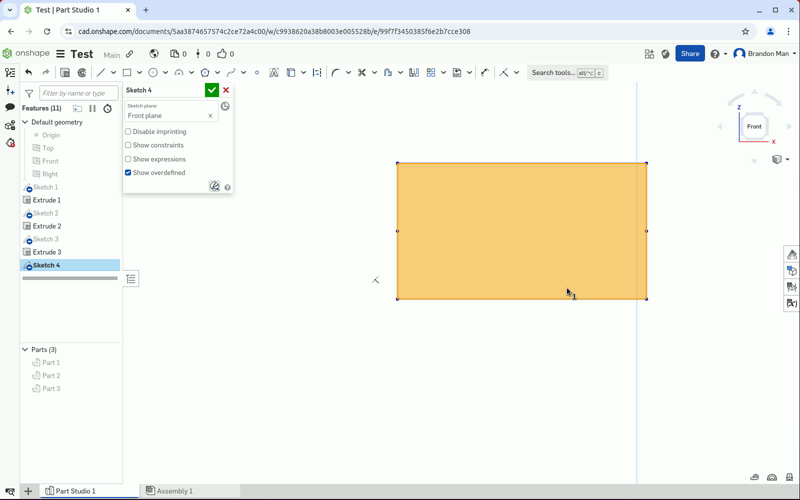
scroll(-6)
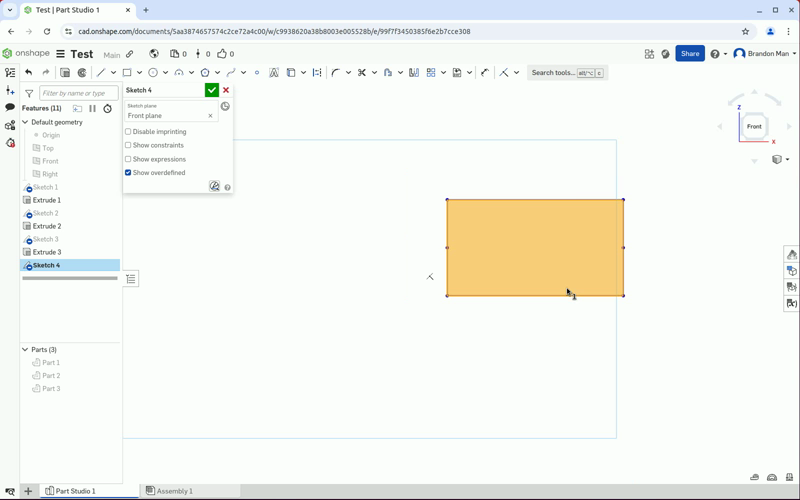
scroll(-6)
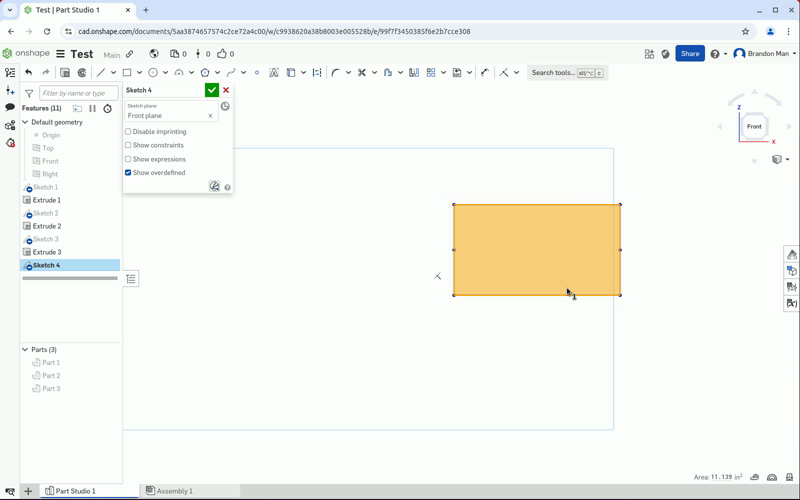
scroll(-6)
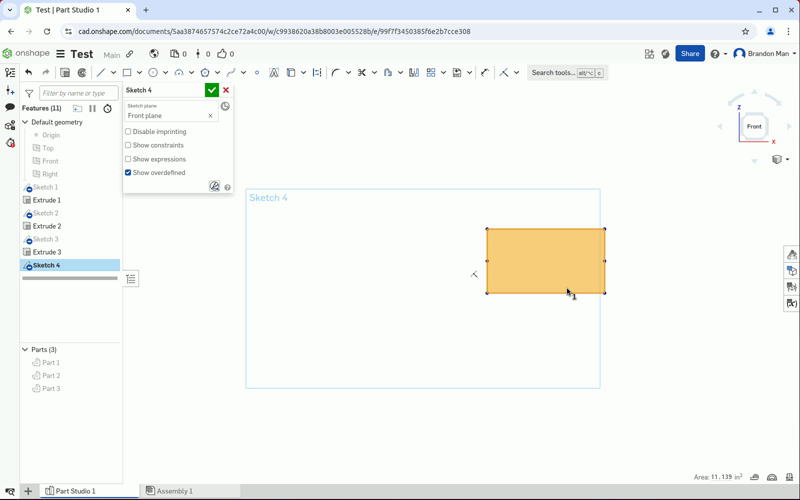
scroll(-6)
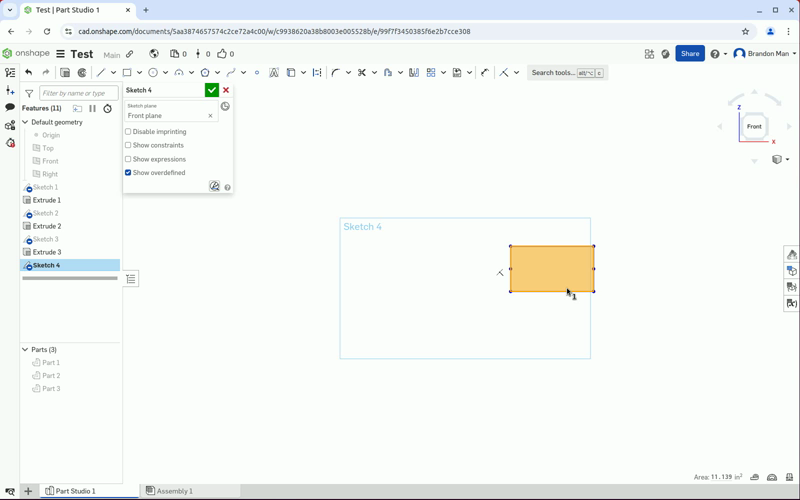
scroll(-6)
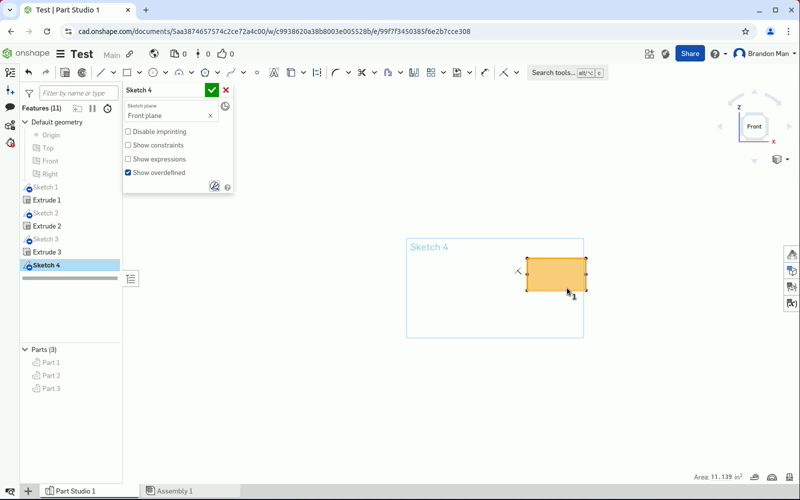
scroll(-6)
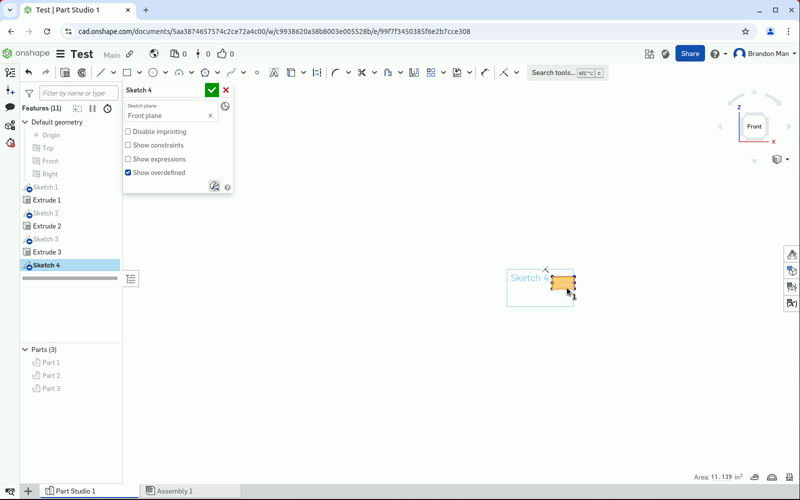
mouse_move(73, 352)
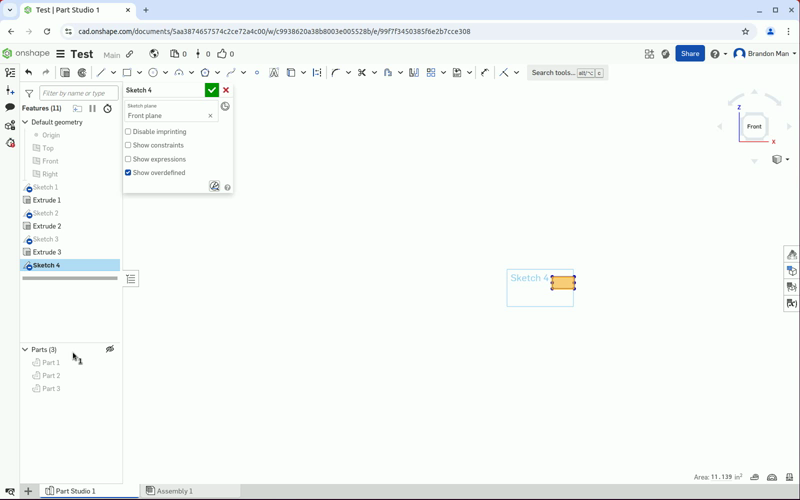
key(shift+y)
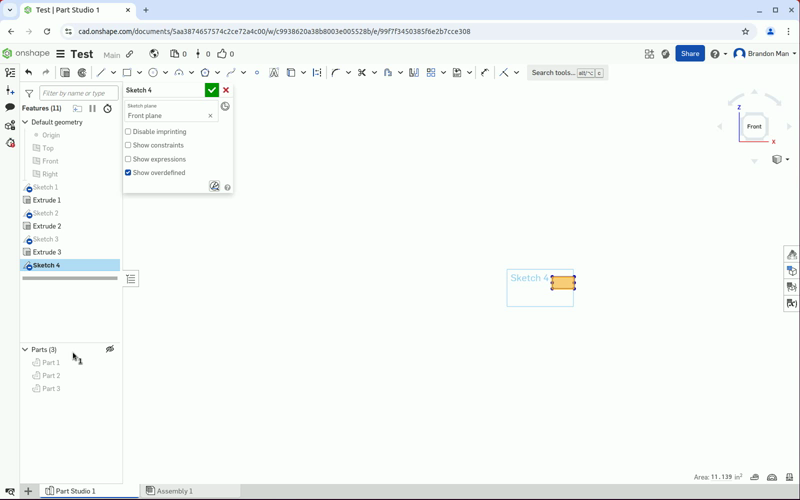
key(shift+e)
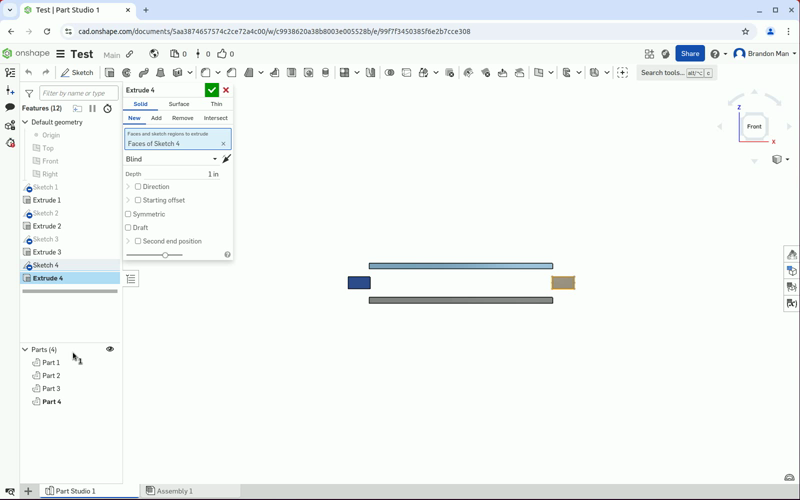
mouse_move(143, 106)
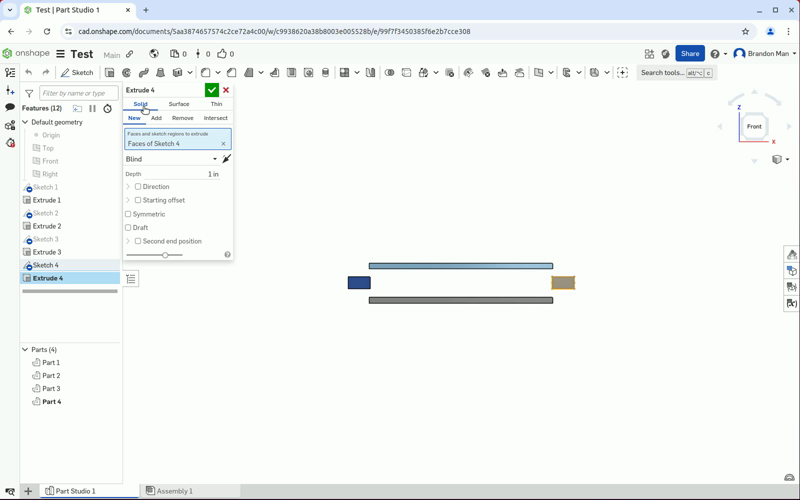
click(143, 106)
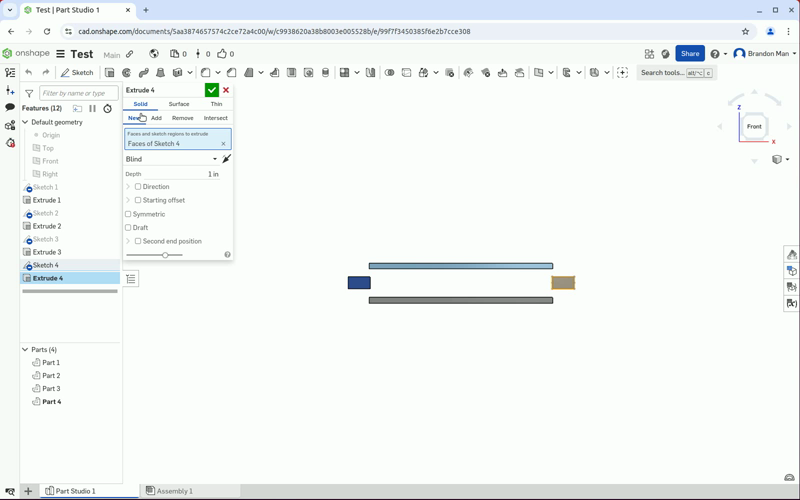
mouse_move(137, 120)
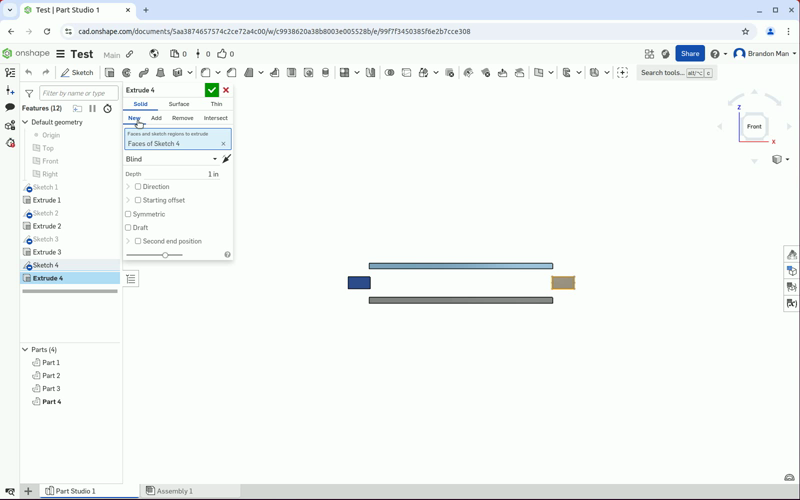
click(137, 120)
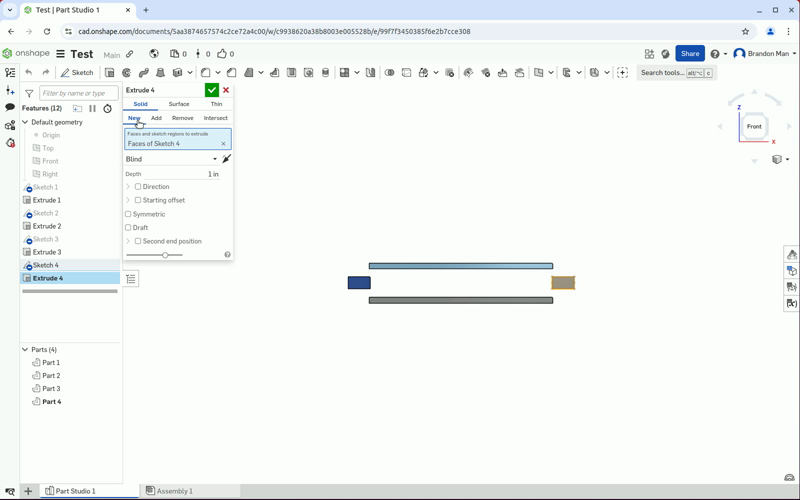
key(tab, 4)
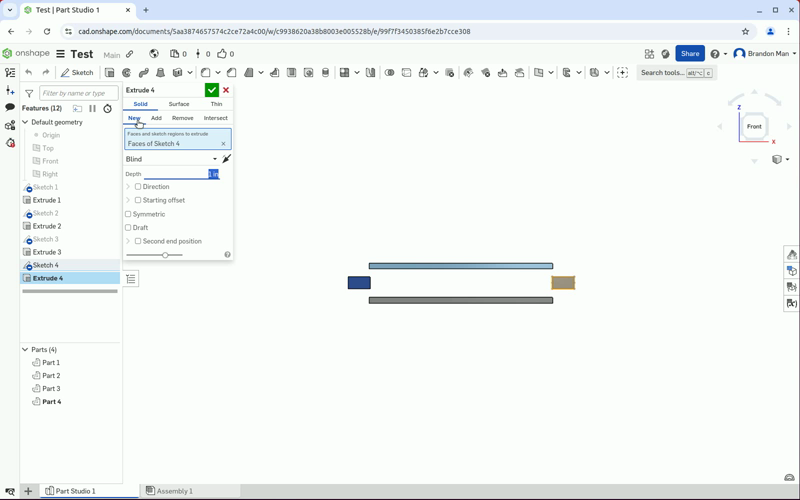
text(2.166)
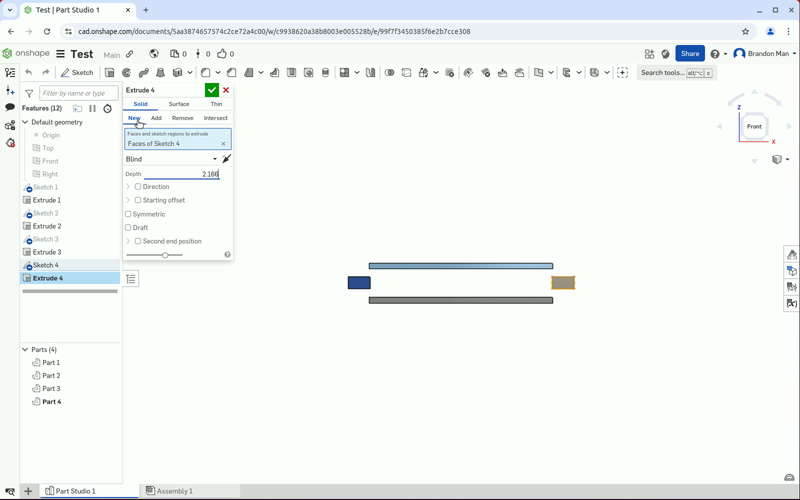
key(enter)
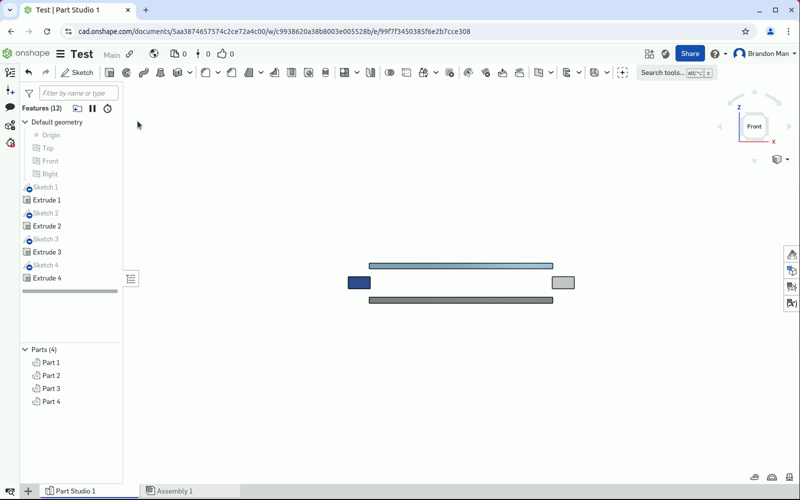
key(shift+h)
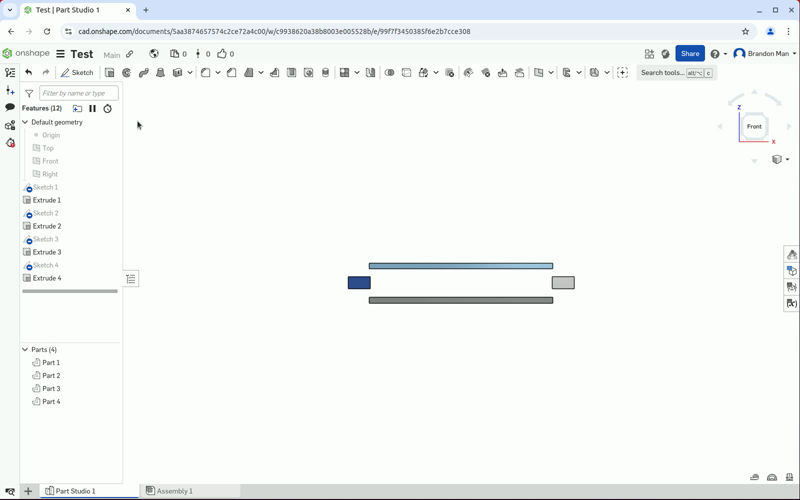
key(shift+h)
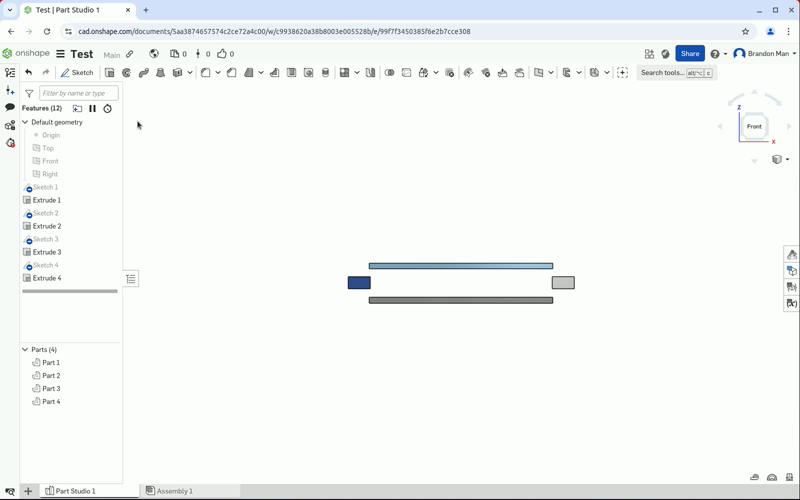
mouse_move(73, 189)
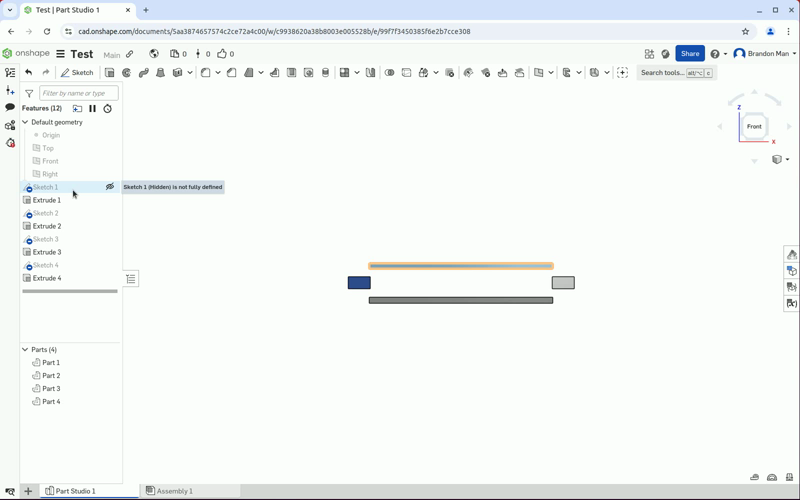
click(73, 189)
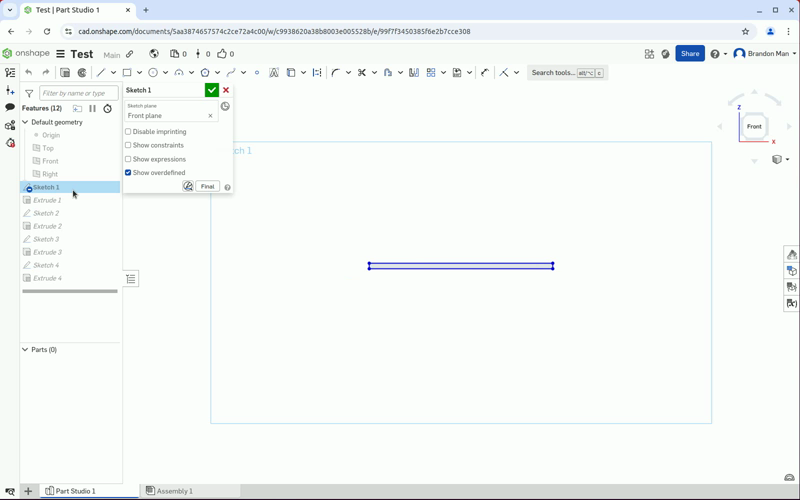
mouse_move(229, 92)
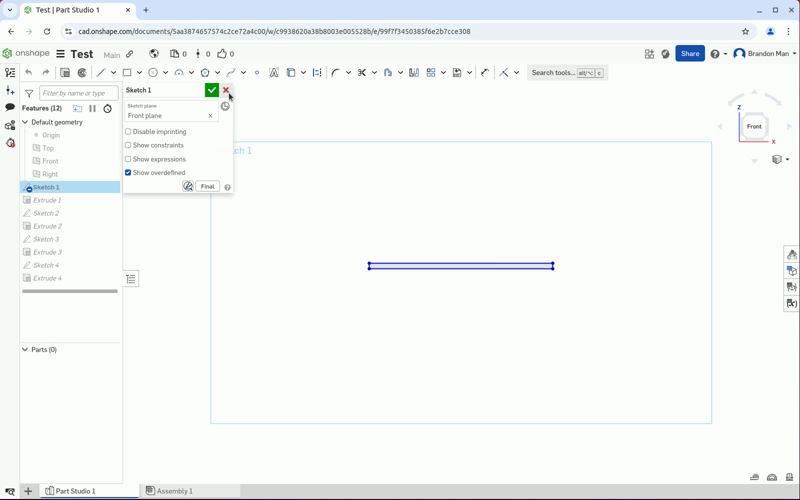
click(229, 92)
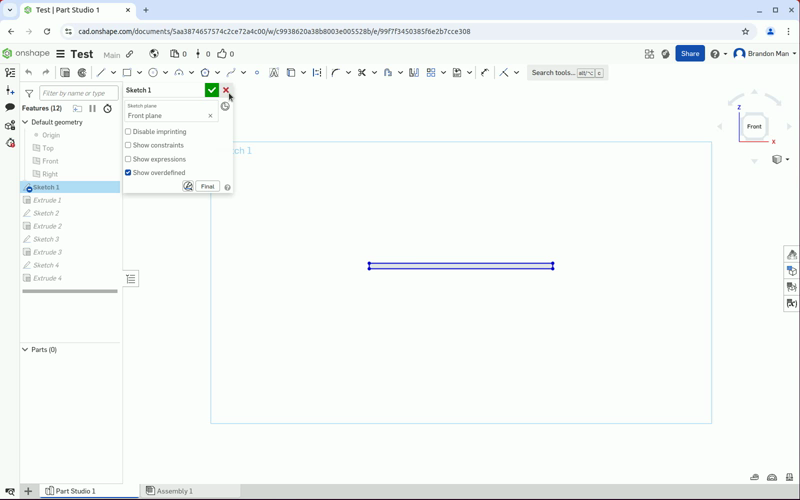
key(shift+s)
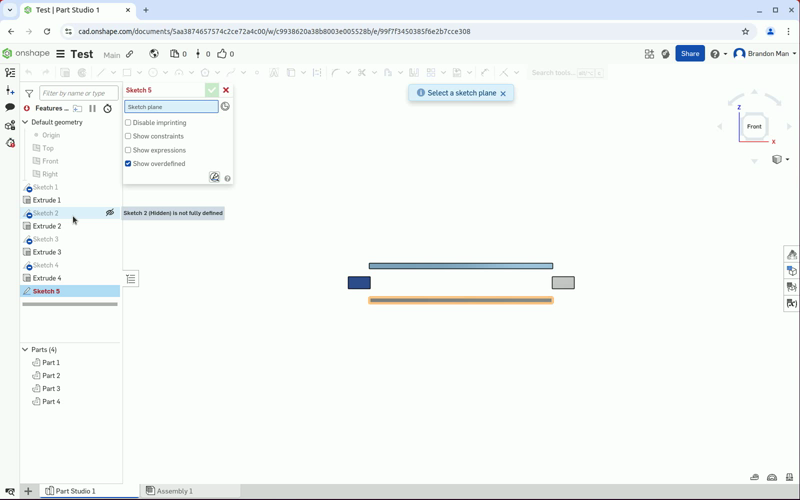
scroll(3)
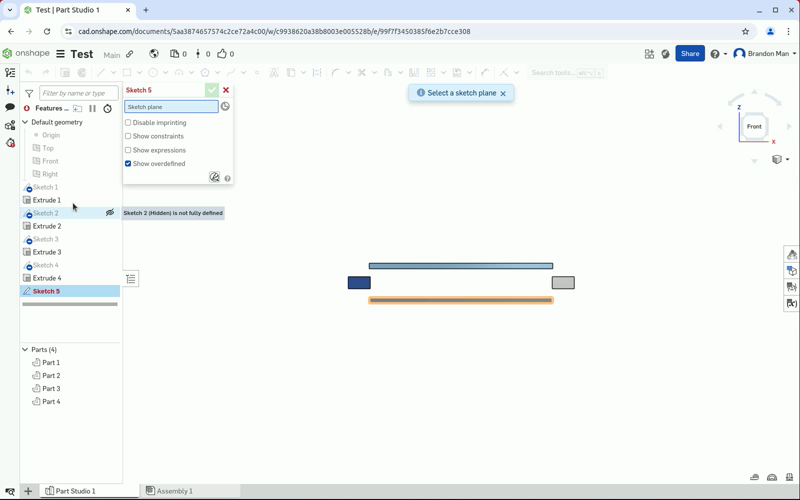
mouse_move(73, 163)
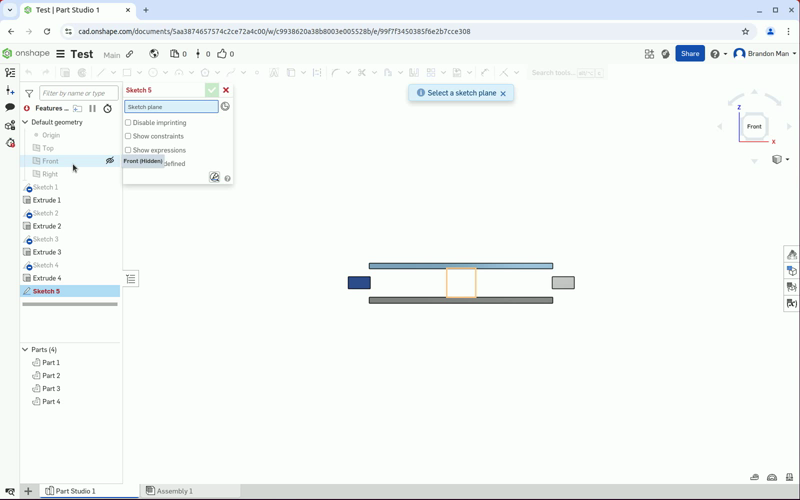
click(73, 163)
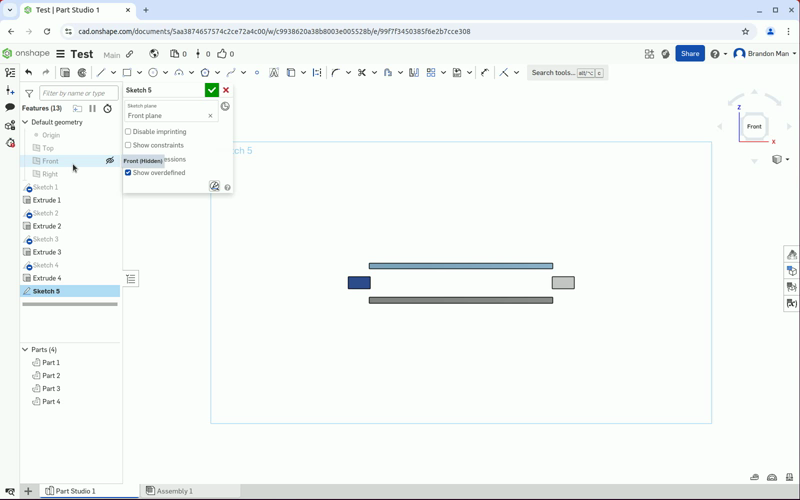
mouse_move(73, 352)
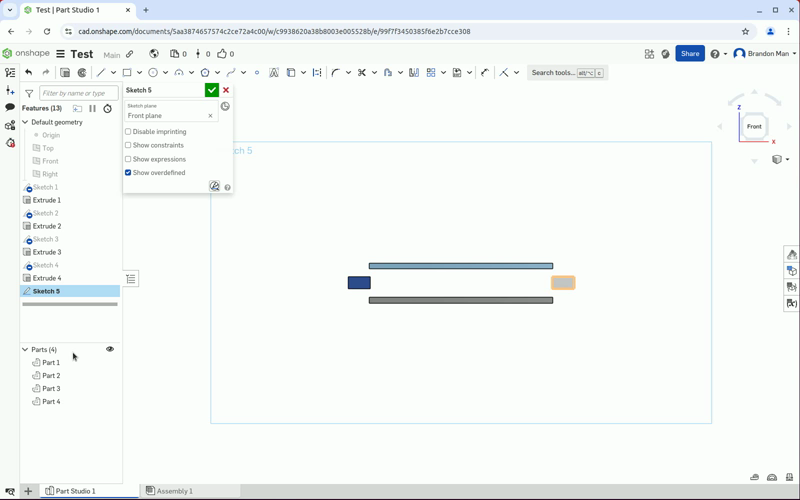
key(y)
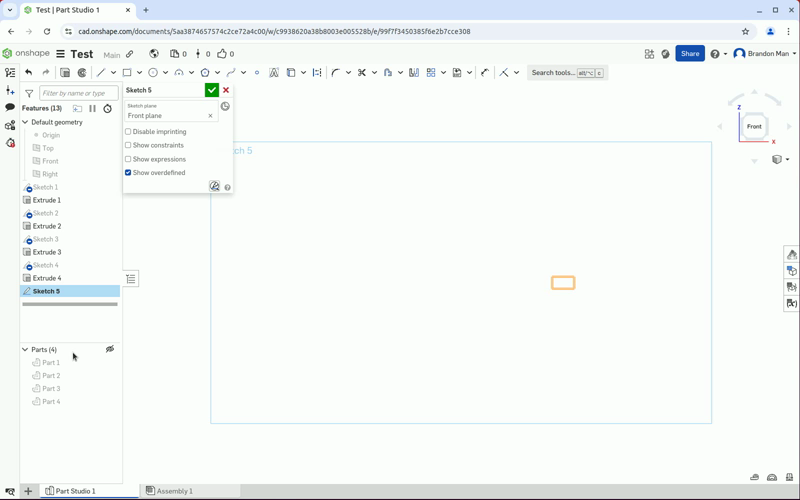
key(l)
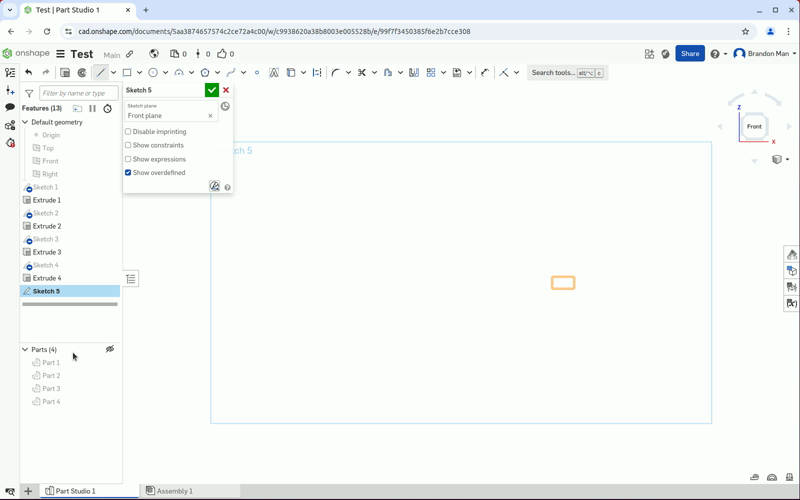
key_down(shift)
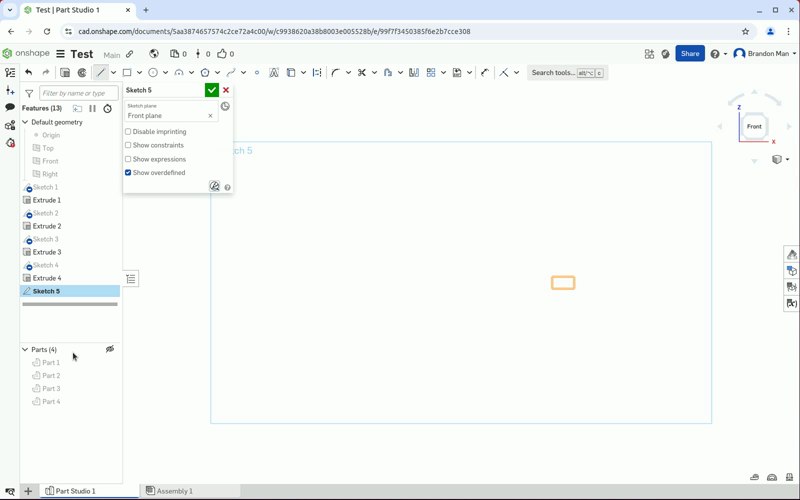
mouse_move(369, 276)
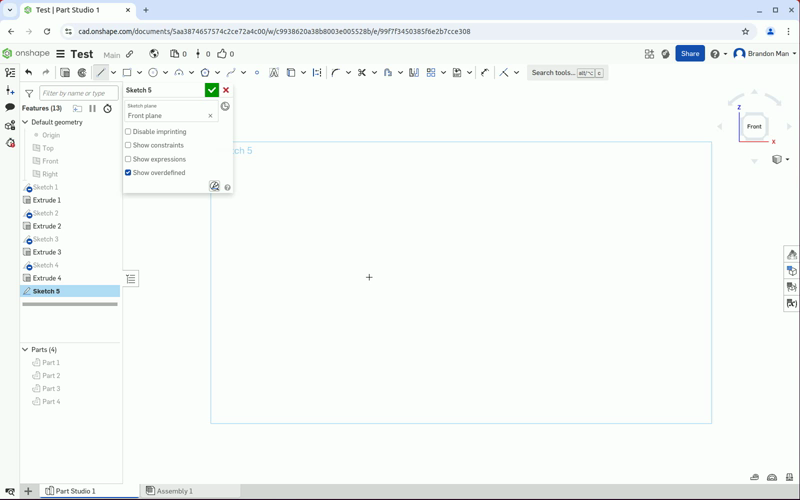
click(369, 276)
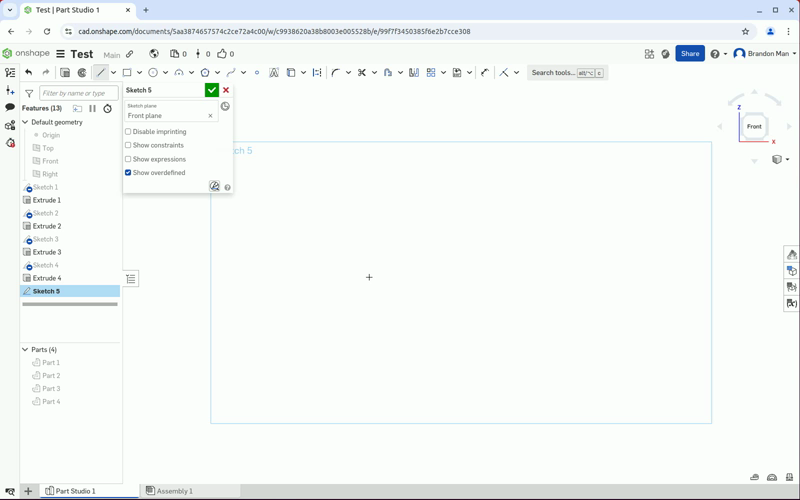
key_up(shift)
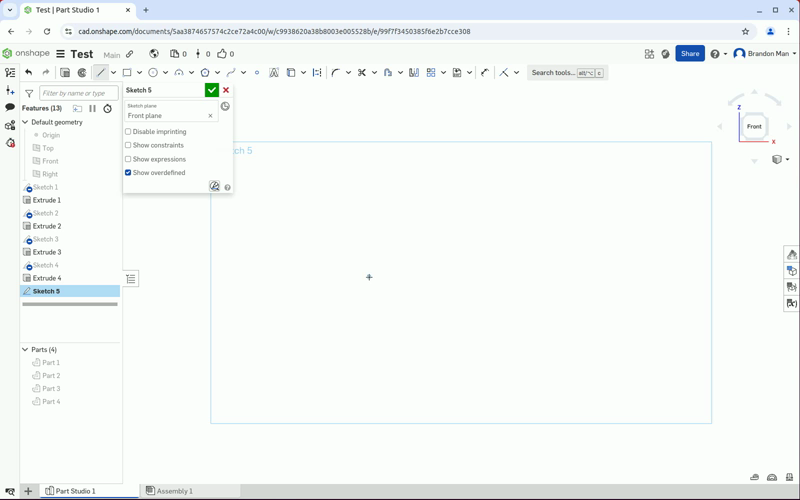
key_down(shift)
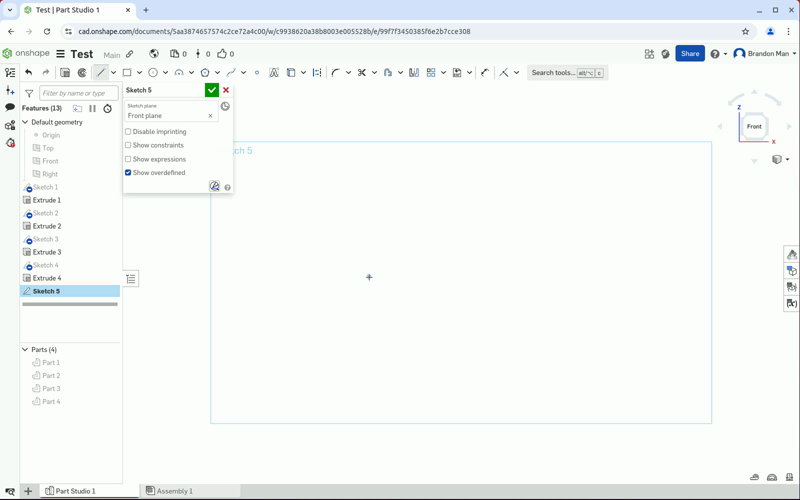
mouse_move(552, 277)
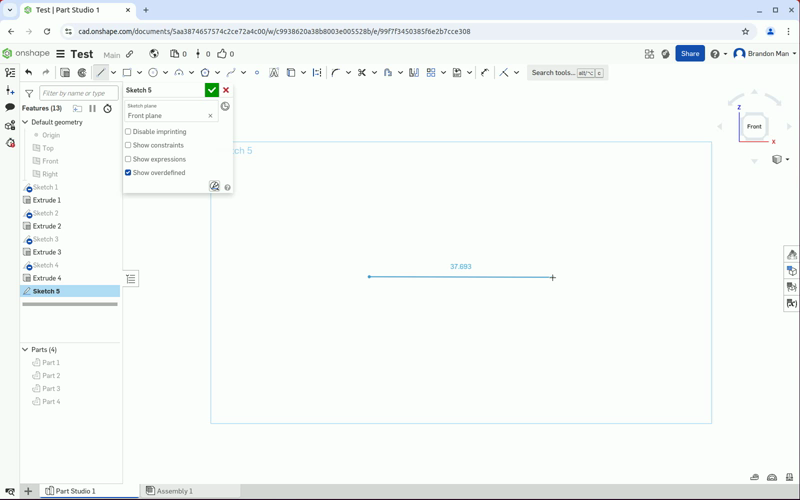
click(552, 277)
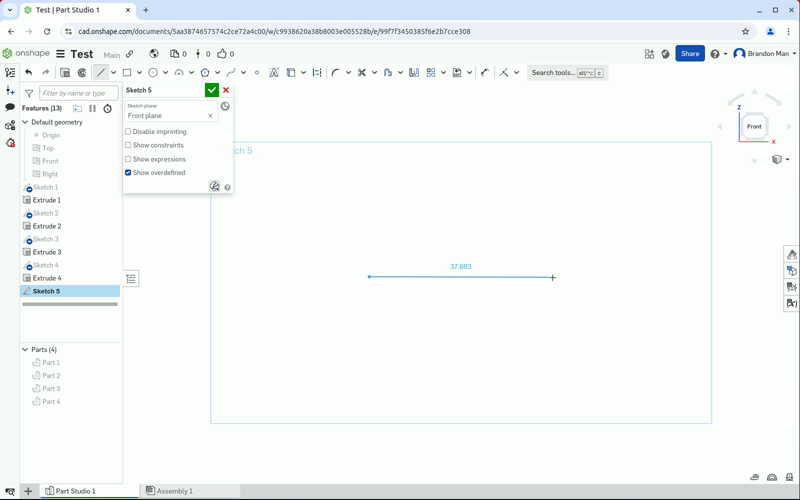
key_up(shift)
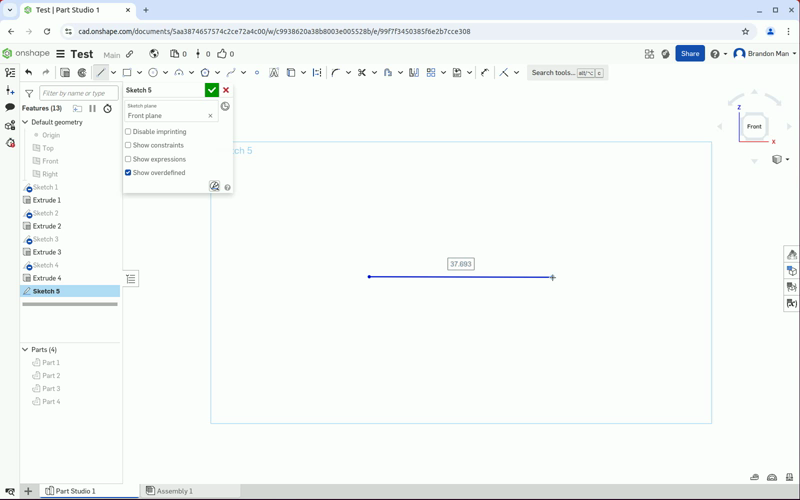
key_down(shift)
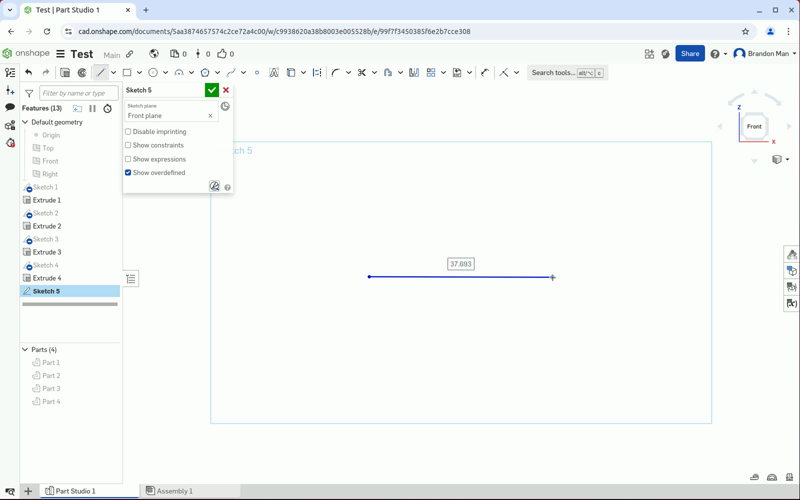
mouse_move(582, 277)
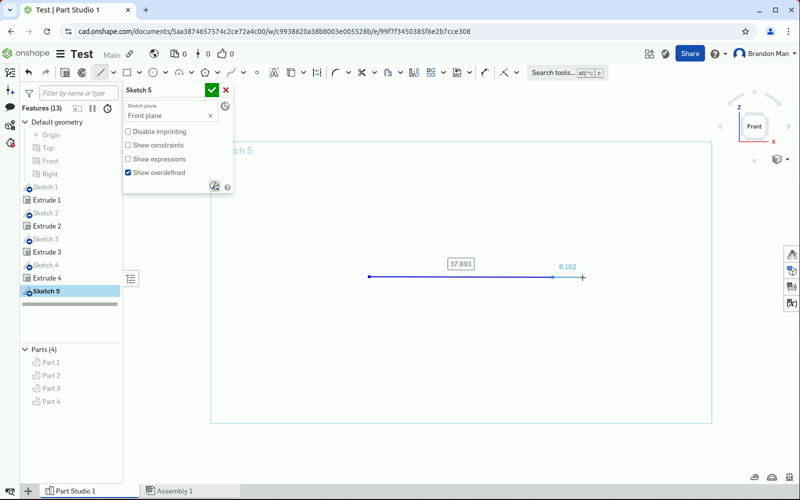
mouse_move(552, 269)
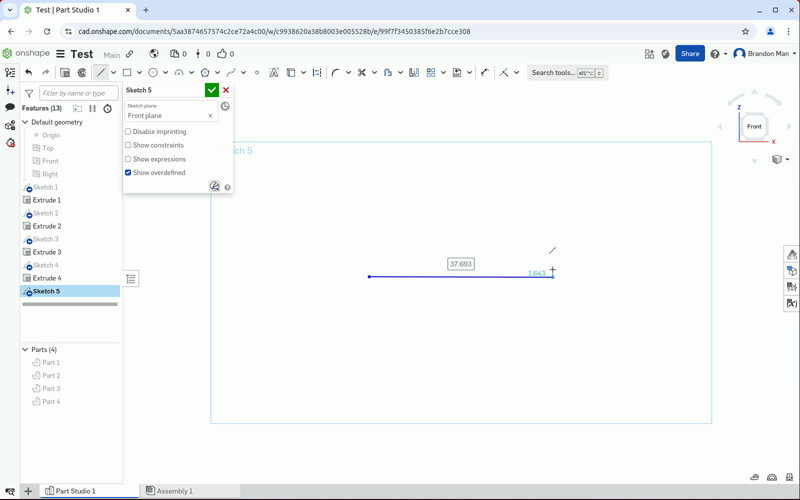
click(552, 269)
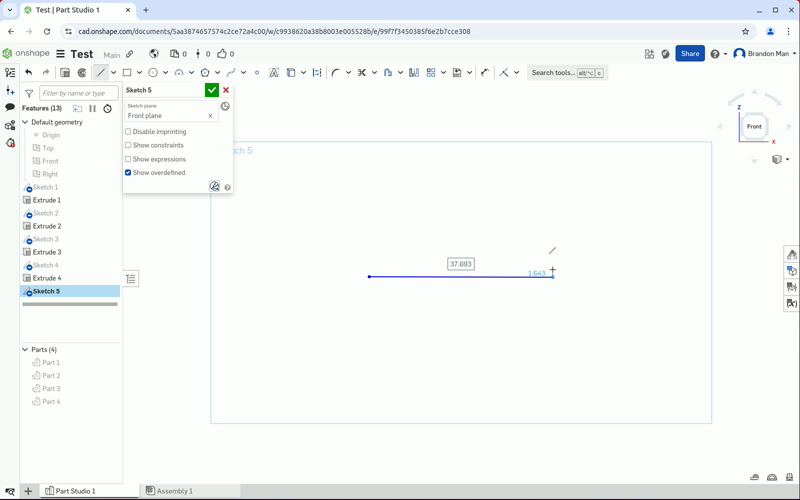
key_up(shift)
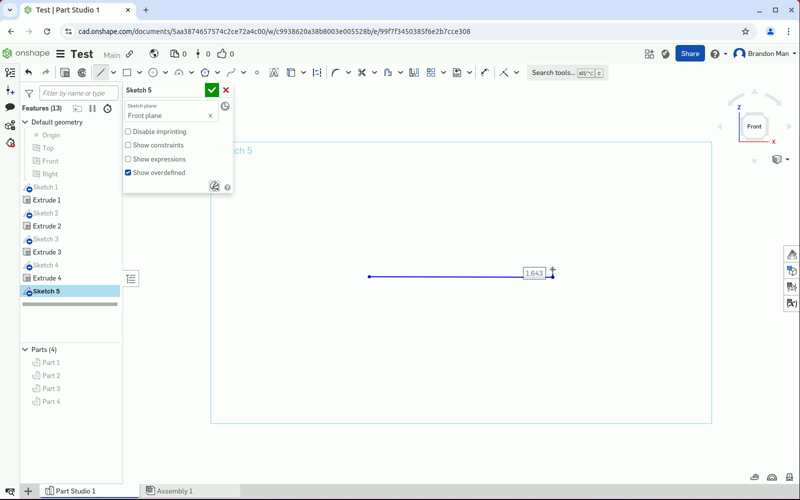
key_down(shift)
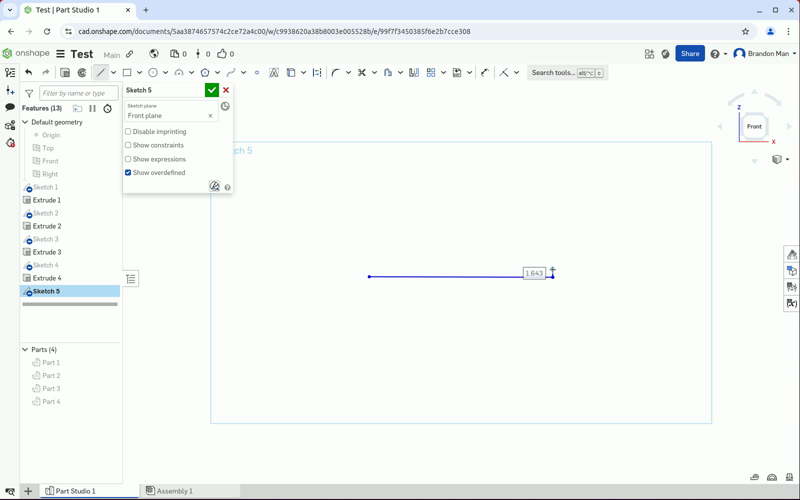
mouse_move(369, 269)
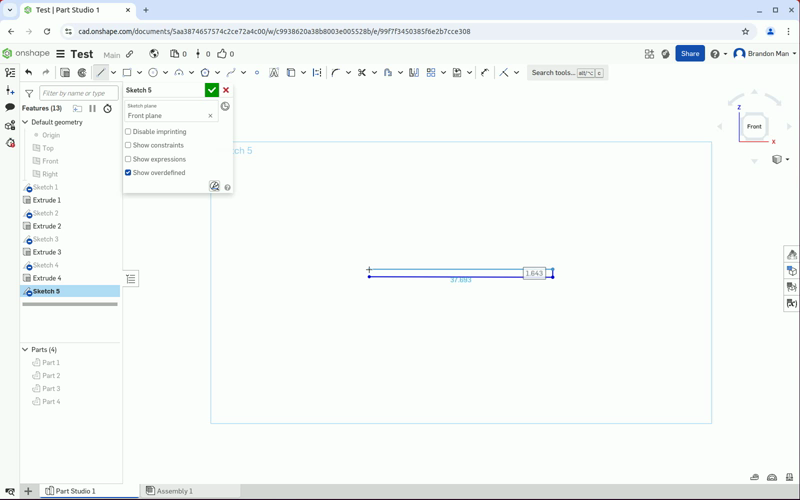
click(369, 269)
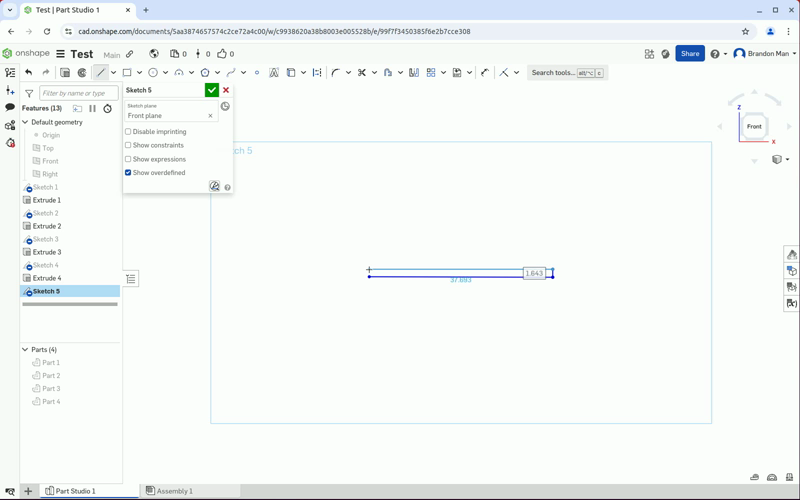
key_up(shift)
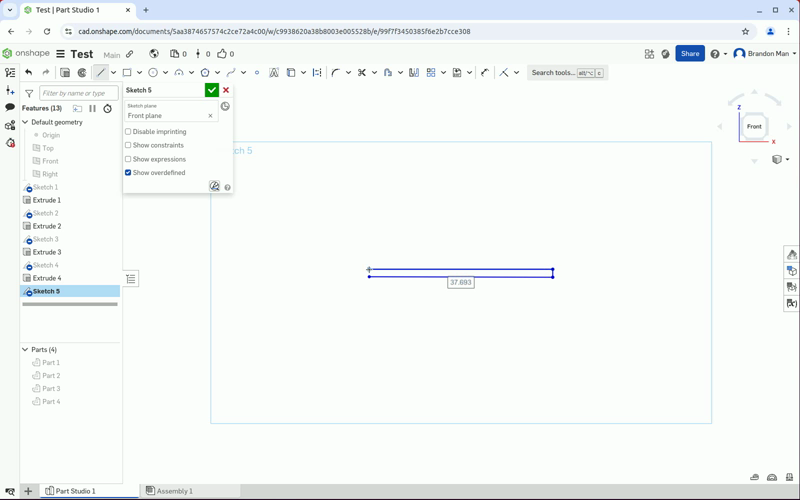
mouse_move(399, 269)
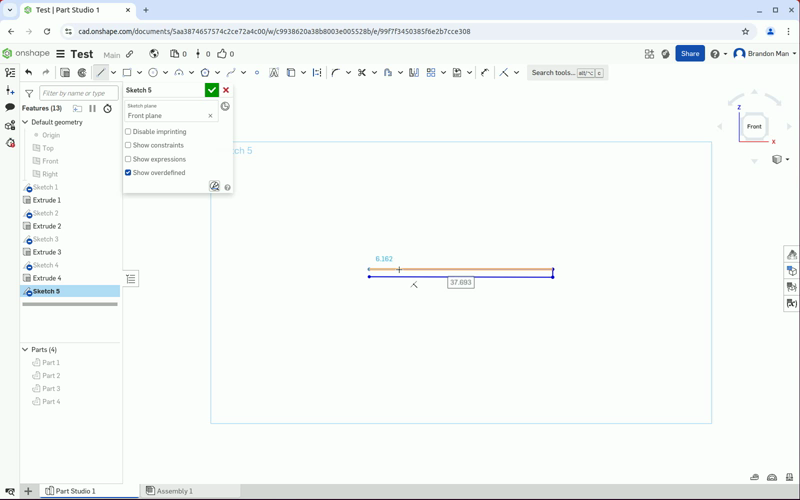
key_down(shift)
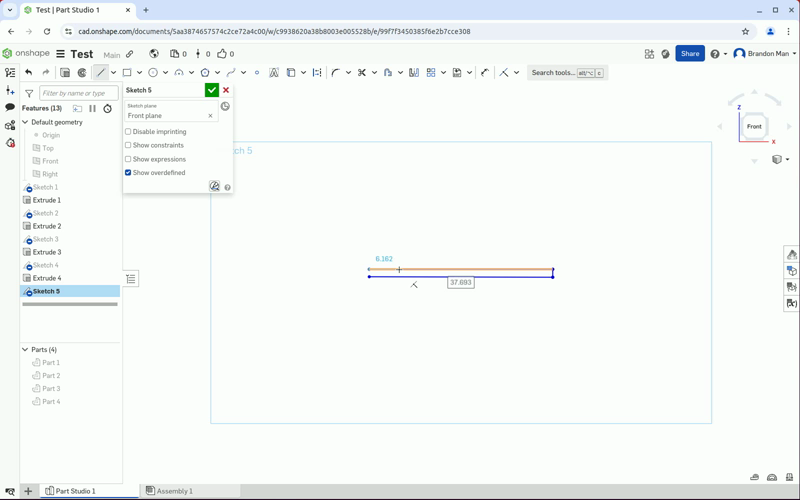
mouse_move(369, 276)
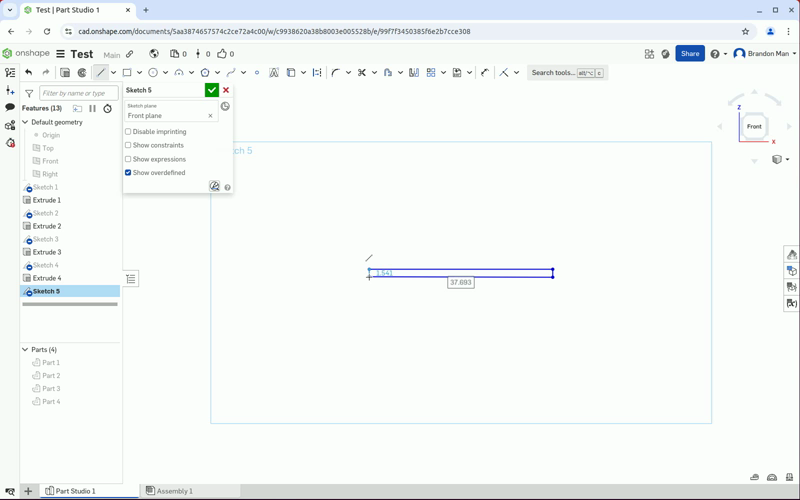
scroll(6)
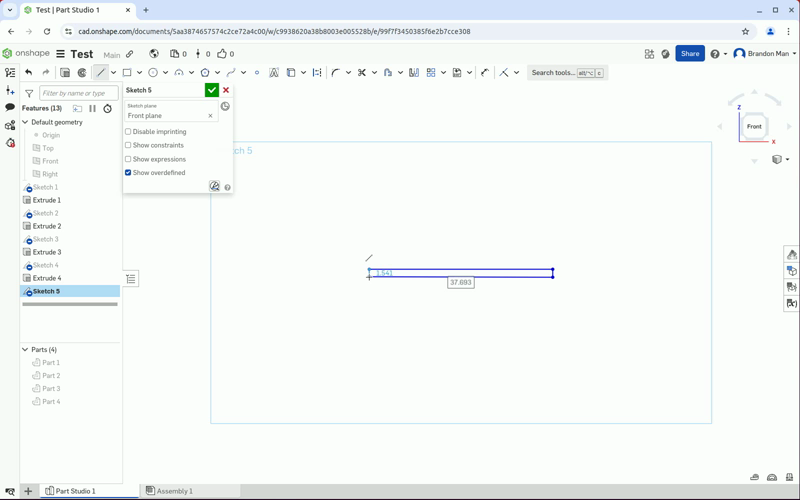
scroll(6)
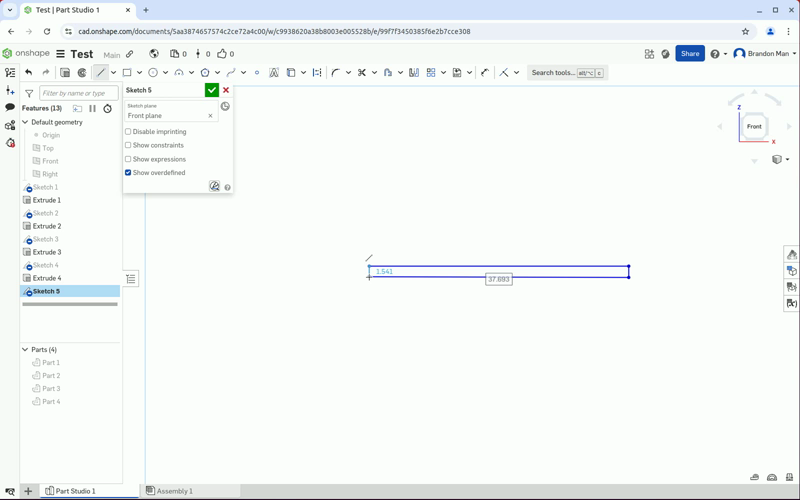
scroll(6)
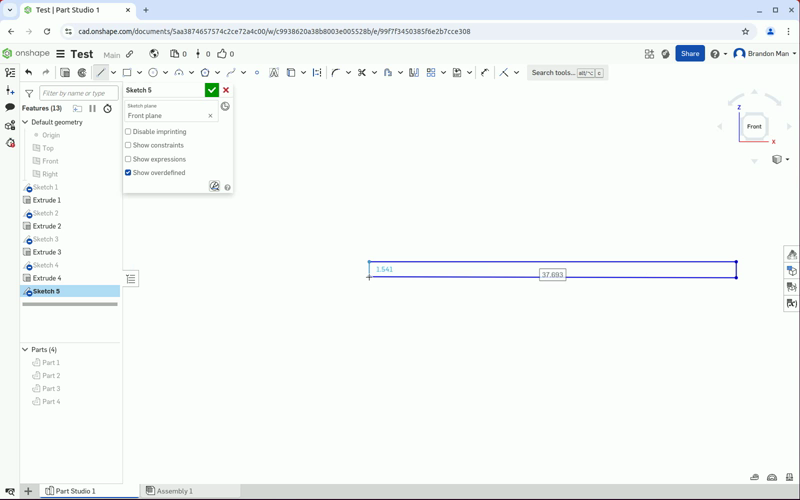
scroll(6)
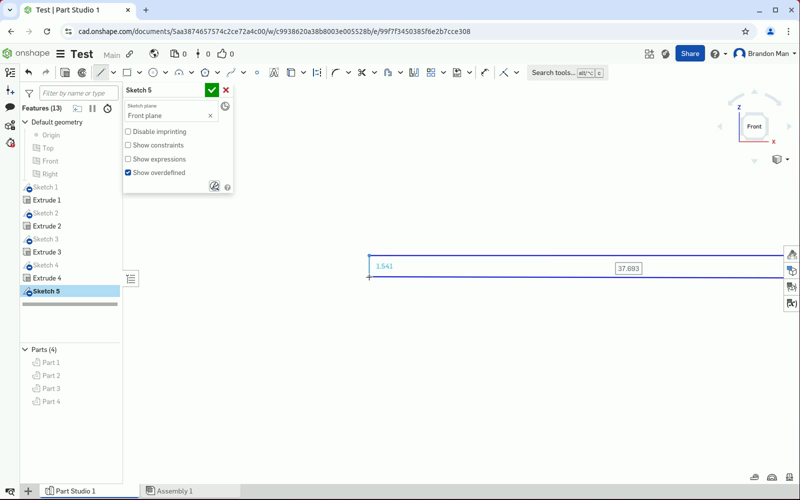
scroll(6)
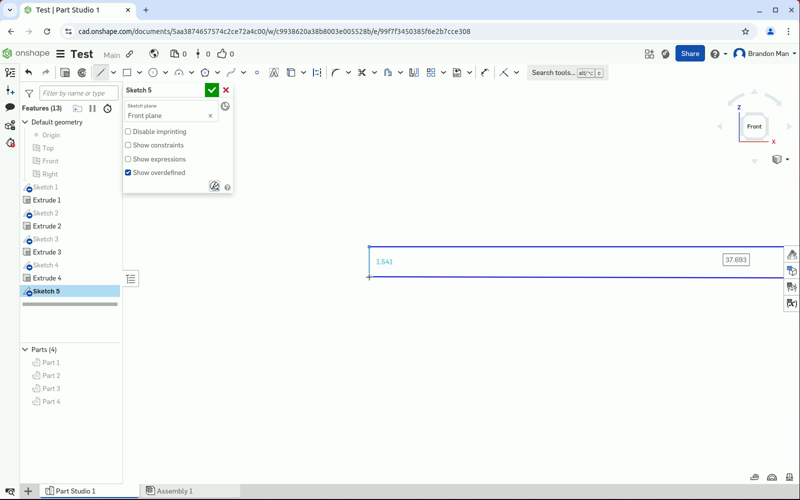
scroll(6)
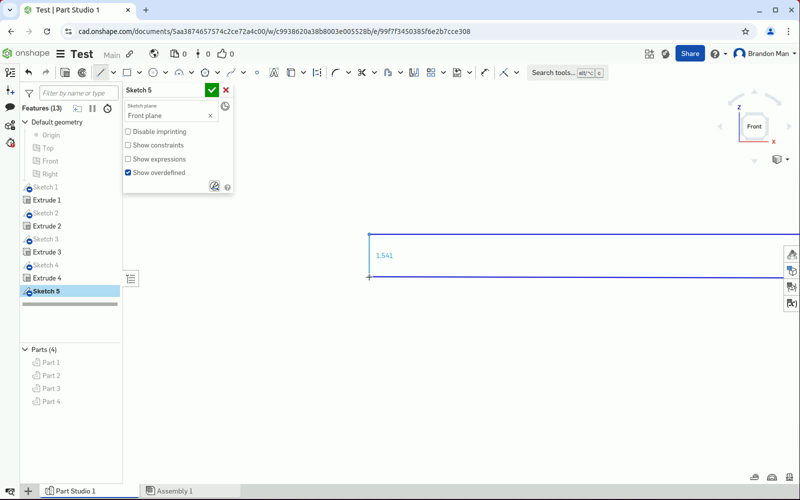
scroll(6)
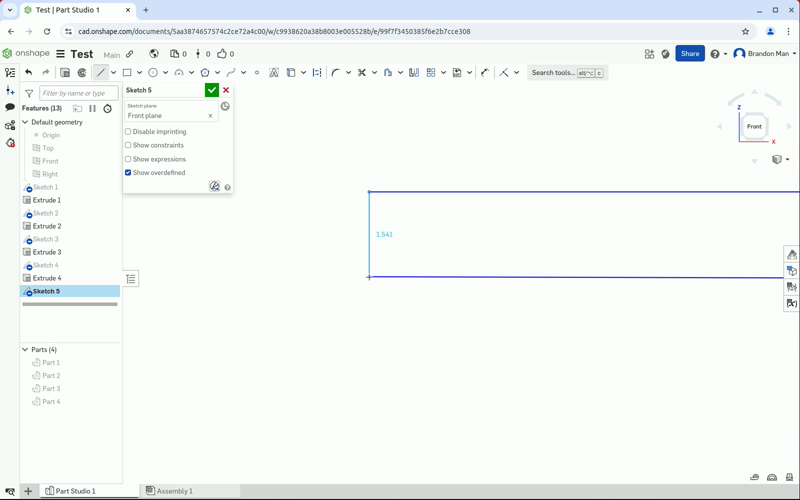
key_up(shift)
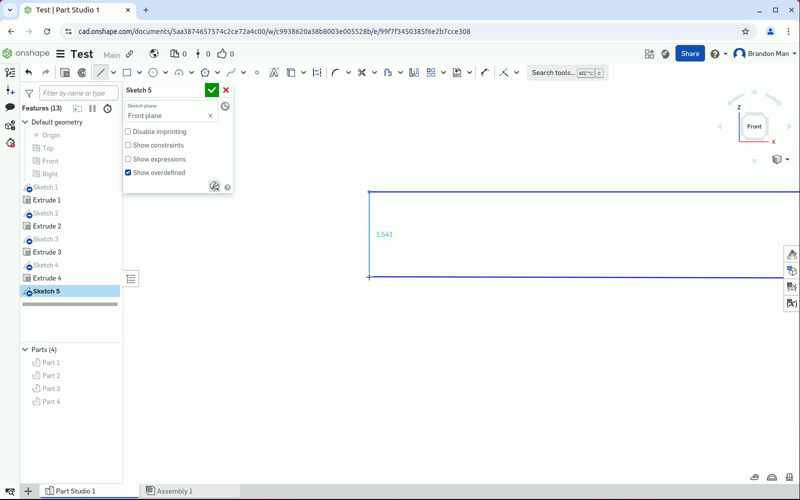
click(369, 276)
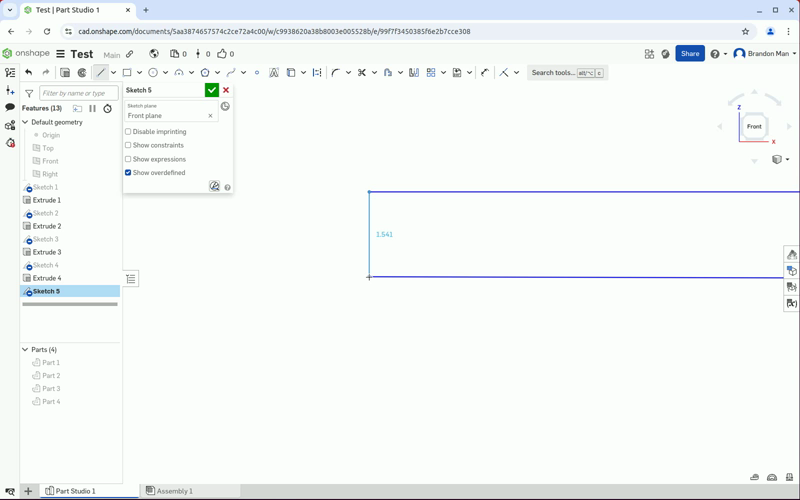
scroll(-6)
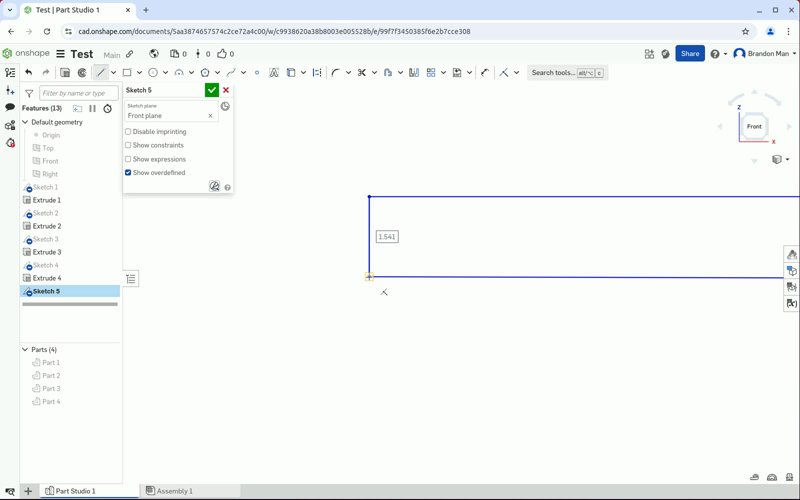
scroll(-6)
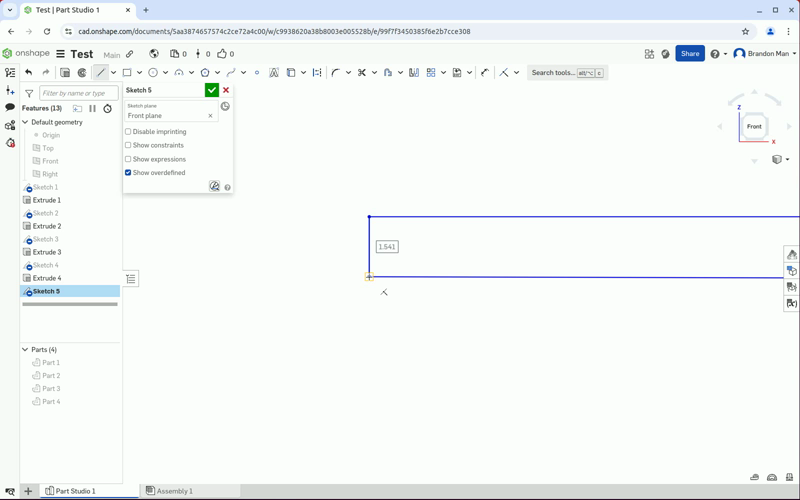
scroll(-6)
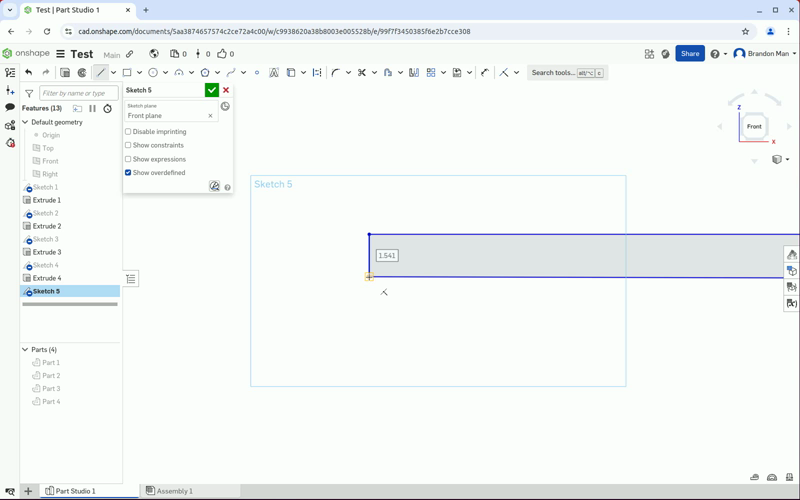
scroll(-6)
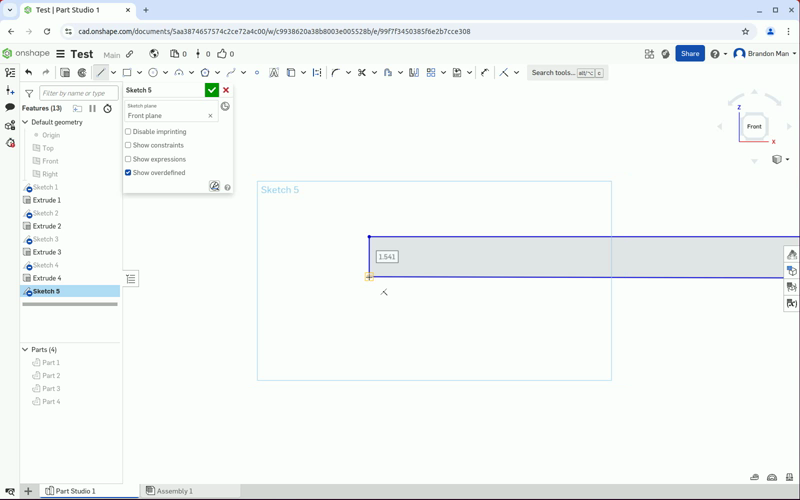
scroll(-6)
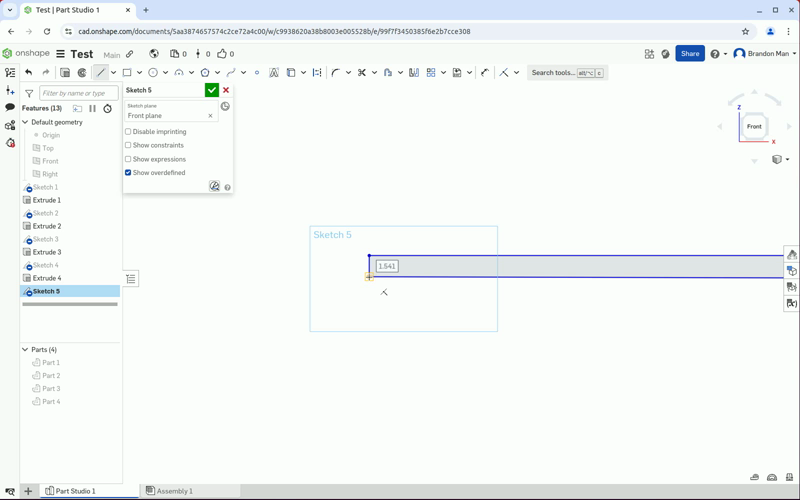
scroll(-6)
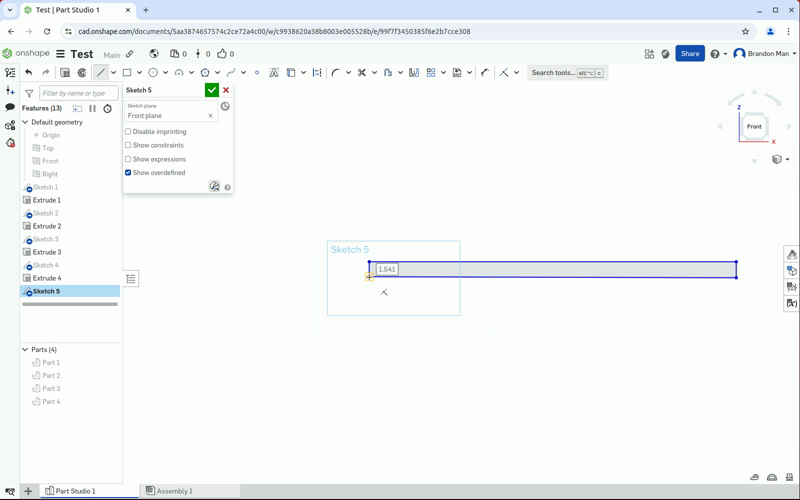
scroll(-6)
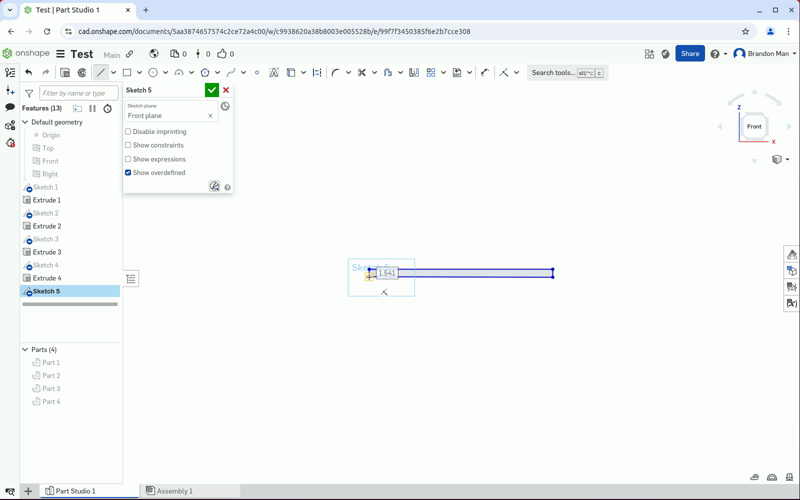
key(esc)
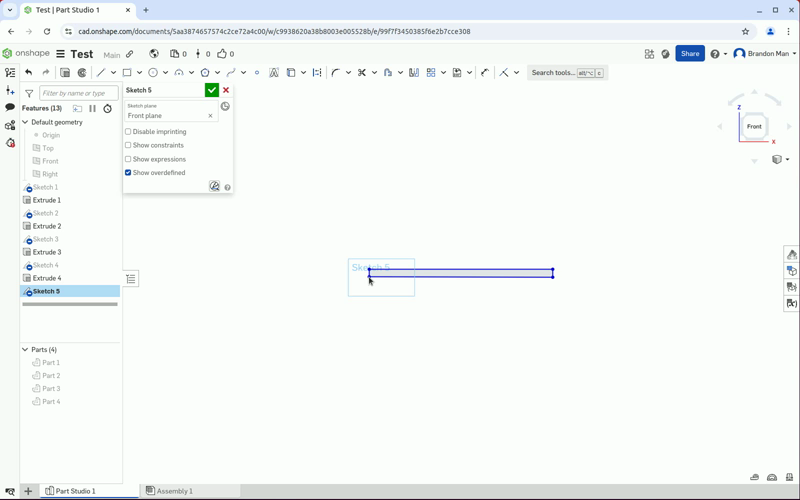
mouse_move(374, 274)
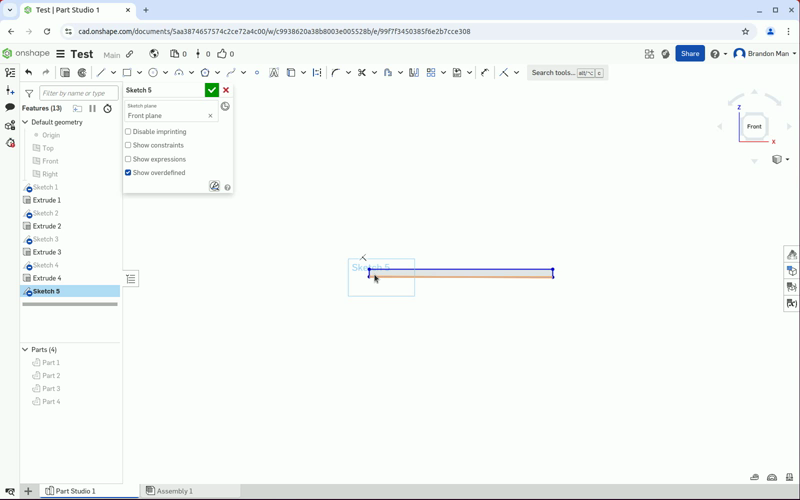
scroll(6)
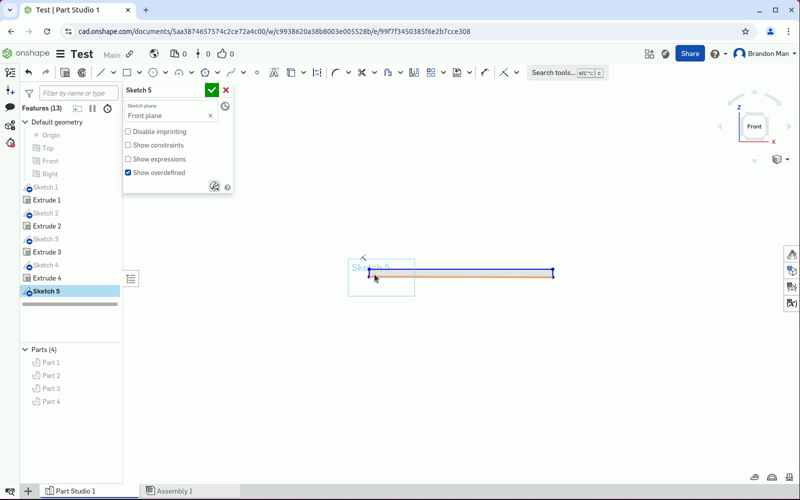
scroll(6)
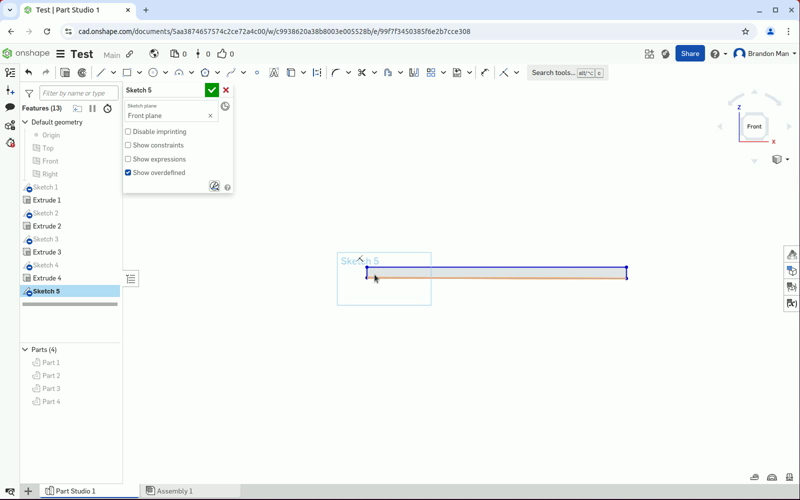
scroll(6)
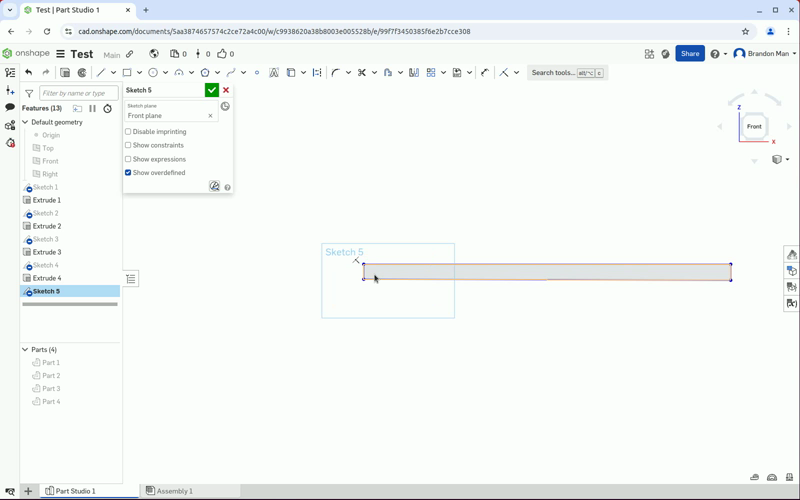
scroll(6)
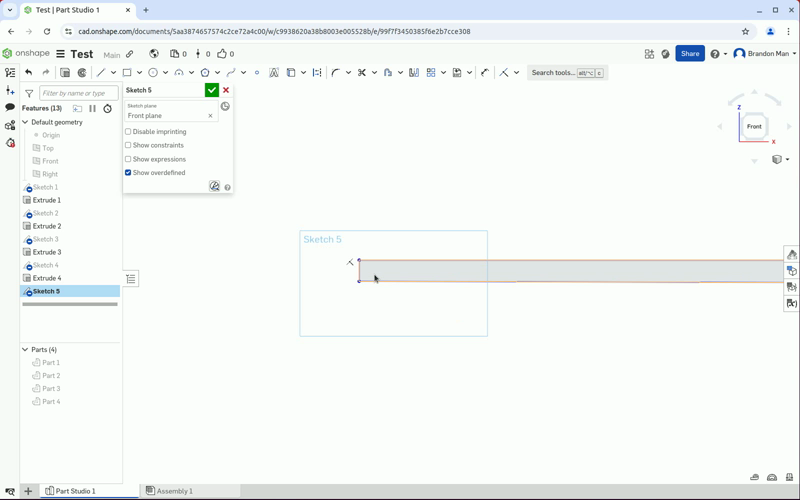
scroll(6)
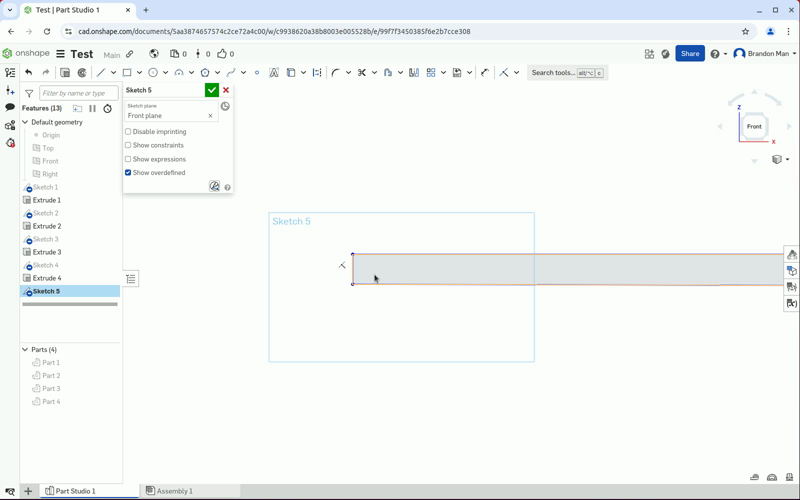
scroll(6)
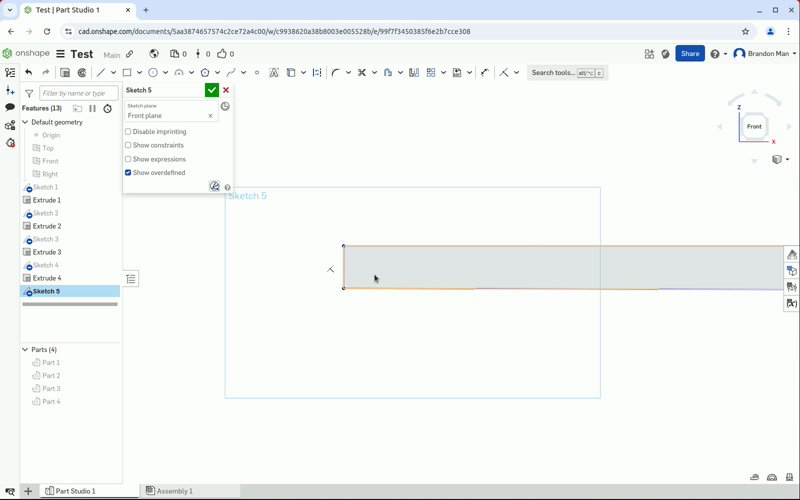
scroll(6)
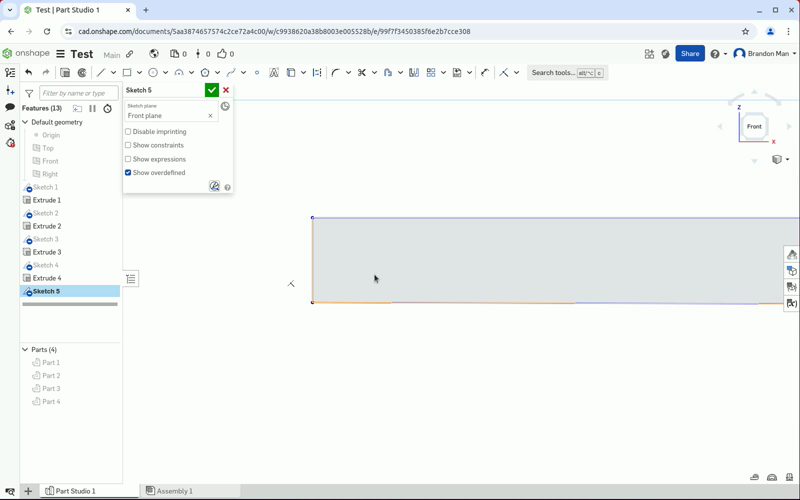
click(374, 274)
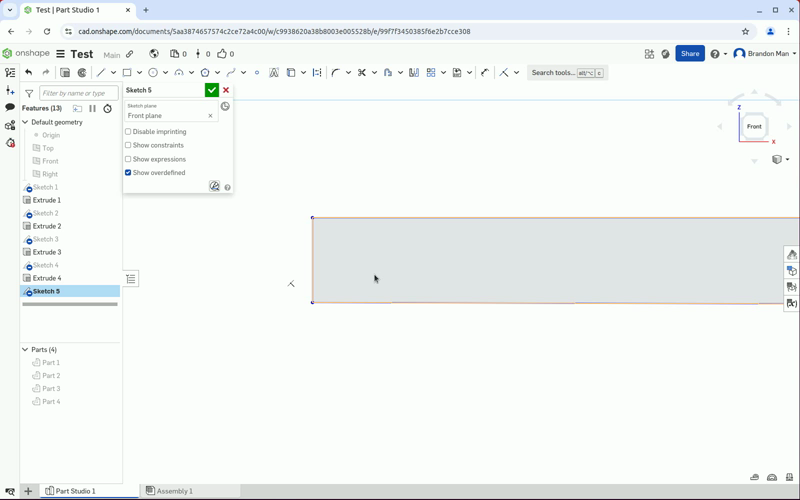
scroll(-6)
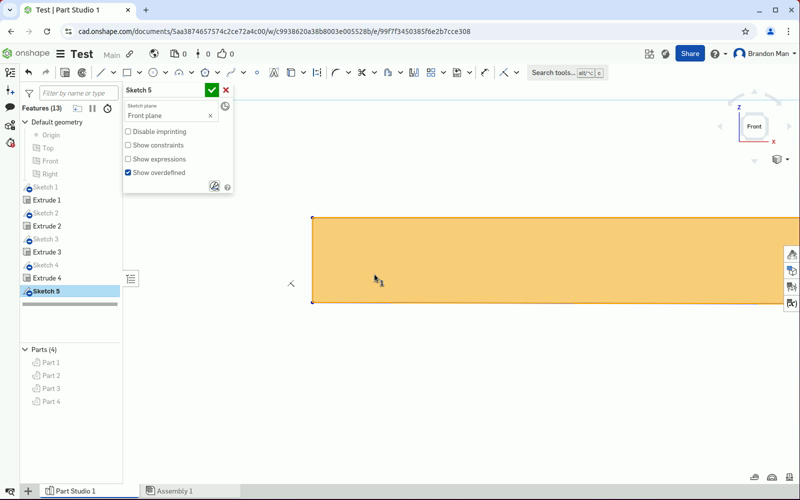
scroll(-6)
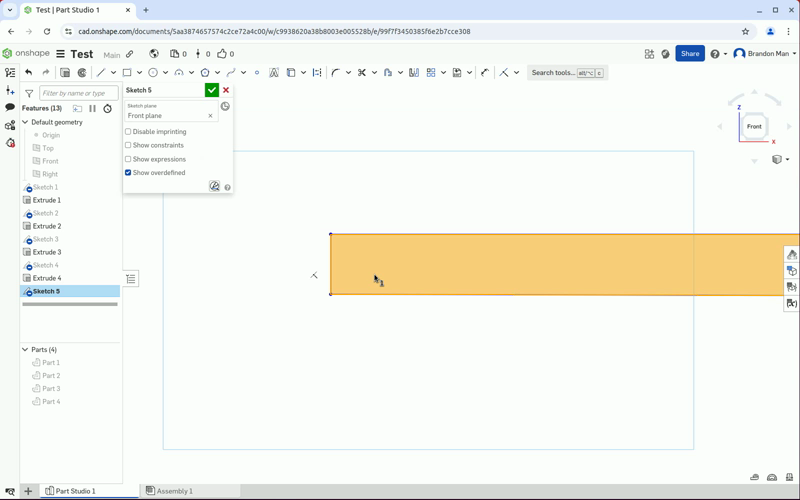
scroll(-6)
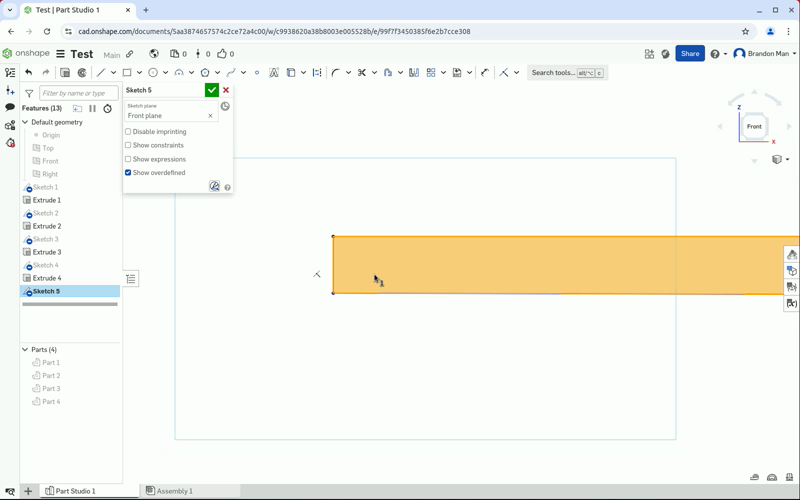
scroll(-6)
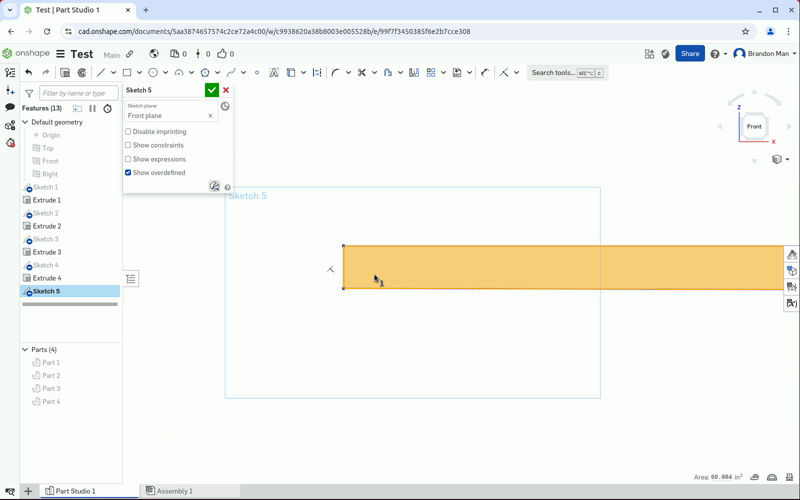
scroll(-6)
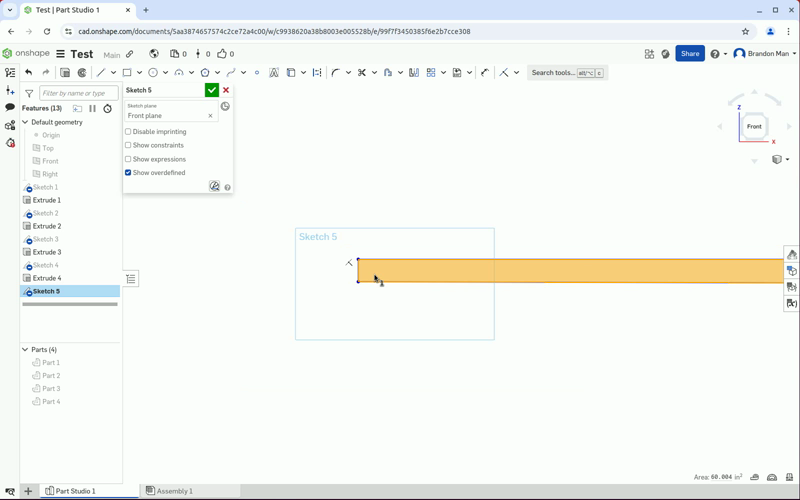
scroll(-6)
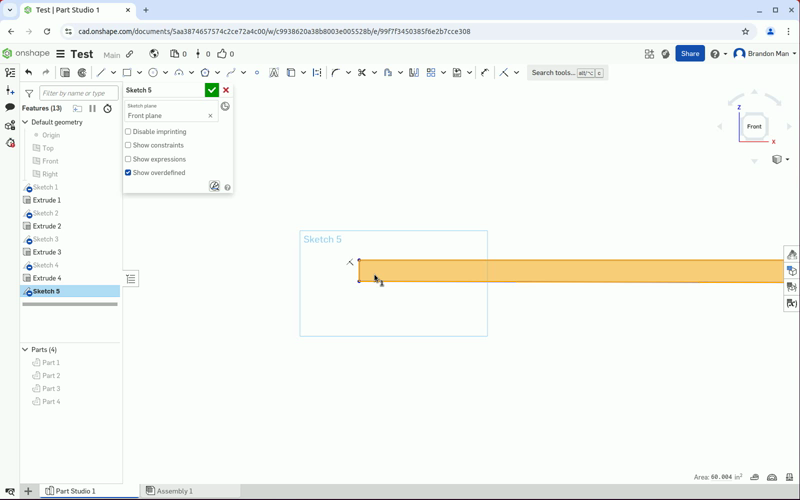
scroll(-6)
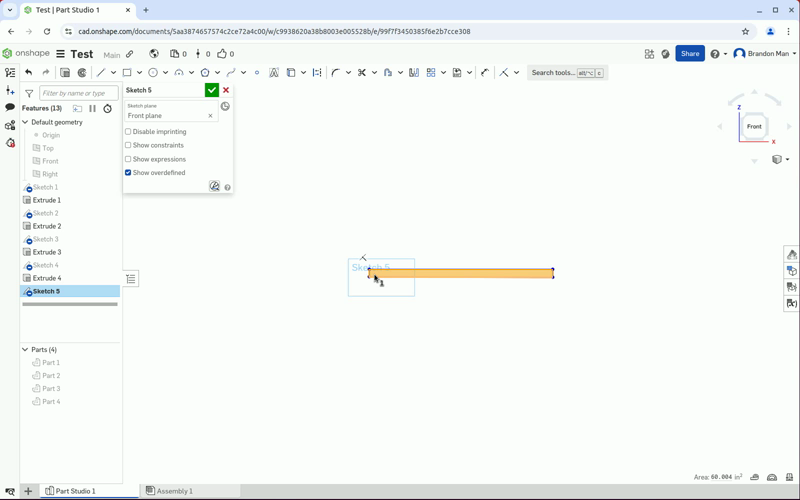
mouse_move(73, 352)
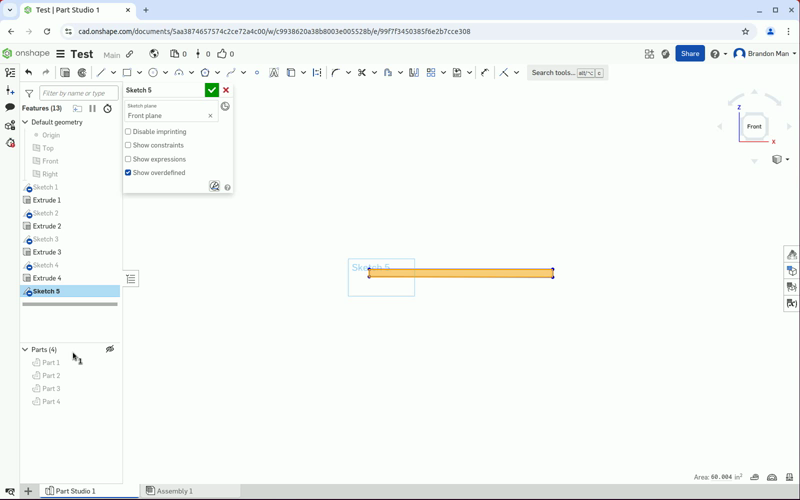
key(shift+y)
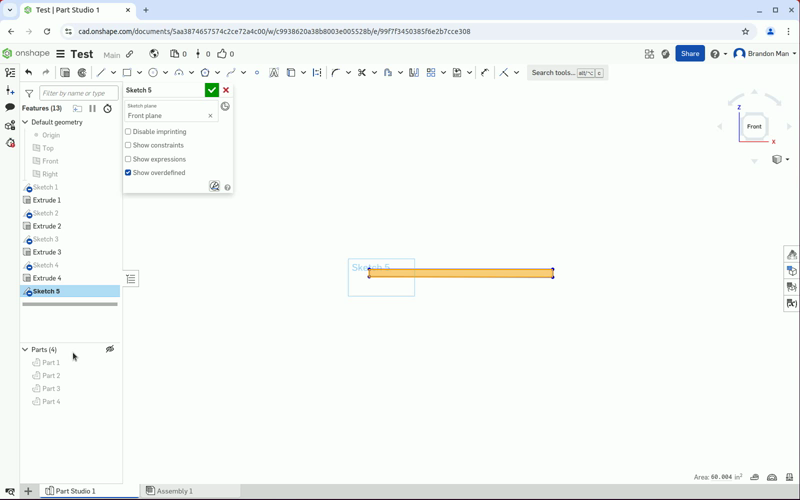
key(shift+e)
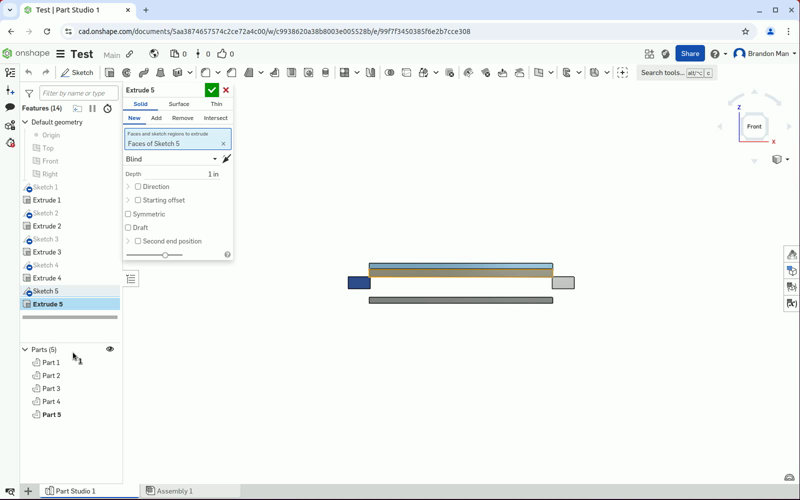
mouse_move(143, 106)
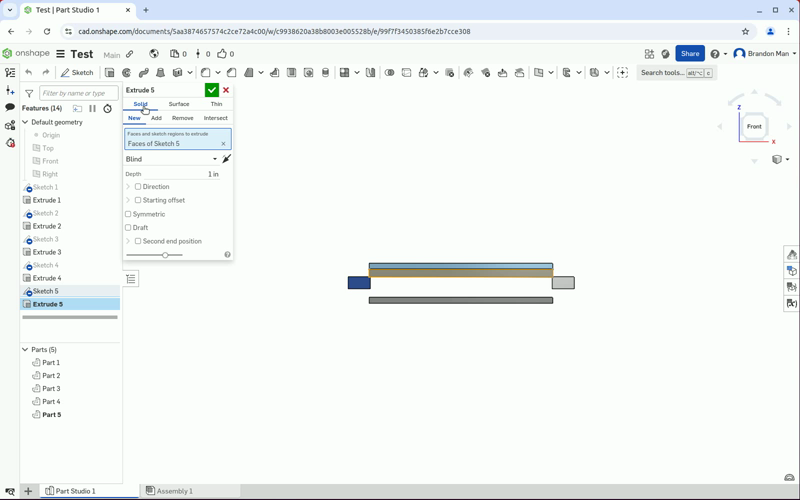
click(143, 106)
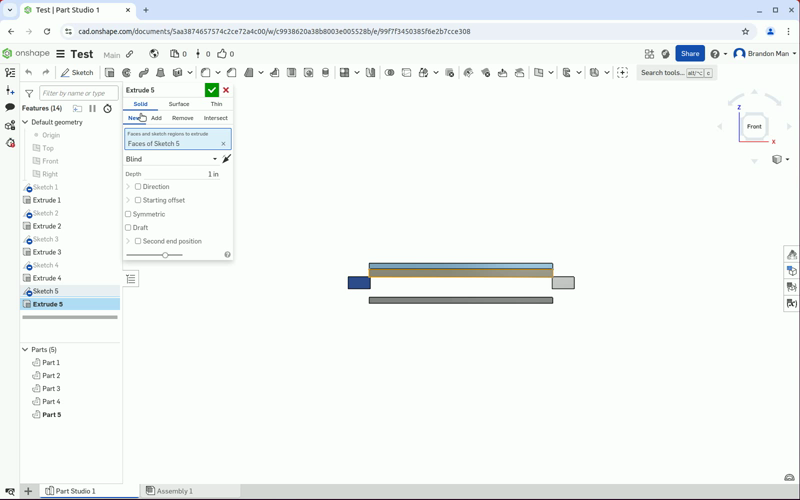
mouse_move(137, 120)
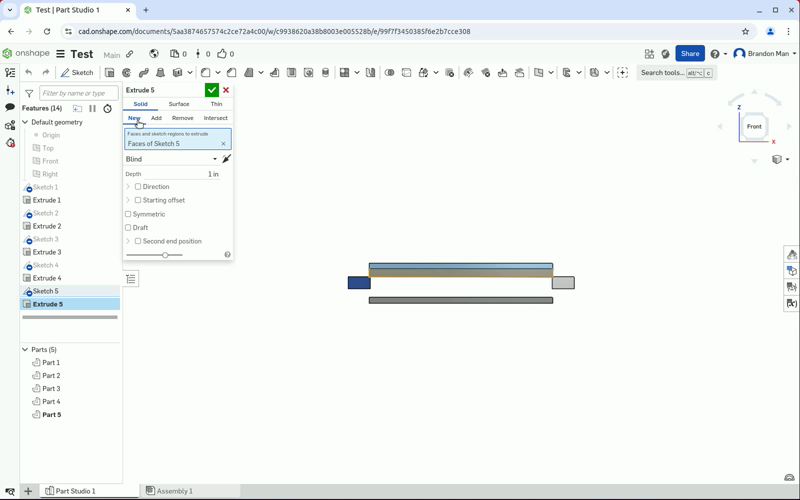
click(137, 120)
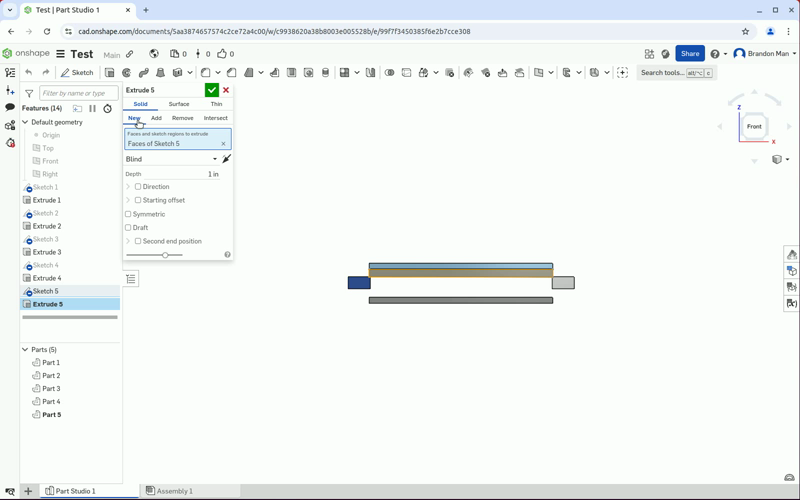
key(tab, 4)
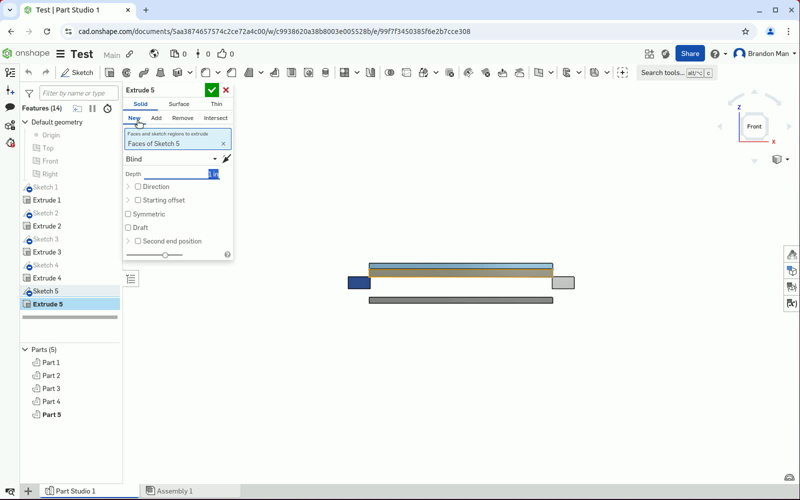
text(2.166)
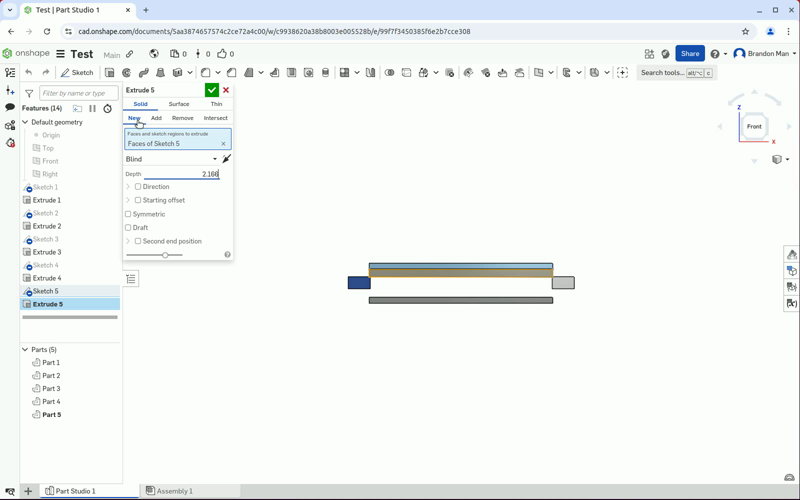
key(enter)
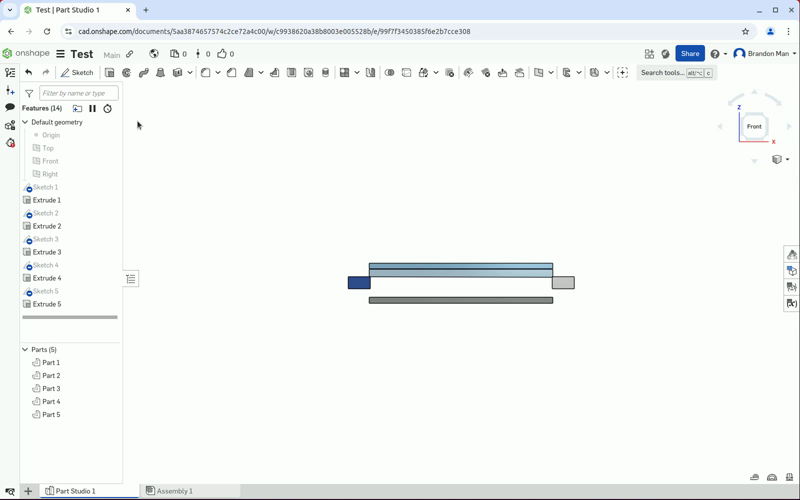
key(shift+h)
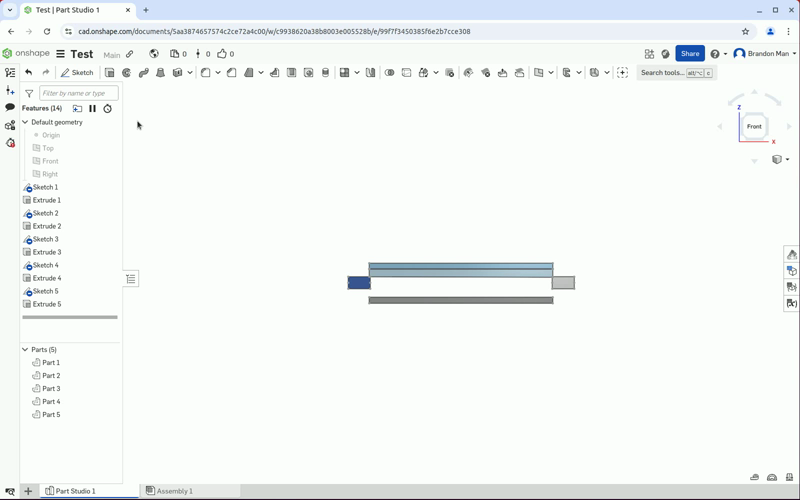
key(shift+h)
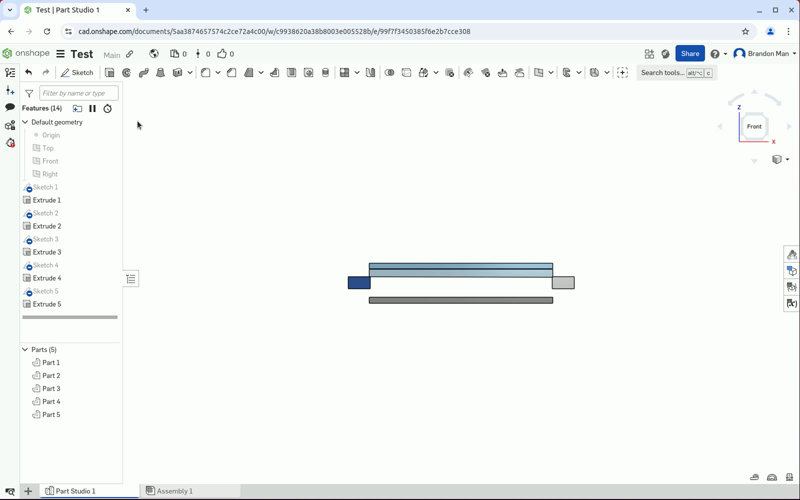
mouse_move(73, 189)
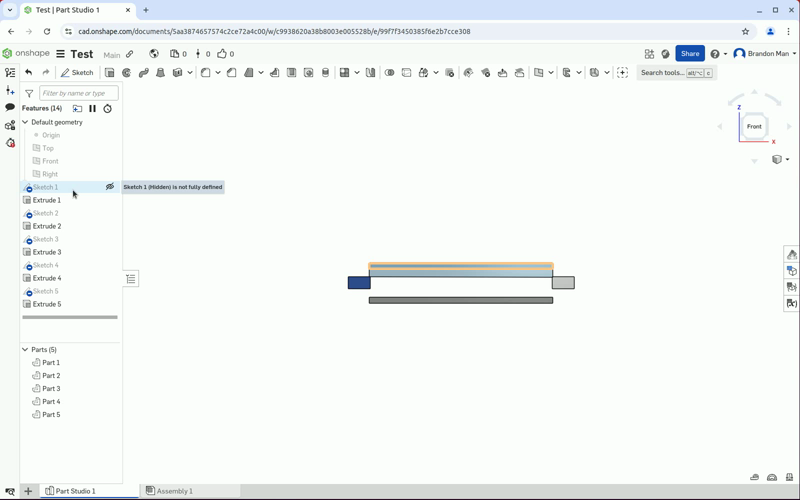
click(73, 189)
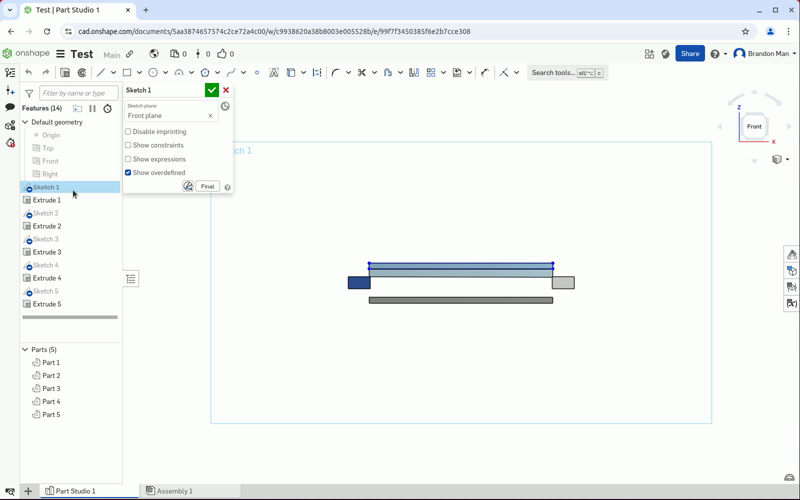
mouse_move(229, 92)
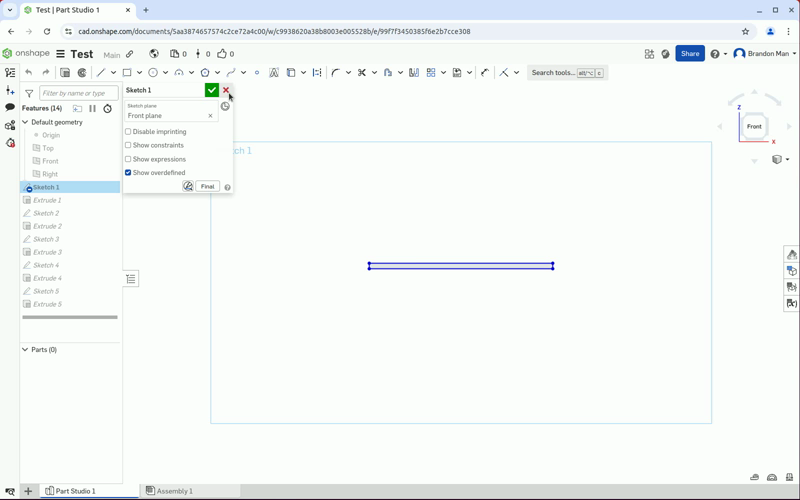
click(229, 92)
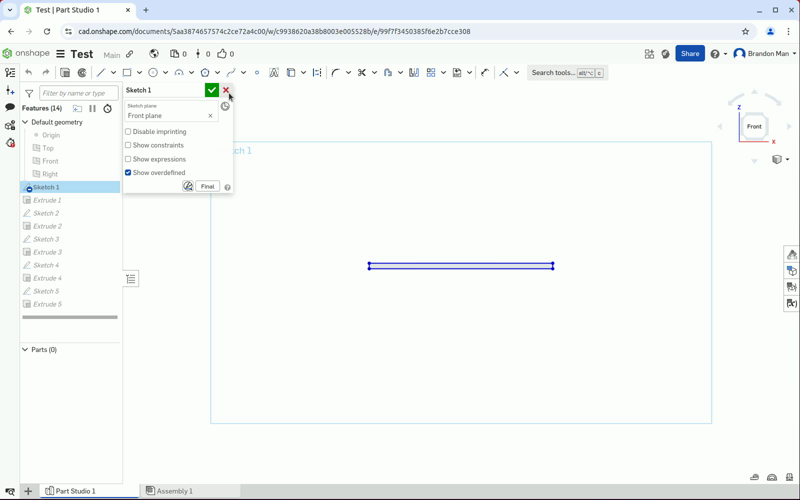
key(shift+s)
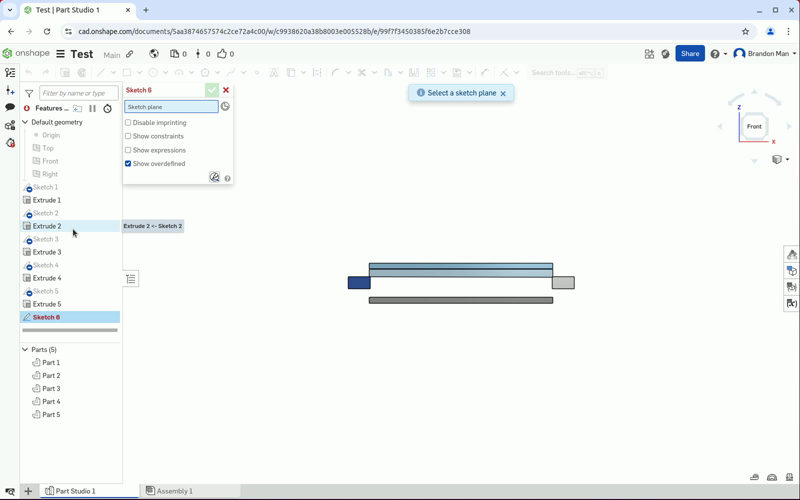
scroll(3)
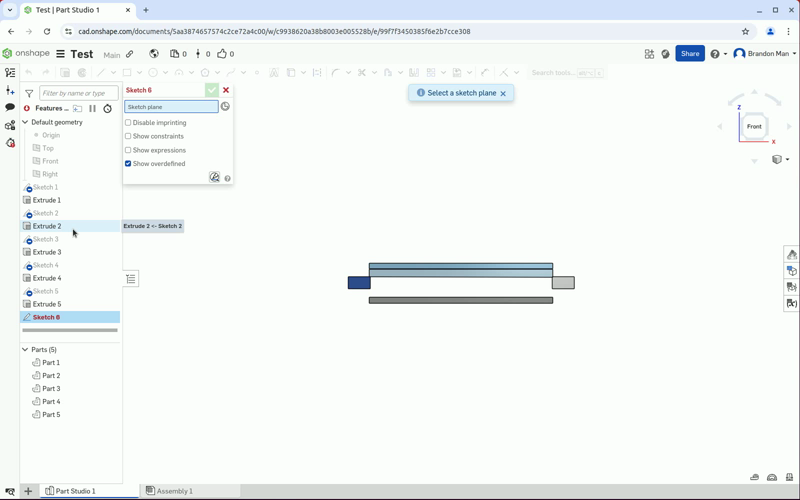
mouse_move(73, 163)
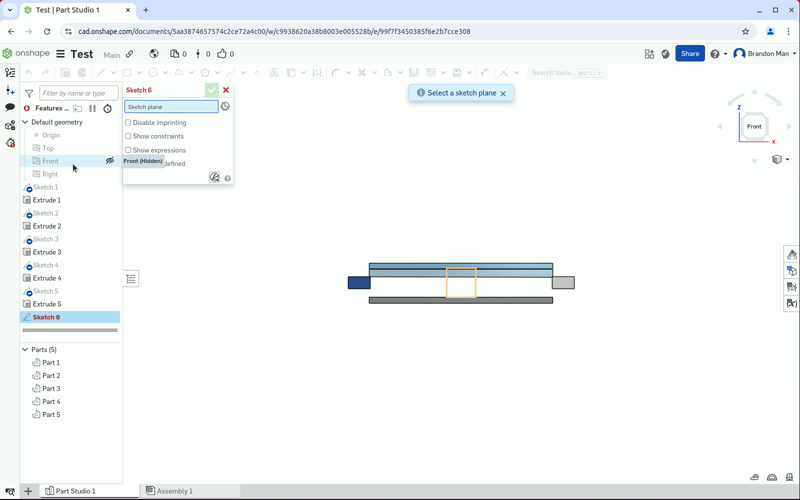
click(73, 163)
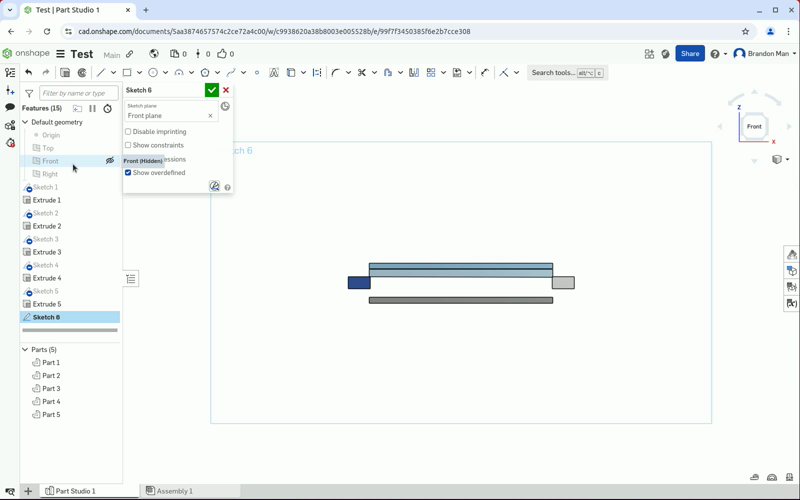
mouse_move(73, 352)
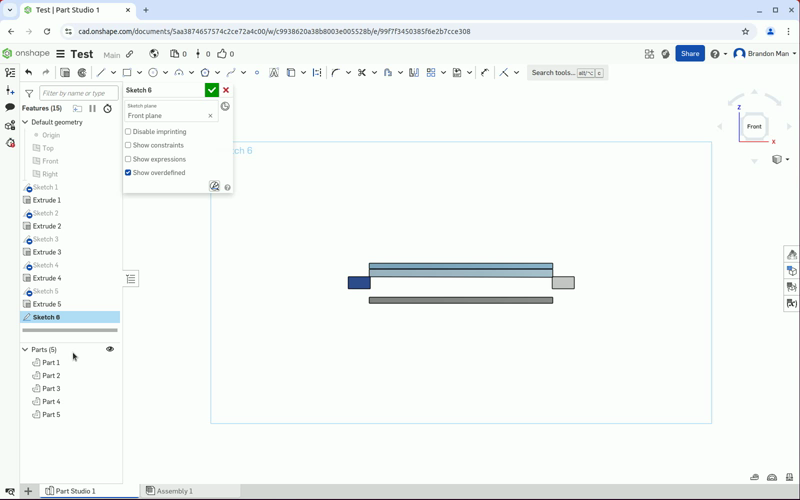
key(y)
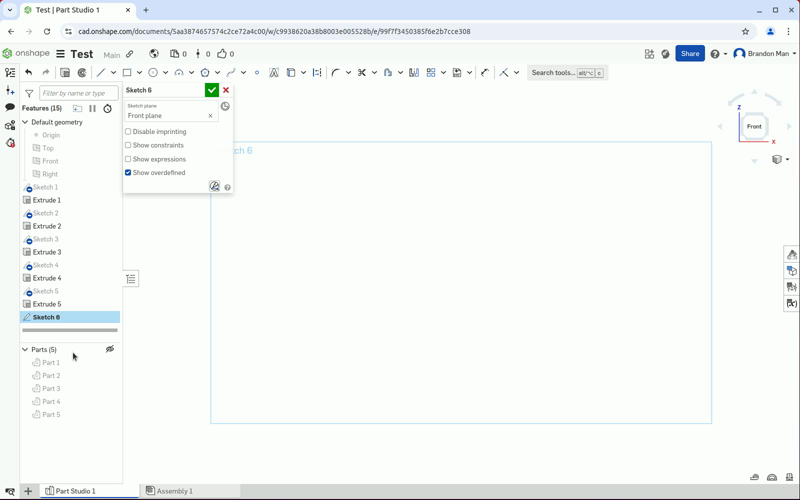
key(l)
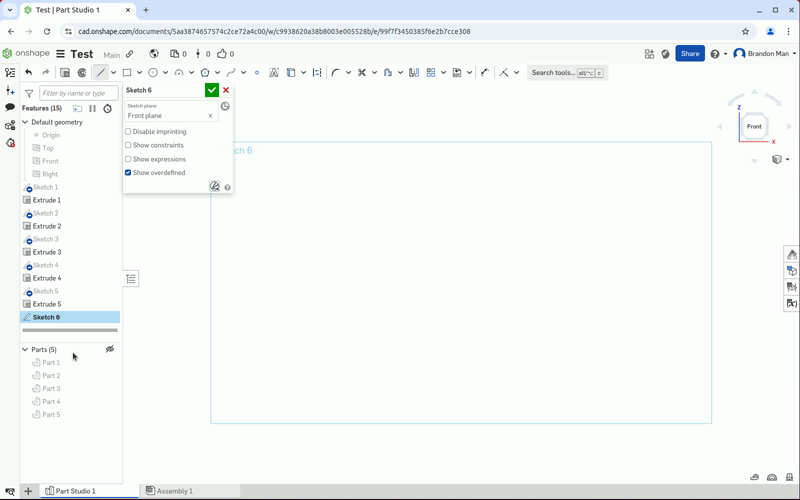
key_down(shift)
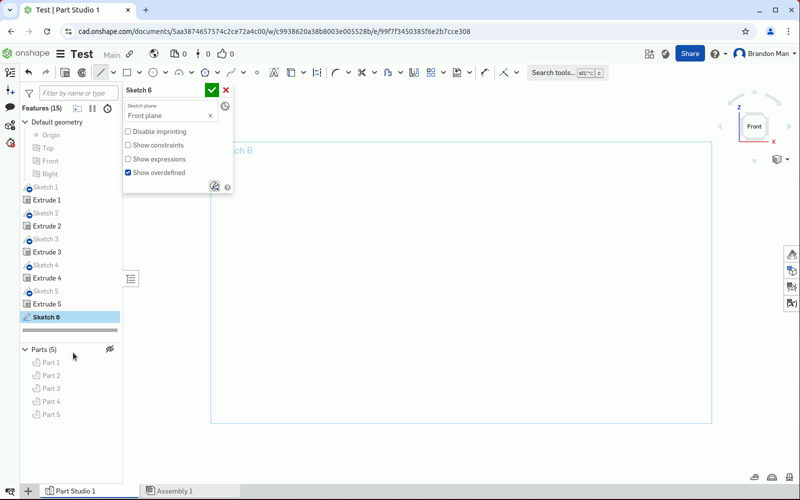
mouse_move(369, 288)
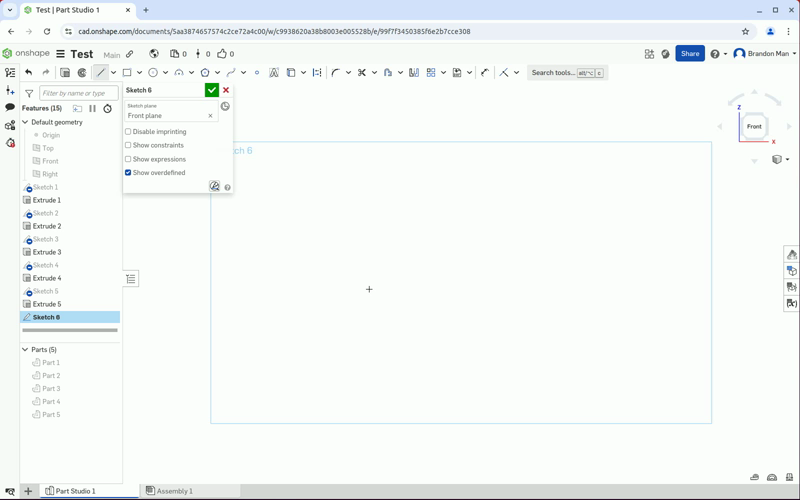
click(369, 288)
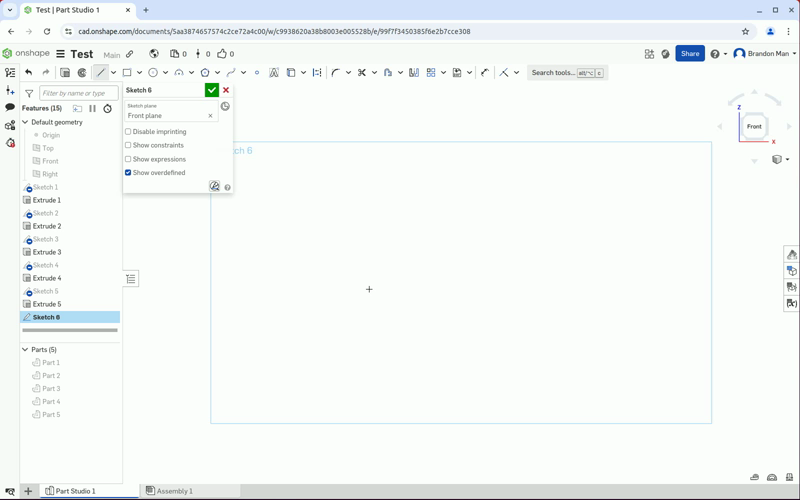
key_up(shift)
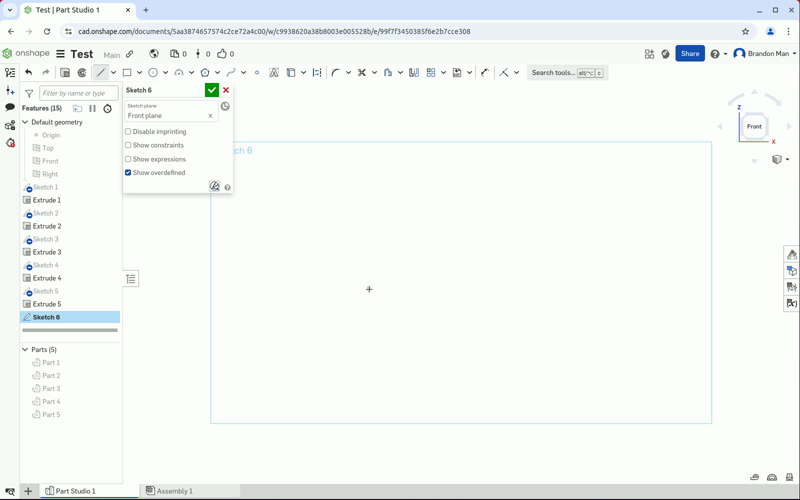
key_down(shift)
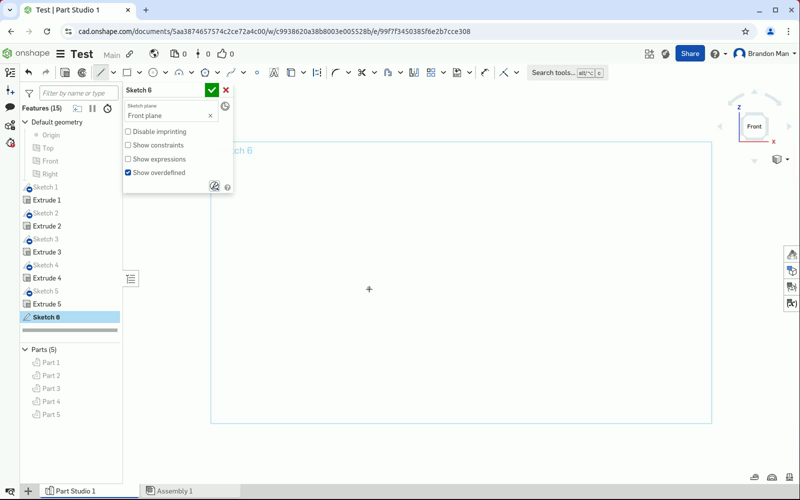
mouse_move(552, 288)
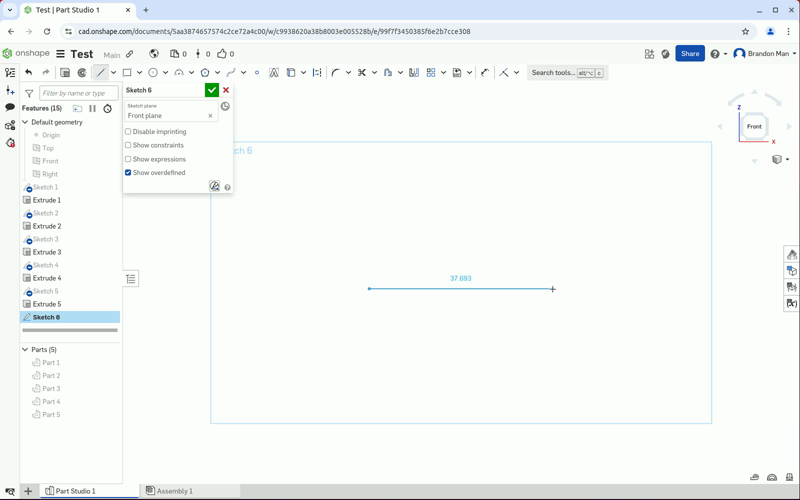
click(552, 288)
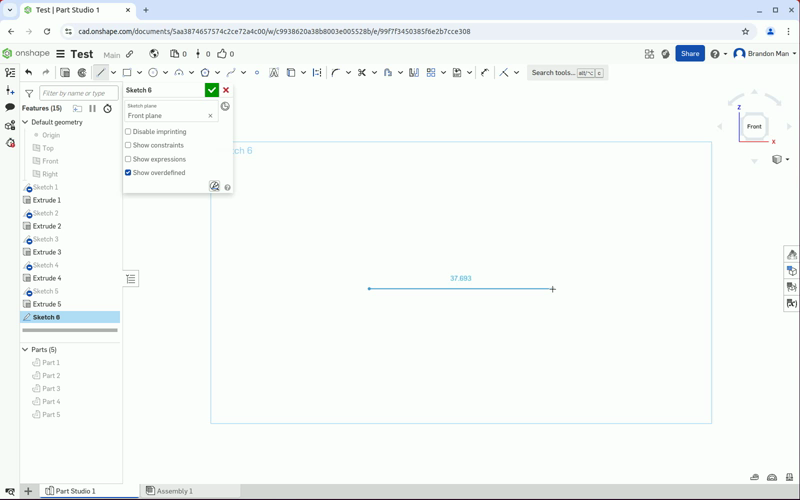
key_up(shift)
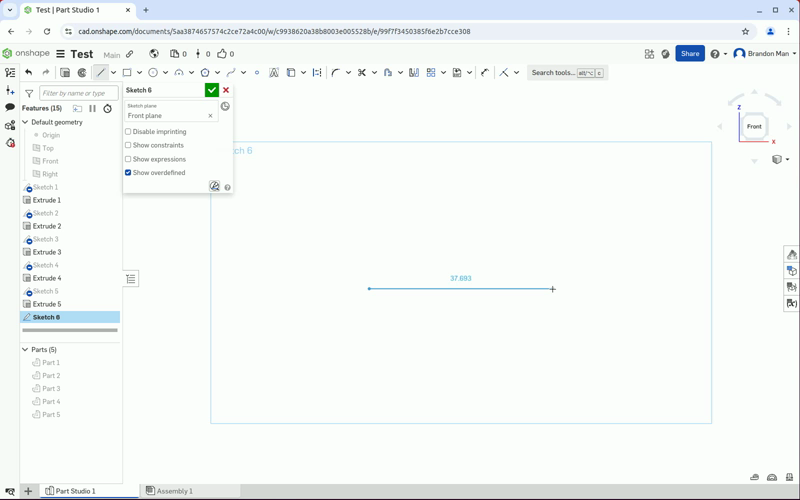
key_down(shift)
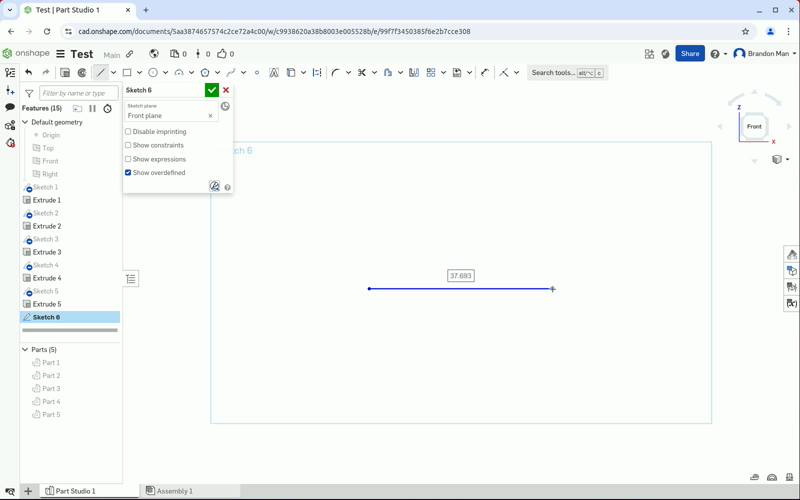
mouse_move(582, 288)
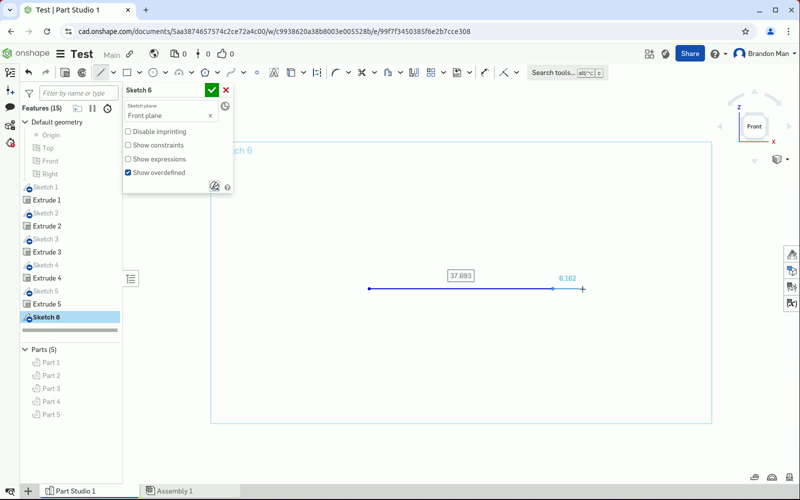
mouse_move(552, 282)
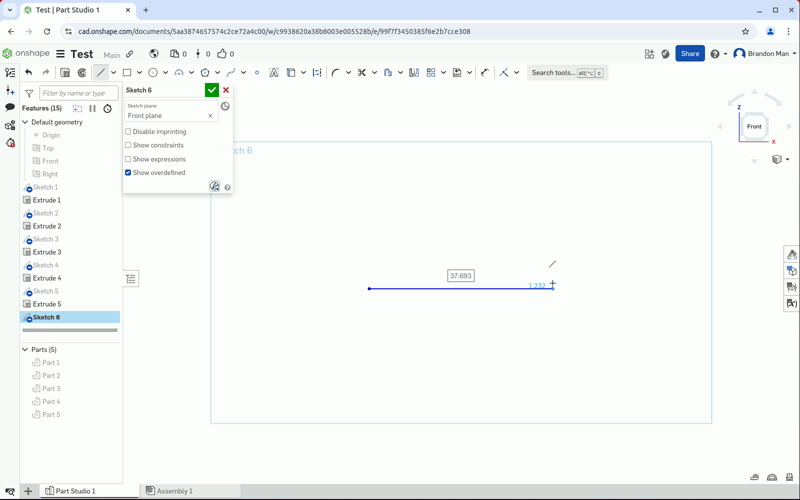
scroll(6)
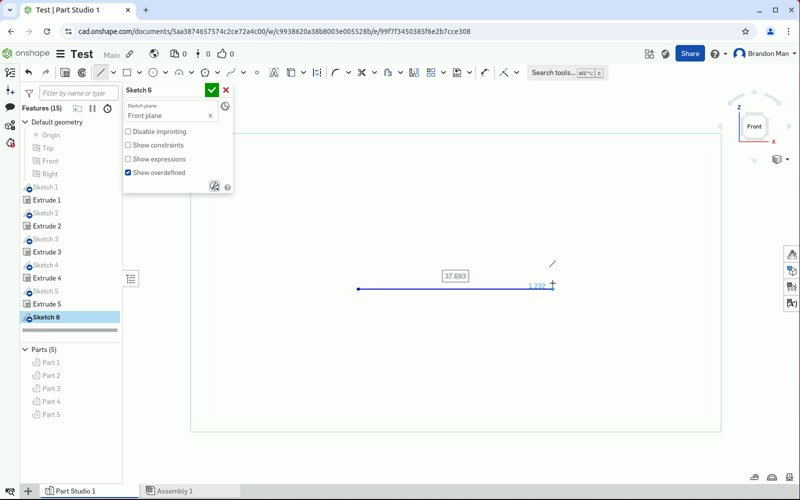
scroll(6)
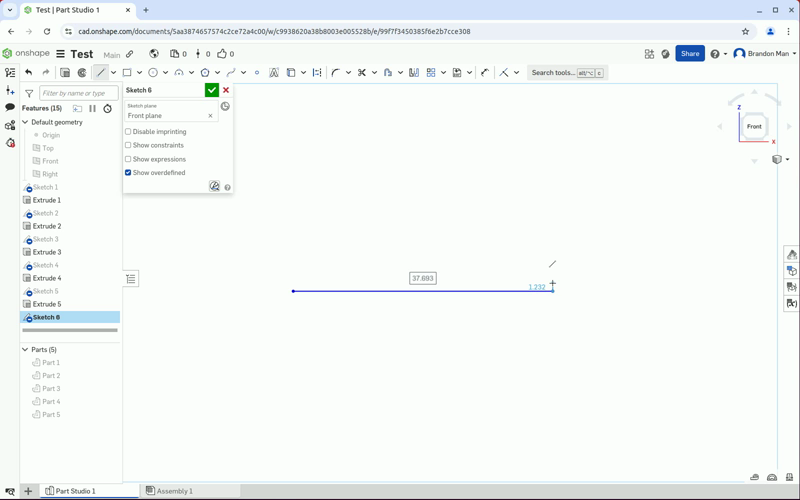
scroll(6)
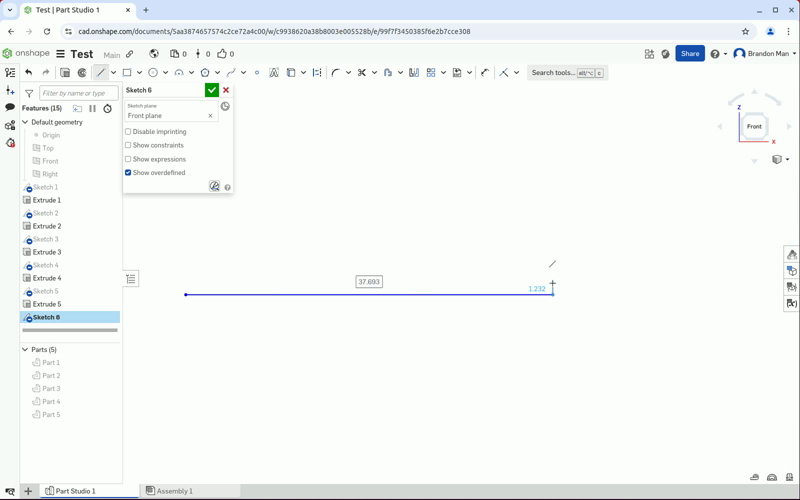
scroll(6)
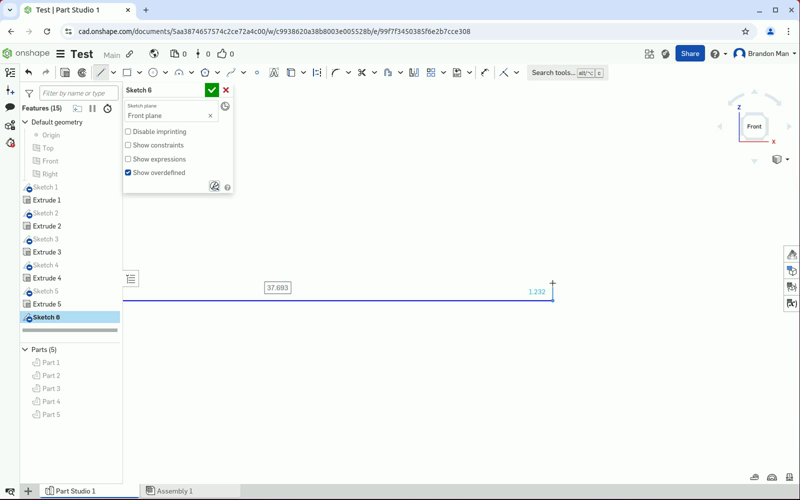
scroll(6)
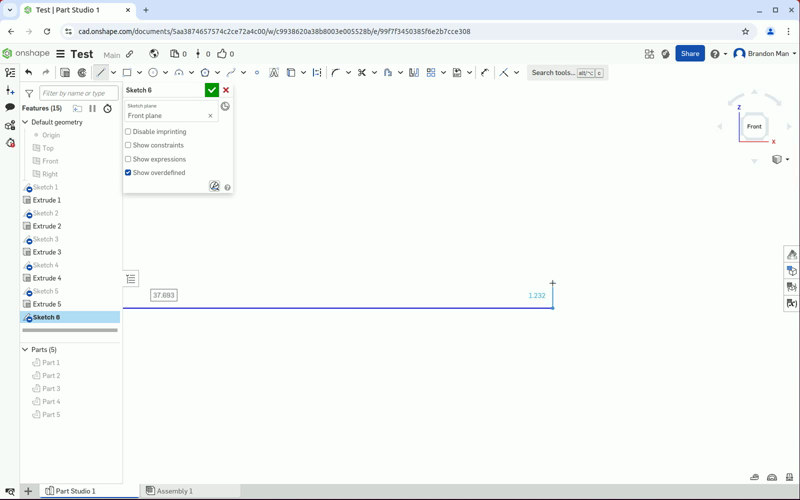
scroll(6)
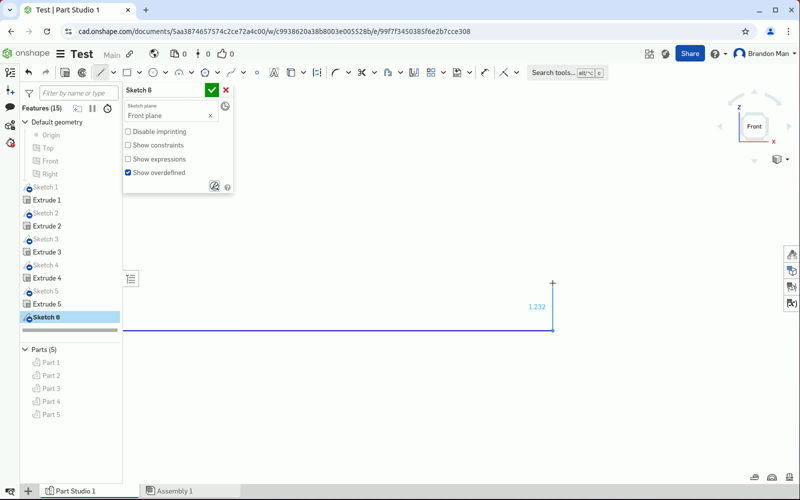
scroll(6)
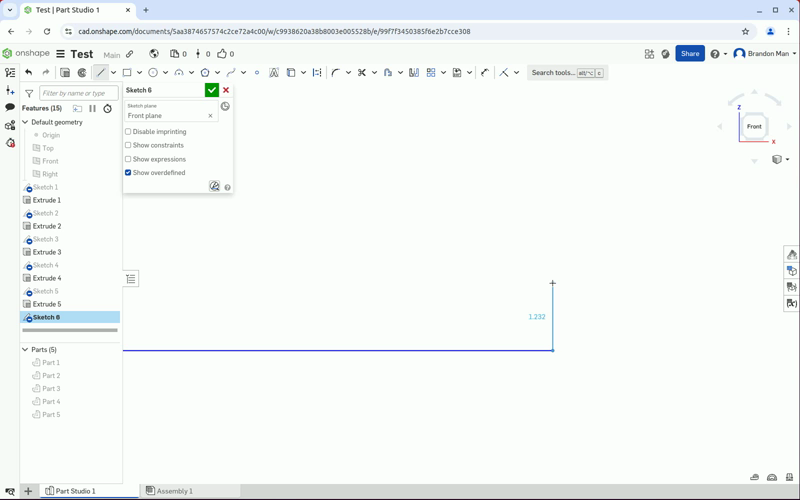
click(552, 282)
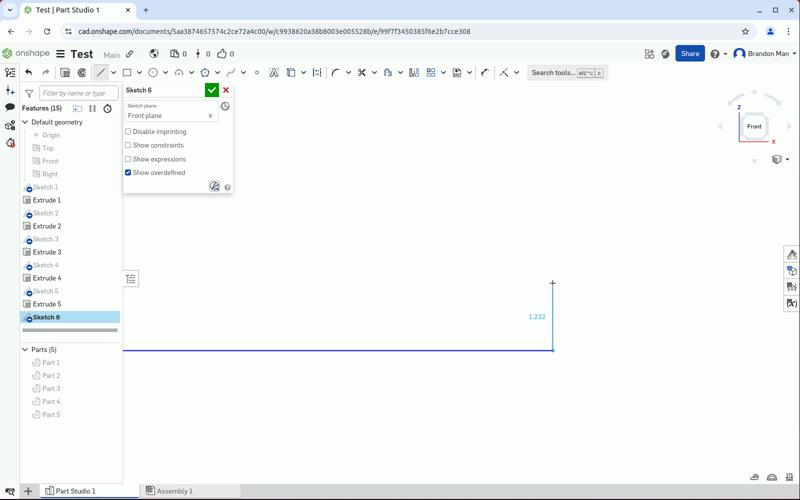
scroll(-6)
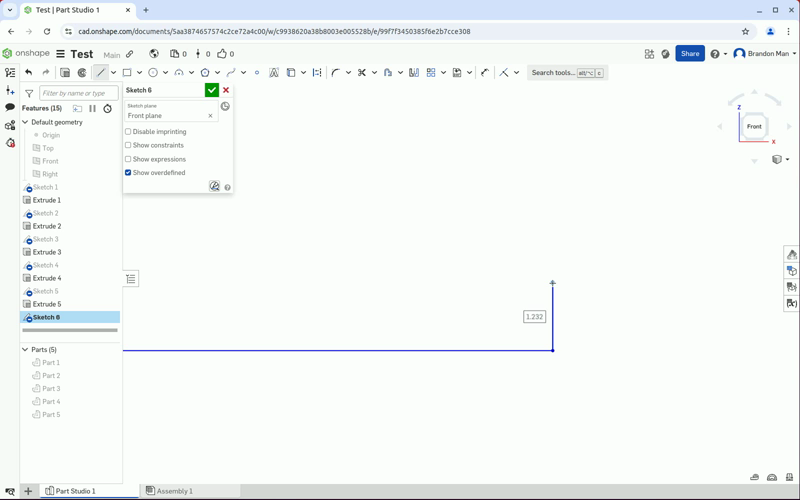
scroll(-6)
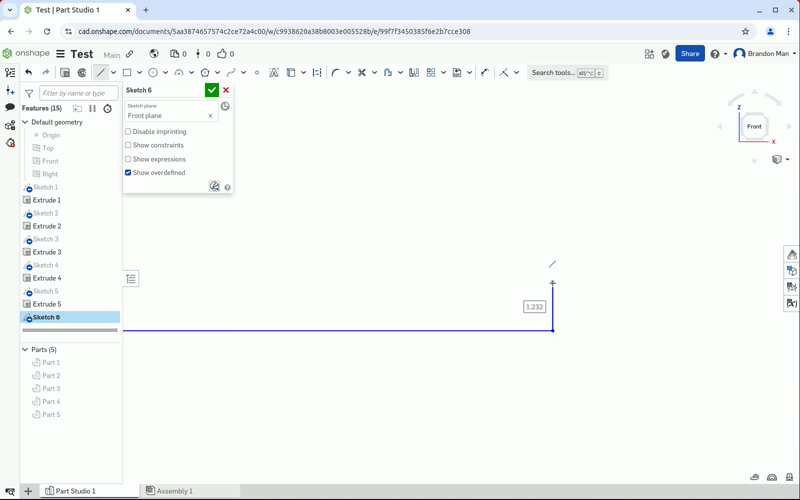
scroll(-6)
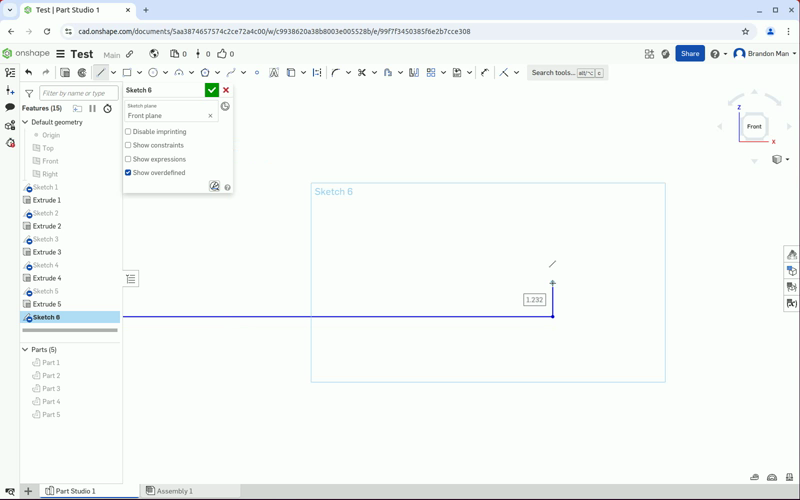
scroll(-6)
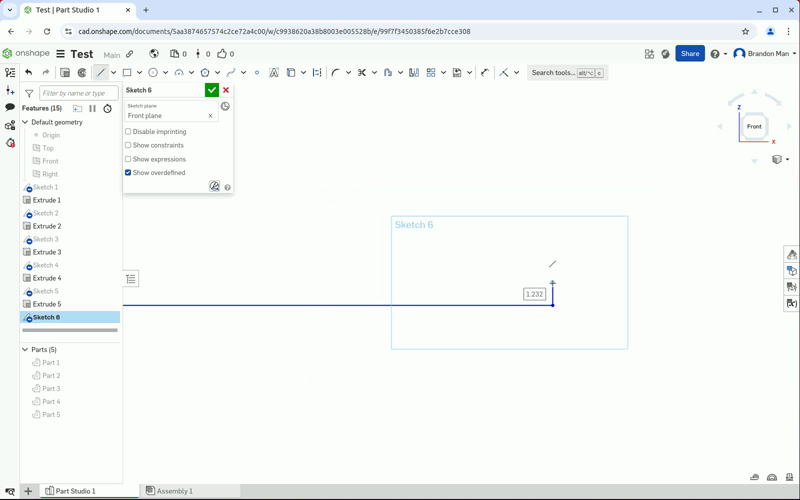
scroll(-6)
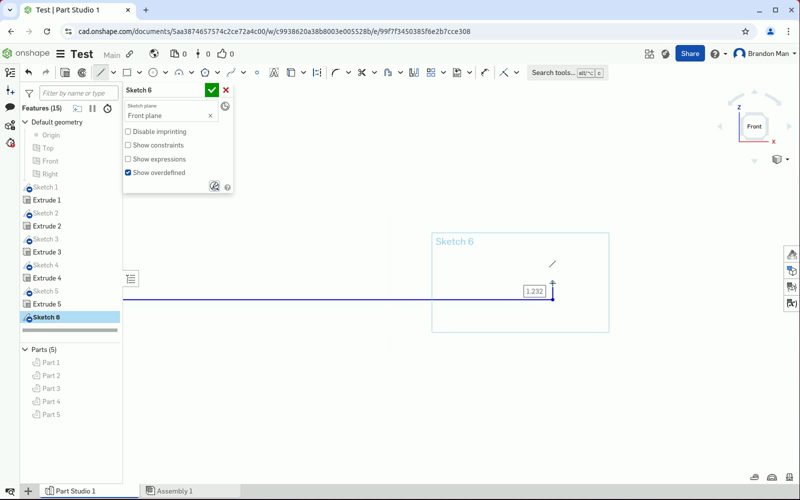
scroll(-6)
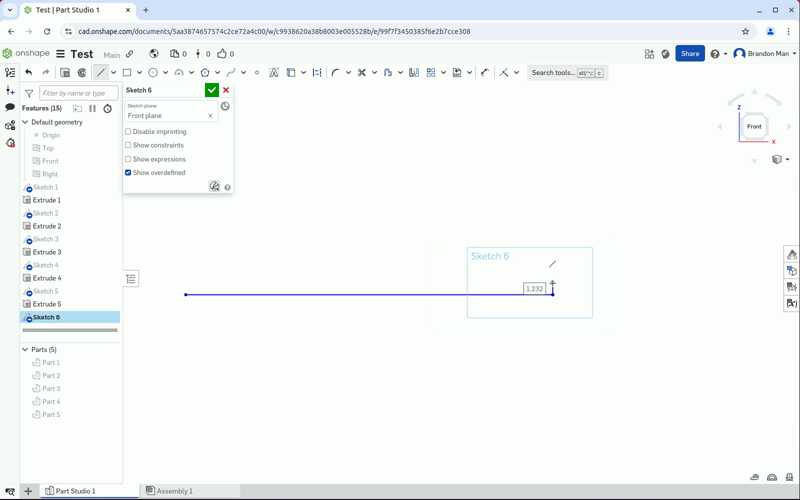
scroll(-6)
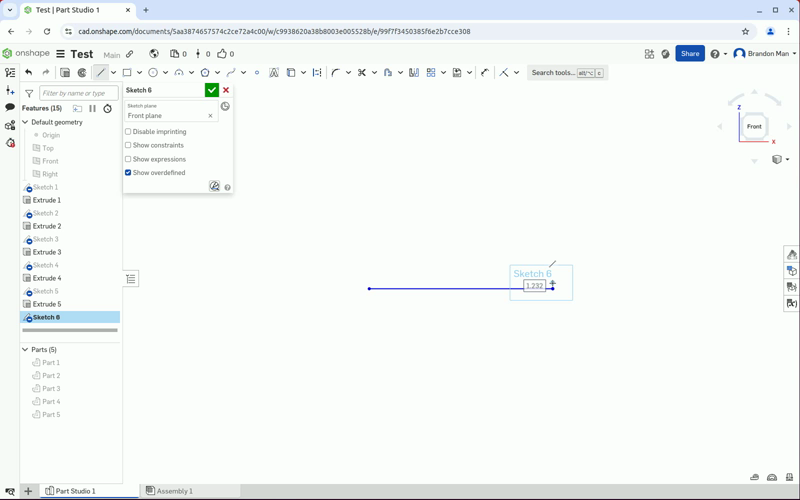
key_up(shift)
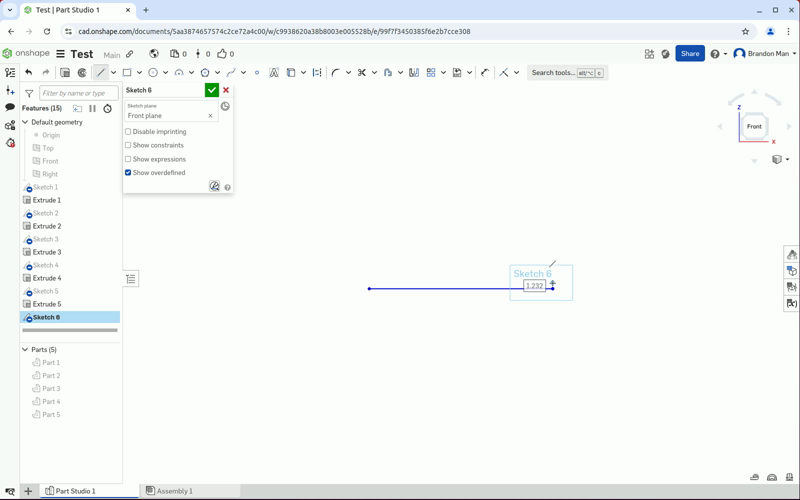
key_down(shift)
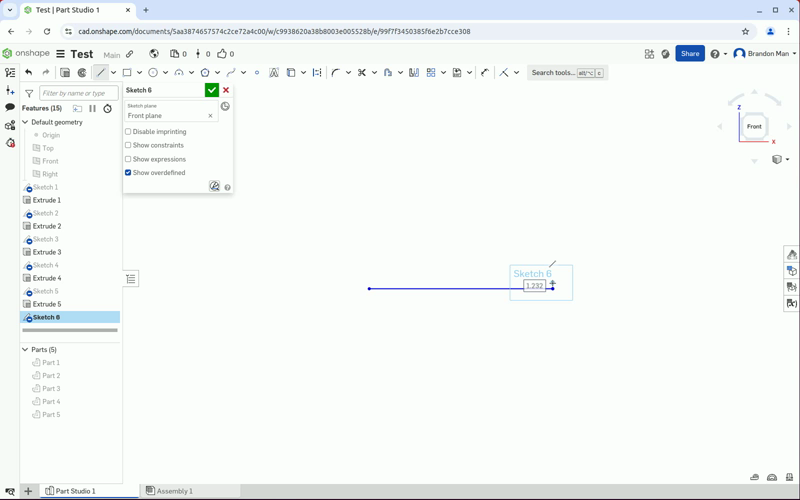
mouse_move(582, 282)
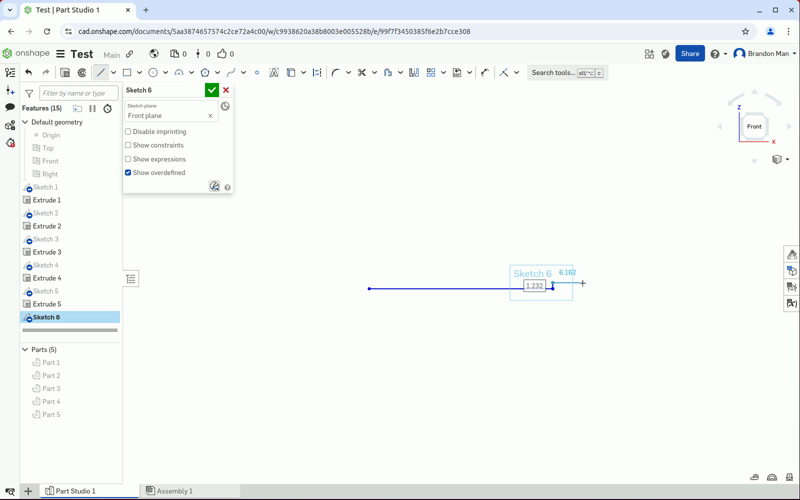
mouse_move(552, 277)
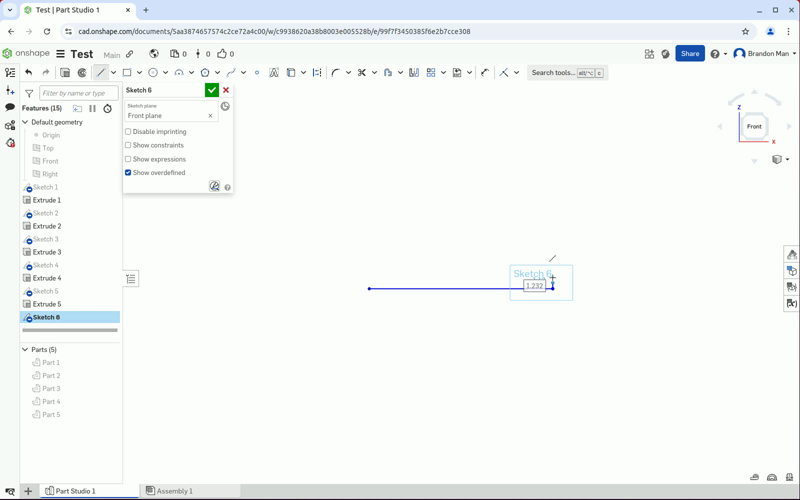
scroll(6)
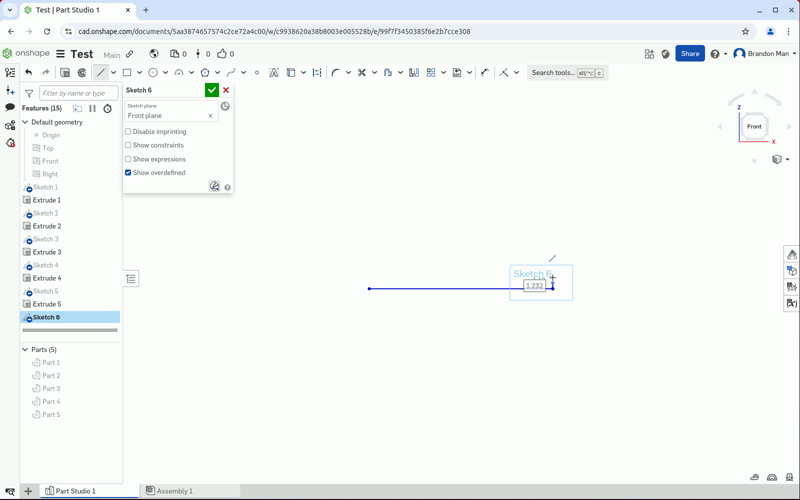
scroll(6)
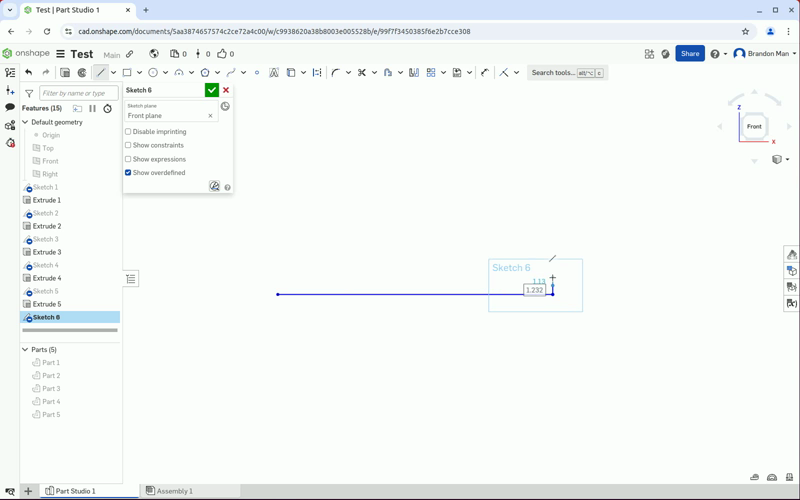
scroll(6)
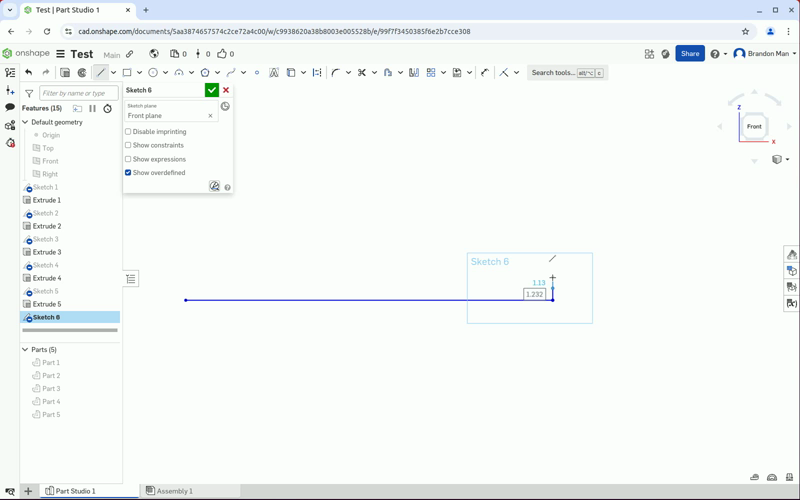
scroll(6)
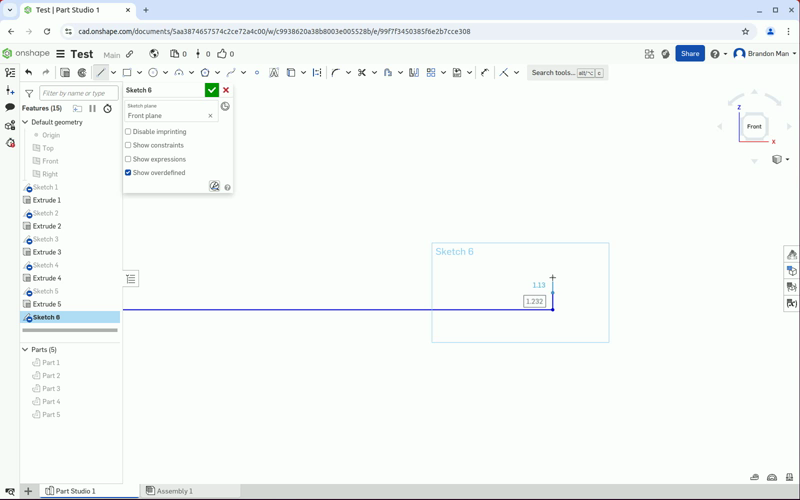
scroll(6)
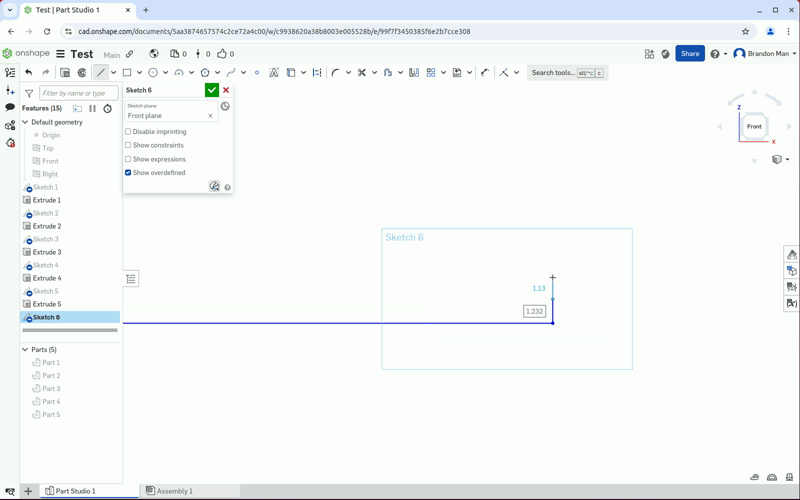
scroll(6)
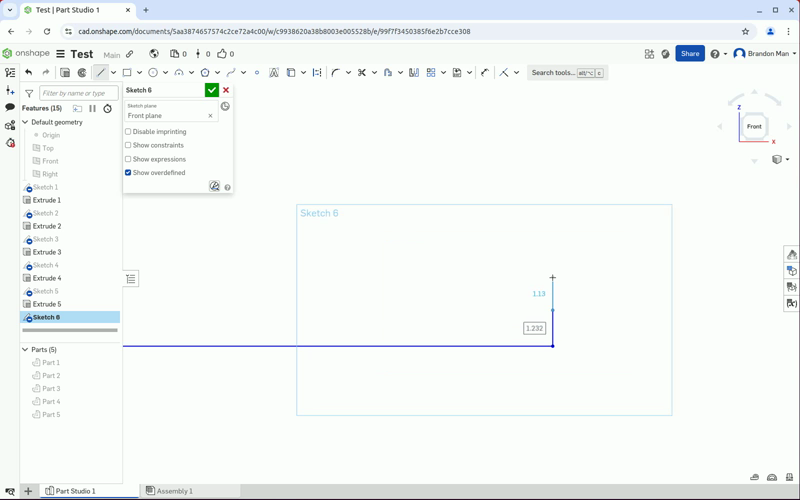
scroll(6)
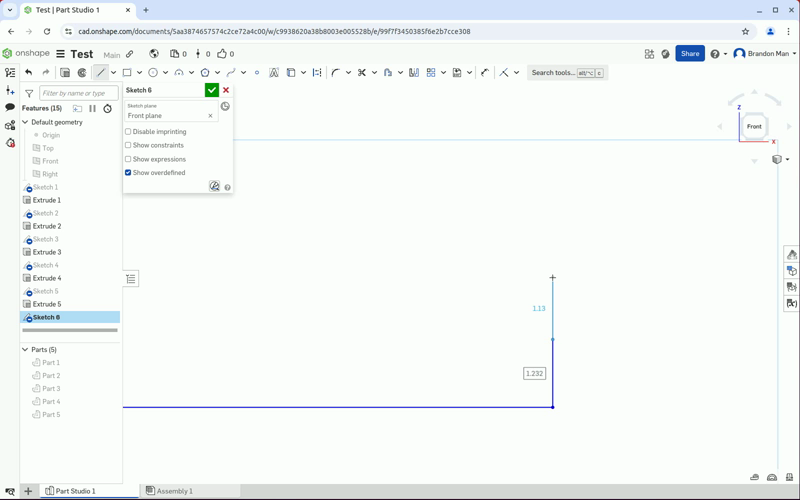
click(552, 277)
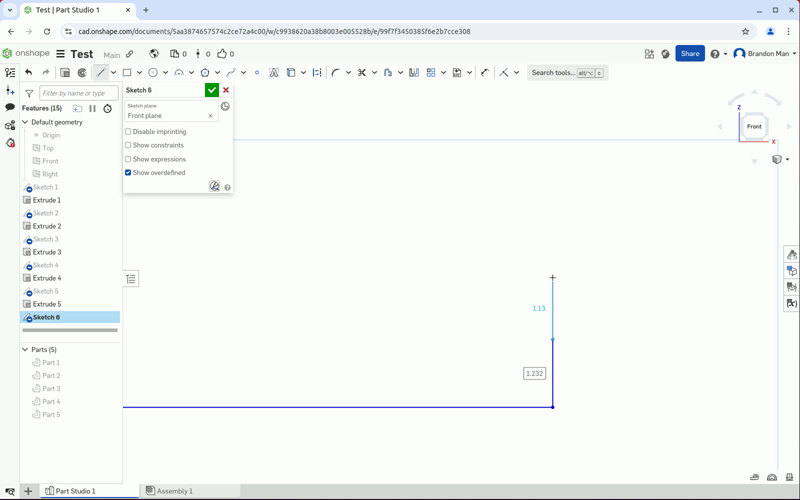
scroll(-6)
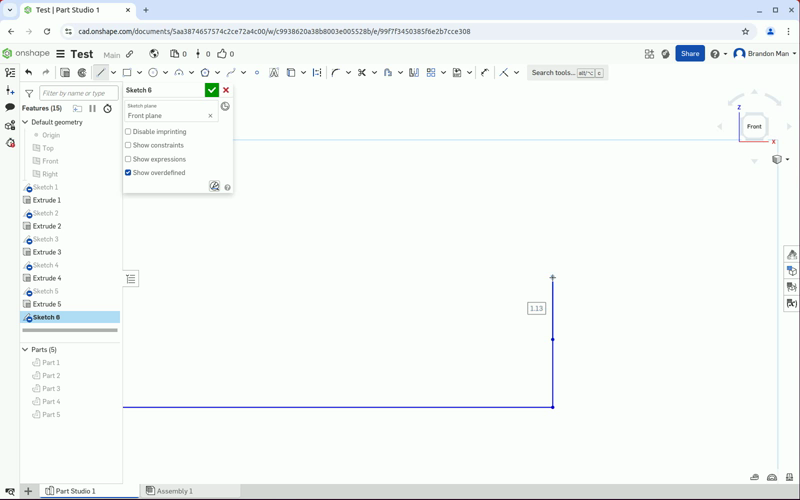
scroll(-6)
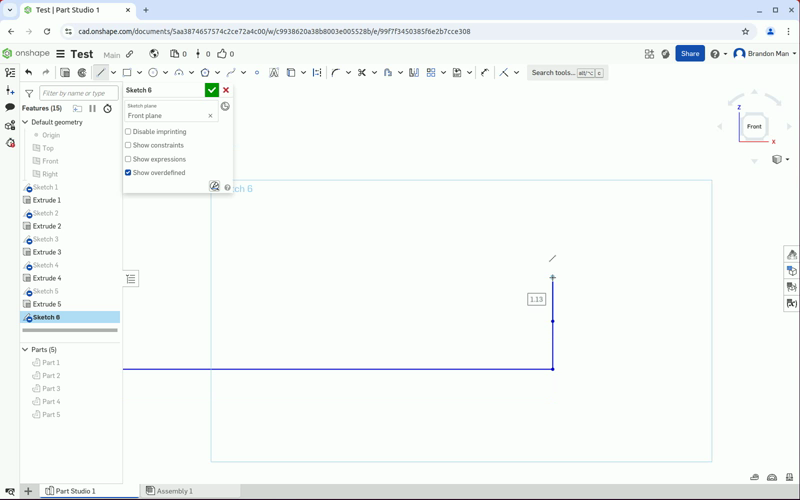
scroll(-6)
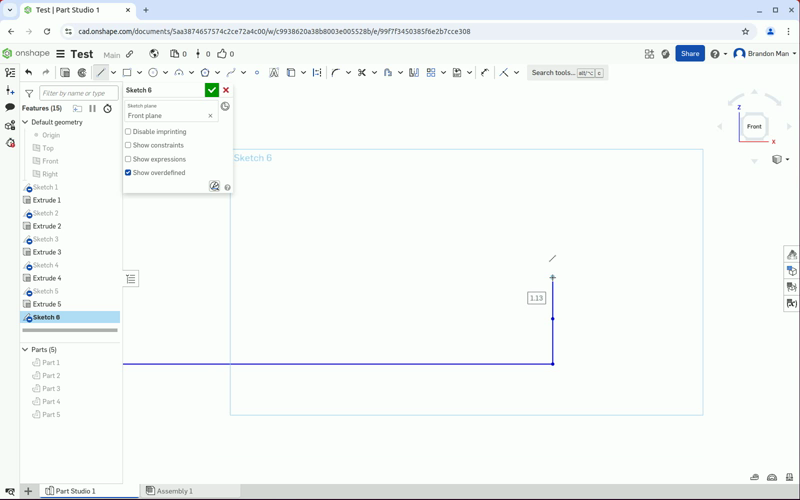
scroll(-6)
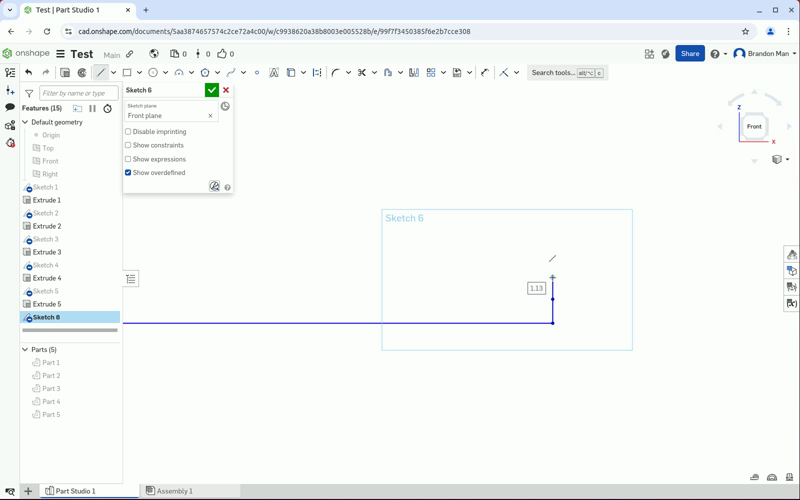
scroll(-6)
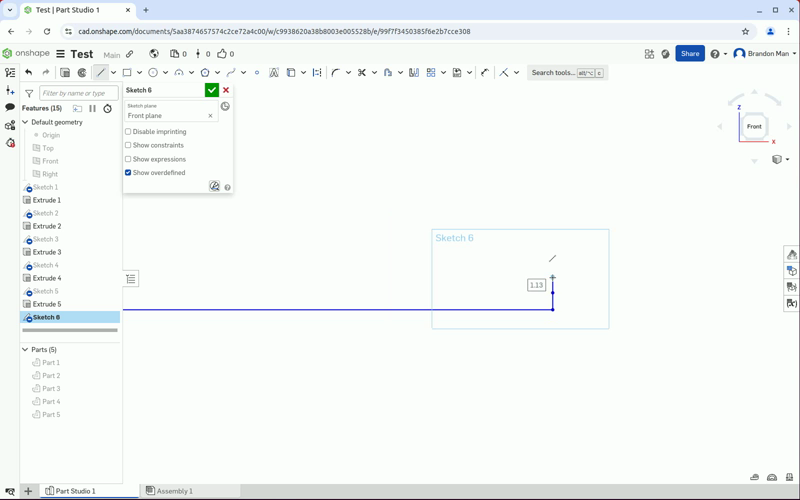
scroll(-6)
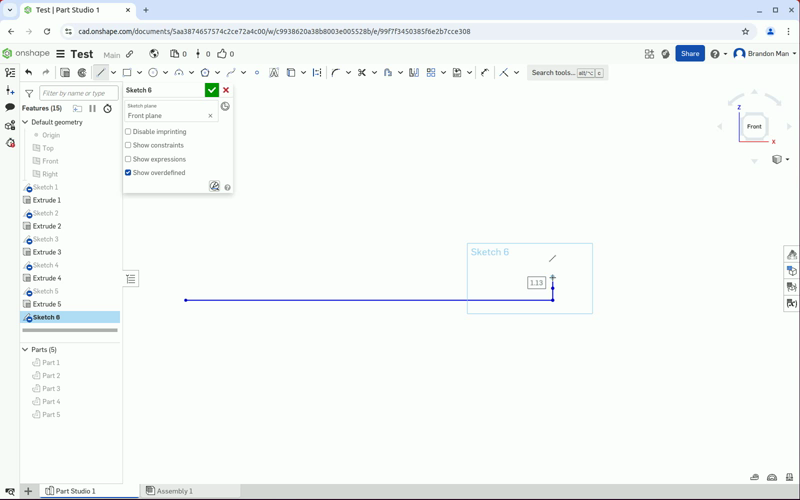
scroll(-6)
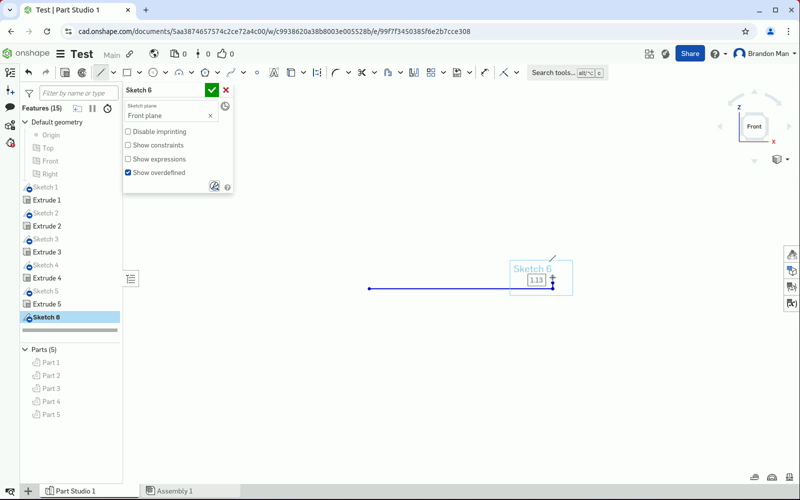
key_up(shift)
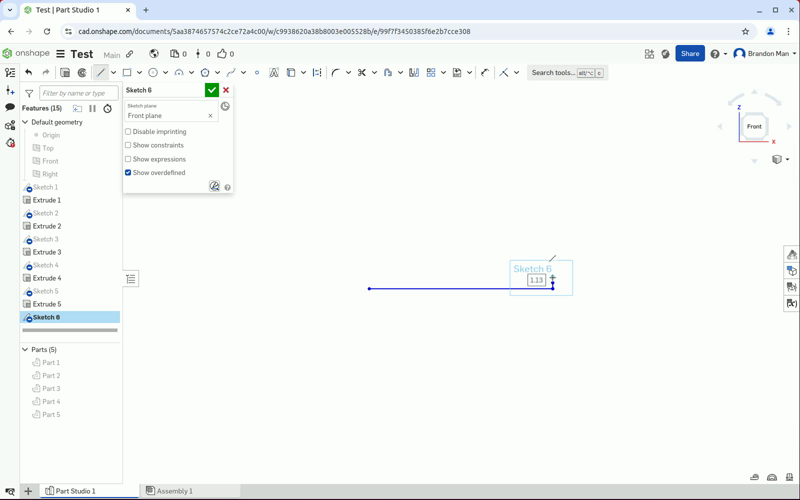
key_down(shift)
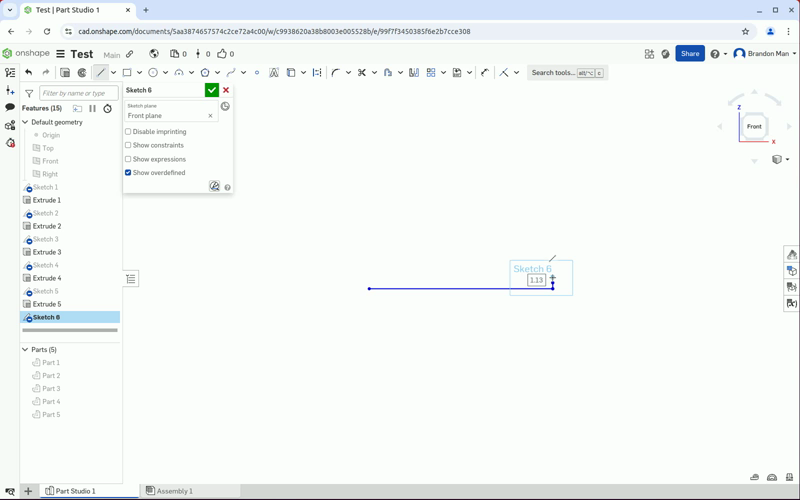
mouse_move(369, 277)
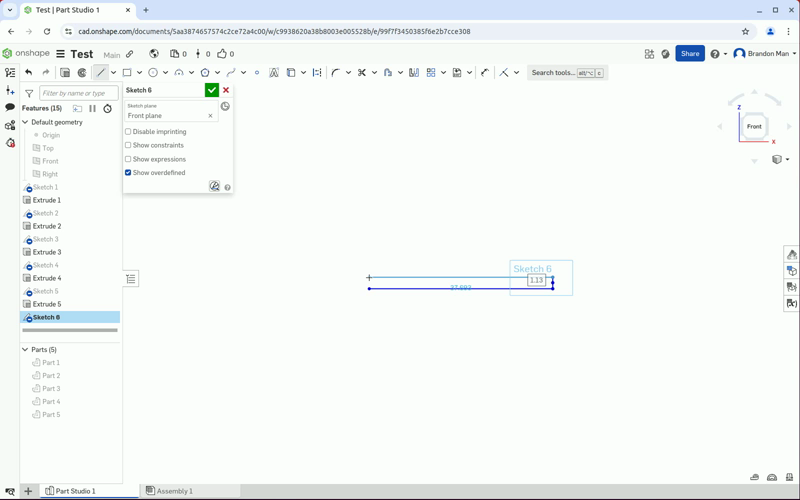
click(369, 277)
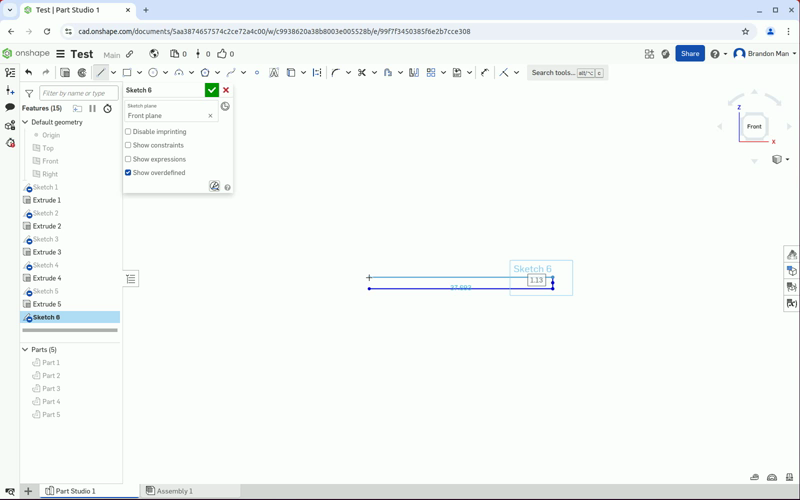
key_up(shift)
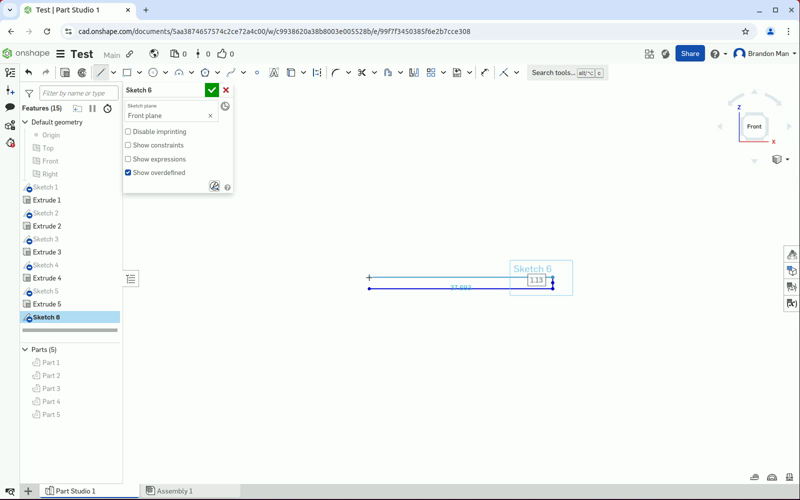
key_down(shift)
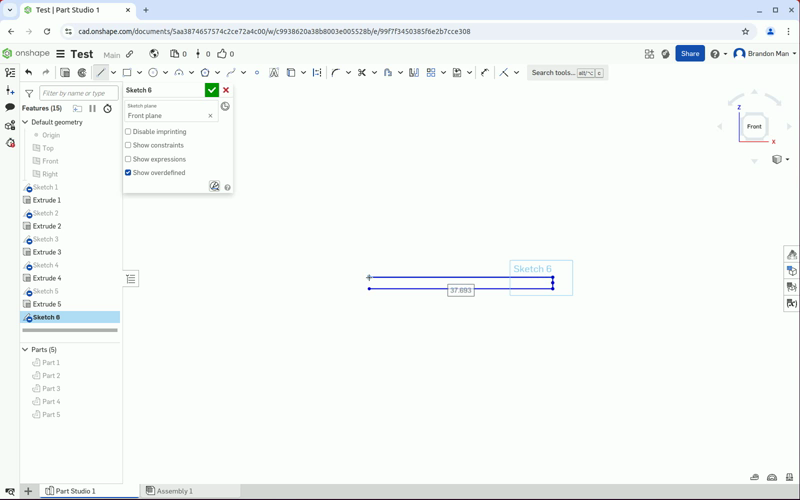
mouse_move(399, 277)
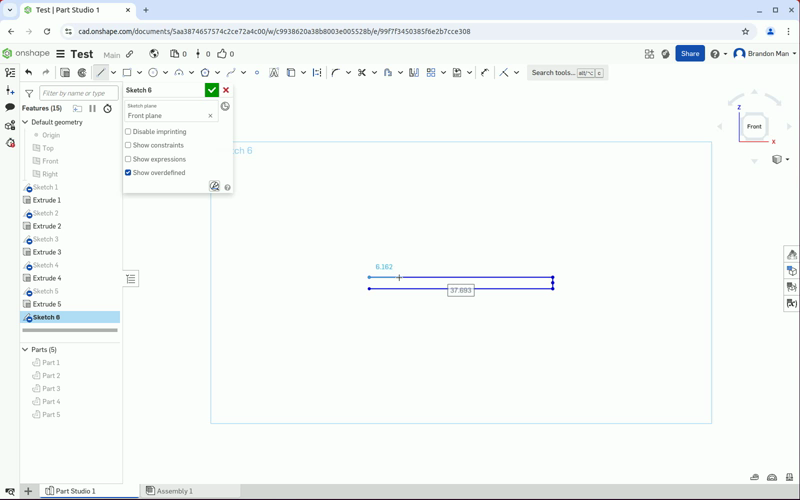
mouse_move(369, 282)
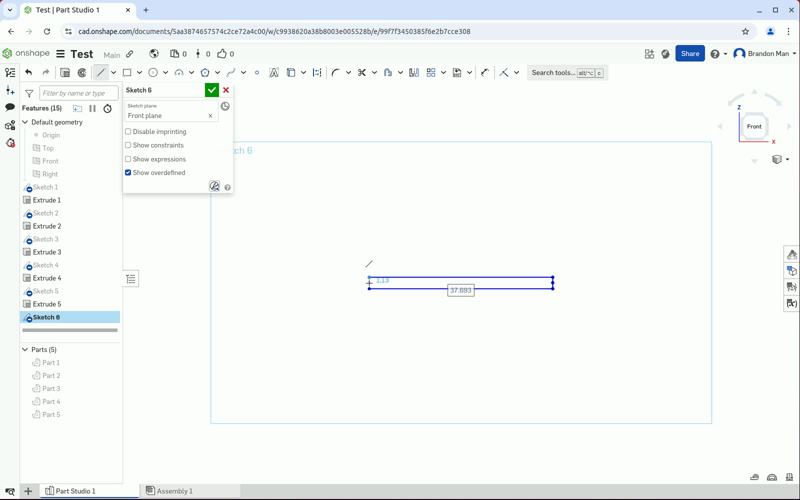
scroll(6)
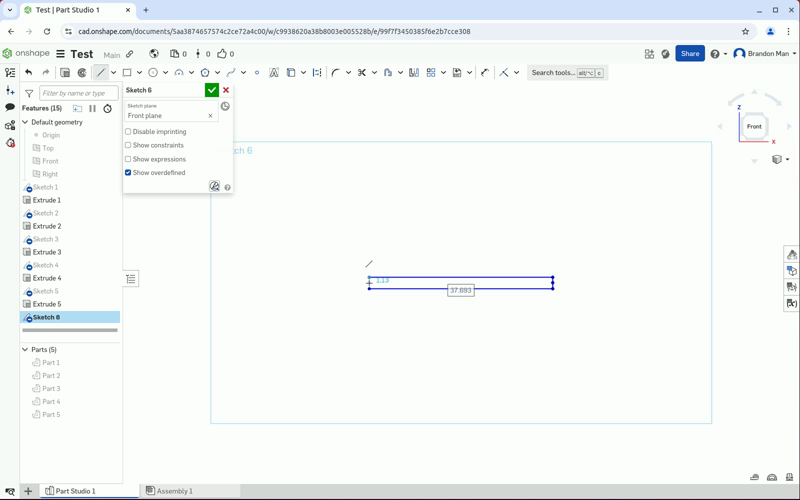
scroll(6)
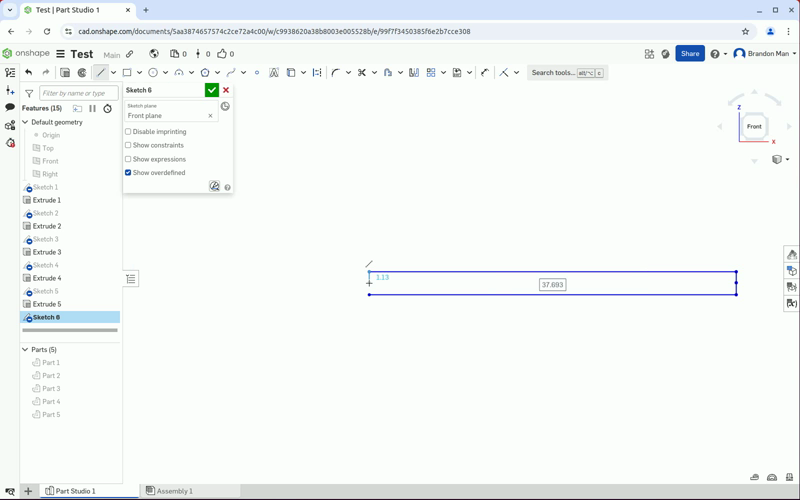
scroll(6)
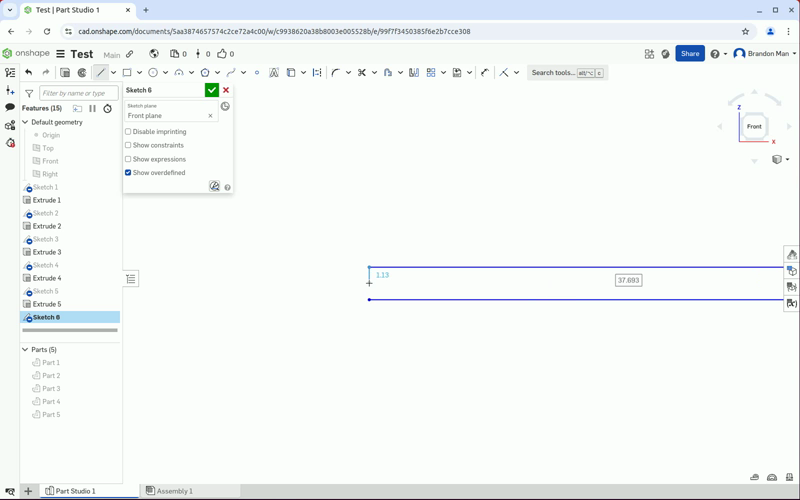
scroll(6)
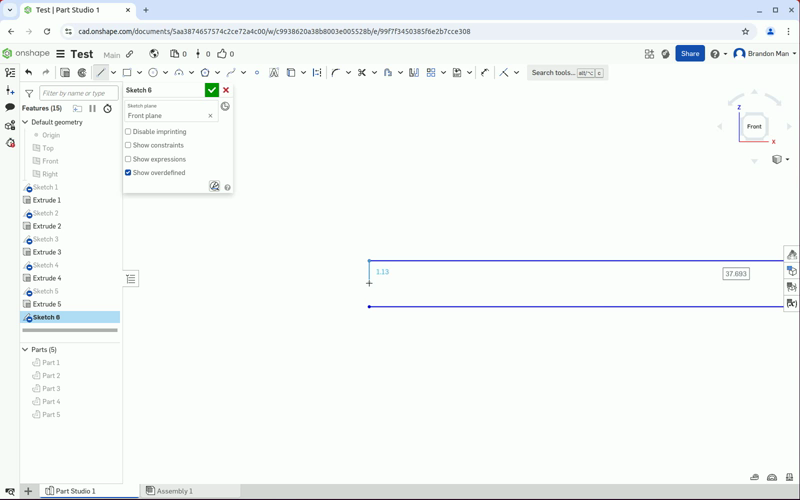
scroll(6)
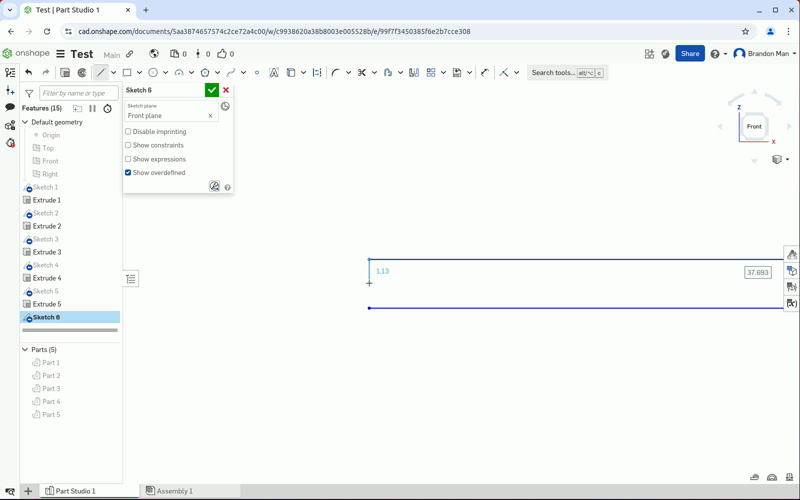
scroll(6)
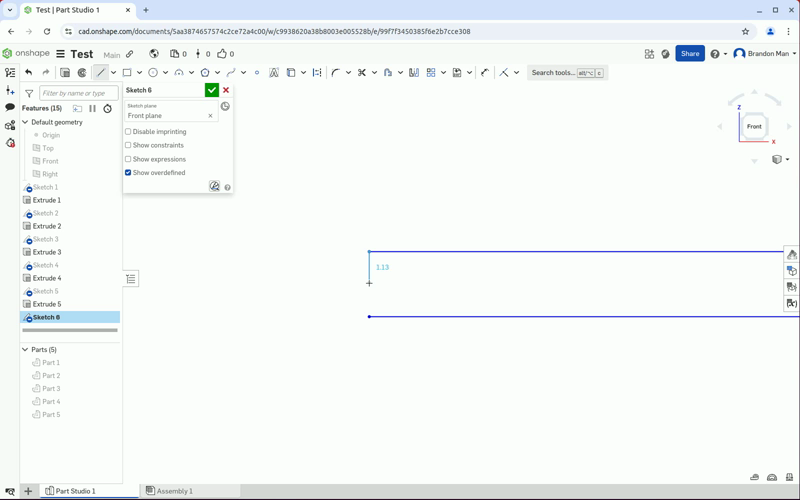
scroll(6)
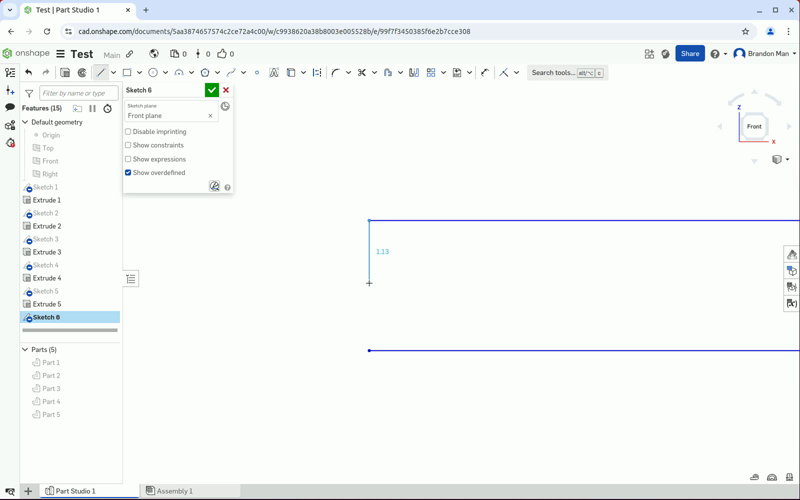
click(369, 282)
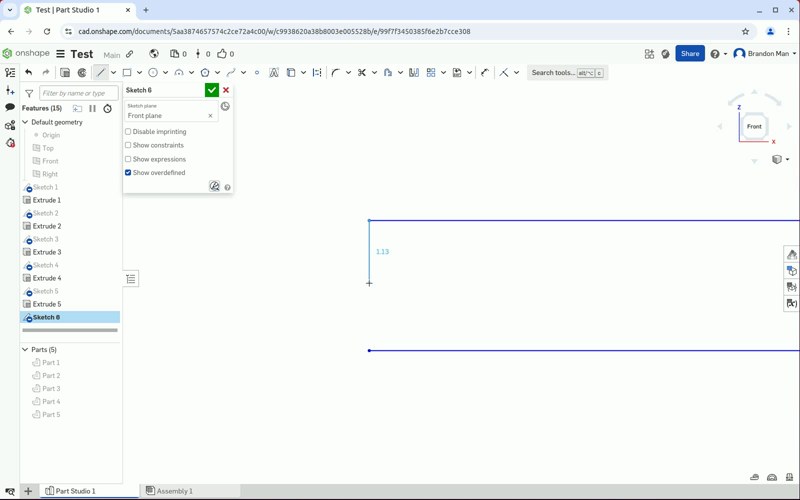
scroll(-6)
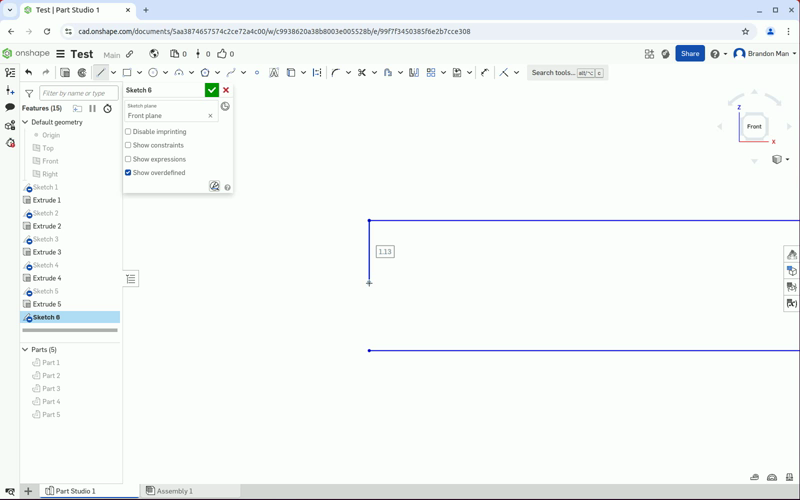
scroll(-6)
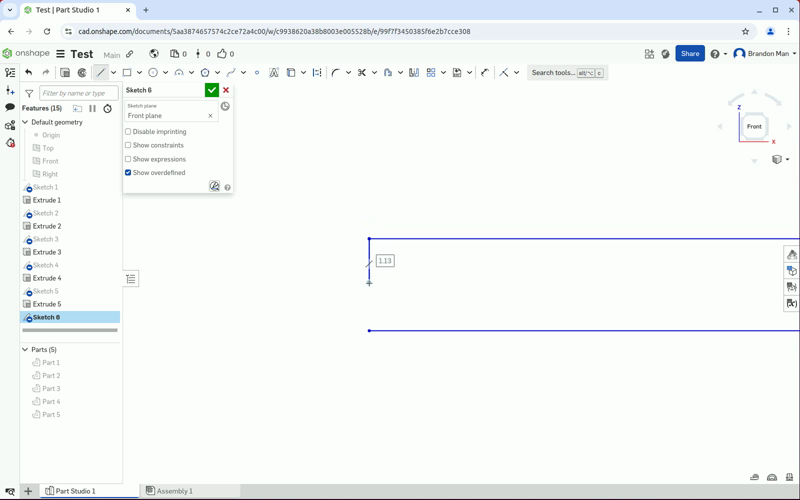
scroll(-6)
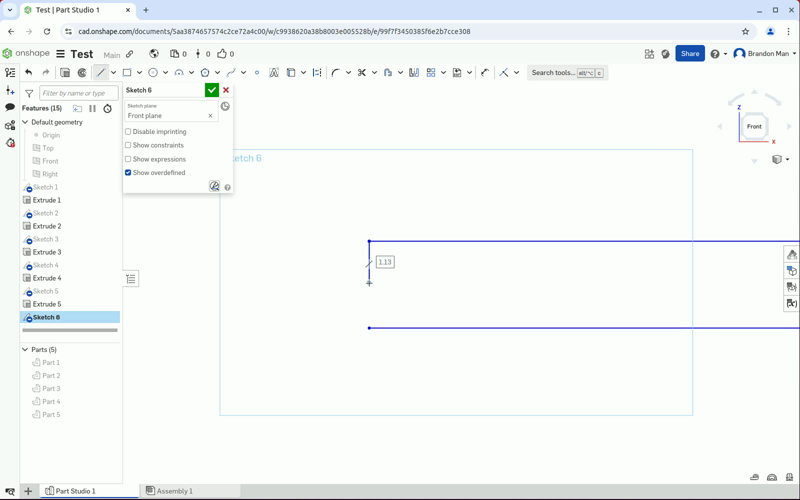
scroll(-6)
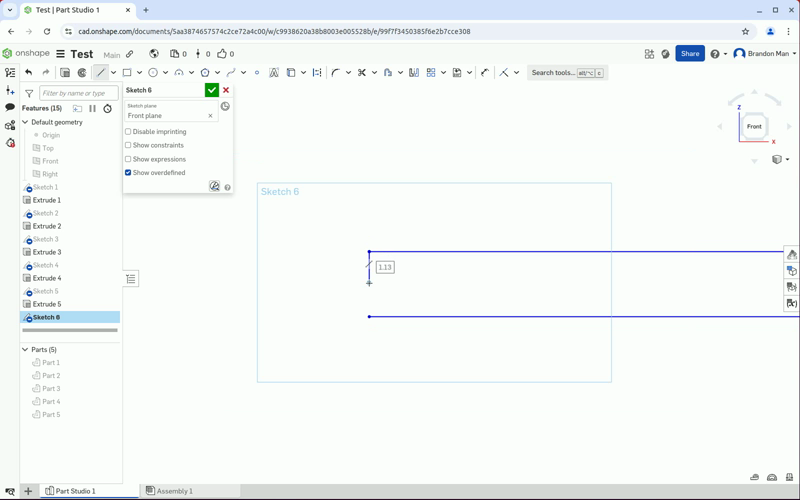
scroll(-6)
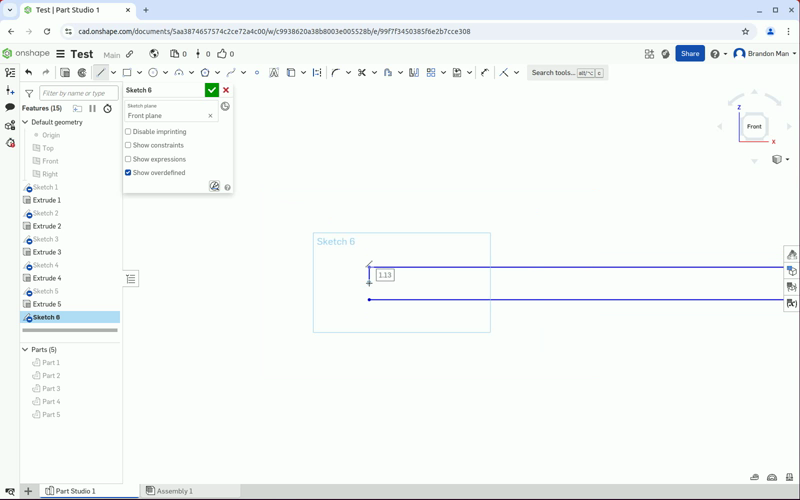
scroll(-6)
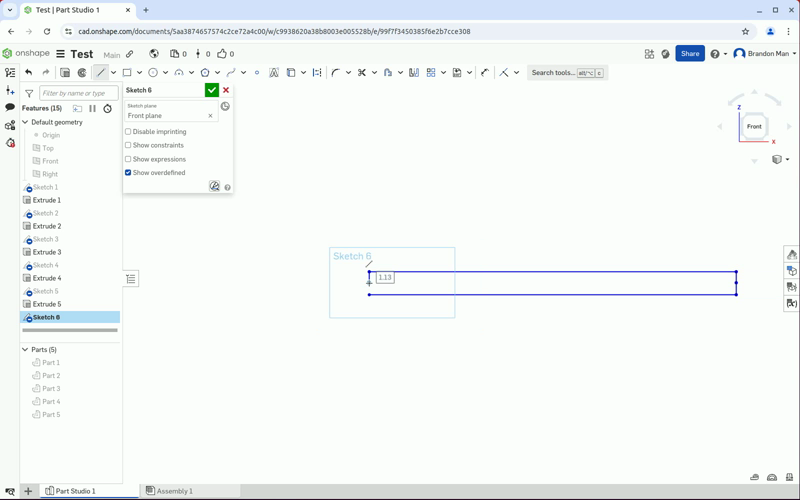
scroll(-6)
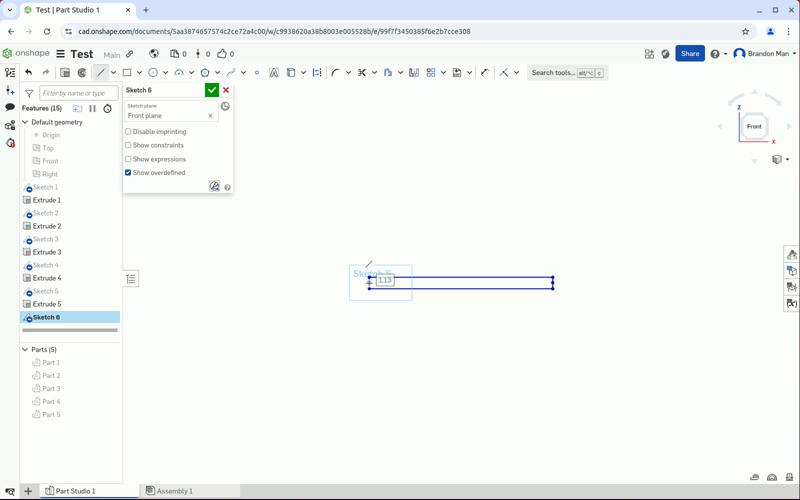
key_up(shift)
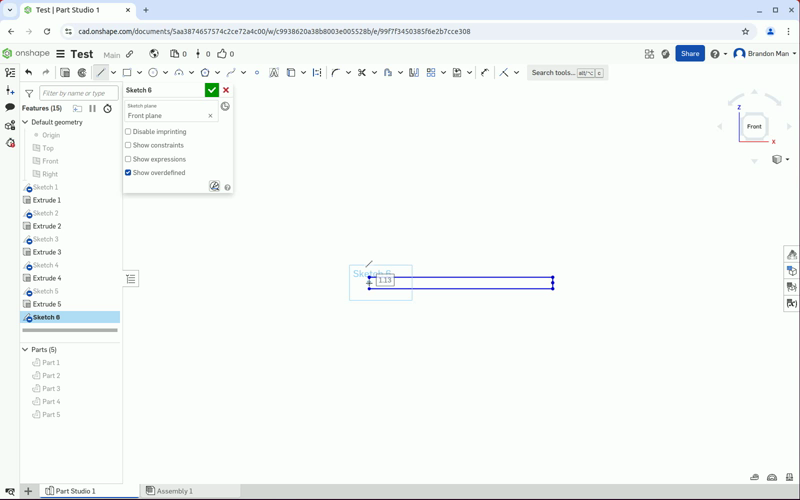
mouse_move(399, 282)
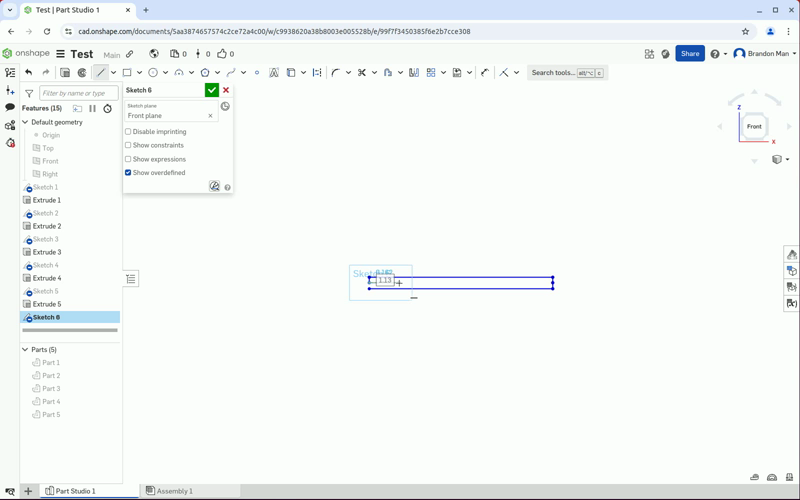
key_down(shift)
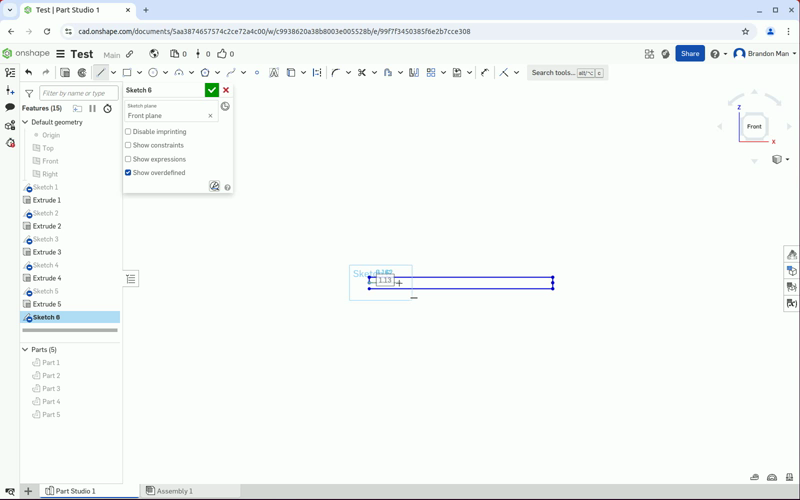
mouse_move(369, 288)
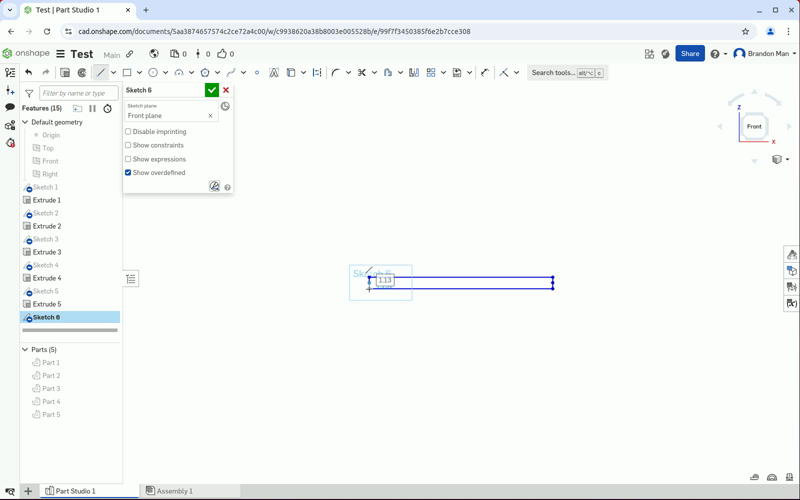
scroll(6)
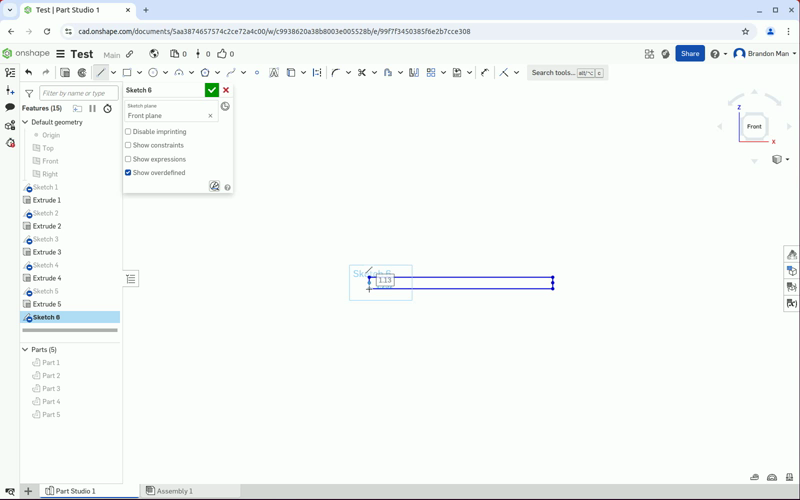
scroll(6)
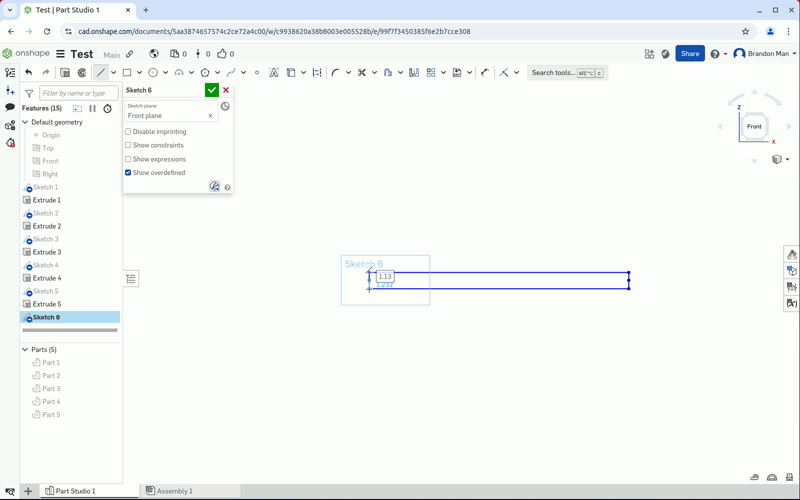
scroll(6)
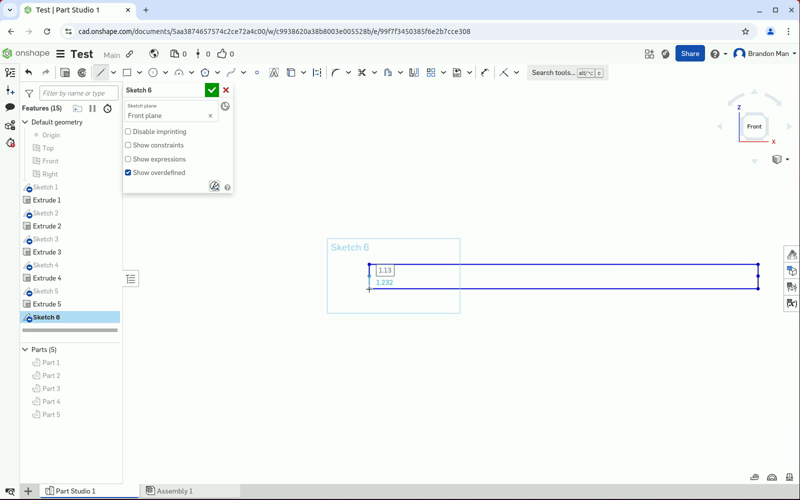
scroll(6)
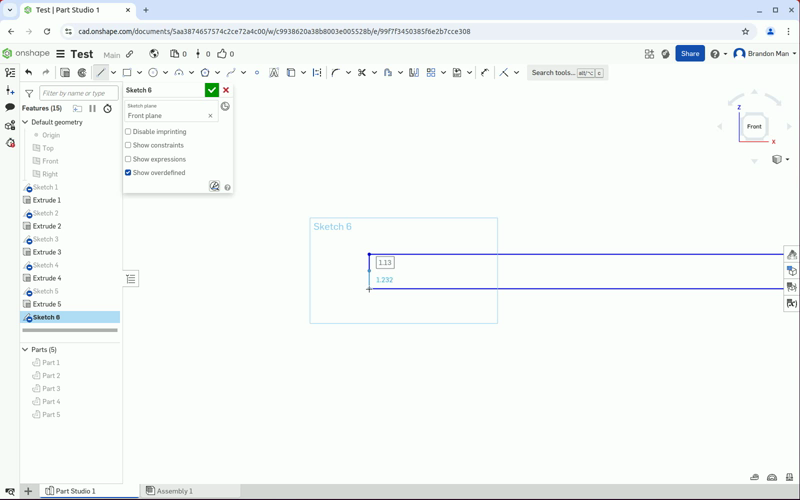
scroll(6)
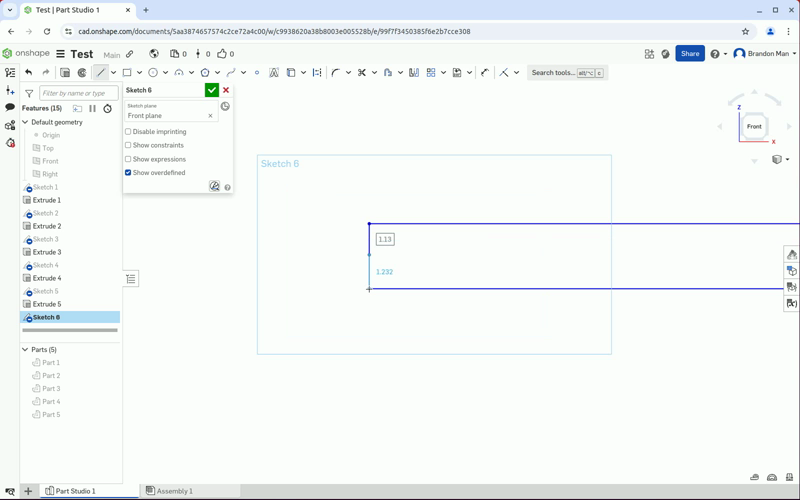
scroll(6)
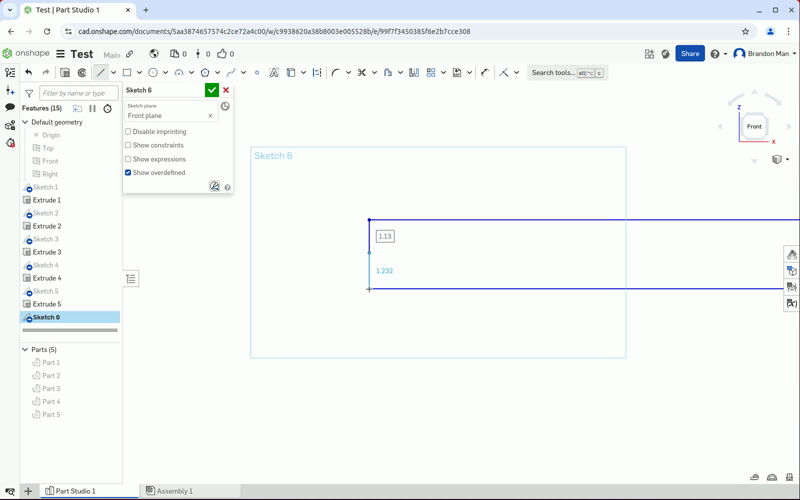
scroll(6)
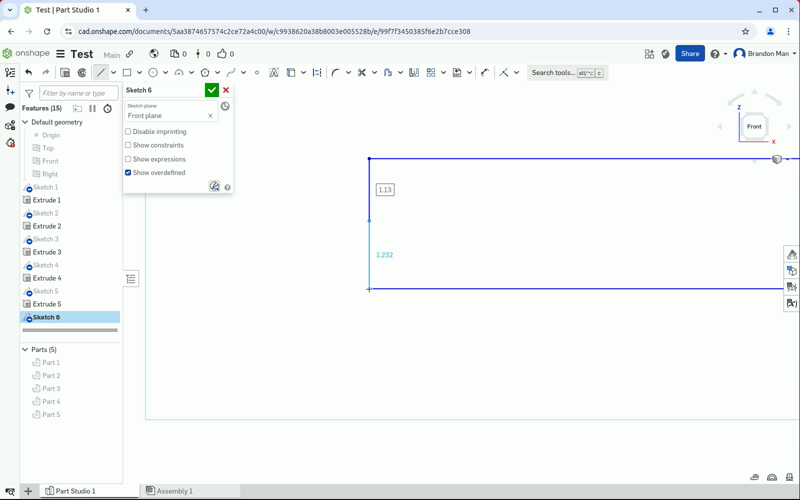
key_up(shift)
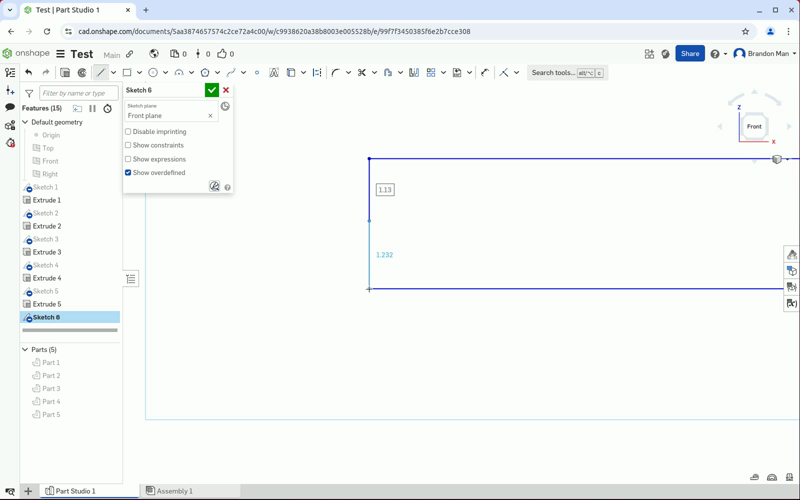
click(369, 288)
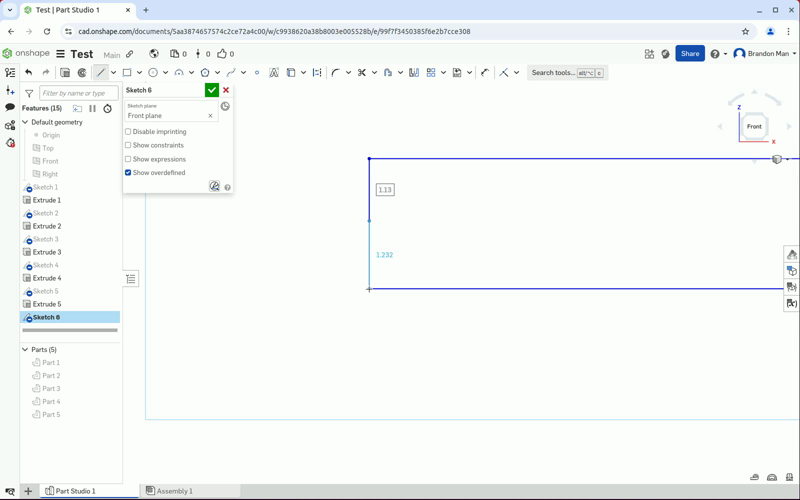
scroll(-6)
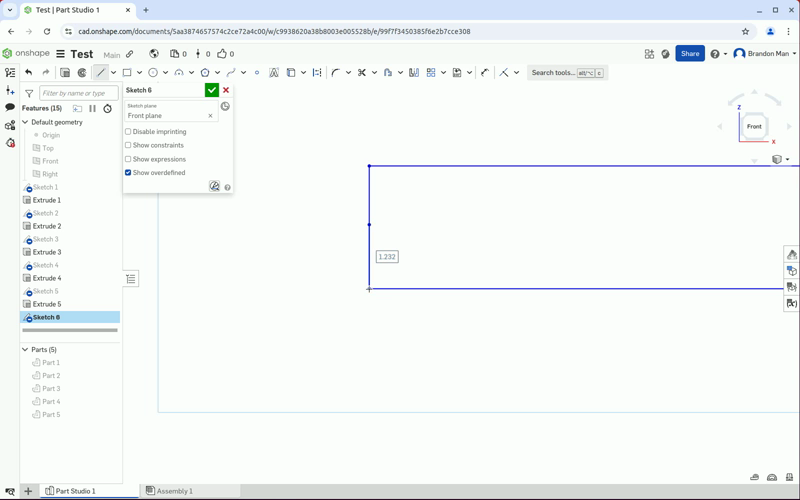
scroll(-6)
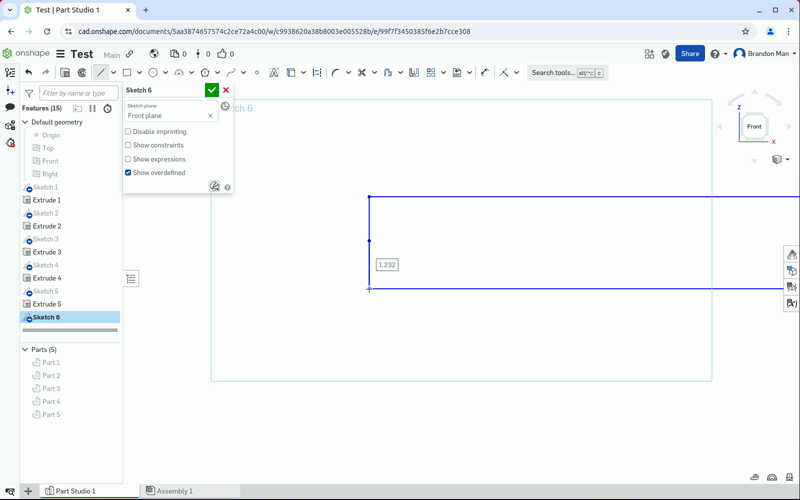
scroll(-6)
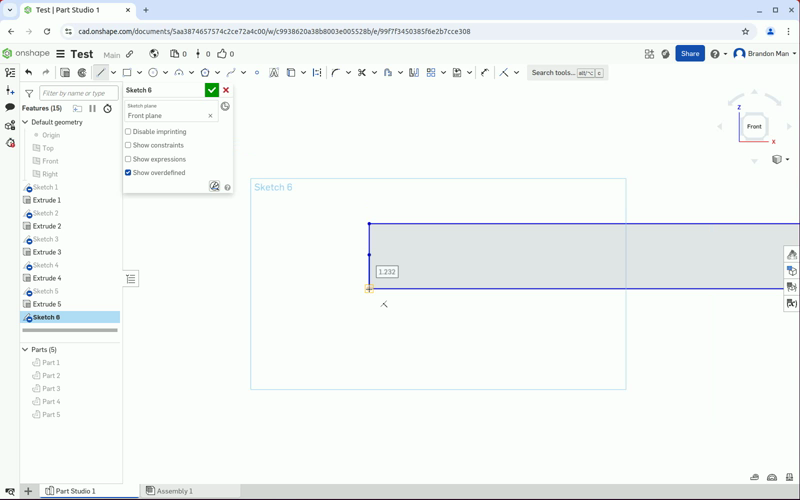
scroll(-6)
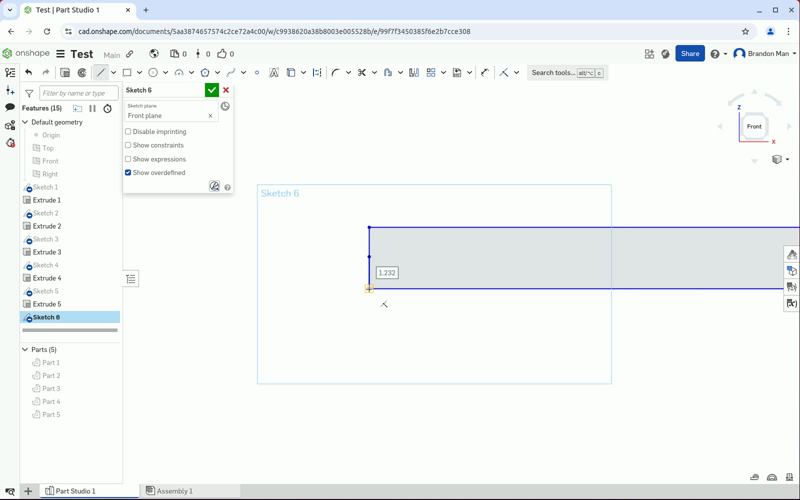
scroll(-6)
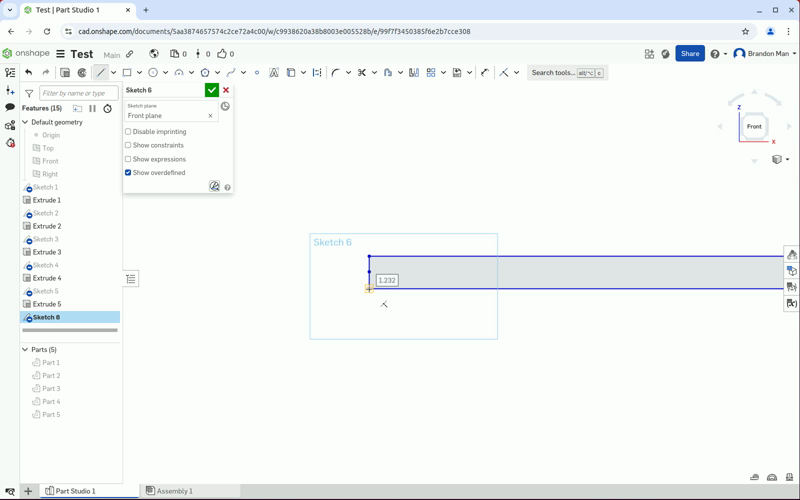
scroll(-6)
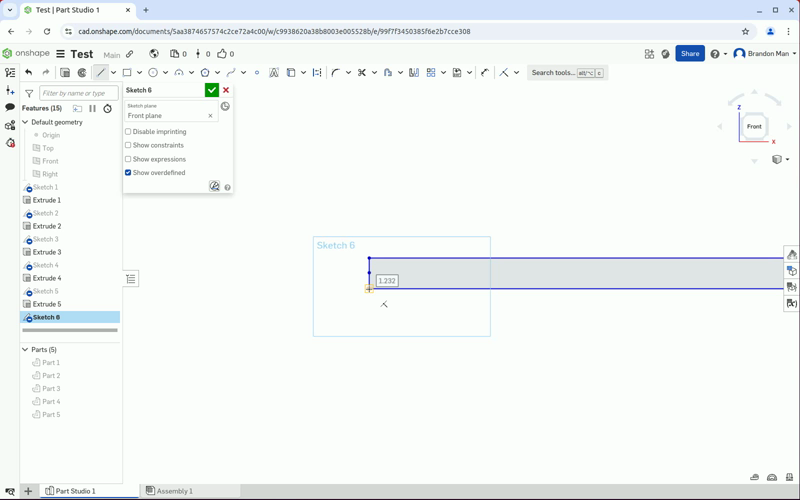
scroll(-6)
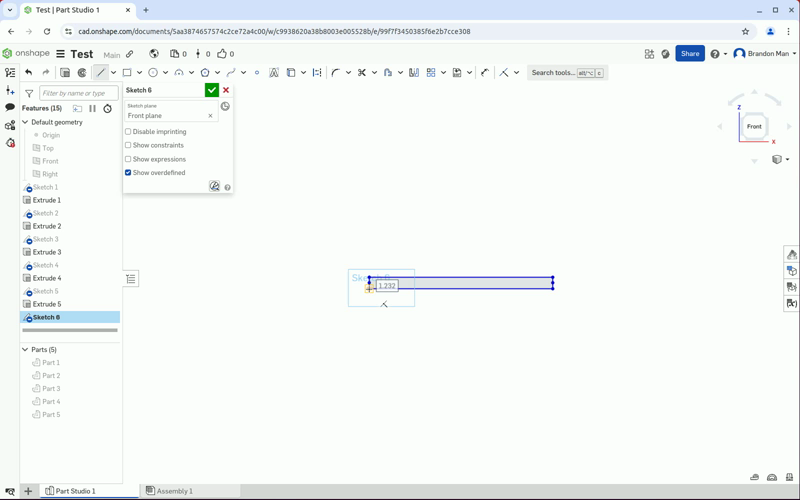
key(esc)
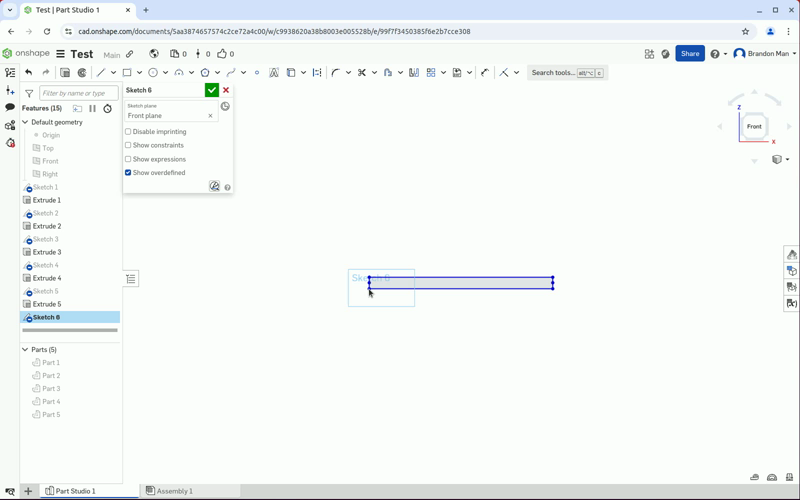
mouse_move(523, 286)
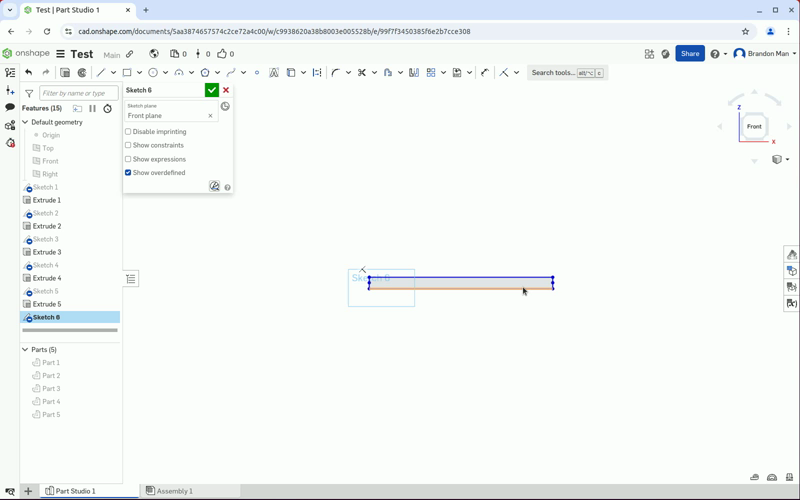
click(523, 286)
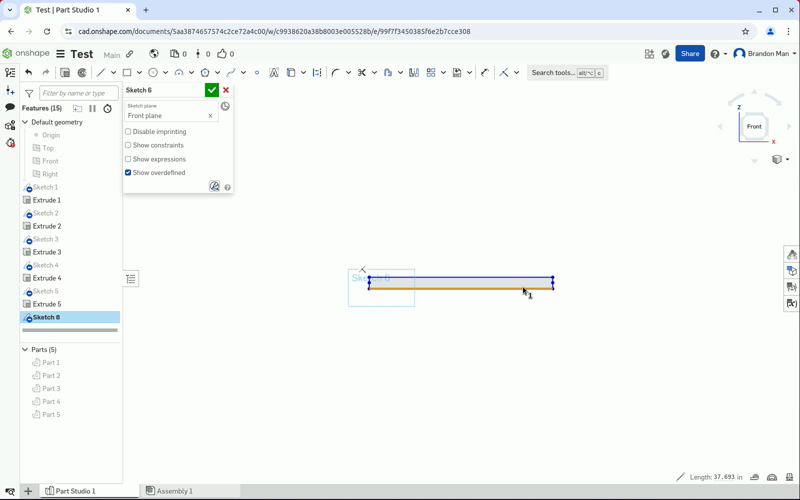
mouse_move(73, 352)
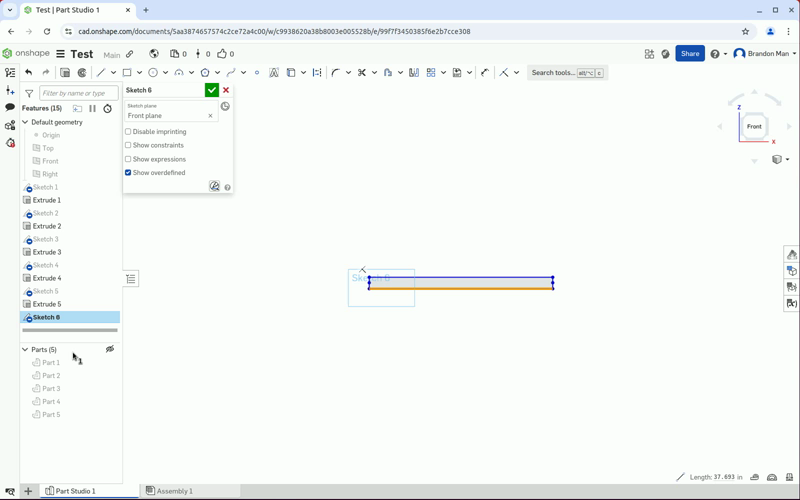
key(shift+y)
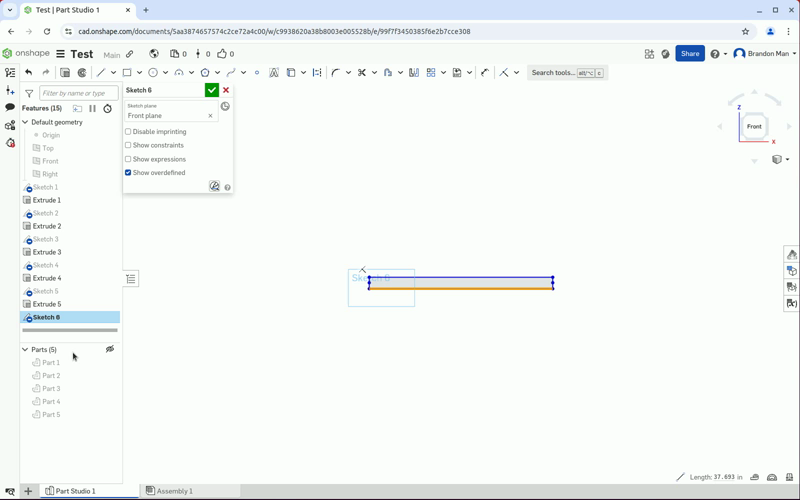
key(shift+e)
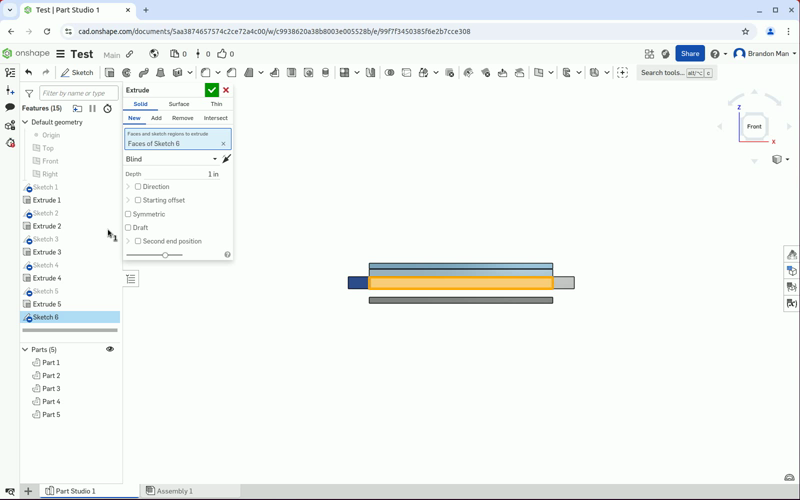
mouse_move(143, 106)
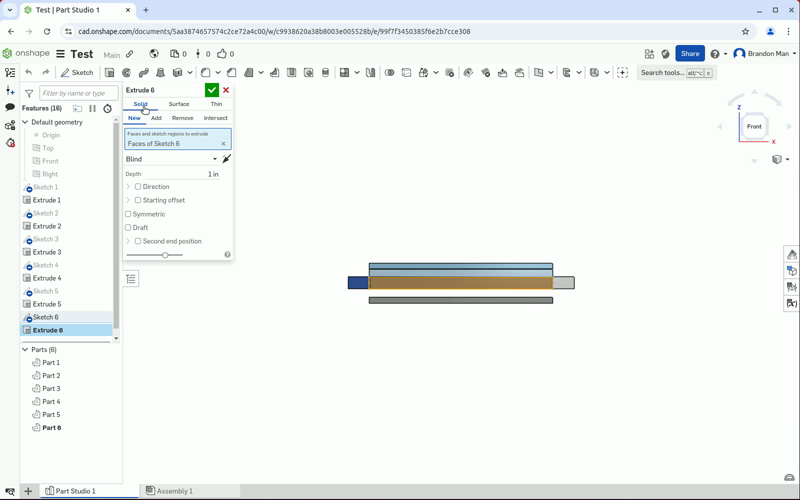
click(143, 106)
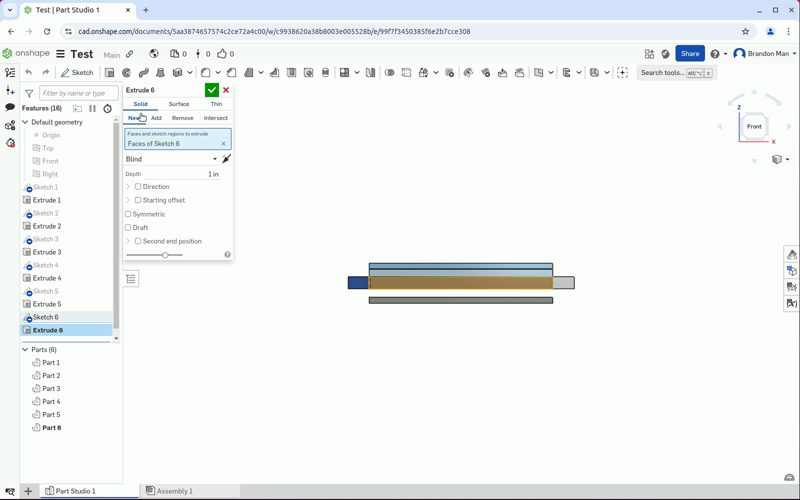
mouse_move(137, 120)
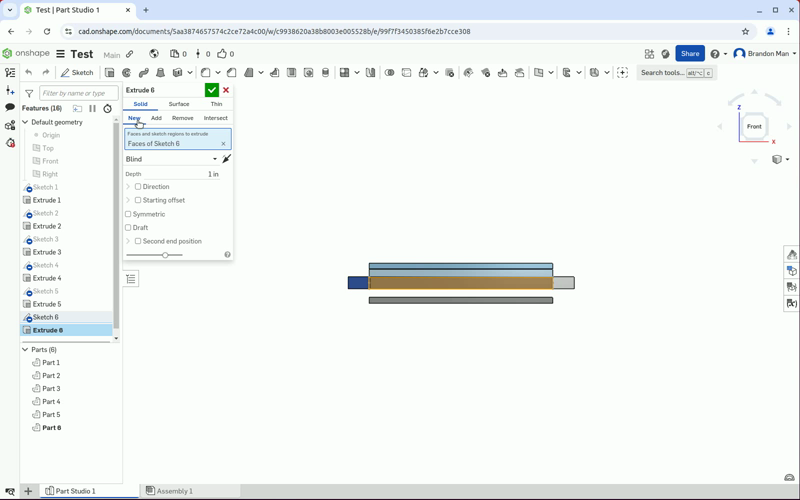
click(137, 120)
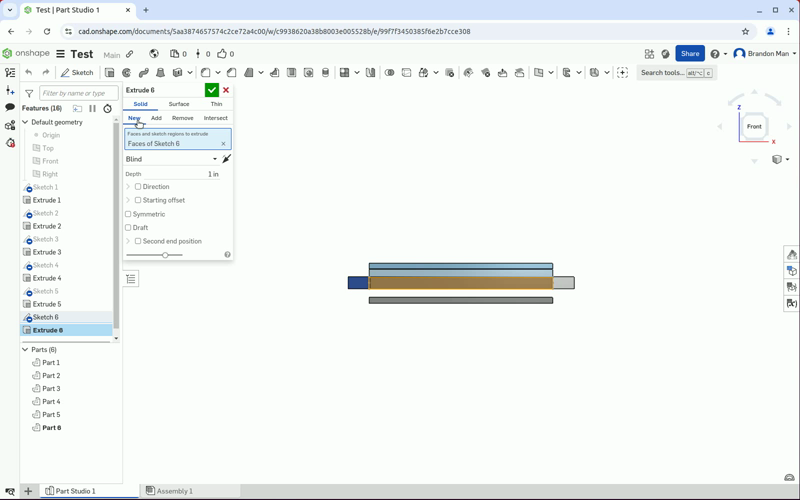
key(tab, 4)
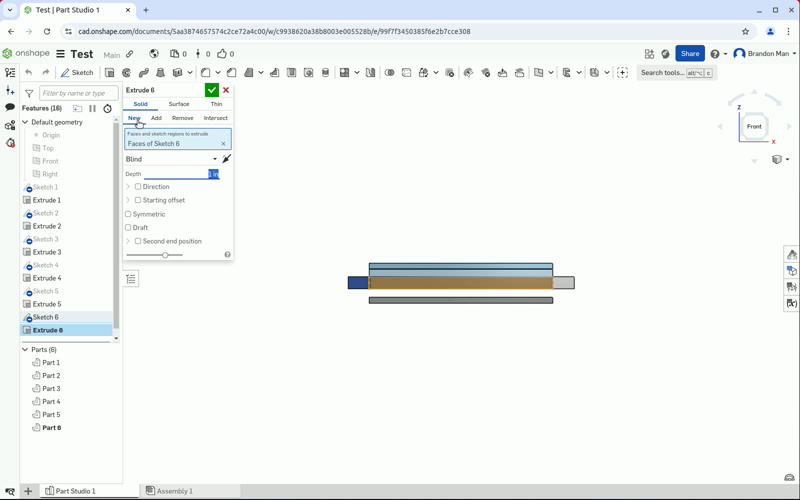
text(2.166)
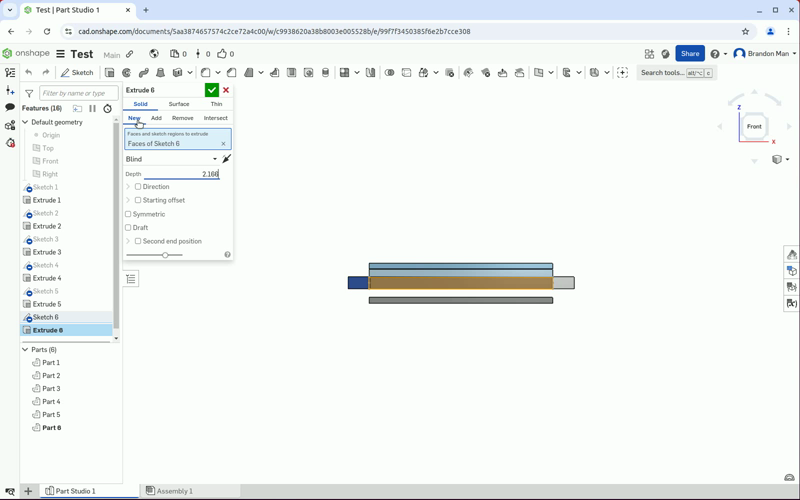
key(enter)
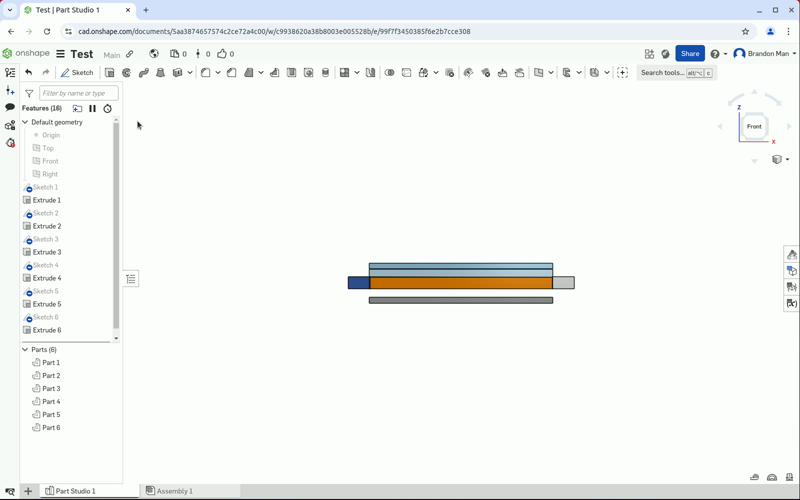
key(shift+h)
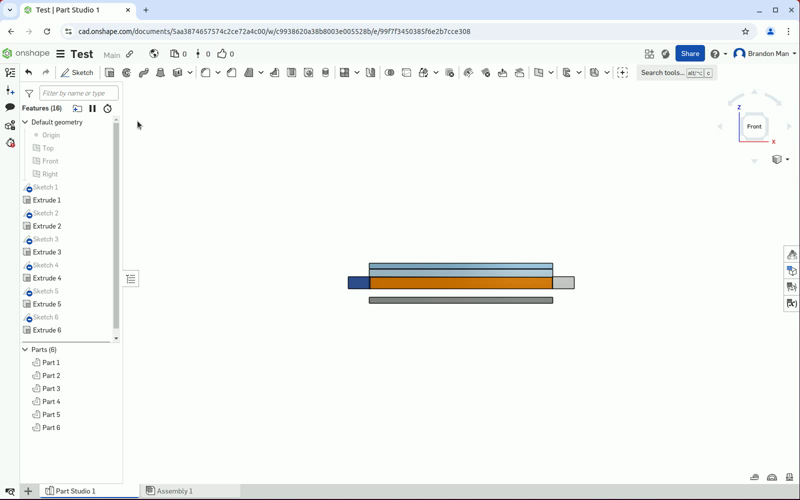
key(shift+h)
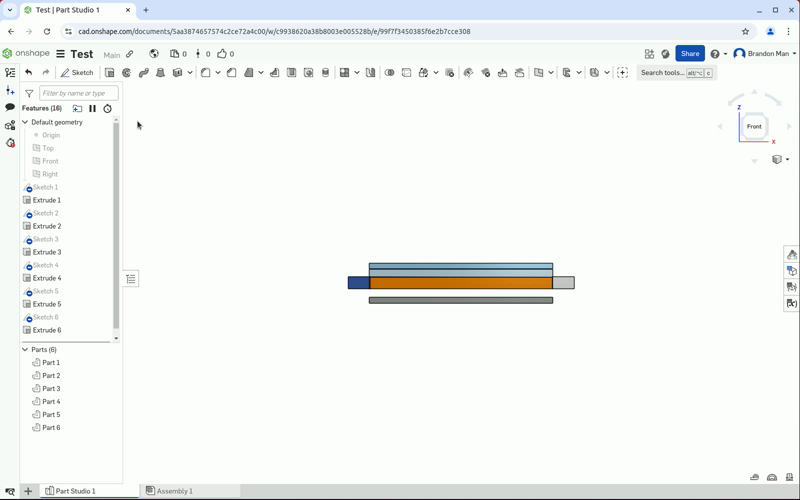
mouse_move(69, 189)
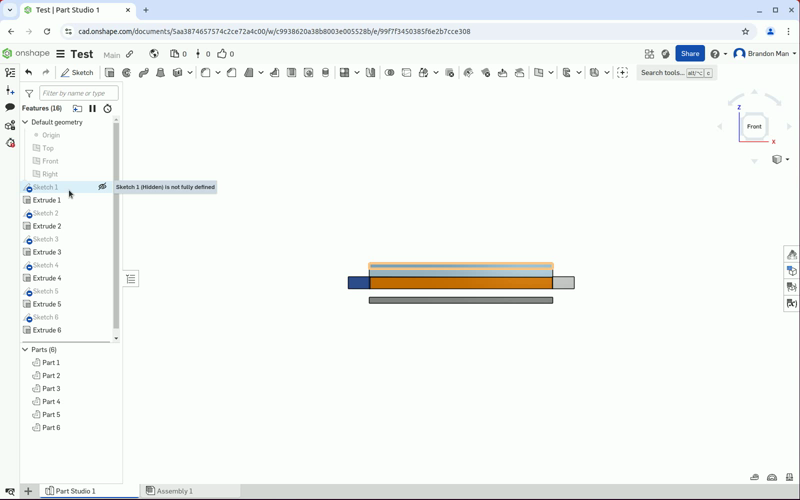
click(69, 189)
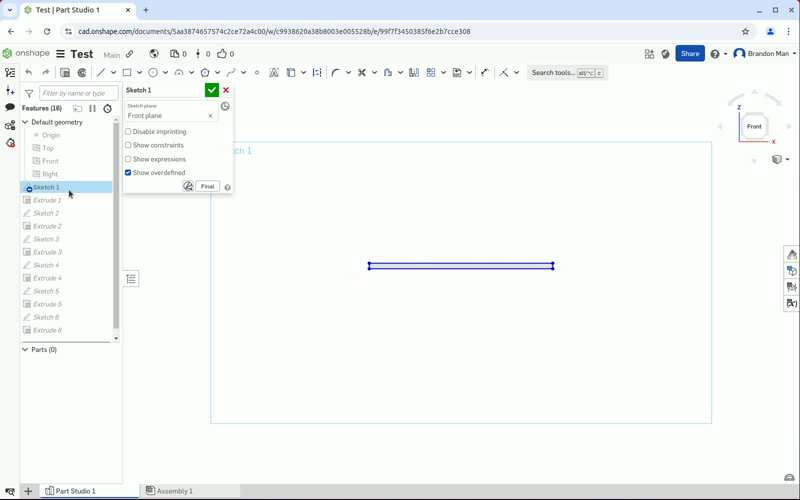
mouse_move(229, 92)
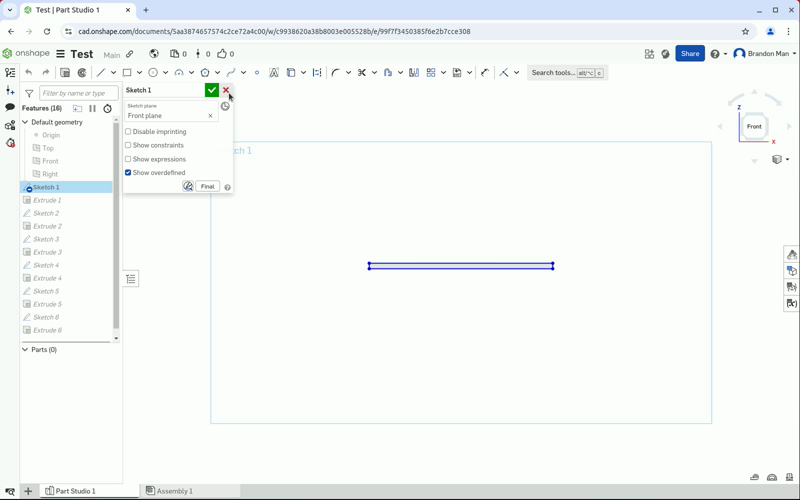
click(229, 92)
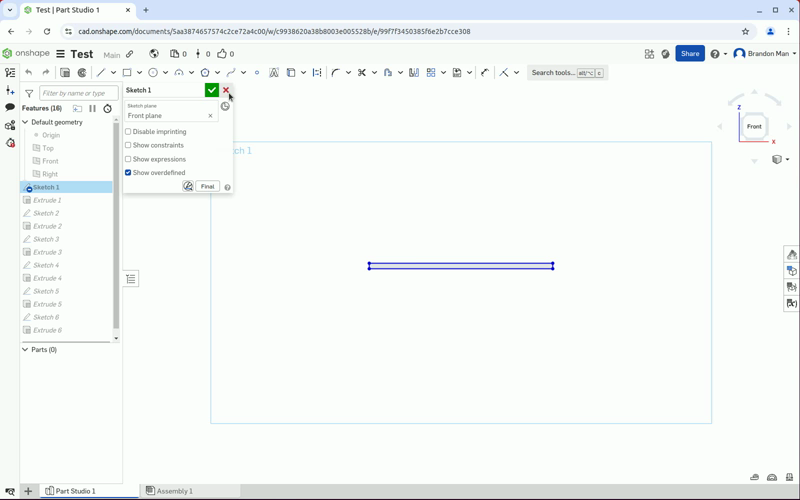
key(shift+s)
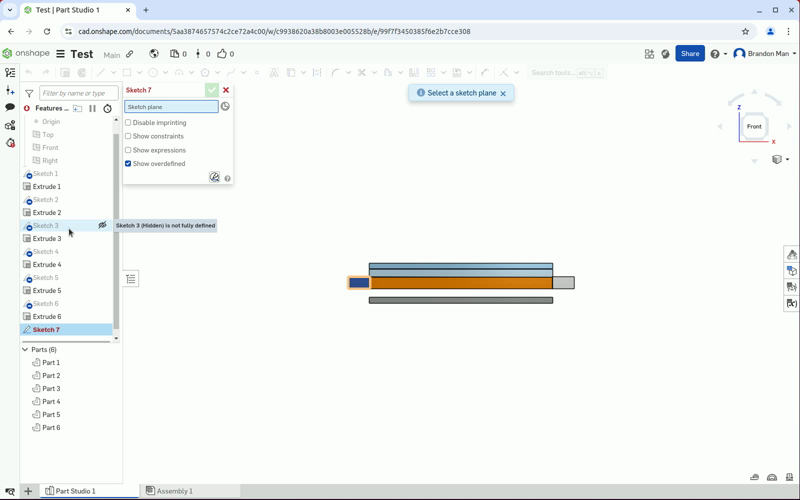
scroll(3)
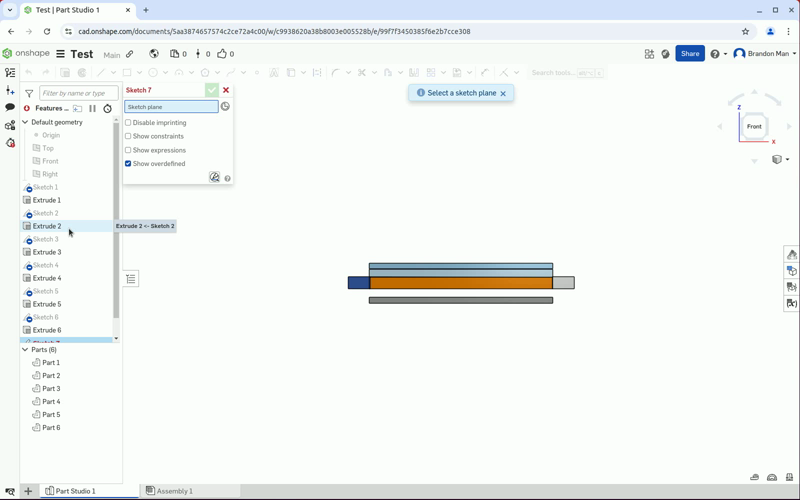
mouse_move(69, 163)
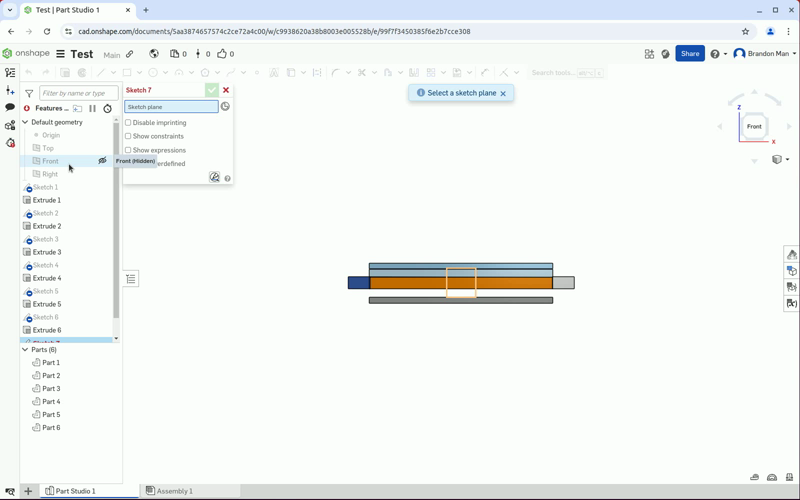
click(69, 163)
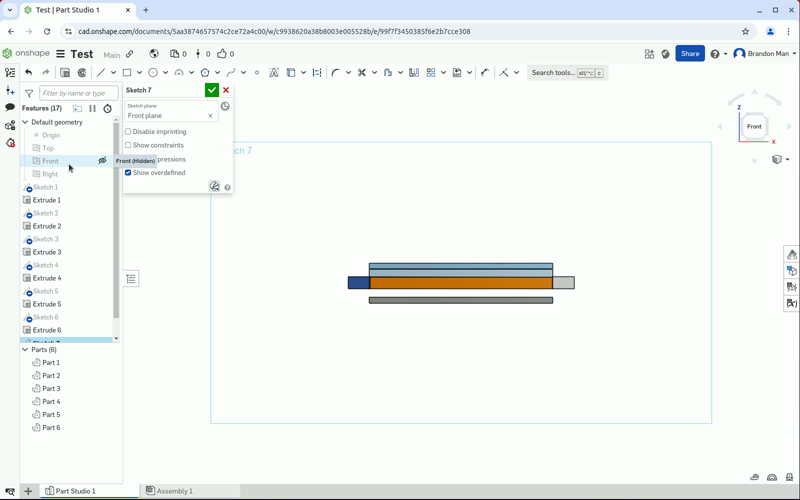
mouse_move(73, 352)
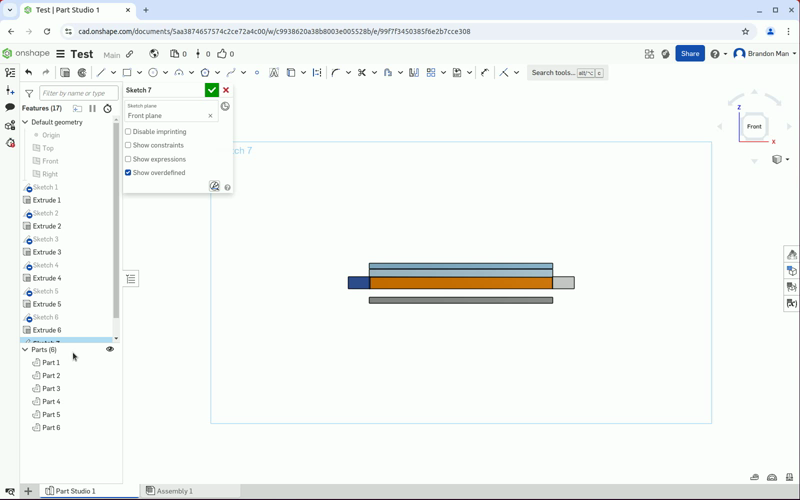
key(y)
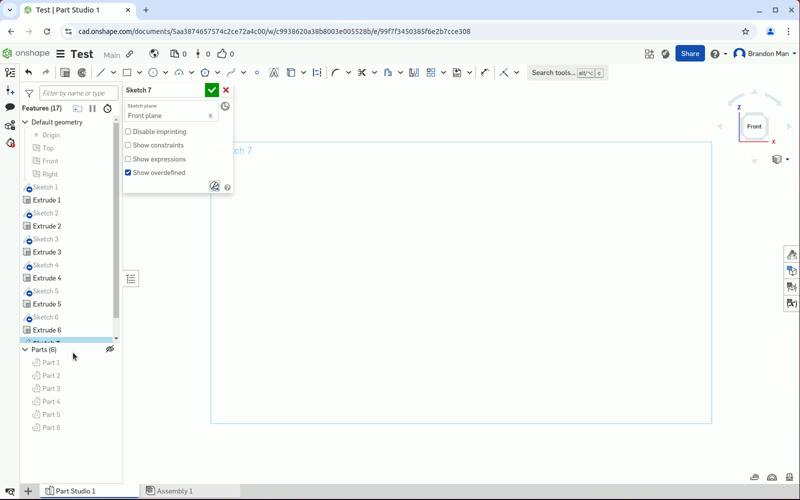
key(l)
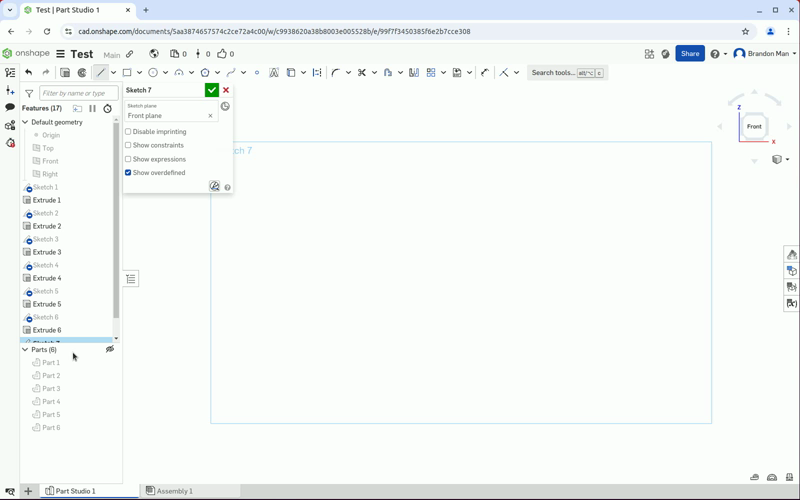
key_down(shift)
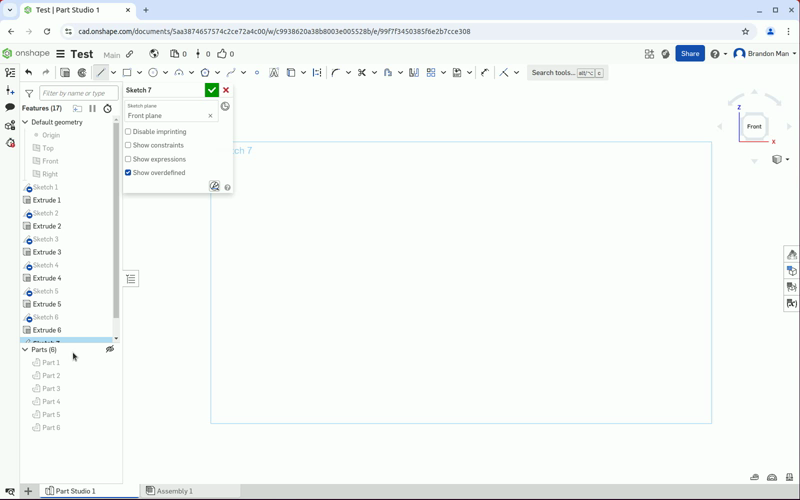
mouse_move(369, 297)
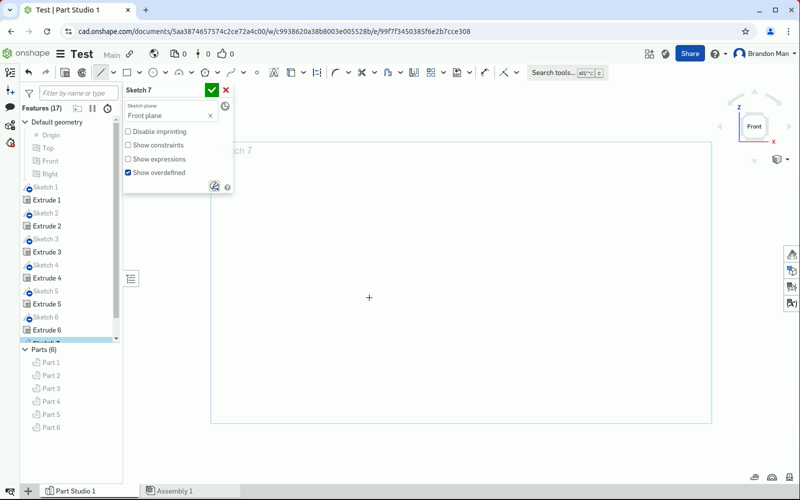
click(369, 297)
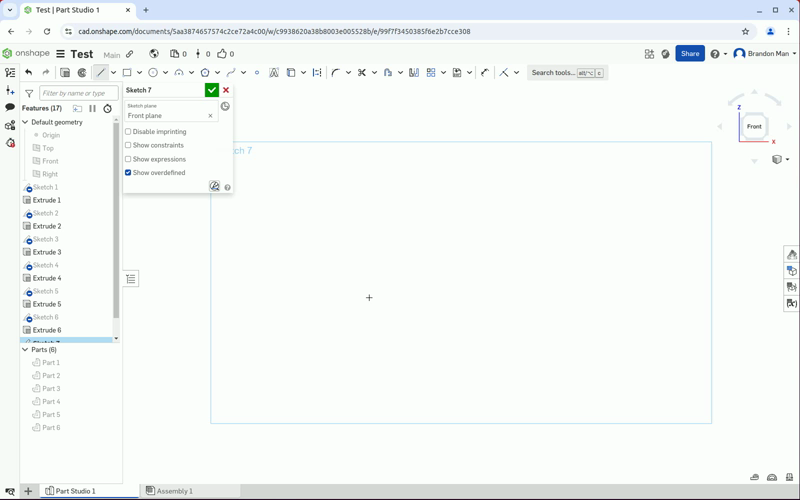
key_up(shift)
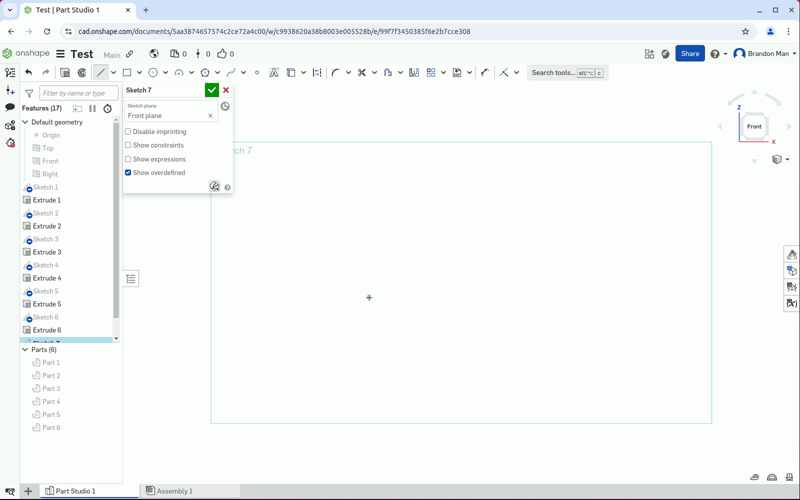
key_down(shift)
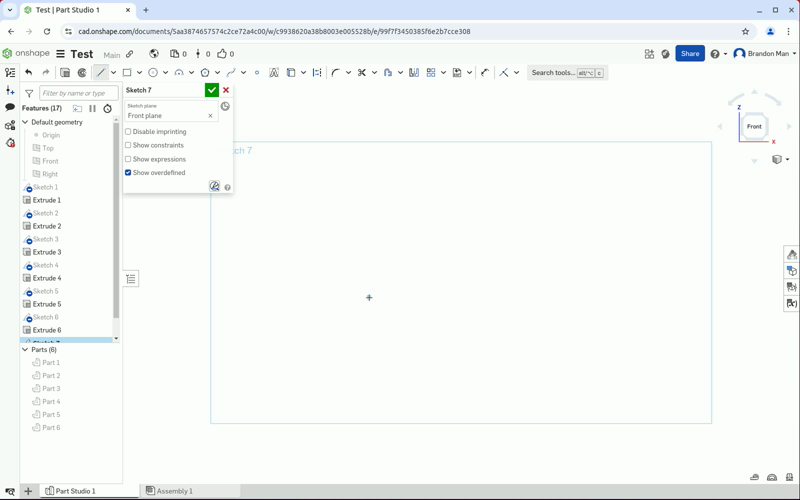
mouse_move(552, 297)
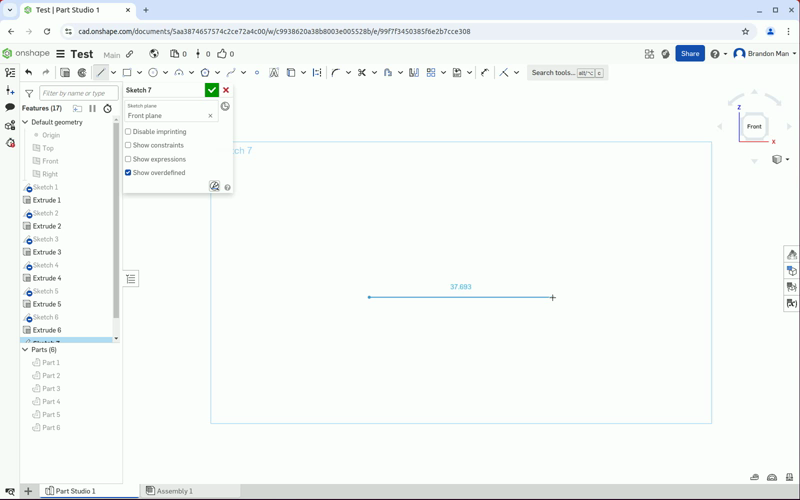
click(552, 297)
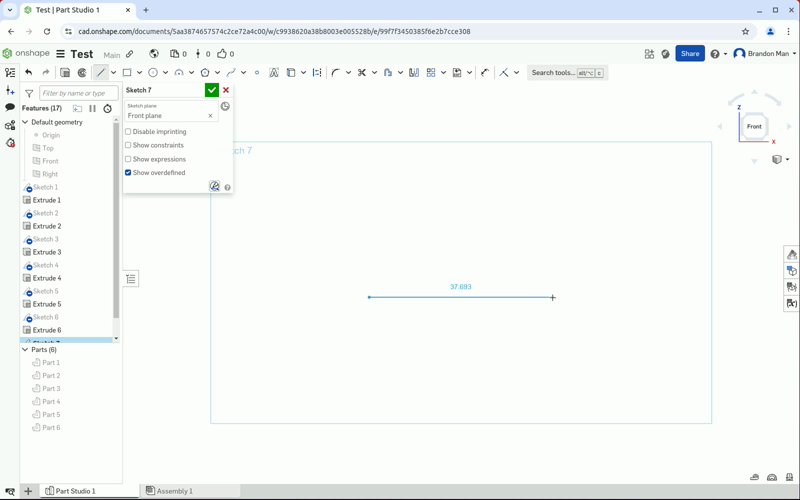
key_up(shift)
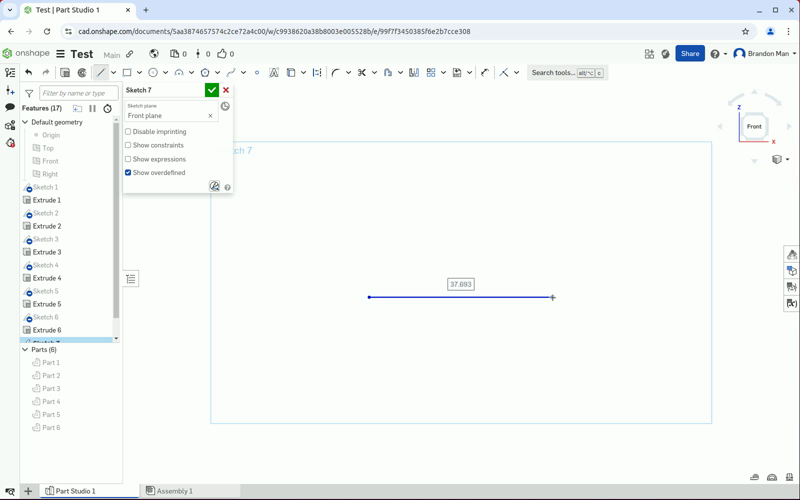
key_down(shift)
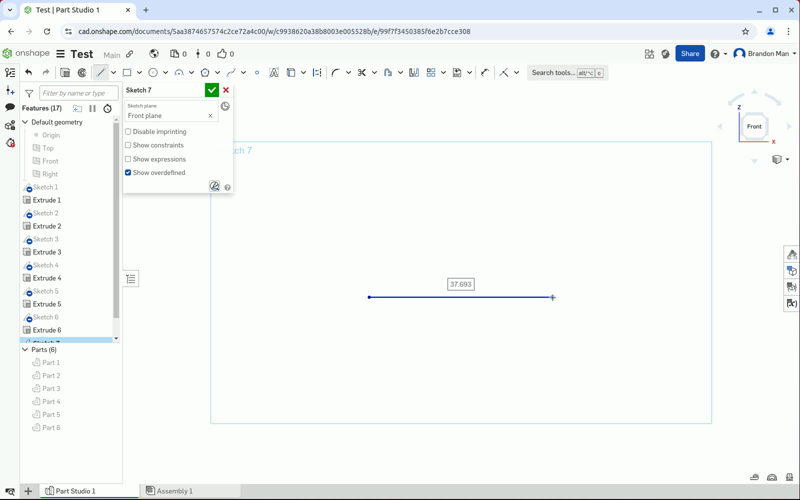
mouse_move(582, 297)
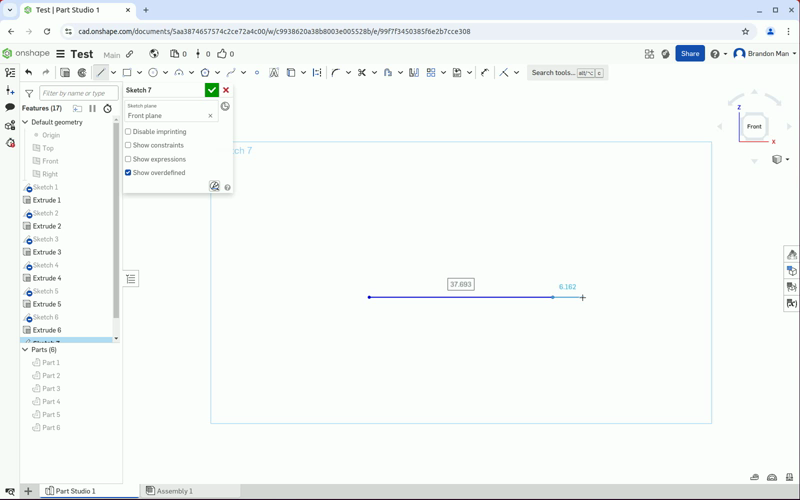
mouse_move(552, 289)
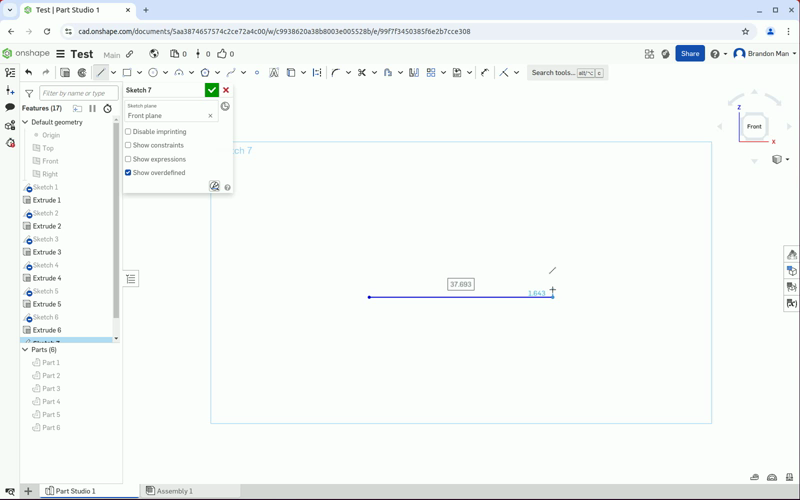
click(552, 289)
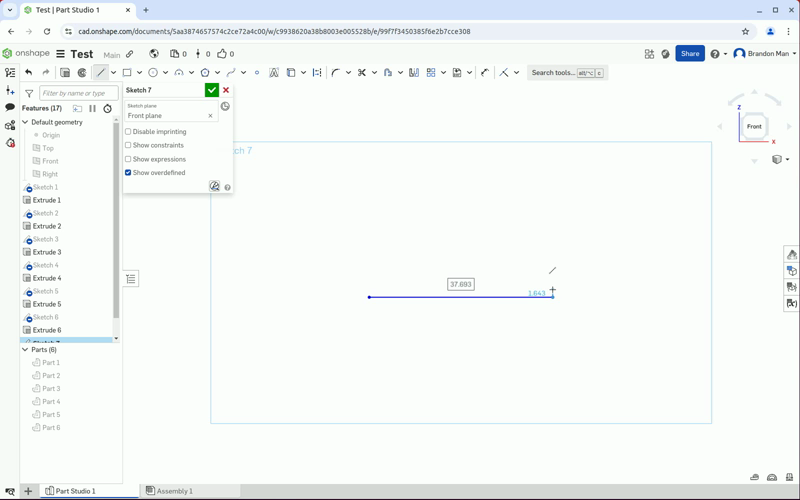
key_up(shift)
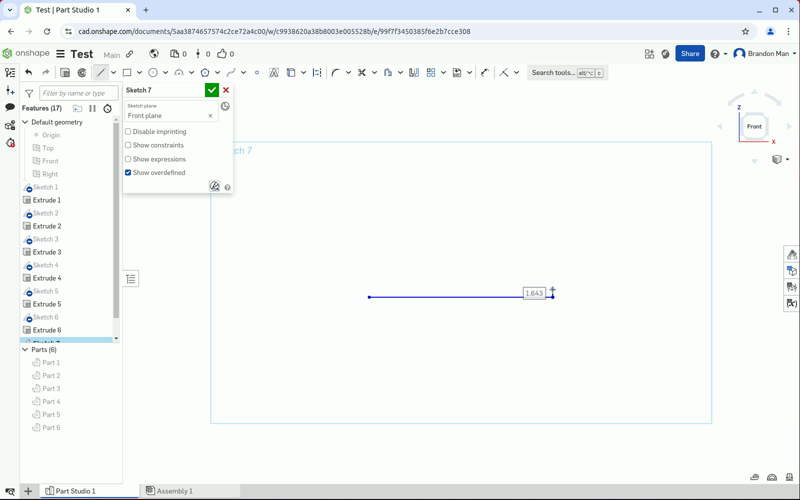
key_down(shift)
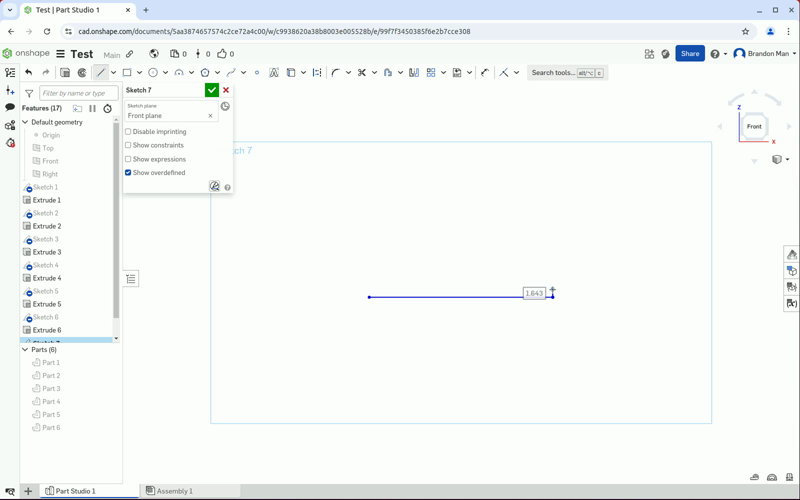
mouse_move(369, 289)
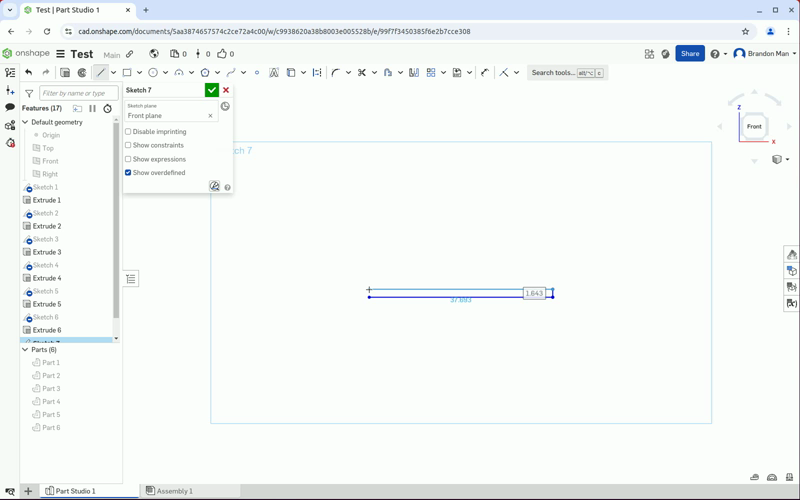
click(369, 289)
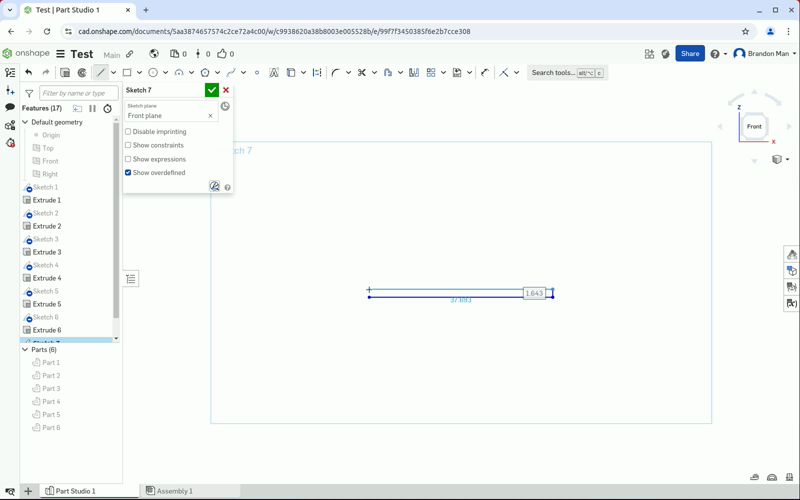
key_up(shift)
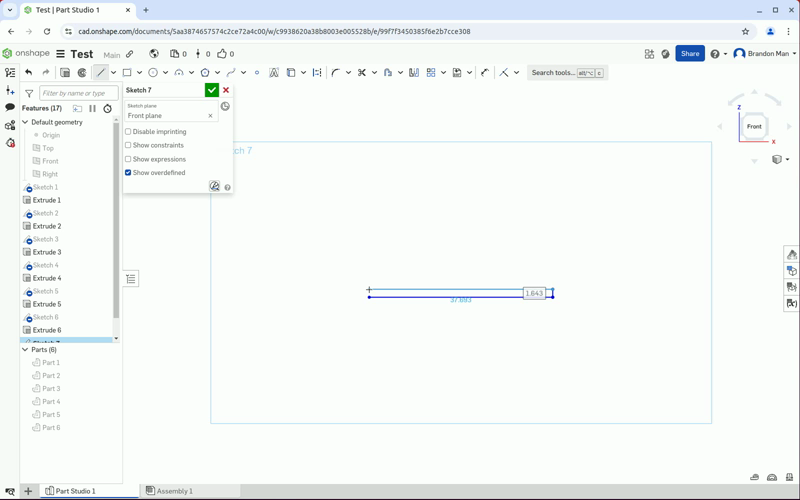
mouse_move(399, 289)
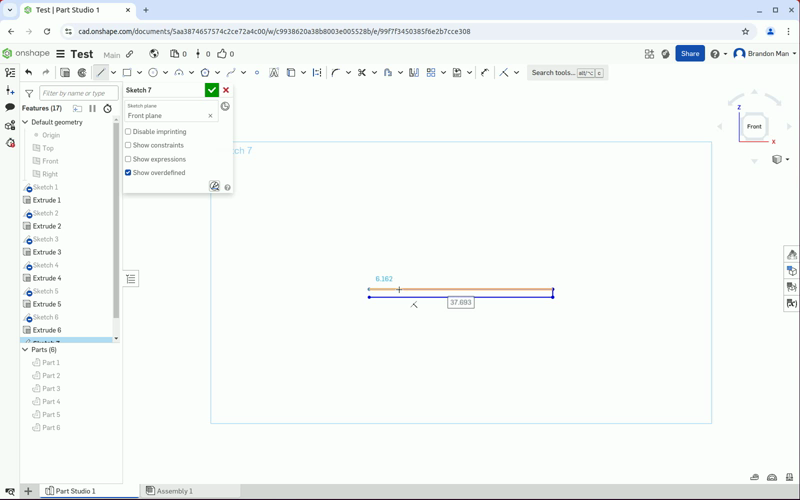
key_down(shift)
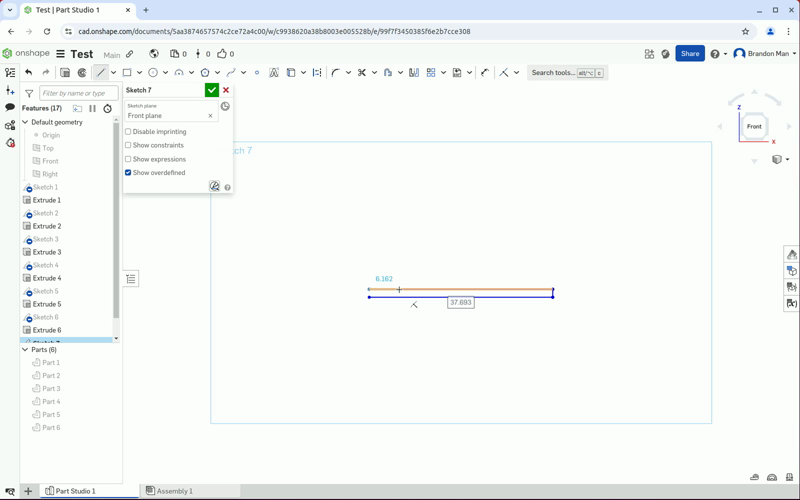
mouse_move(369, 297)
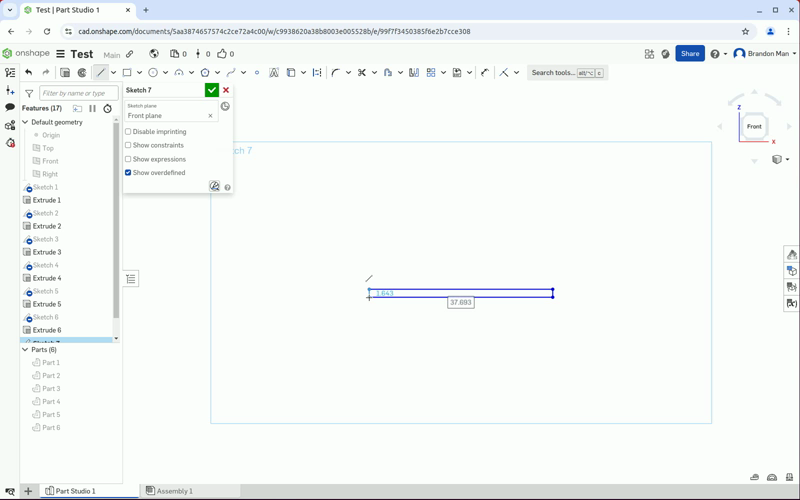
key_up(shift)
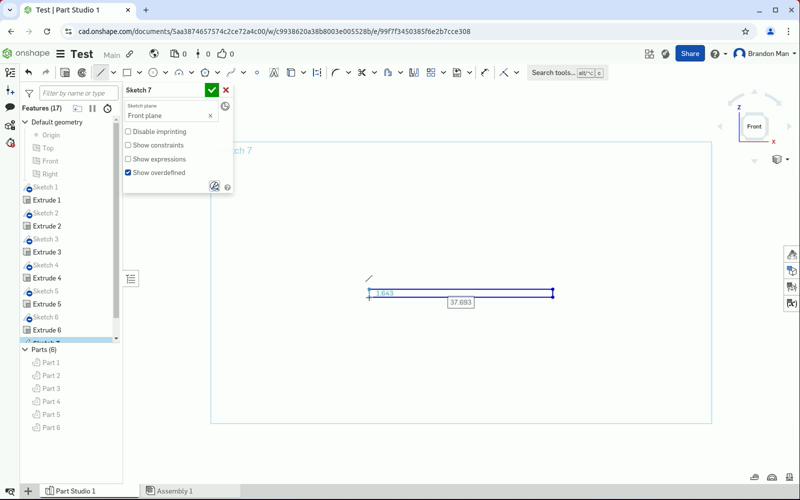
click(369, 297)
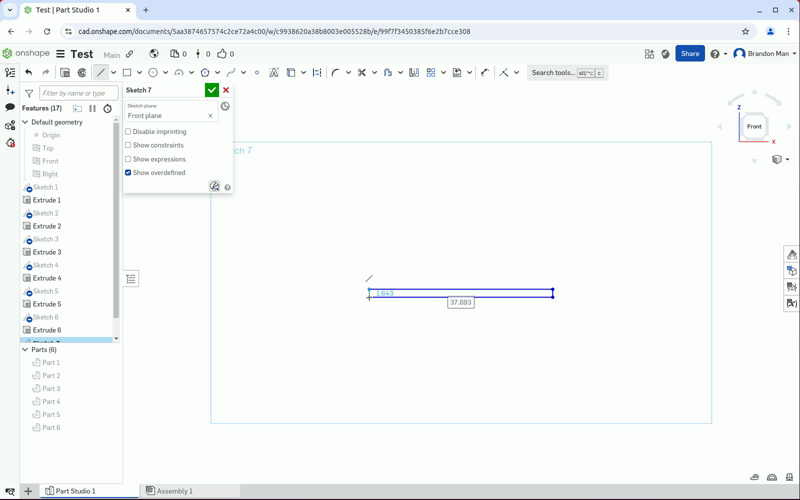
key(esc)
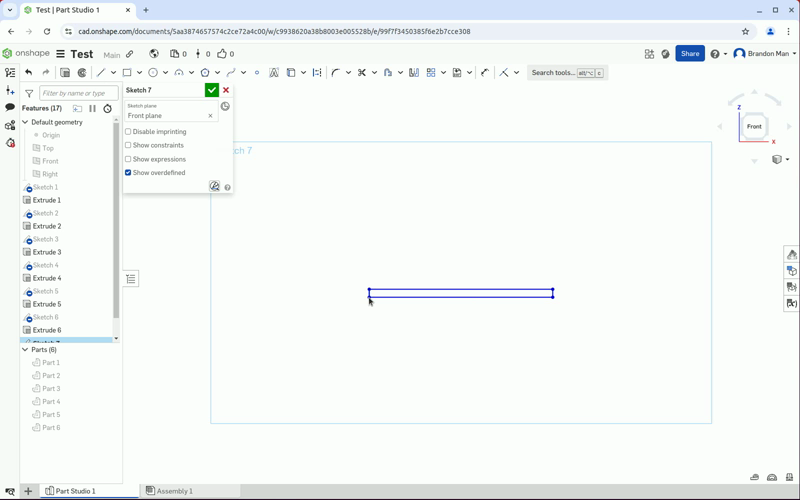
mouse_move(517, 292)
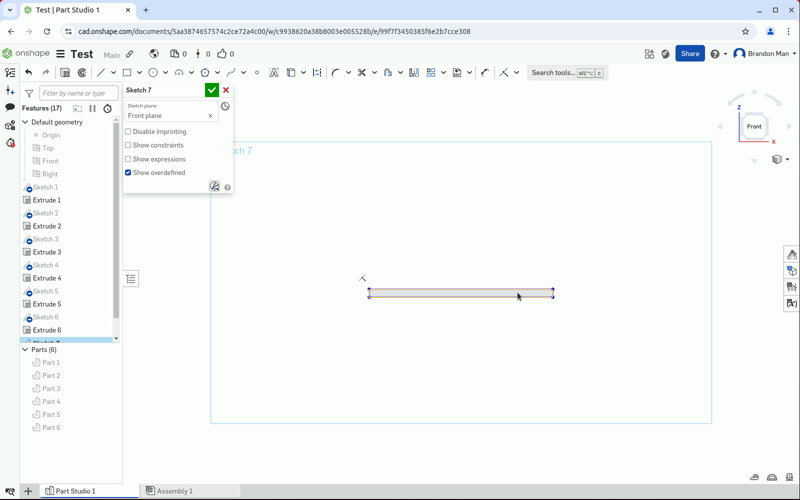
scroll(6)
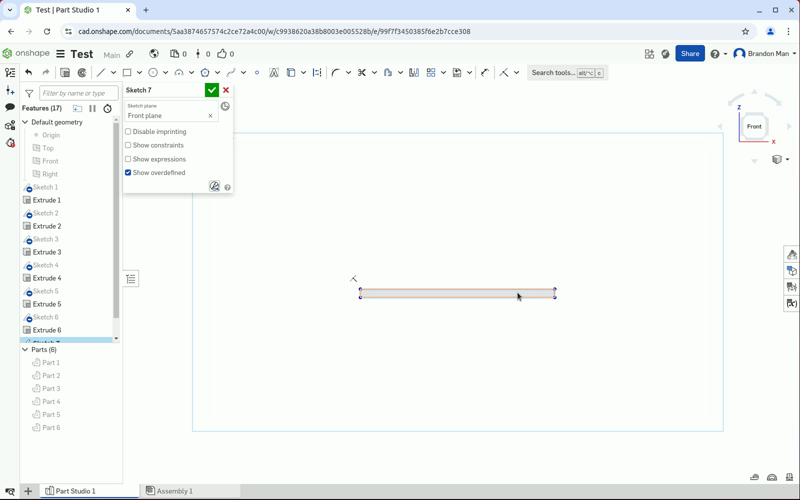
scroll(6)
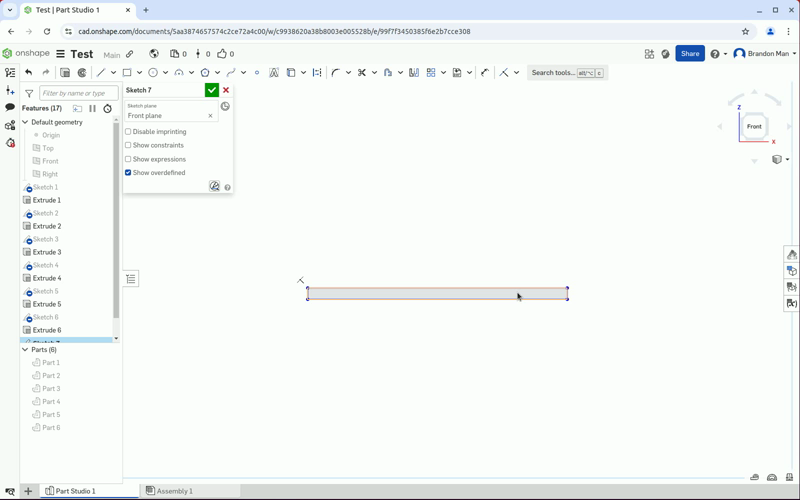
scroll(6)
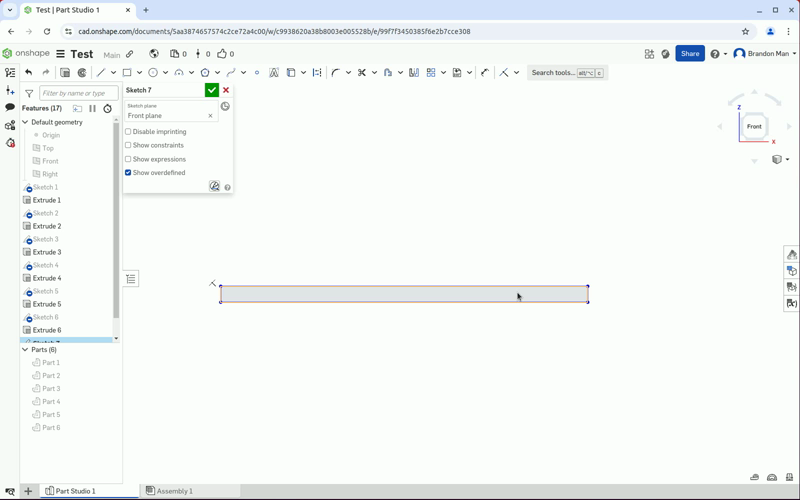
scroll(6)
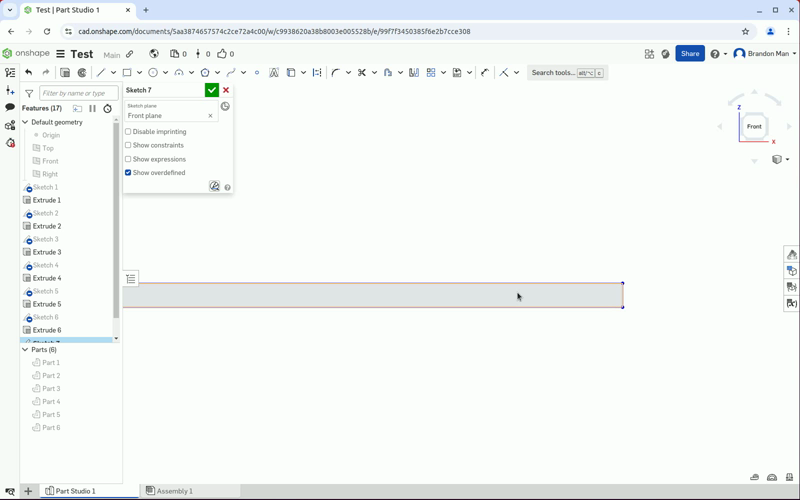
scroll(6)
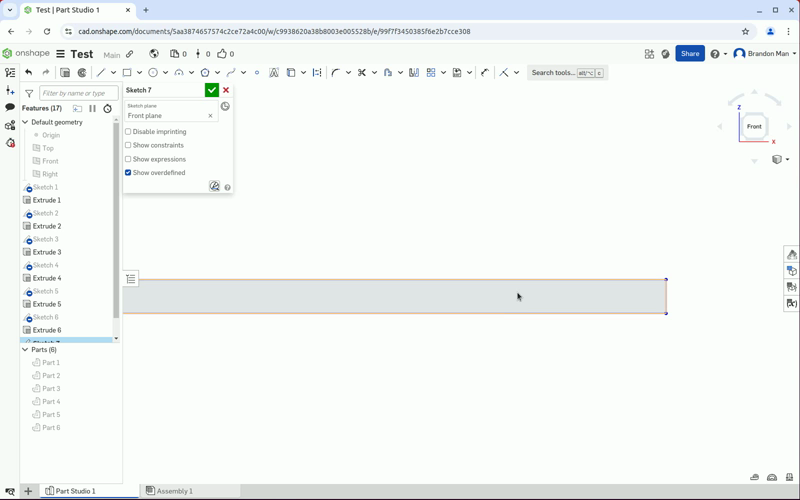
scroll(6)
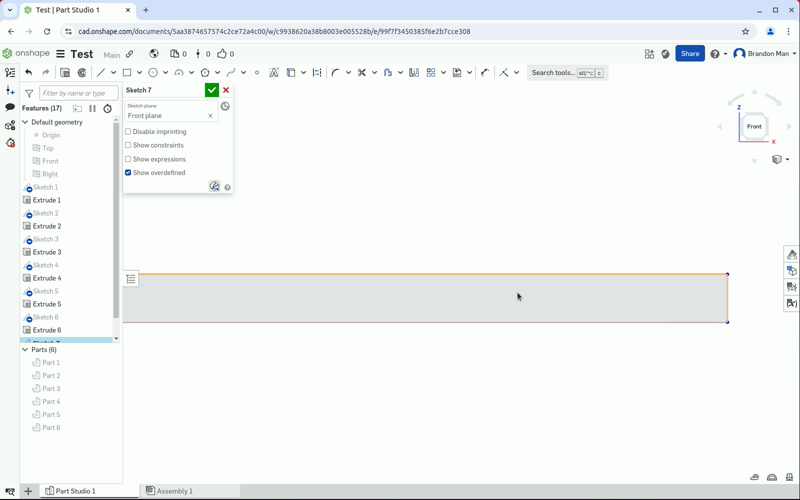
scroll(6)
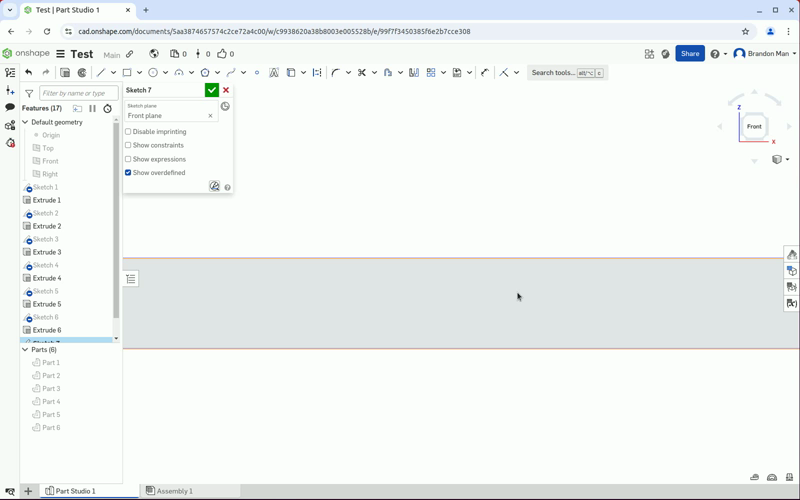
click(517, 292)
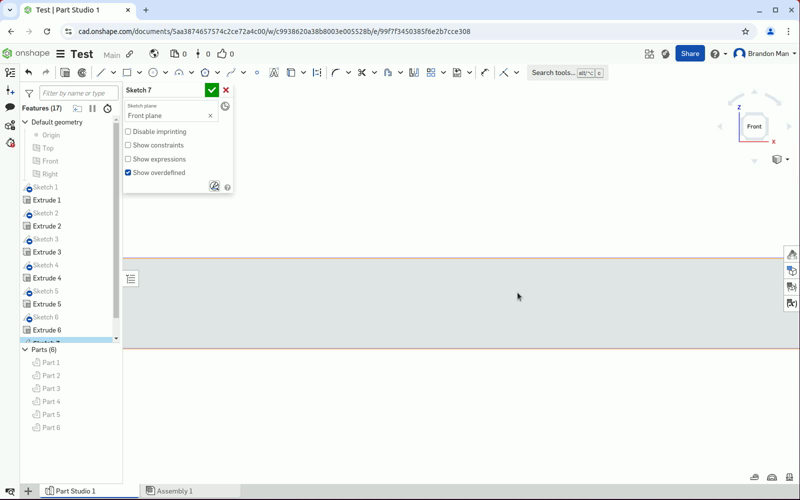
scroll(-6)
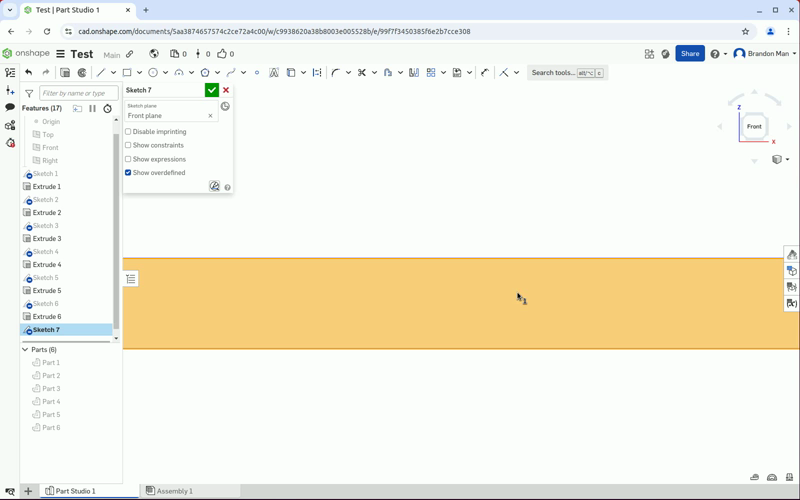
scroll(-6)
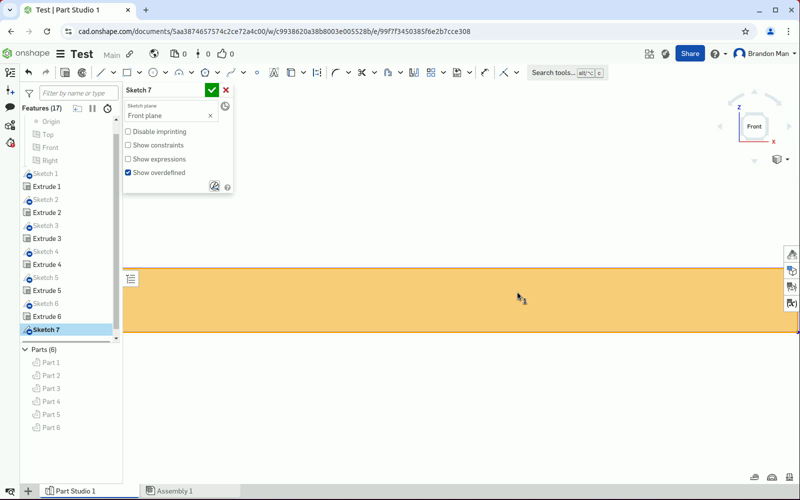
scroll(-6)
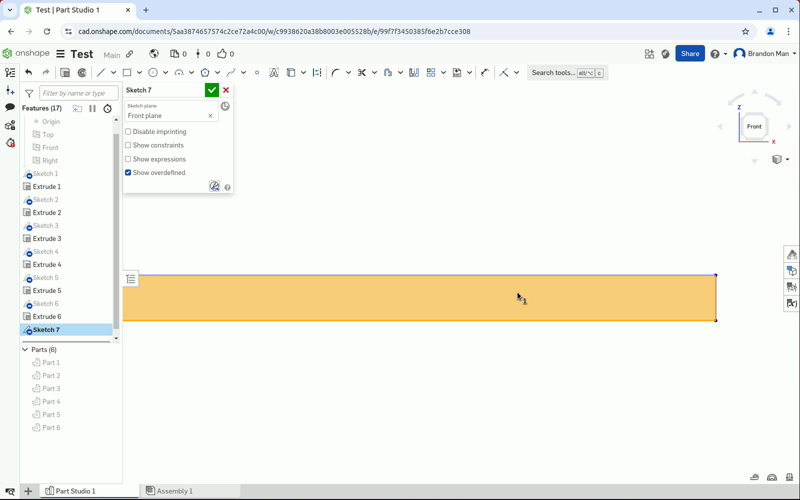
scroll(-6)
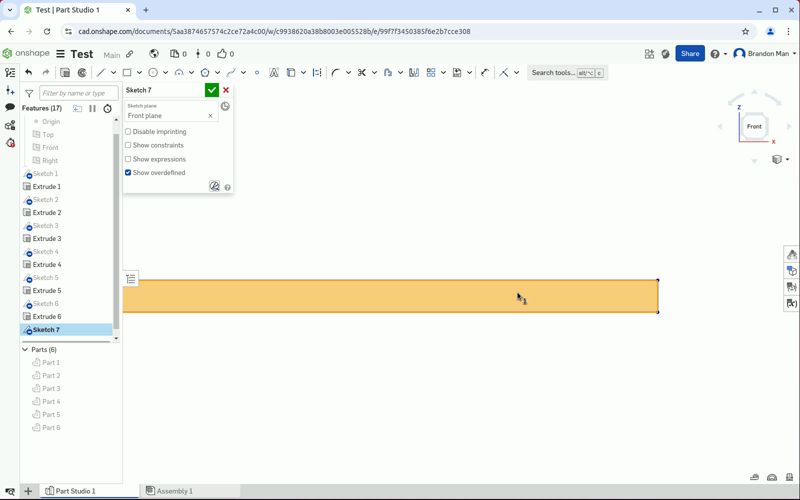
scroll(-6)
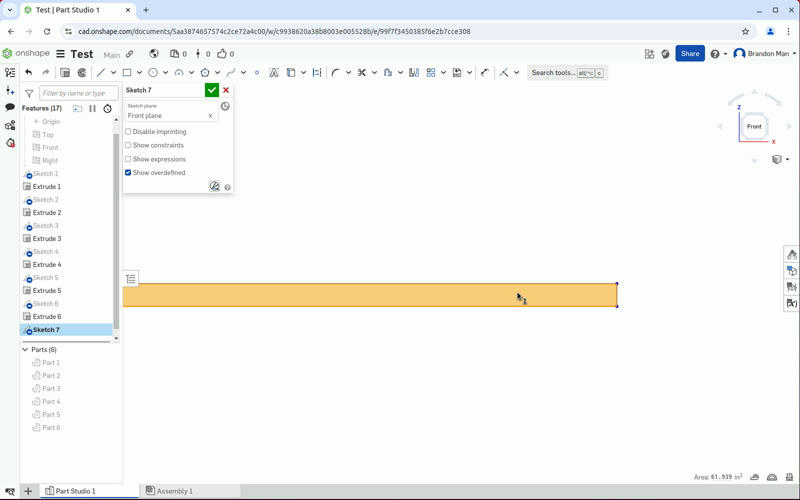
scroll(-6)
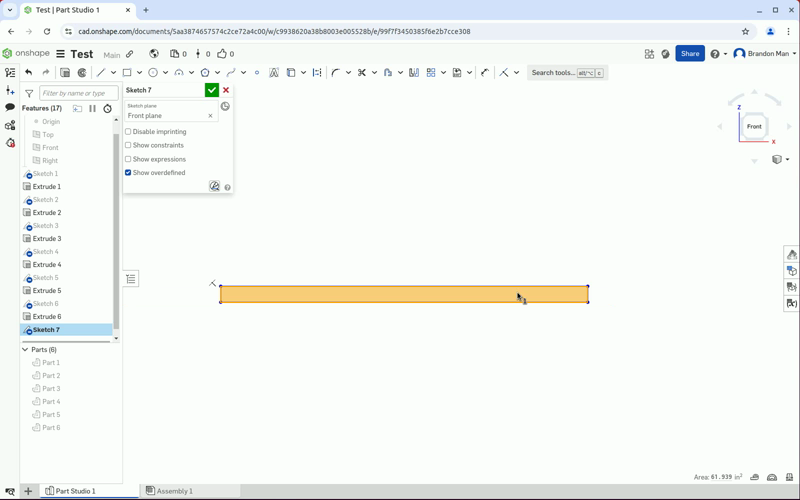
scroll(-6)
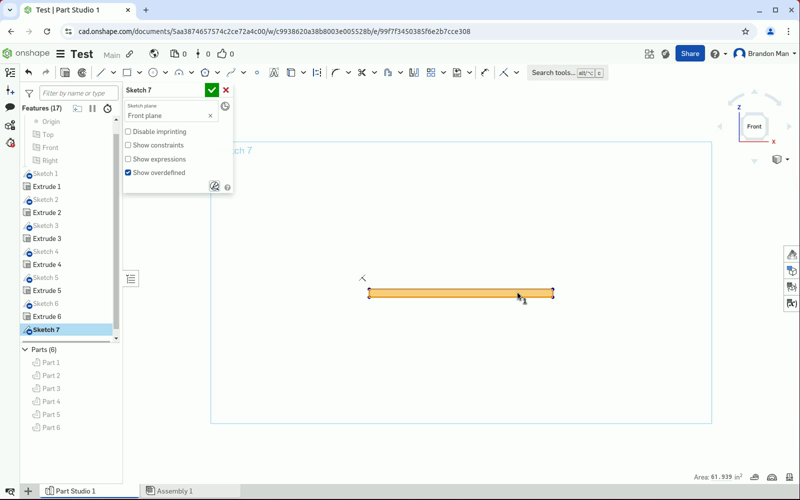
mouse_move(73, 352)
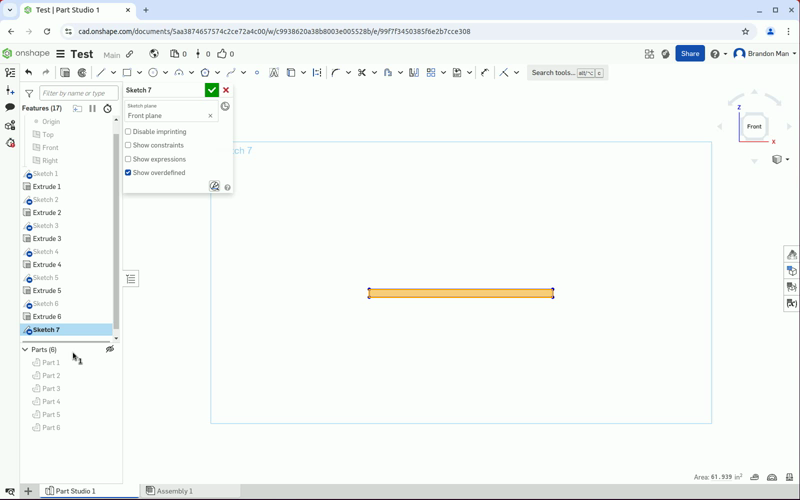
key(shift+y)
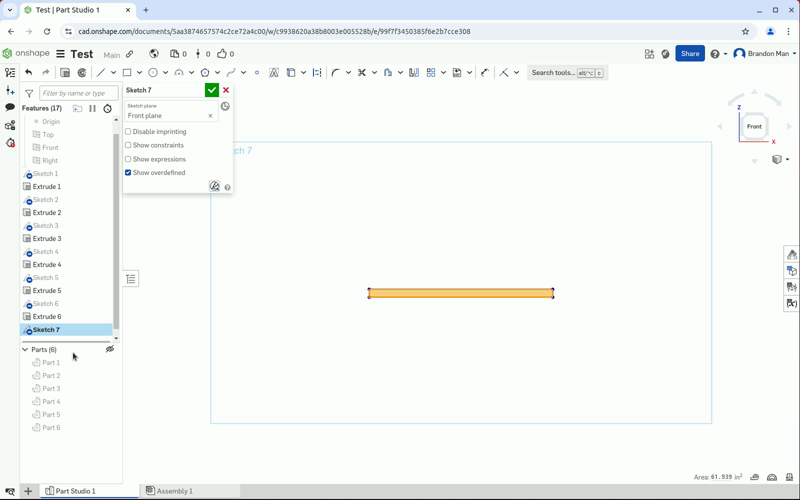
key(shift+e)
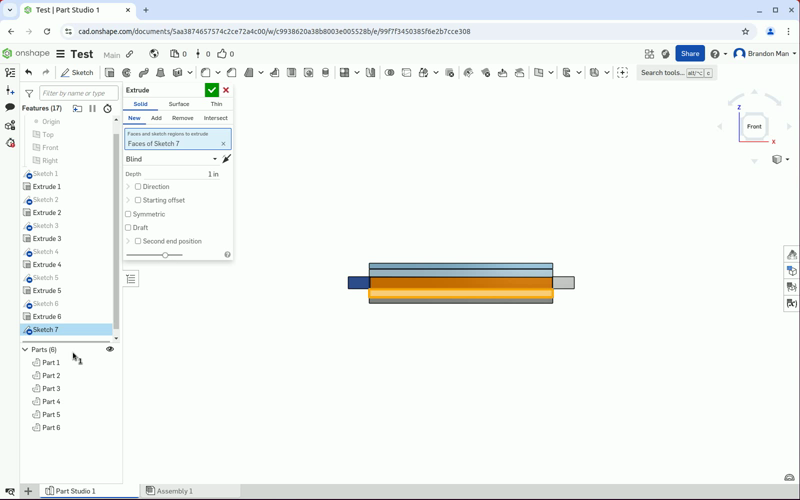
mouse_move(143, 106)
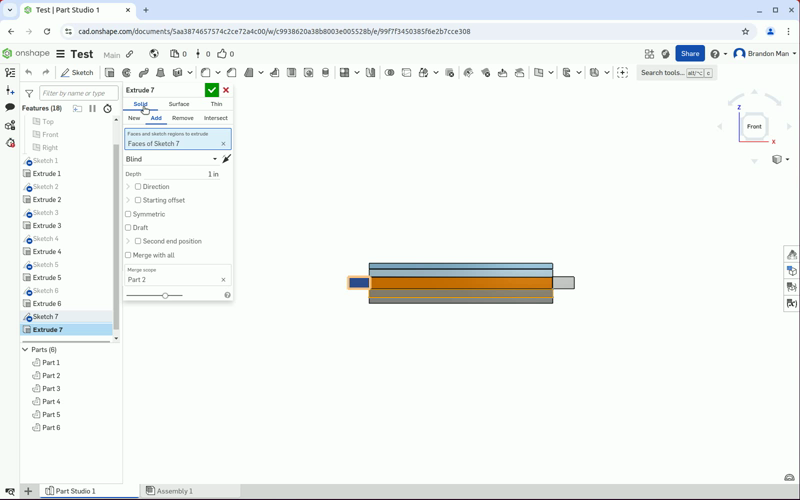
click(143, 106)
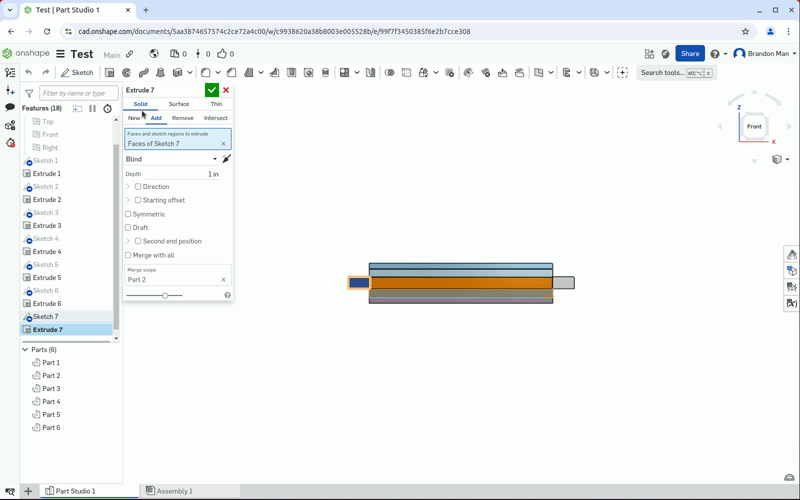
mouse_move(137, 120)
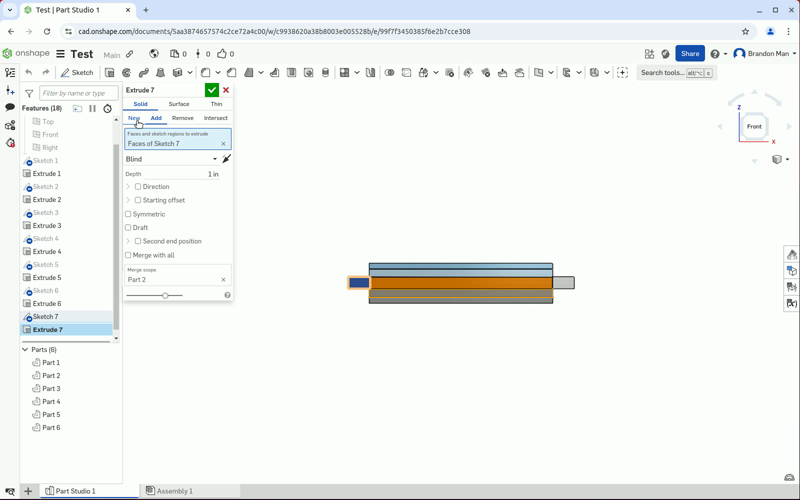
click(137, 120)
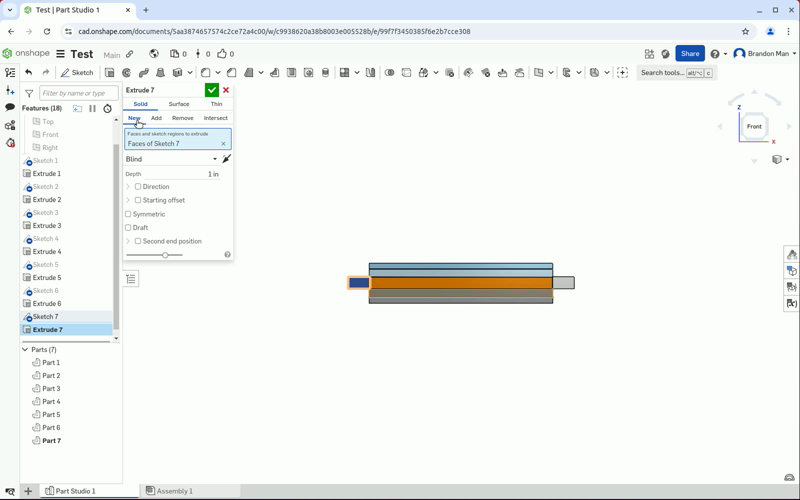
key(tab, 4)
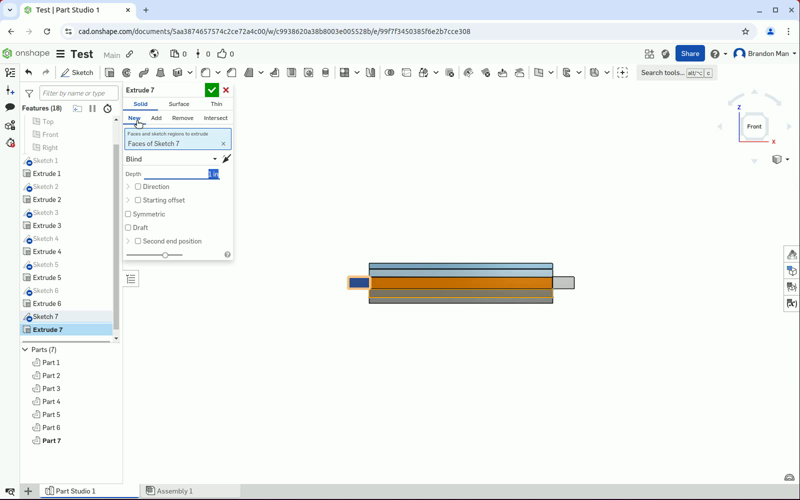
text(2.166)
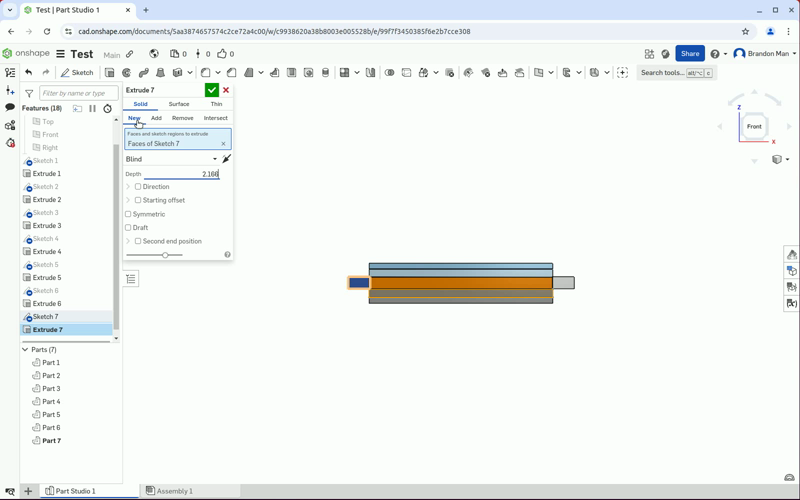
key(enter)
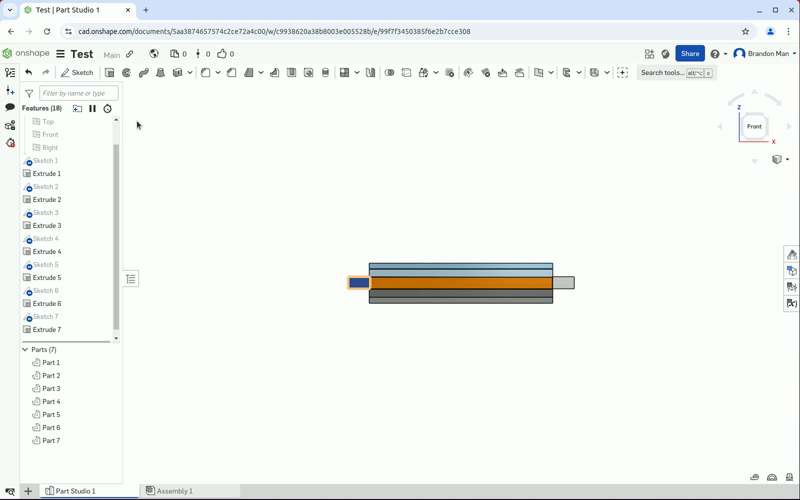
key(shift+h)
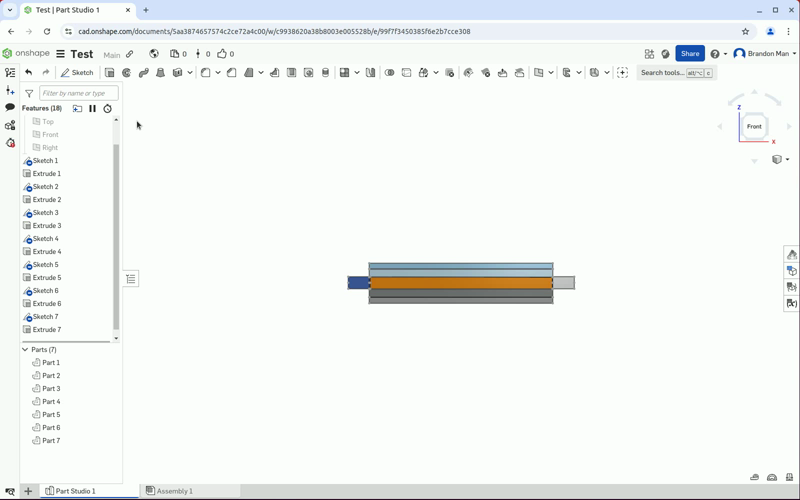
key(shift+h)
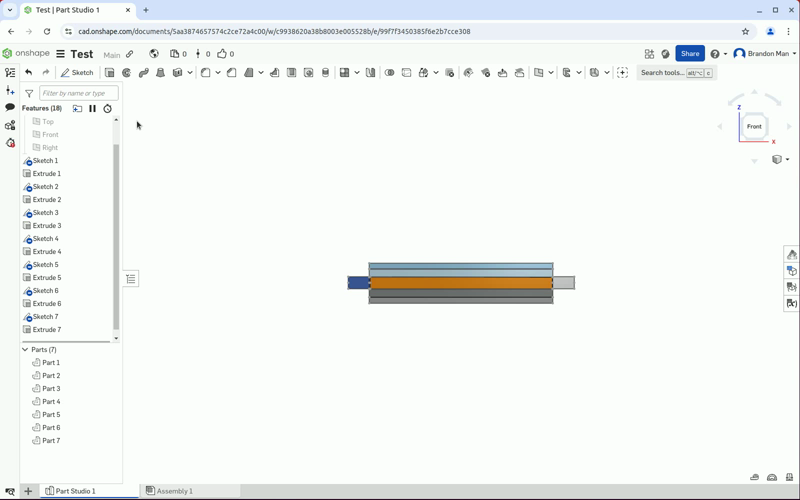
key(shift+7)
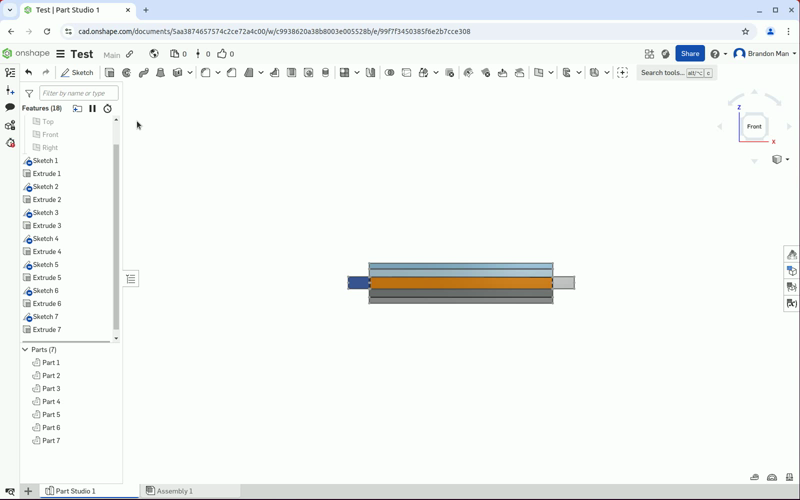
key(left, 2)
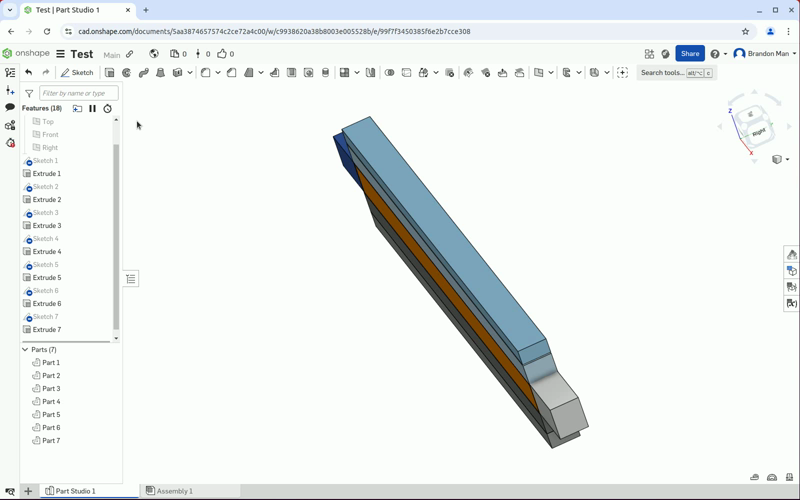
key(down, 2)
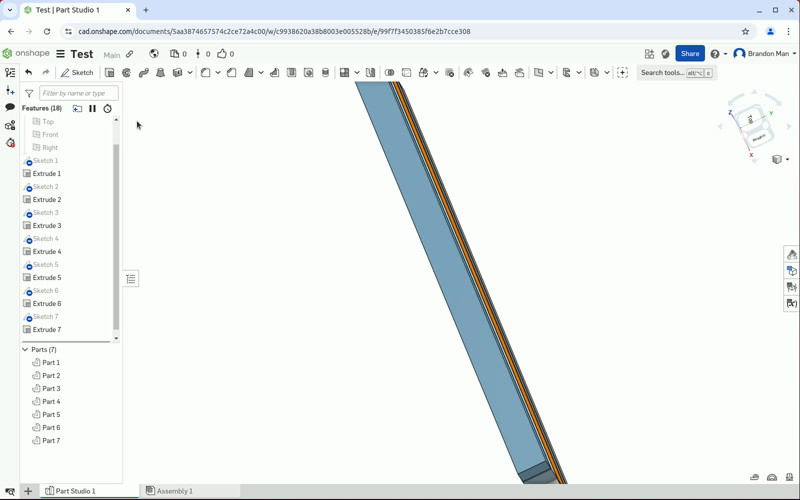
key(up, 2)
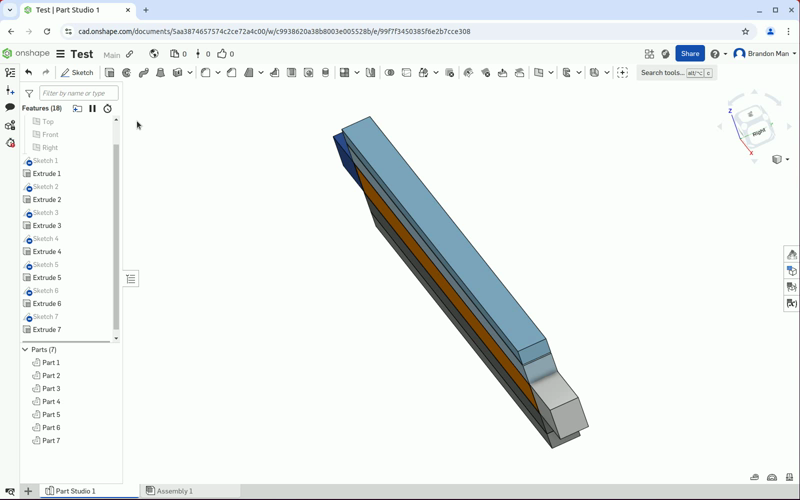
key(right, 2)
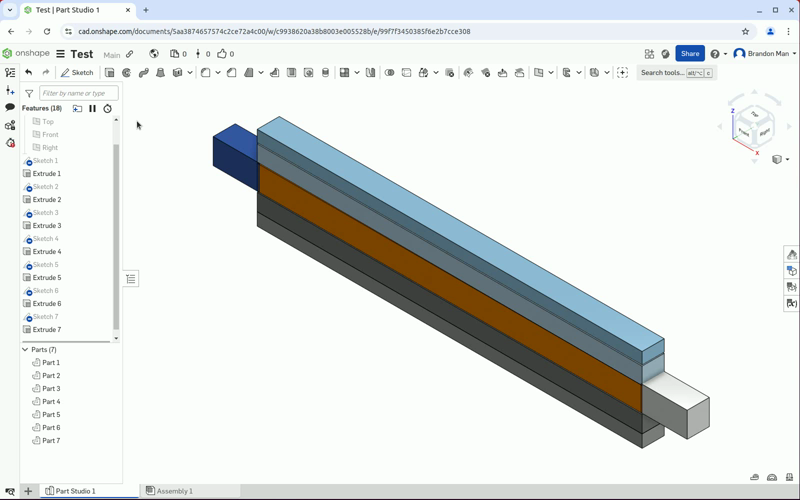
mouse_move(69, 163)
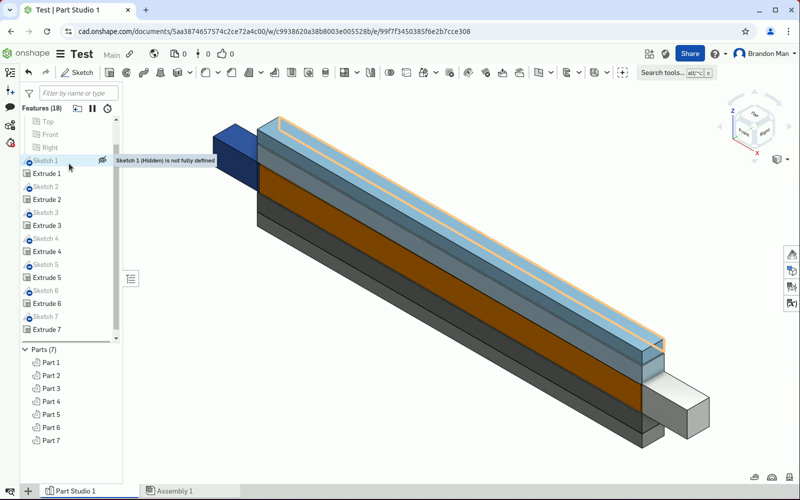
click(69, 163)